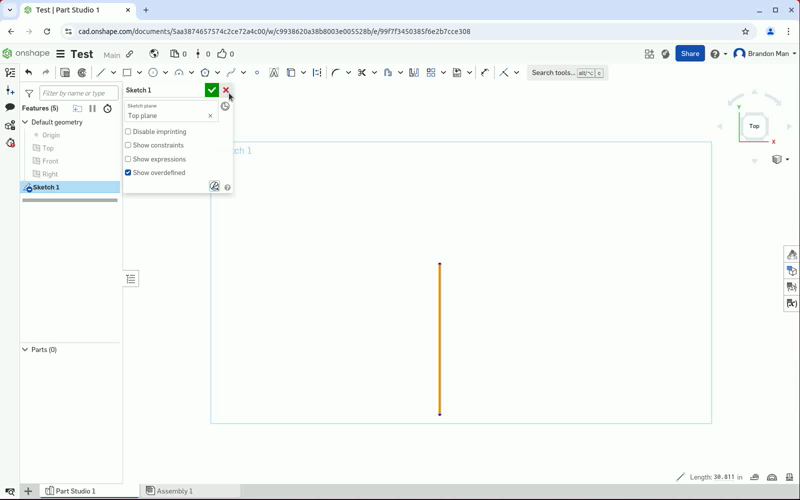
key(shift+h)
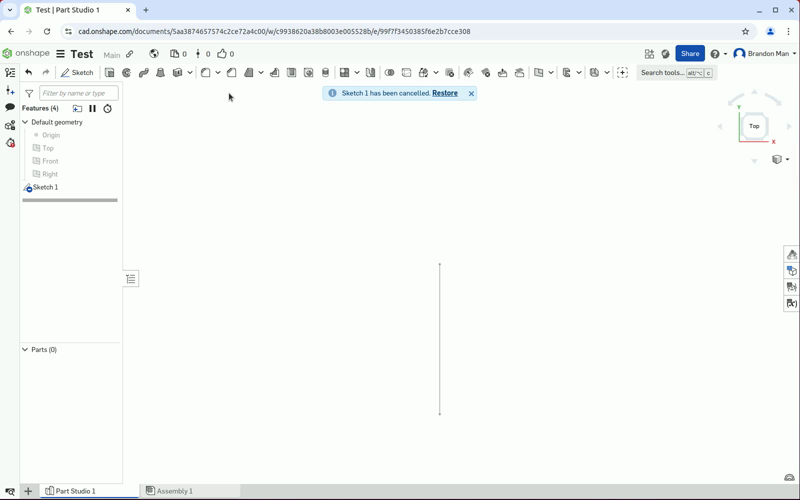
mouse_move(73, 352)
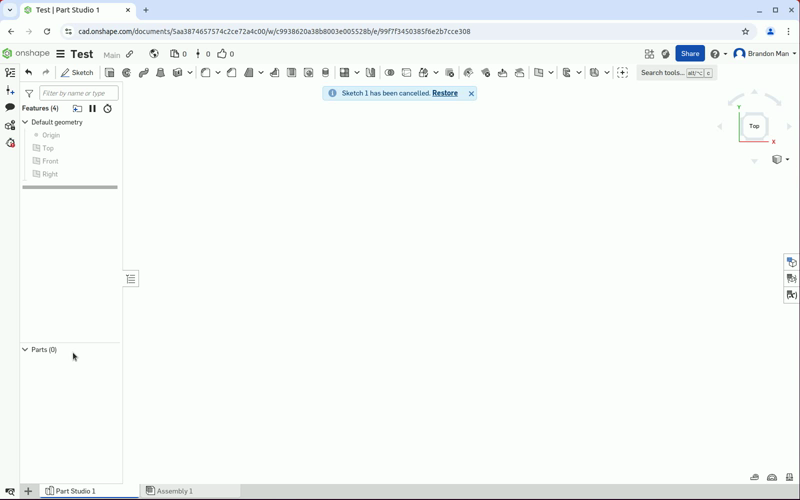
key(y)
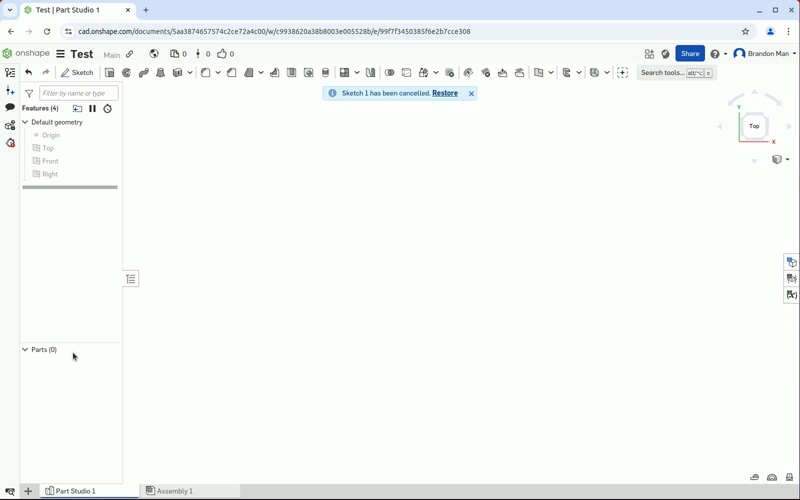
key(shift+p)
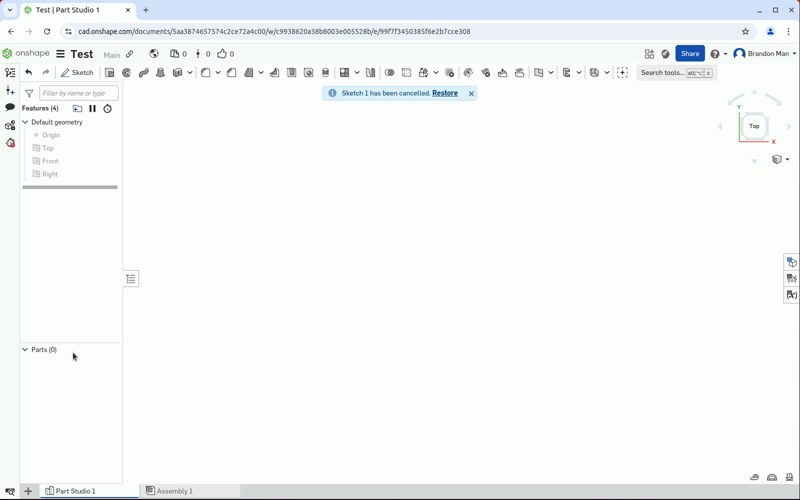
key(space)
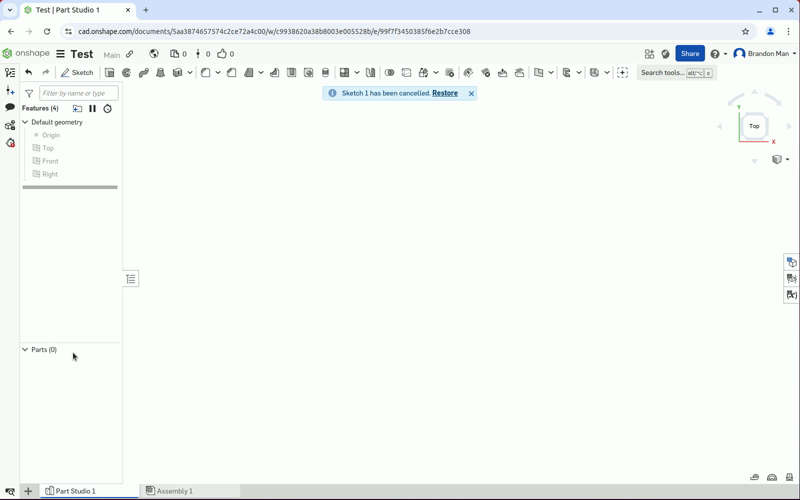
key_down(shift)
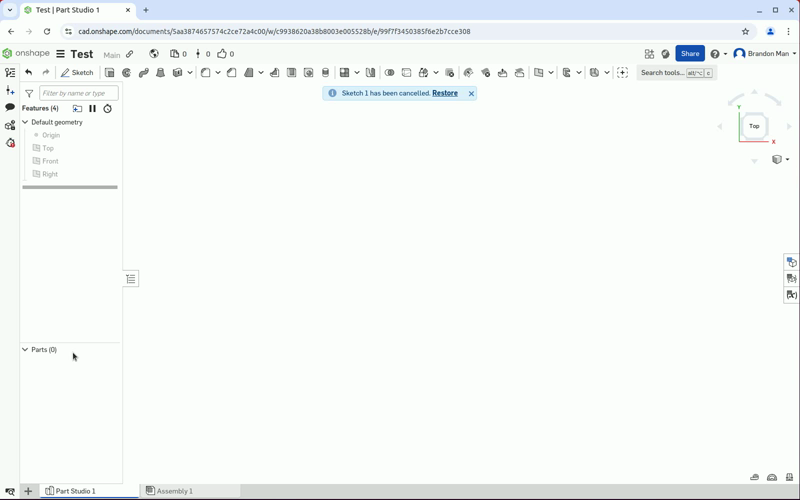
key(up)
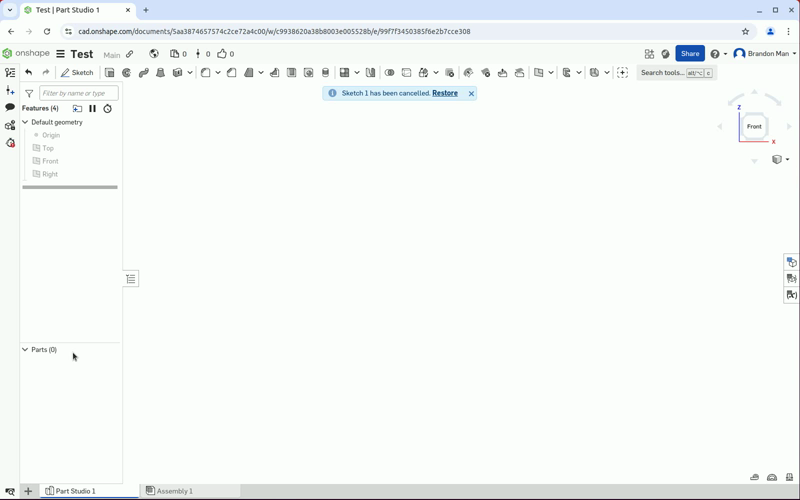
key_up(shift)
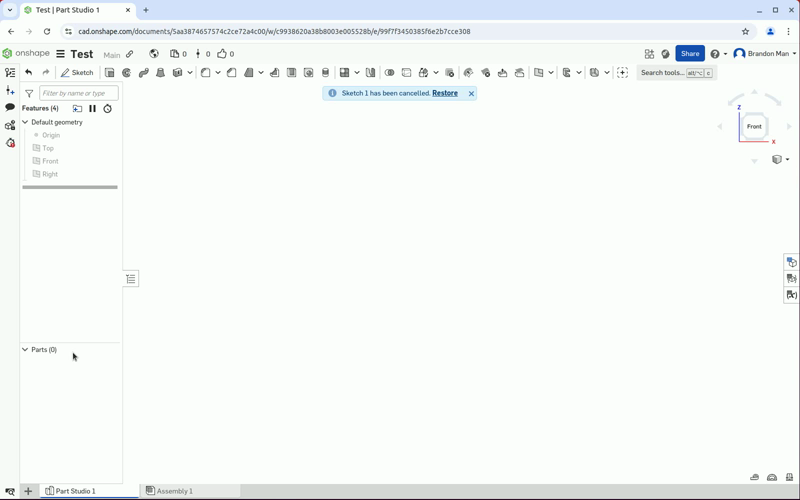
mouse_move(73, 352)
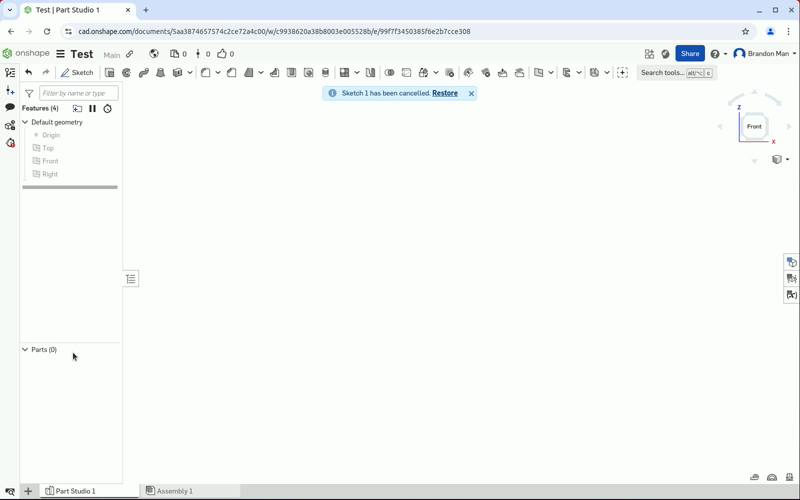
key(shift+y)
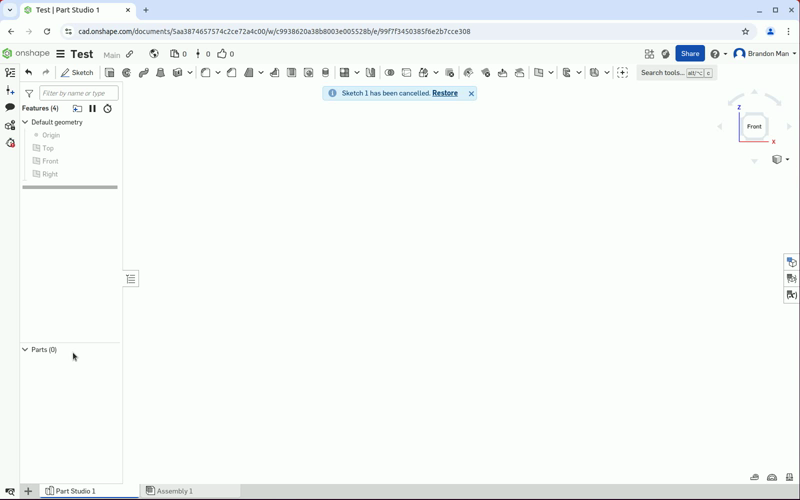
key(shift+s)
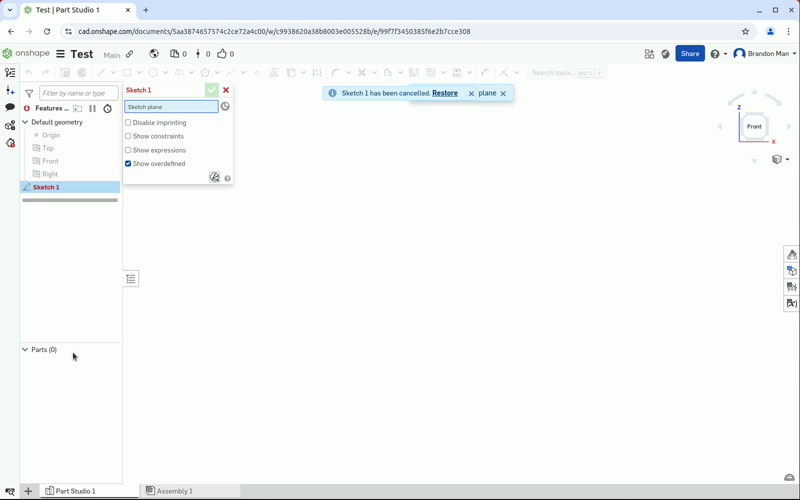
mouse_move(73, 163)
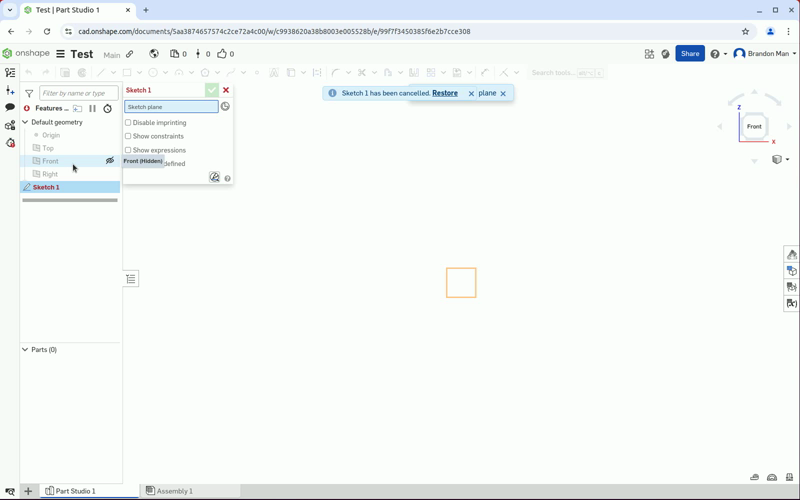
click(73, 163)
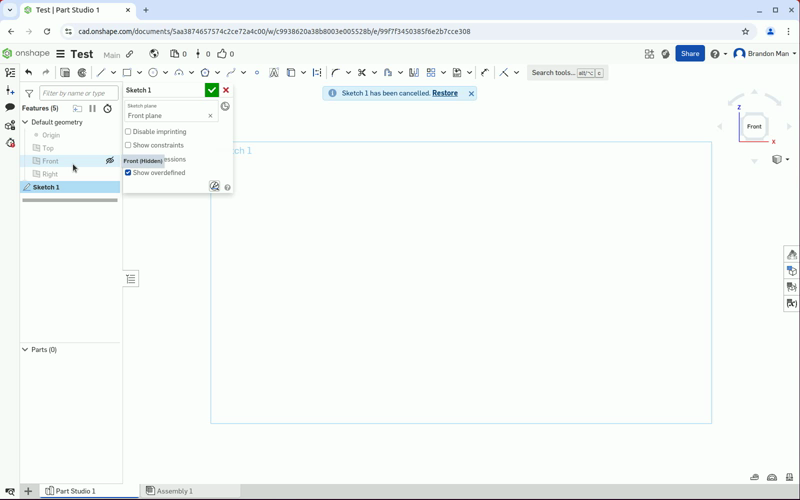
mouse_move(73, 352)
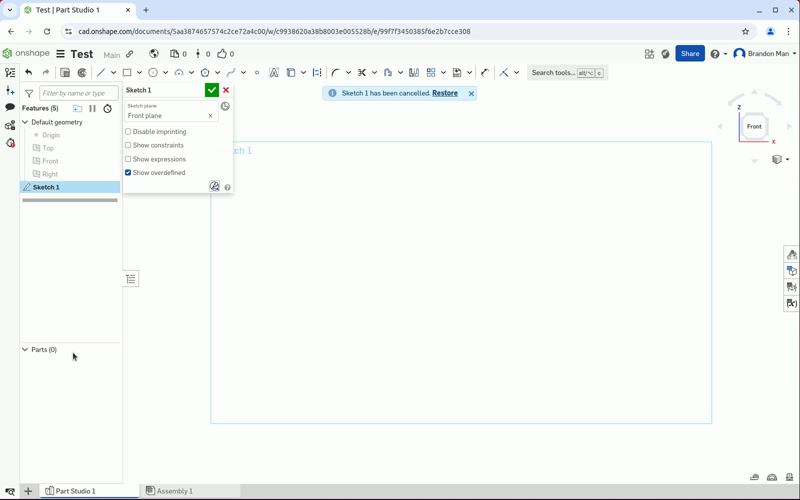
key(y)
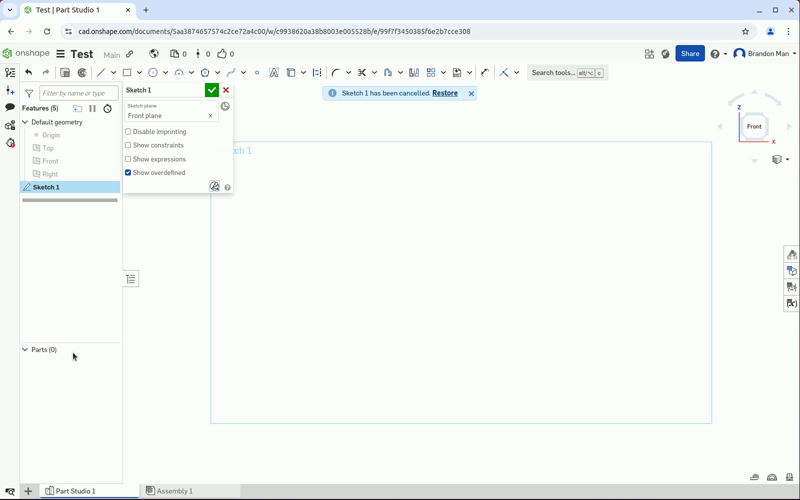
key(a)
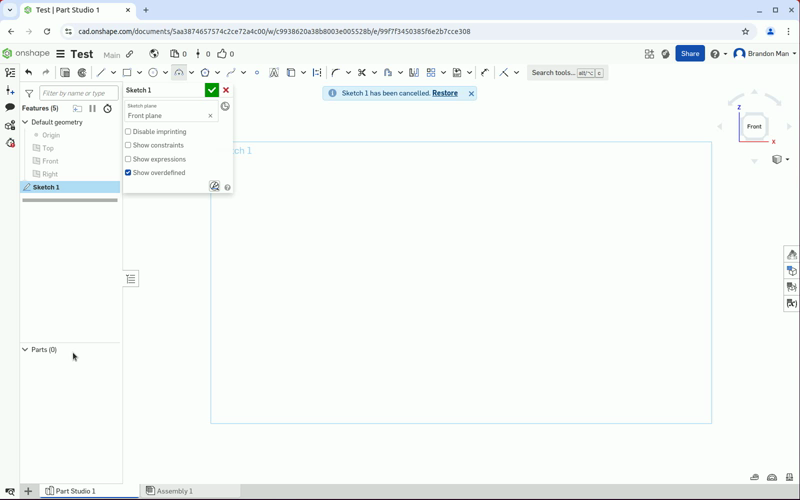
key_down(shift)
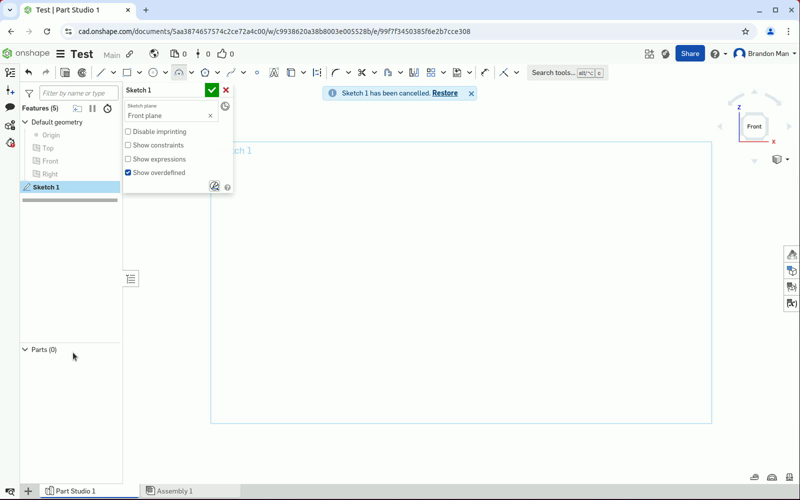
mouse_move(371, 390)
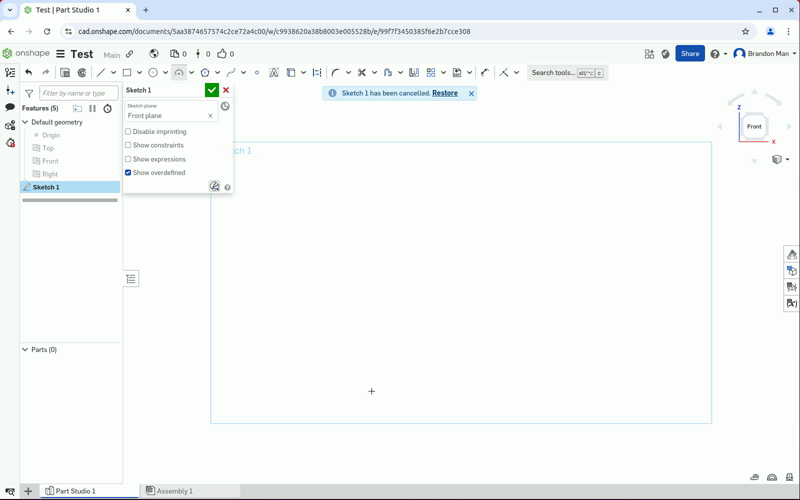
click(371, 390)
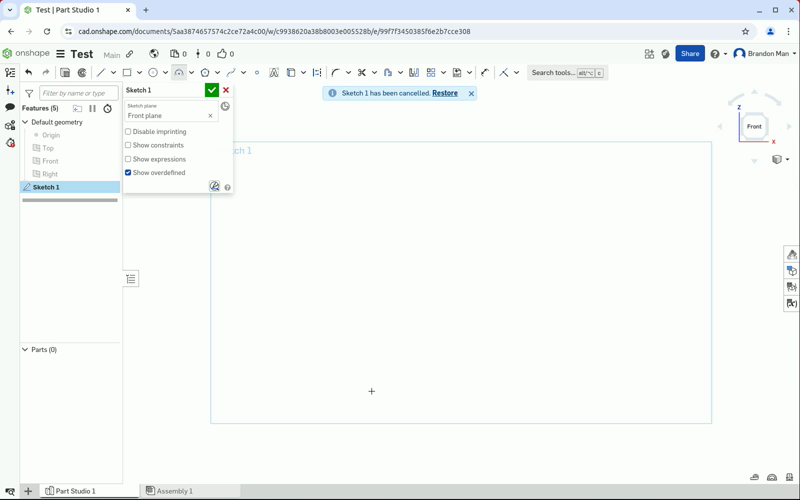
key_up(shift)
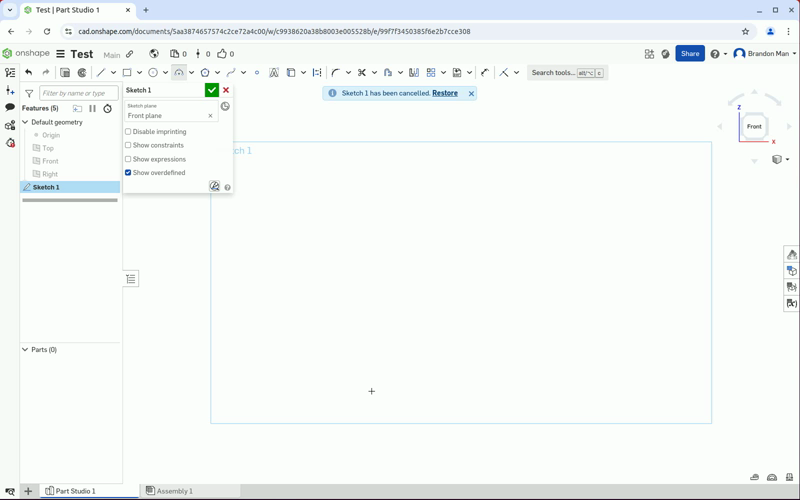
key_down(shift)
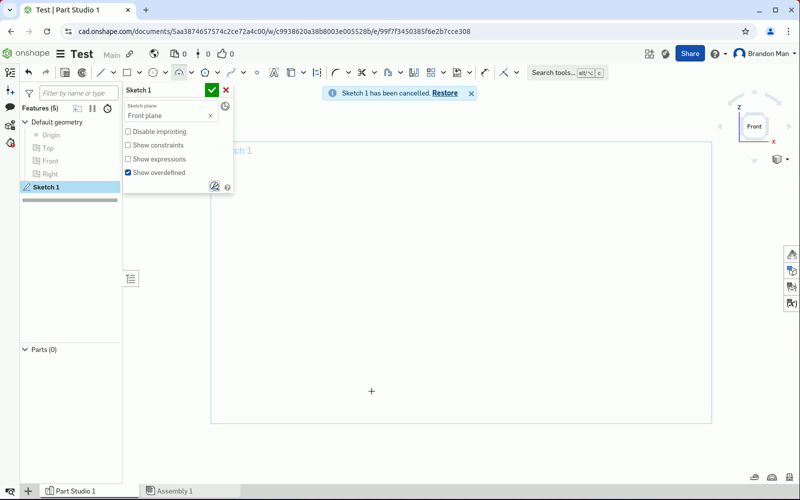
mouse_move(376, 395)
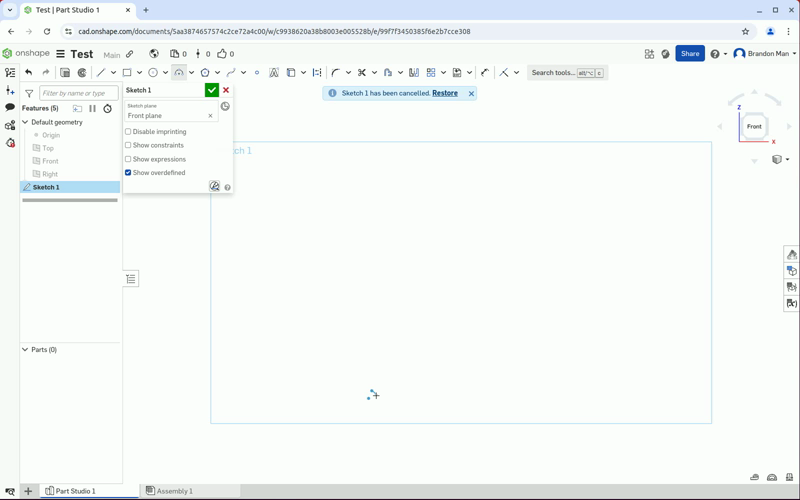
scroll(6)
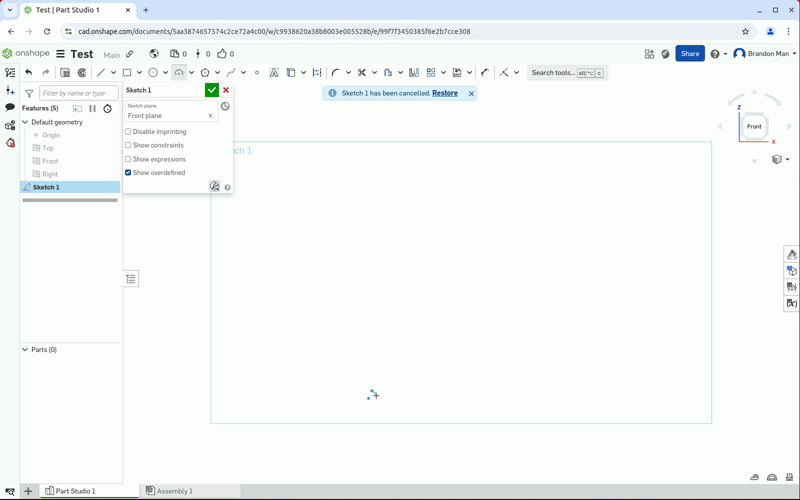
scroll(6)
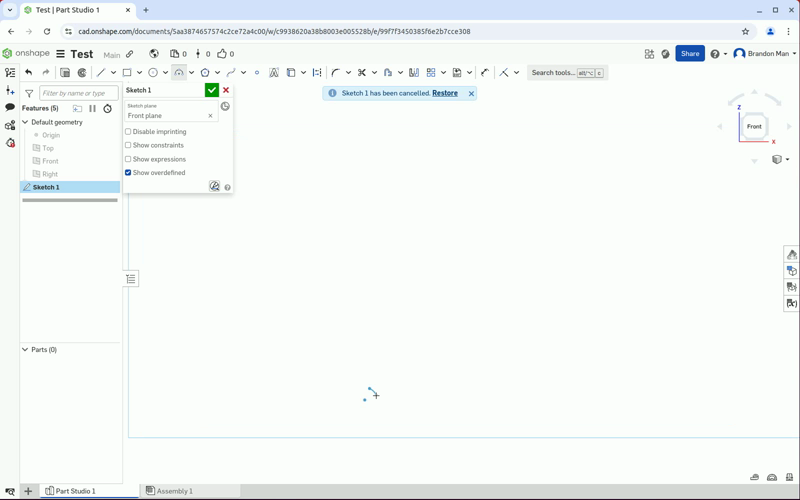
scroll(6)
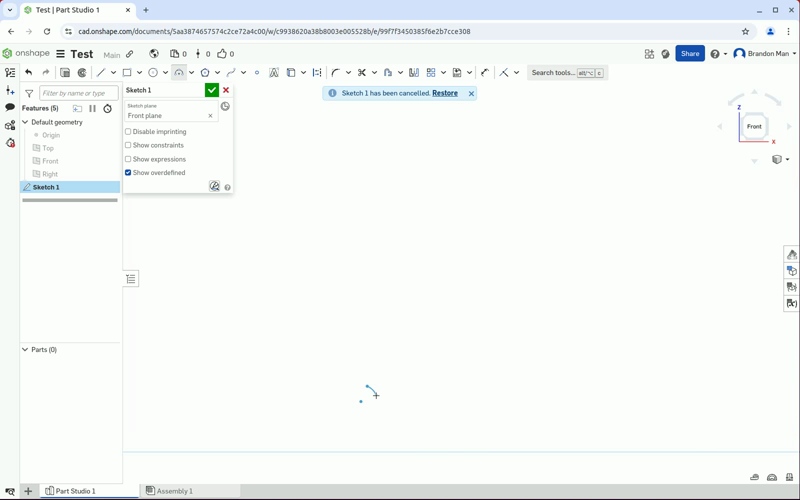
scroll(6)
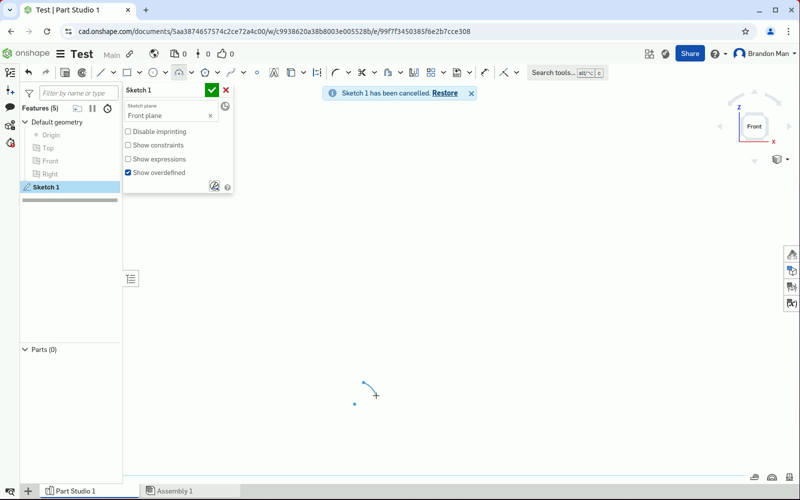
scroll(6)
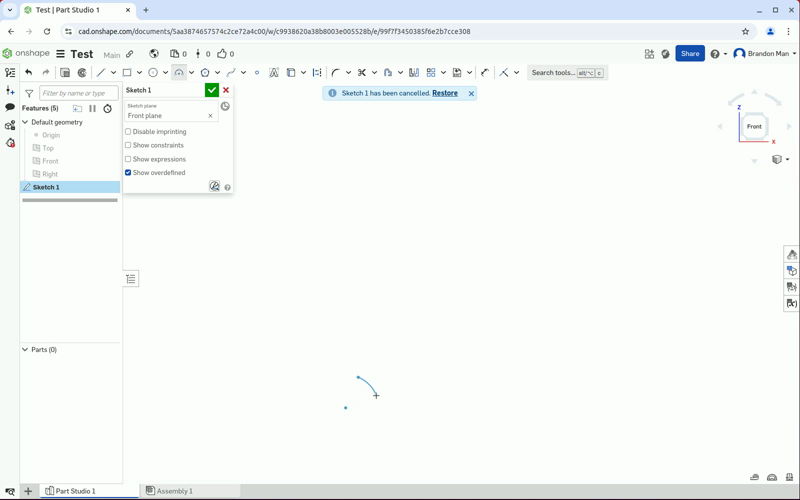
scroll(6)
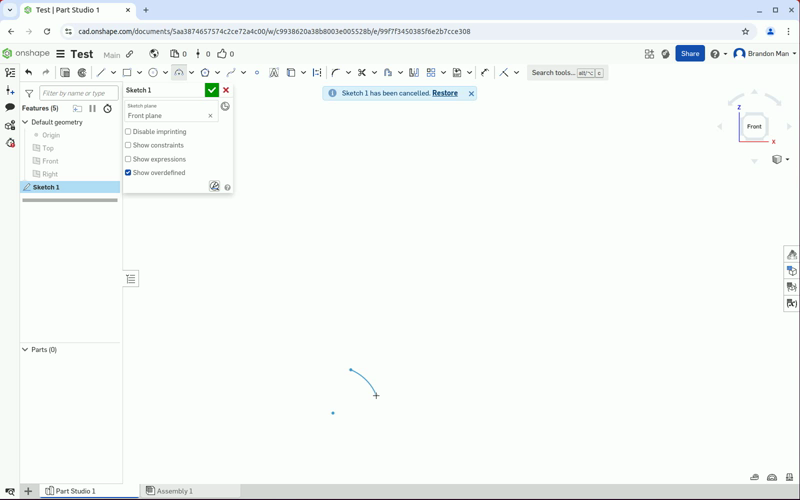
scroll(6)
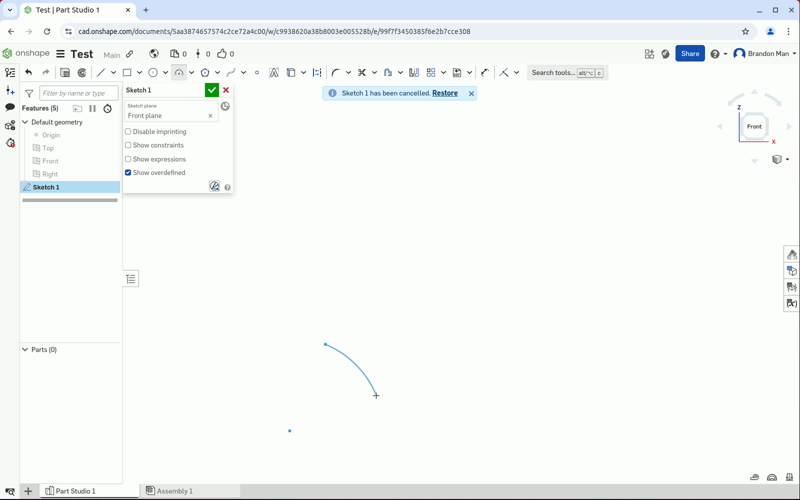
click(376, 395)
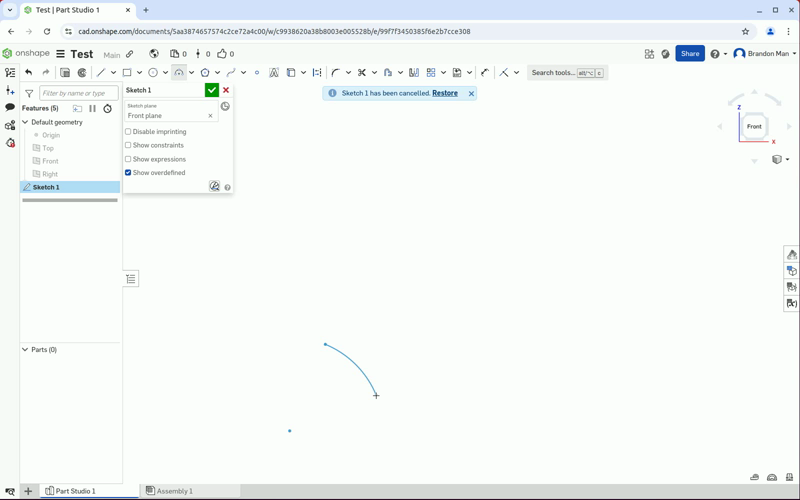
scroll(-6)
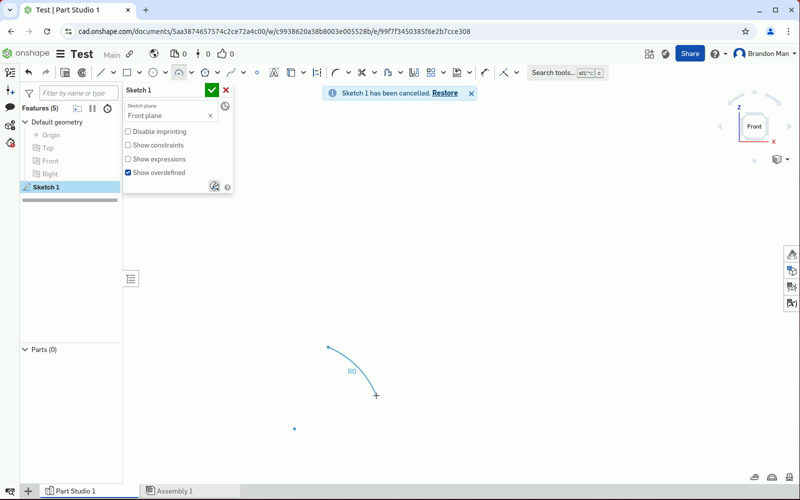
scroll(-6)
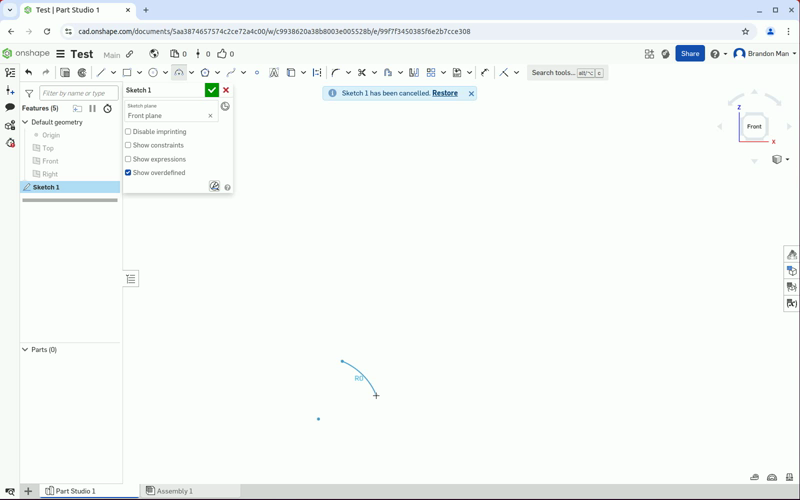
scroll(-6)
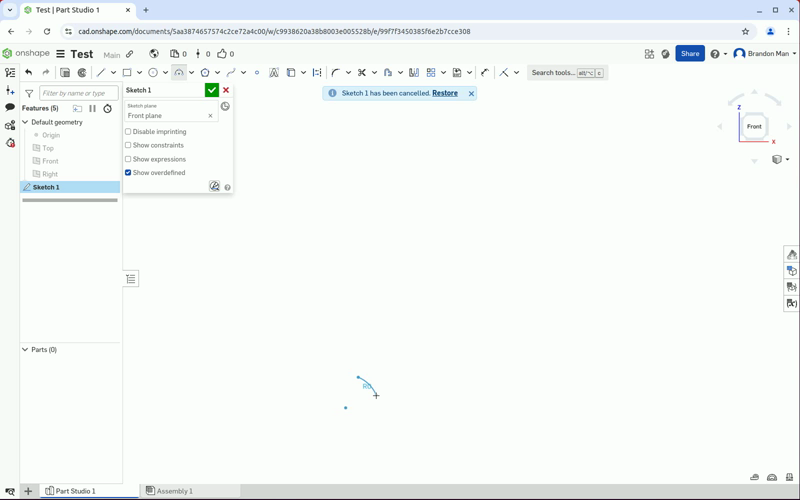
scroll(-6)
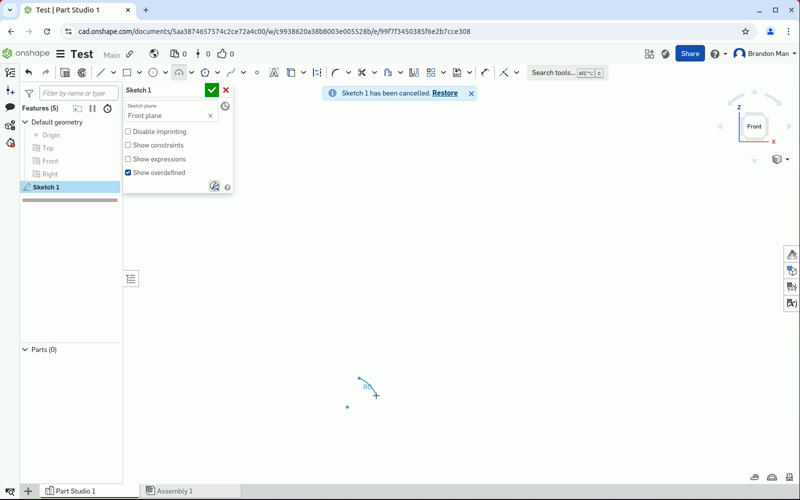
scroll(-6)
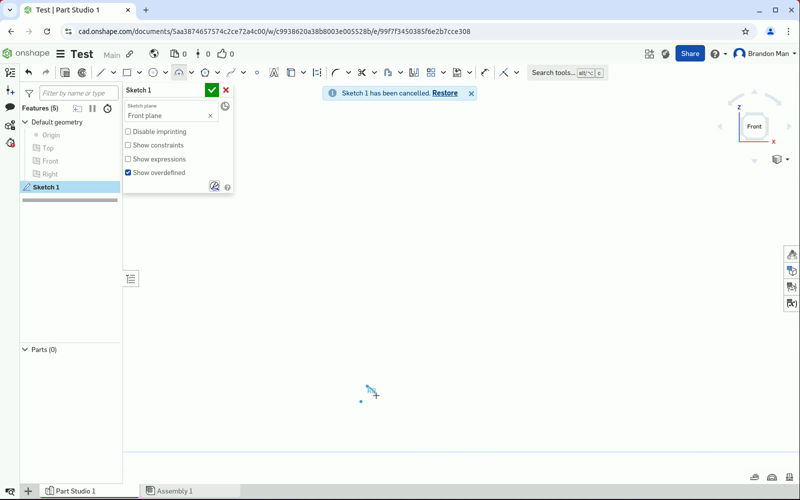
scroll(-6)
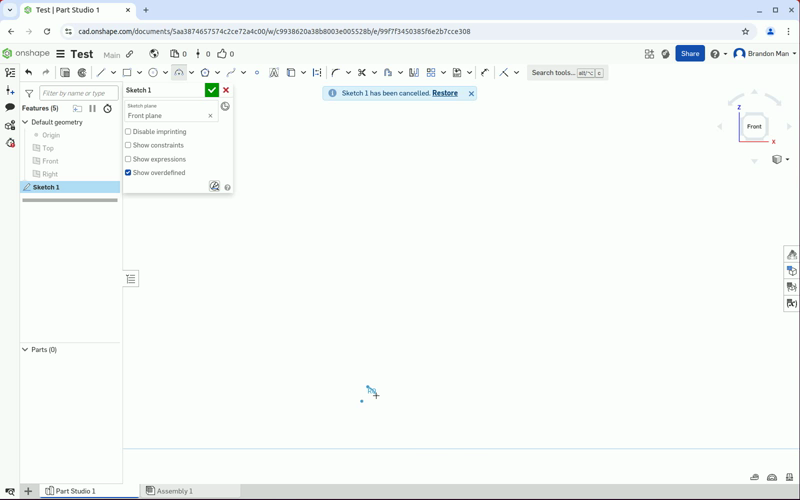
scroll(-6)
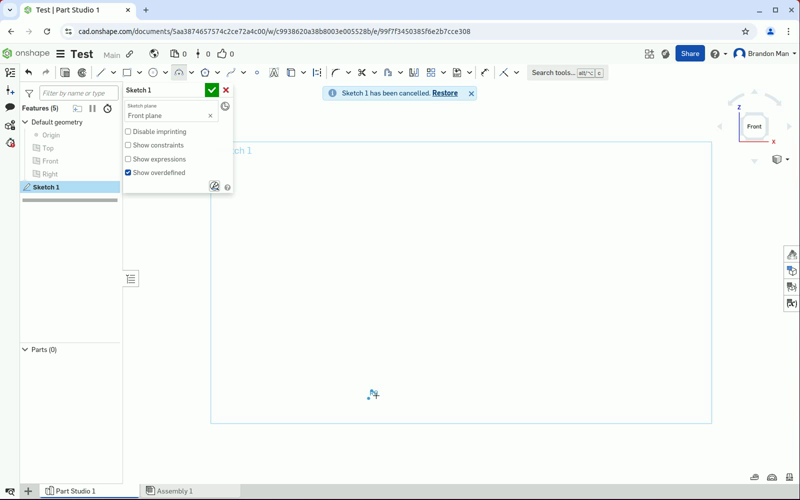
mouse_move(373, 393)
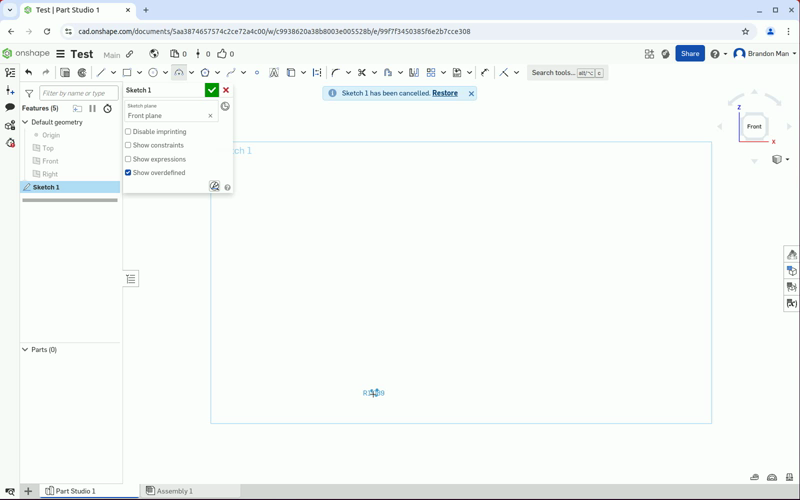
scroll(6)
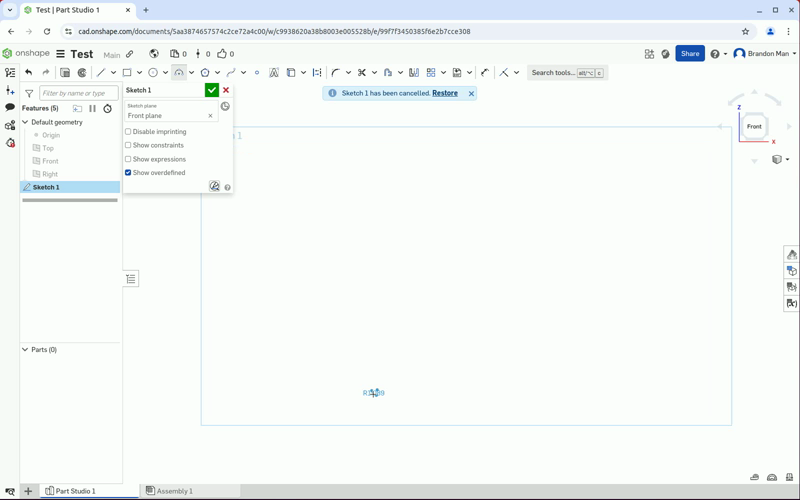
scroll(6)
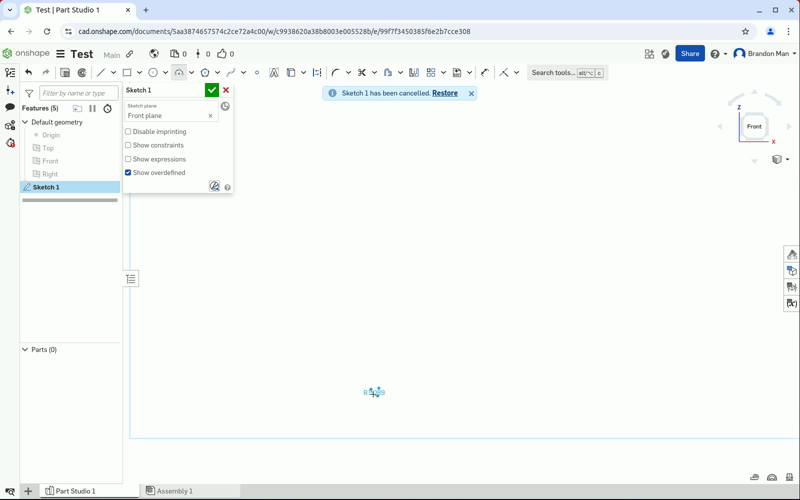
scroll(6)
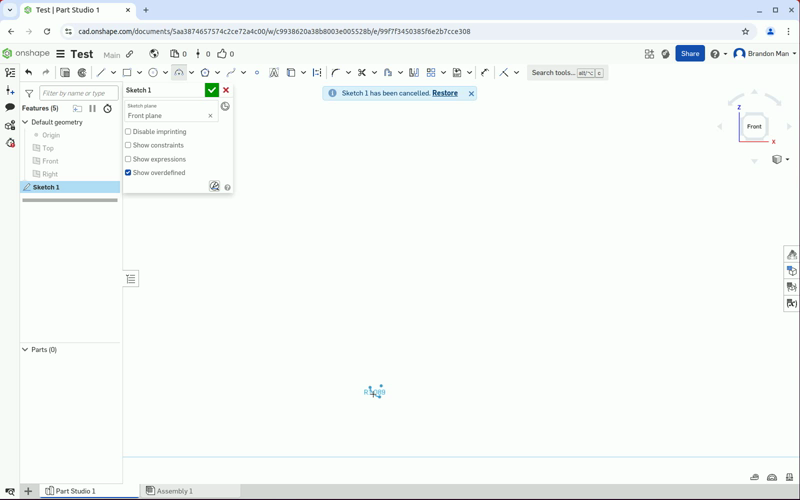
scroll(6)
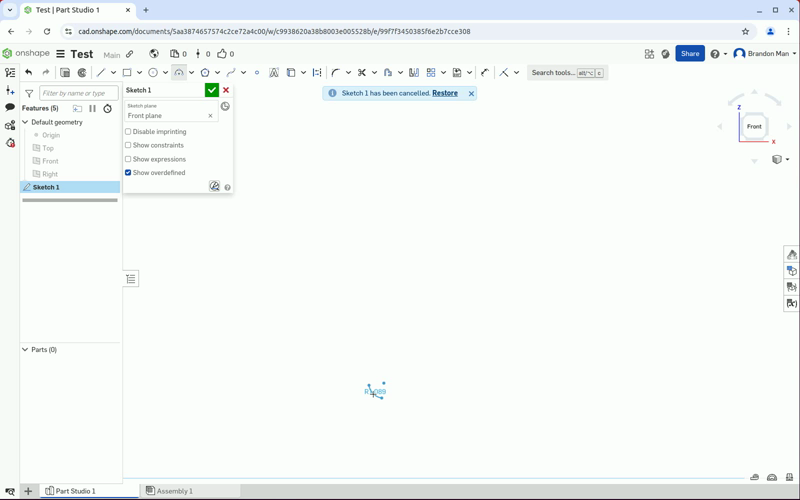
scroll(6)
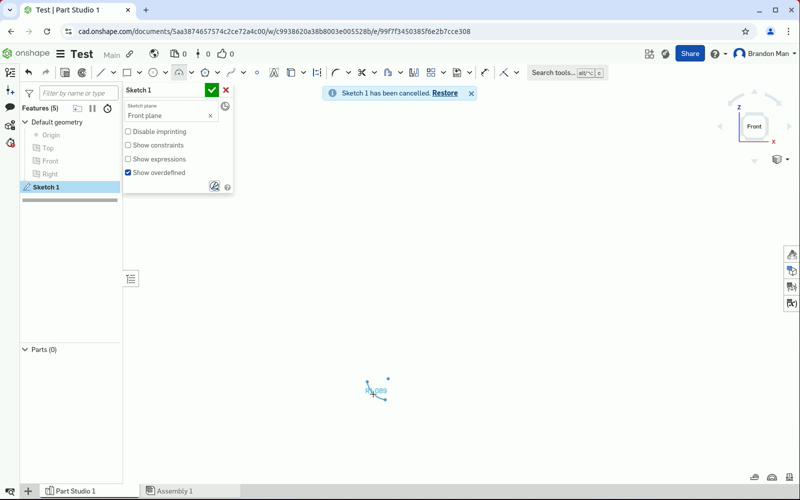
scroll(6)
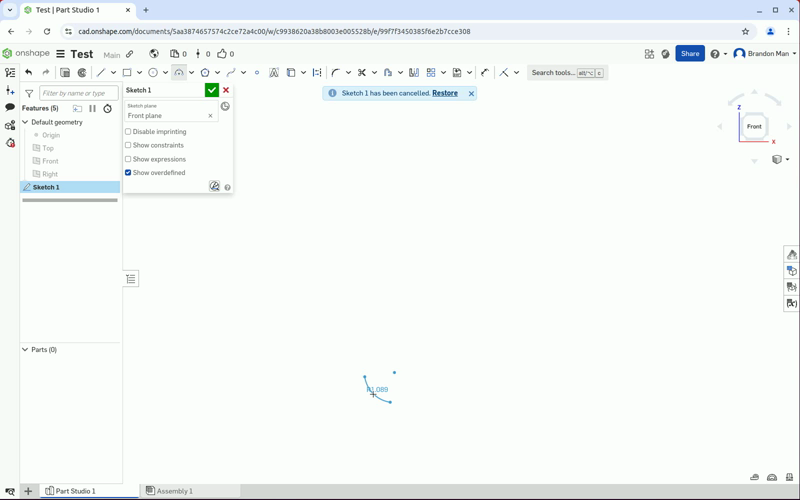
scroll(6)
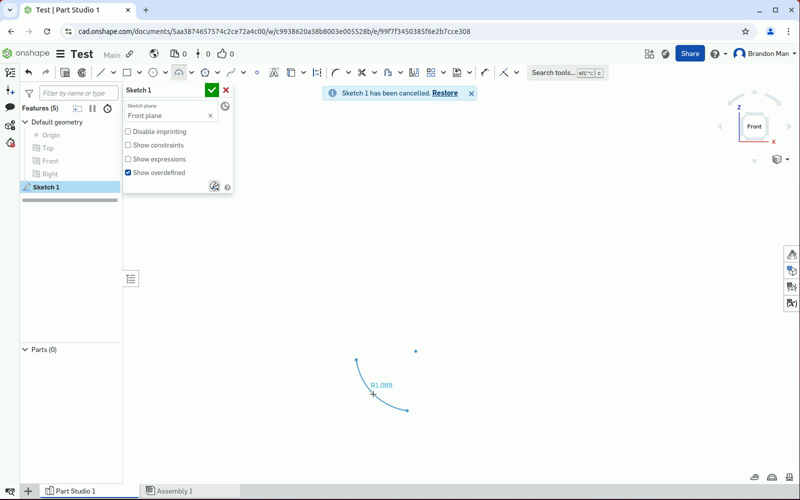
click(373, 393)
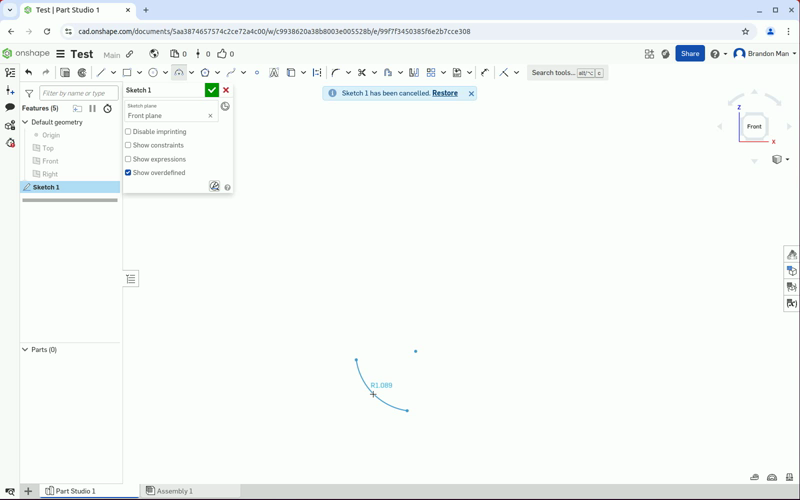
scroll(-6)
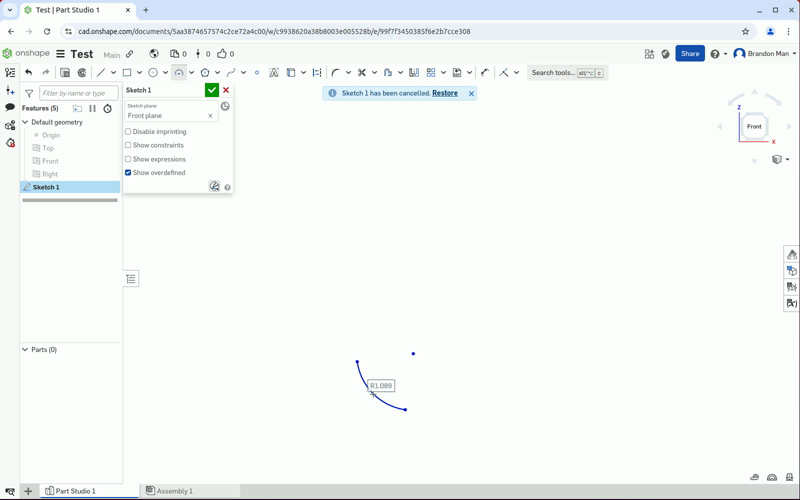
scroll(-6)
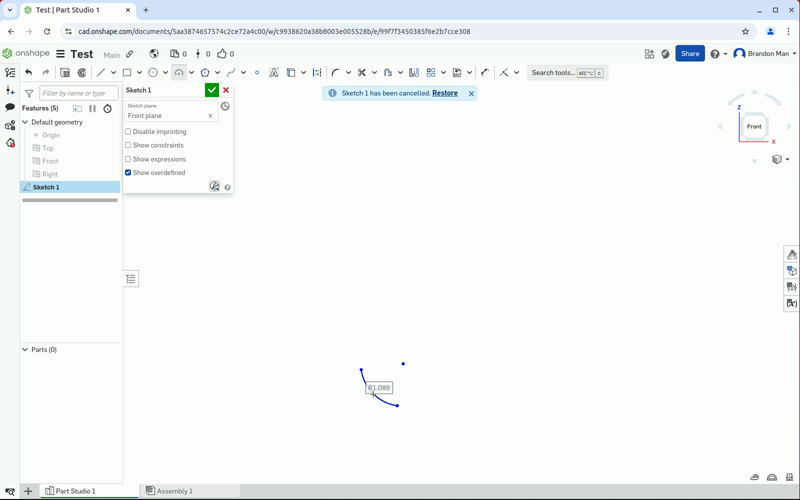
scroll(-6)
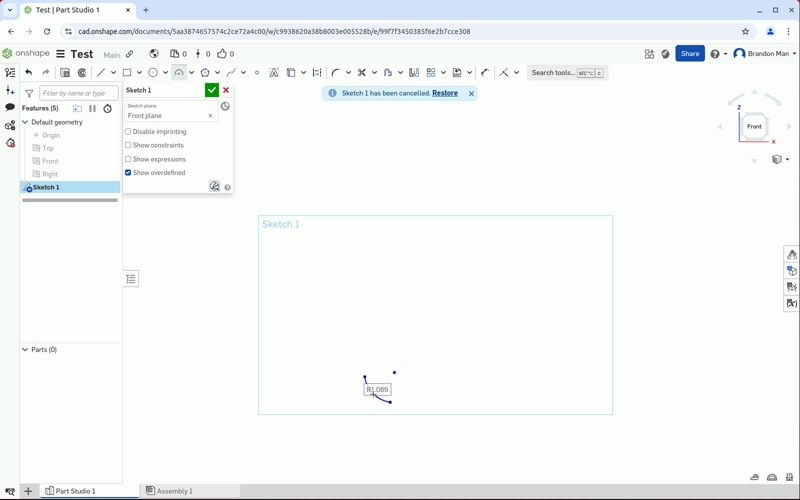
scroll(-6)
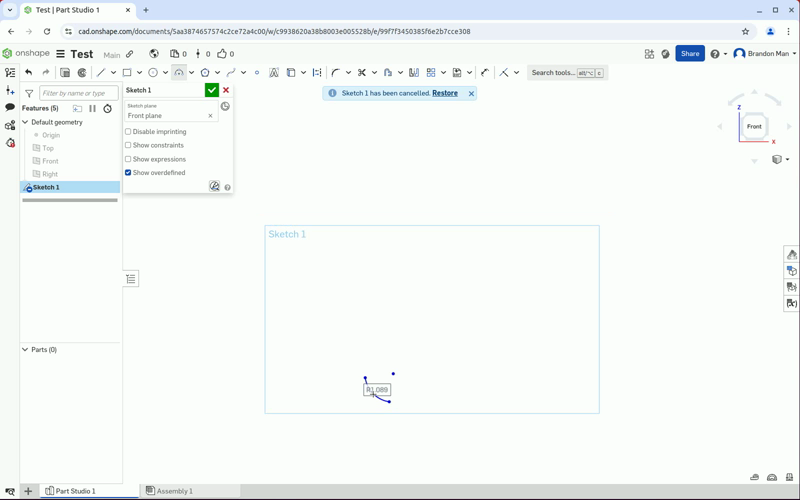
scroll(-6)
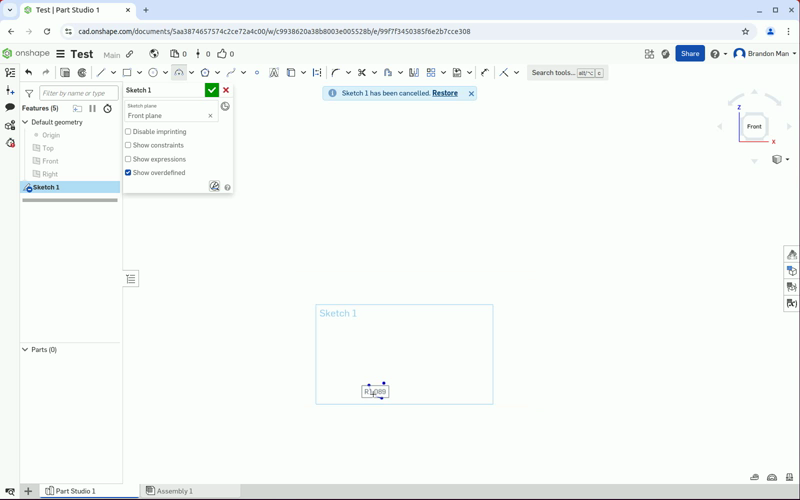
scroll(-6)
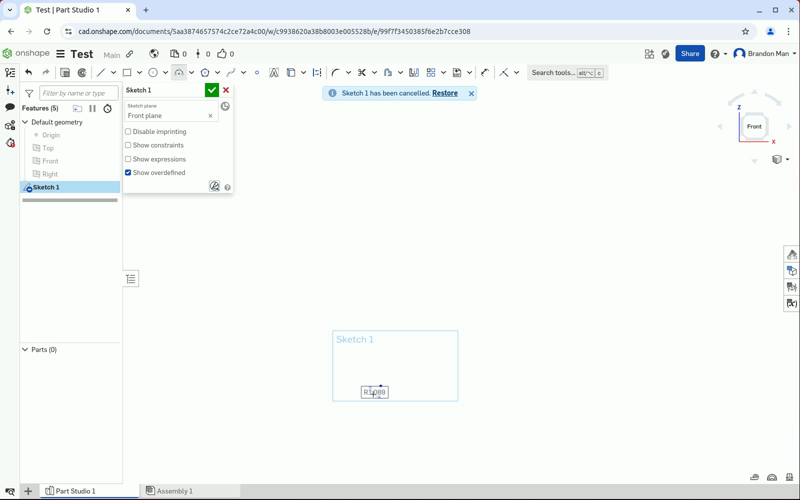
scroll(-6)
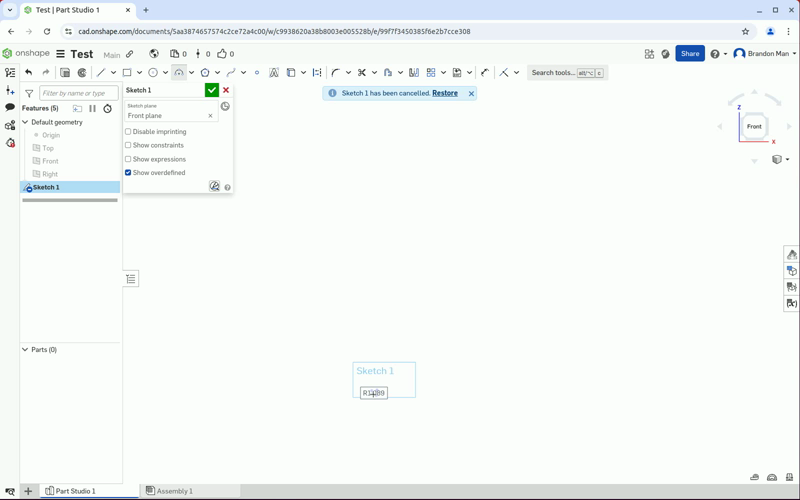
key_up(shift)
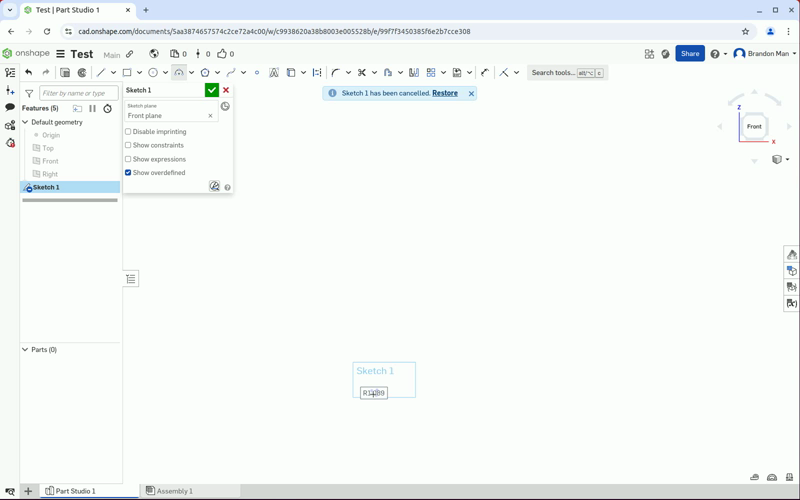
key(esc)
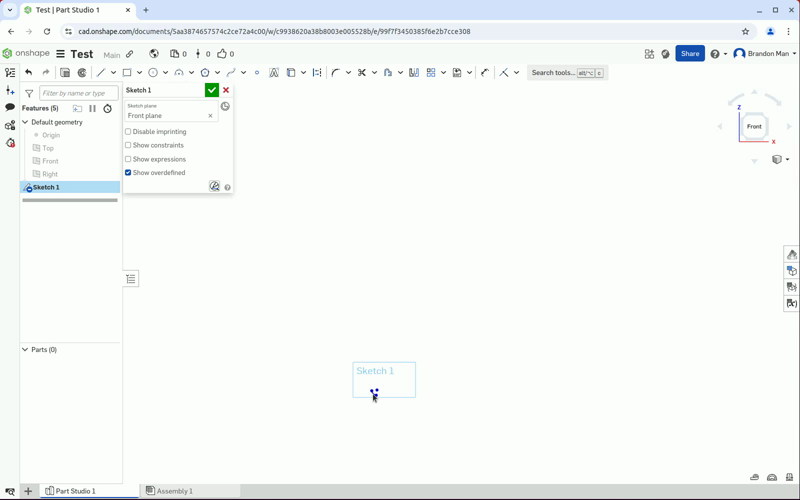
key(l)
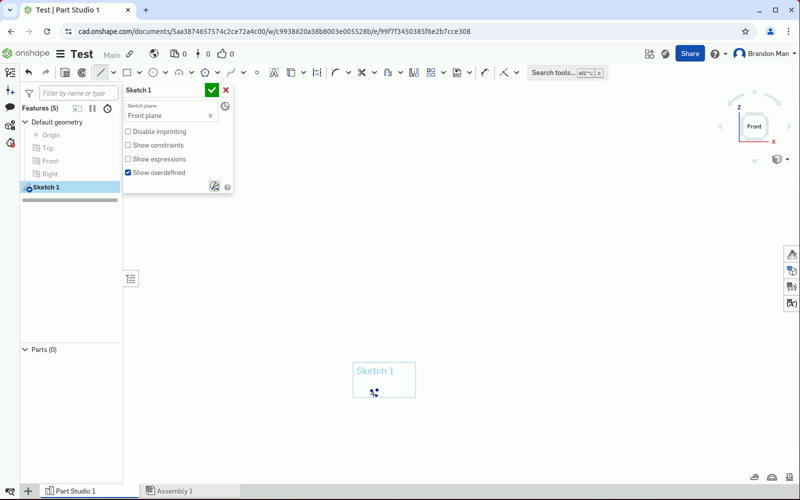
mouse_move(376, 395)
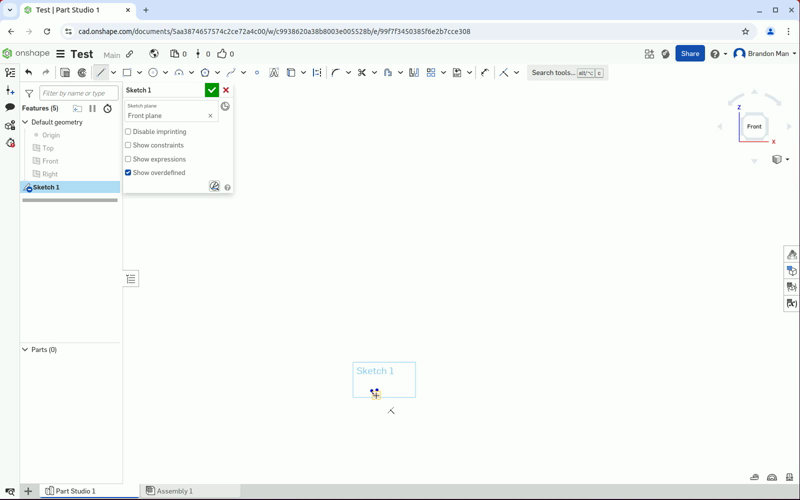
scroll(6)
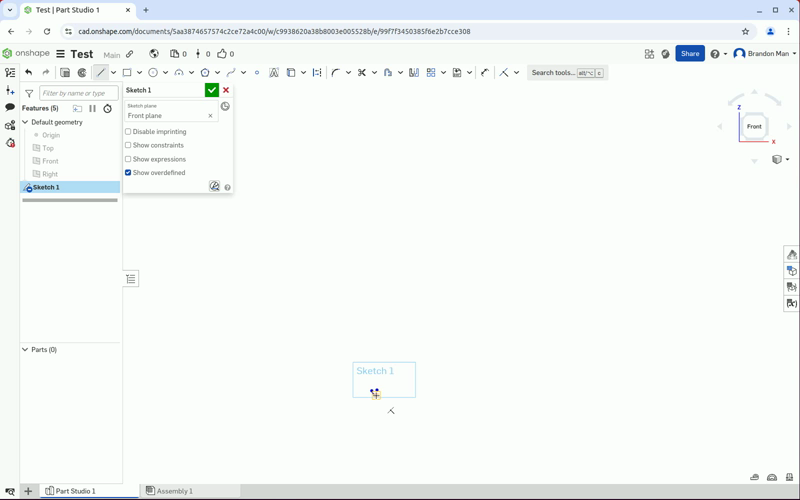
scroll(6)
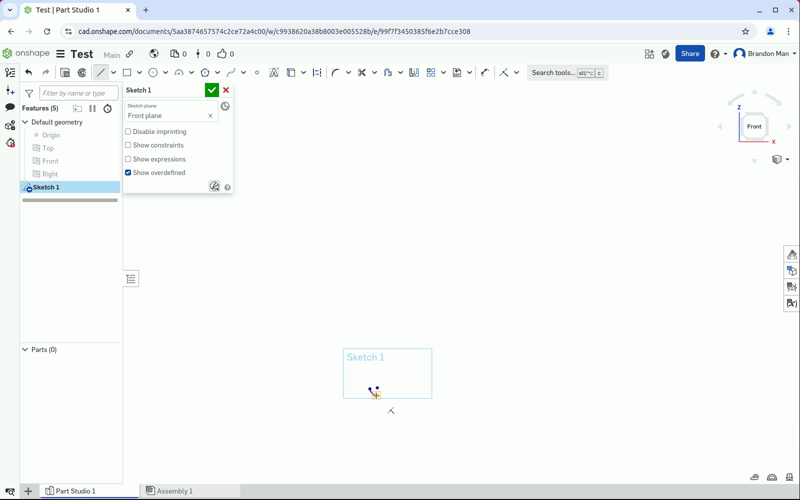
scroll(6)
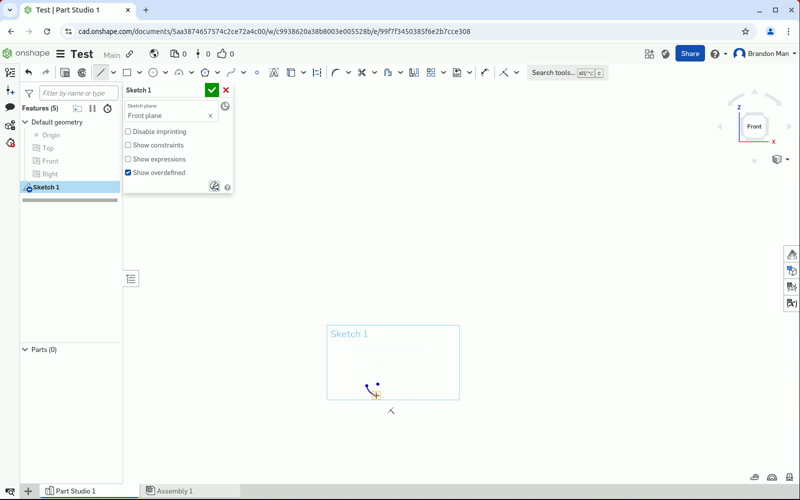
scroll(6)
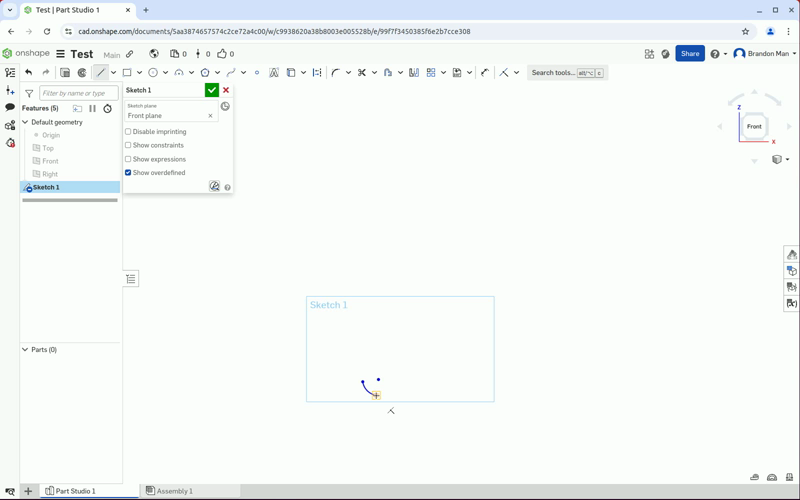
scroll(6)
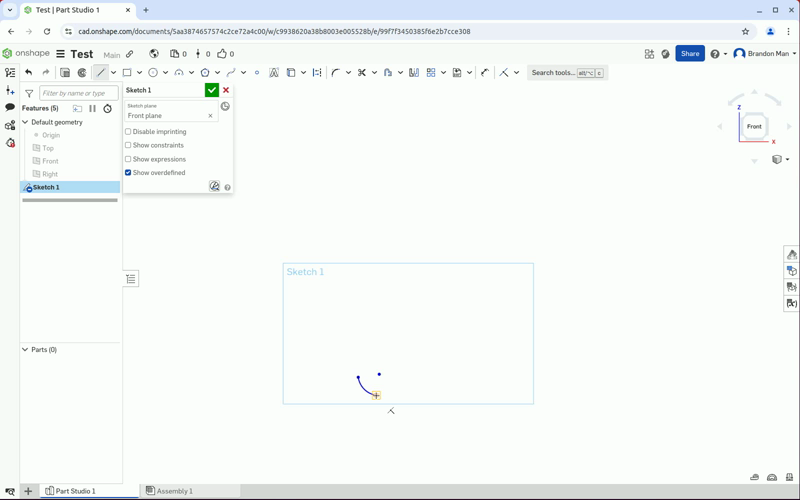
scroll(6)
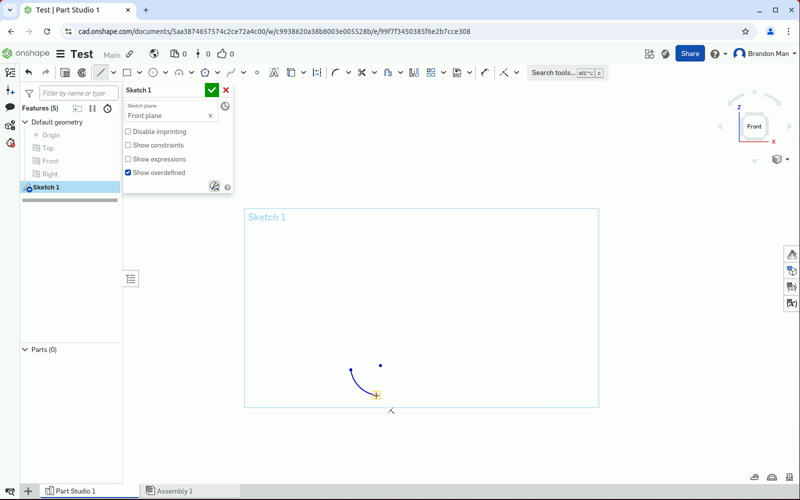
scroll(6)
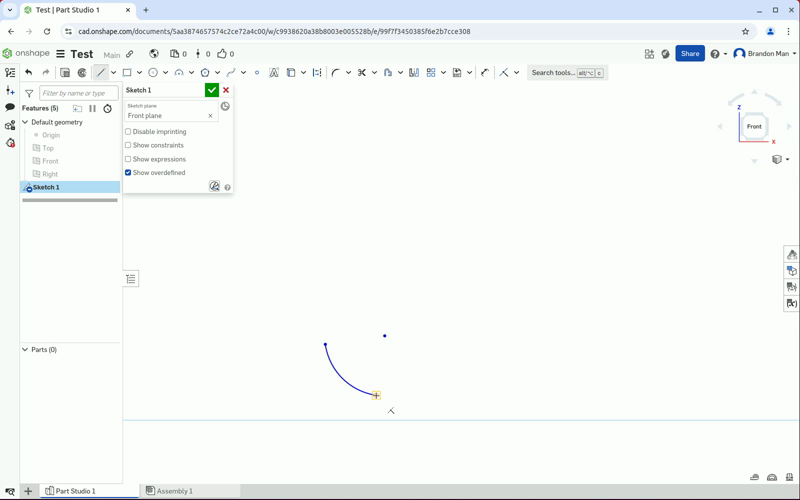
click(376, 395)
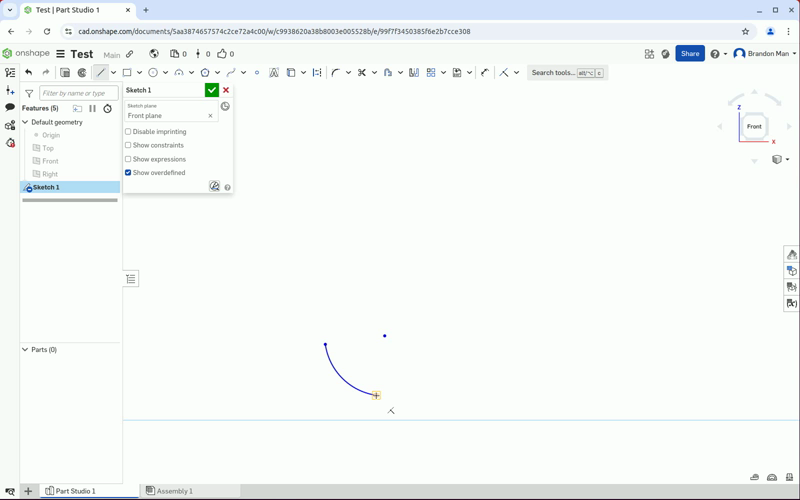
scroll(-6)
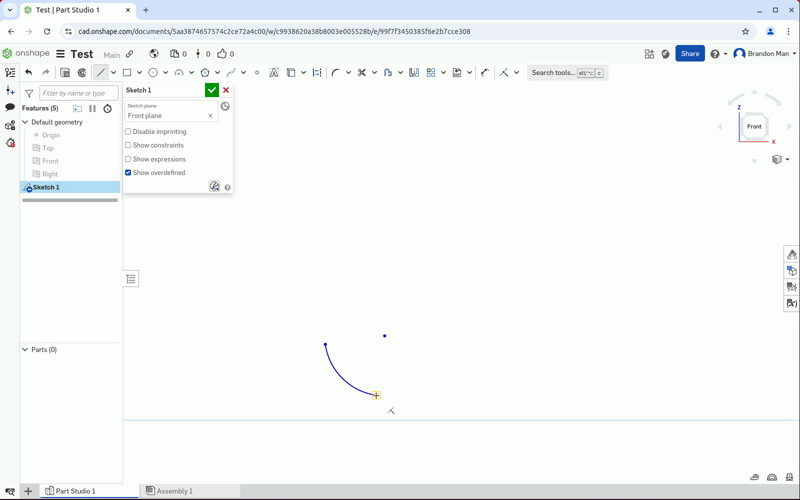
scroll(-6)
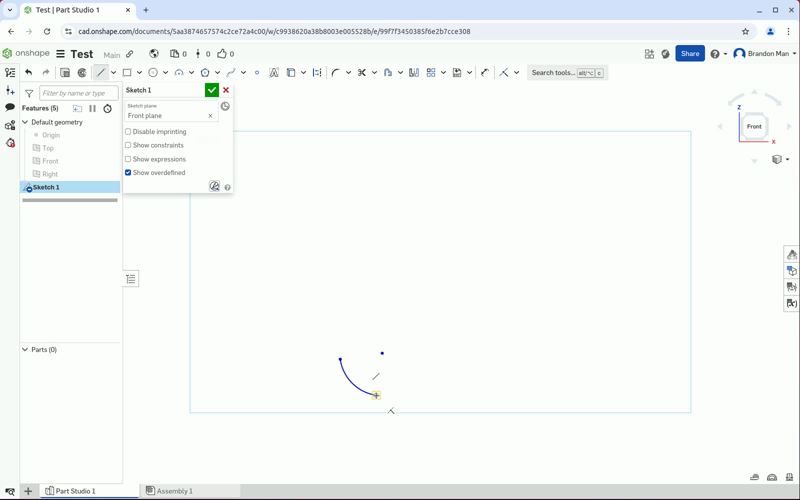
scroll(-6)
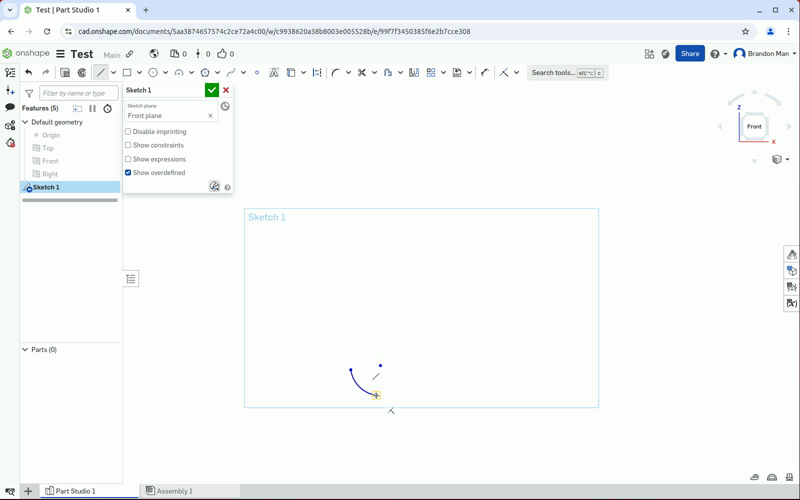
scroll(-6)
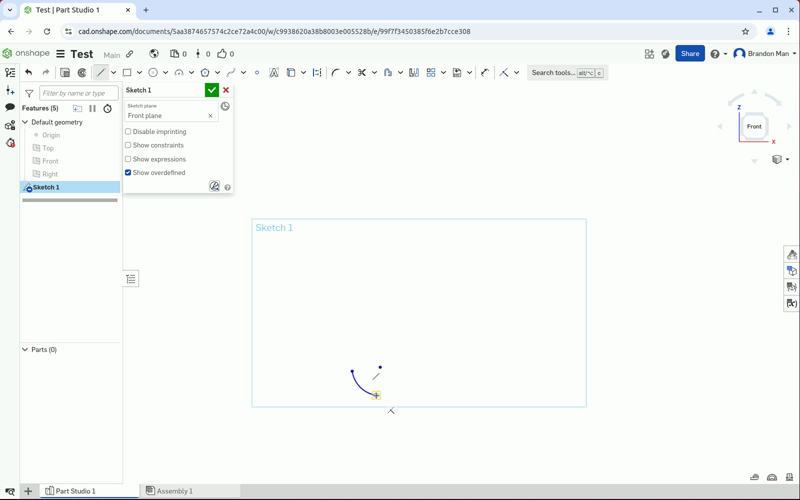
scroll(-6)
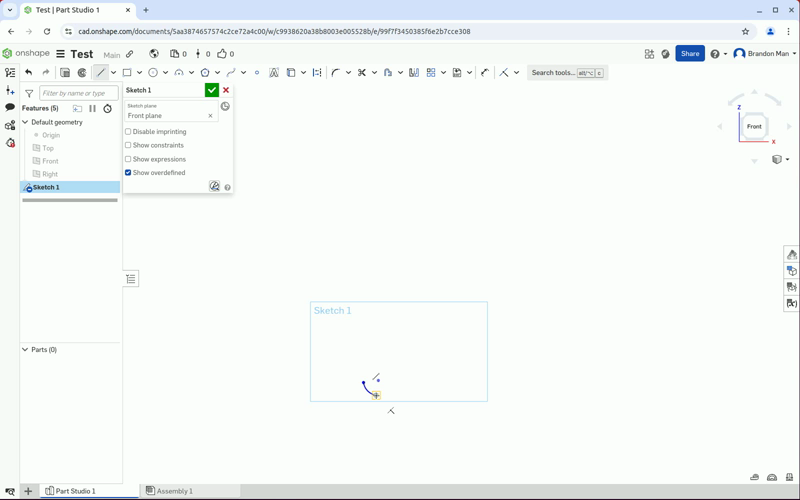
scroll(-6)
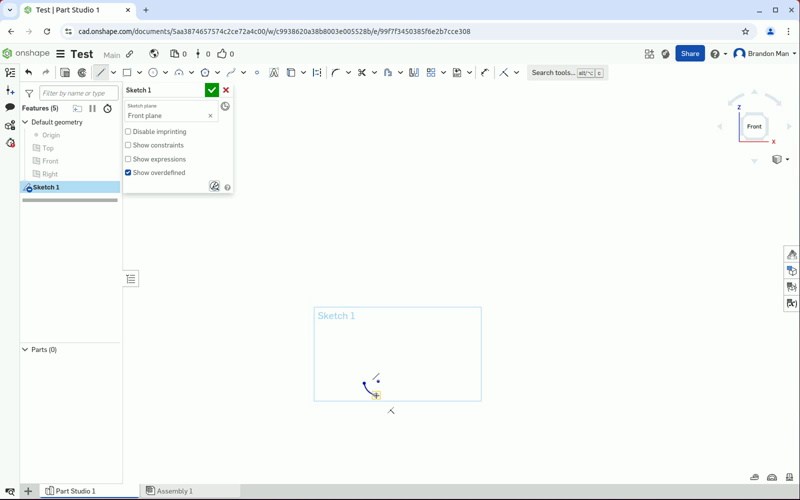
scroll(-6)
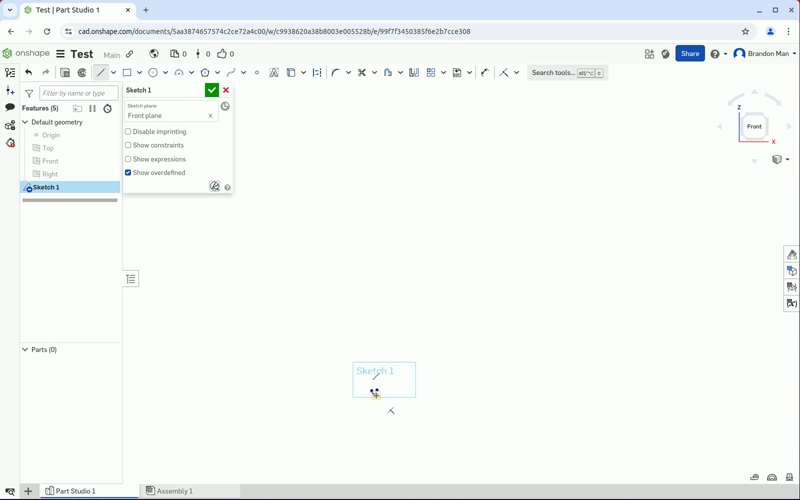
key_down(shift)
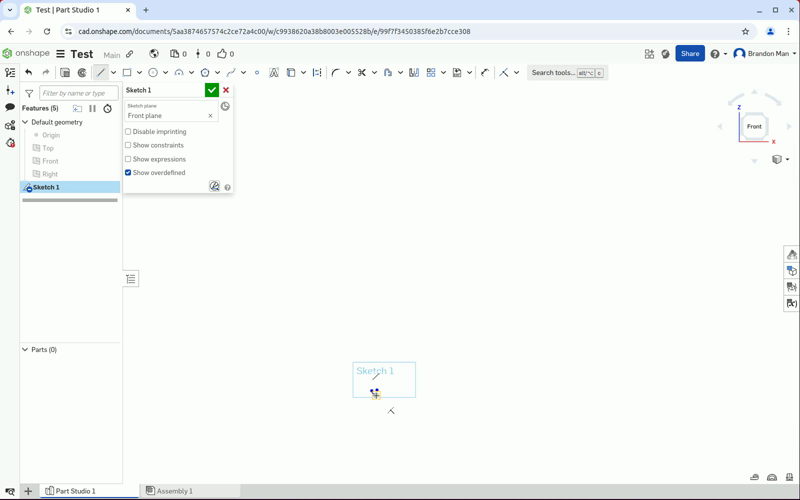
mouse_move(544, 395)
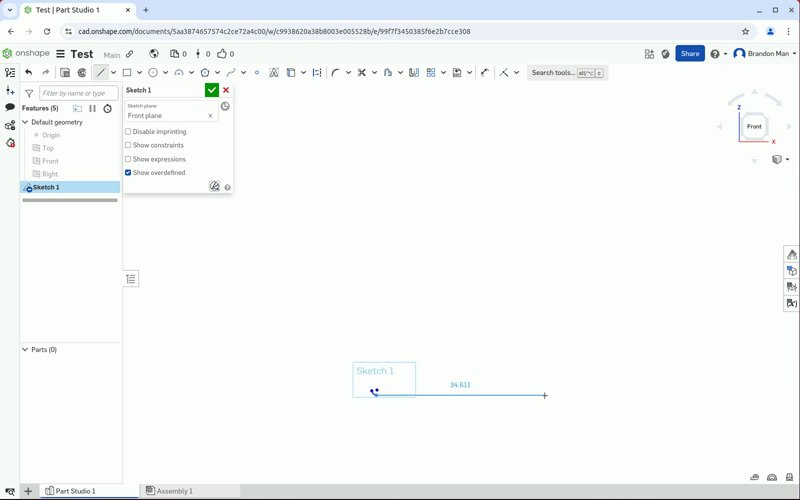
click(544, 395)
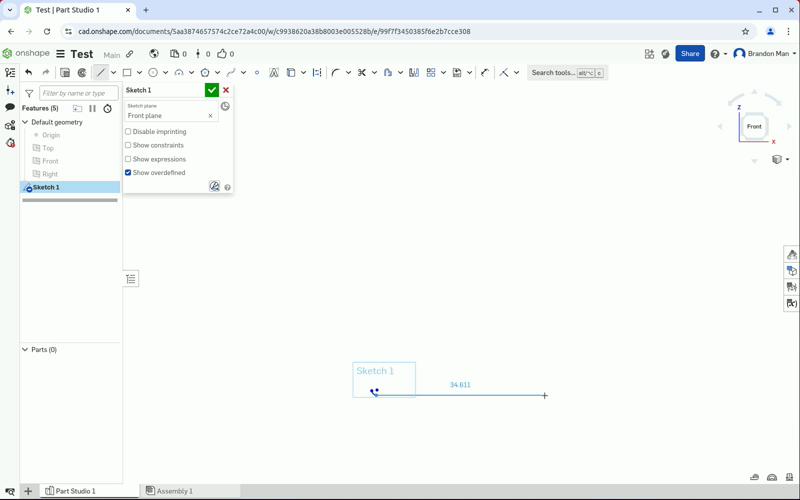
key_up(shift)
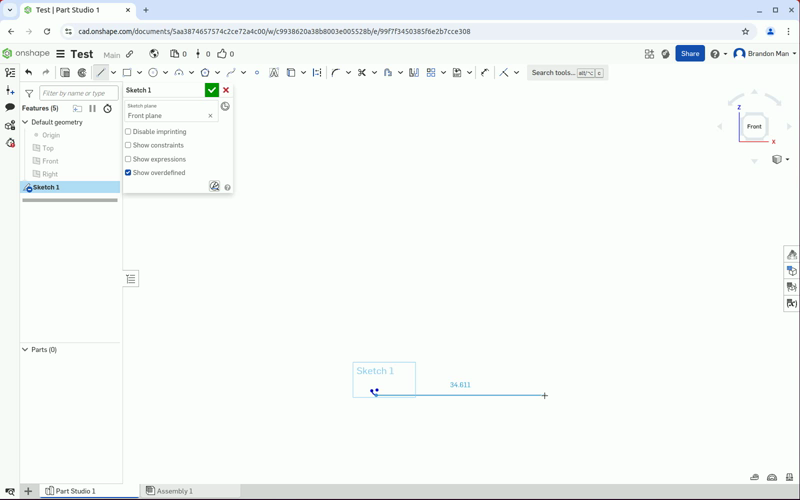
key(esc)
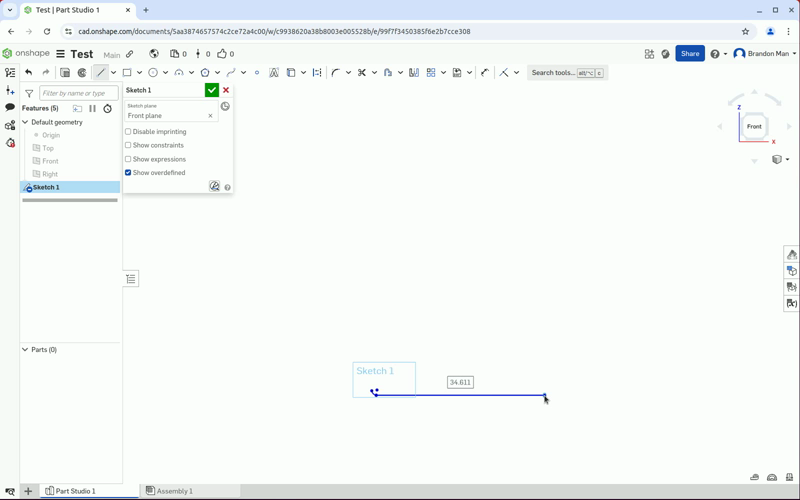
key(a)
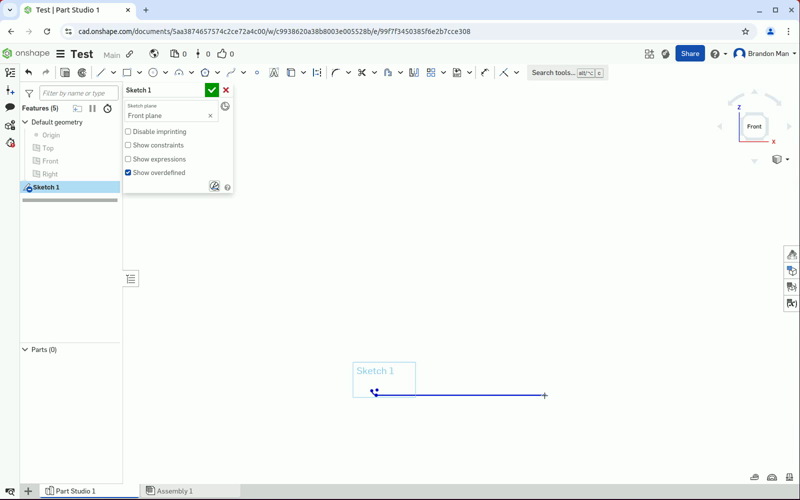
mouse_move(544, 395)
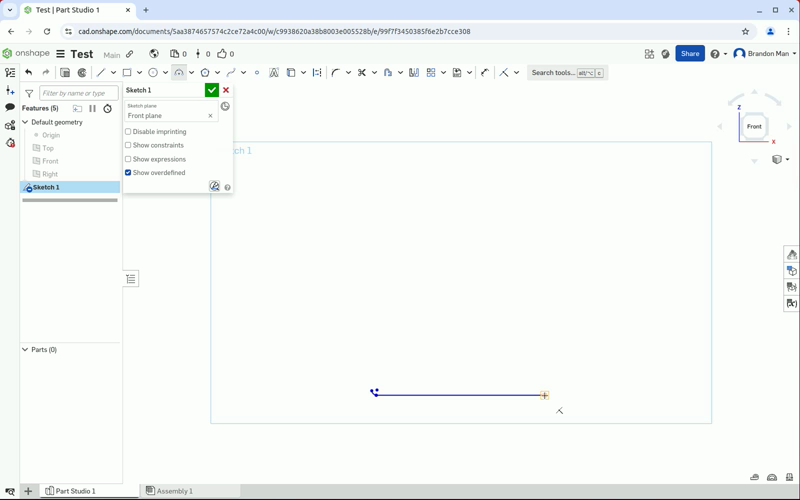
click(544, 395)
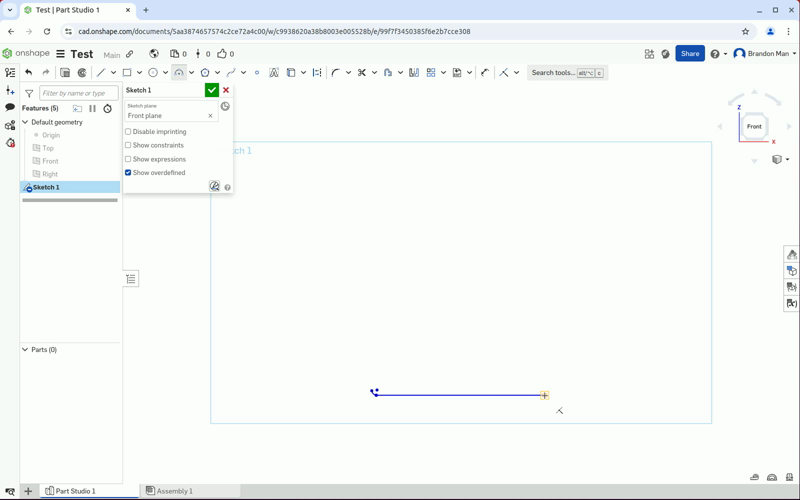
key_down(shift)
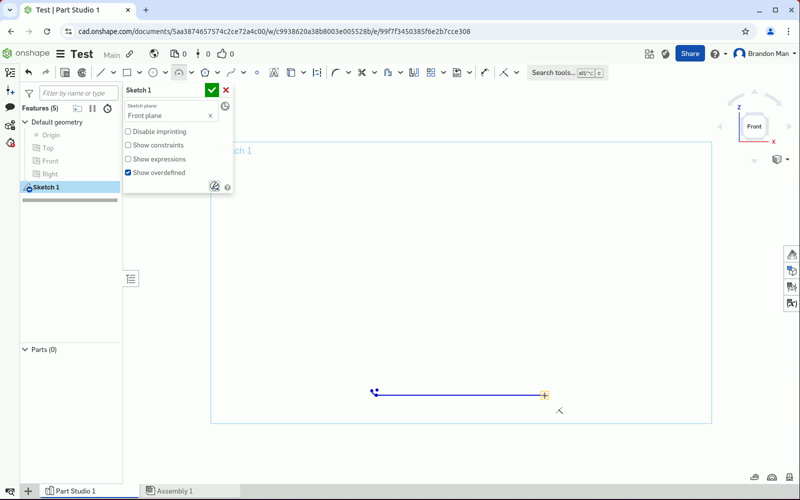
mouse_move(549, 390)
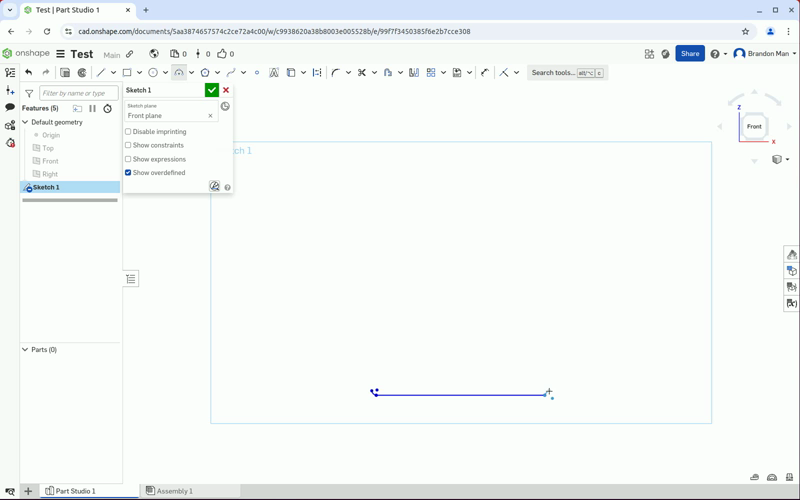
scroll(6)
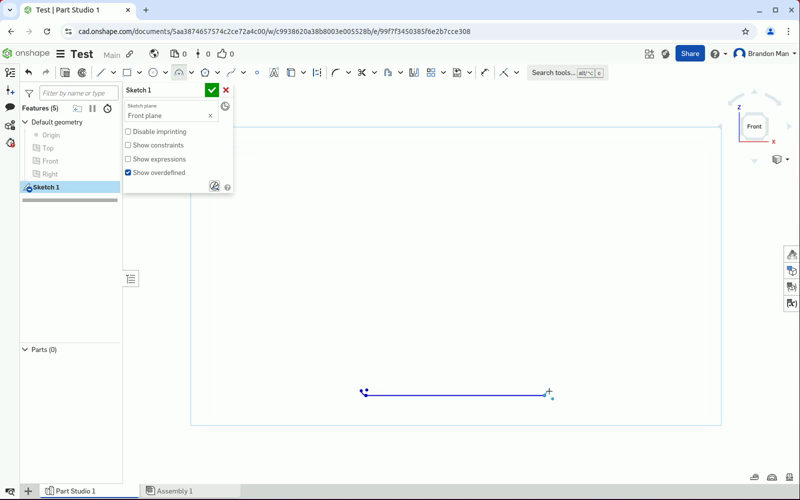
scroll(6)
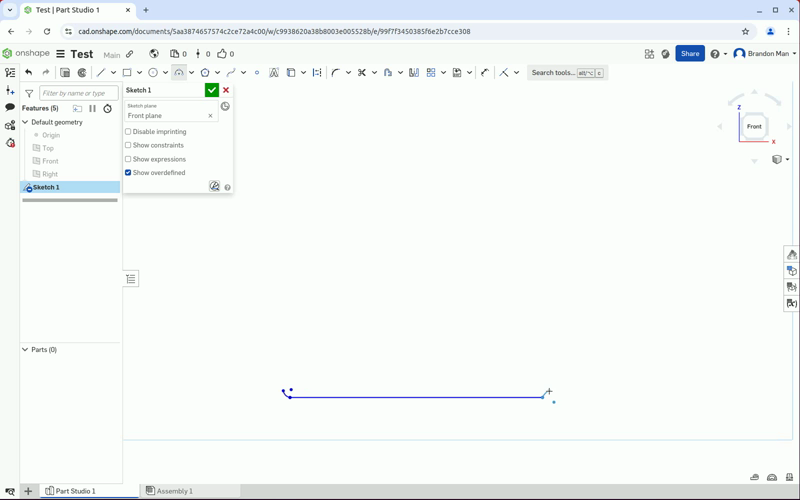
scroll(6)
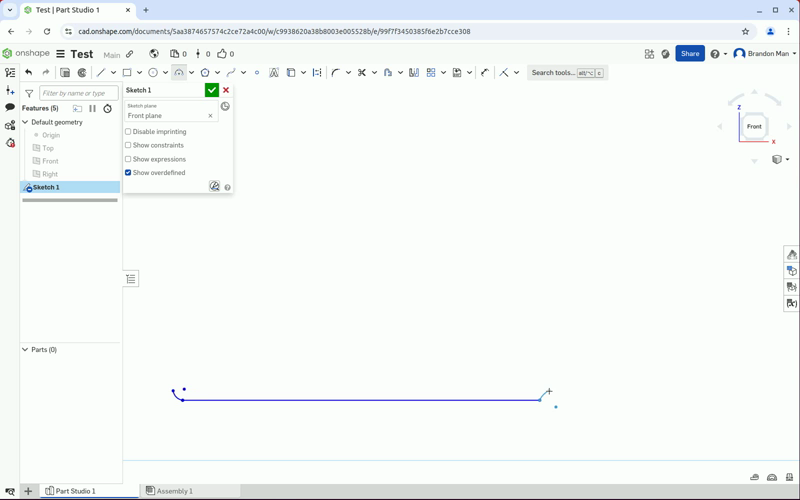
scroll(6)
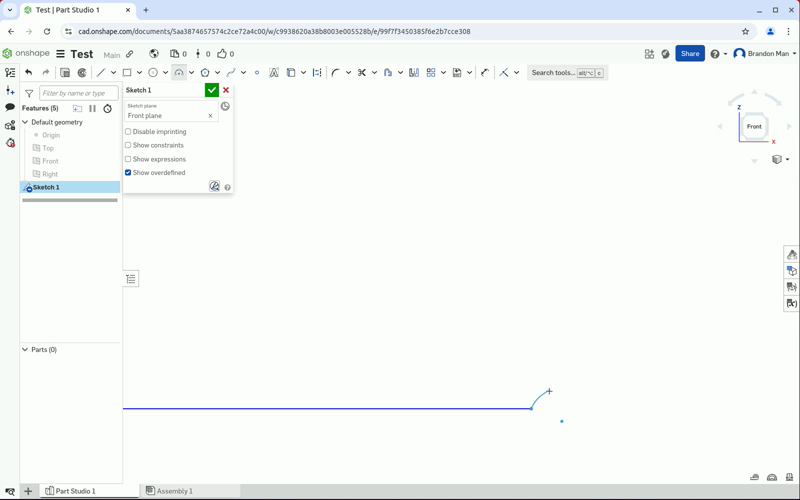
scroll(6)
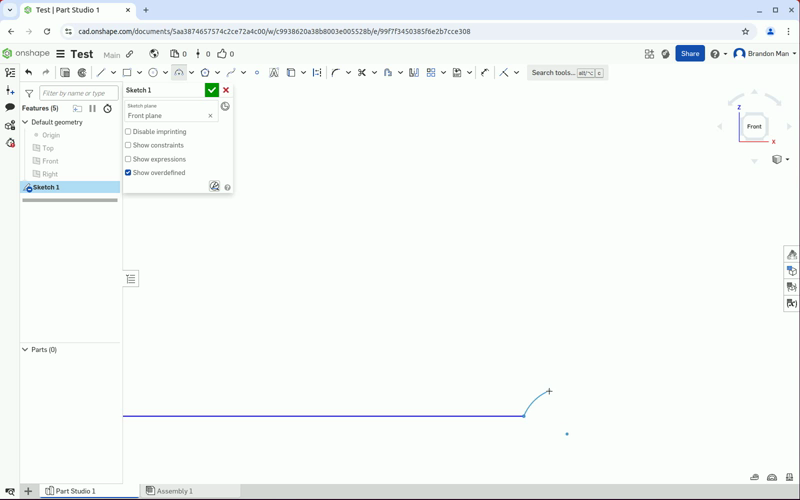
scroll(6)
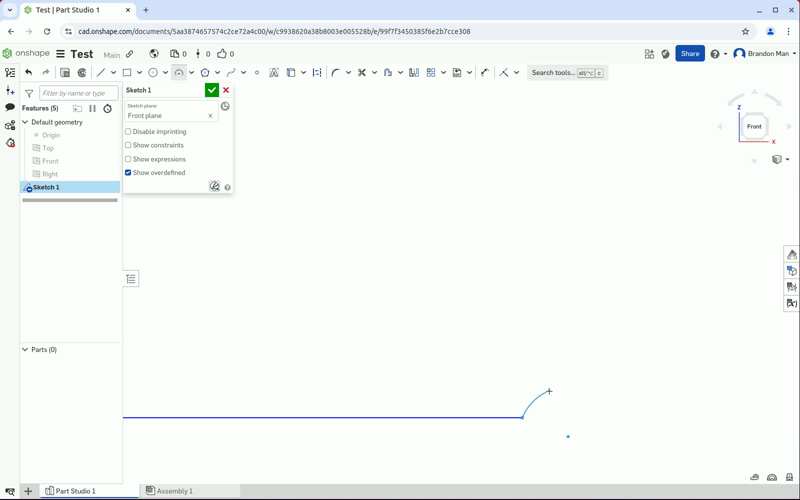
scroll(6)
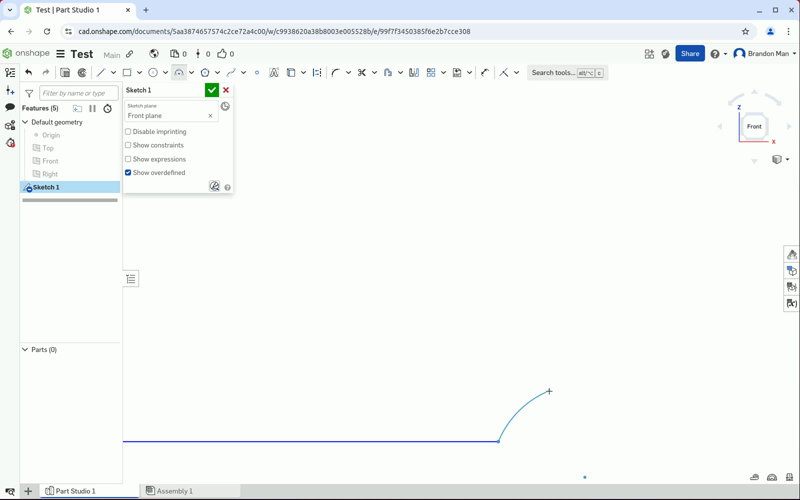
click(549, 390)
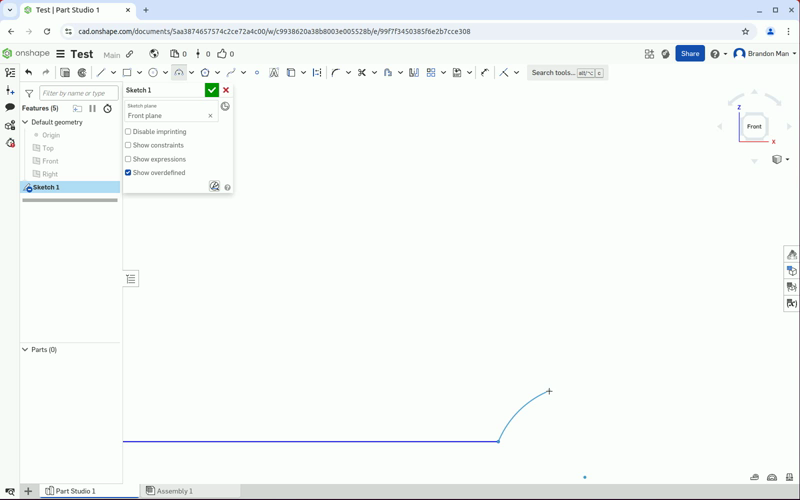
scroll(-6)
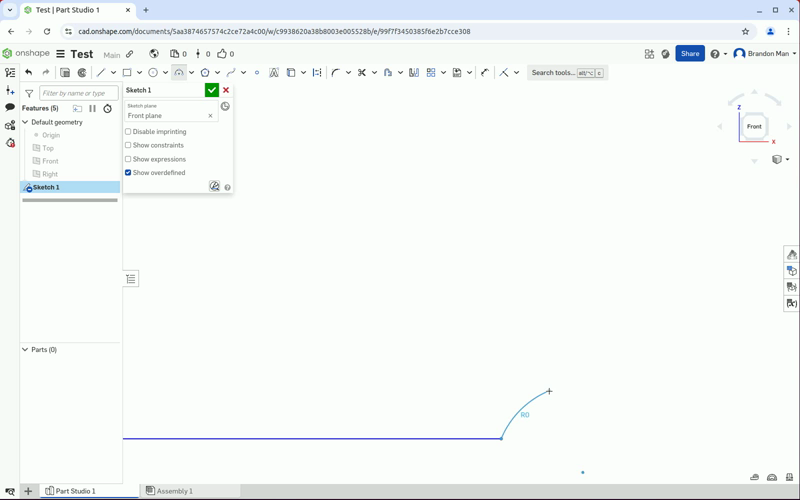
scroll(-6)
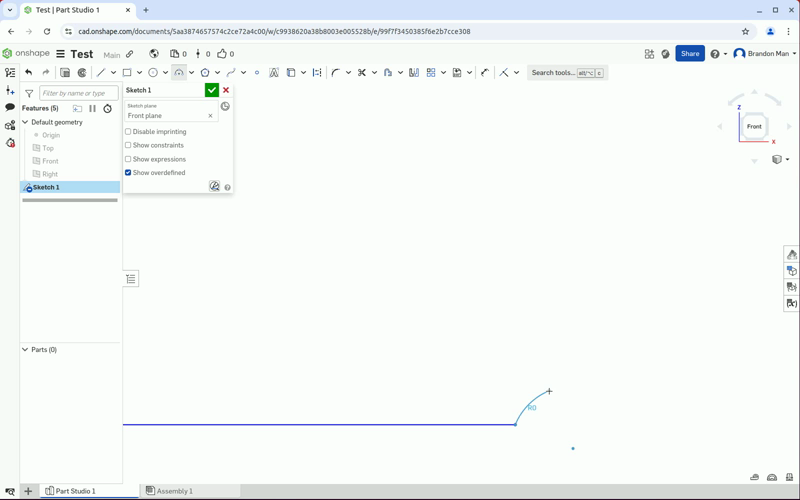
scroll(-6)
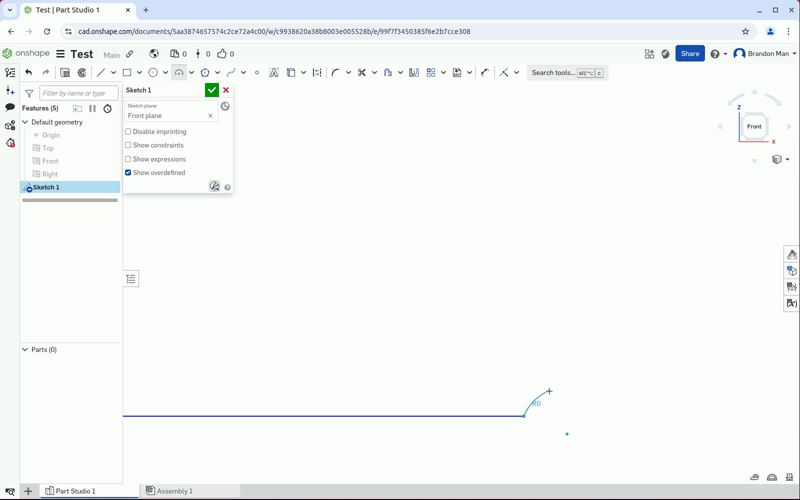
scroll(-6)
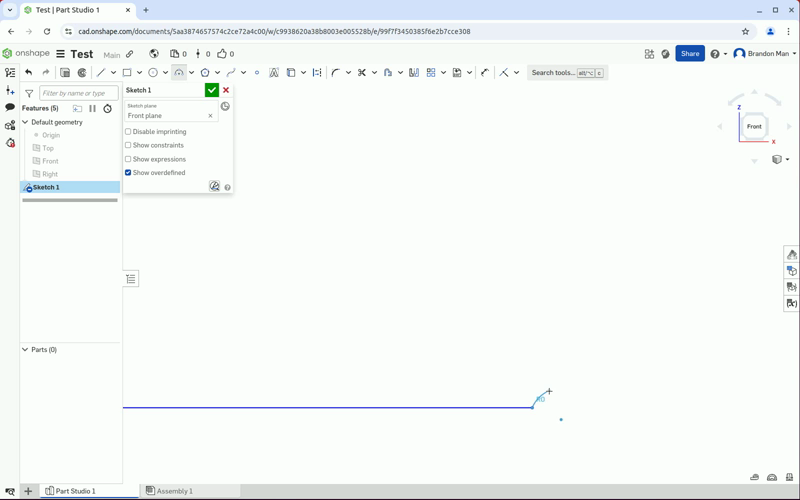
scroll(-6)
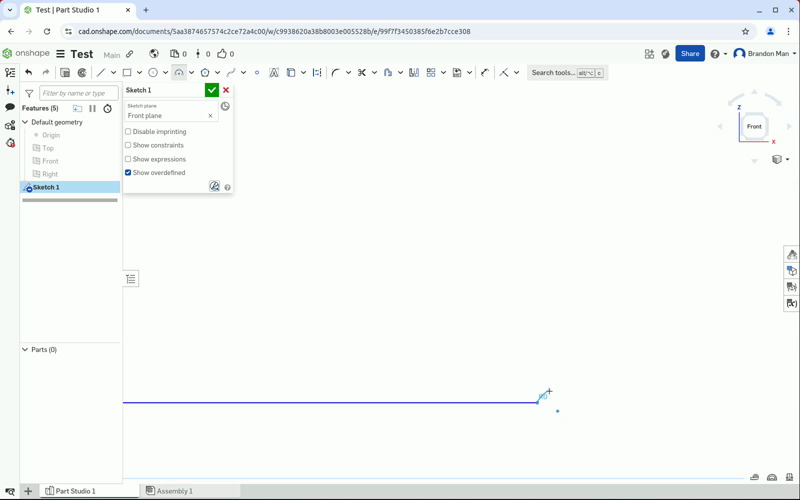
scroll(-6)
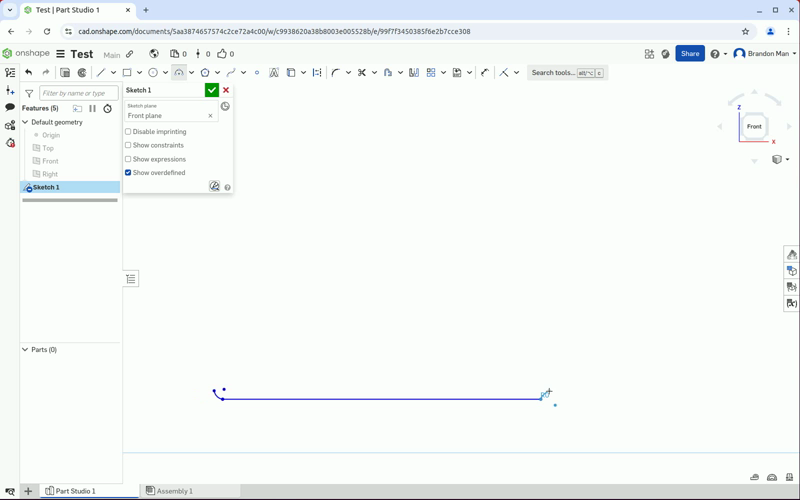
scroll(-6)
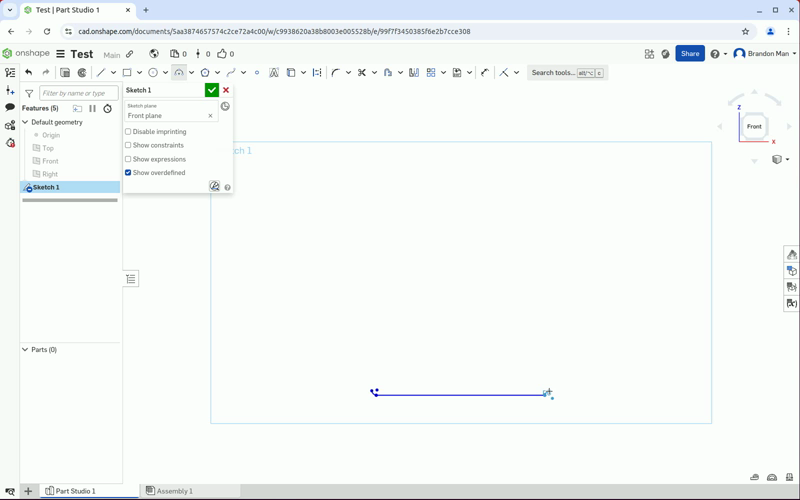
mouse_move(548, 393)
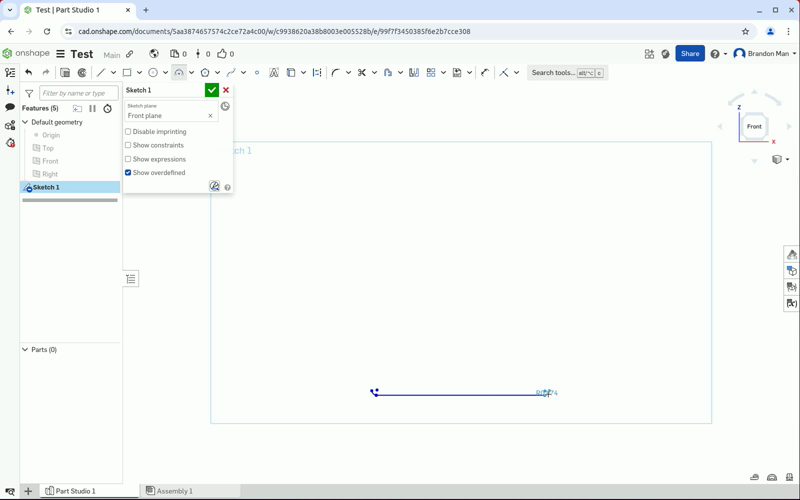
scroll(6)
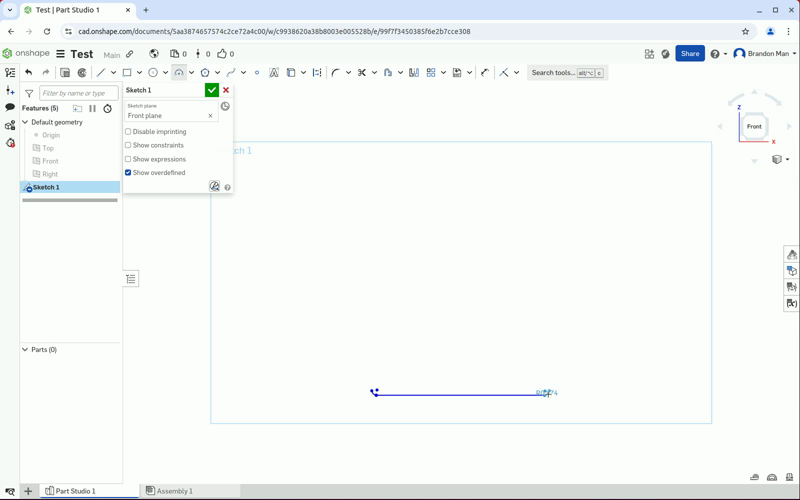
scroll(6)
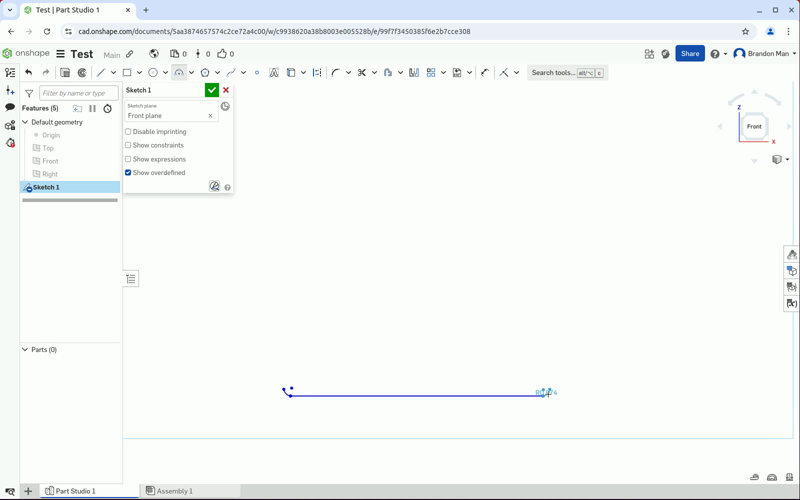
scroll(6)
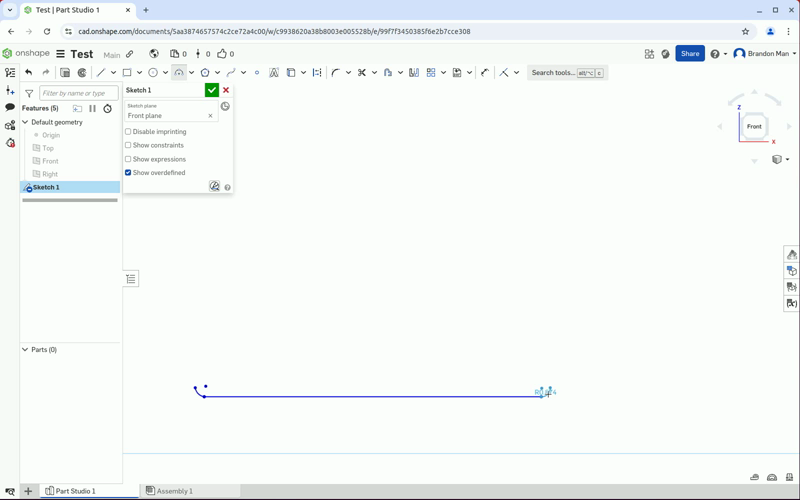
scroll(6)
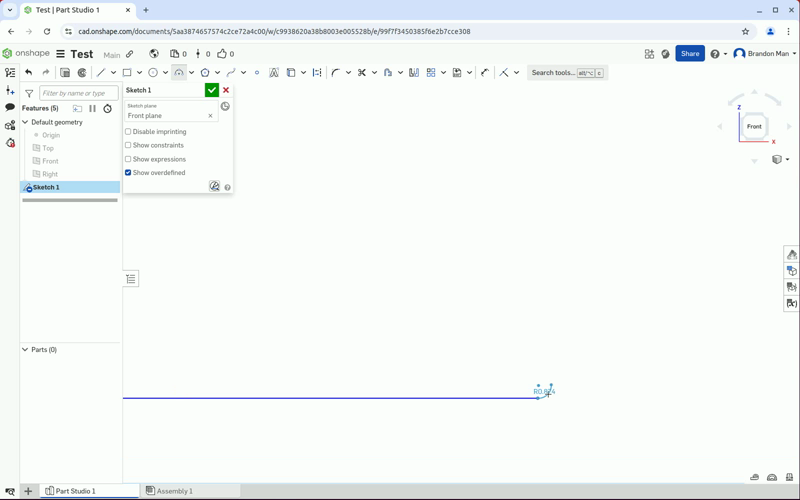
scroll(6)
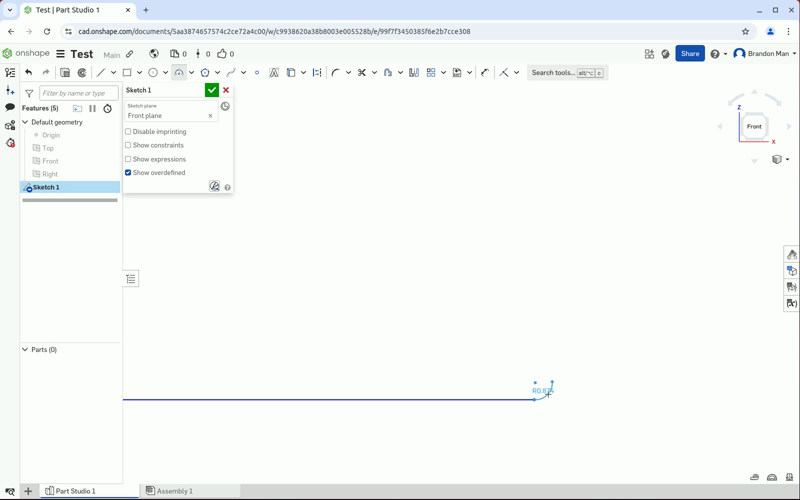
scroll(6)
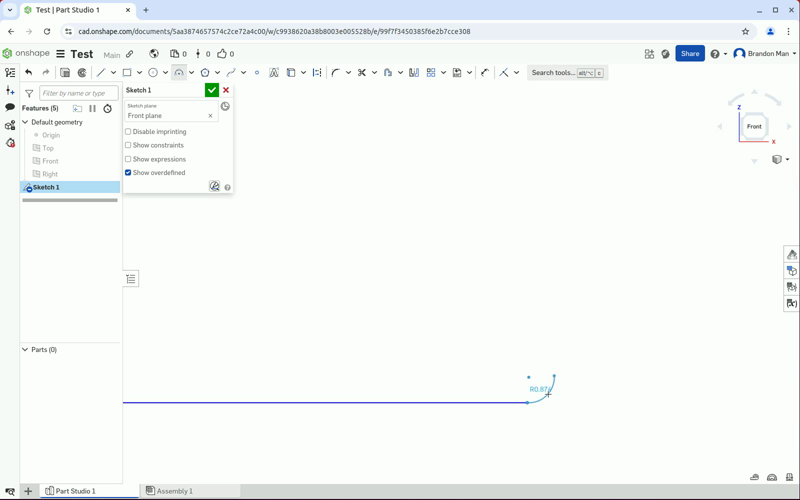
scroll(6)
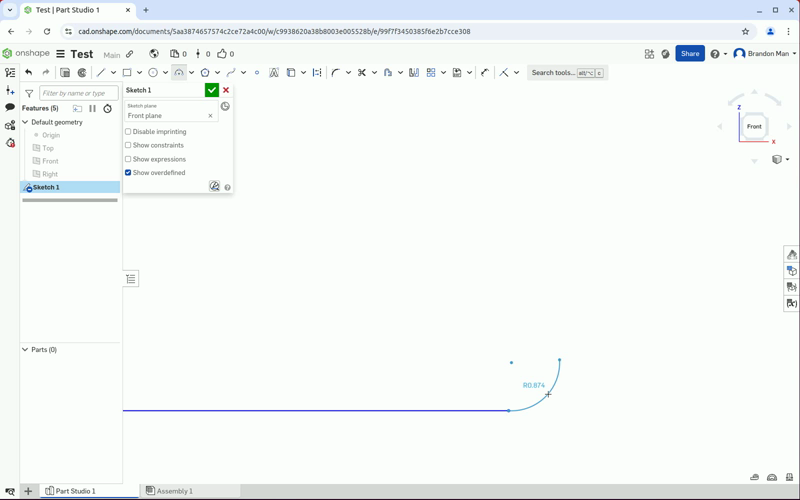
click(548, 393)
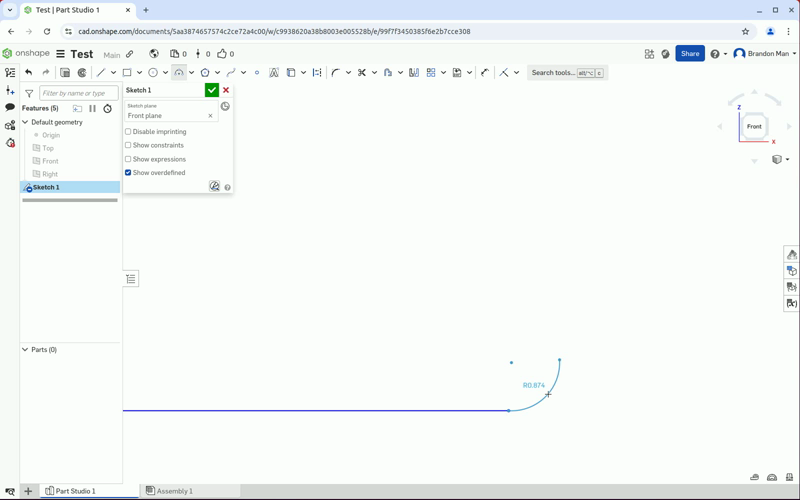
scroll(-6)
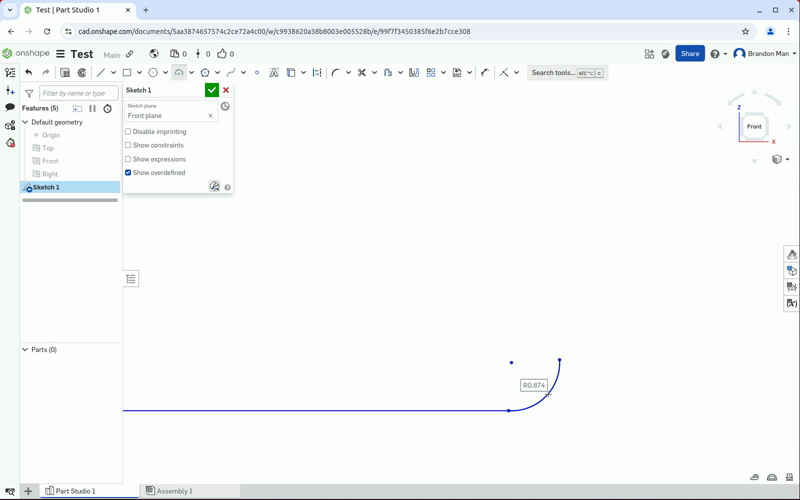
scroll(-6)
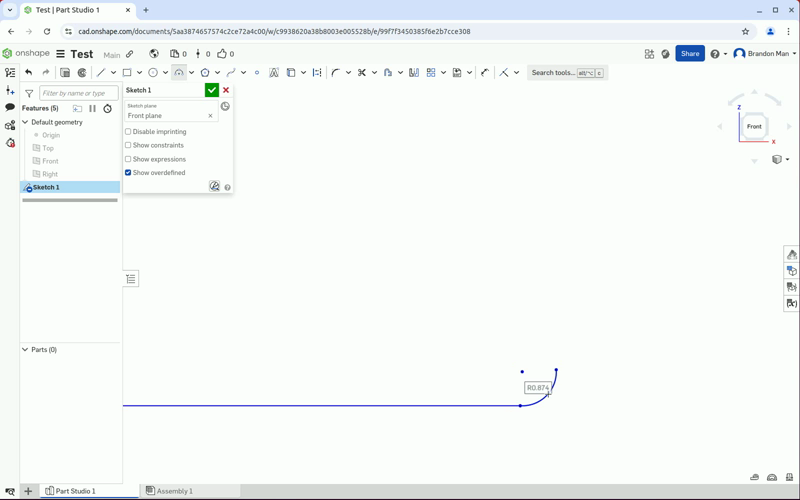
scroll(-6)
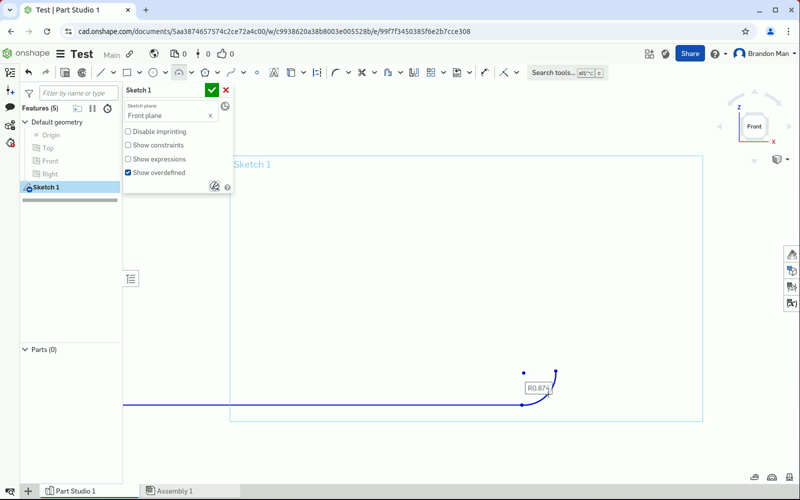
scroll(-6)
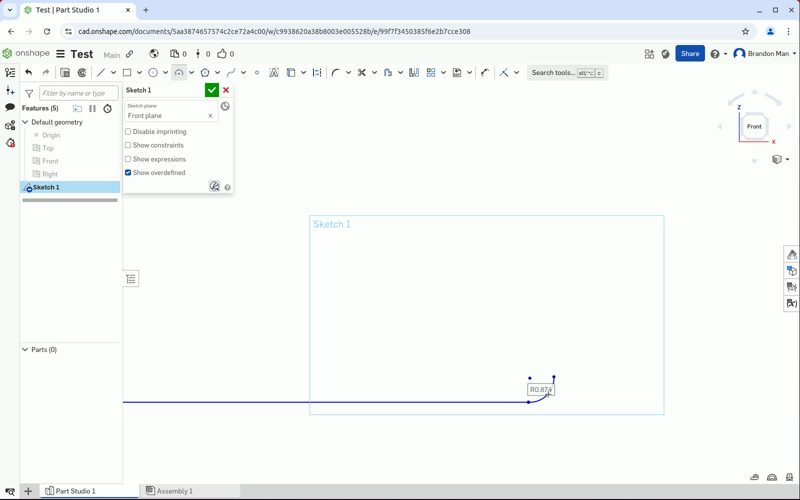
scroll(-6)
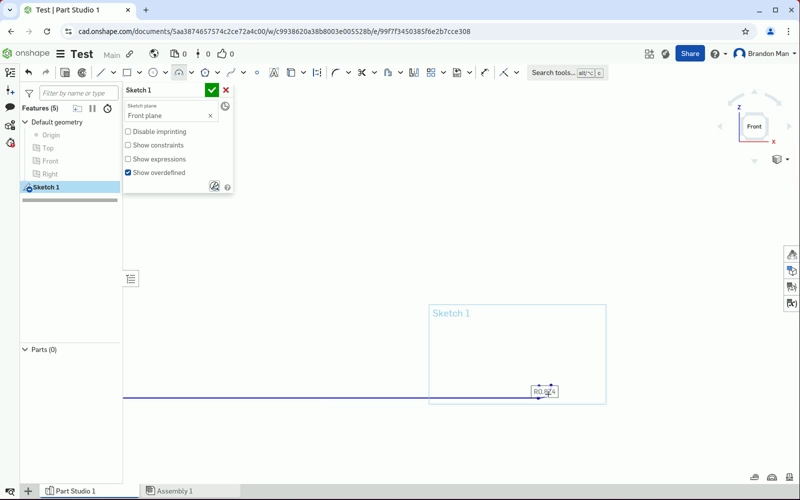
scroll(-6)
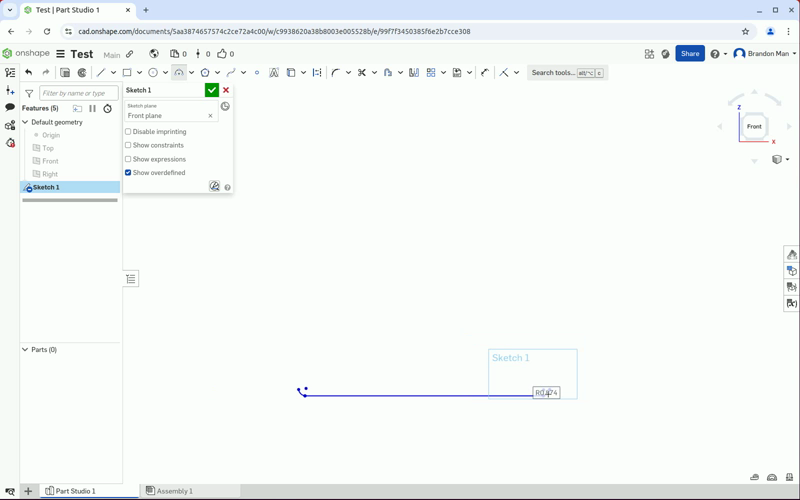
scroll(-6)
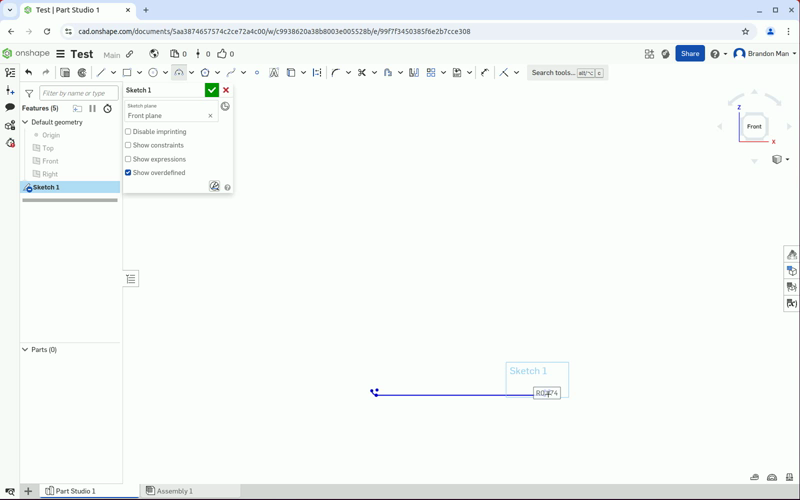
key_up(shift)
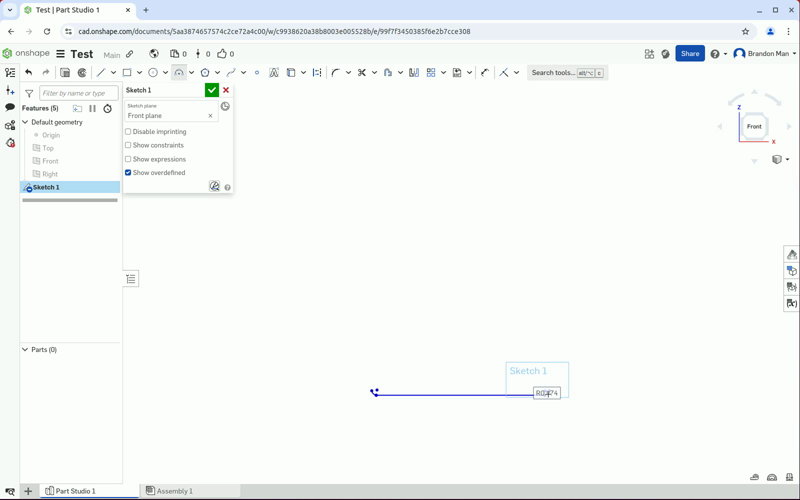
key(esc)
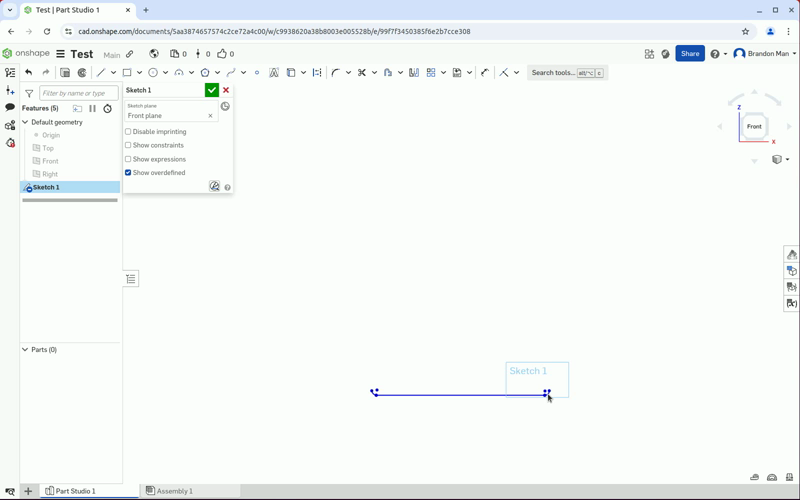
key(l)
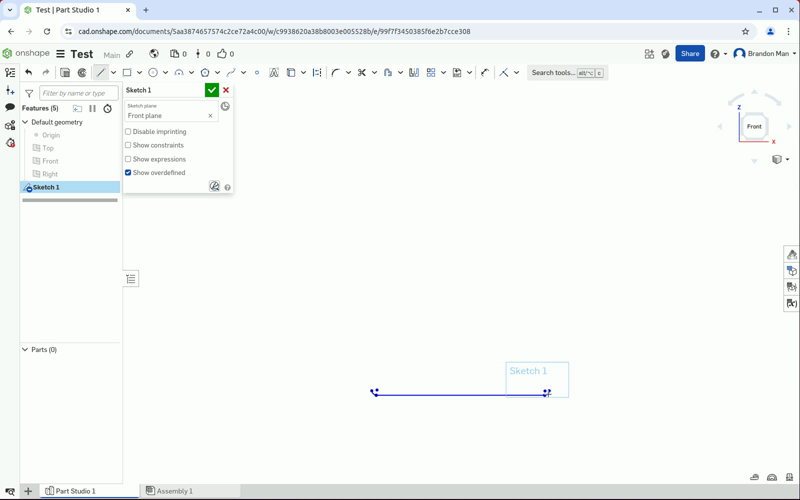
mouse_move(549, 390)
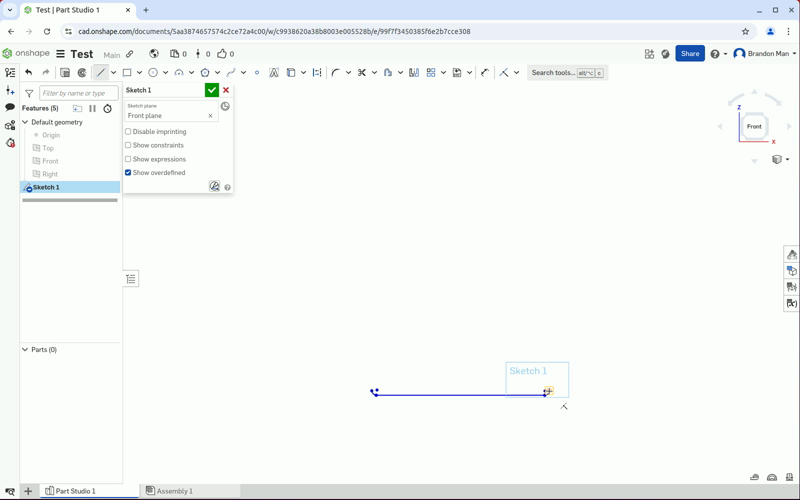
scroll(6)
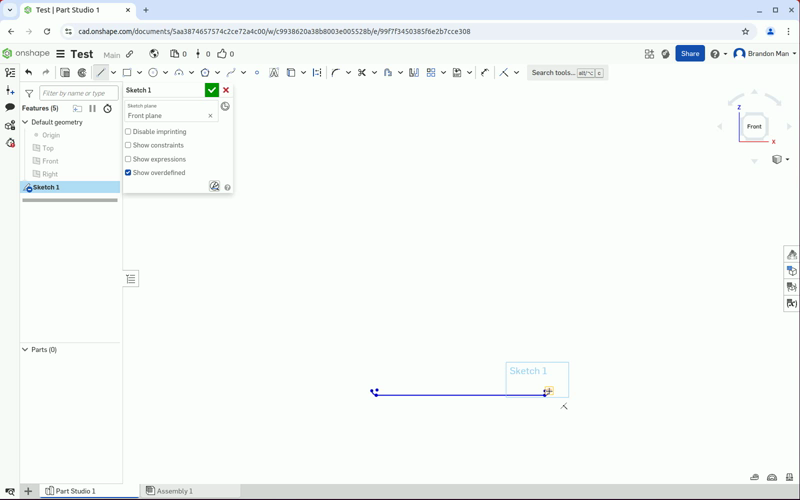
scroll(6)
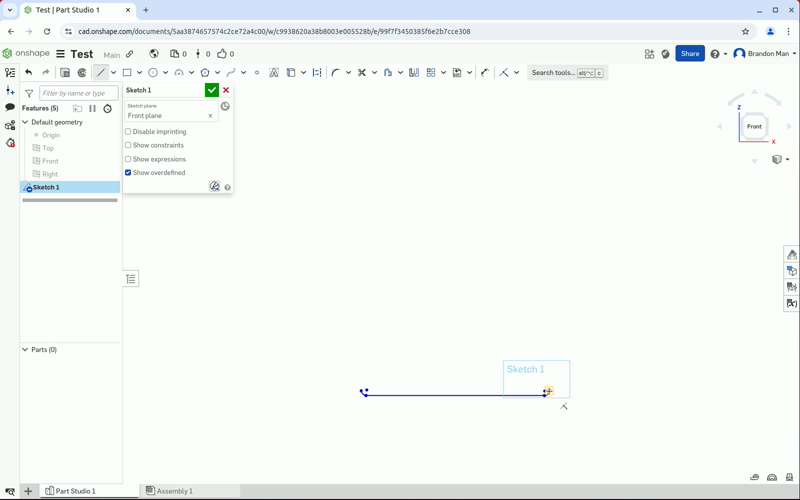
scroll(6)
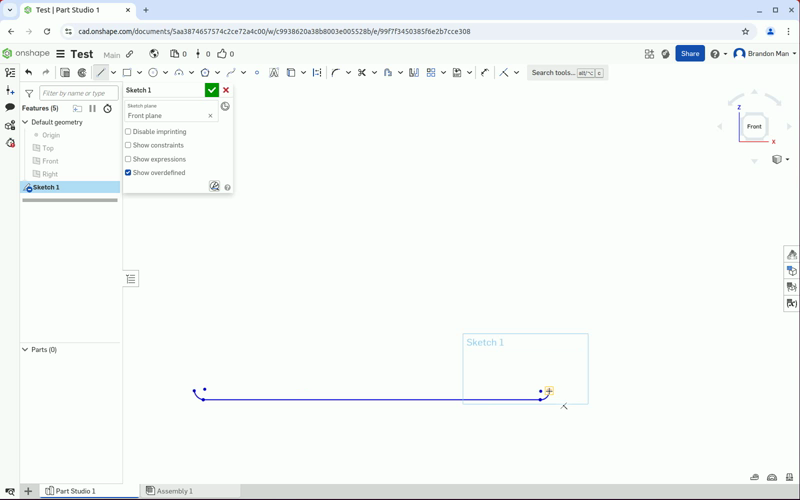
scroll(6)
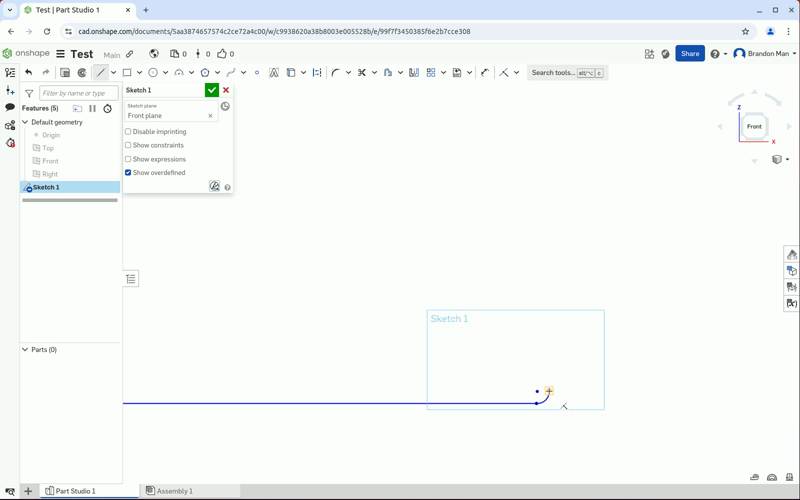
scroll(6)
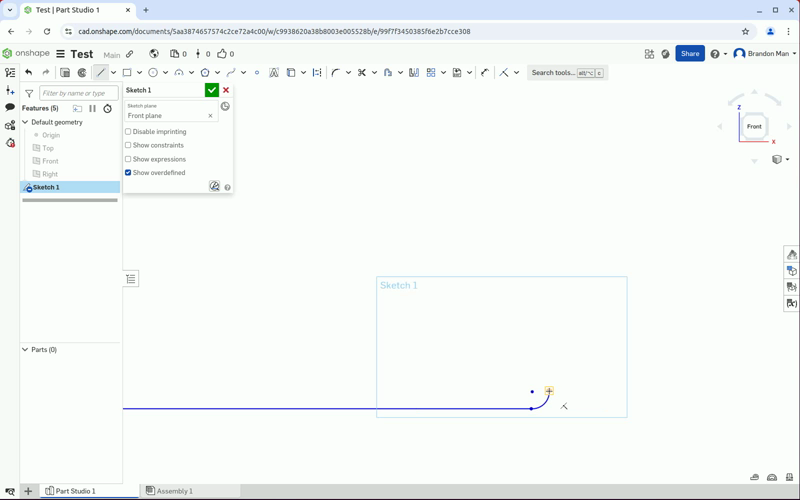
scroll(6)
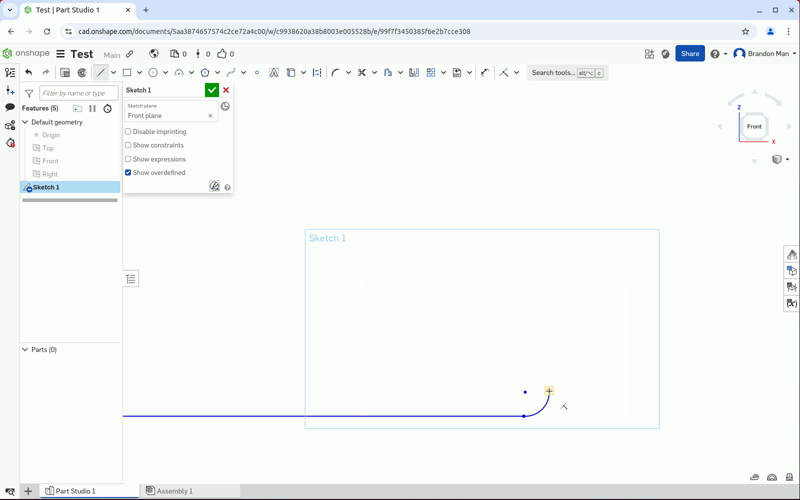
scroll(6)
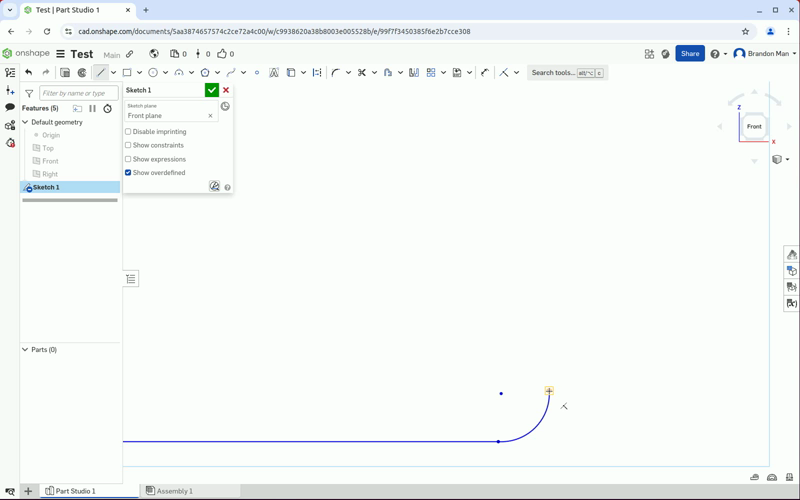
click(549, 390)
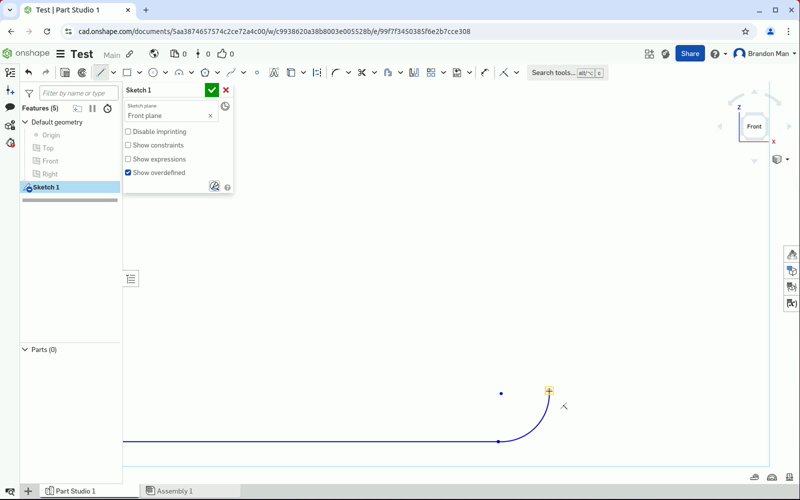
scroll(-6)
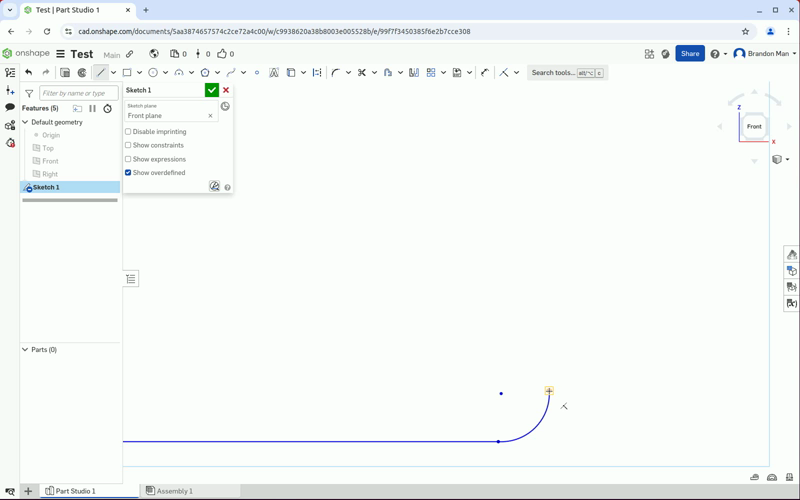
scroll(-6)
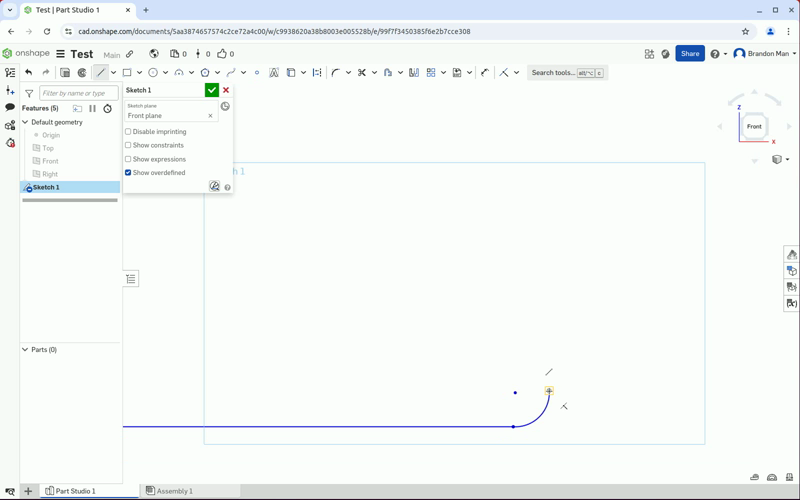
scroll(-6)
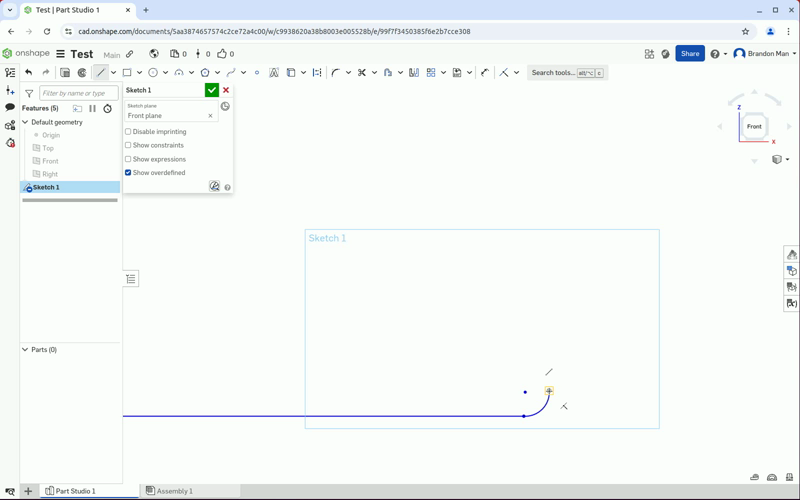
scroll(-6)
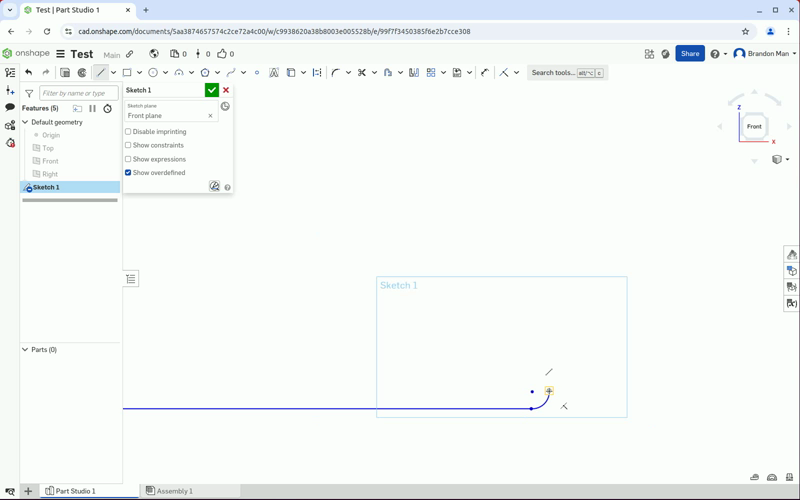
scroll(-6)
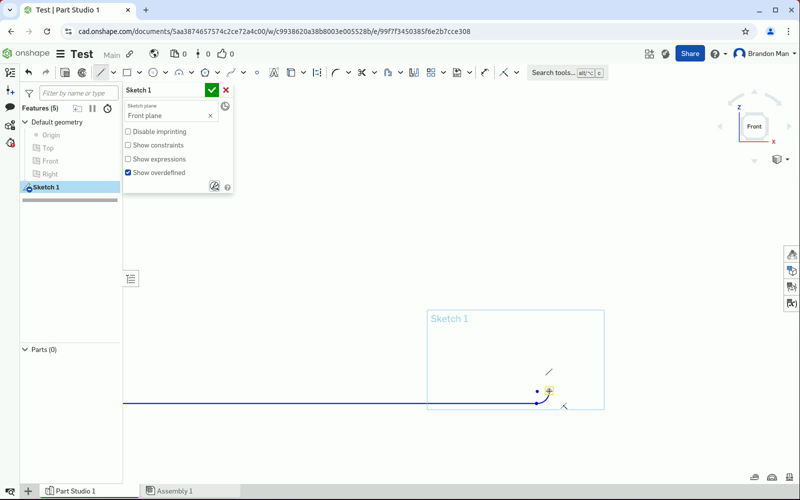
scroll(-6)
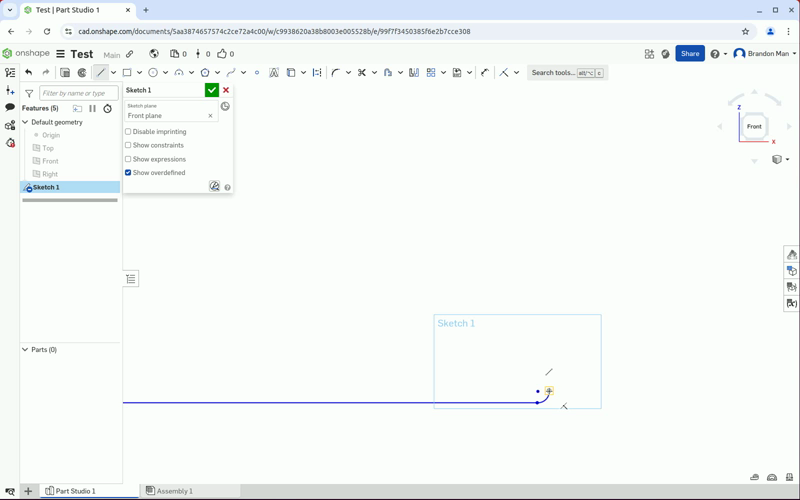
scroll(-6)
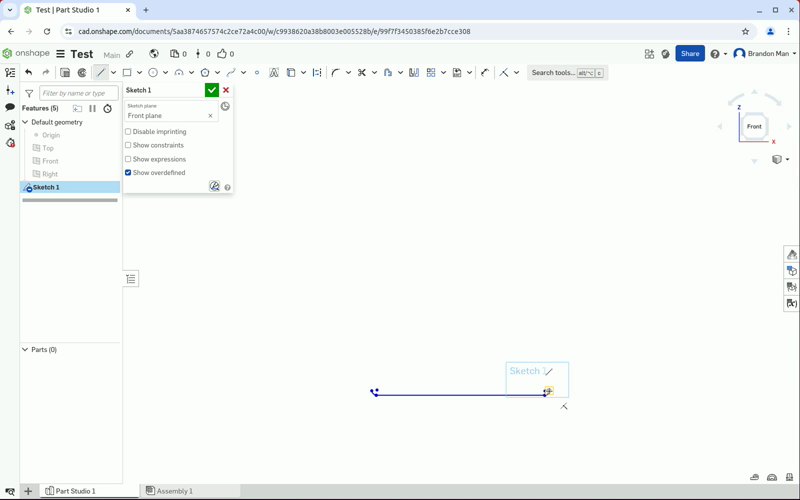
key_down(shift)
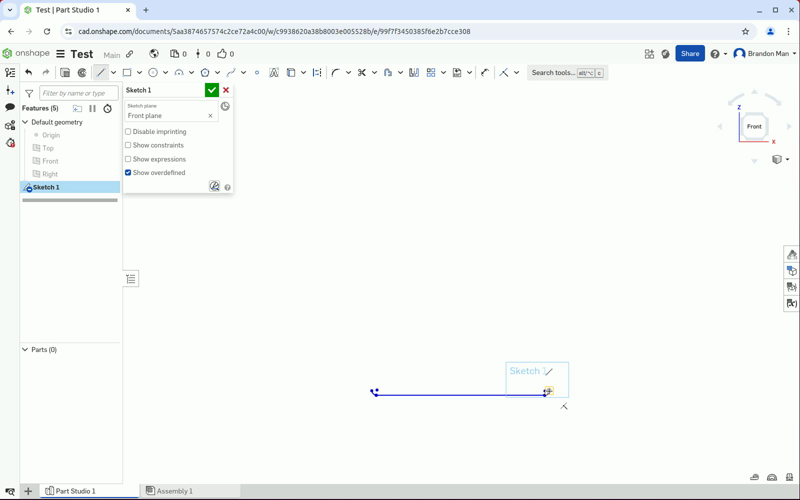
mouse_move(549, 176)
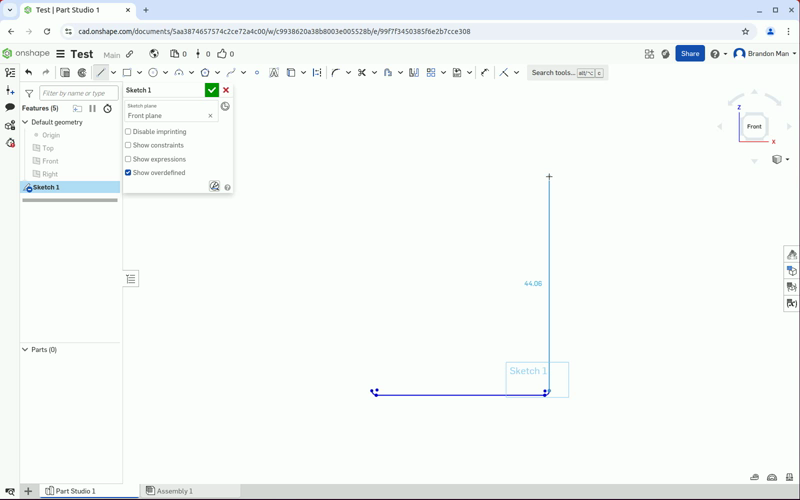
click(549, 176)
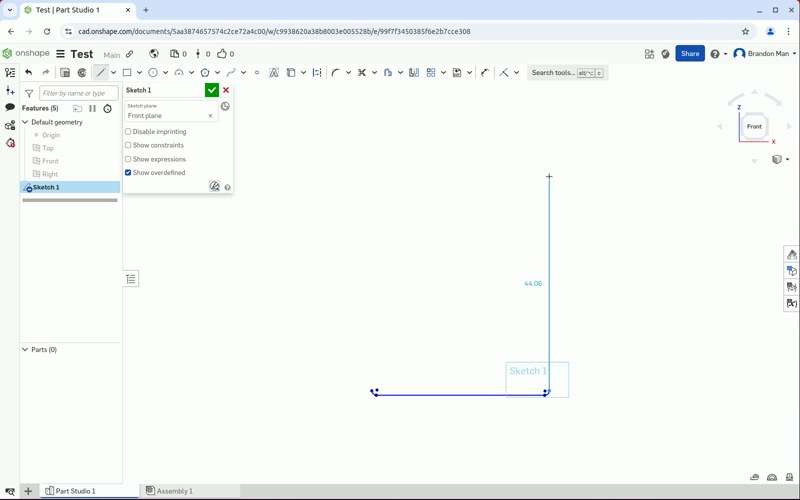
key_up(shift)
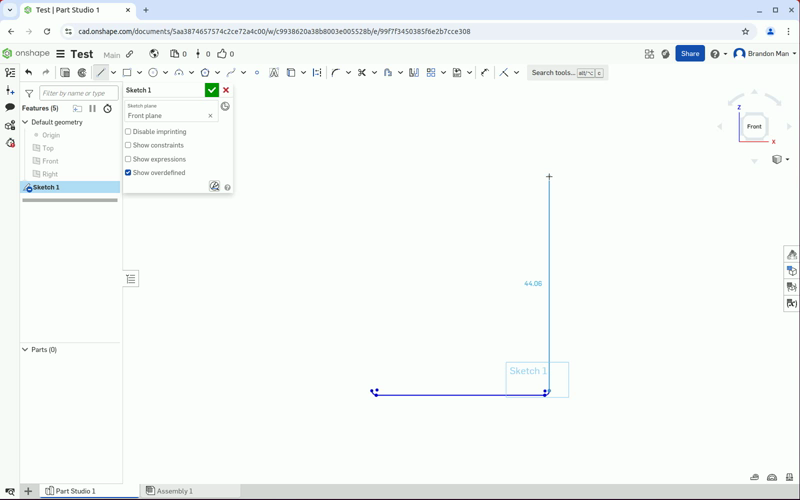
key(esc)
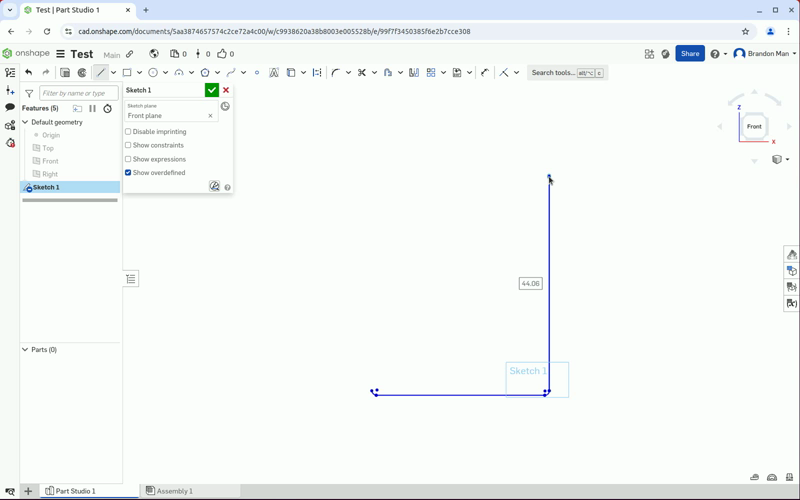
key(a)
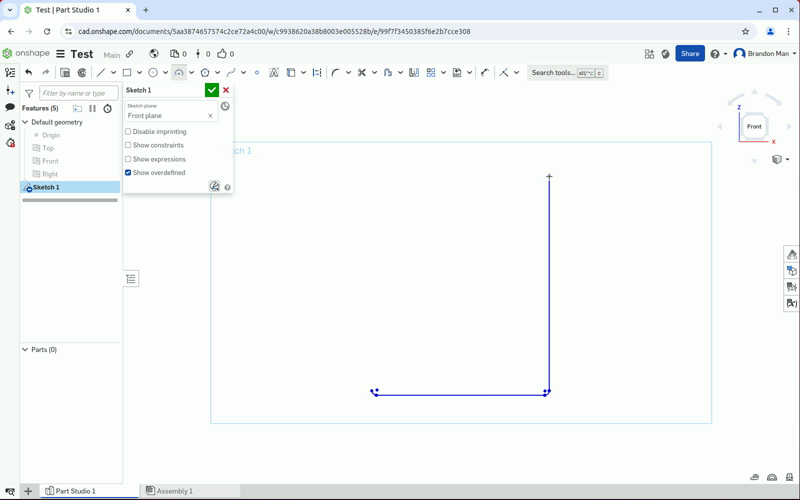
mouse_move(549, 176)
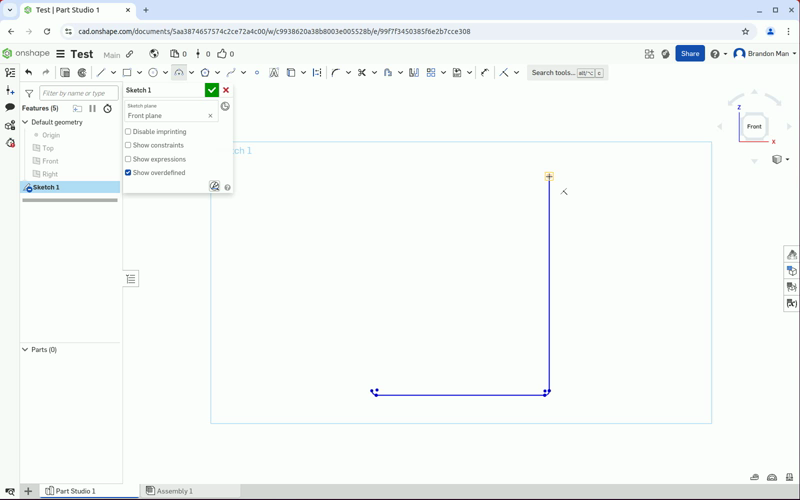
click(549, 176)
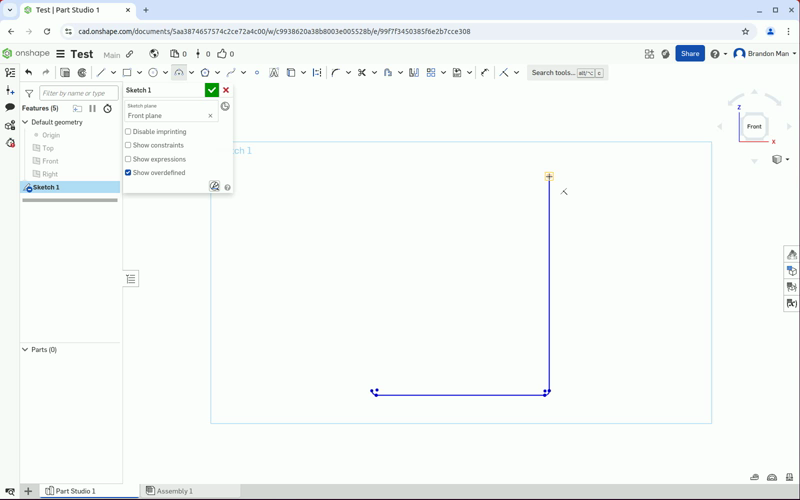
key_down(shift)
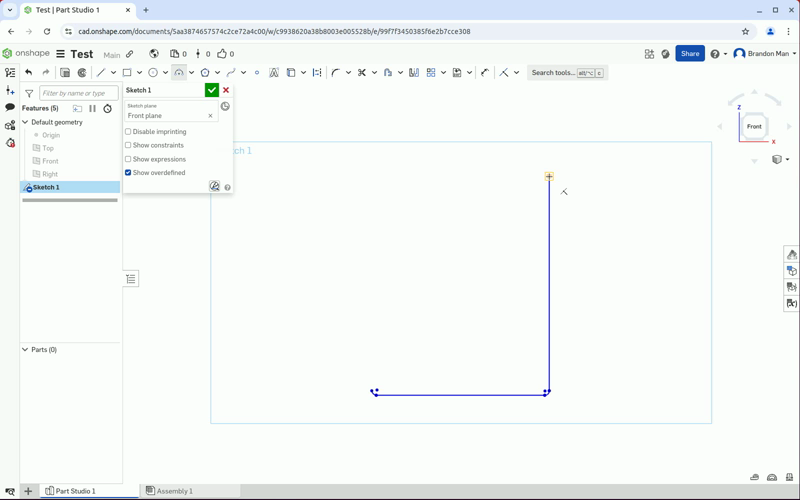
mouse_move(544, 171)
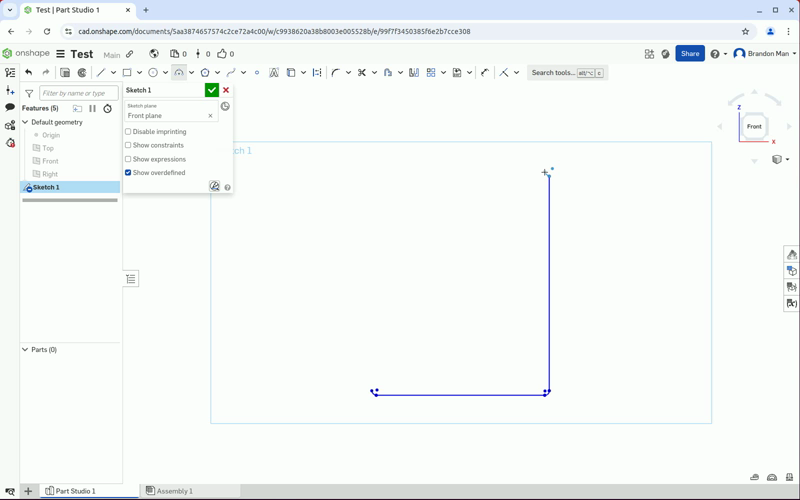
scroll(6)
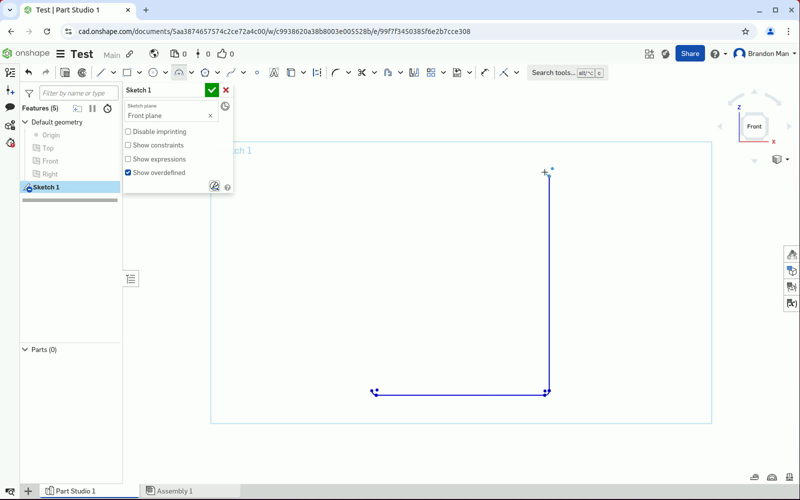
scroll(6)
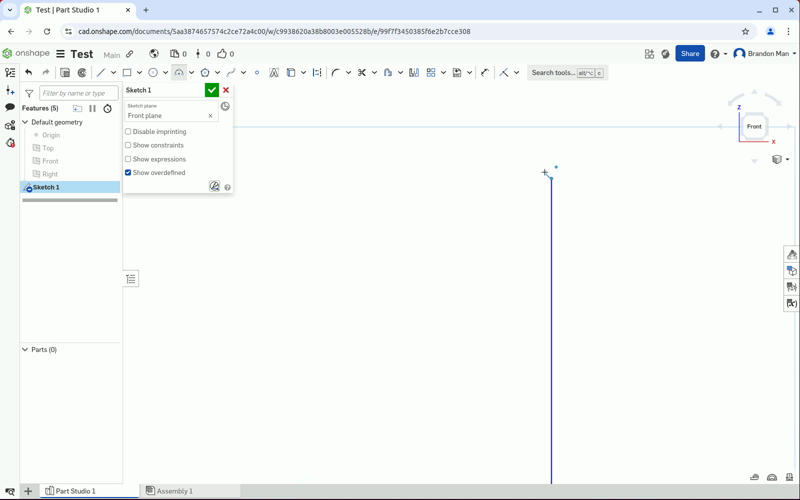
scroll(6)
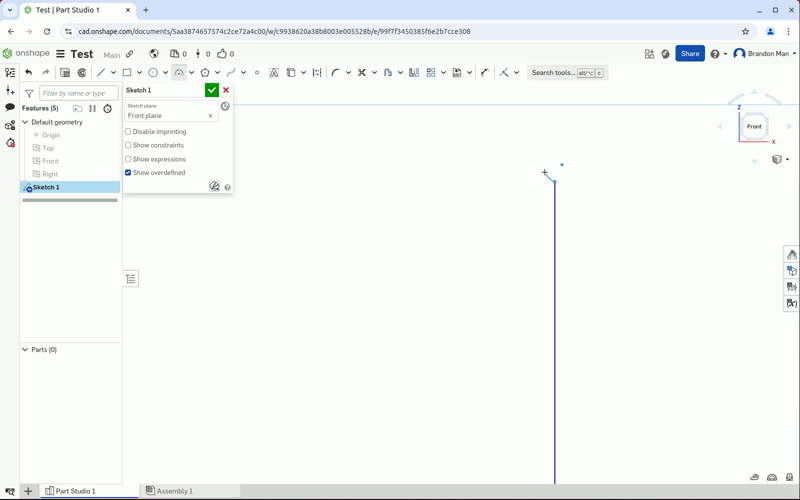
scroll(6)
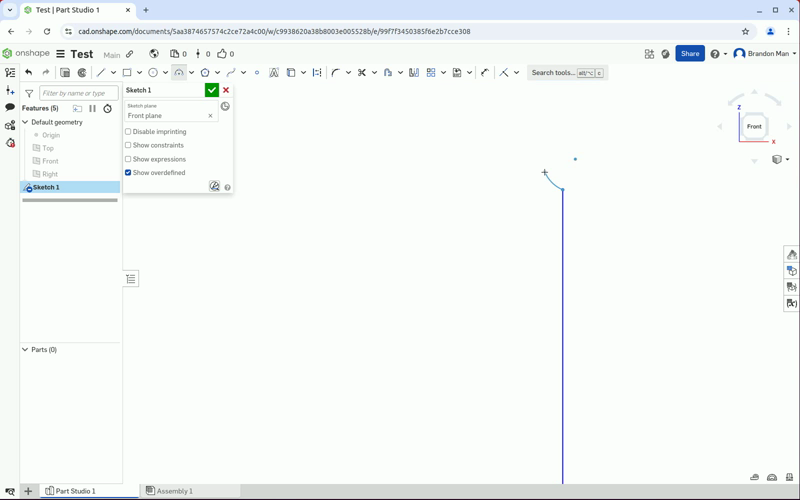
scroll(6)
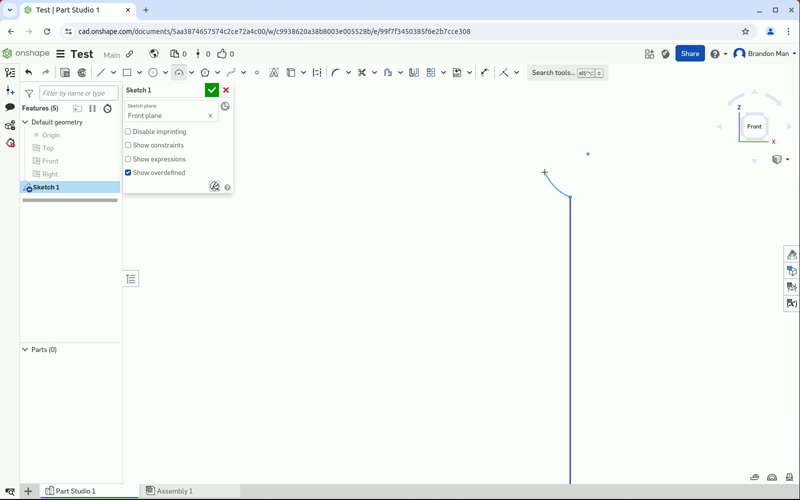
scroll(6)
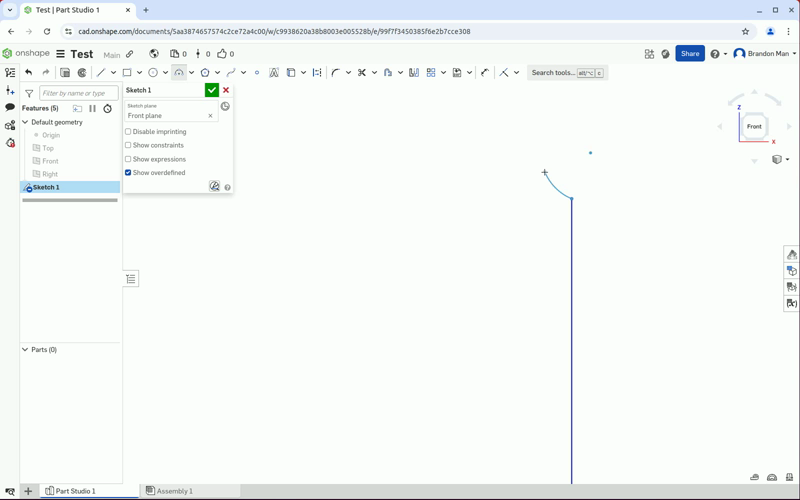
scroll(6)
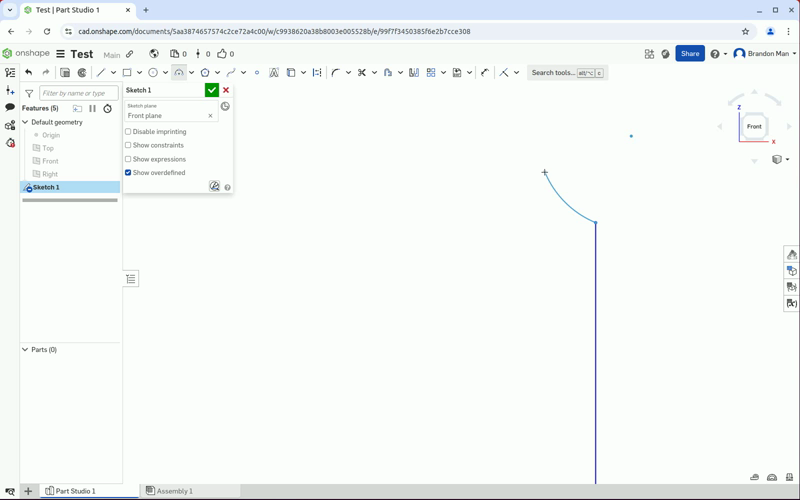
click(544, 171)
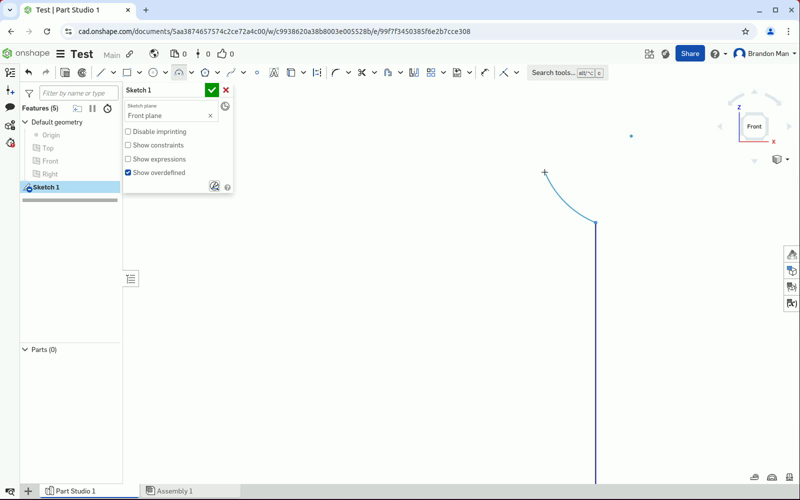
scroll(-6)
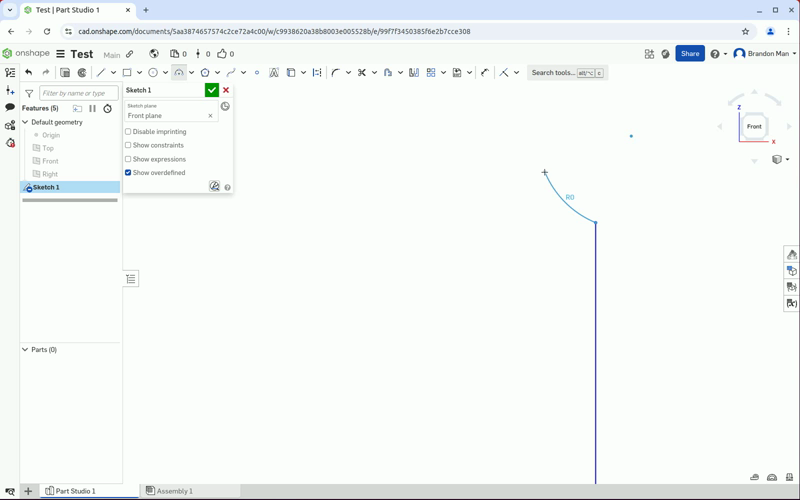
scroll(-6)
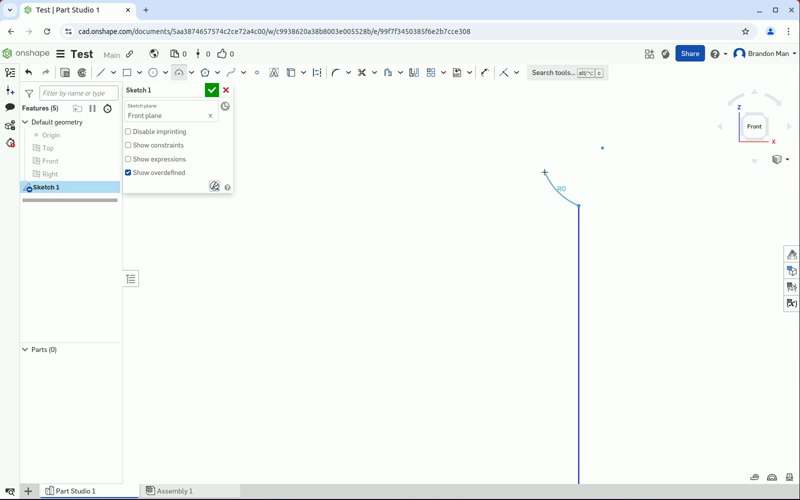
scroll(-6)
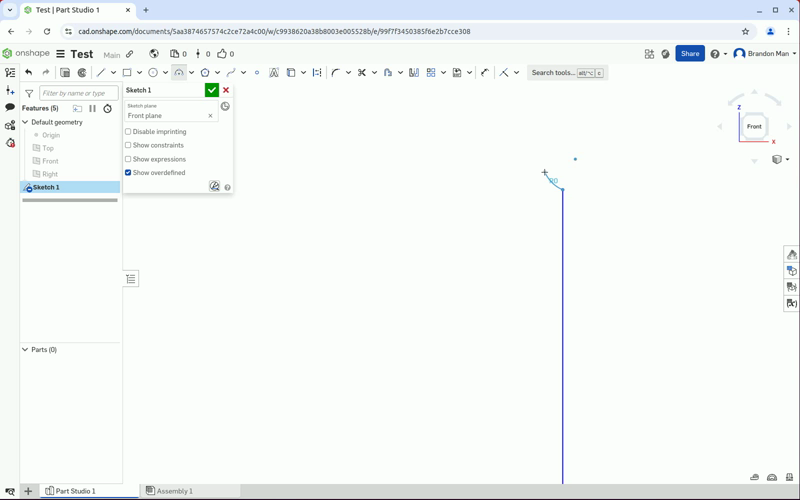
scroll(-6)
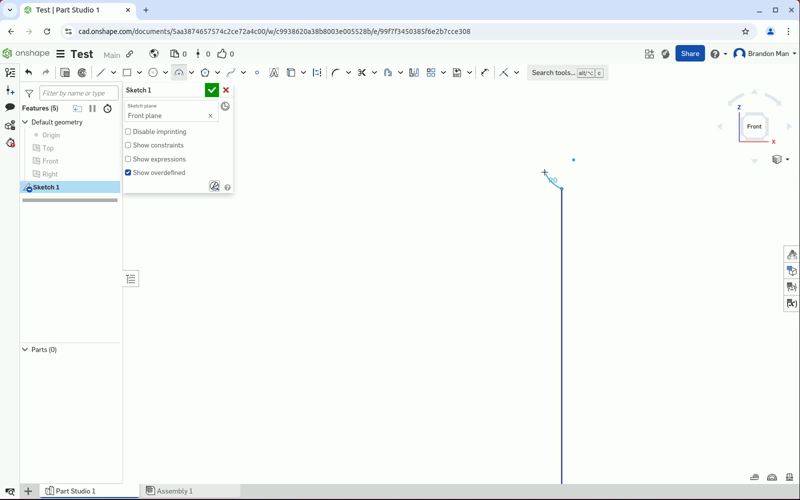
scroll(-6)
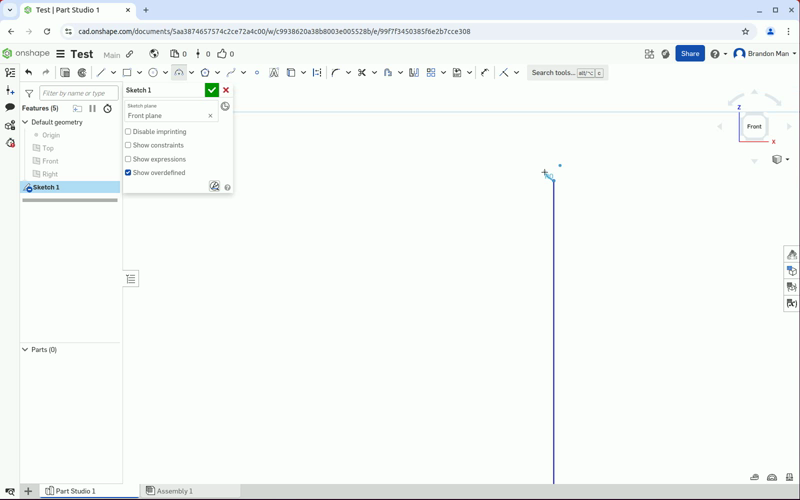
scroll(-6)
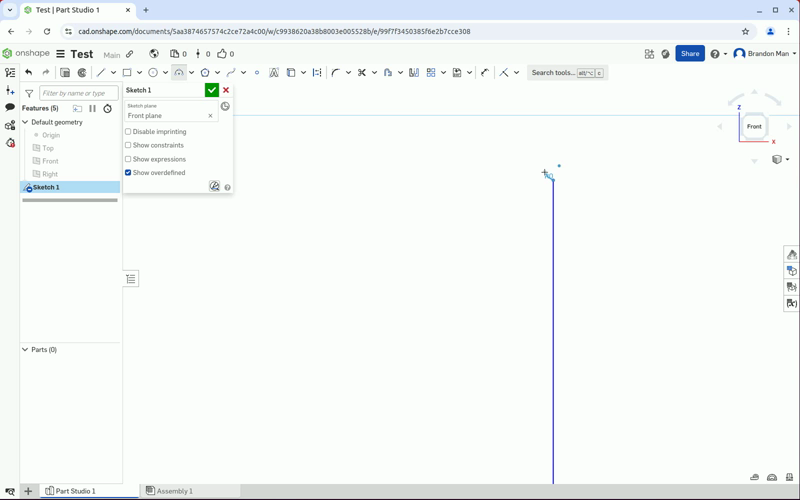
scroll(-6)
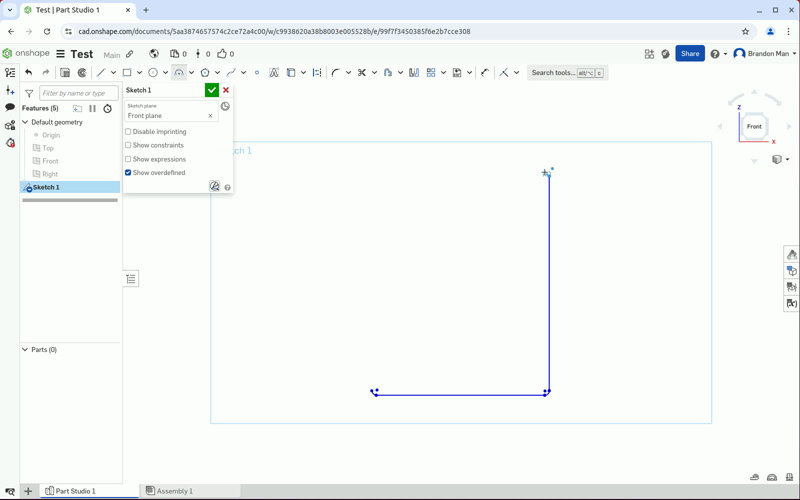
mouse_move(548, 172)
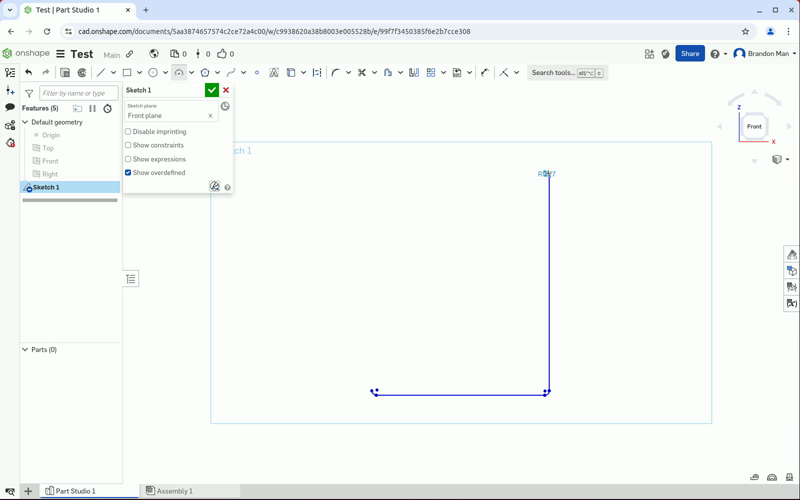
scroll(6)
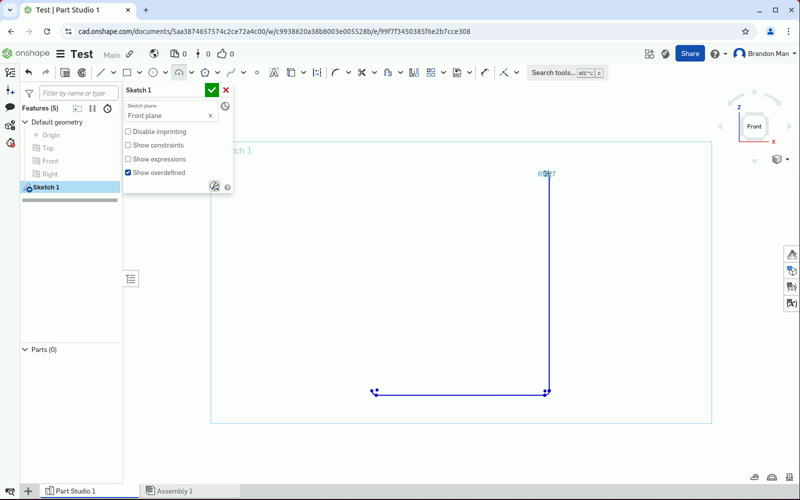
scroll(6)
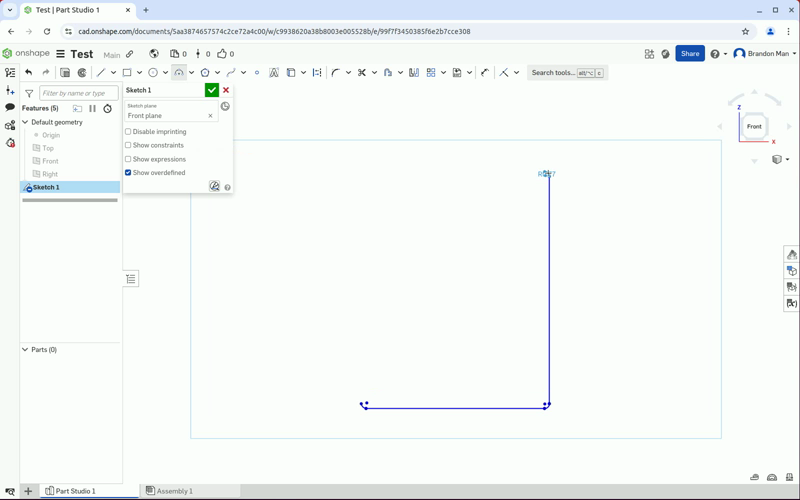
scroll(6)
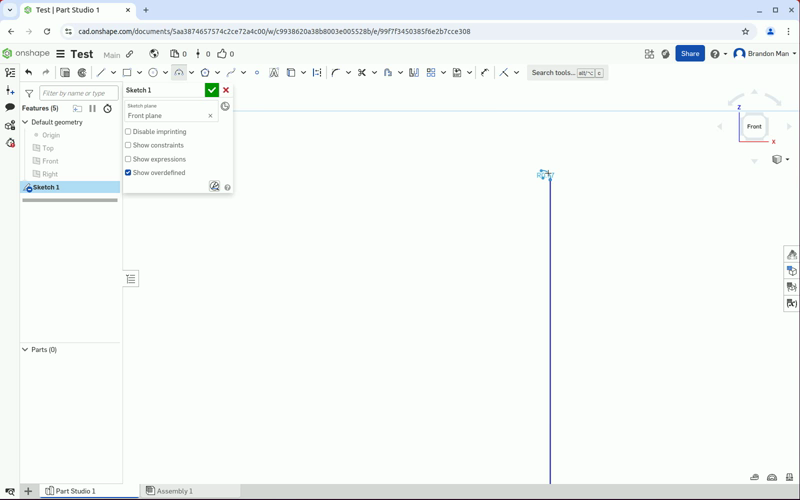
scroll(6)
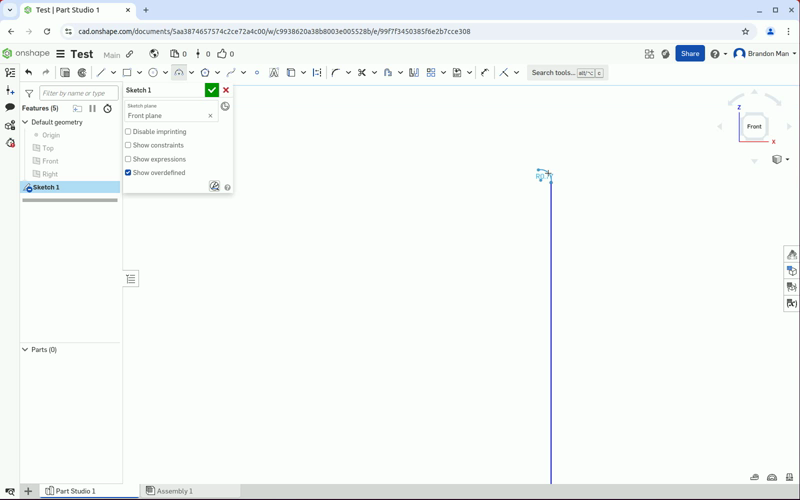
scroll(6)
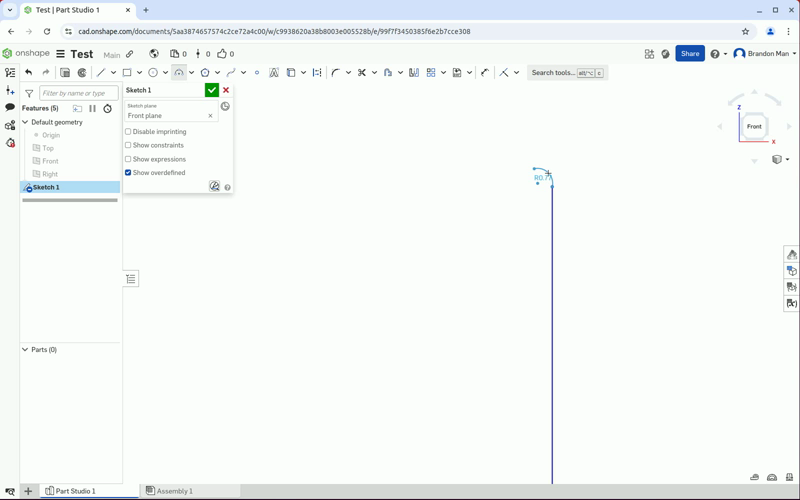
scroll(6)
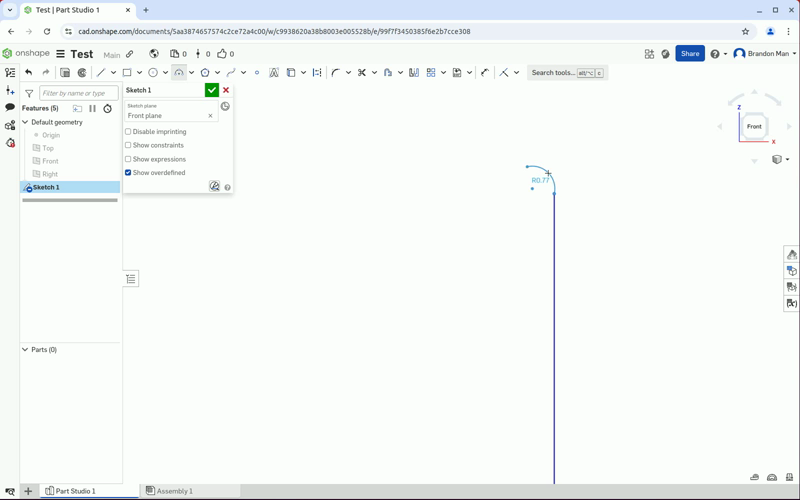
scroll(6)
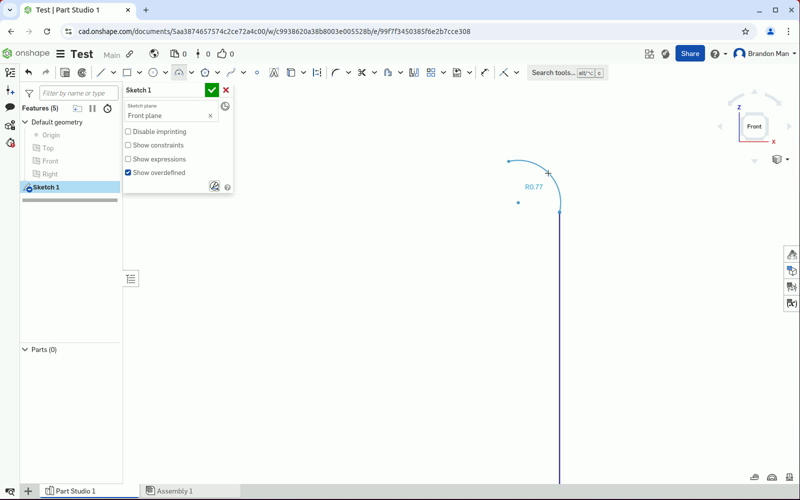
click(548, 172)
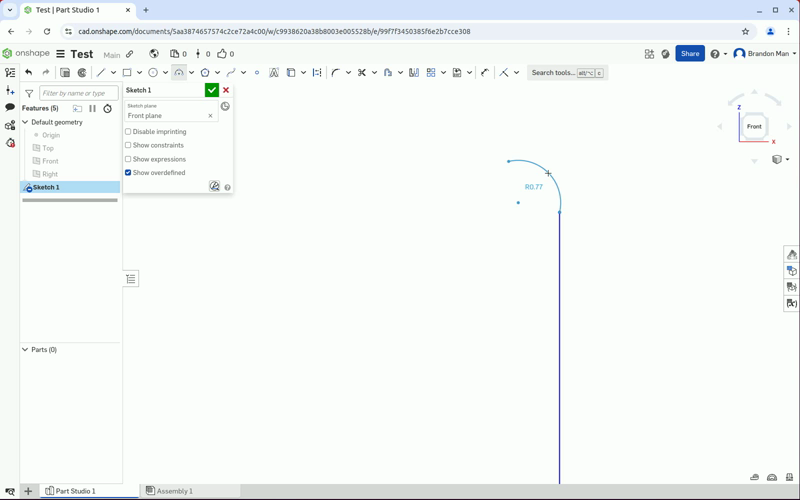
scroll(-6)
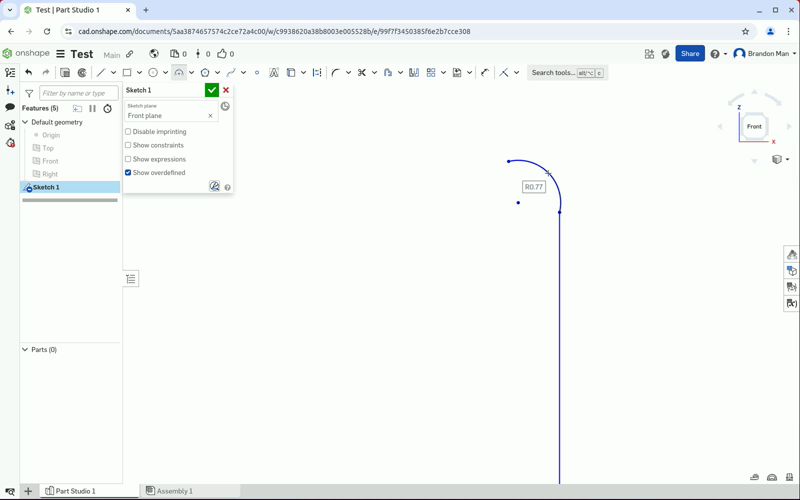
scroll(-6)
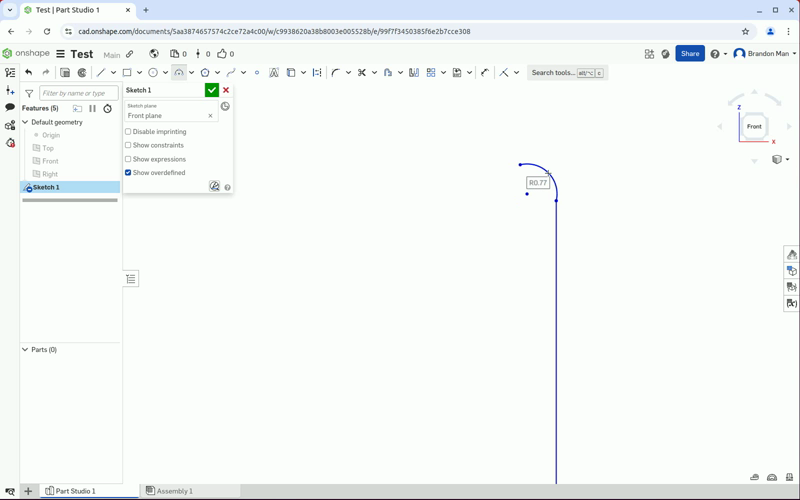
scroll(-6)
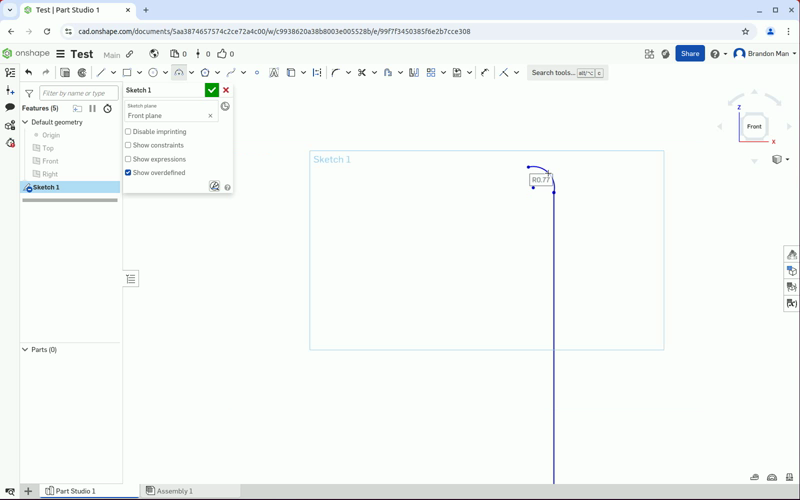
scroll(-6)
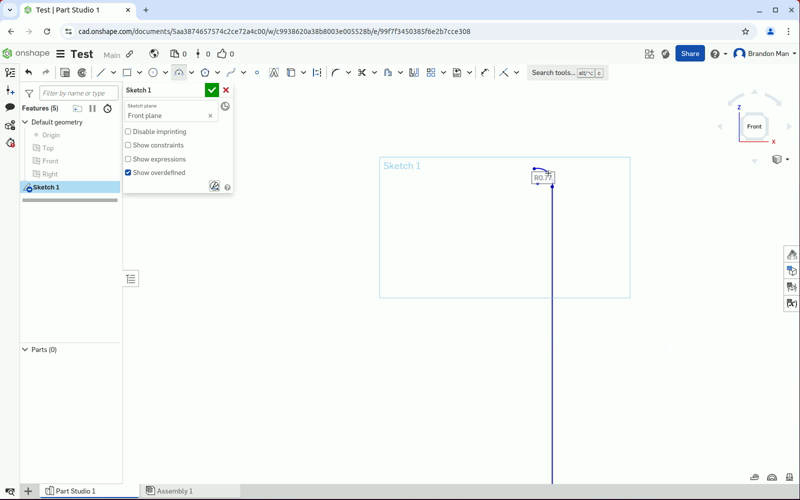
scroll(-6)
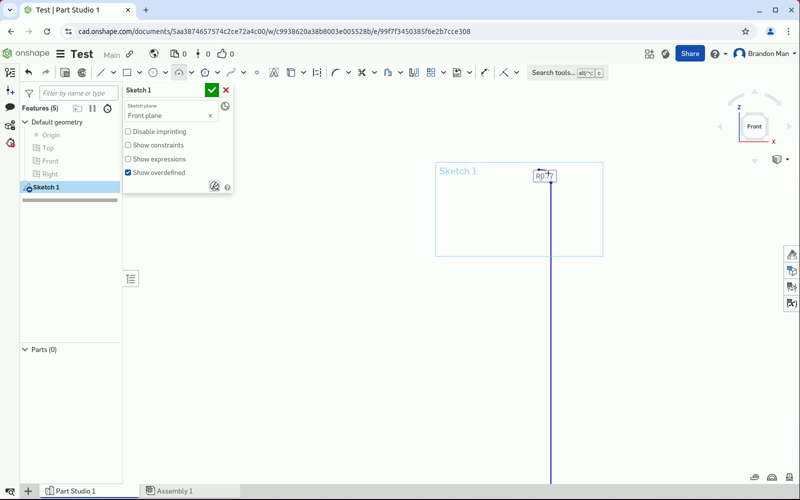
scroll(-6)
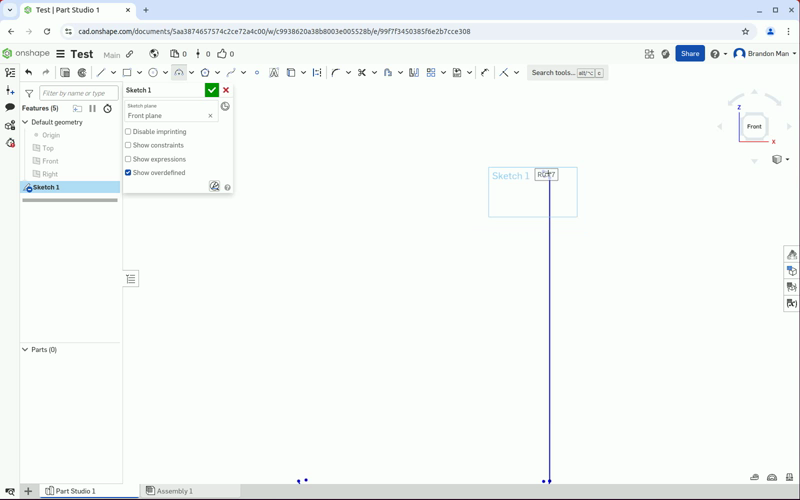
scroll(-6)
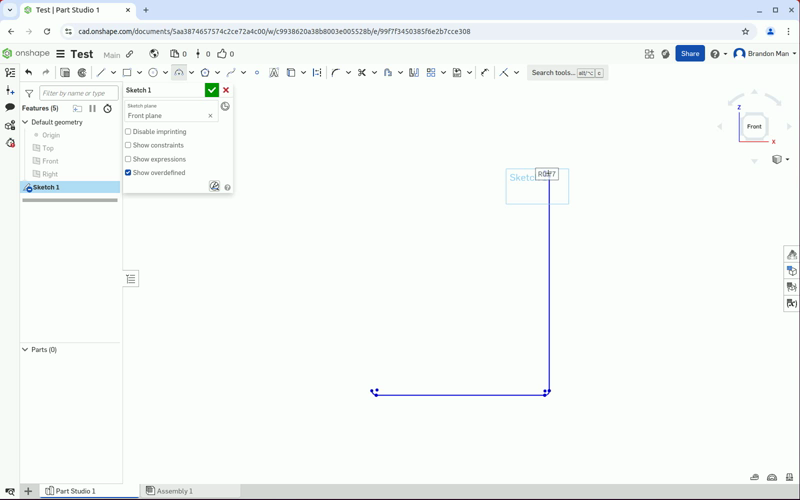
key_up(shift)
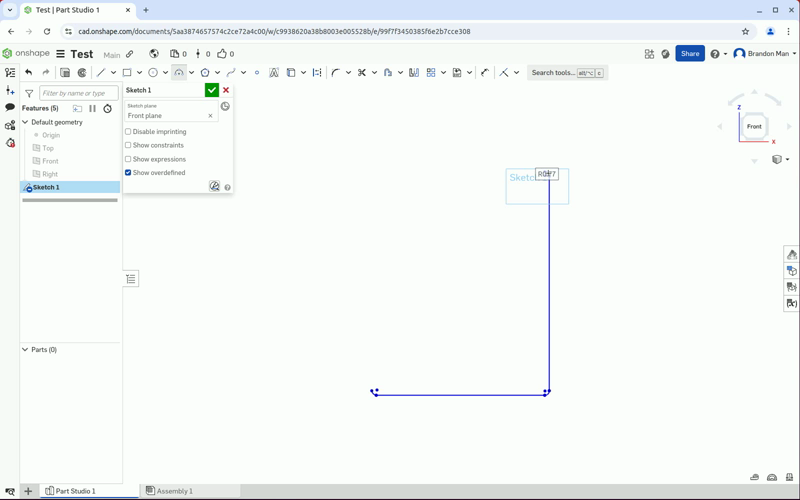
key(esc)
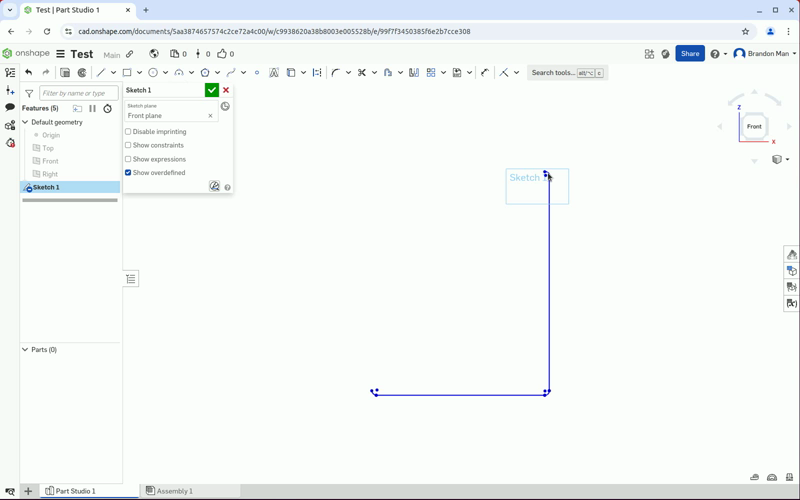
key(l)
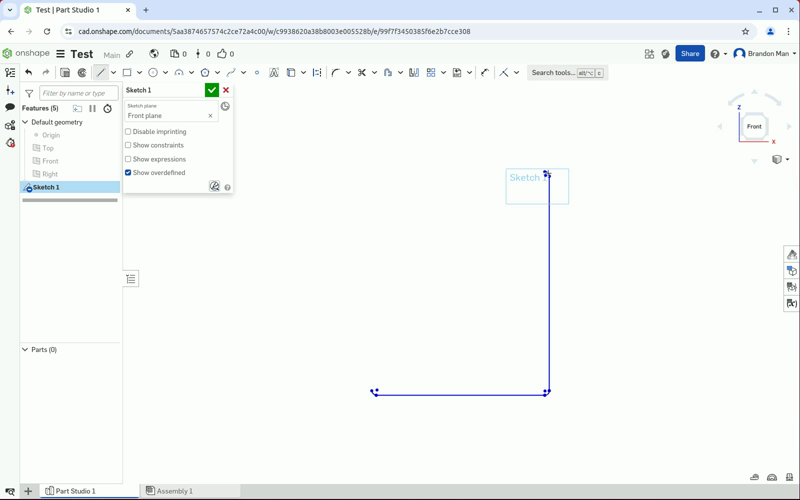
mouse_move(544, 171)
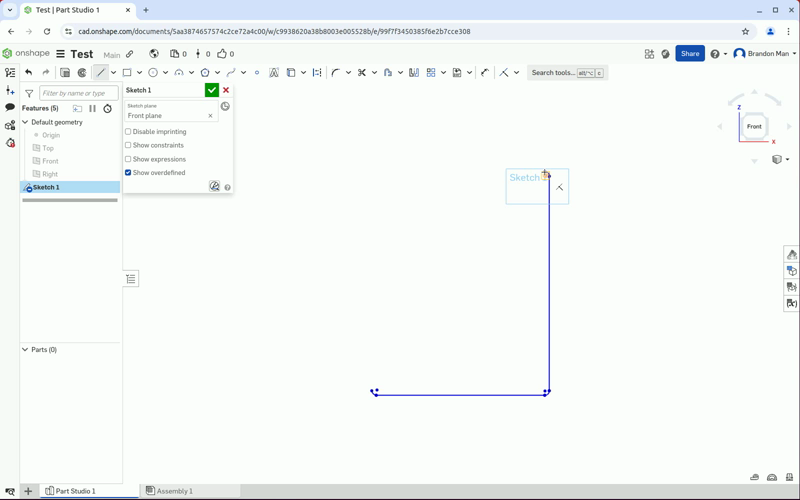
scroll(6)
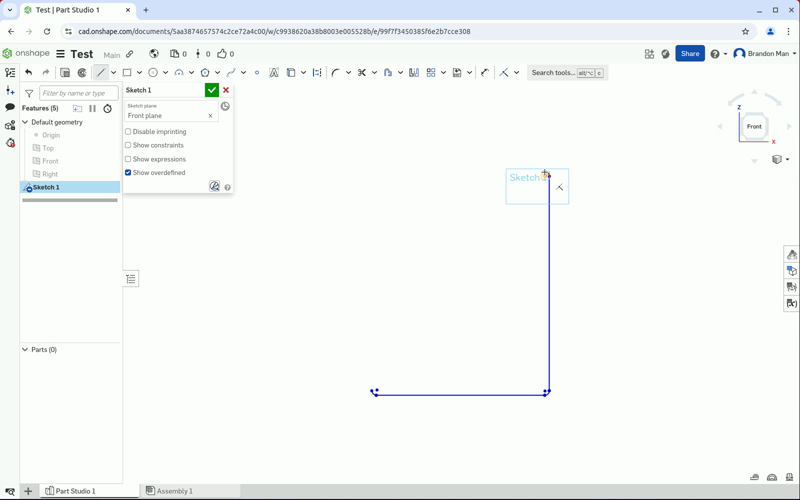
scroll(6)
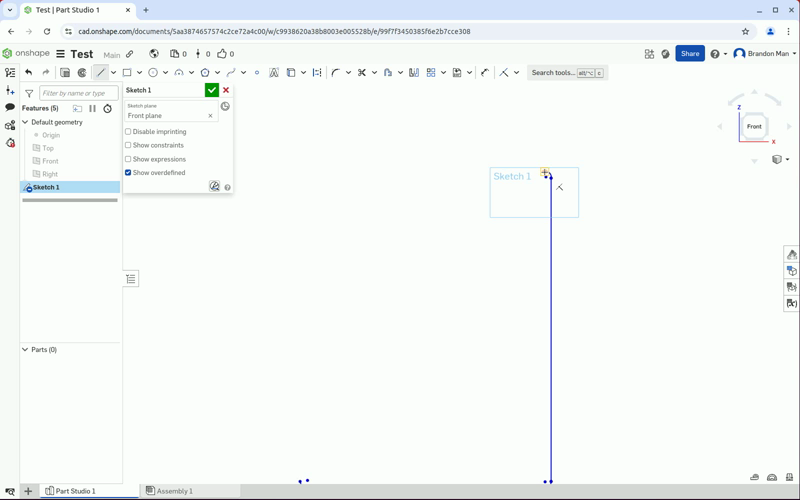
scroll(6)
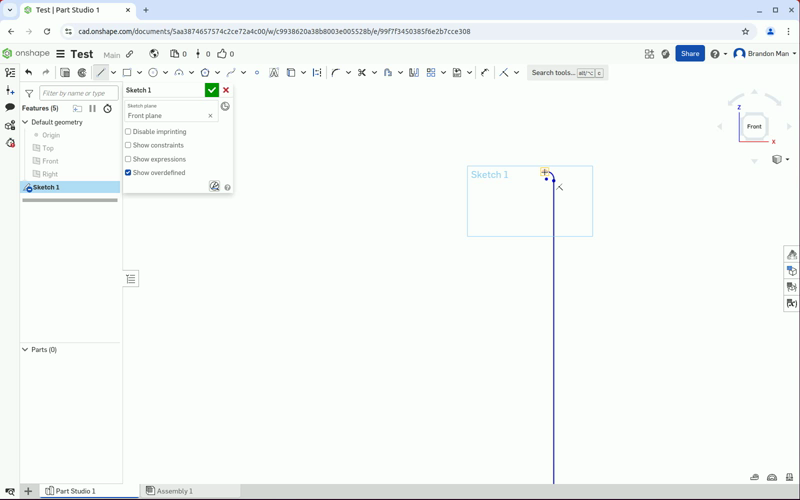
scroll(6)
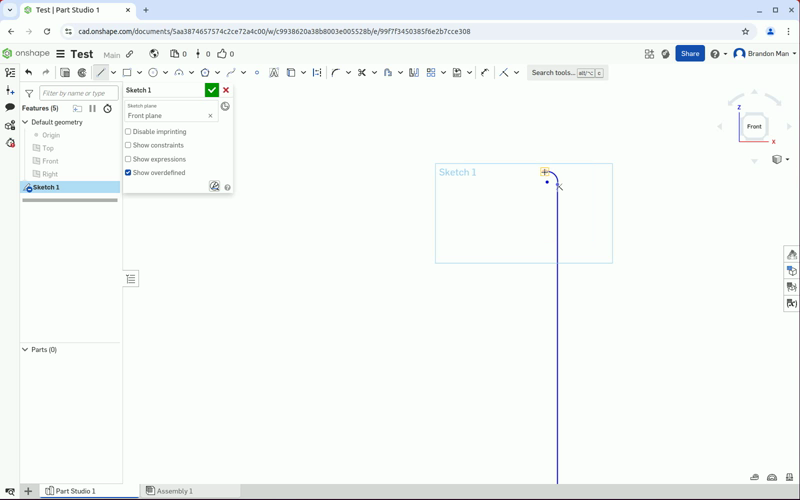
scroll(6)
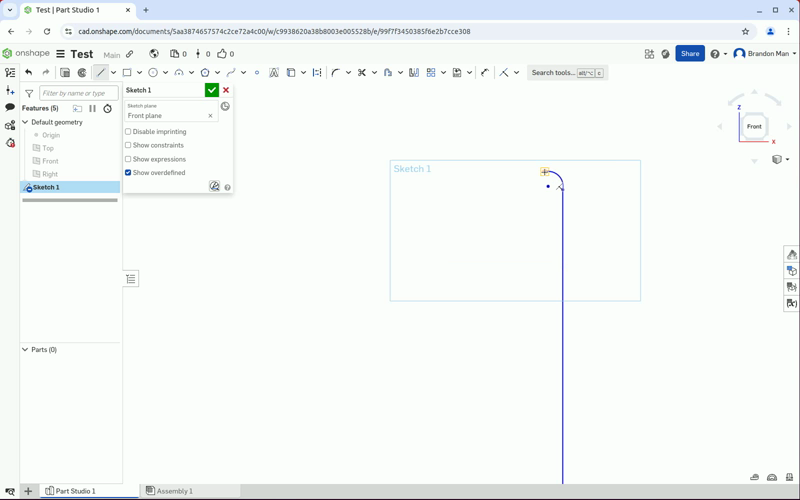
scroll(6)
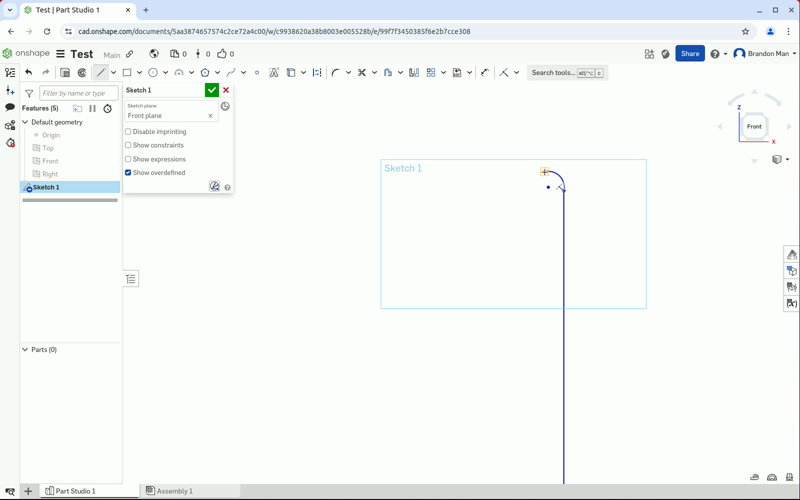
scroll(6)
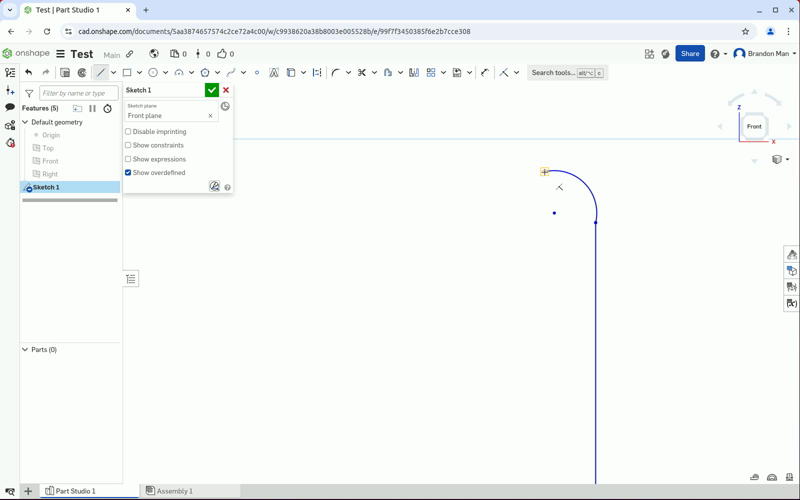
click(544, 171)
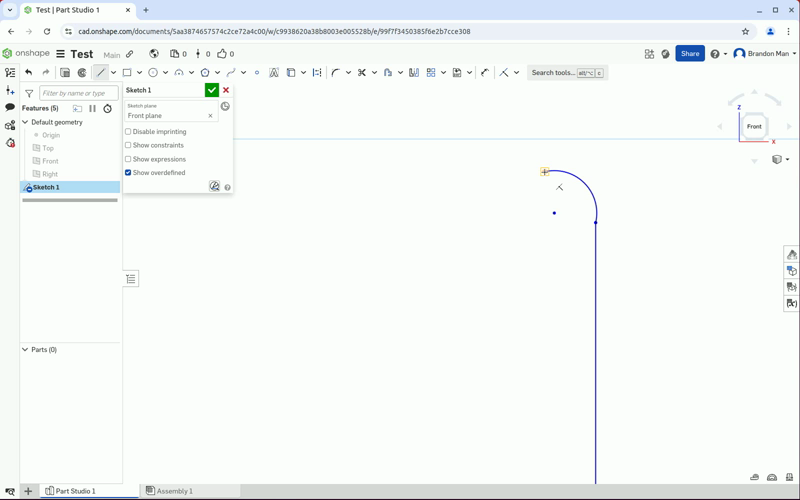
scroll(-6)
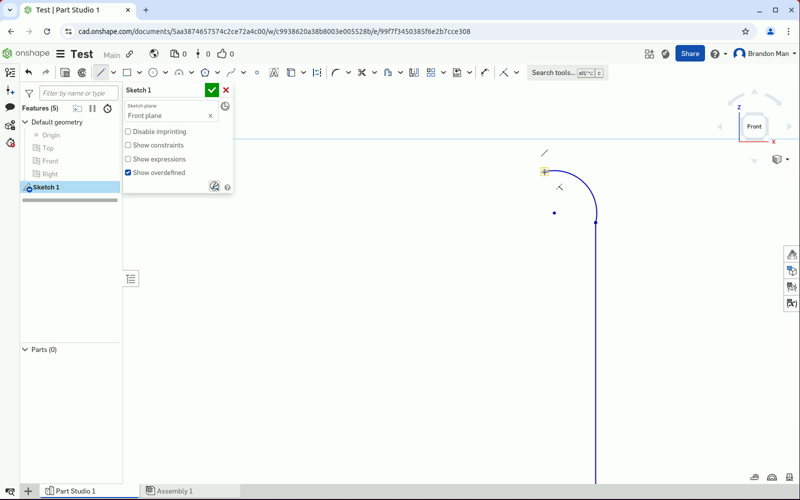
scroll(-6)
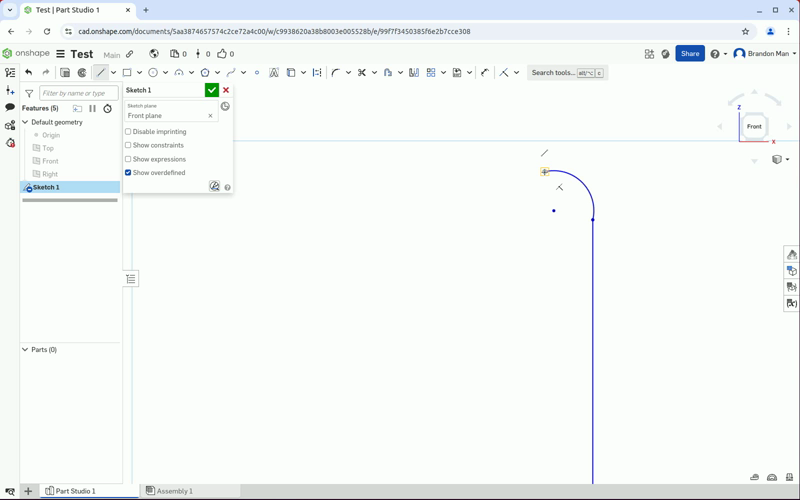
scroll(-6)
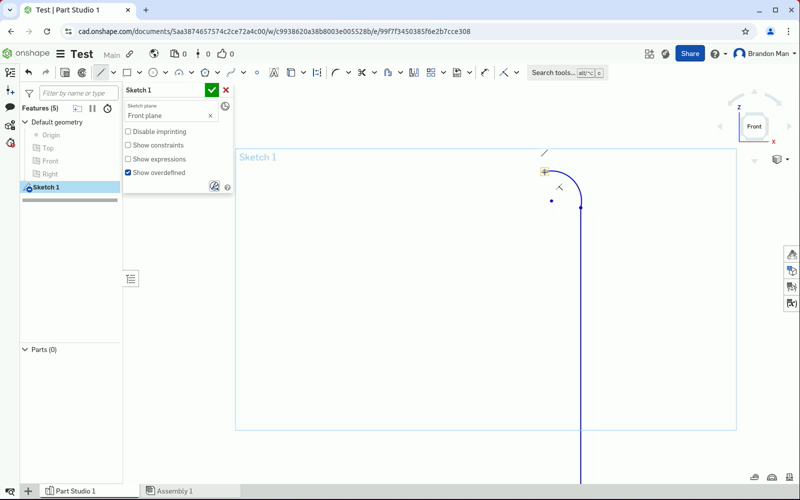
scroll(-6)
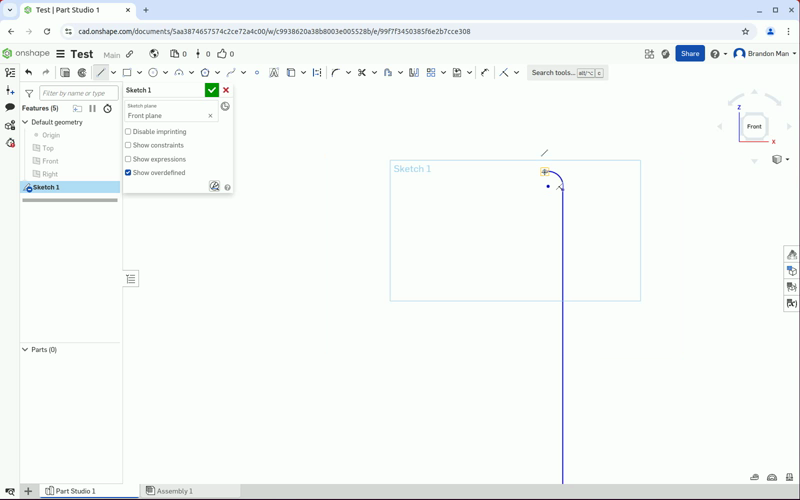
scroll(-6)
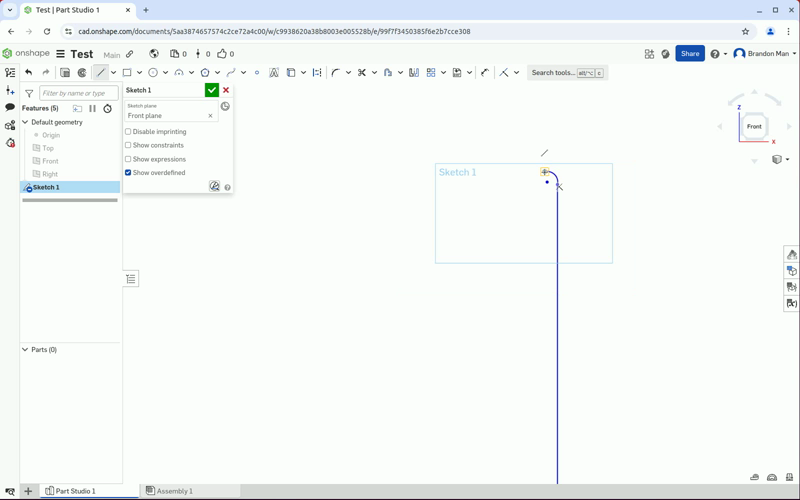
scroll(-6)
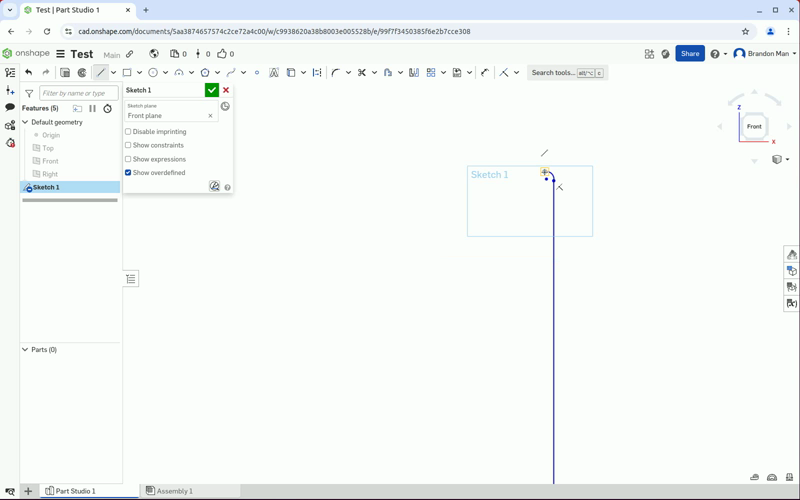
scroll(-6)
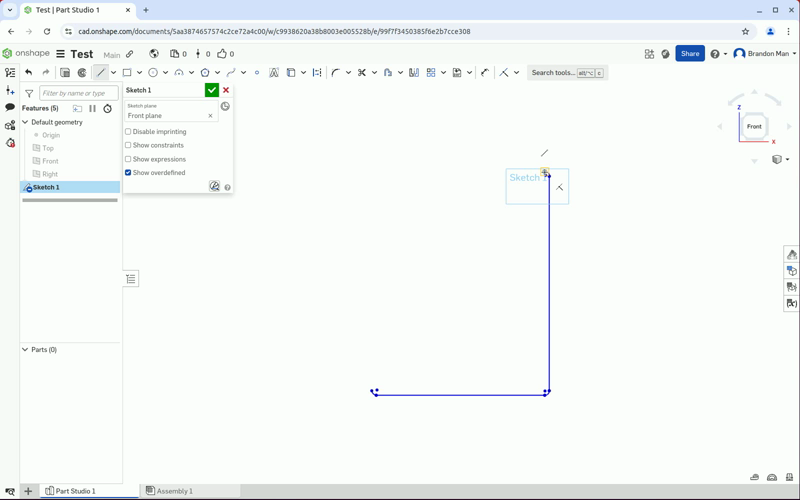
key_down(shift)
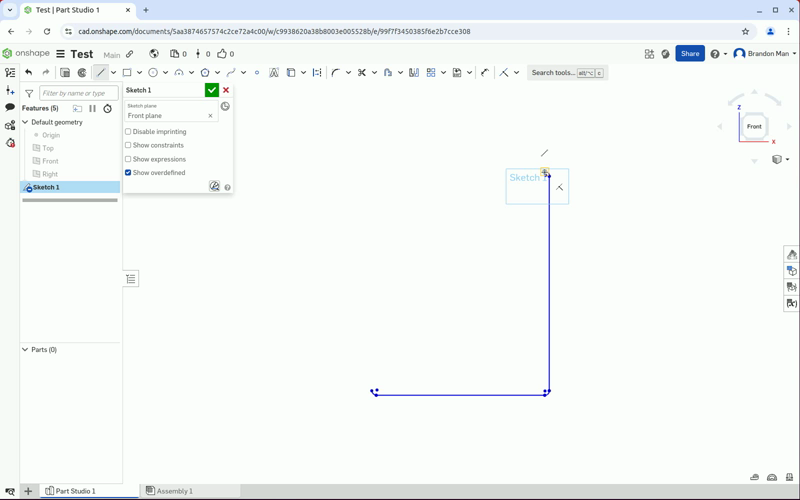
mouse_move(376, 171)
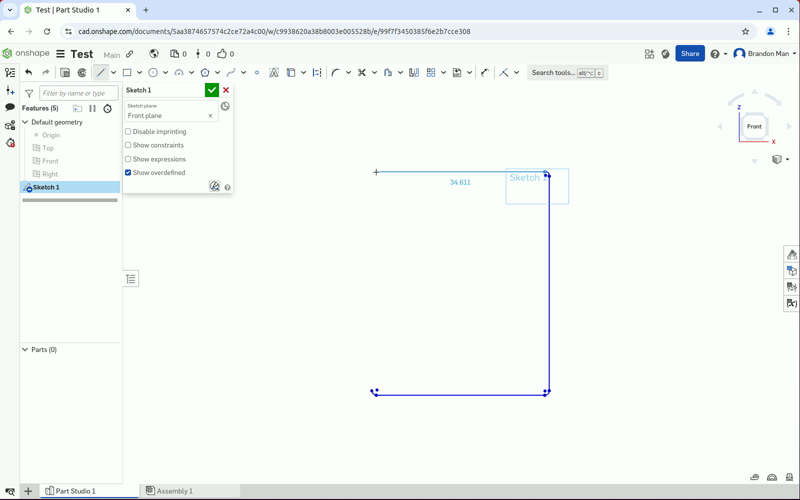
click(376, 171)
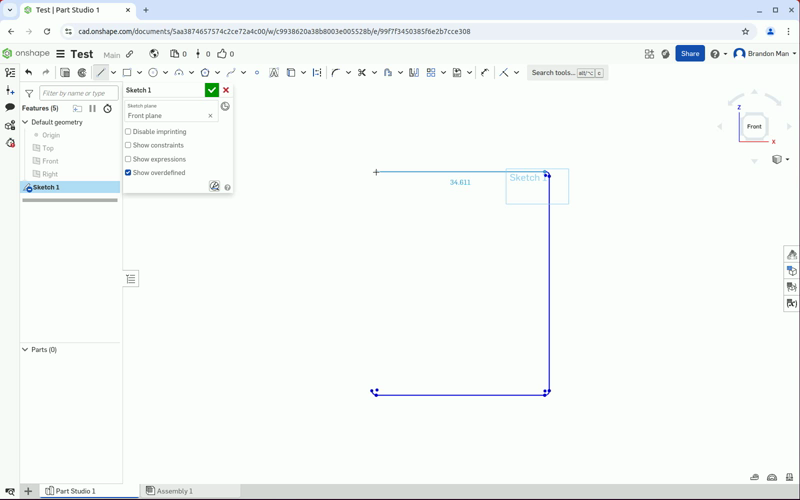
key_up(shift)
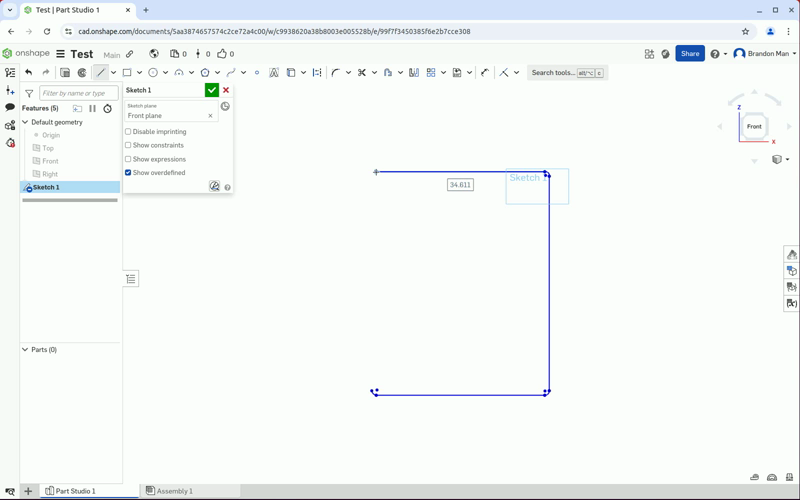
key(esc)
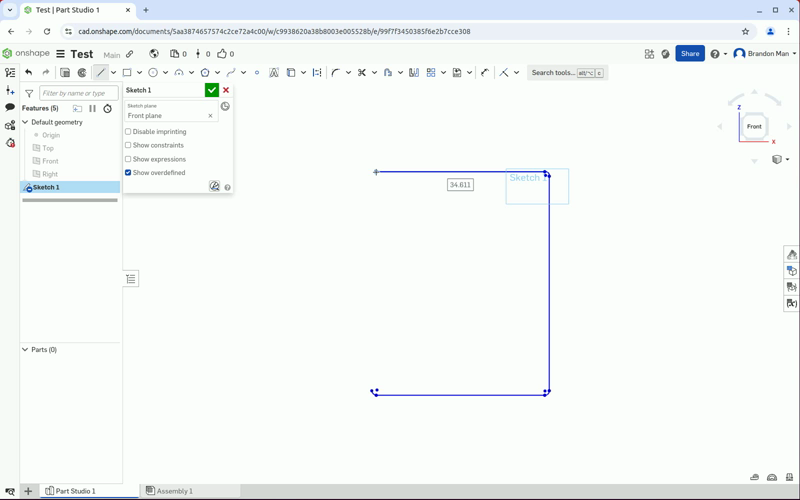
key(a)
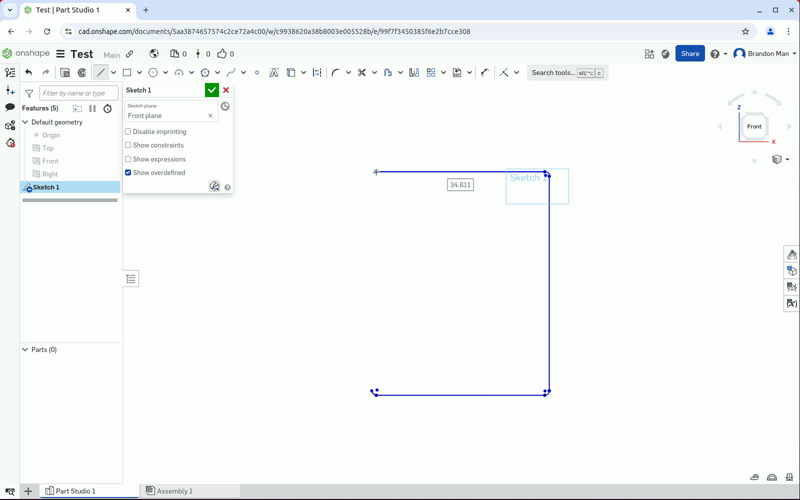
mouse_move(376, 171)
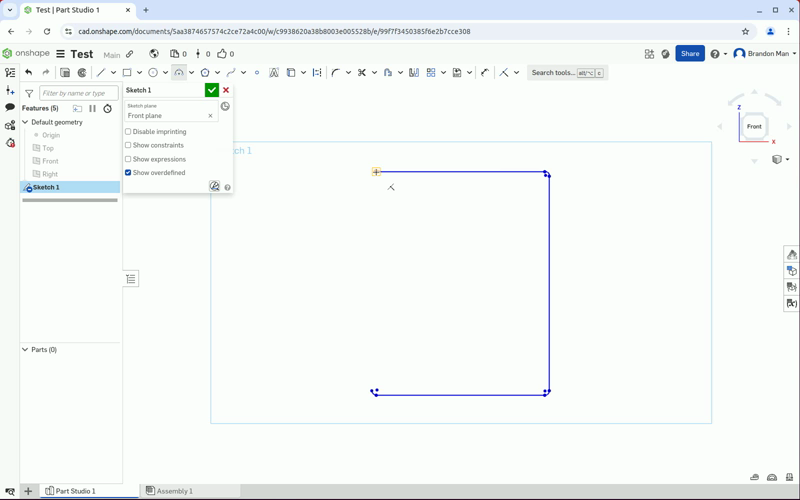
click(376, 171)
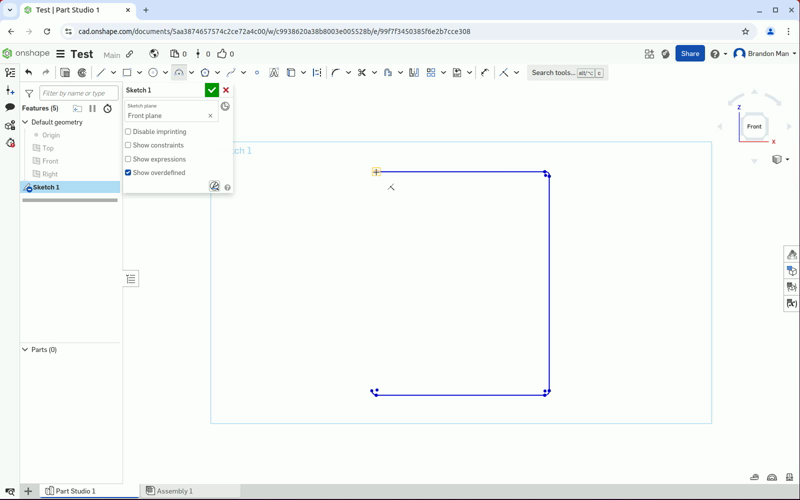
key_down(shift)
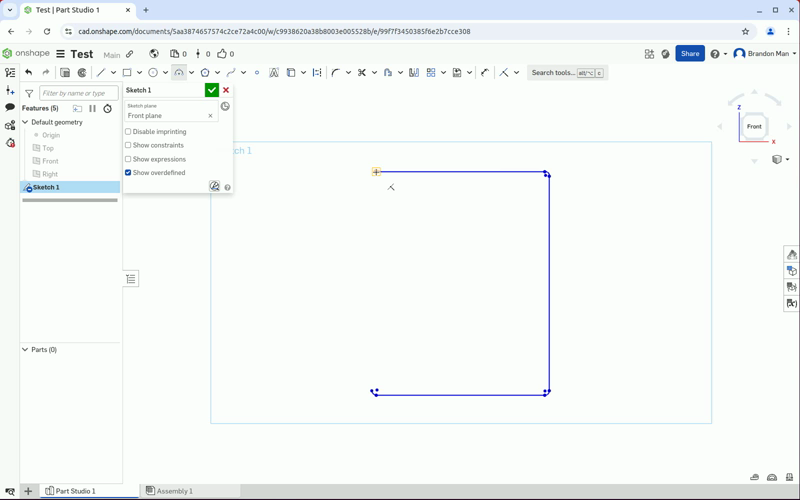
mouse_move(371, 176)
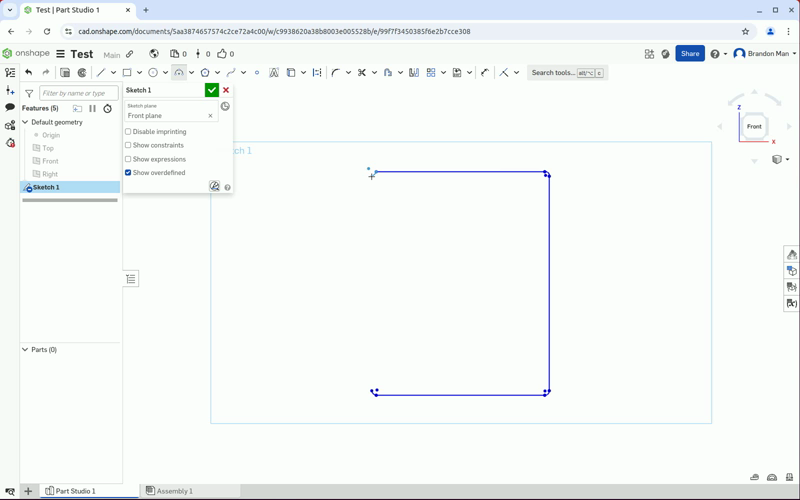
scroll(6)
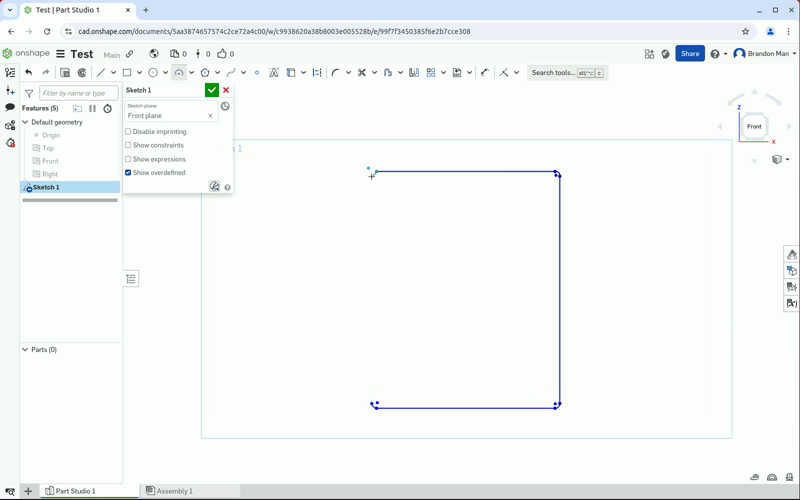
scroll(6)
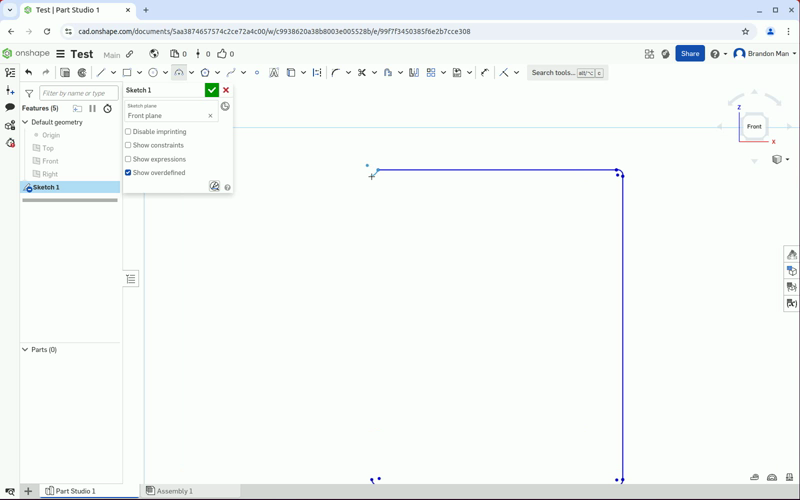
scroll(6)
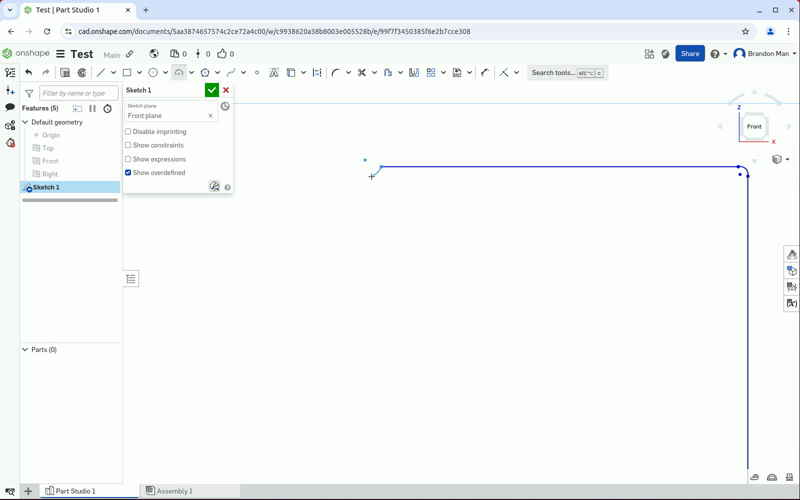
scroll(6)
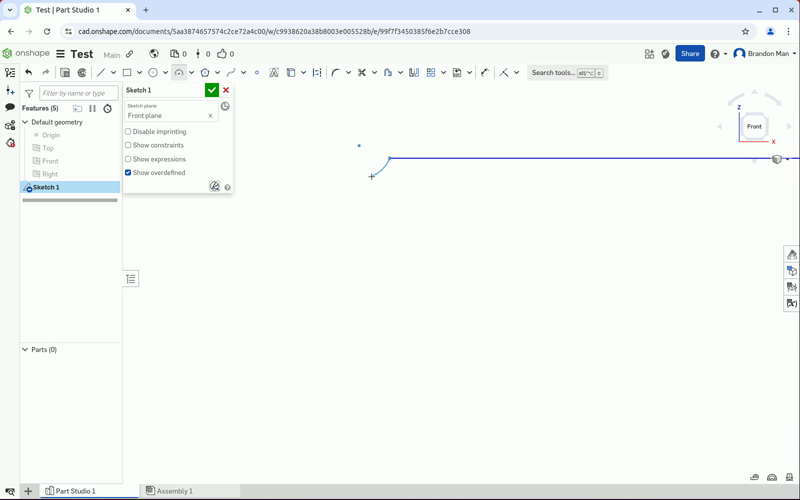
scroll(6)
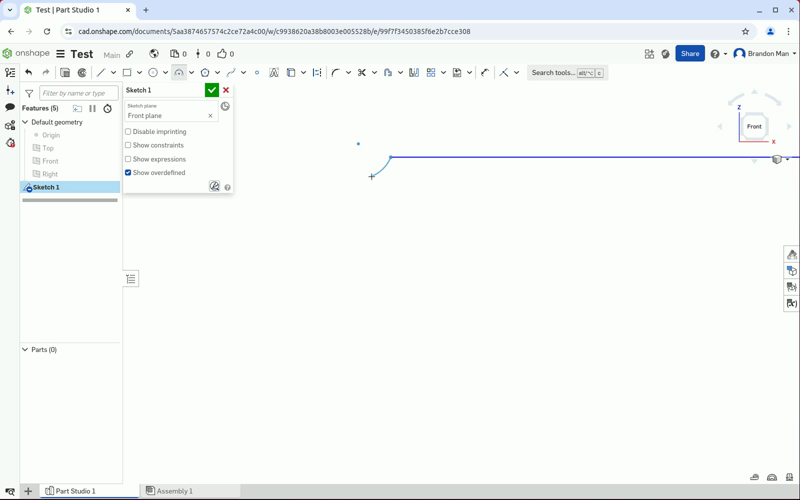
scroll(6)
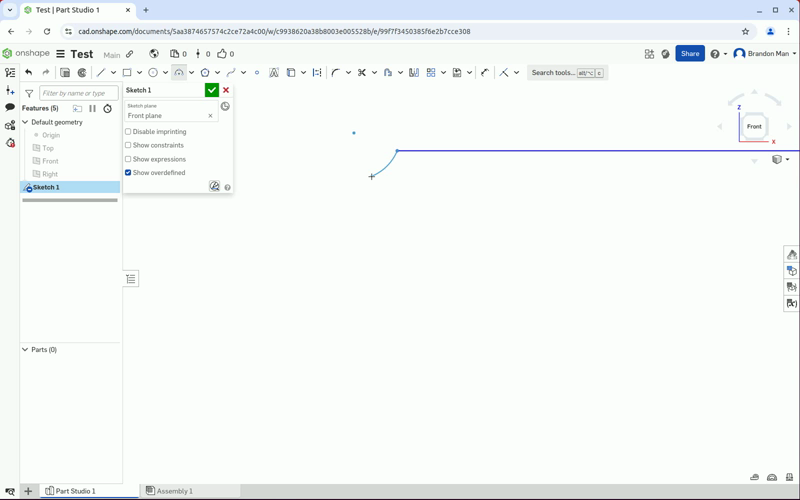
scroll(6)
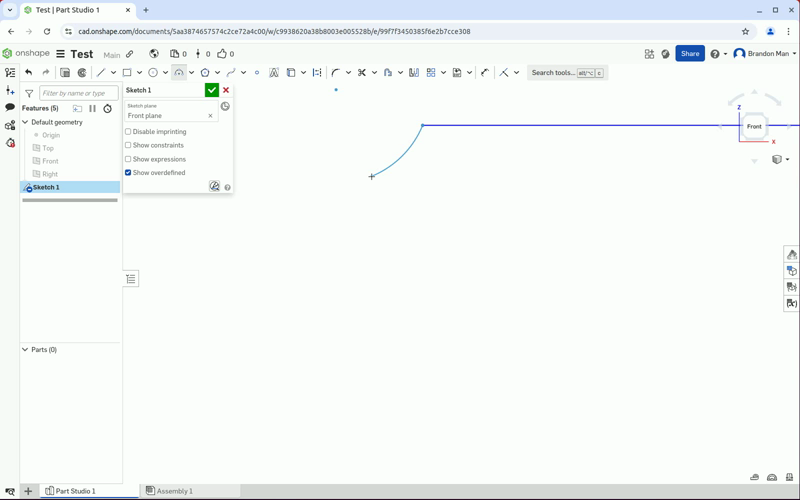
click(371, 176)
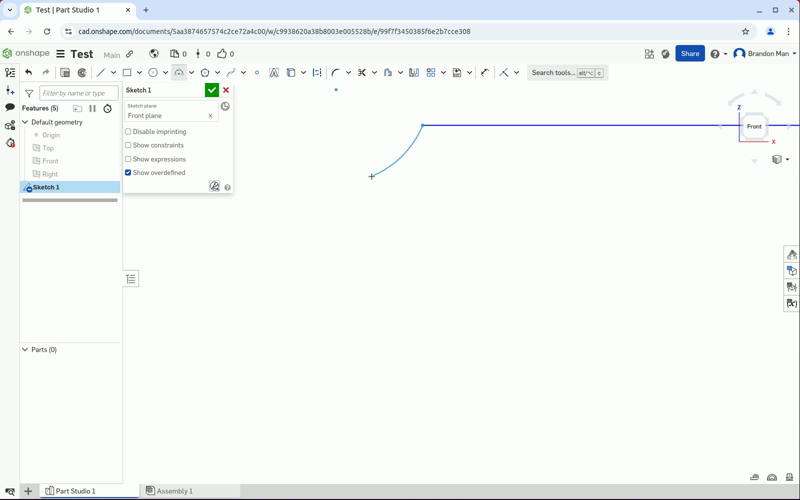
scroll(-6)
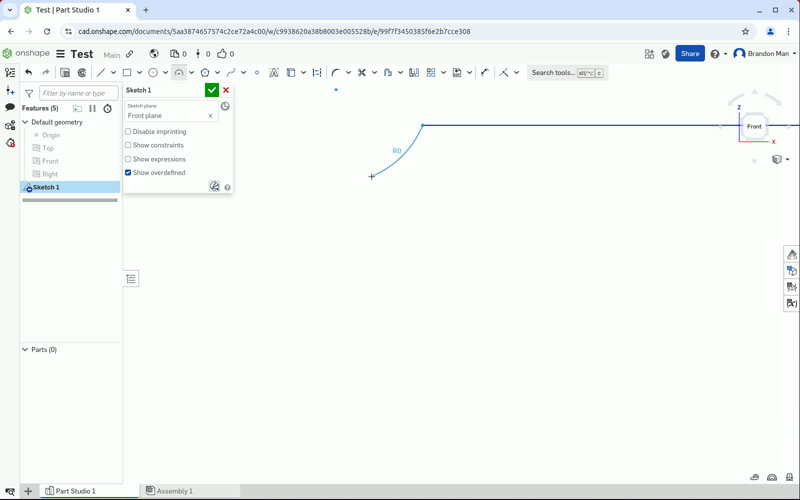
scroll(-6)
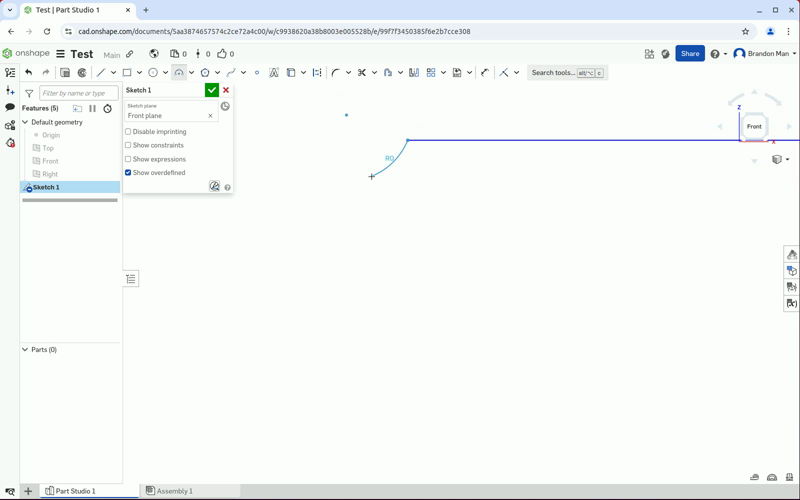
scroll(-6)
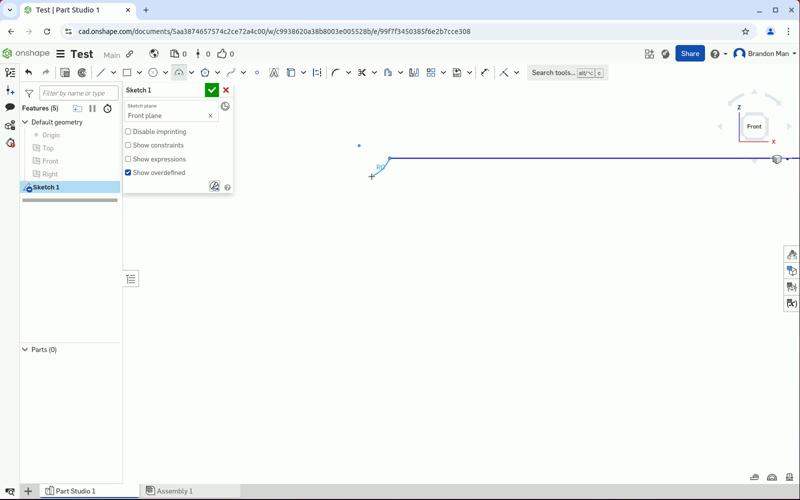
scroll(-6)
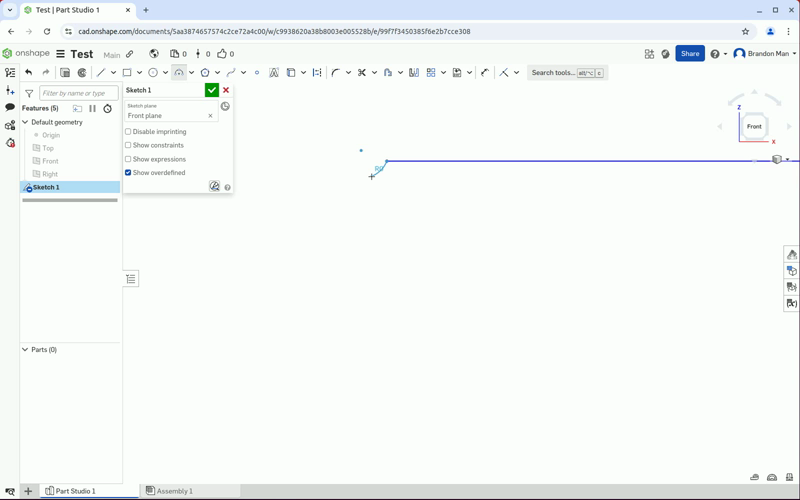
scroll(-6)
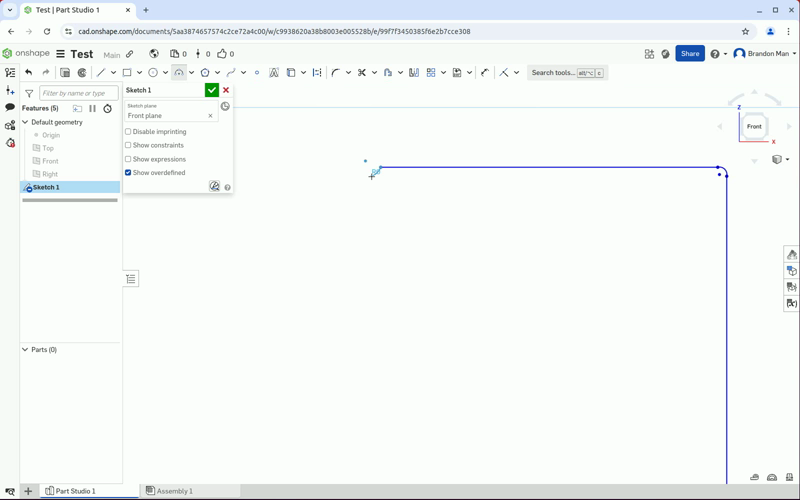
scroll(-6)
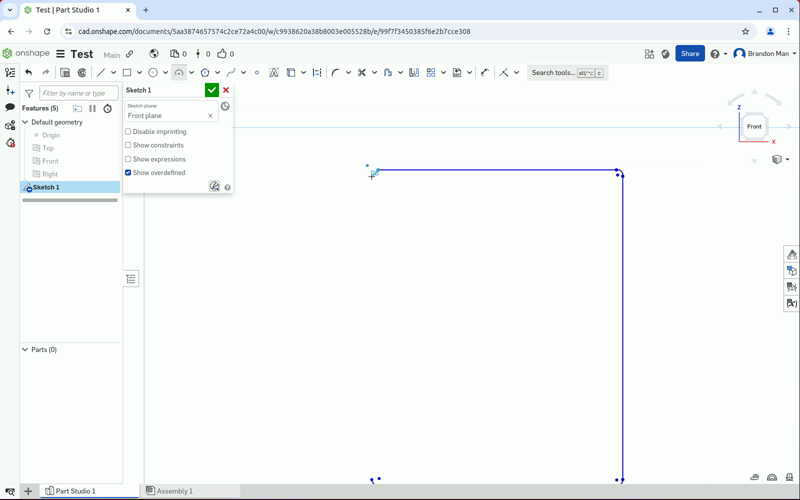
scroll(-6)
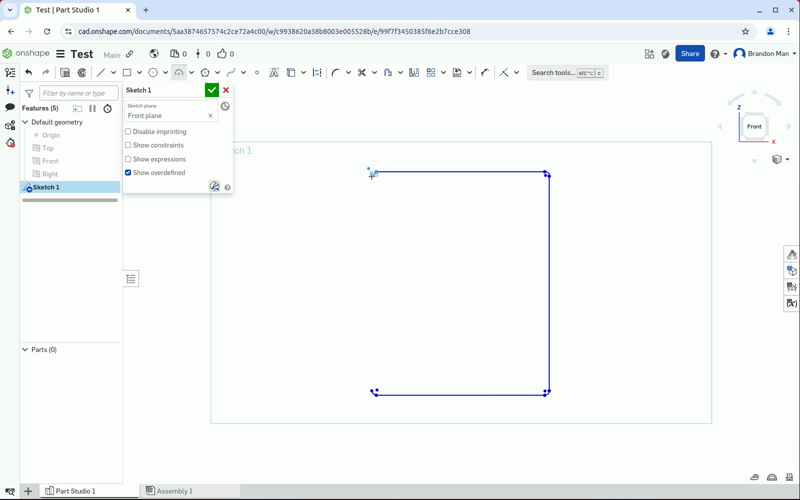
mouse_move(373, 172)
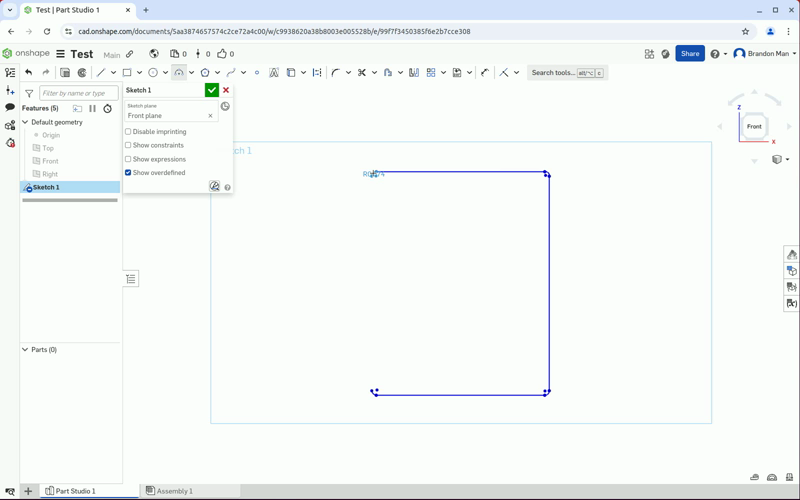
scroll(6)
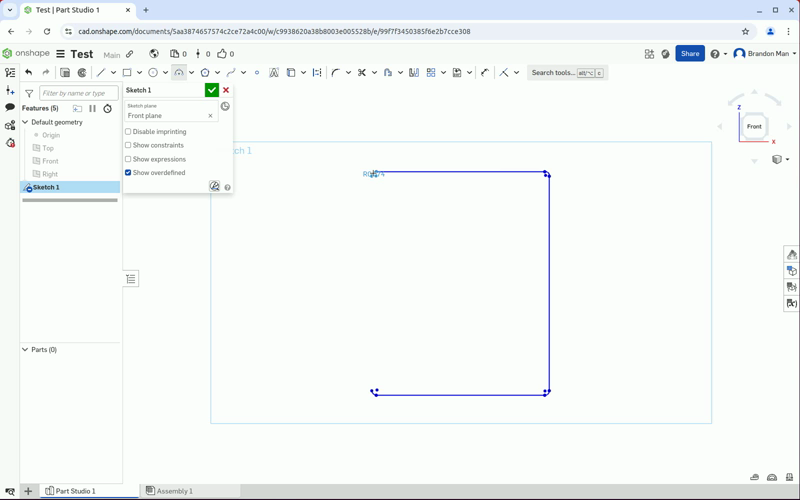
scroll(6)
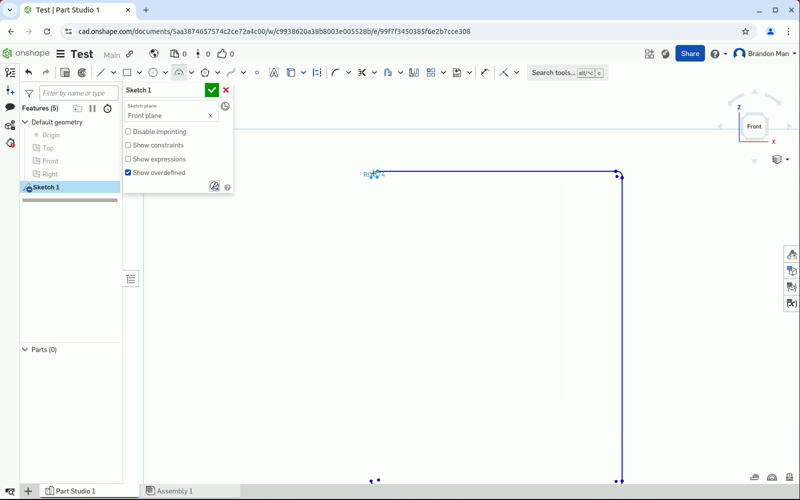
scroll(6)
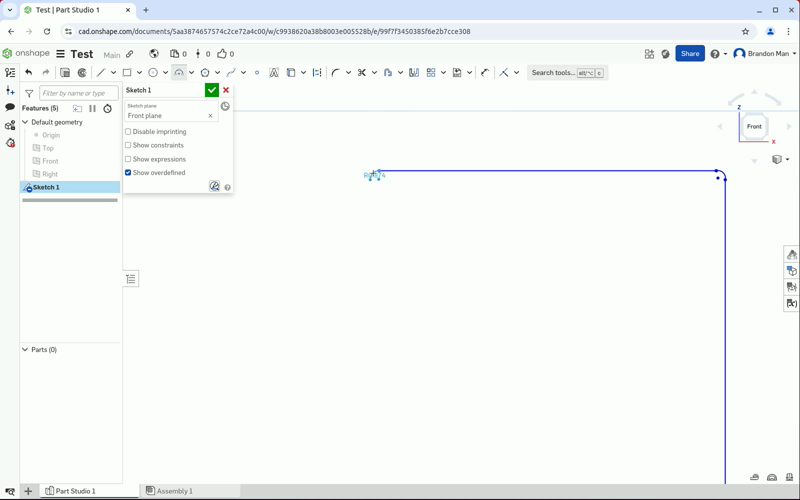
scroll(6)
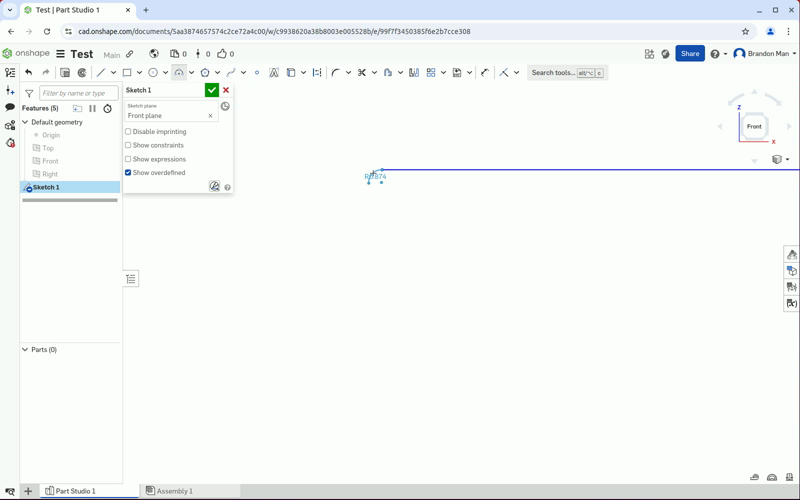
scroll(6)
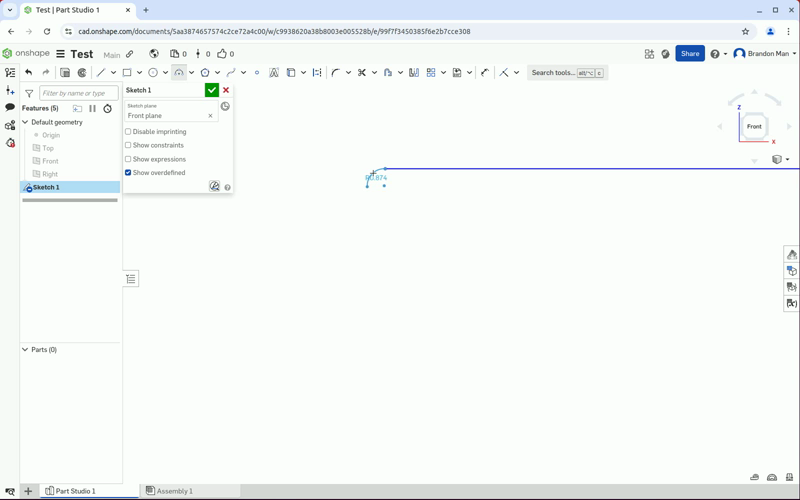
scroll(6)
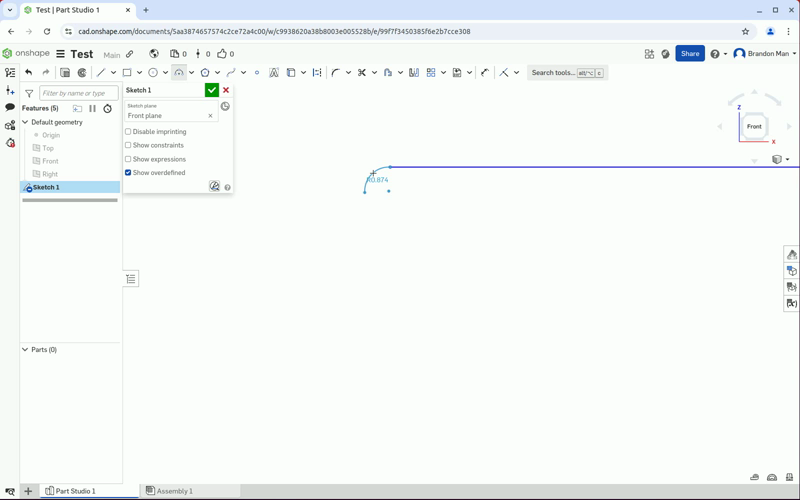
scroll(6)
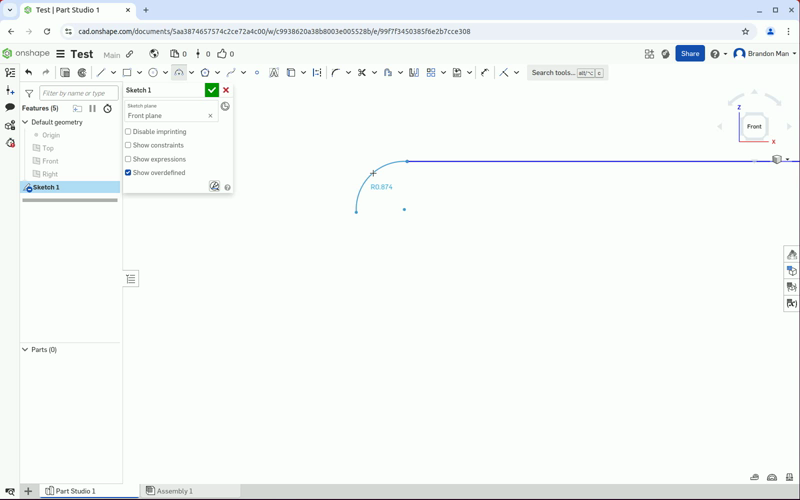
click(373, 172)
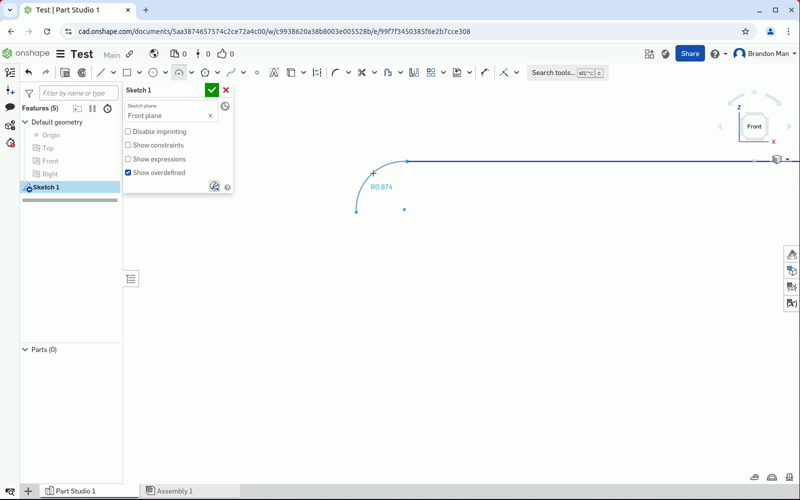
scroll(-6)
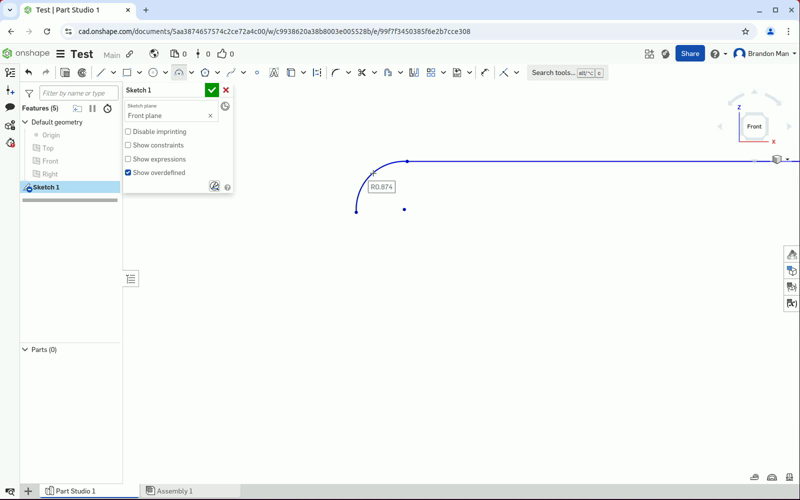
scroll(-6)
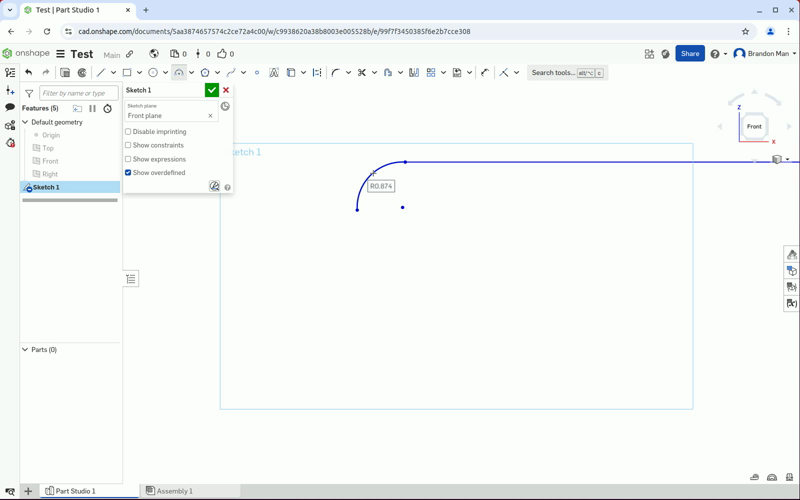
scroll(-6)
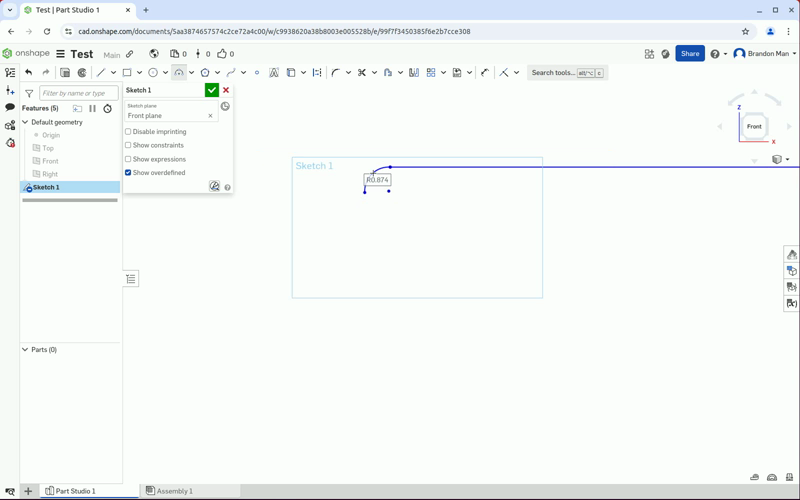
scroll(-6)
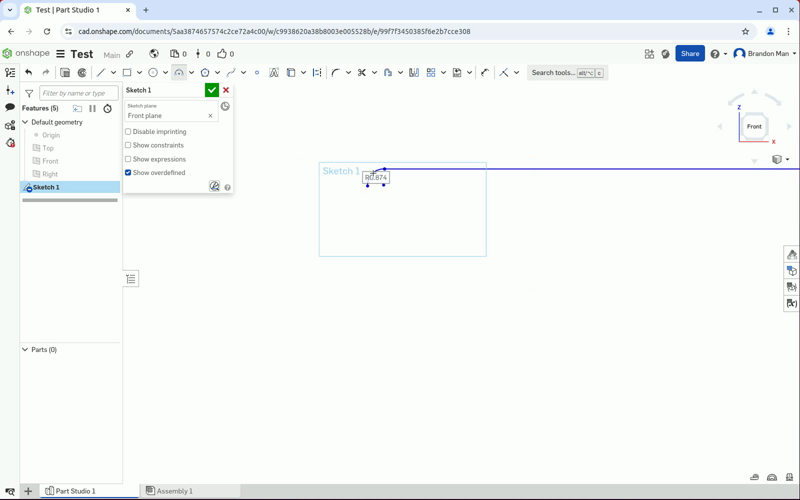
scroll(-6)
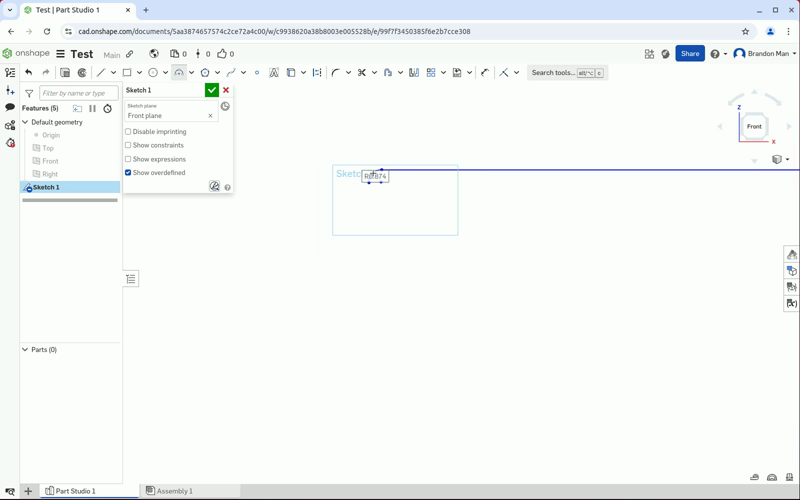
scroll(-6)
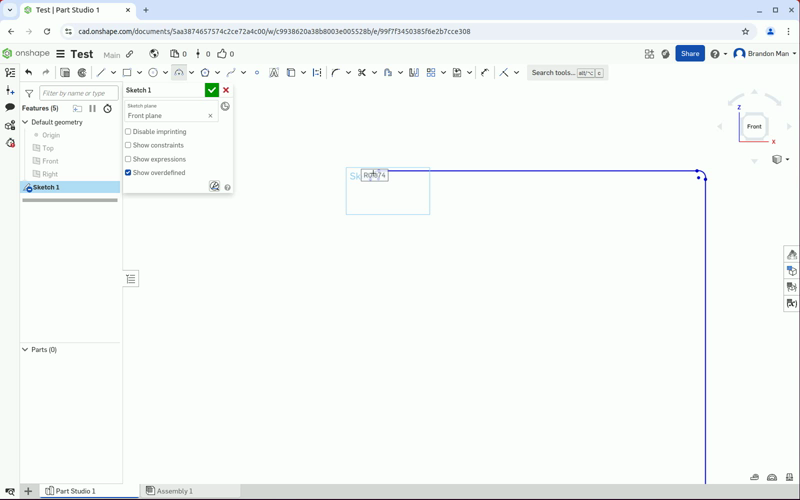
scroll(-6)
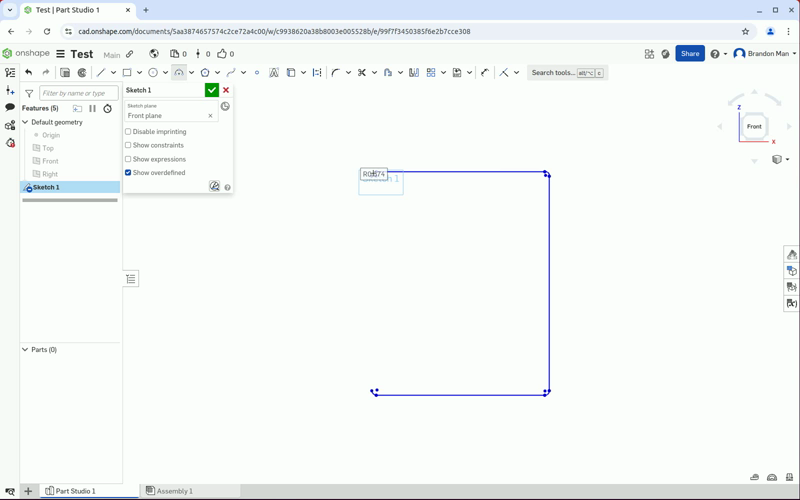
key_up(shift)
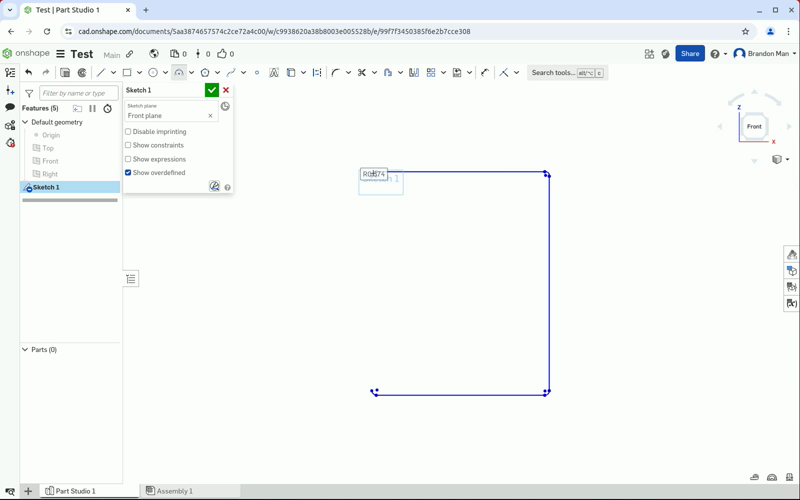
key(esc)
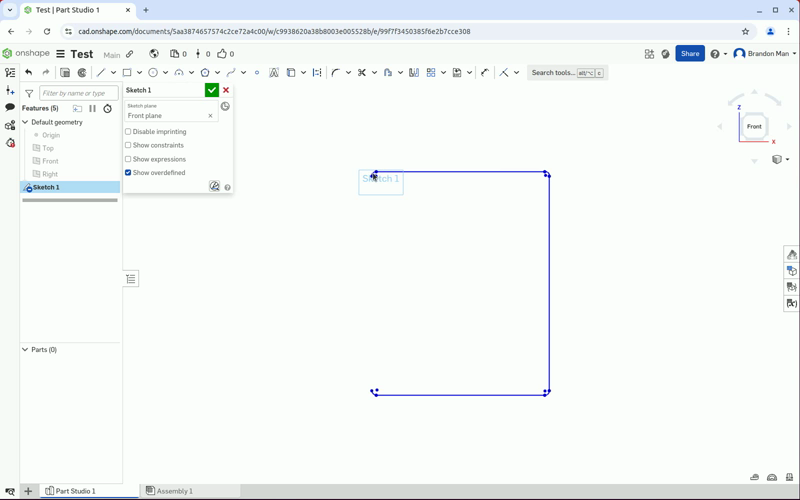
key(l)
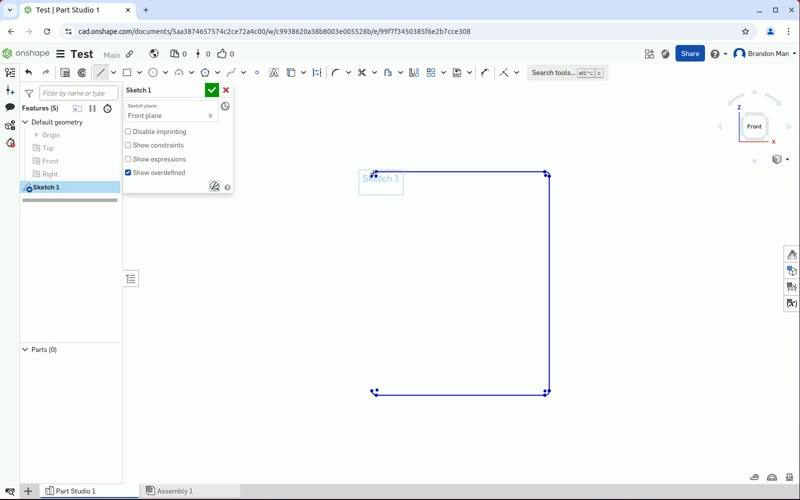
mouse_move(371, 176)
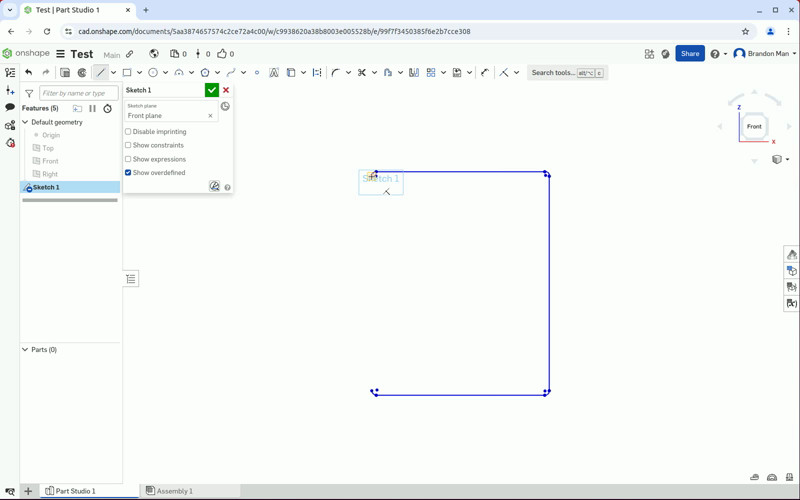
scroll(6)
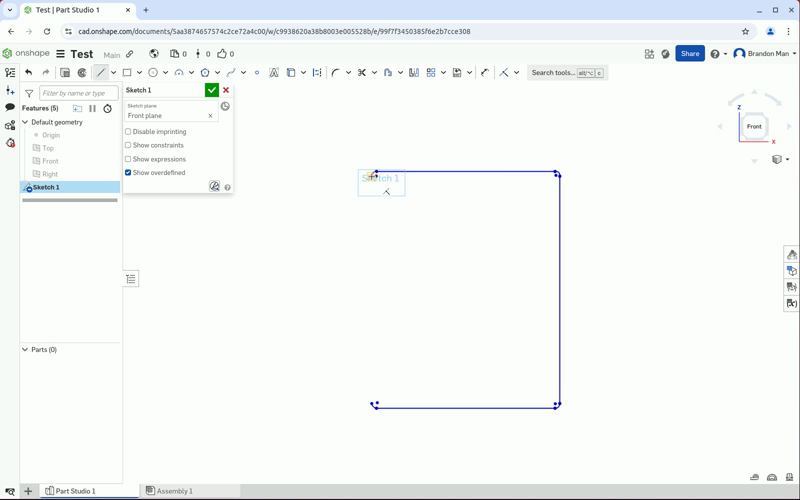
scroll(6)
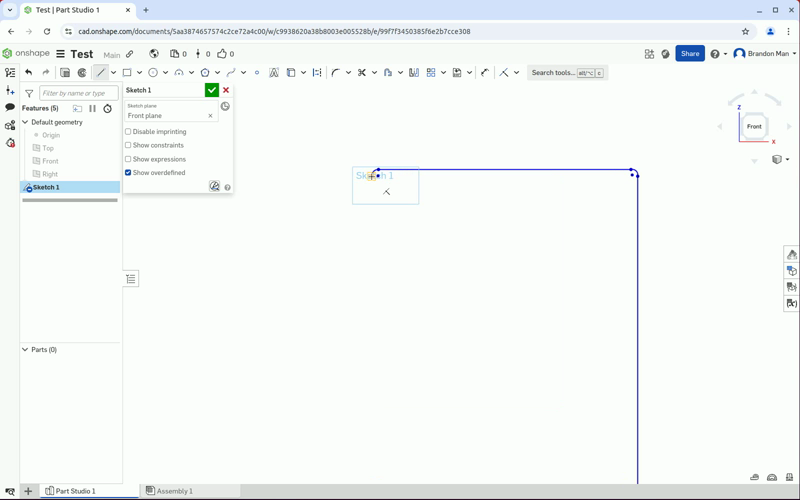
scroll(6)
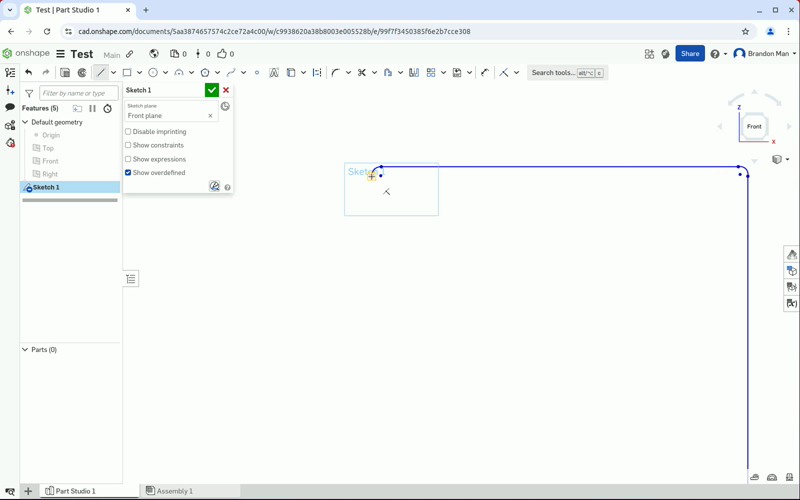
scroll(6)
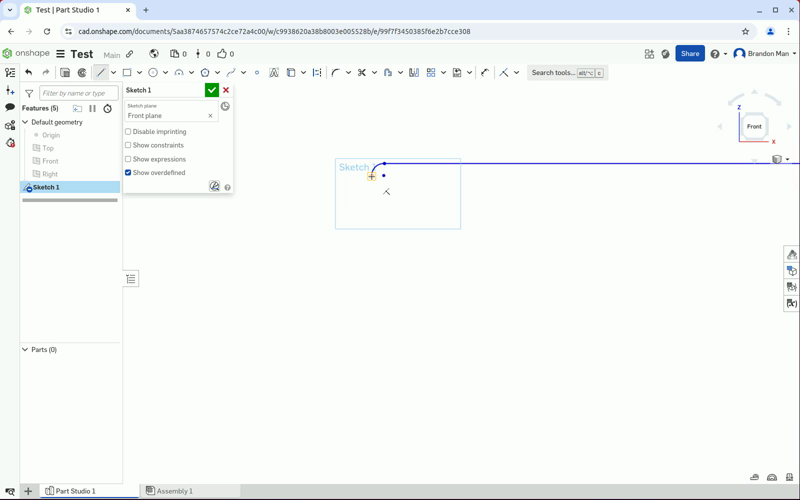
scroll(6)
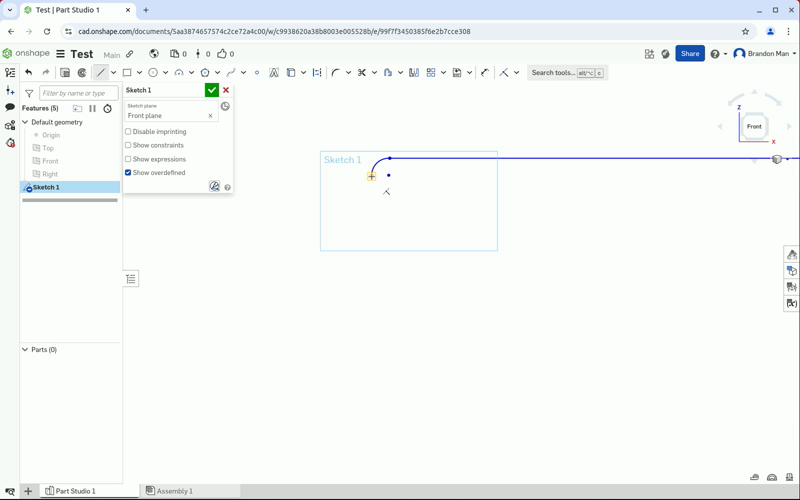
scroll(6)
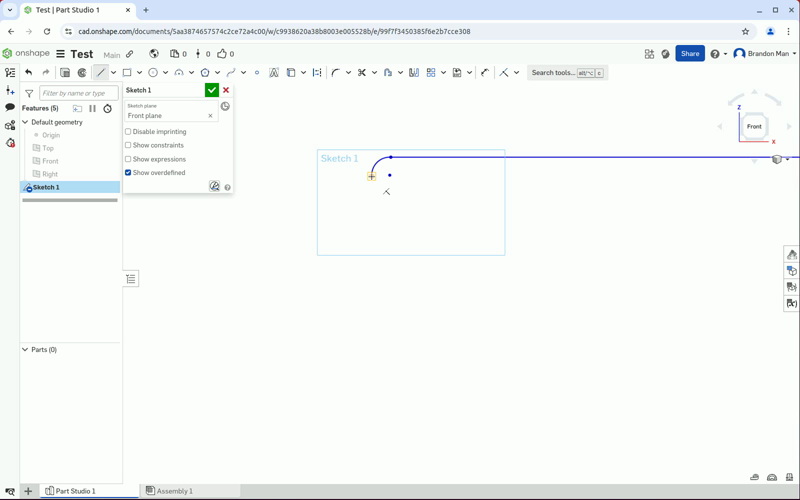
scroll(6)
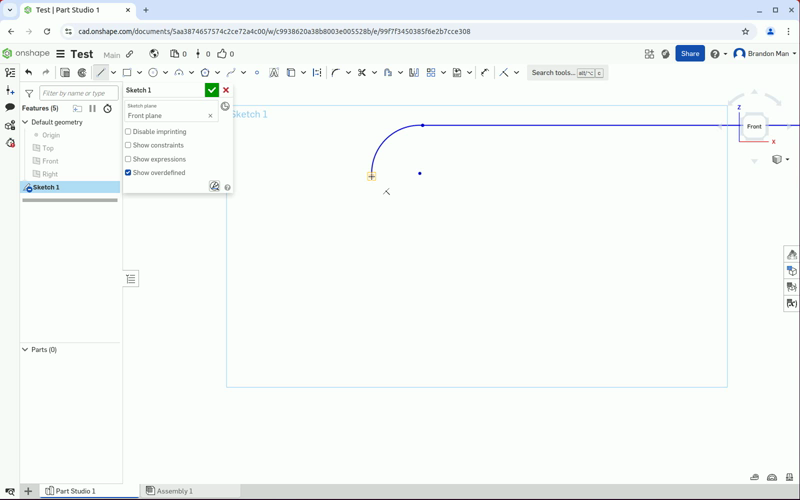
click(371, 176)
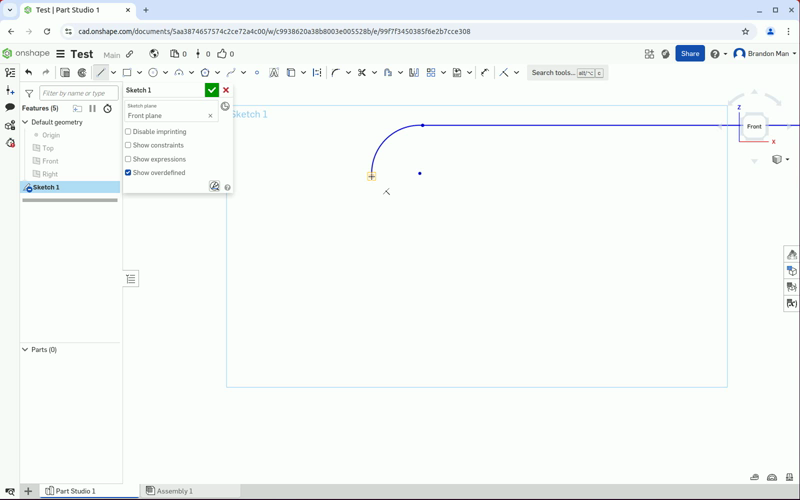
scroll(-6)
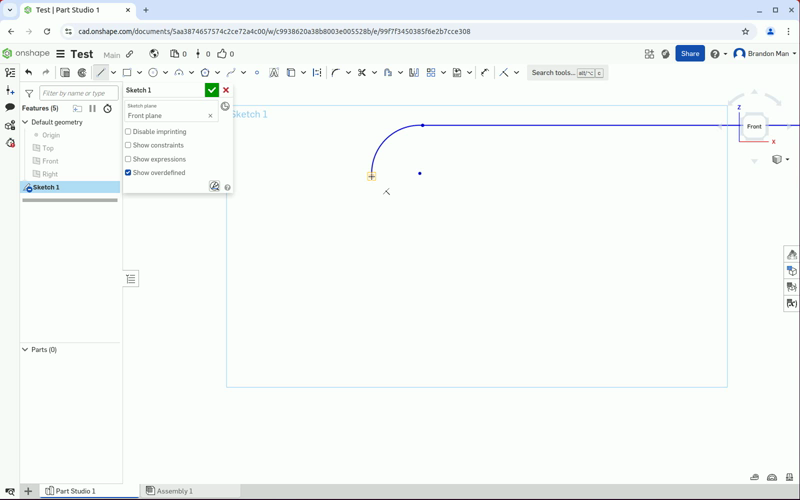
scroll(-6)
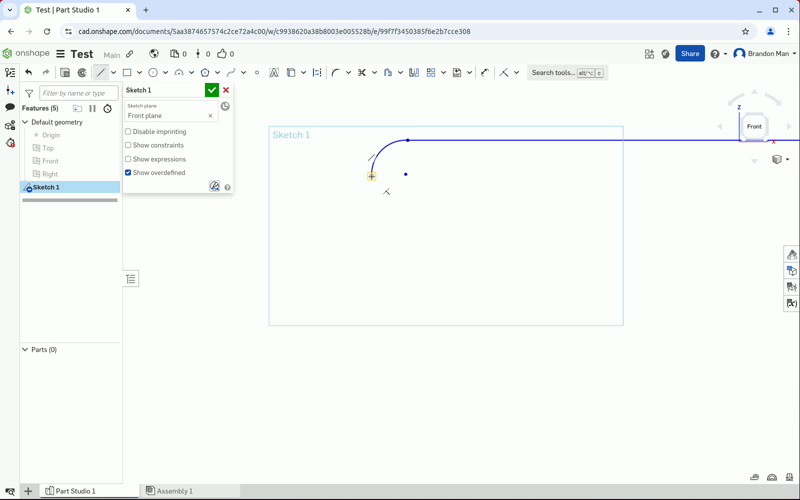
scroll(-6)
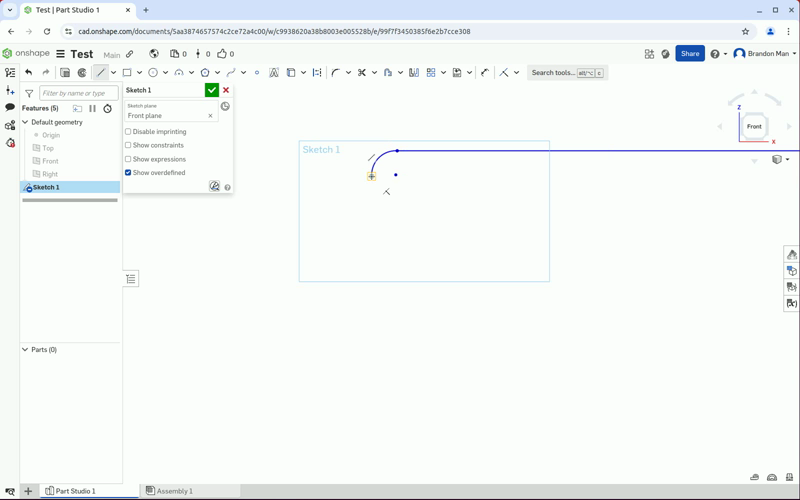
scroll(-6)
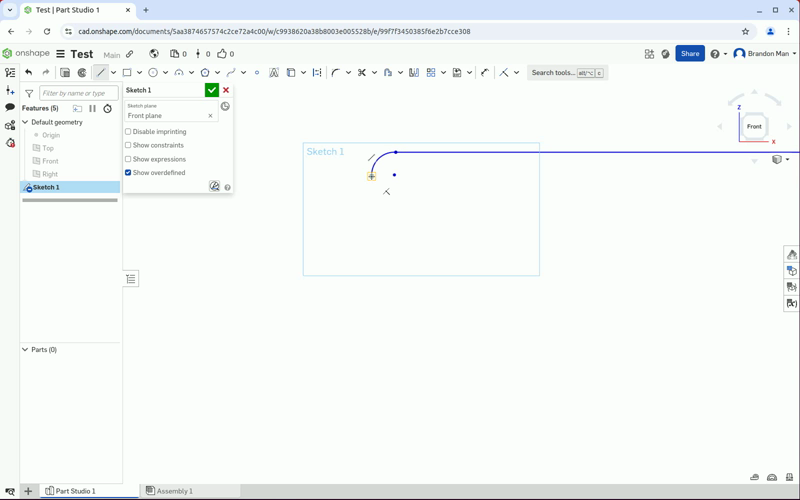
scroll(-6)
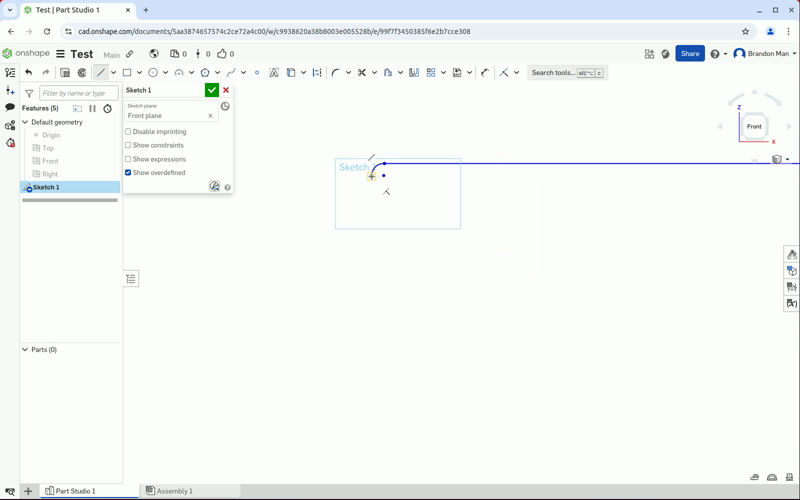
scroll(-6)
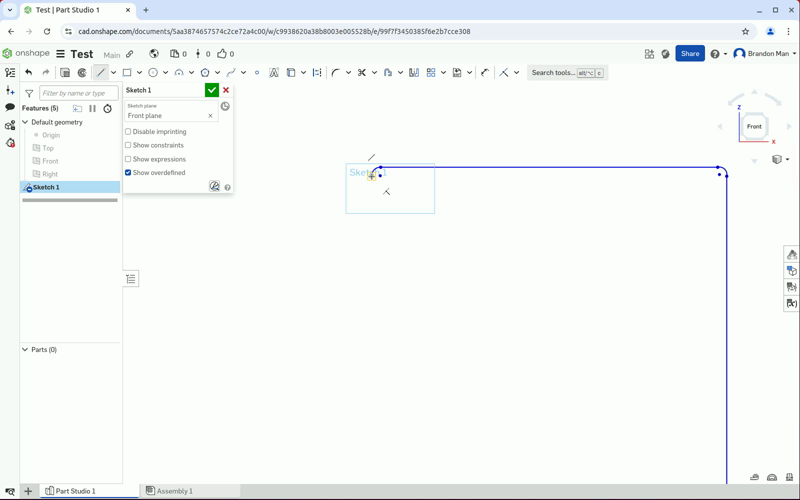
scroll(-6)
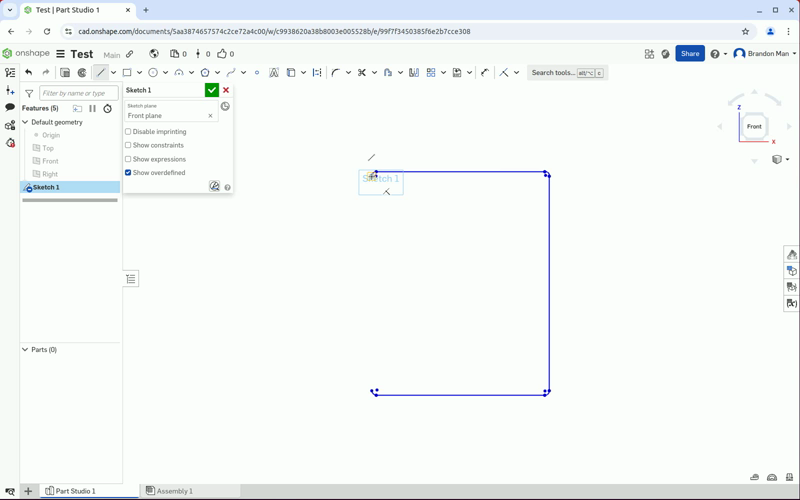
key_down(shift)
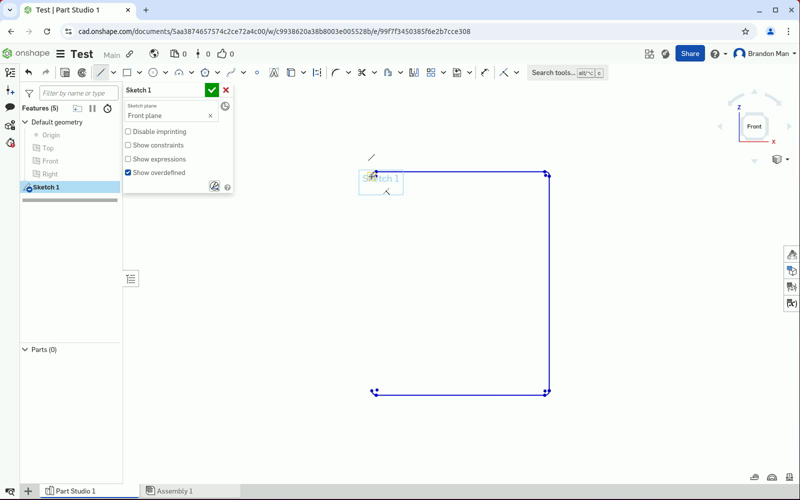
mouse_move(371, 390)
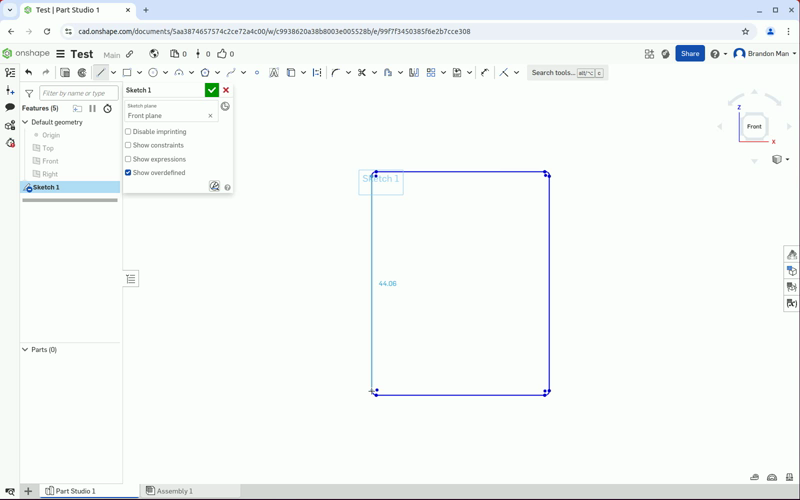
scroll(6)
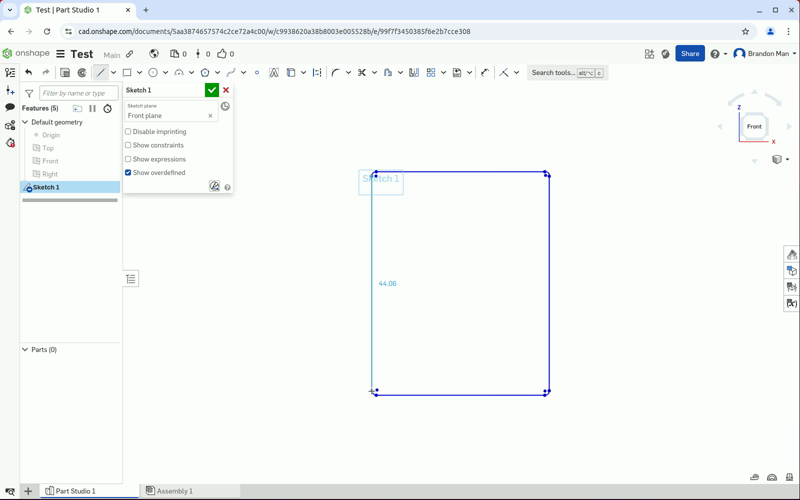
scroll(6)
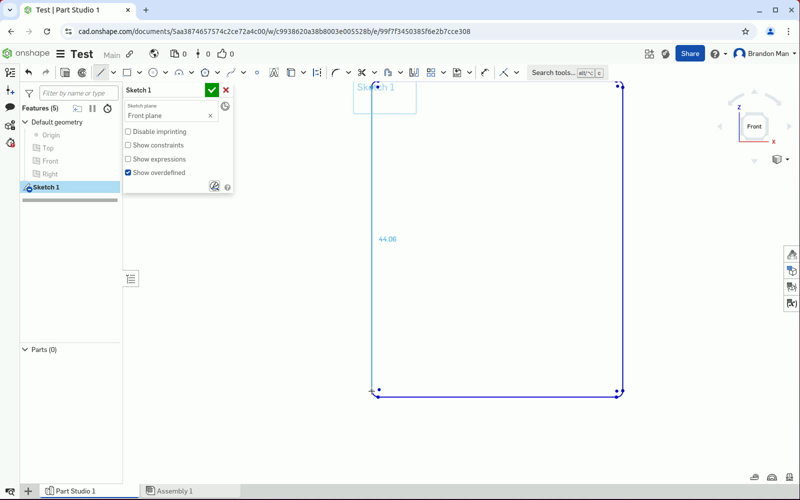
scroll(6)
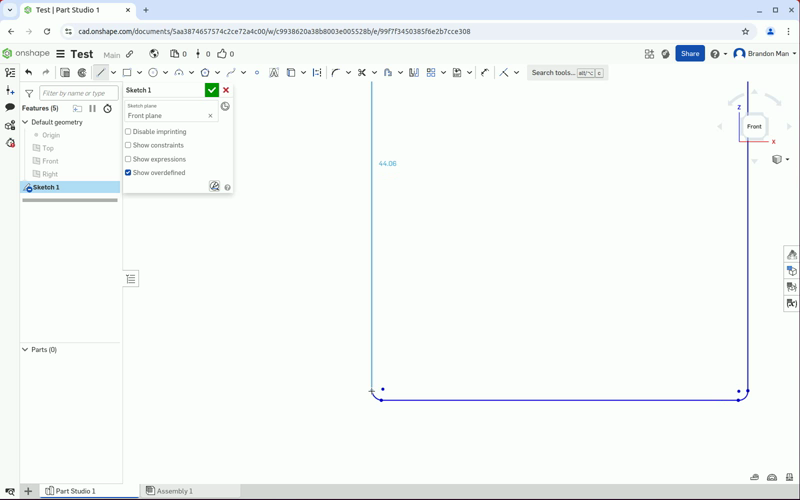
scroll(6)
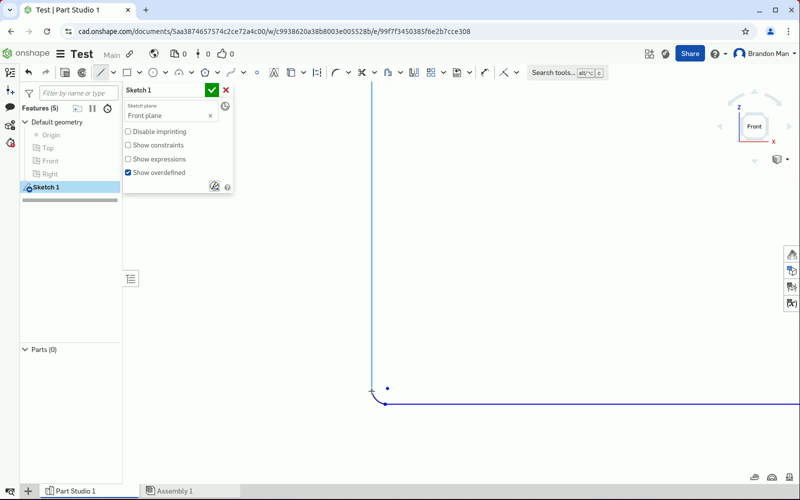
scroll(6)
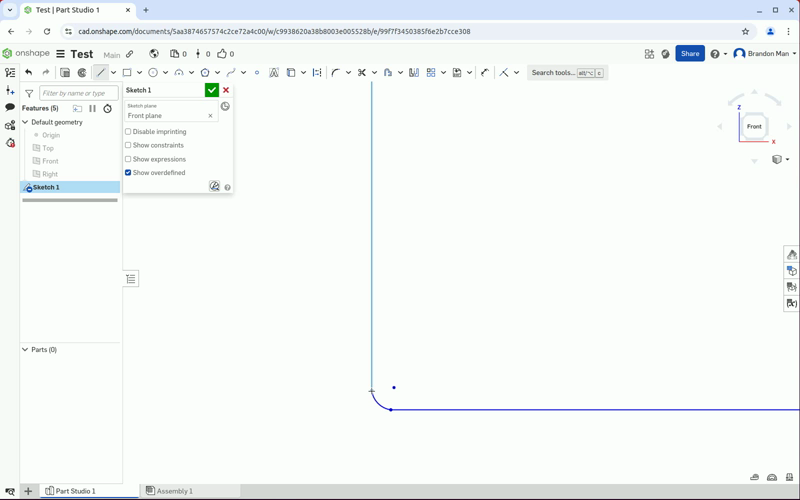
scroll(6)
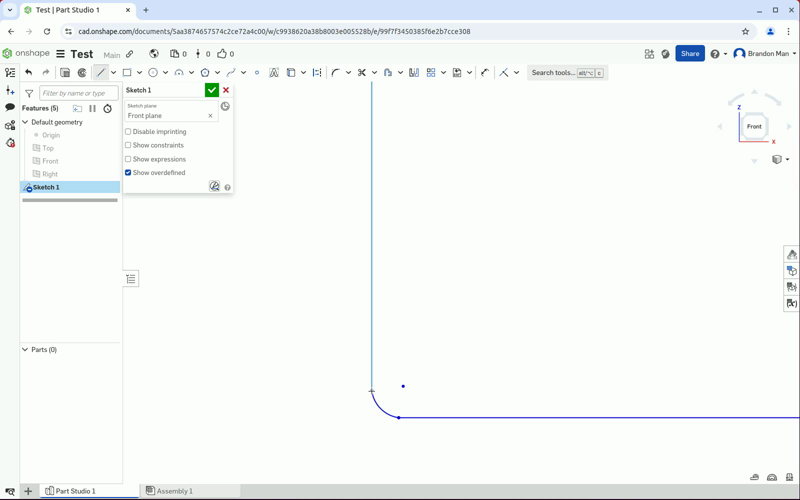
scroll(6)
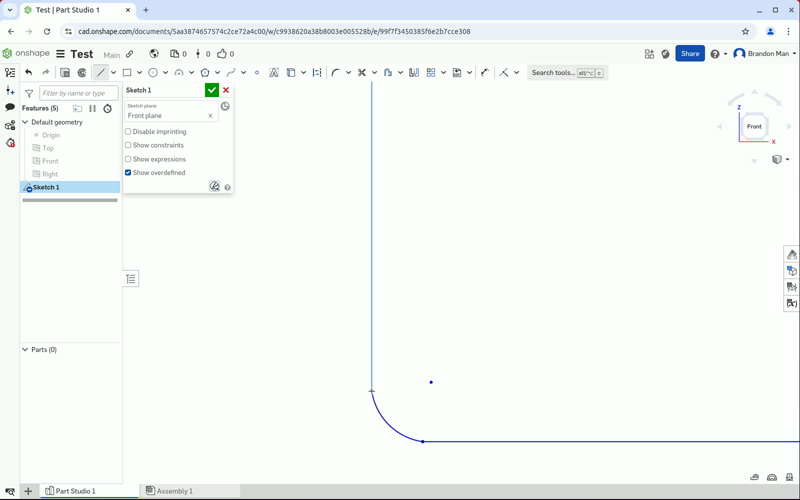
key_up(shift)
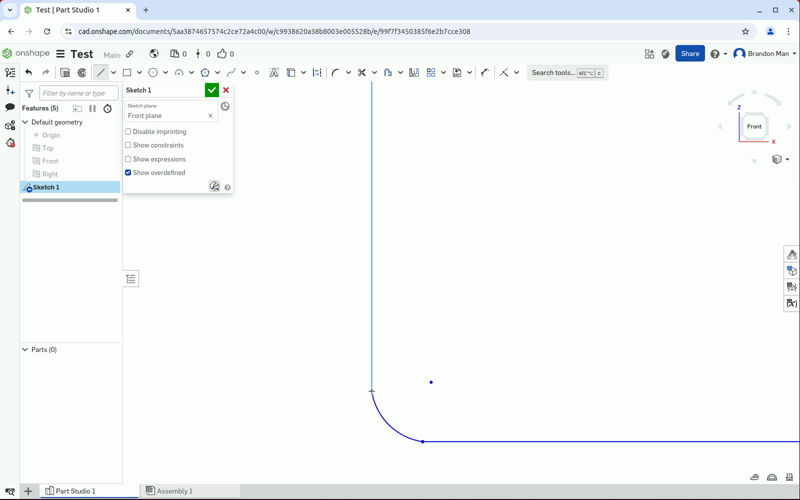
click(371, 390)
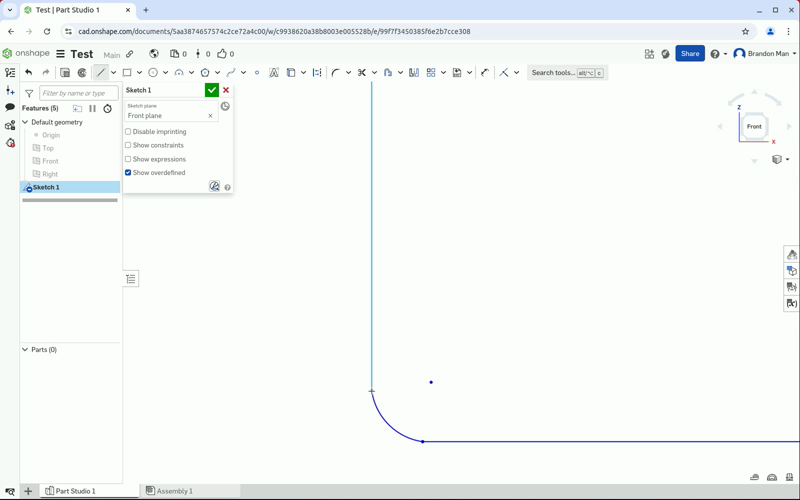
scroll(-6)
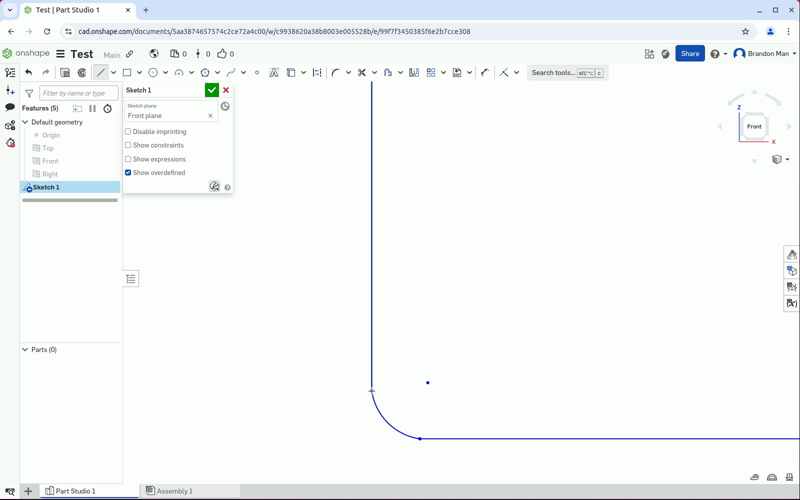
scroll(-6)
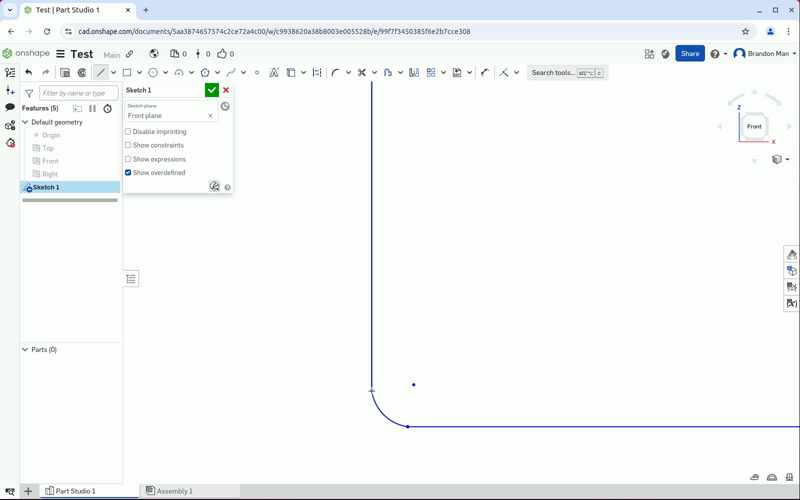
scroll(-6)
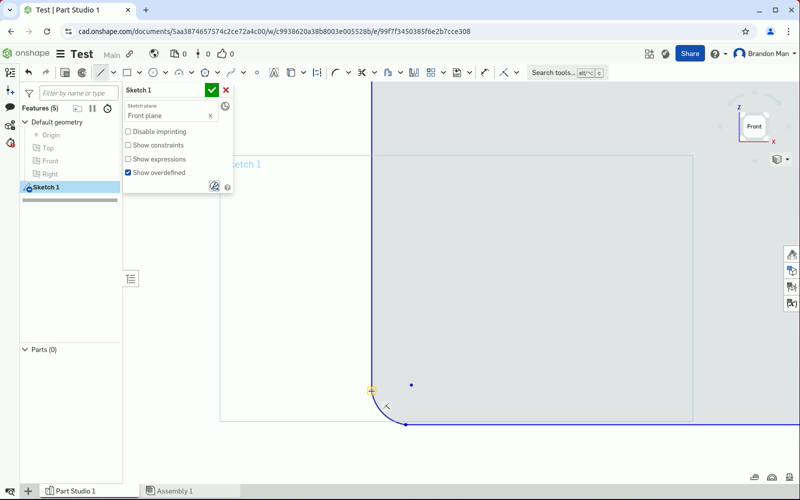
scroll(-6)
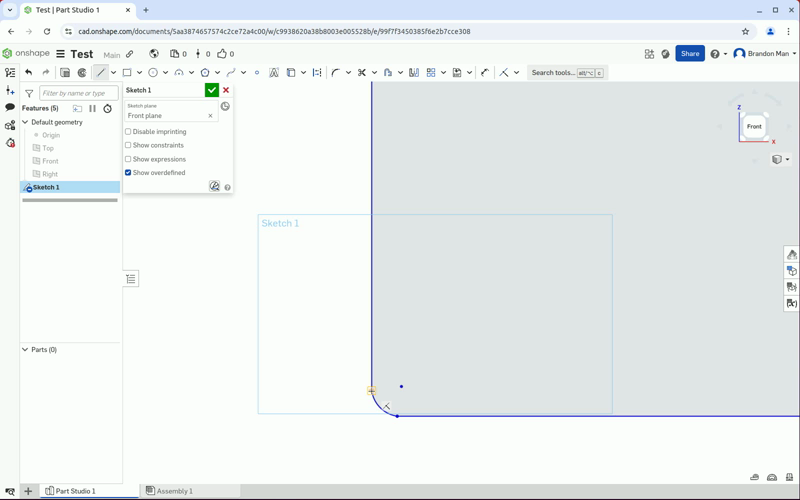
scroll(-6)
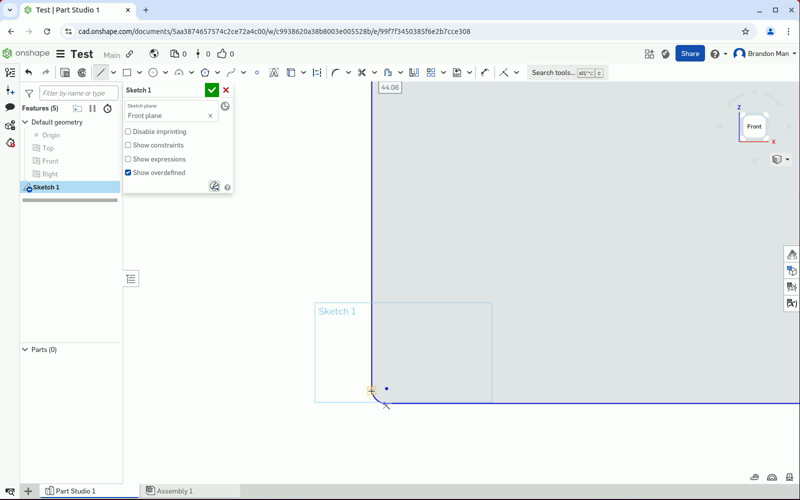
scroll(-6)
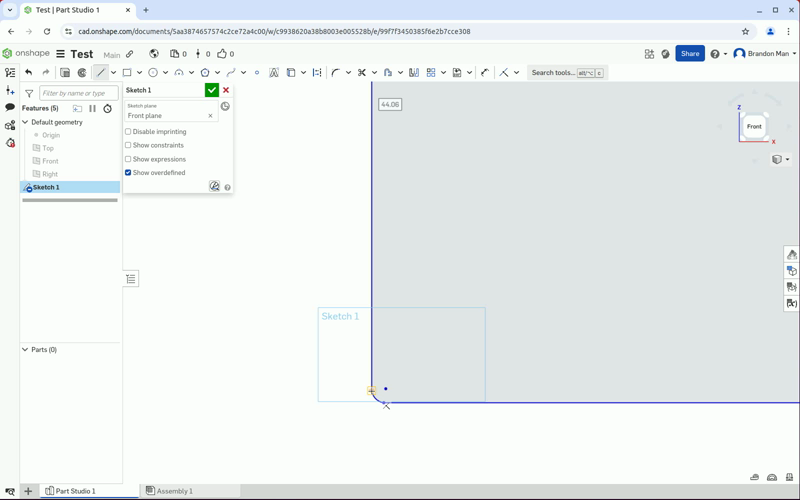
scroll(-6)
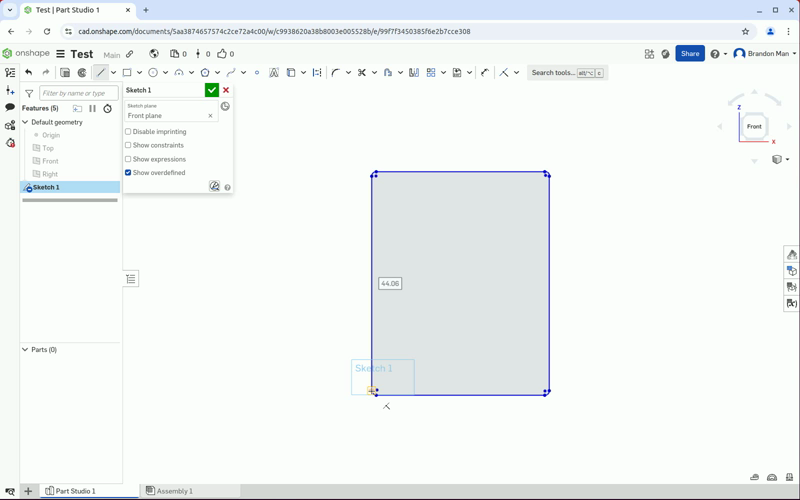
key(esc)
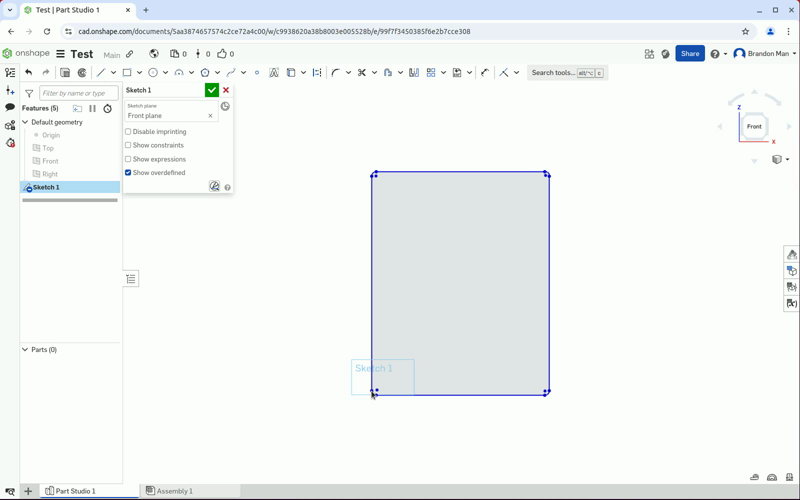
key(a)
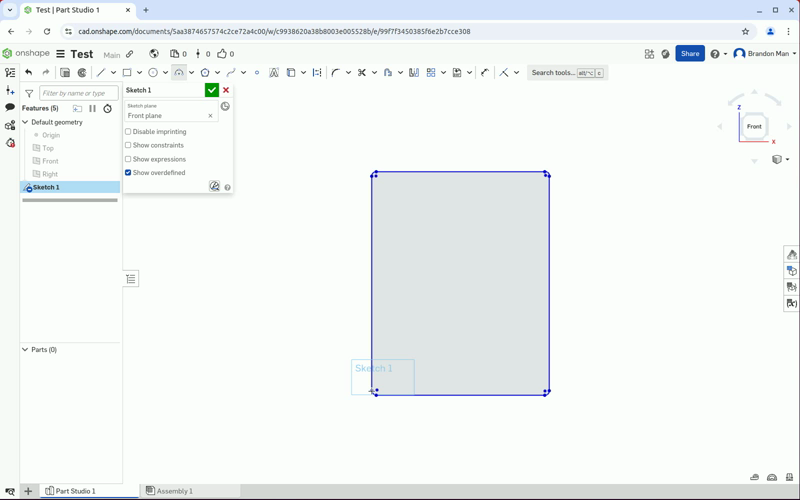
key_down(shift)
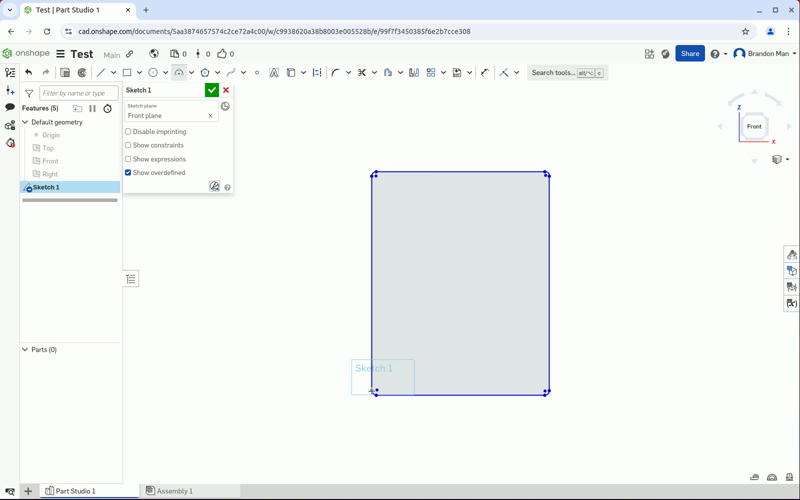
mouse_move(380, 381)
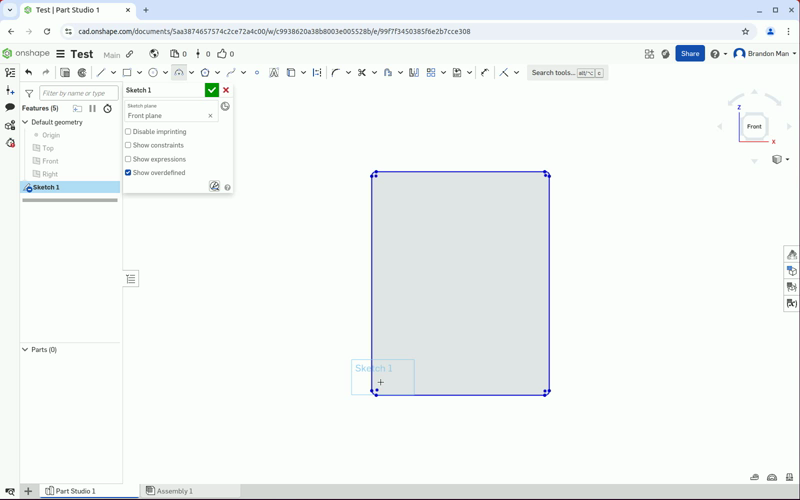
click(380, 381)
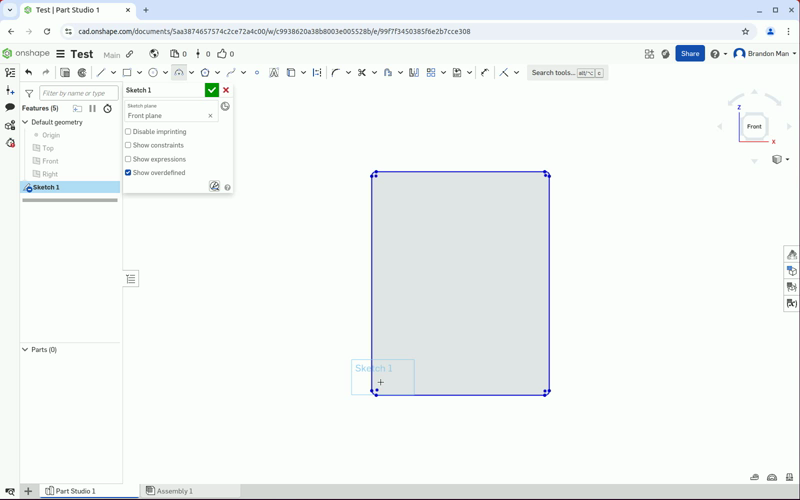
key_up(shift)
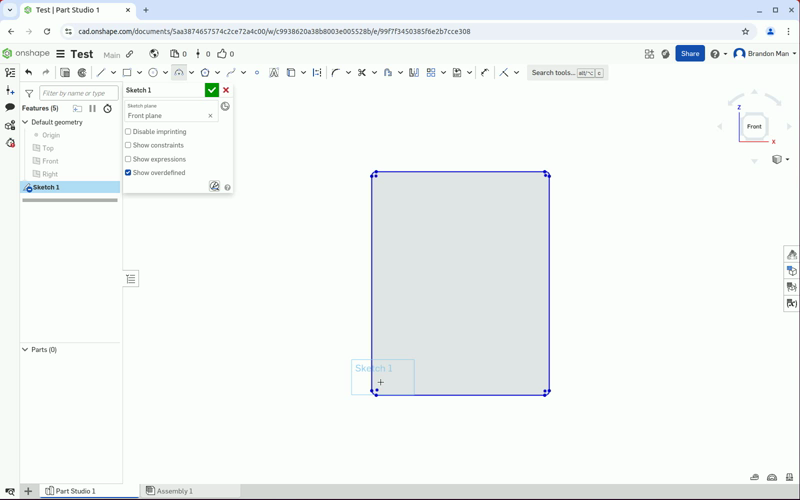
key_down(shift)
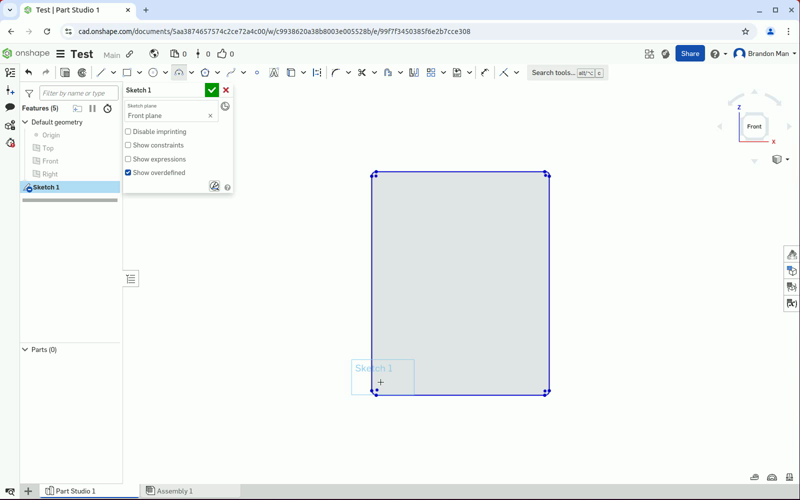
mouse_move(385, 386)
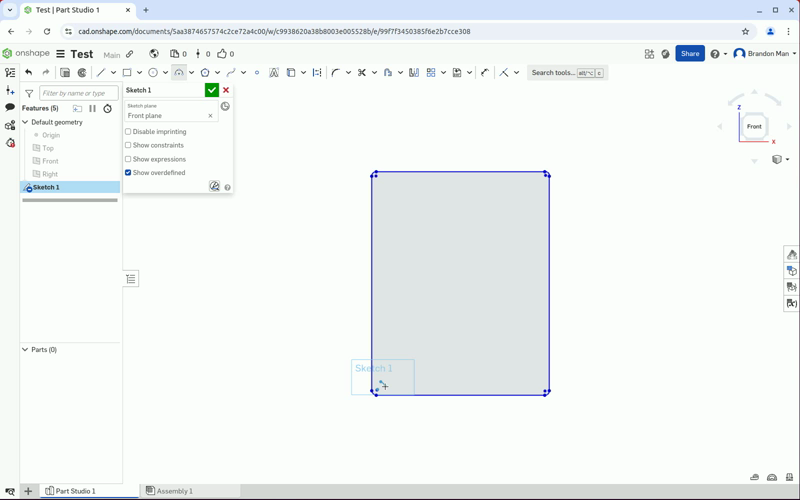
scroll(6)
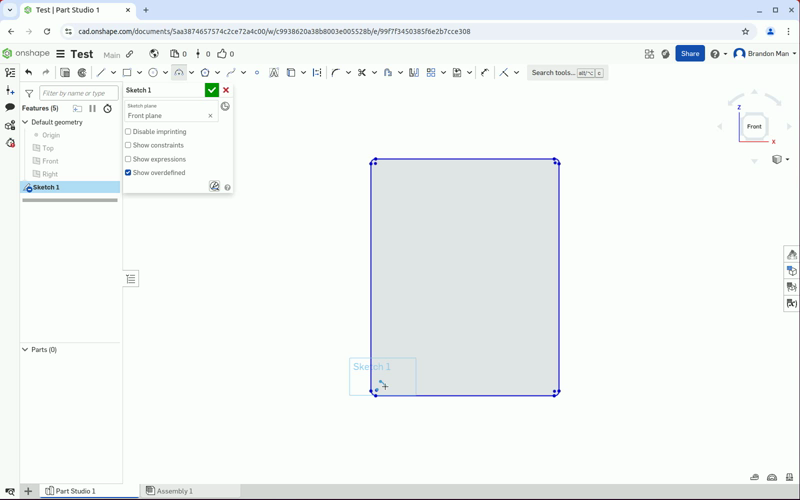
scroll(6)
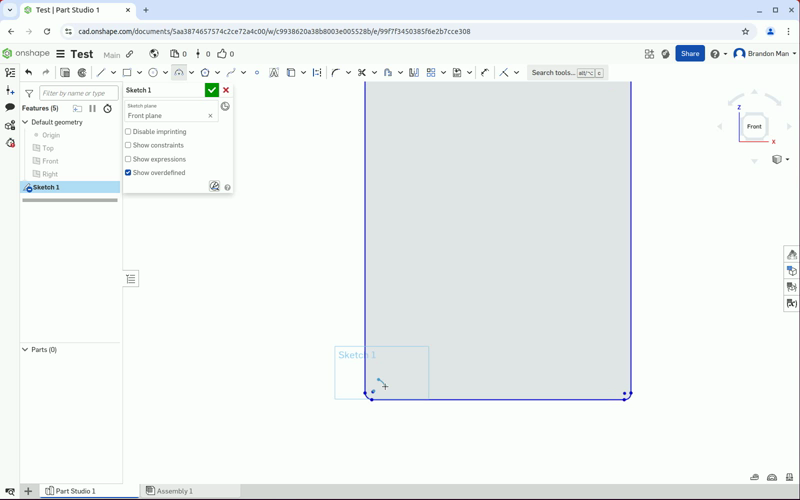
scroll(6)
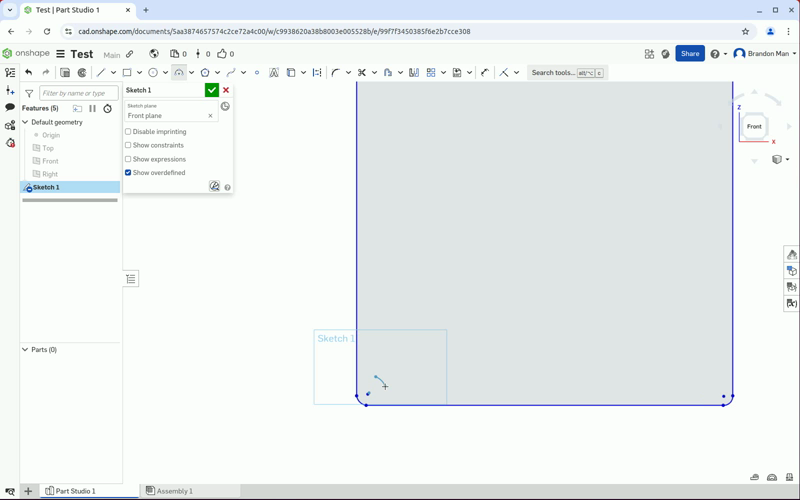
scroll(6)
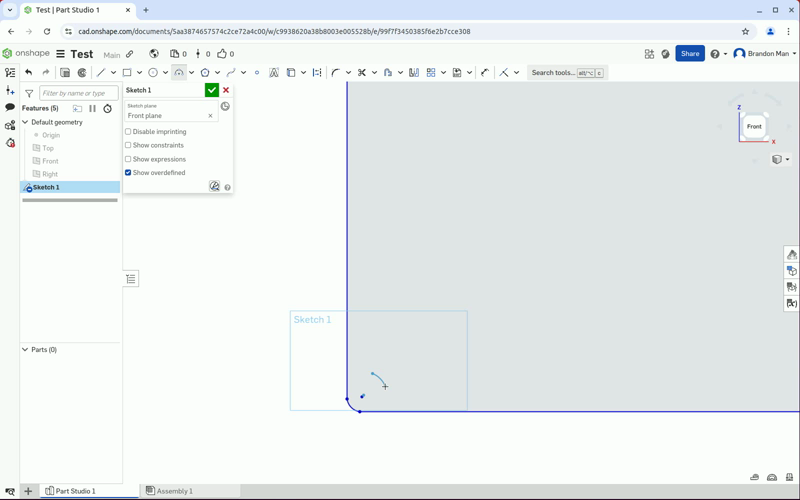
scroll(6)
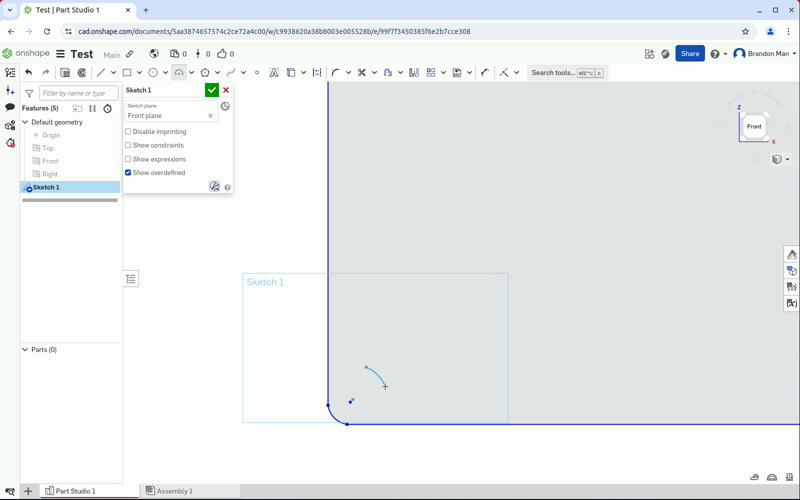
scroll(6)
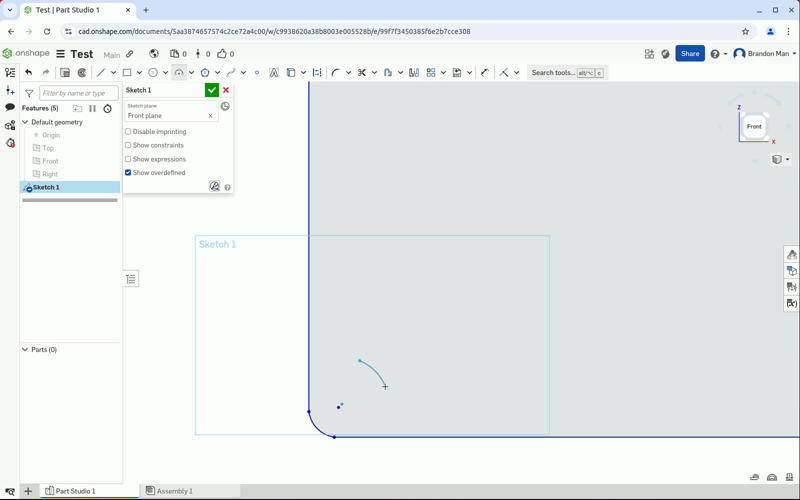
scroll(6)
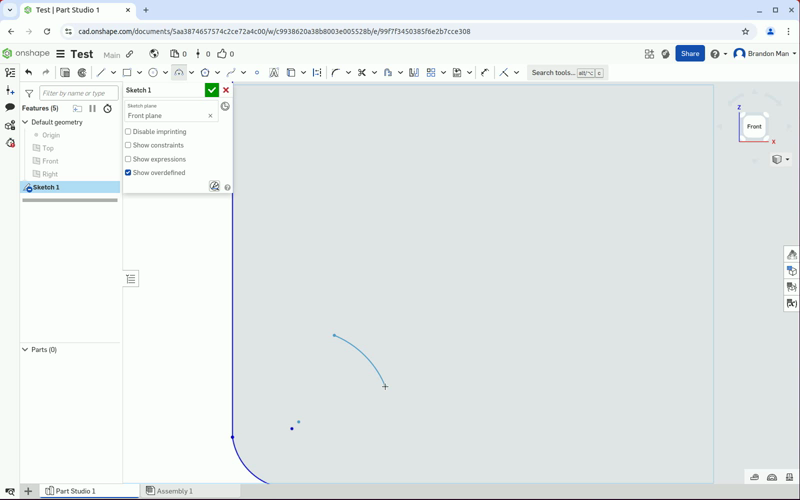
click(385, 386)
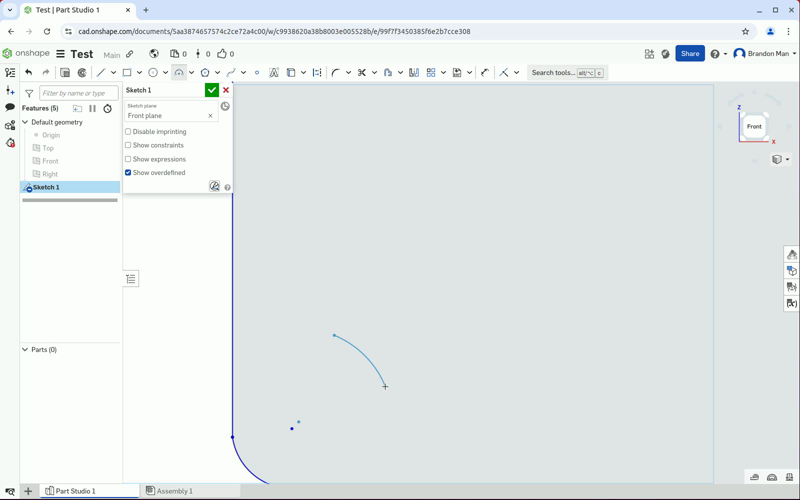
scroll(-6)
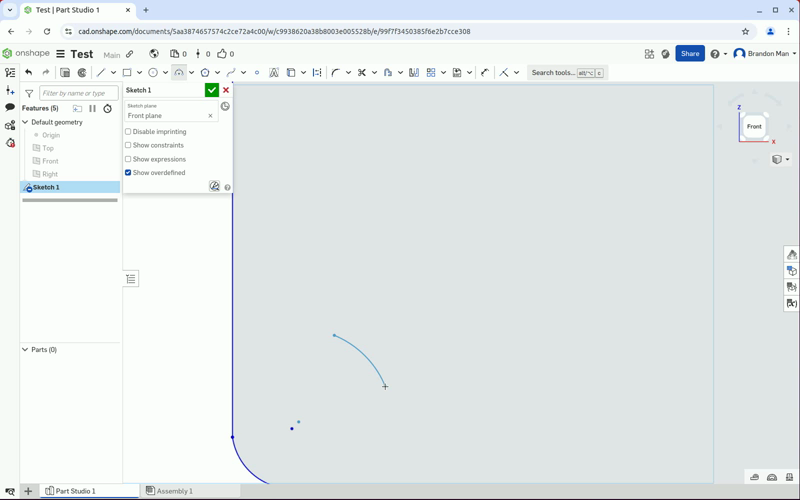
scroll(-6)
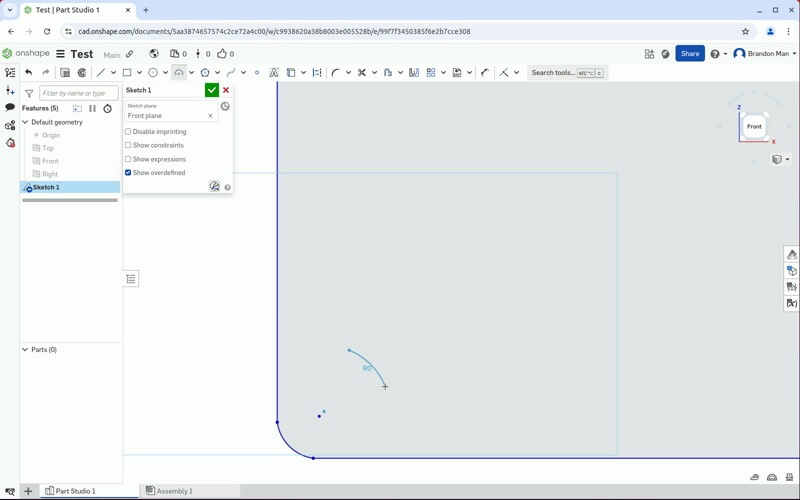
scroll(-6)
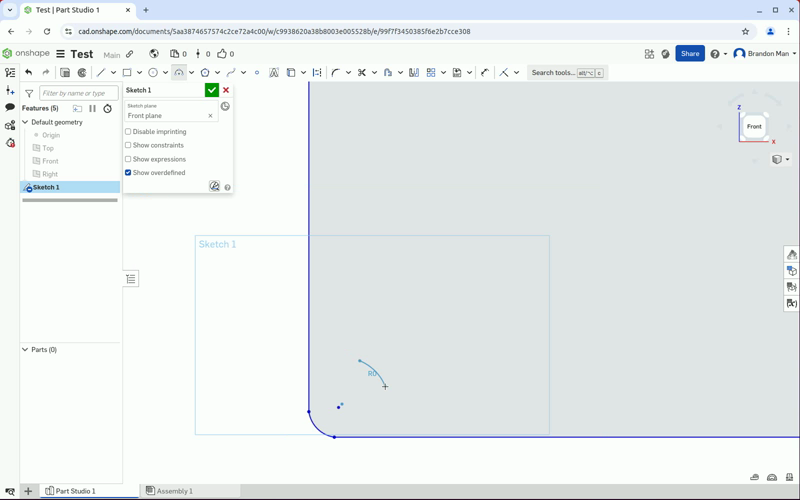
scroll(-6)
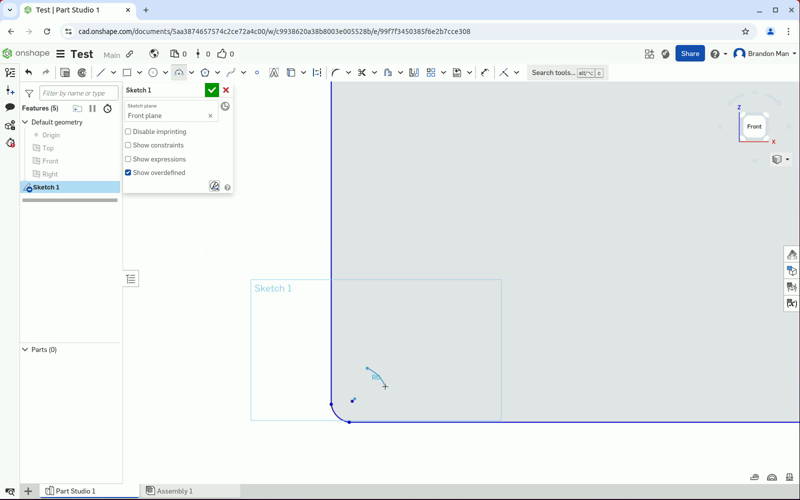
scroll(-6)
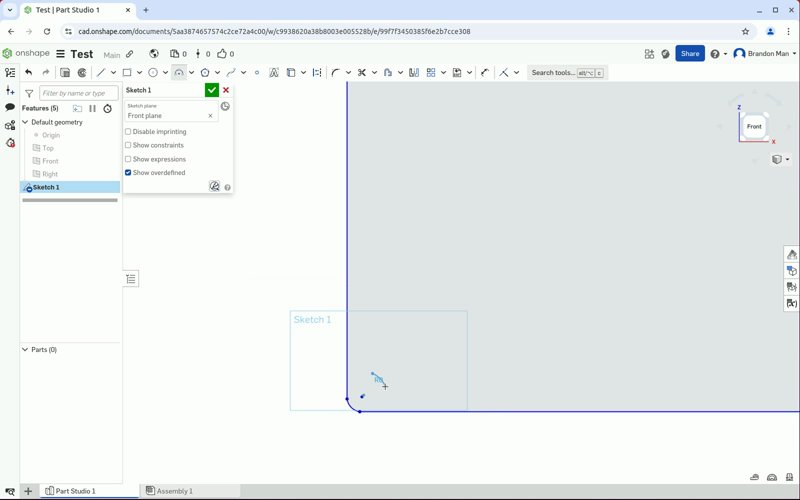
scroll(-6)
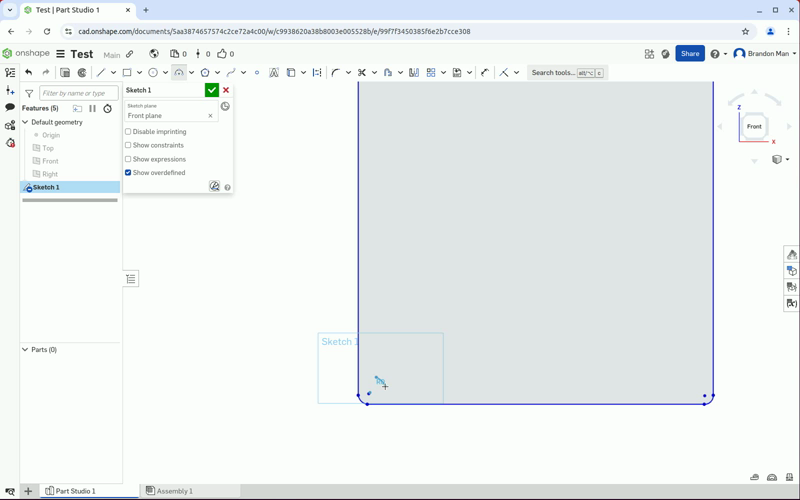
scroll(-6)
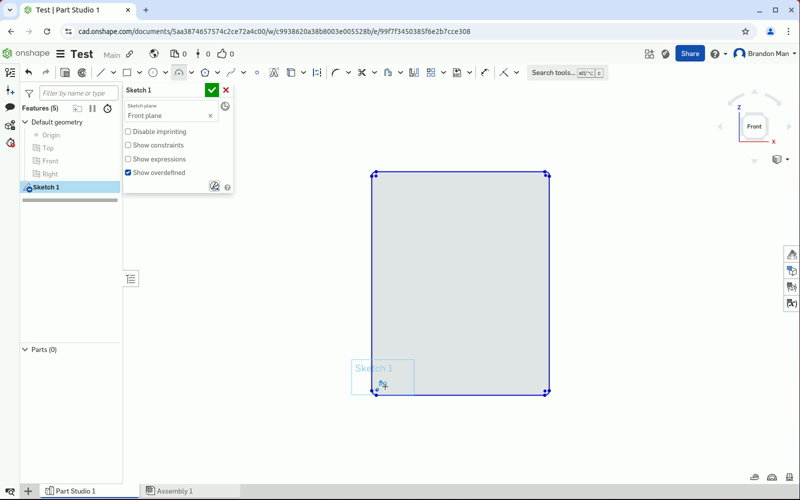
mouse_move(382, 384)
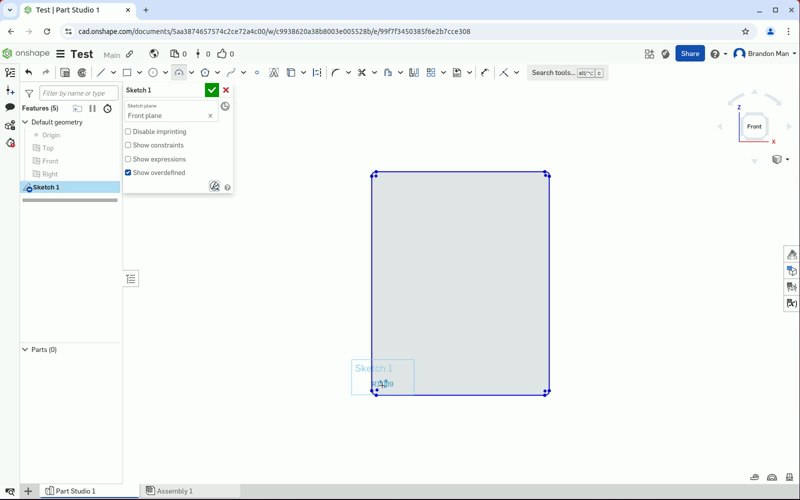
scroll(6)
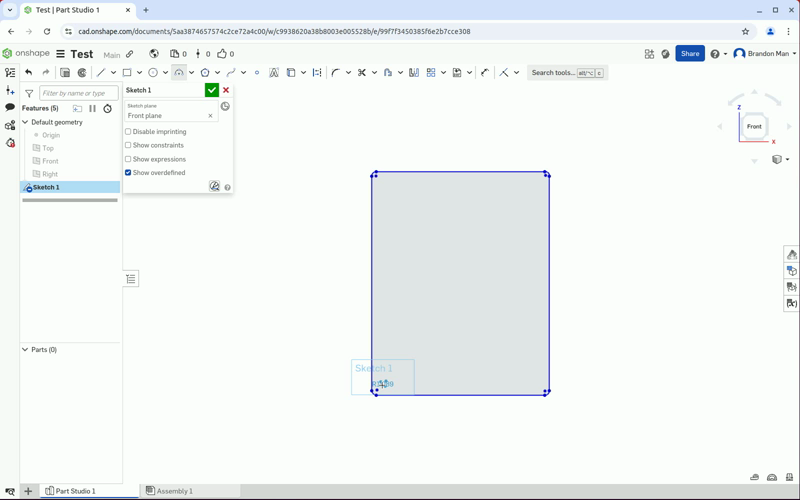
scroll(6)
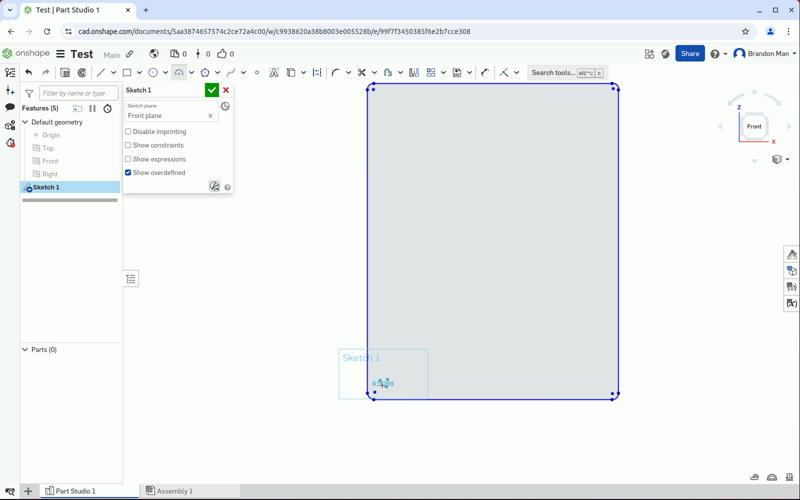
scroll(6)
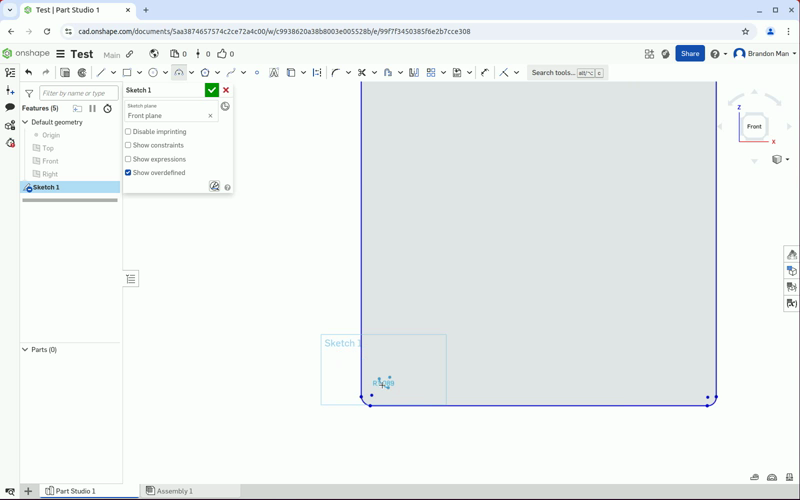
scroll(6)
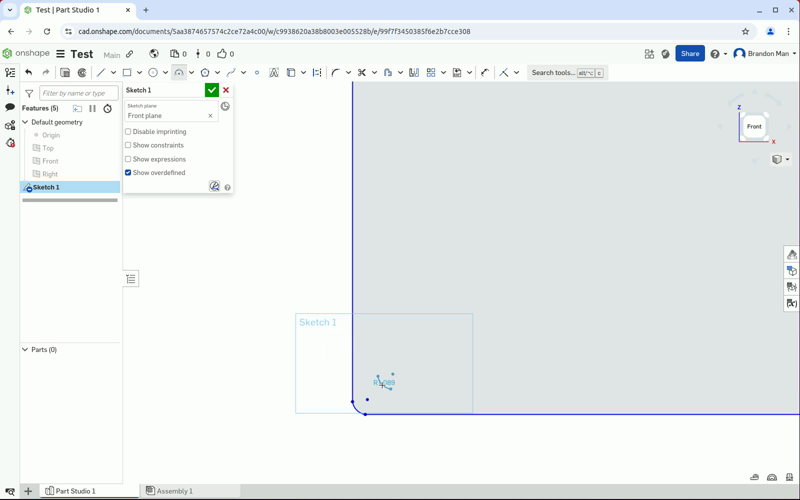
scroll(6)
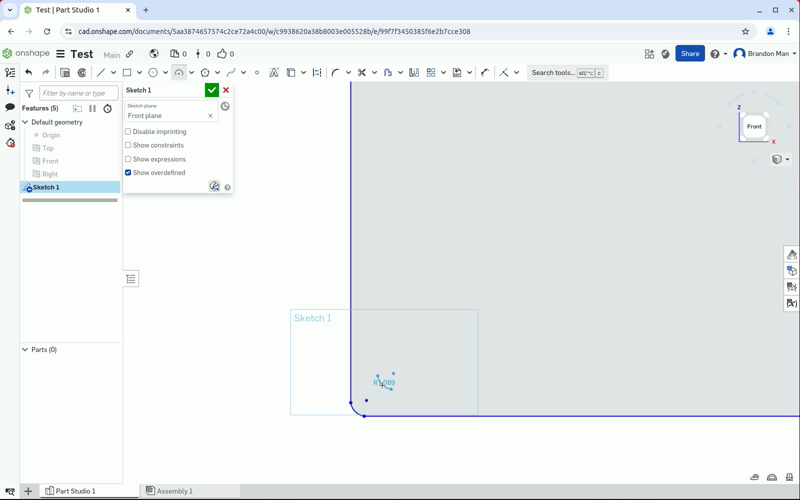
scroll(6)
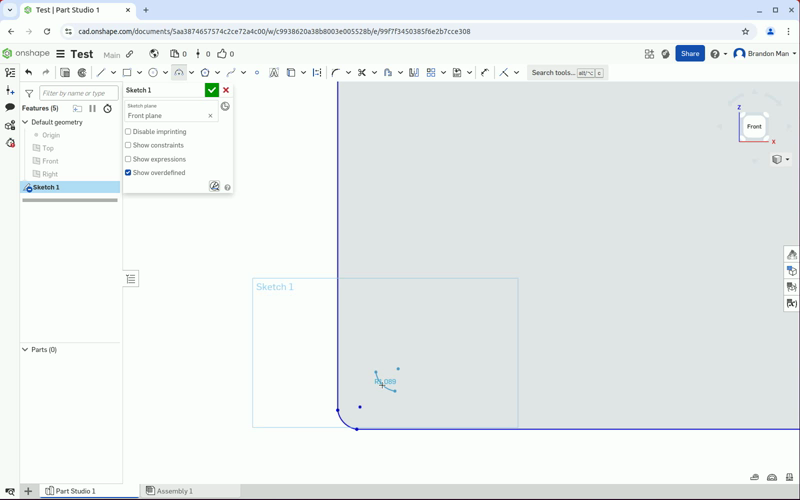
scroll(6)
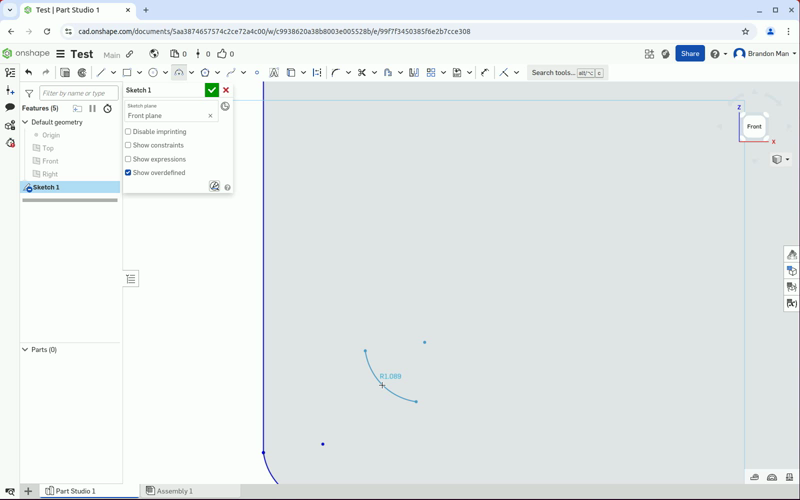
click(382, 384)
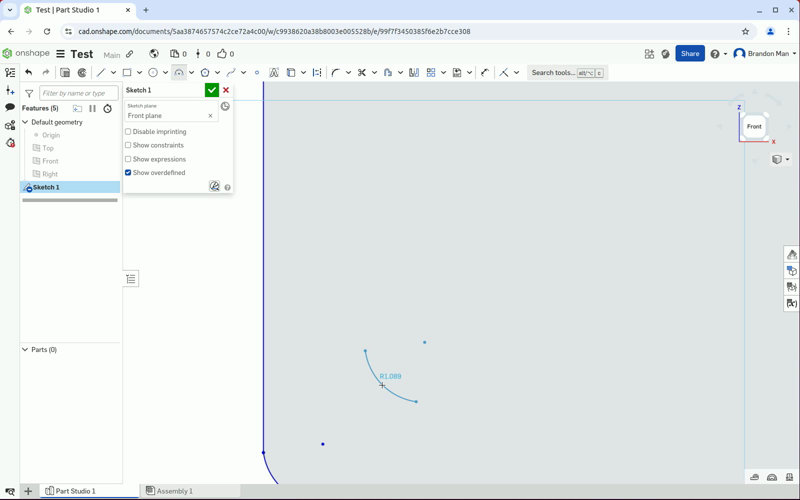
scroll(-6)
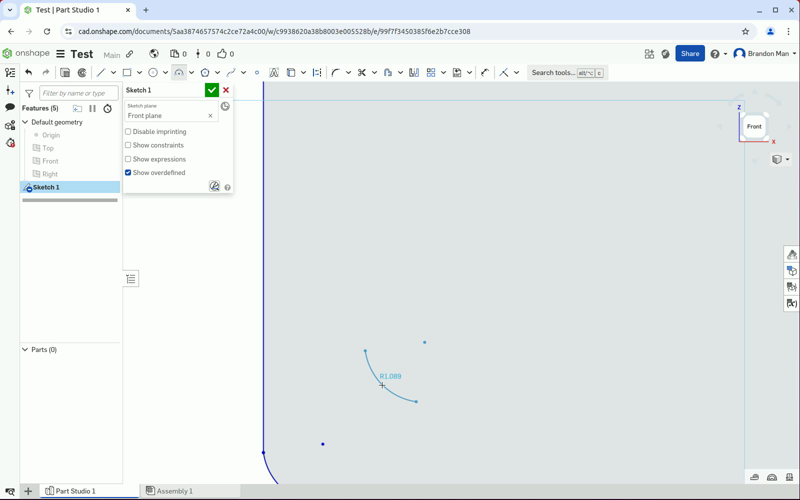
scroll(-6)
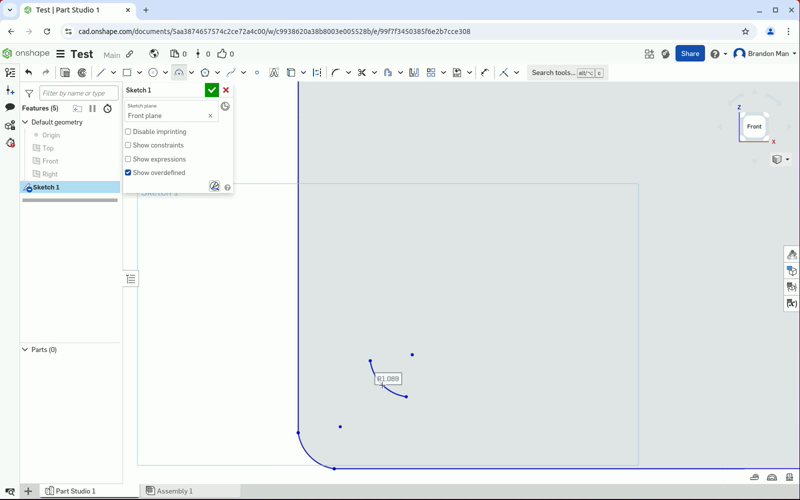
scroll(-6)
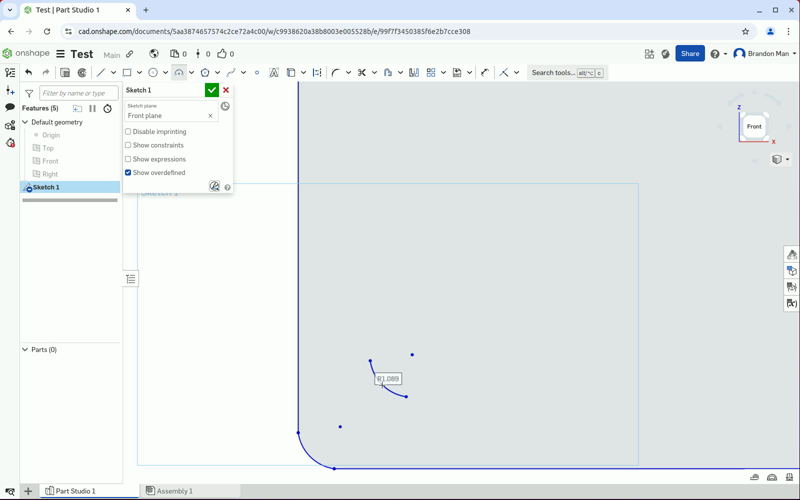
scroll(-6)
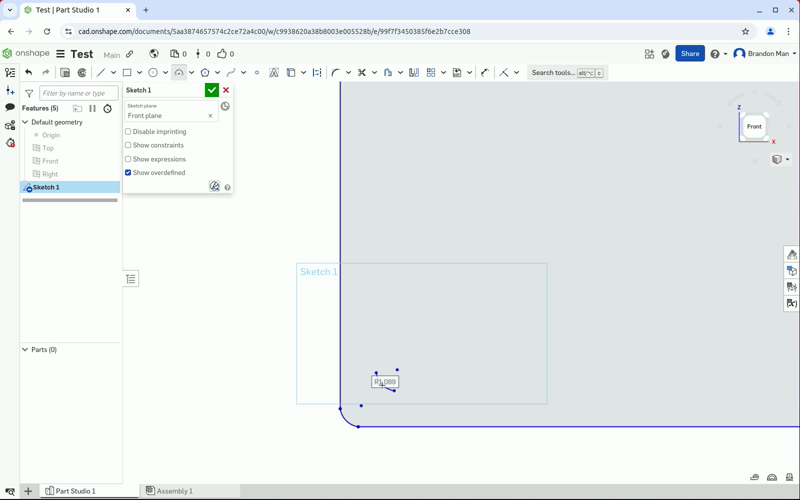
scroll(-6)
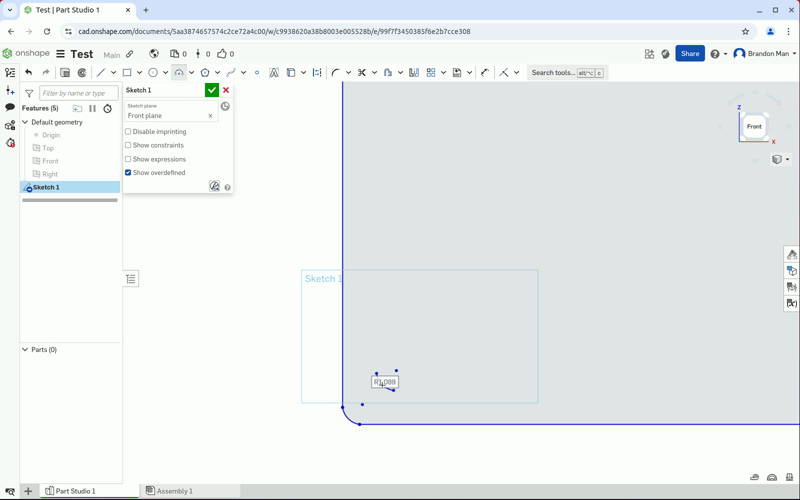
scroll(-6)
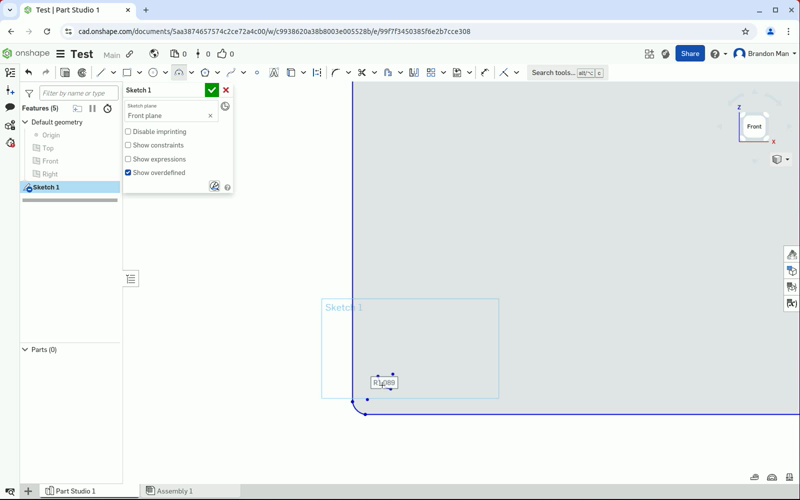
scroll(-6)
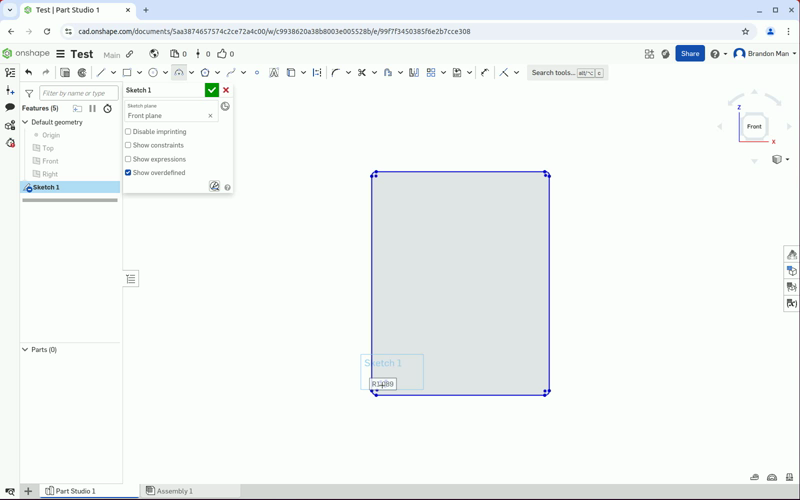
key_up(shift)
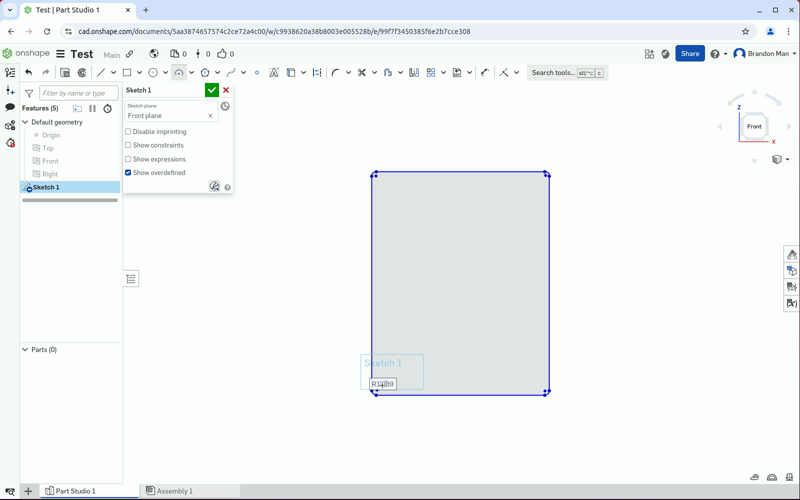
key(esc)
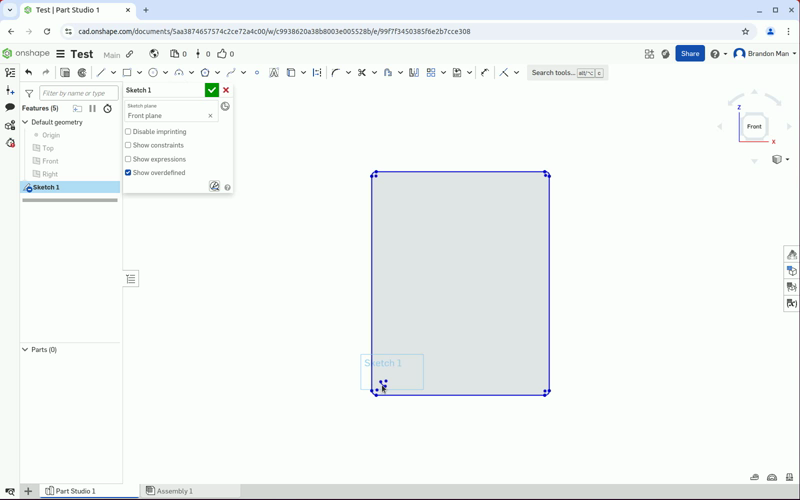
key(l)
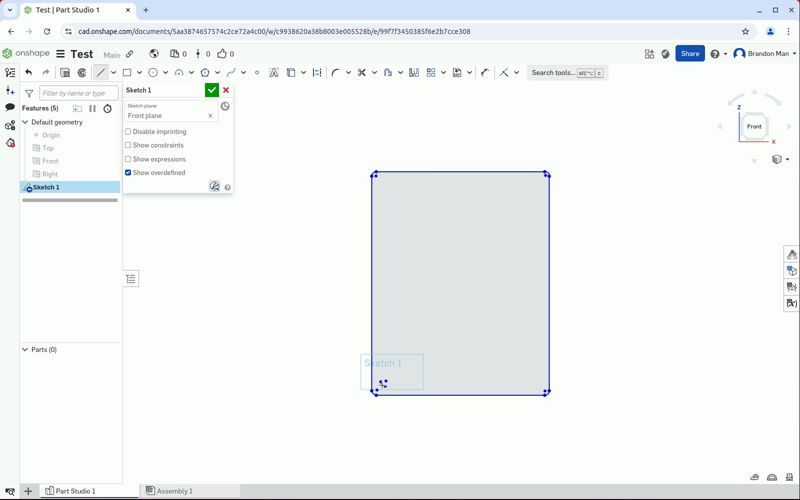
mouse_move(385, 386)
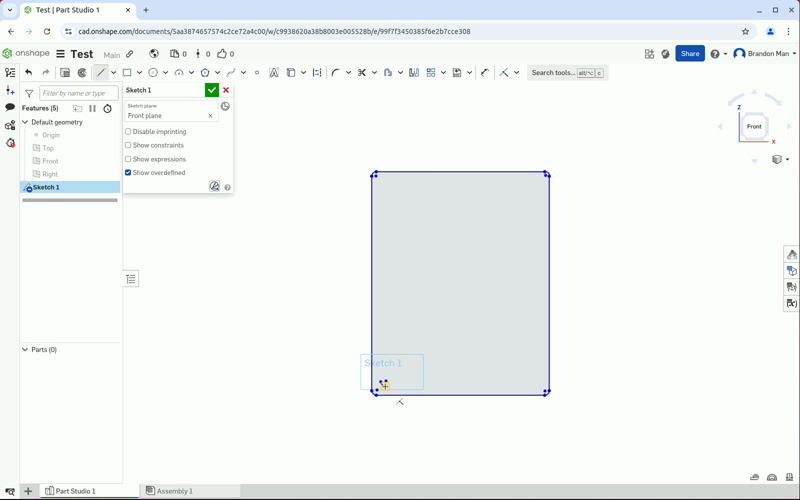
scroll(6)
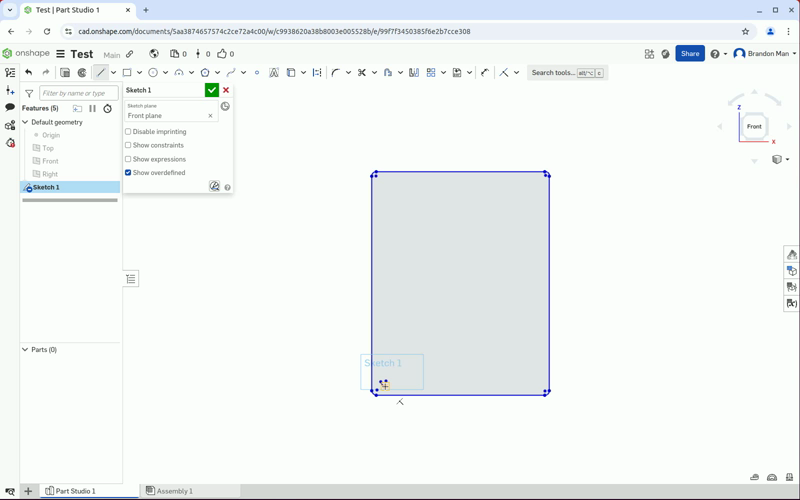
scroll(6)
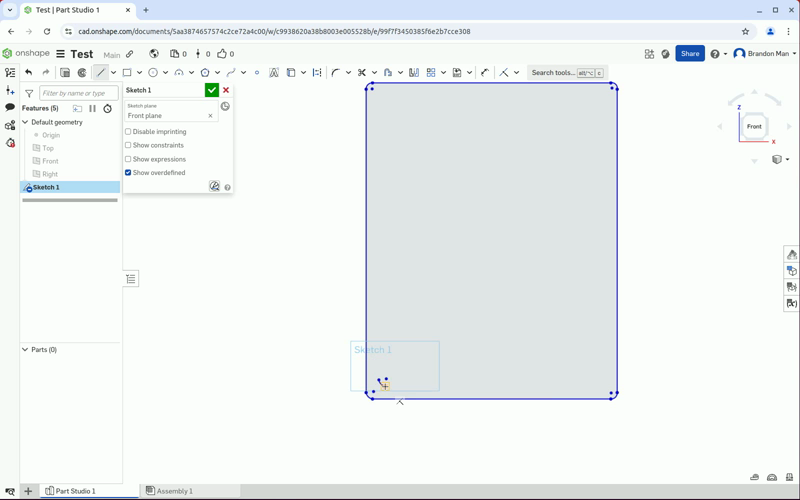
scroll(6)
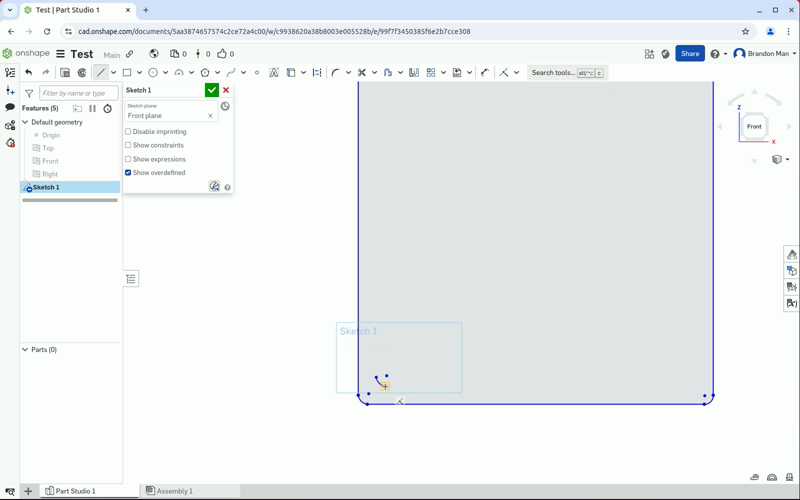
scroll(6)
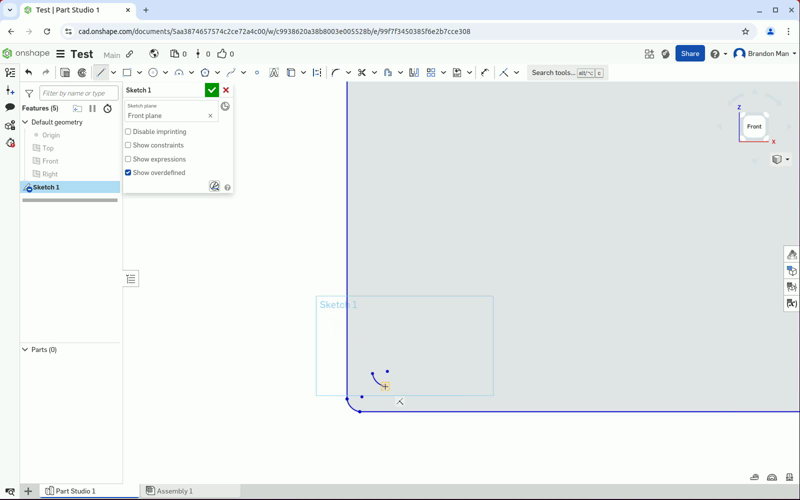
scroll(6)
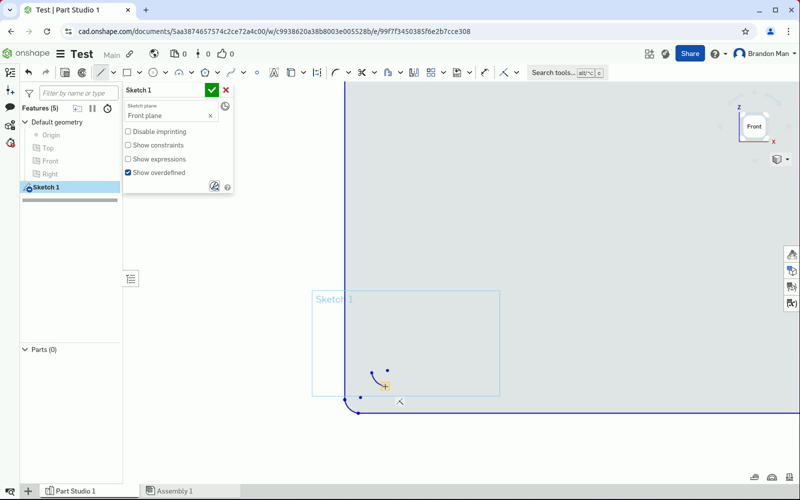
scroll(6)
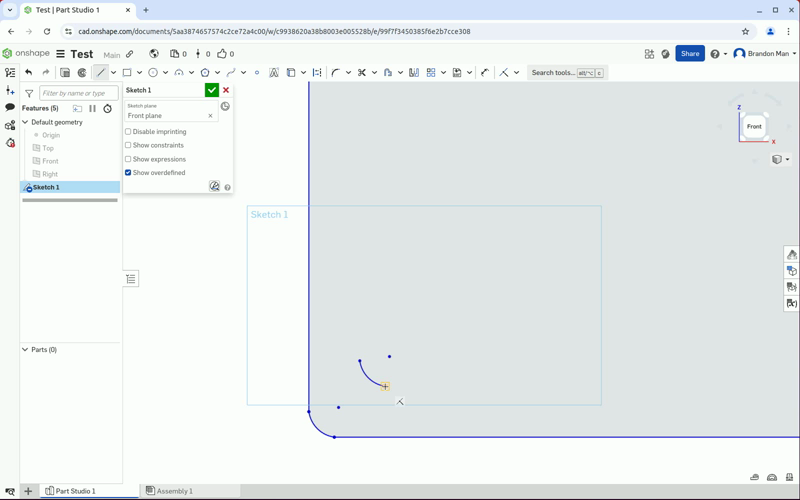
scroll(6)
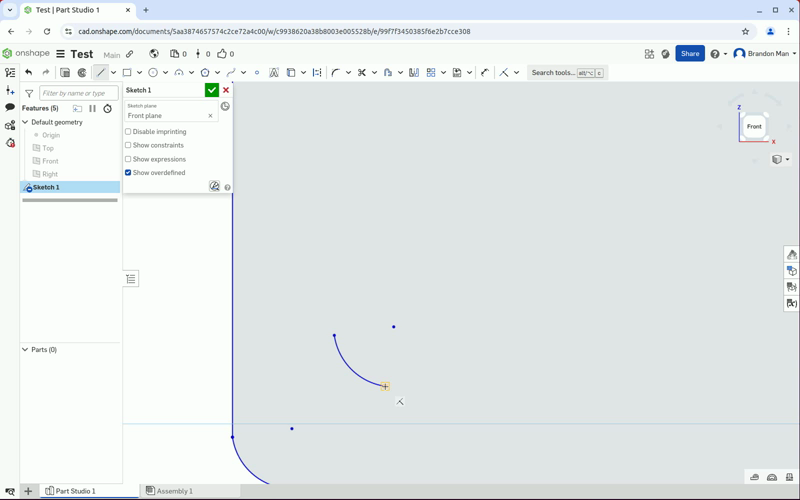
click(385, 386)
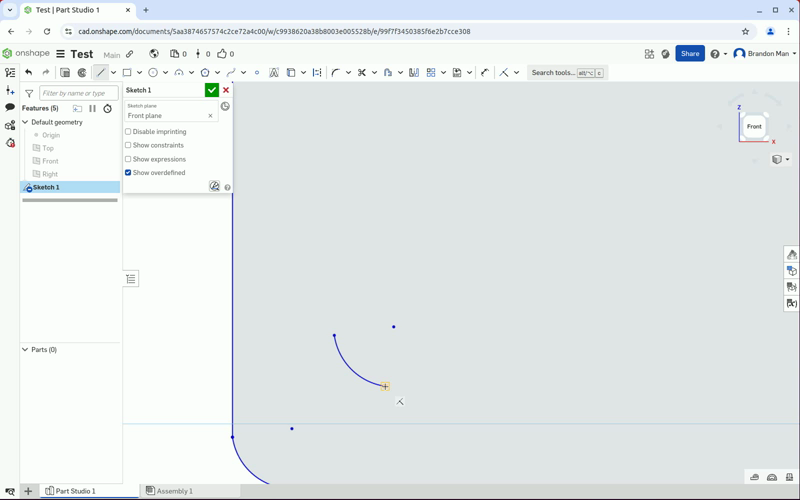
scroll(-6)
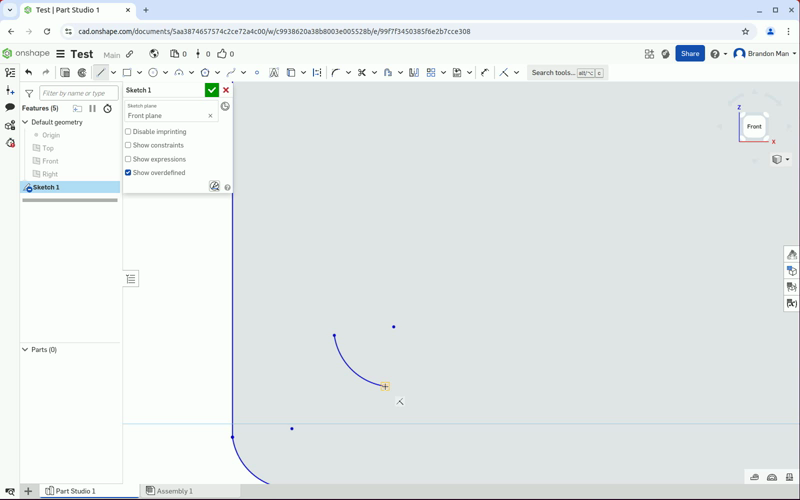
scroll(-6)
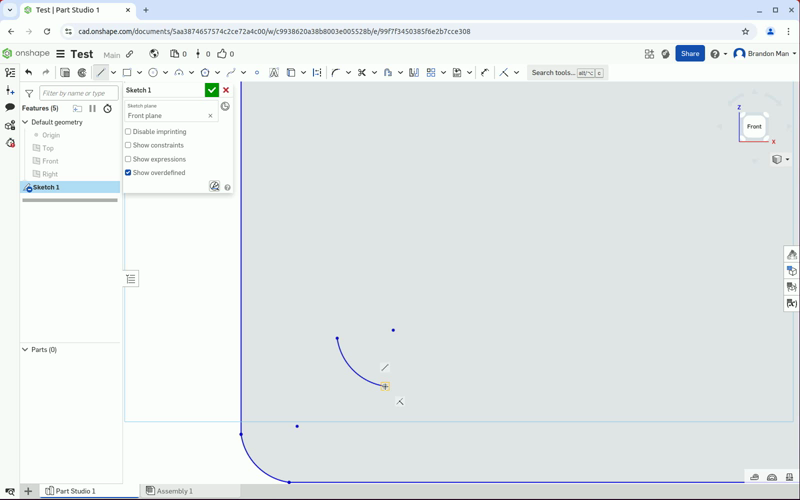
scroll(-6)
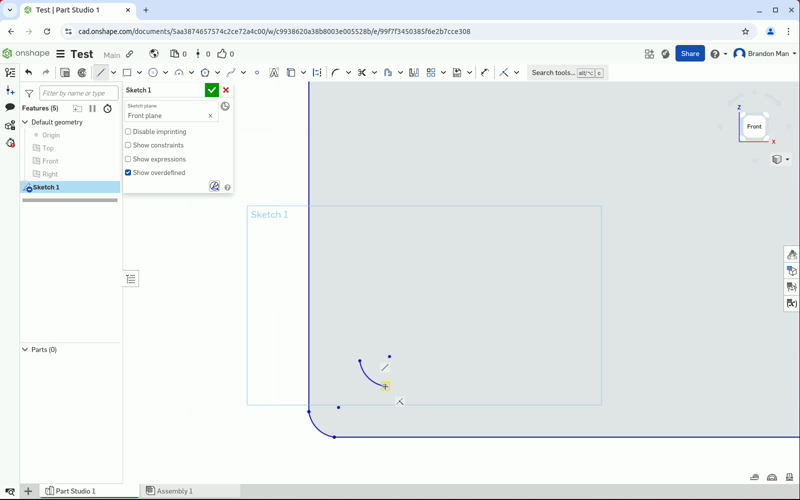
scroll(-6)
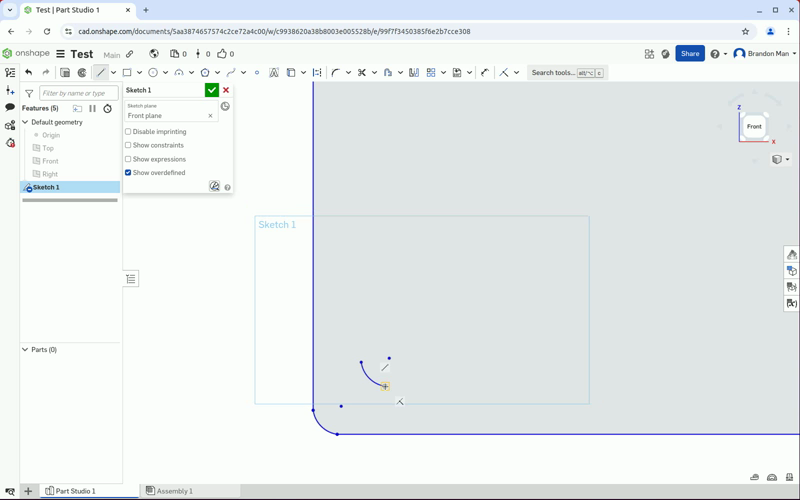
scroll(-6)
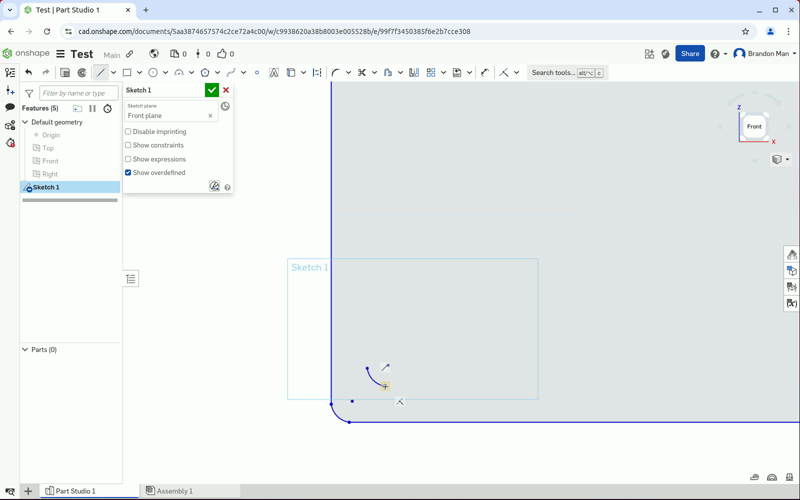
scroll(-6)
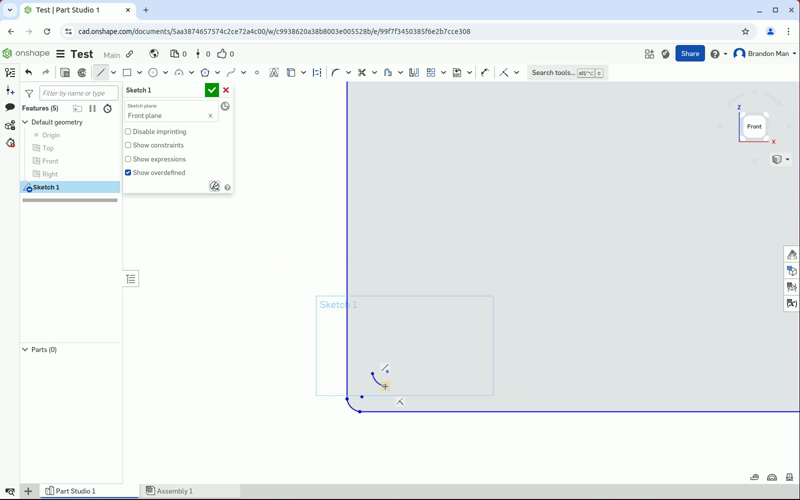
scroll(-6)
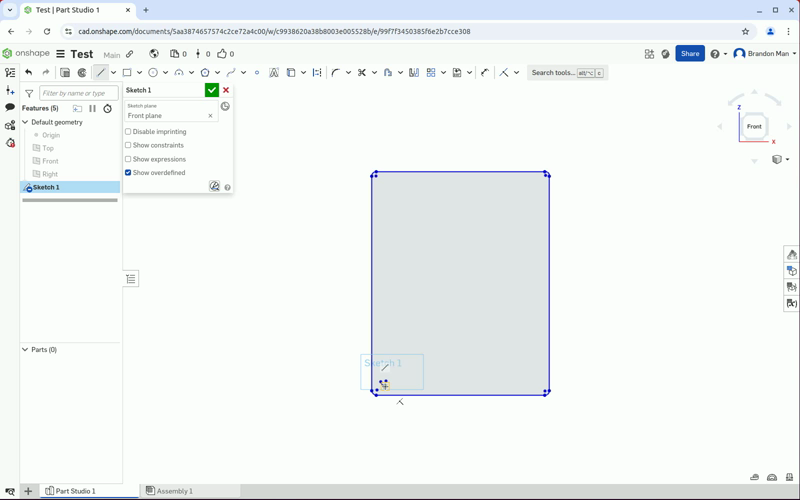
key_down(shift)
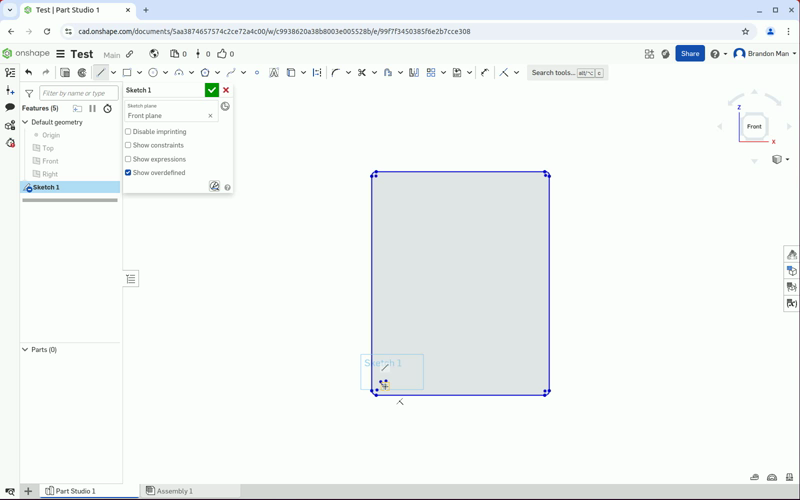
mouse_move(535, 386)
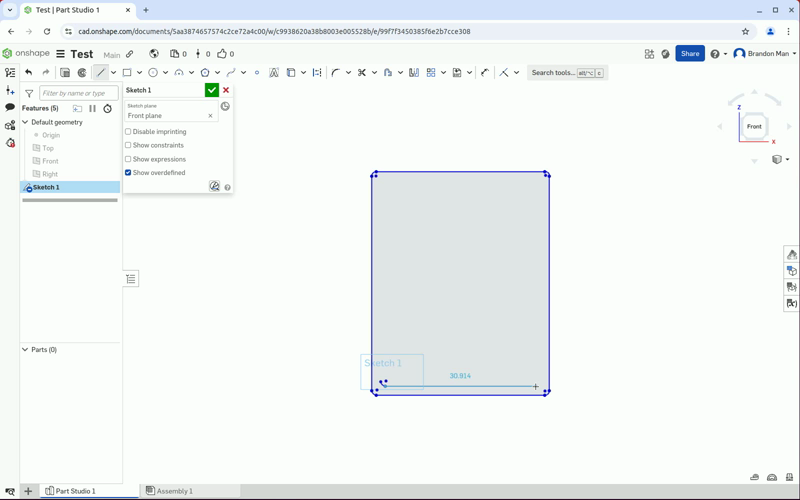
click(535, 386)
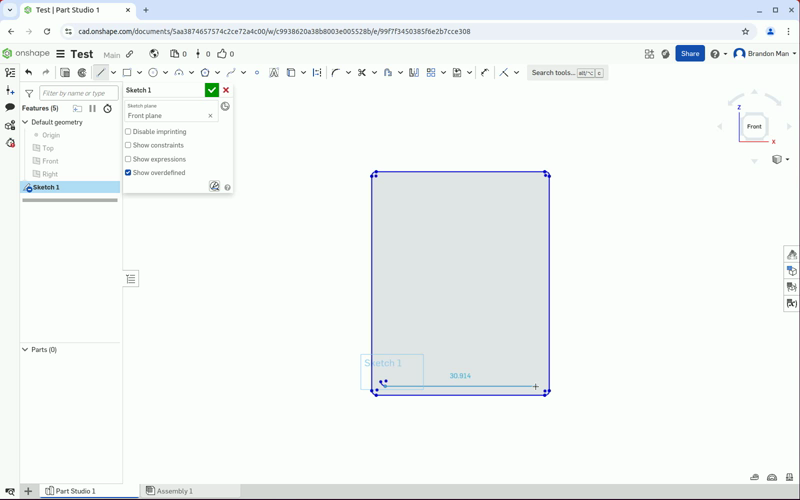
key_up(shift)
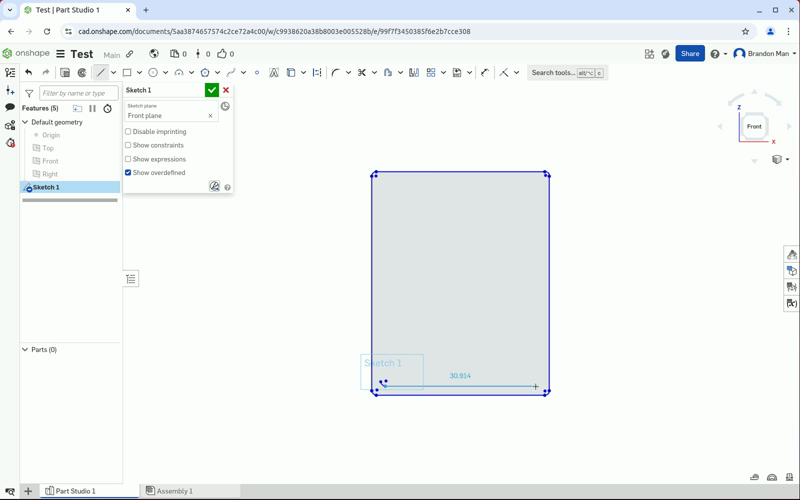
key(esc)
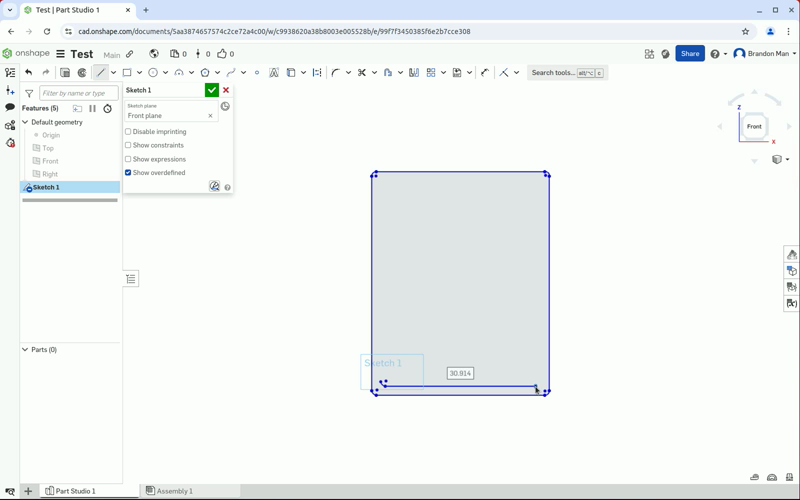
key(a)
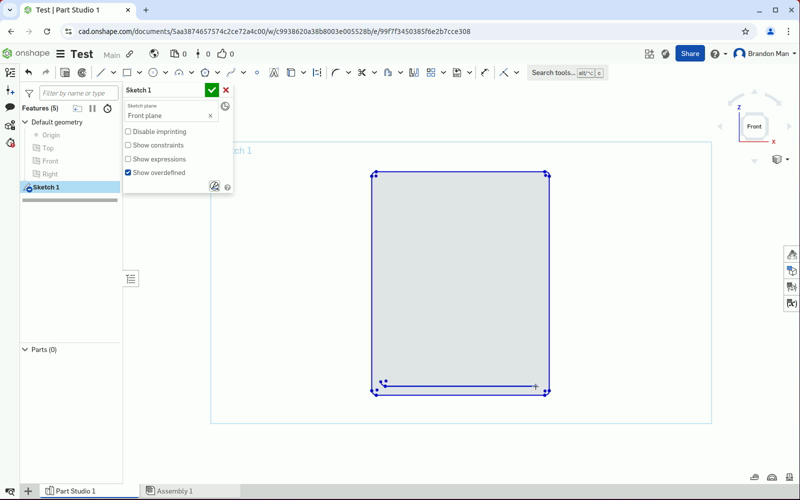
mouse_move(535, 386)
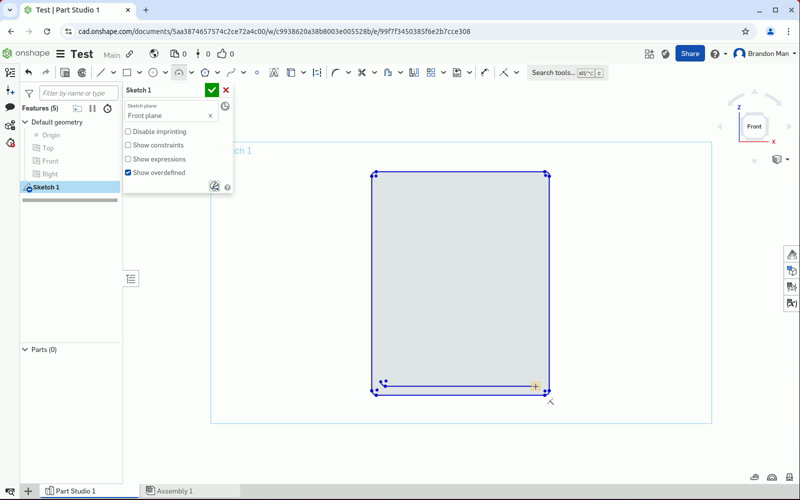
click(535, 386)
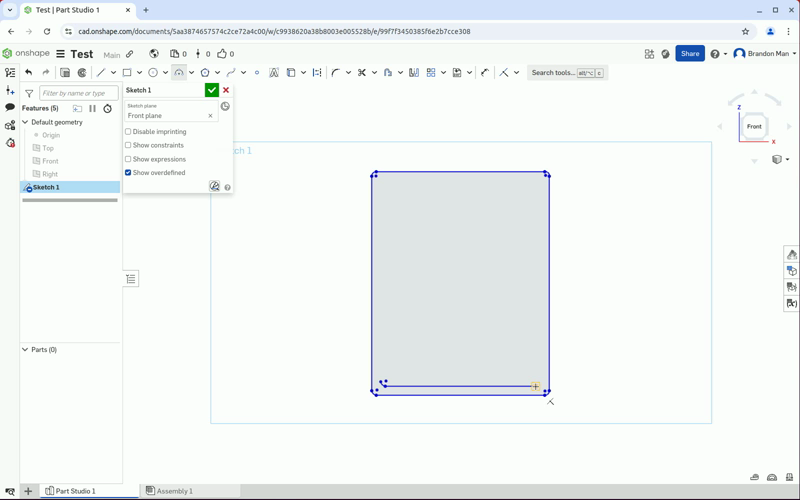
key_down(shift)
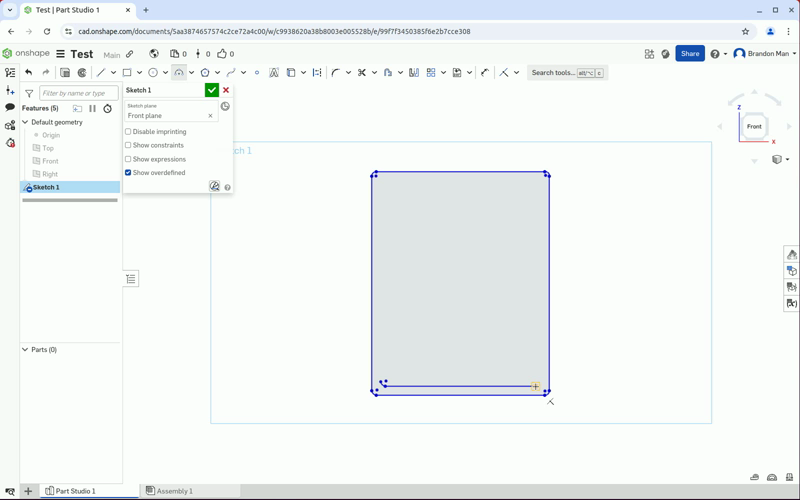
mouse_move(540, 381)
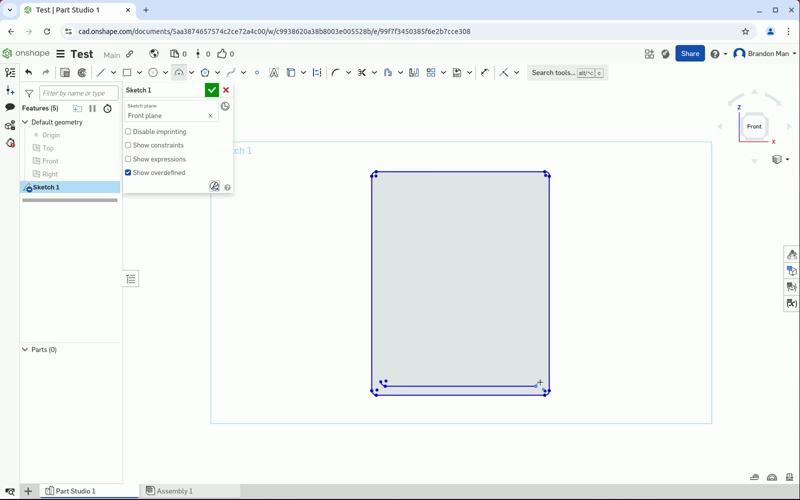
scroll(6)
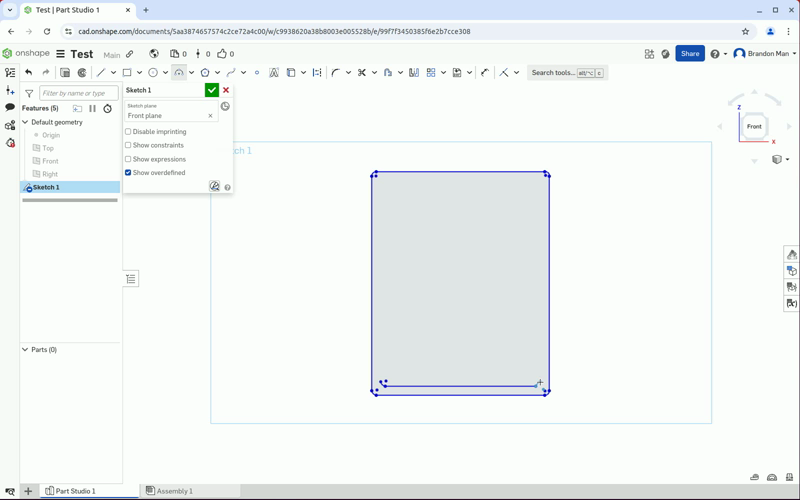
scroll(6)
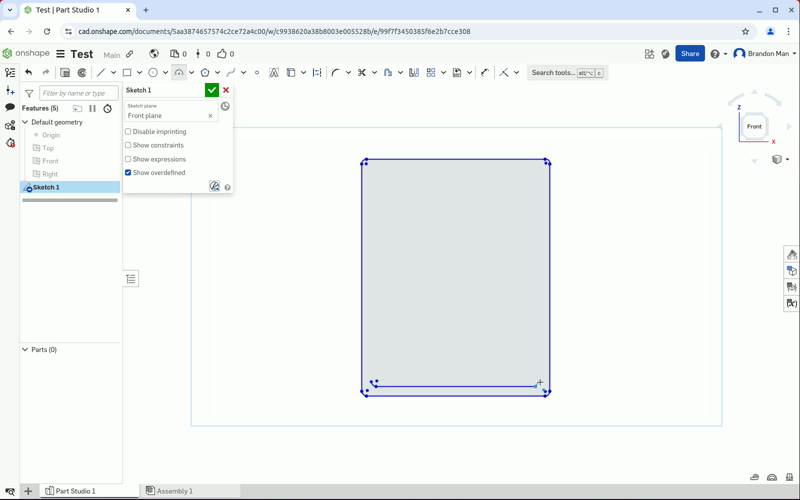
scroll(6)
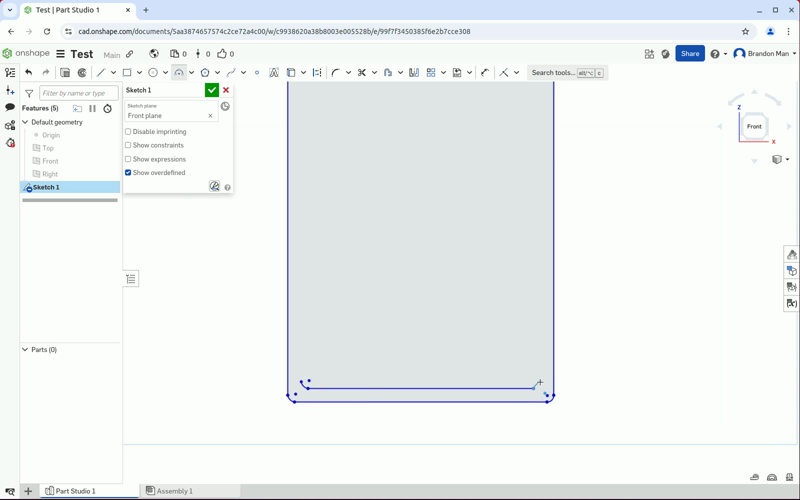
scroll(6)
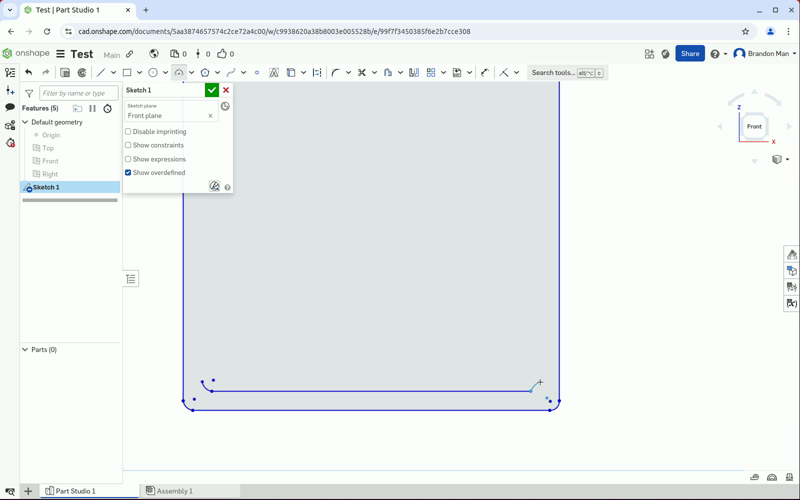
scroll(6)
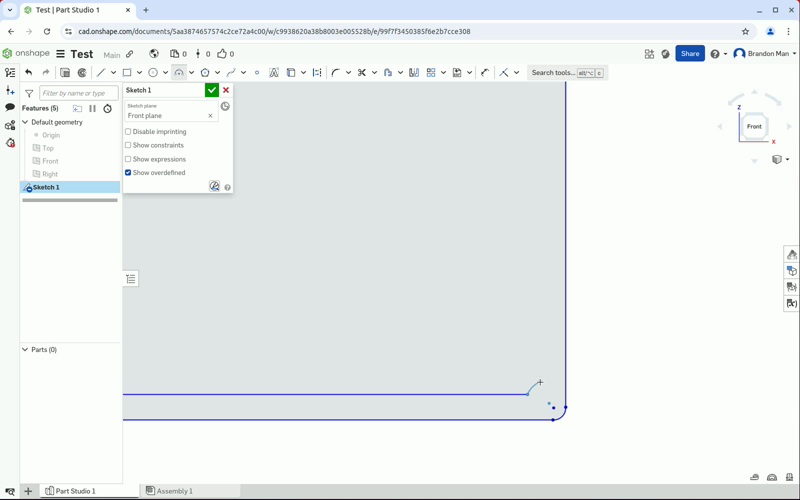
scroll(6)
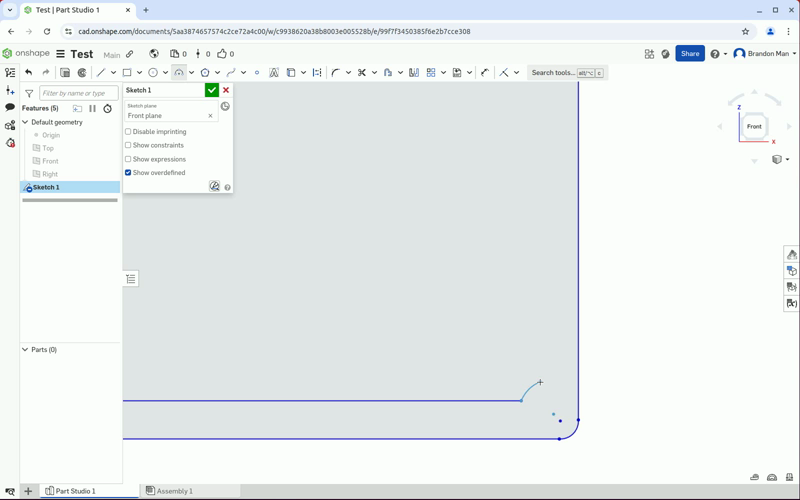
scroll(6)
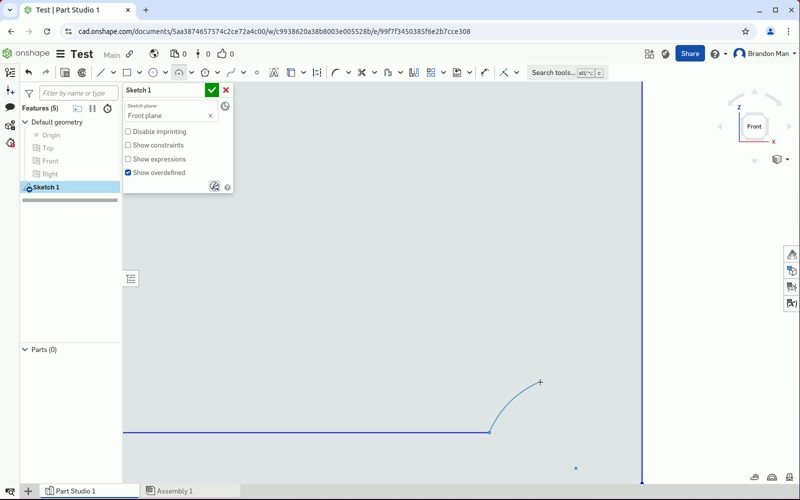
click(540, 381)
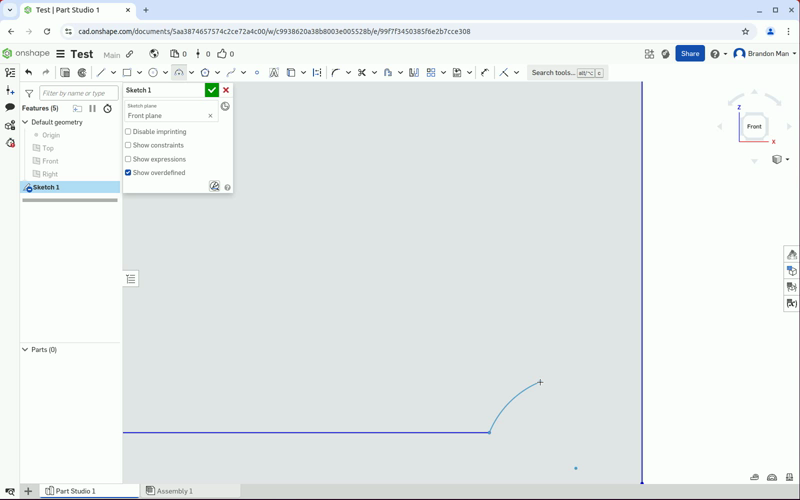
scroll(-6)
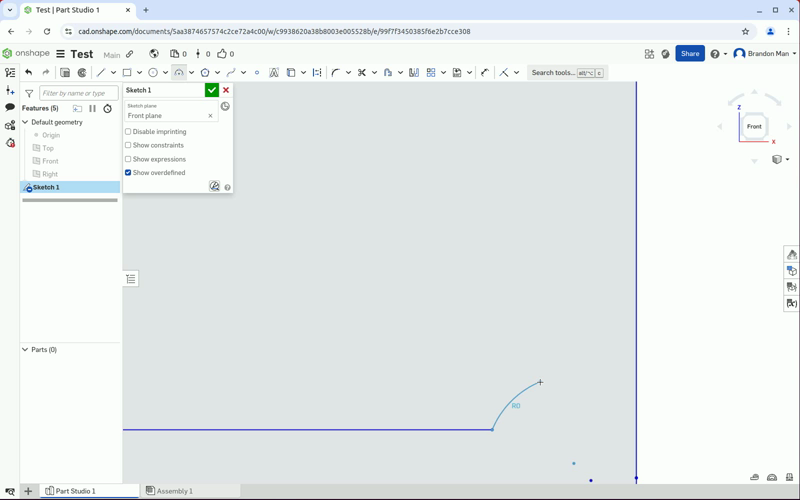
scroll(-6)
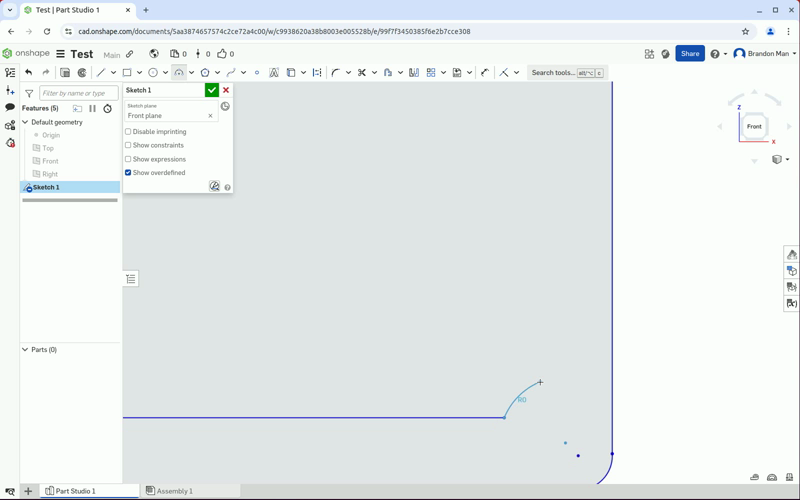
scroll(-6)
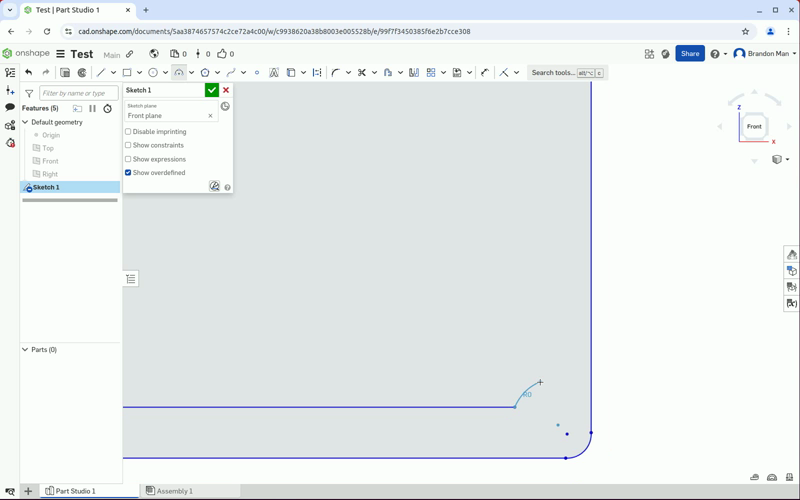
scroll(-6)
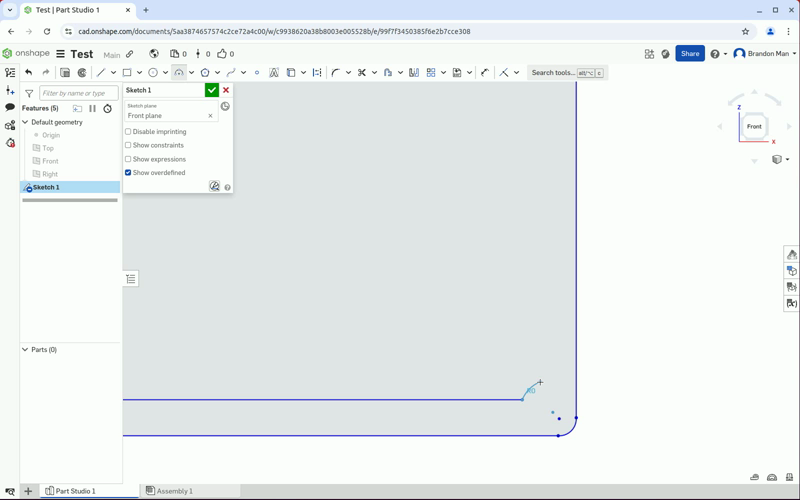
scroll(-6)
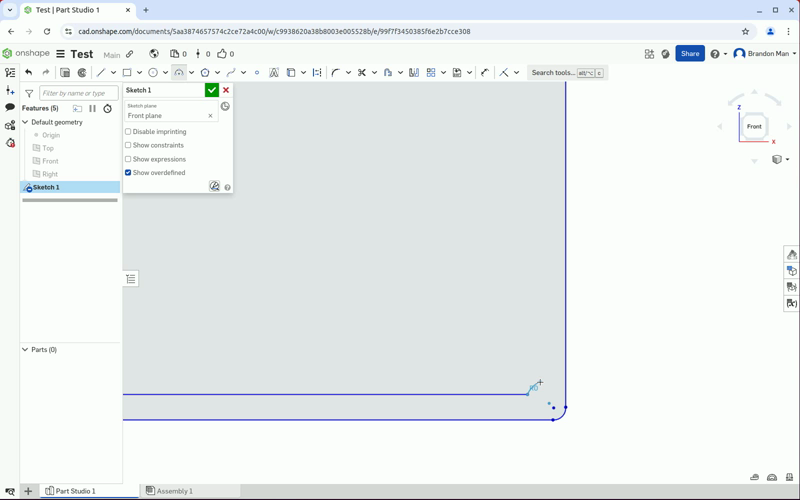
scroll(-6)
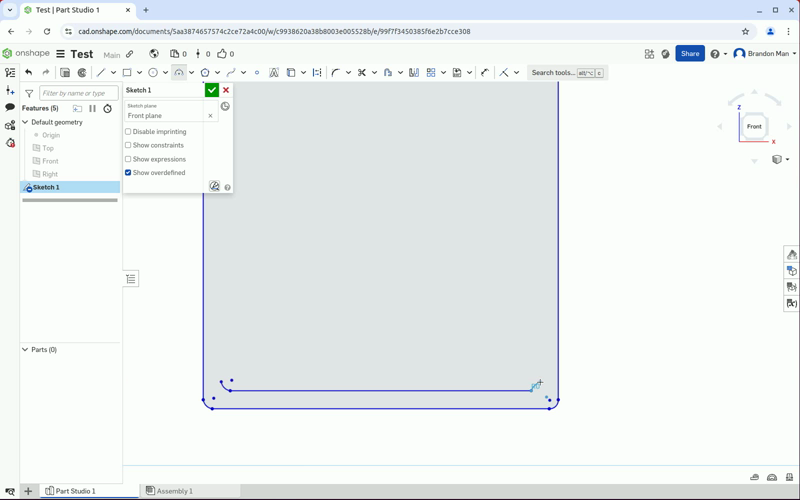
scroll(-6)
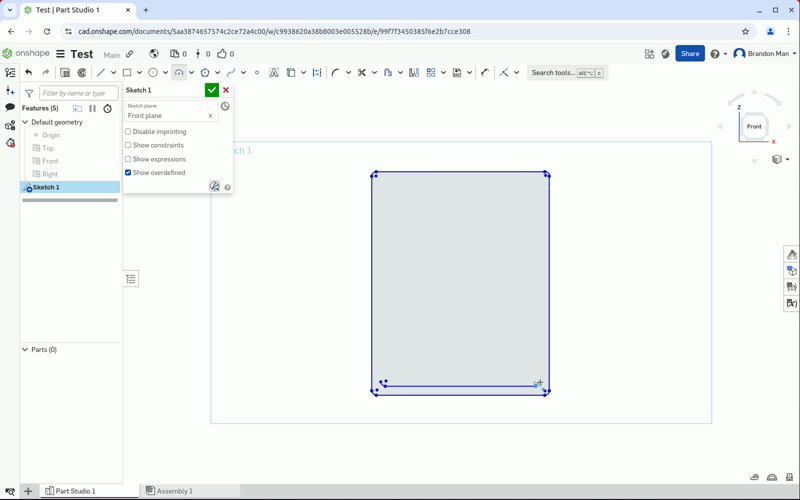
mouse_move(538, 384)
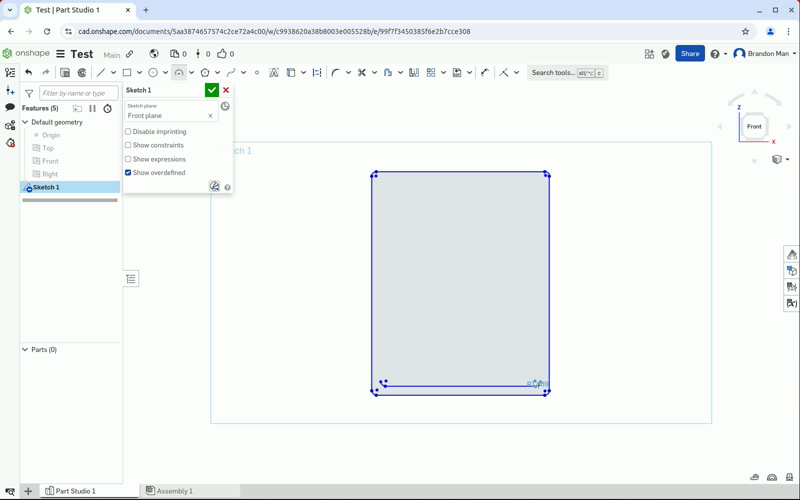
scroll(6)
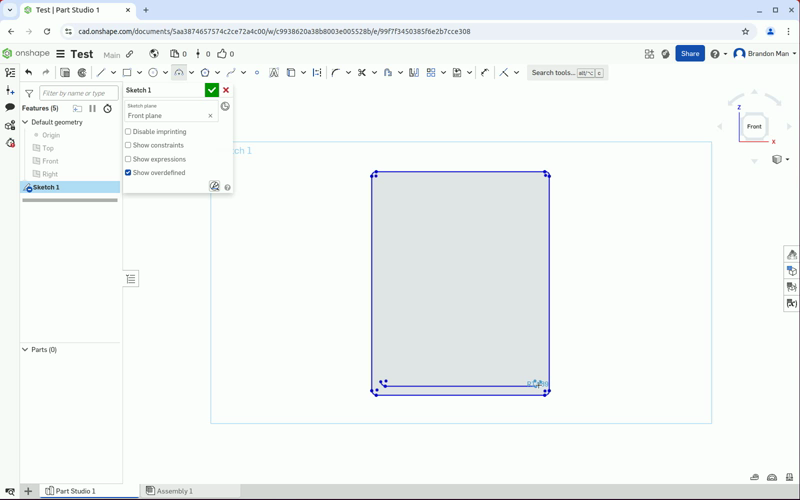
scroll(6)
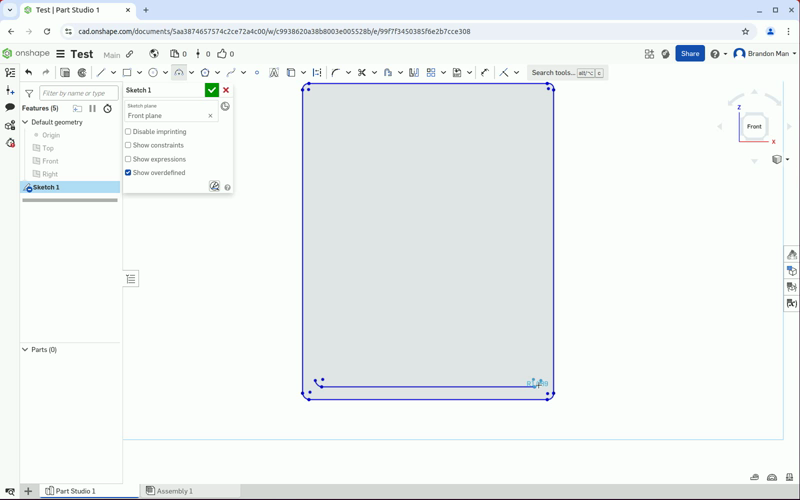
scroll(6)
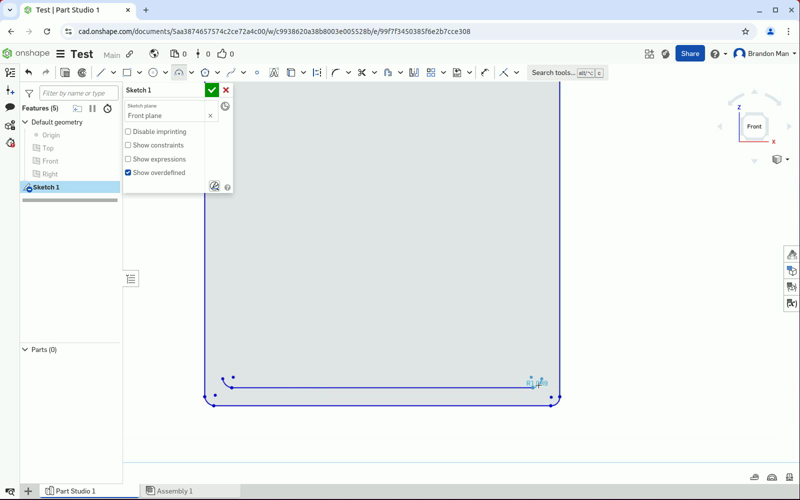
scroll(6)
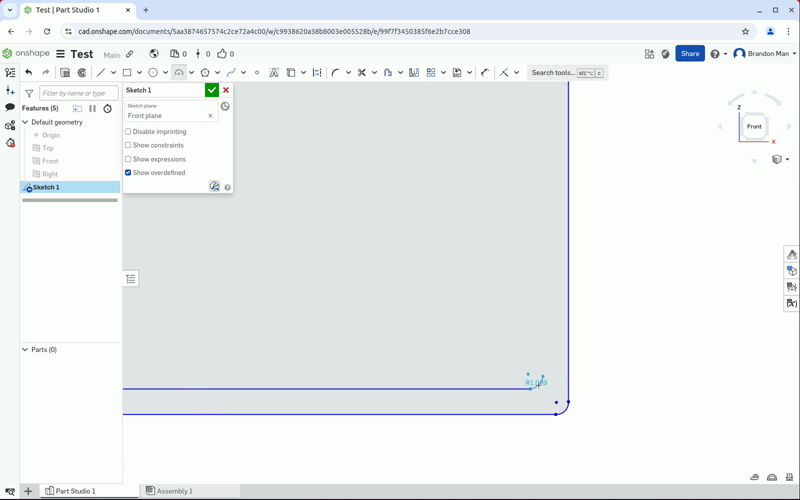
scroll(6)
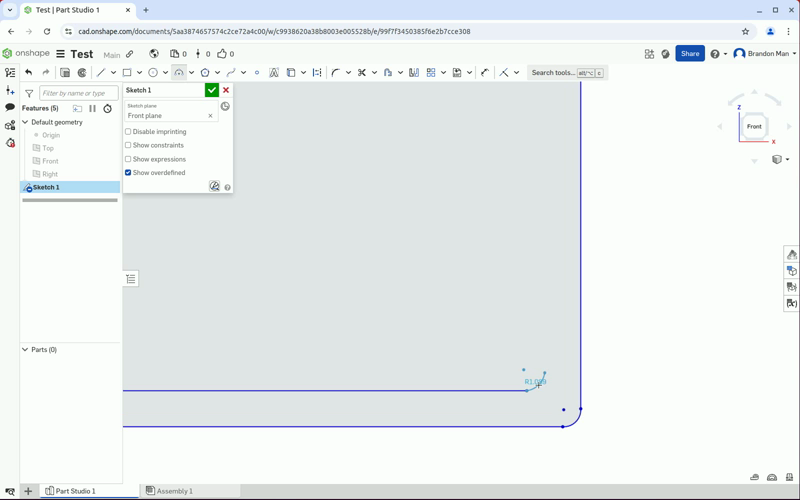
scroll(6)
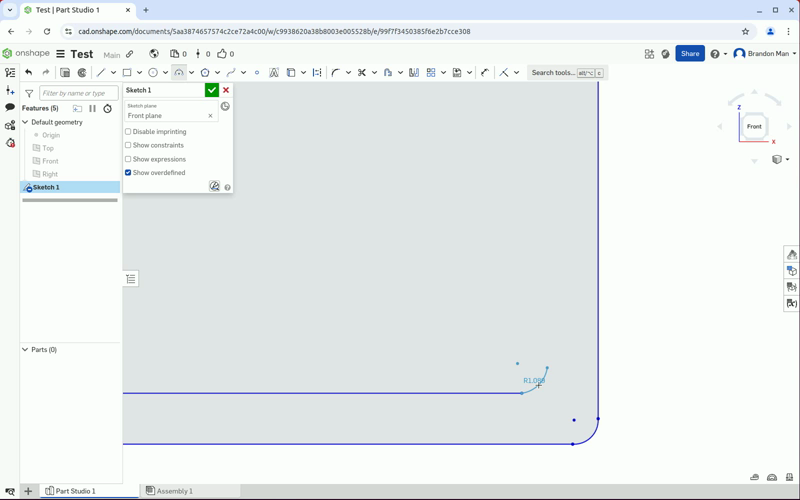
scroll(6)
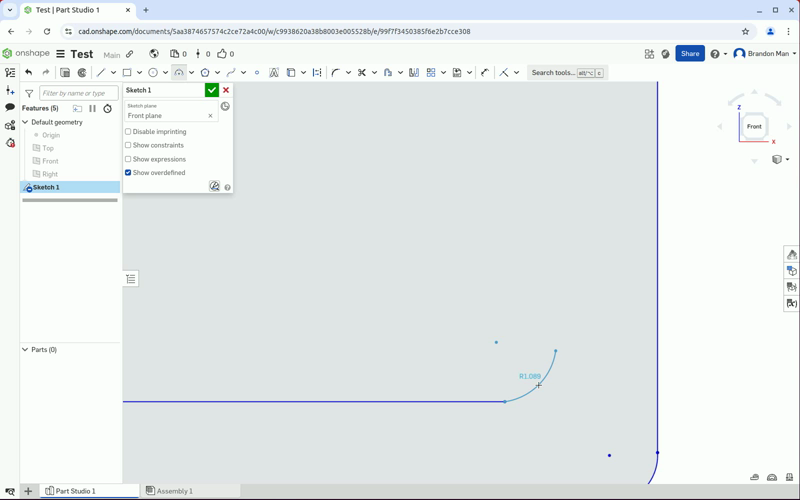
click(538, 384)
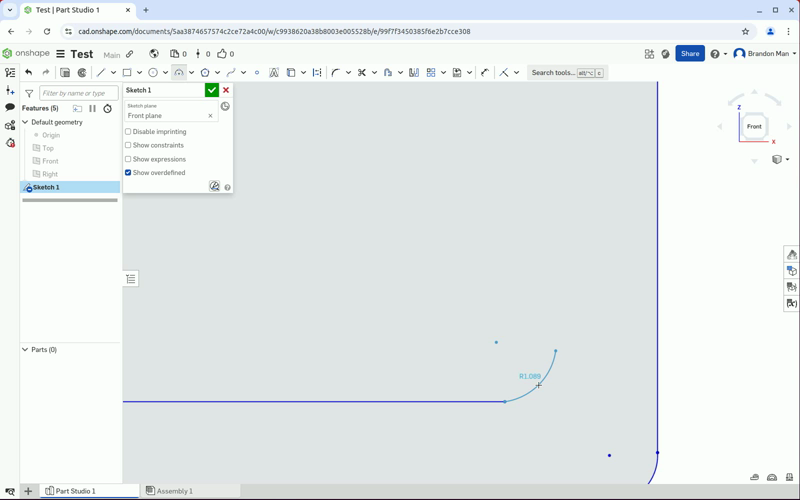
scroll(-6)
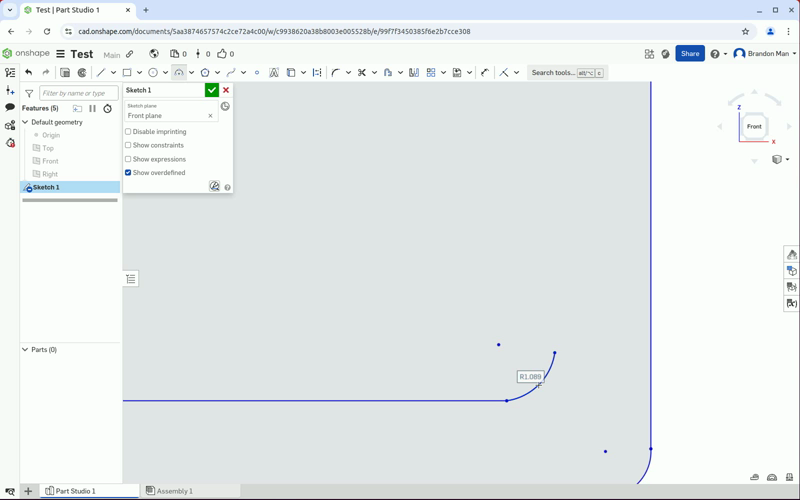
scroll(-6)
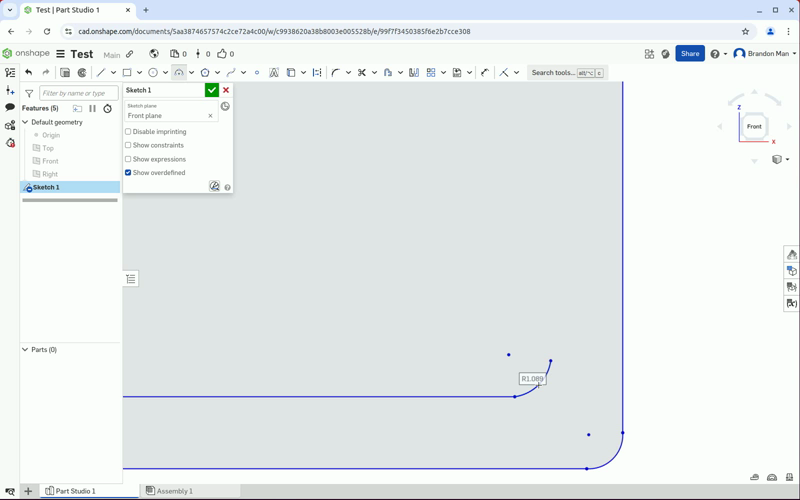
scroll(-6)
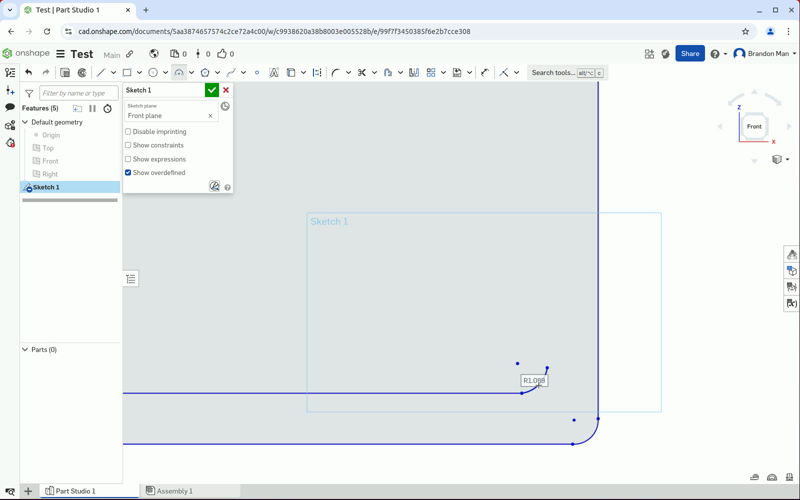
scroll(-6)
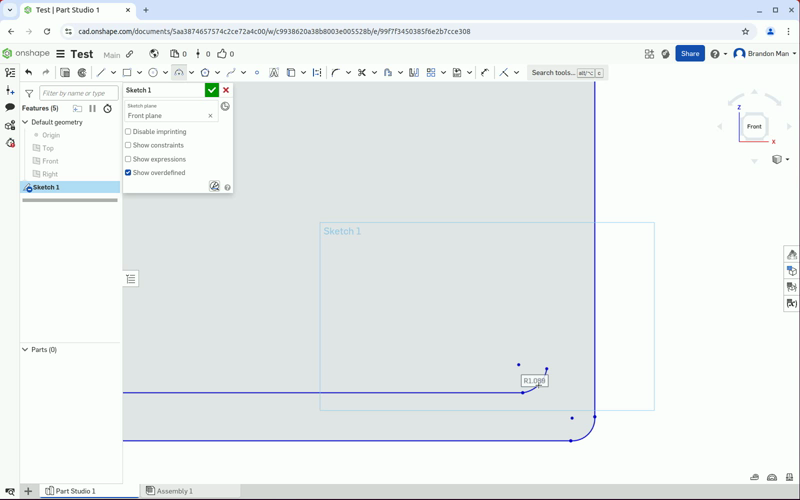
scroll(-6)
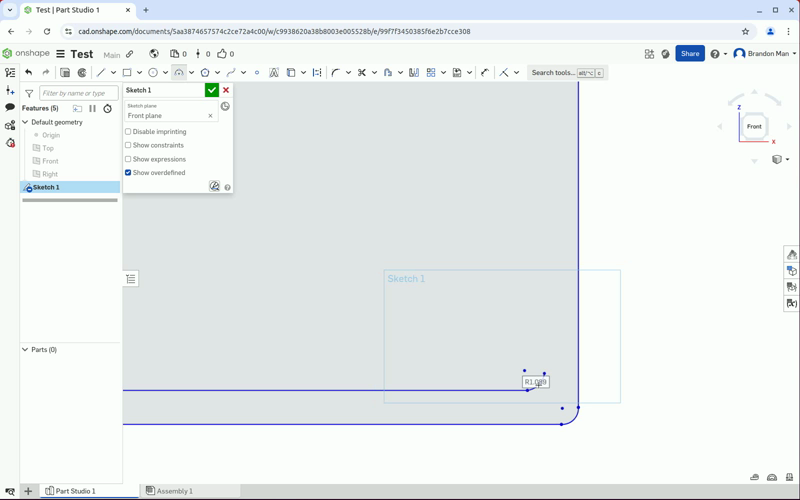
scroll(-6)
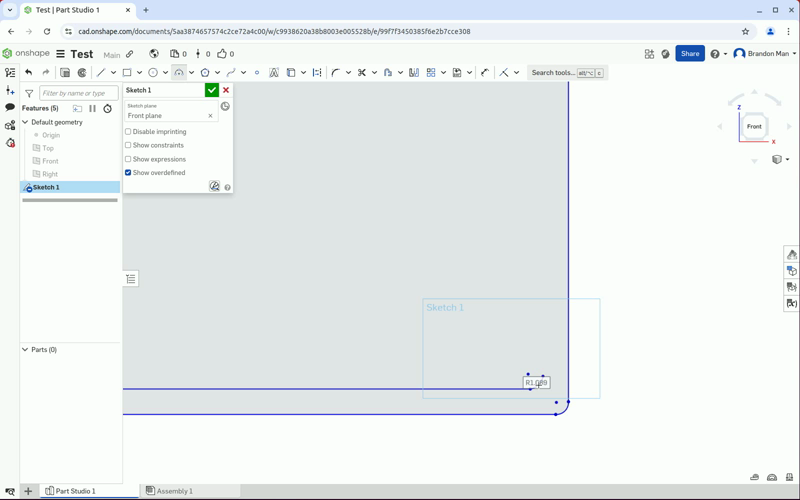
scroll(-6)
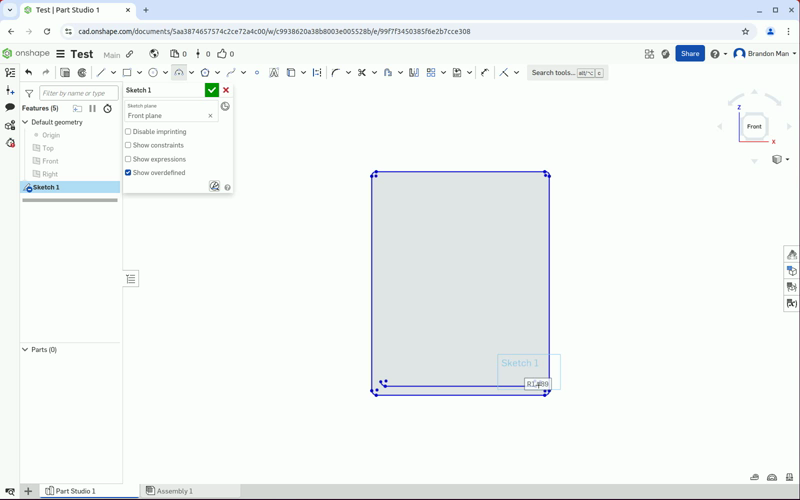
key_up(shift)
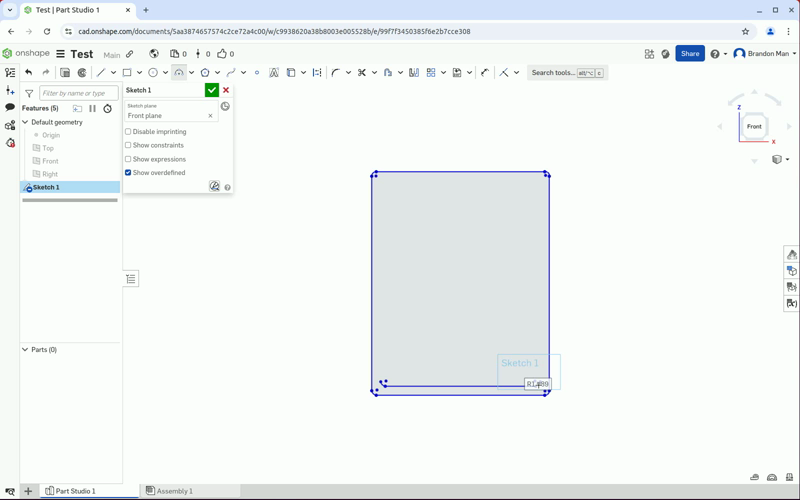
key(esc)
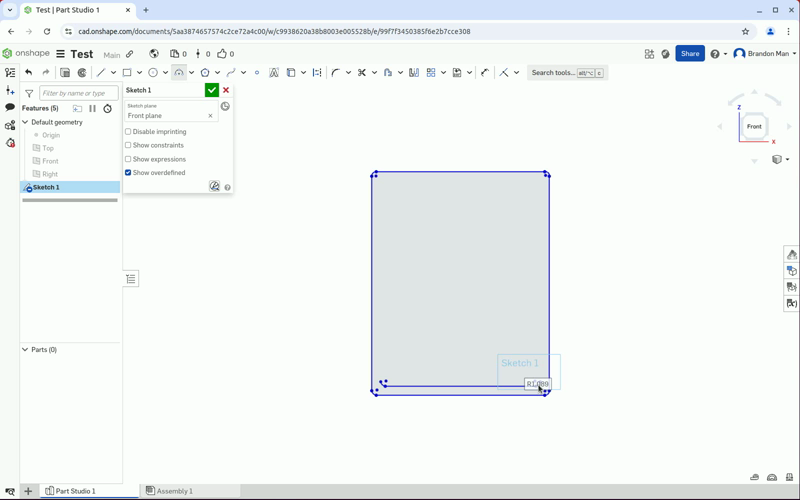
key(l)
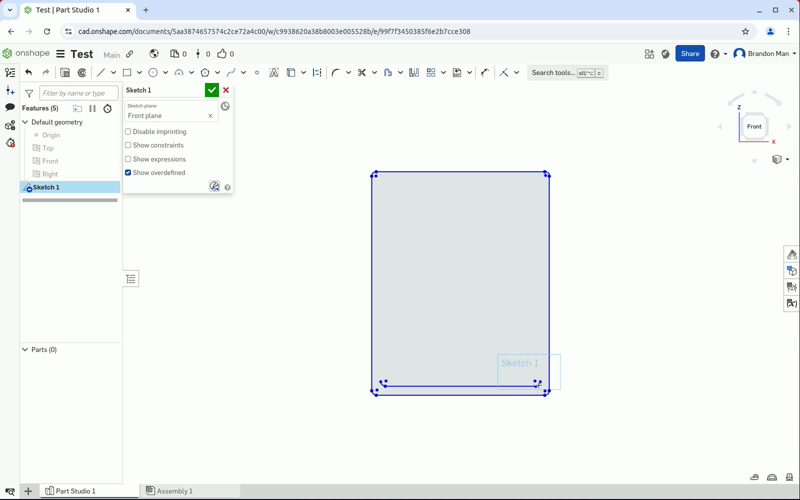
mouse_move(540, 381)
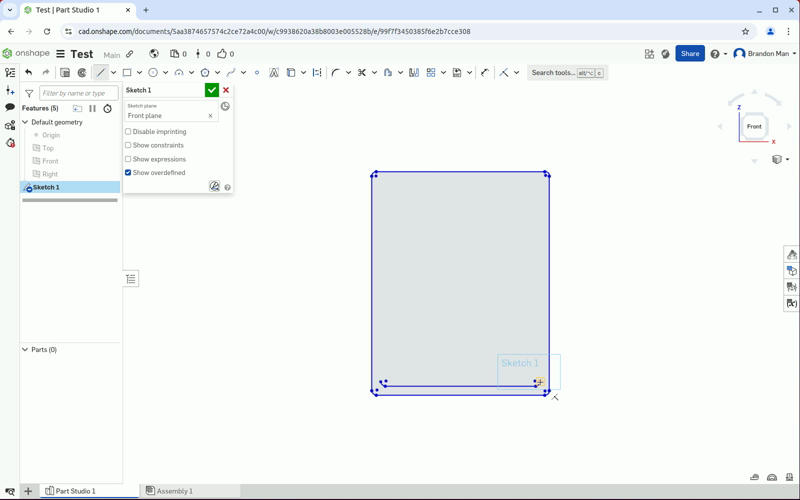
scroll(6)
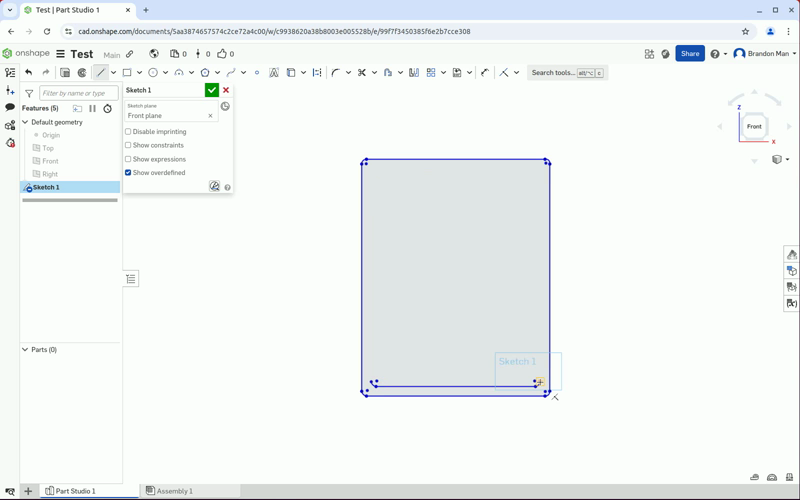
scroll(6)
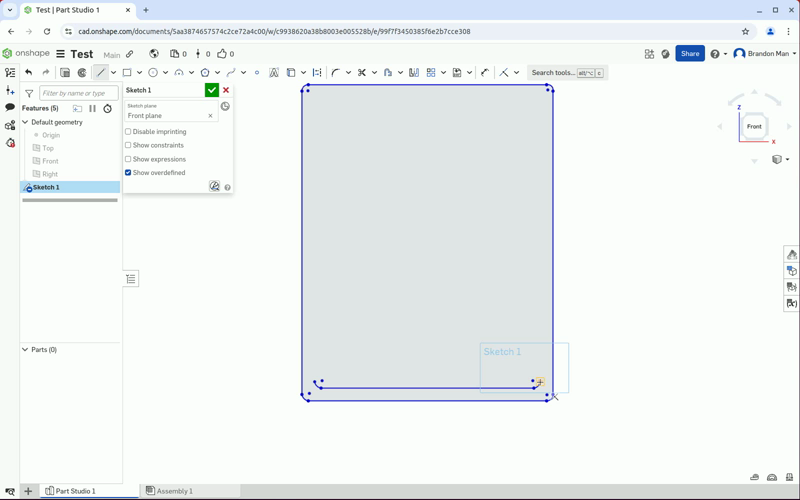
scroll(6)
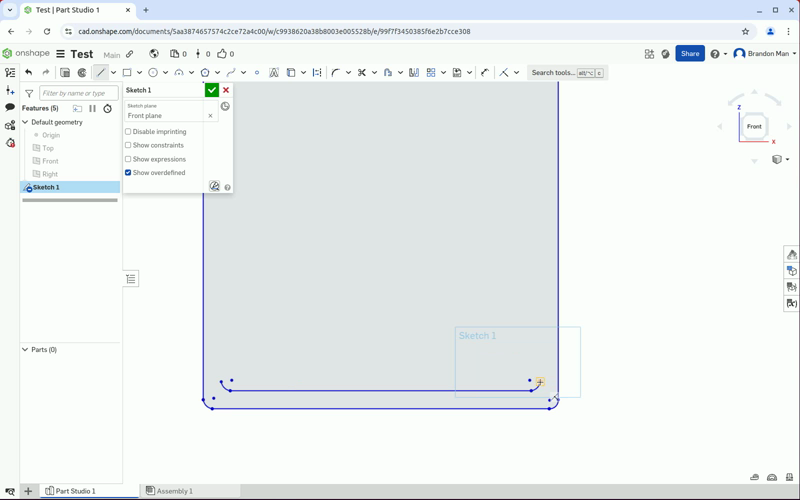
scroll(6)
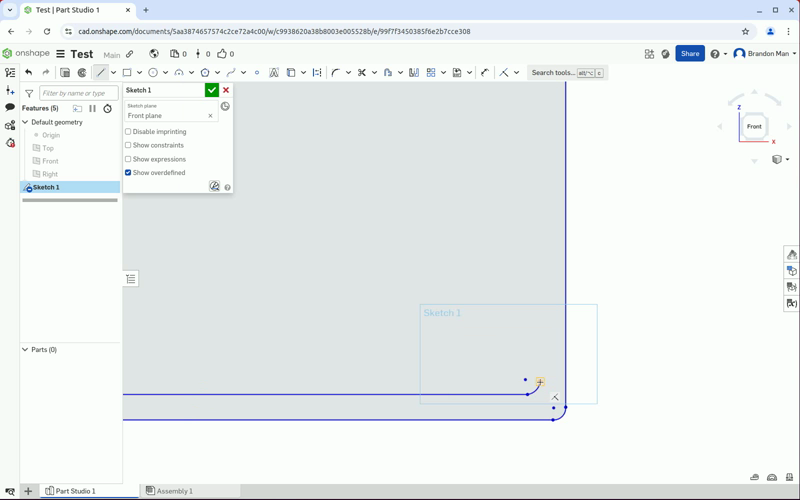
scroll(6)
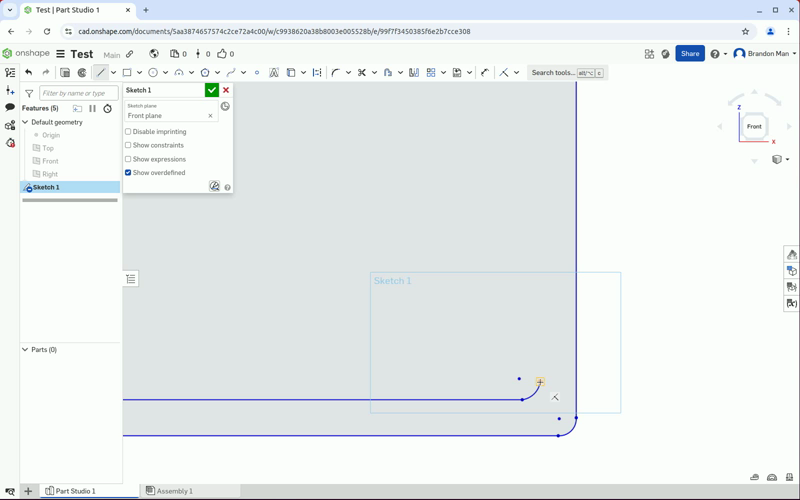
scroll(6)
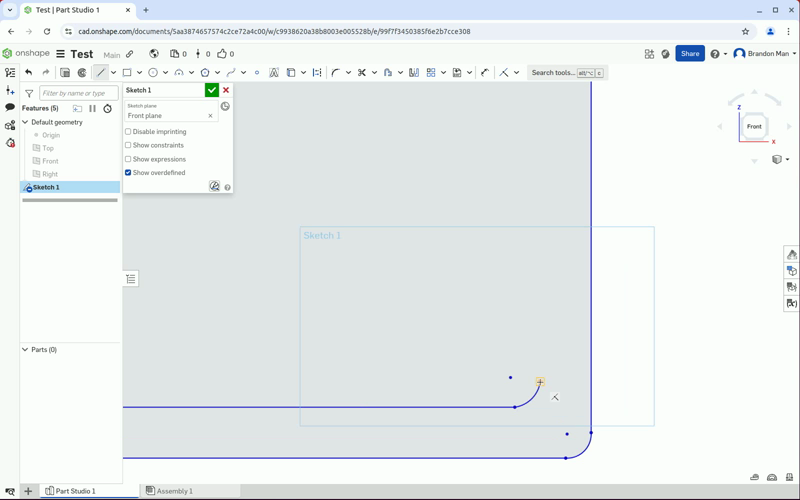
scroll(6)
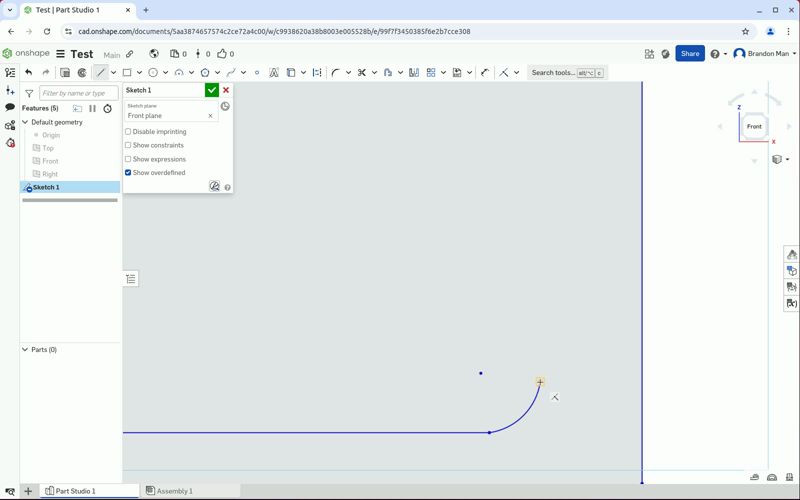
click(540, 381)
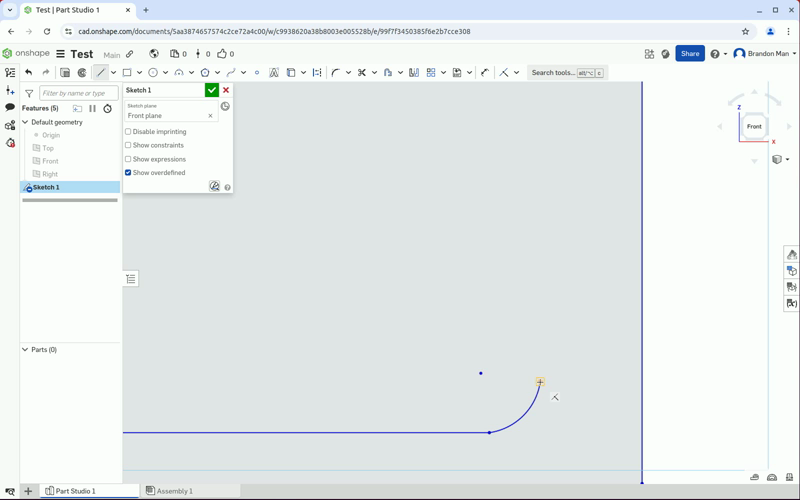
scroll(-6)
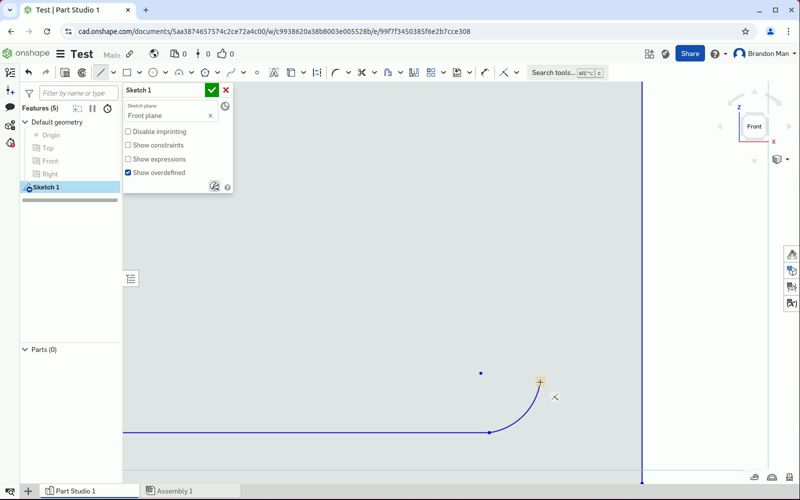
scroll(-6)
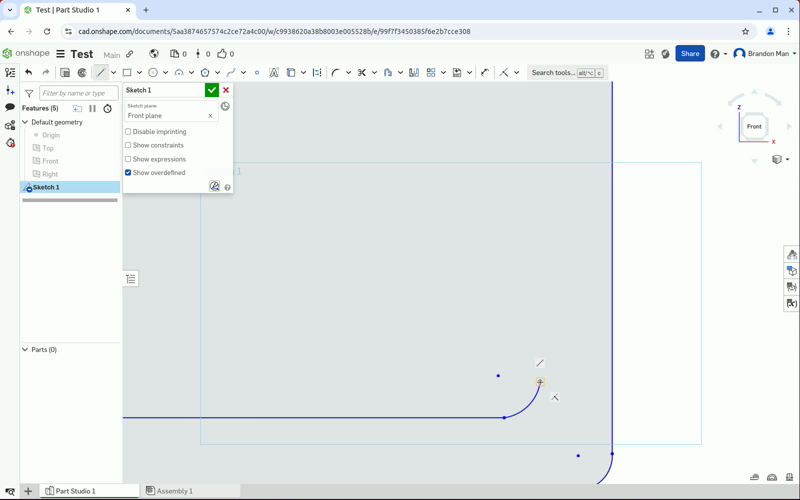
scroll(-6)
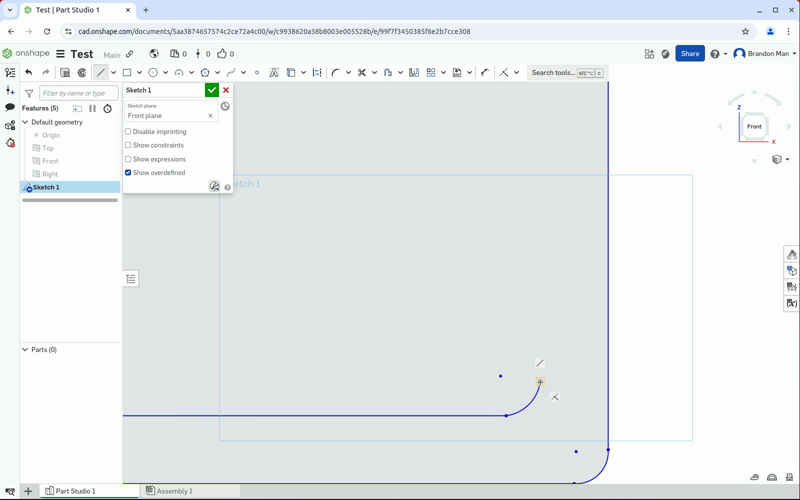
scroll(-6)
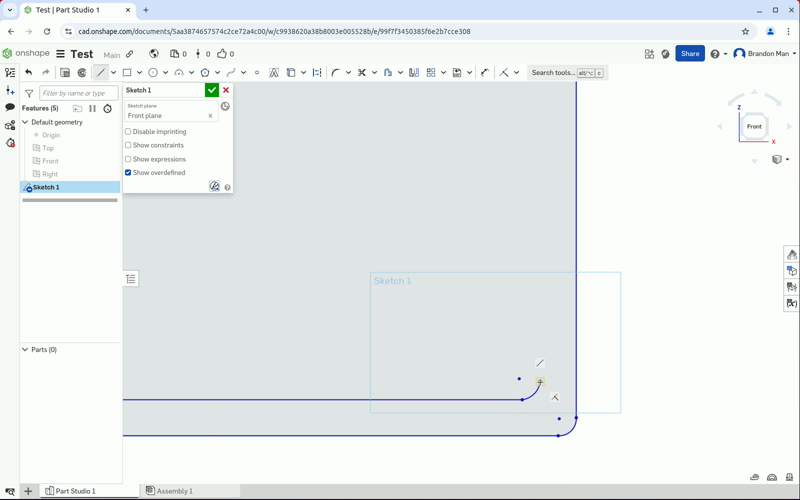
scroll(-6)
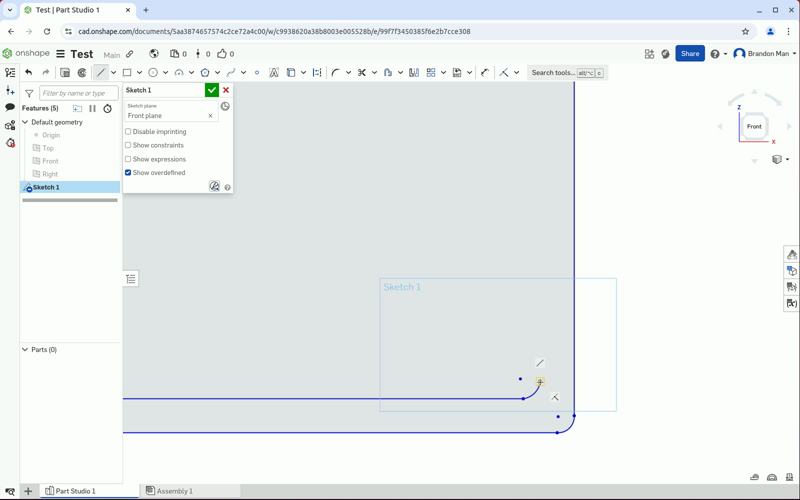
scroll(-6)
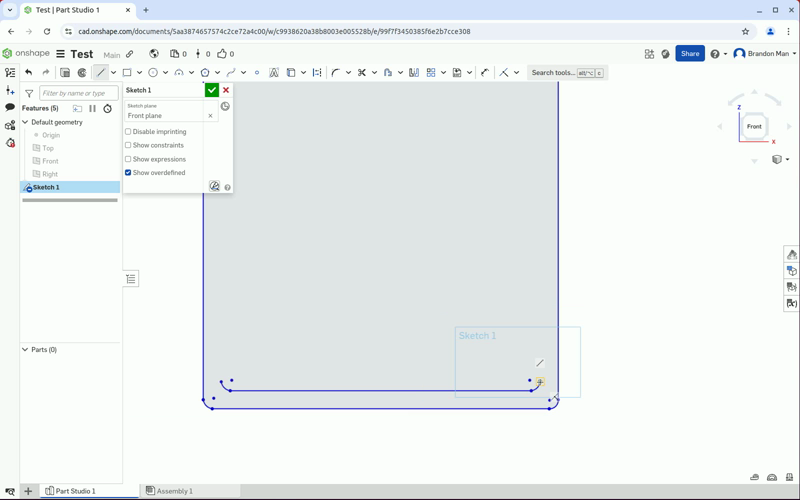
scroll(-6)
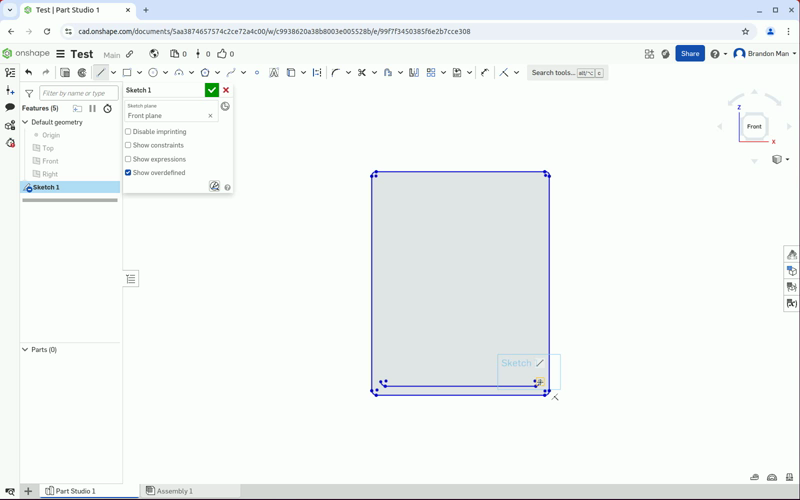
key_down(shift)
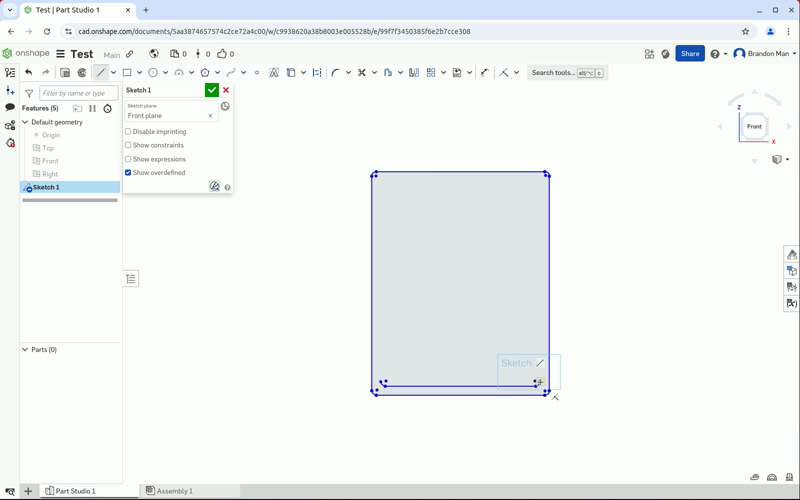
mouse_move(540, 185)
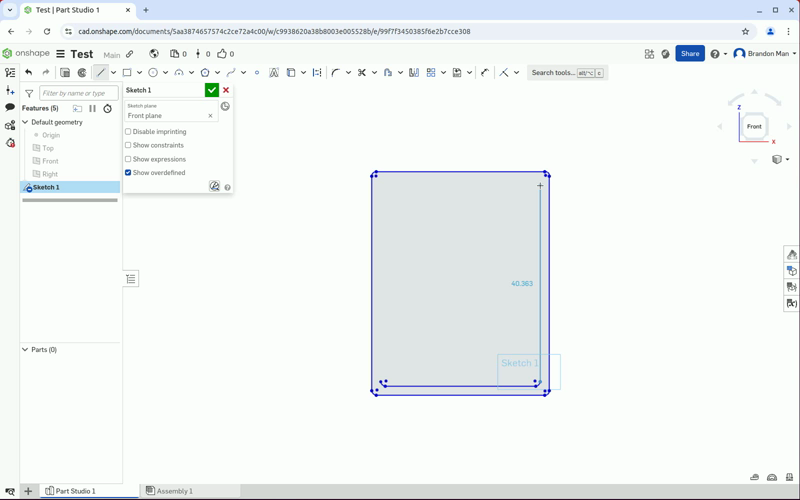
click(540, 185)
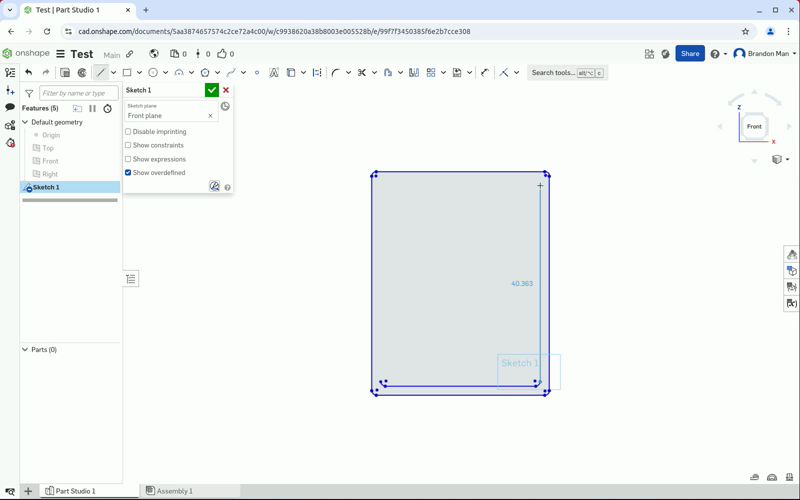
key_up(shift)
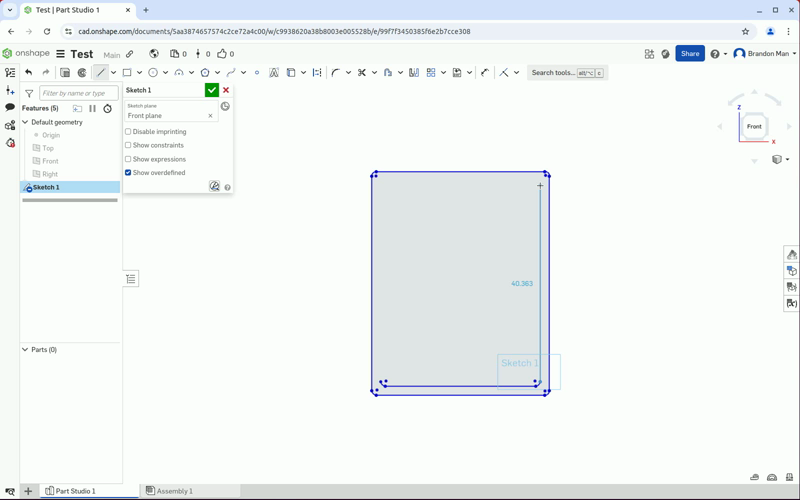
key(esc)
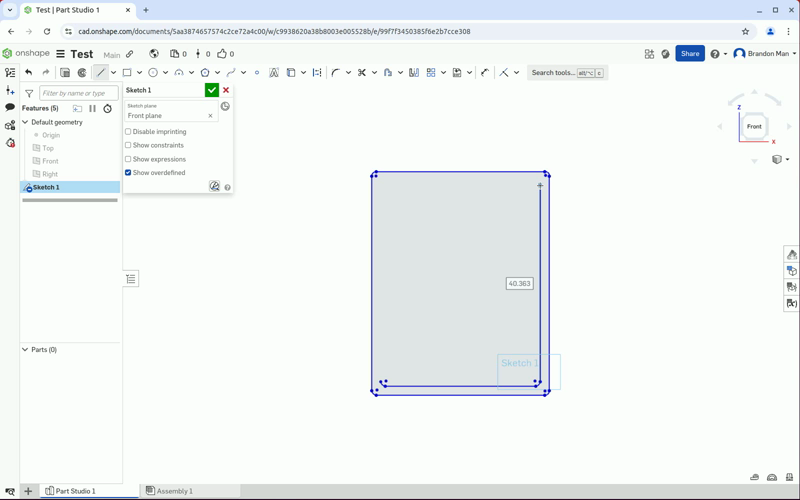
key(a)
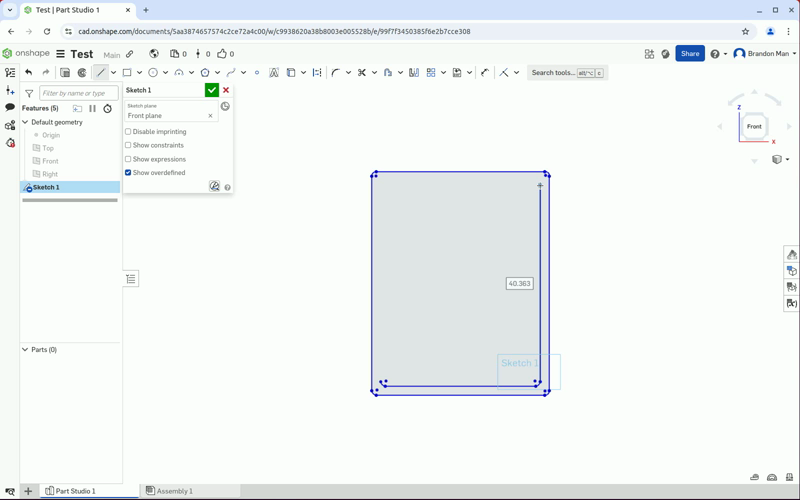
mouse_move(540, 185)
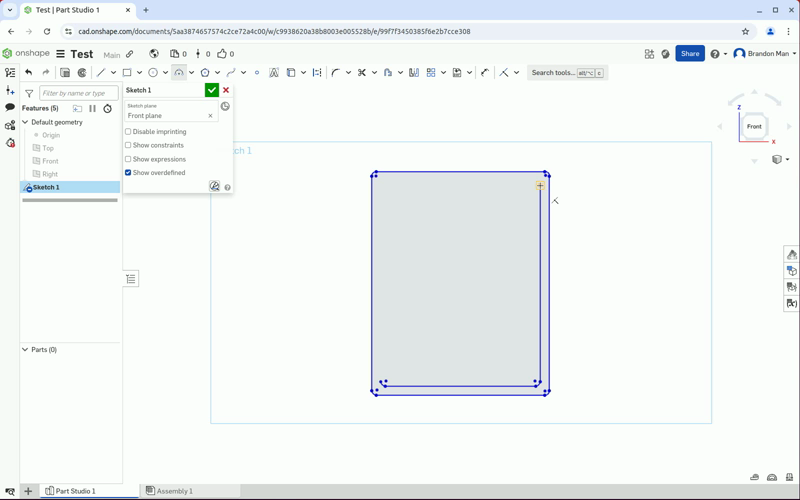
click(540, 185)
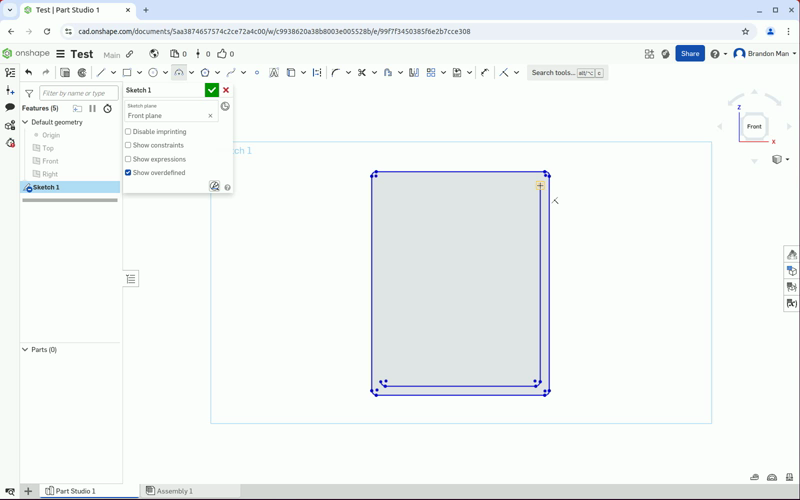
key_down(shift)
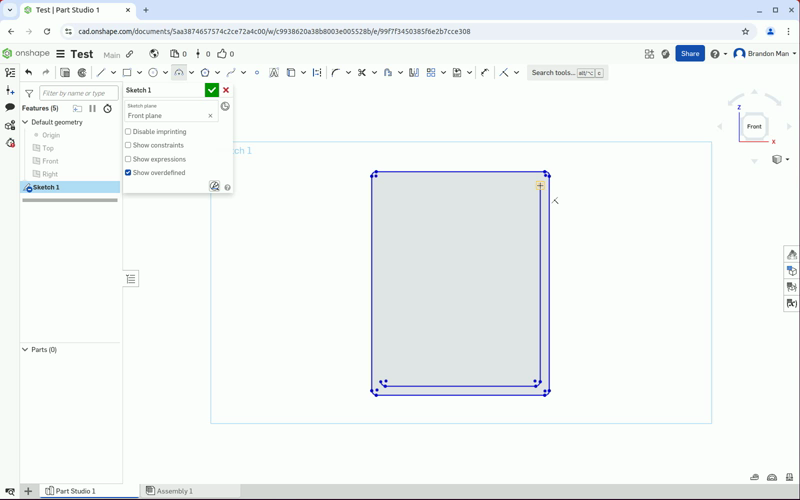
mouse_move(535, 180)
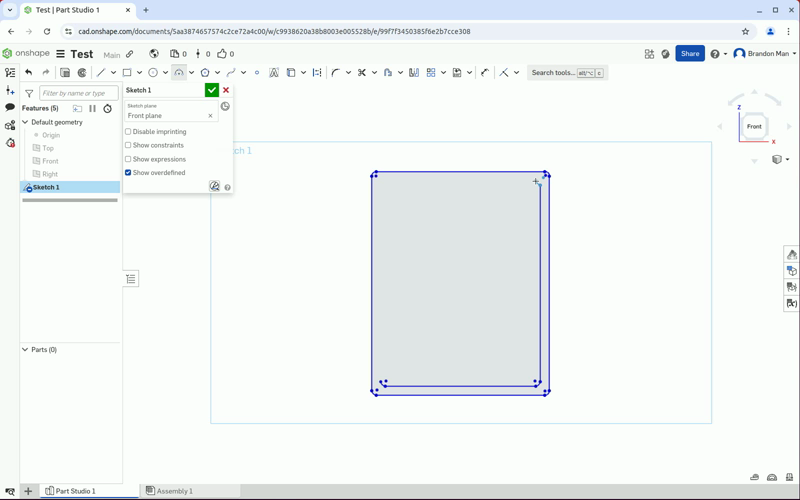
scroll(6)
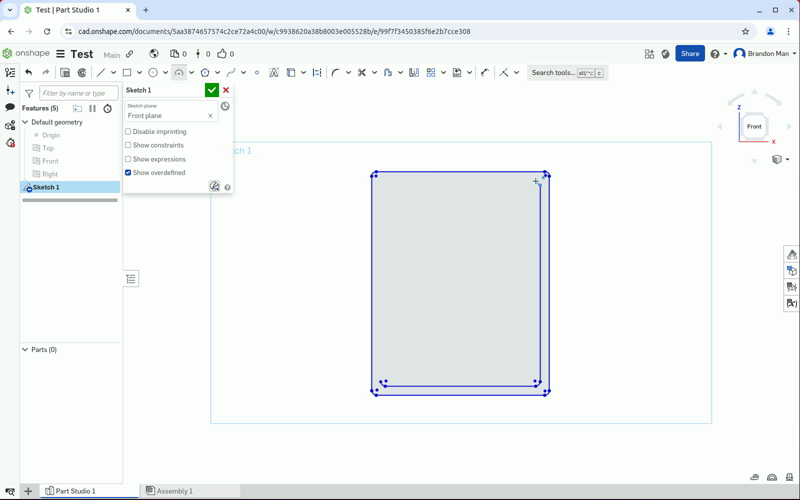
scroll(6)
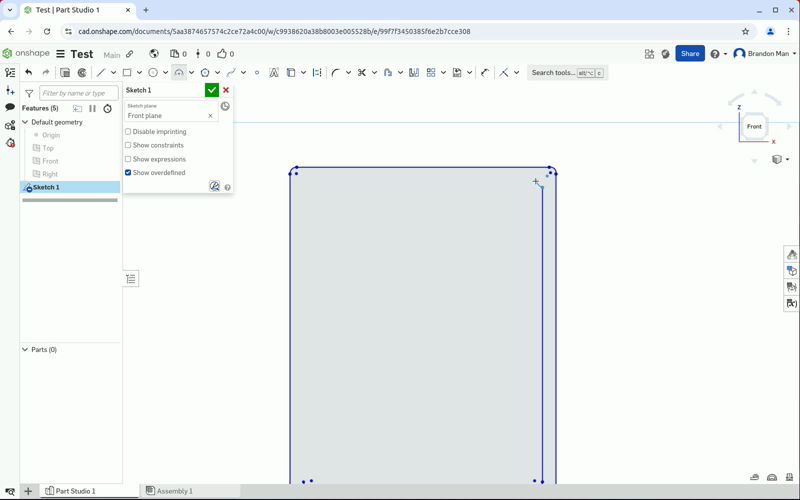
scroll(6)
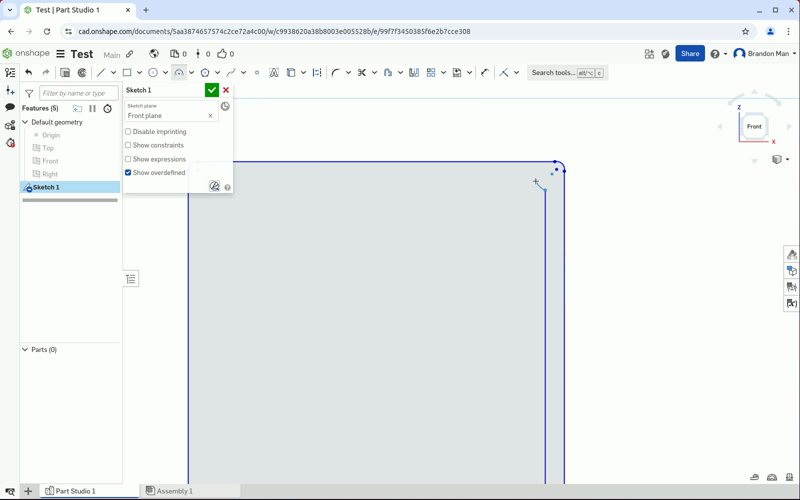
scroll(6)
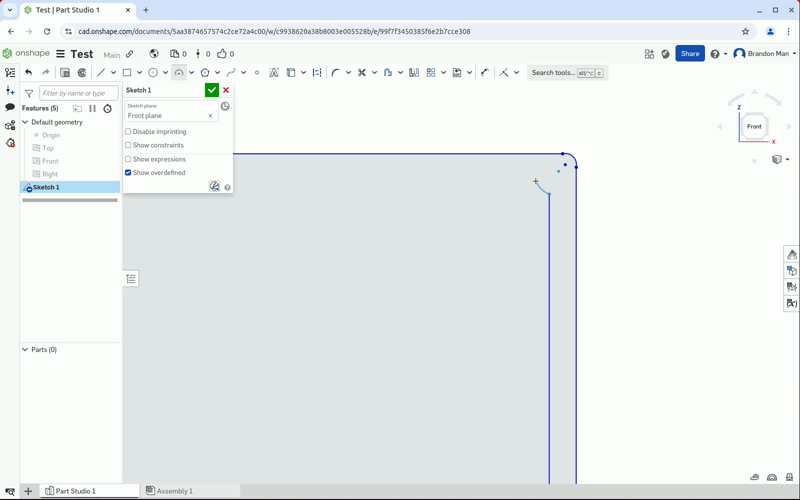
scroll(6)
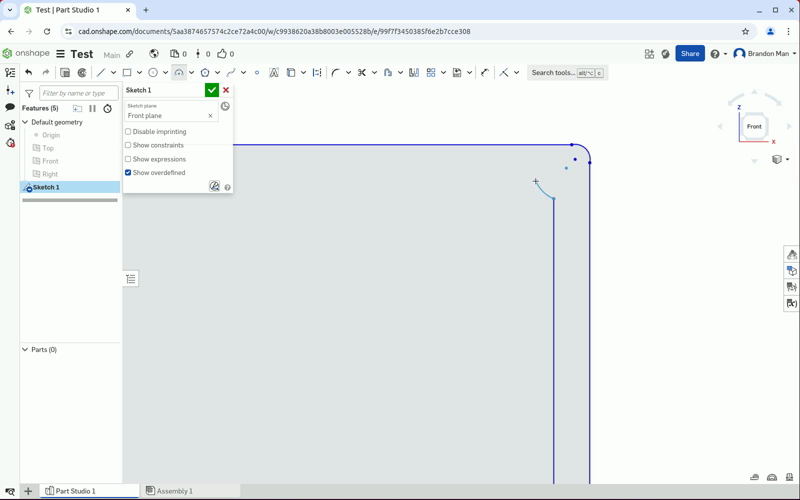
scroll(6)
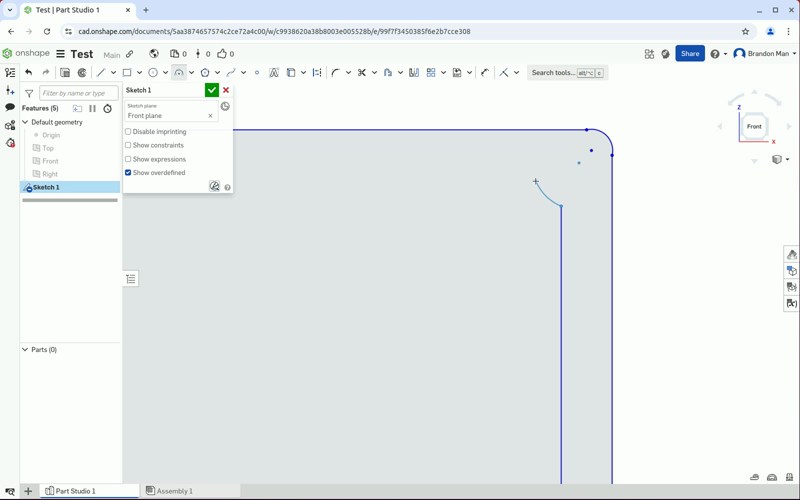
scroll(6)
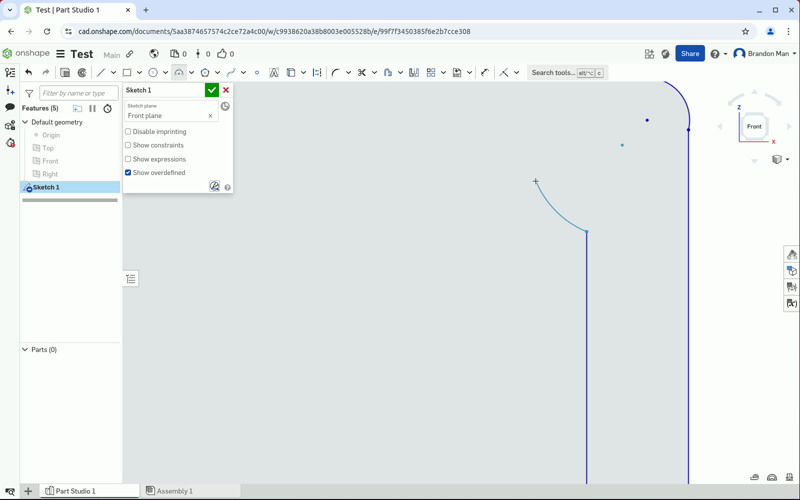
click(535, 180)
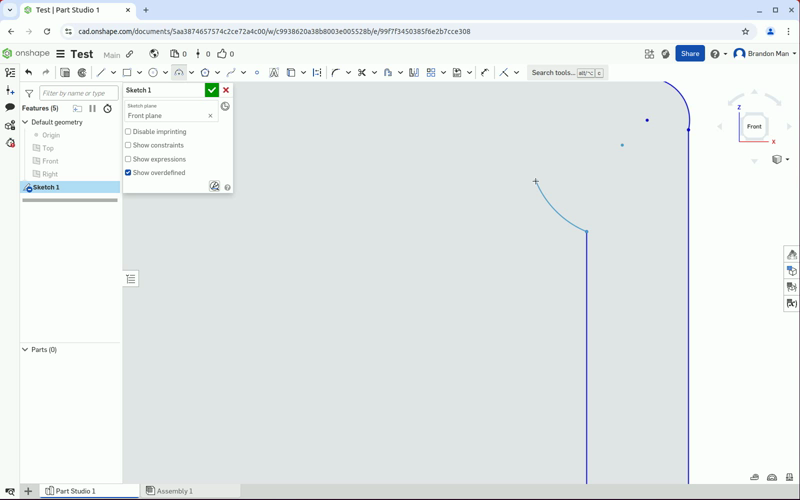
scroll(-6)
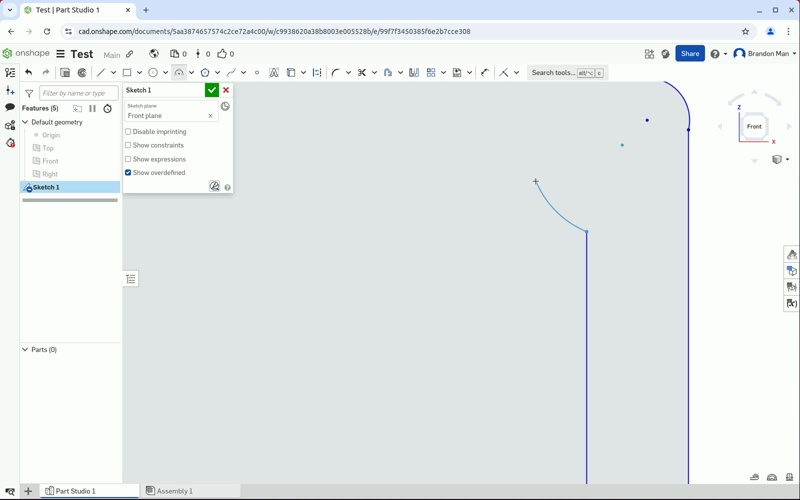
scroll(-6)
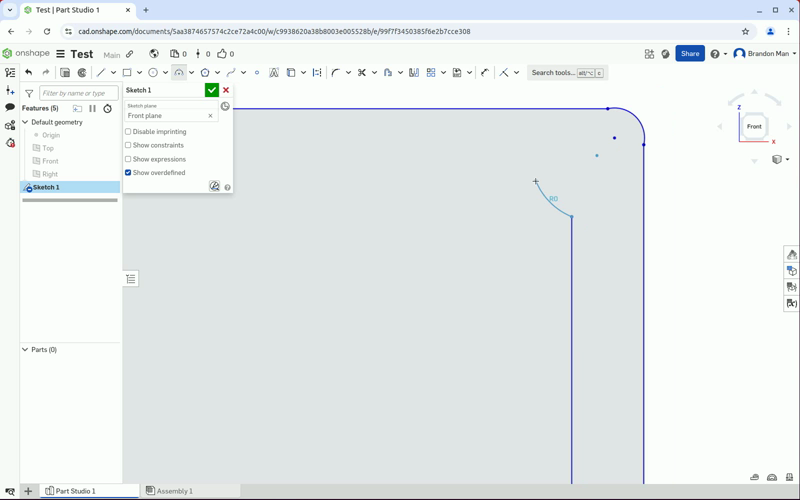
scroll(-6)
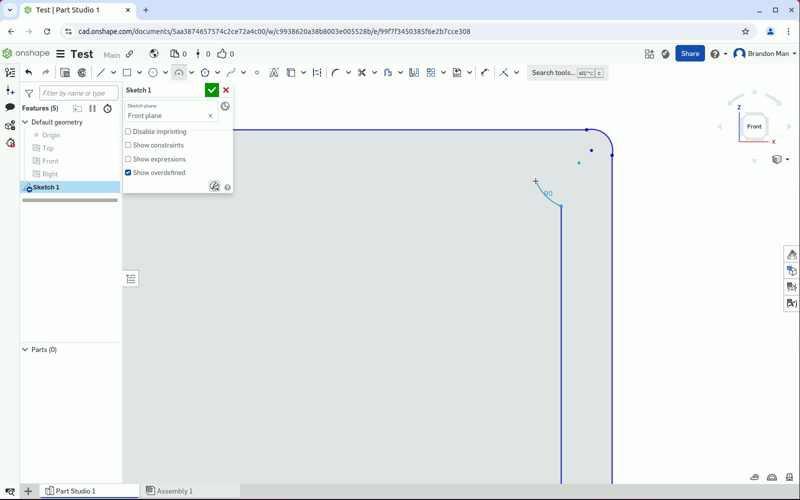
scroll(-6)
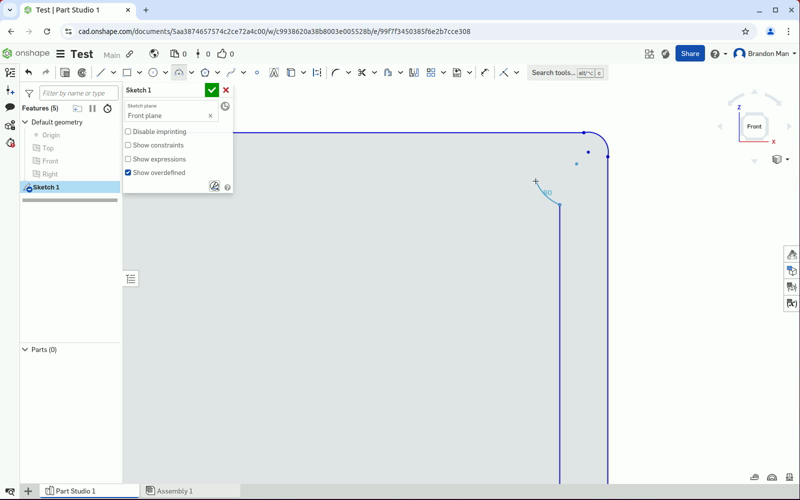
scroll(-6)
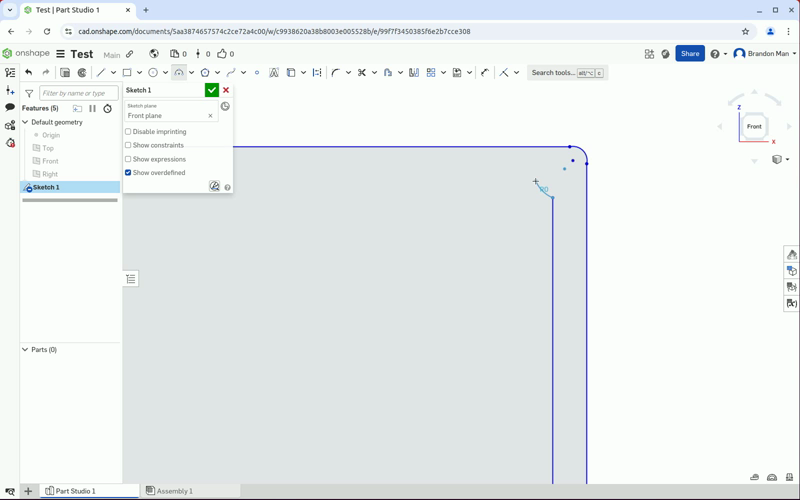
scroll(-6)
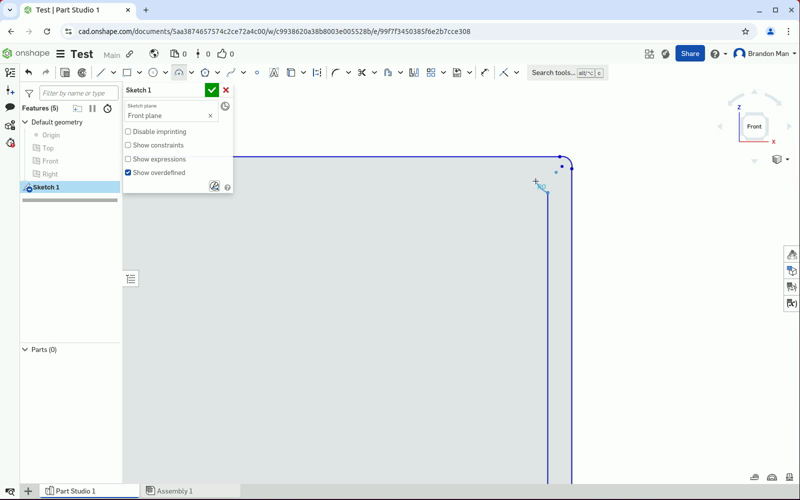
scroll(-6)
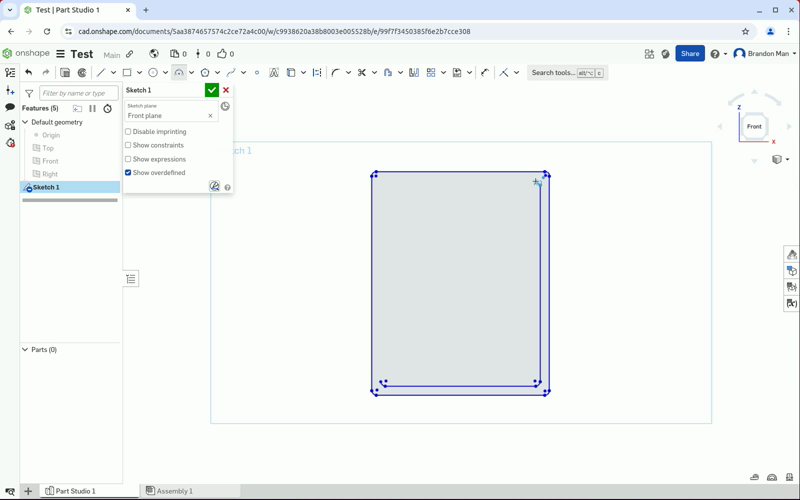
mouse_move(538, 182)
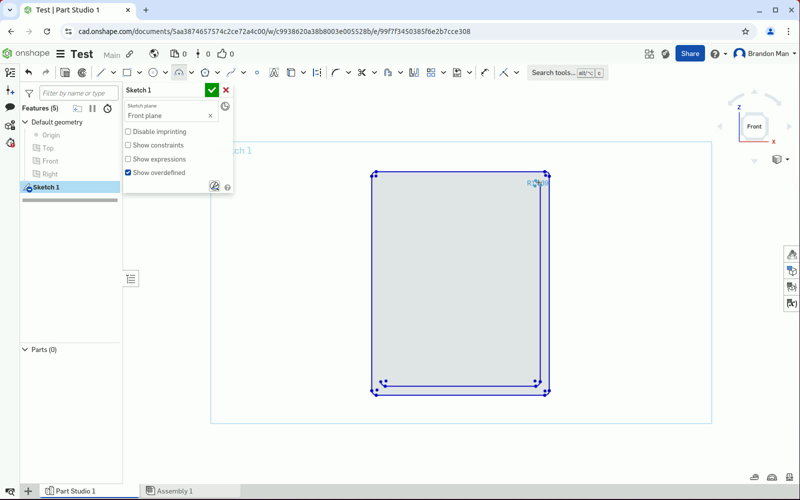
scroll(6)
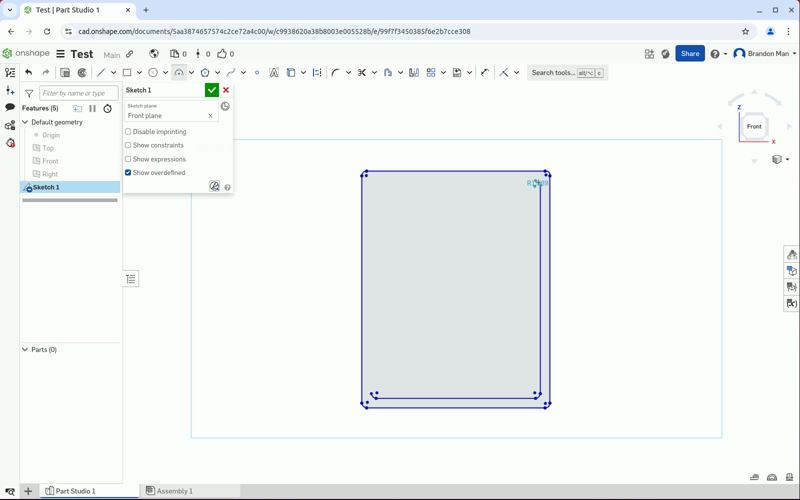
scroll(6)
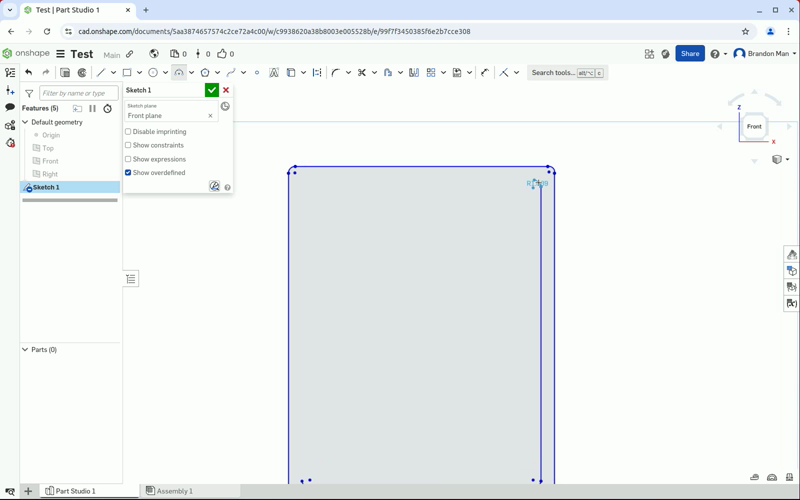
scroll(6)
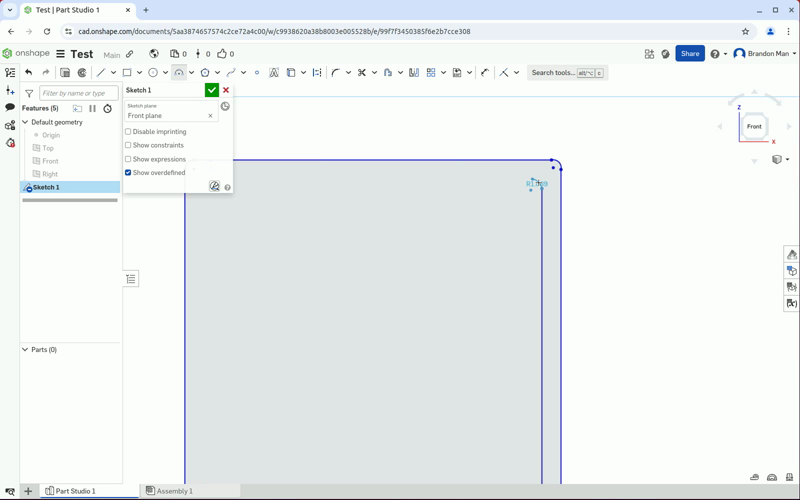
scroll(6)
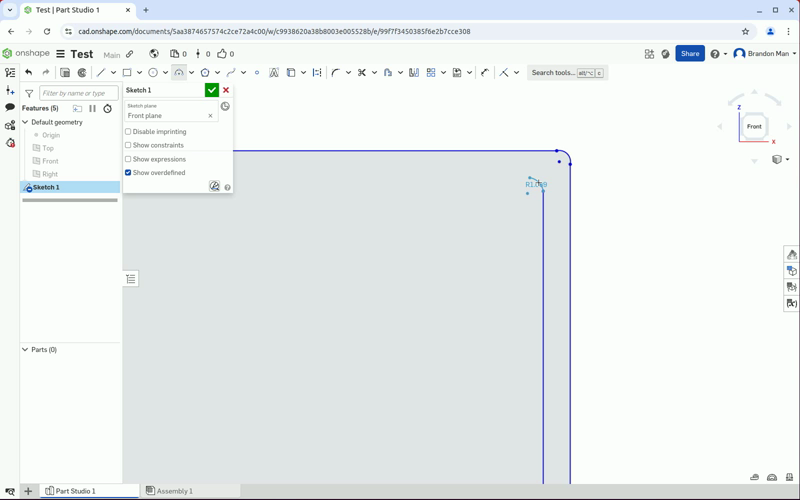
scroll(6)
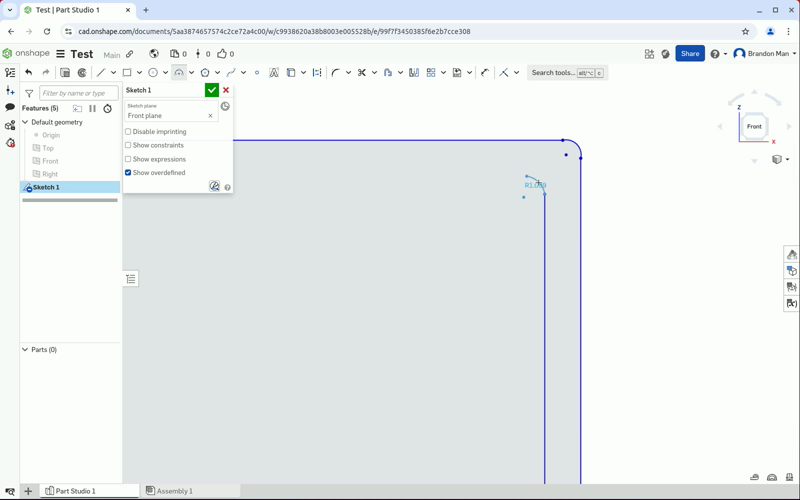
scroll(6)
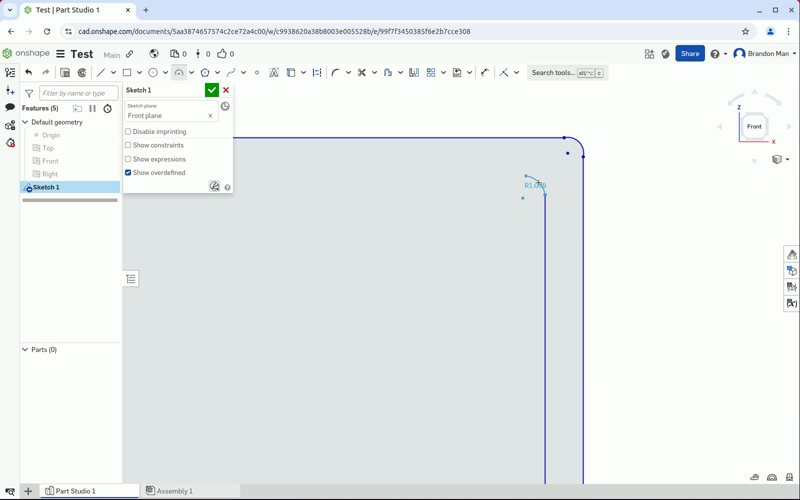
scroll(6)
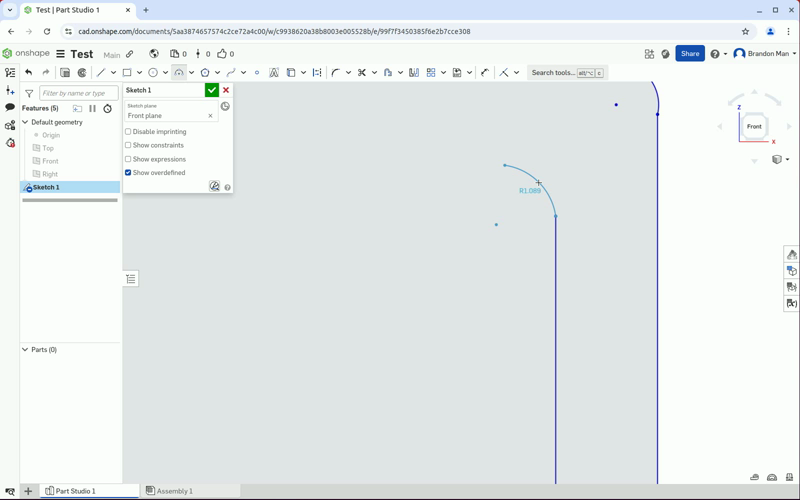
click(538, 182)
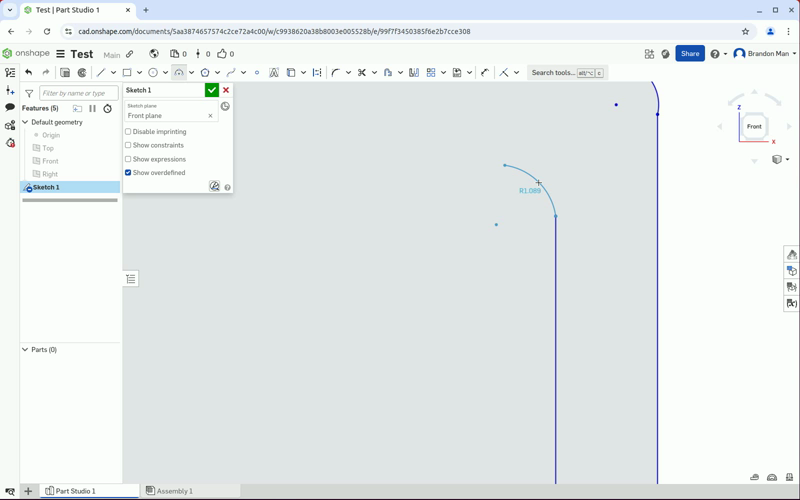
scroll(-6)
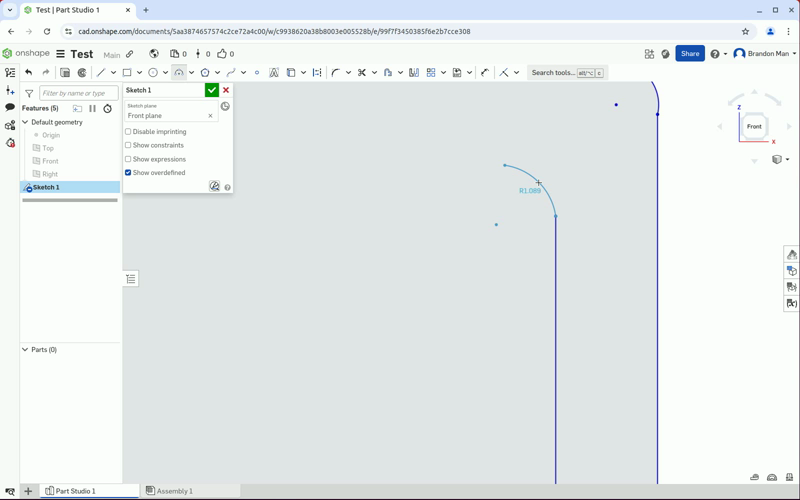
scroll(-6)
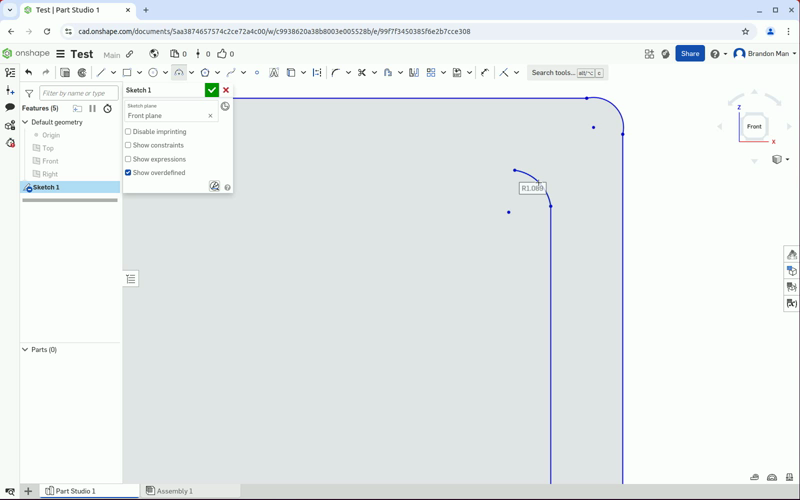
scroll(-6)
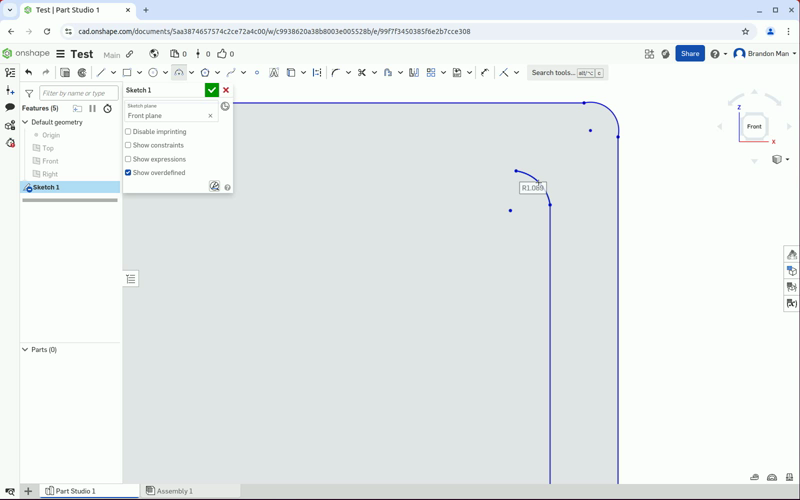
scroll(-6)
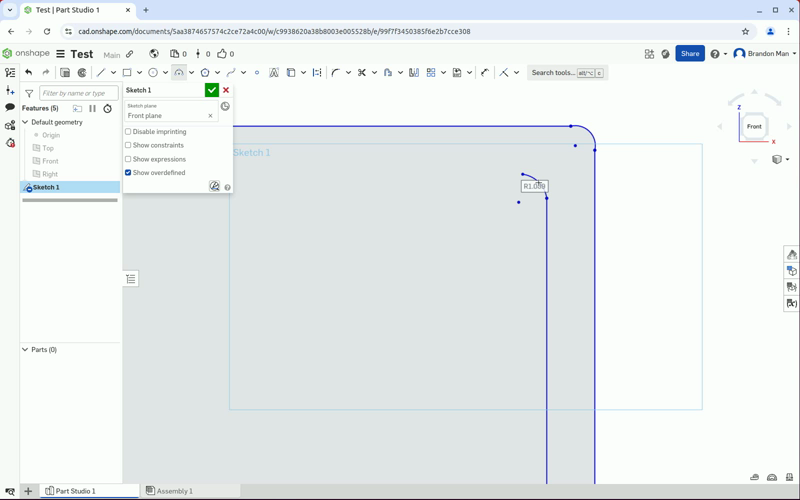
scroll(-6)
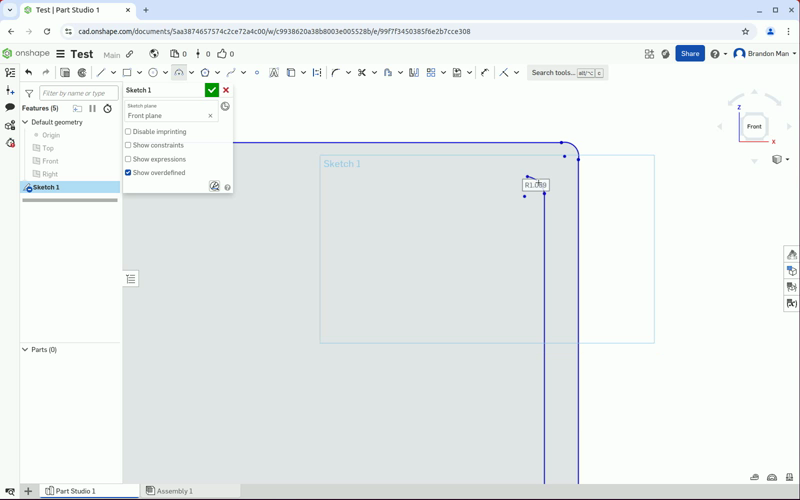
scroll(-6)
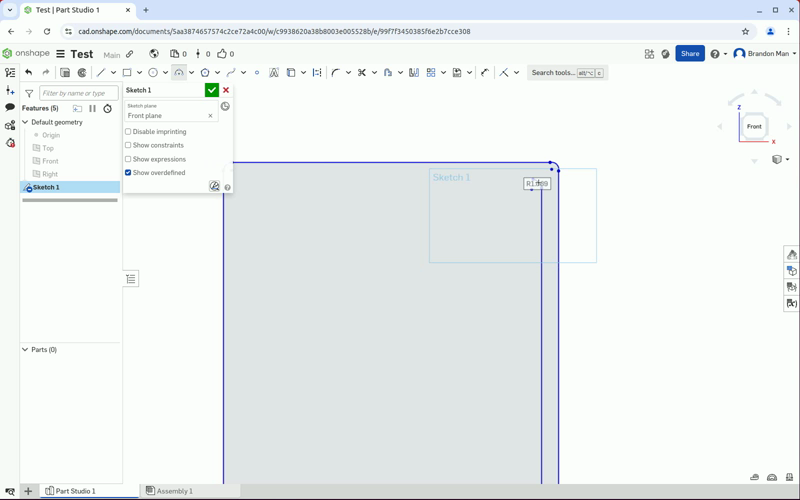
scroll(-6)
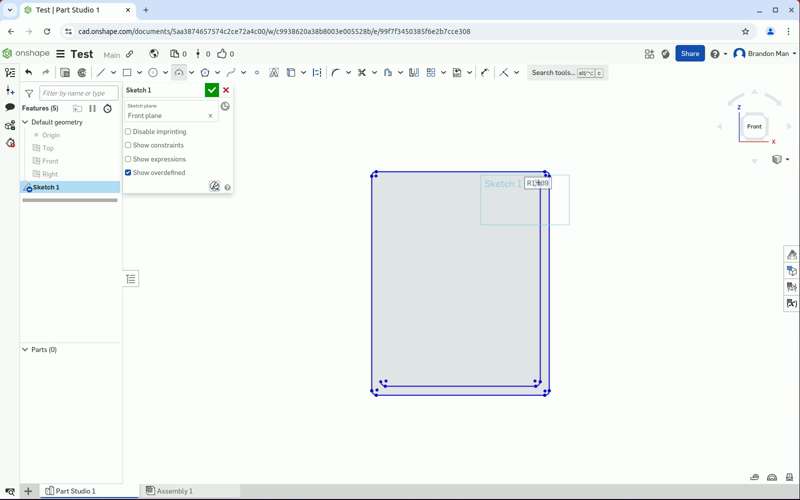
key_up(shift)
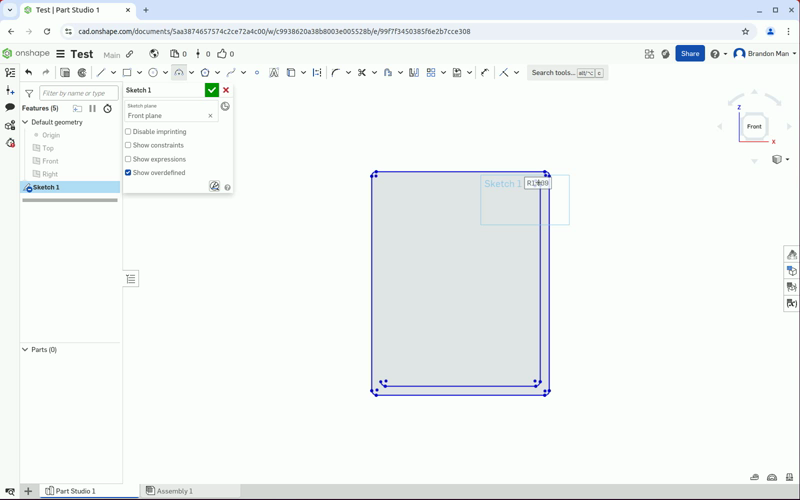
key(esc)
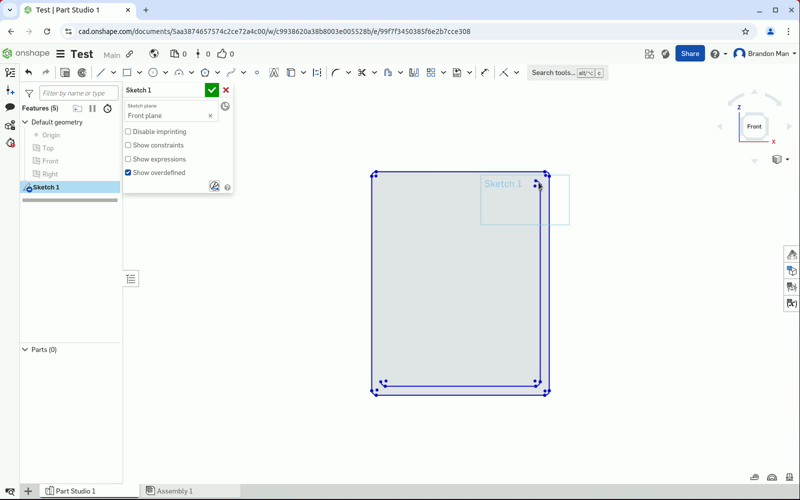
key(l)
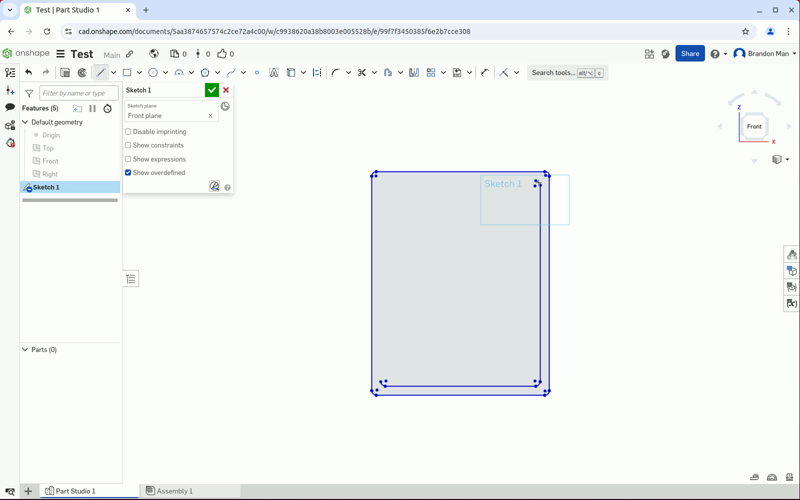
mouse_move(535, 180)
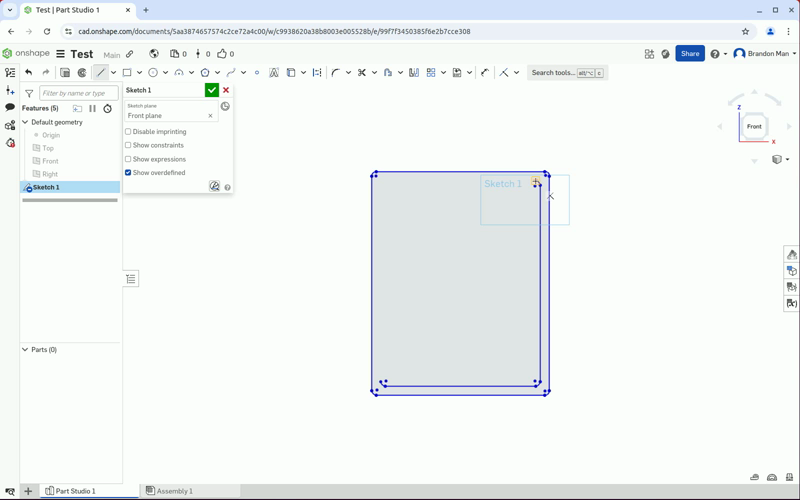
scroll(6)
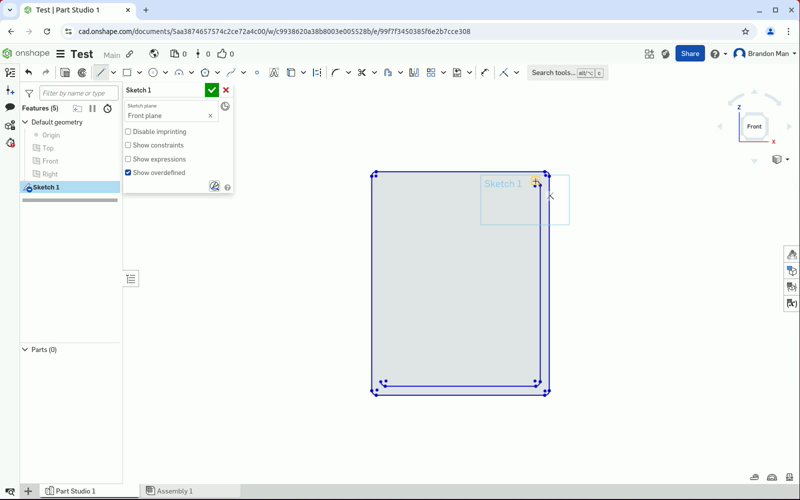
scroll(6)
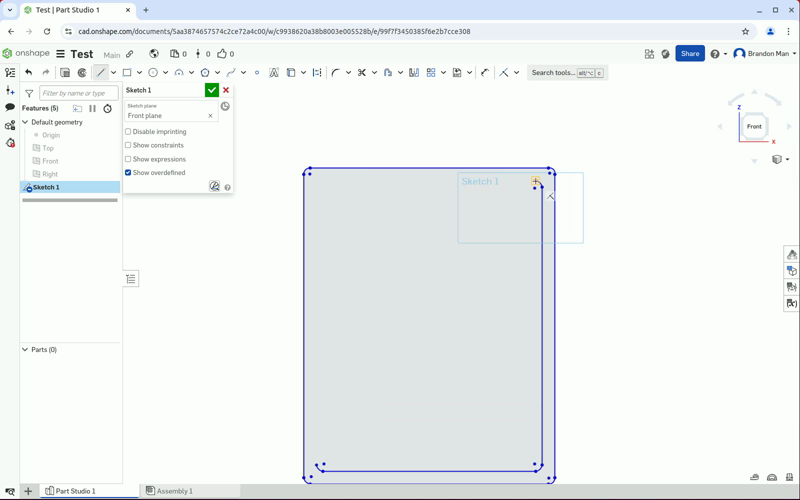
scroll(6)
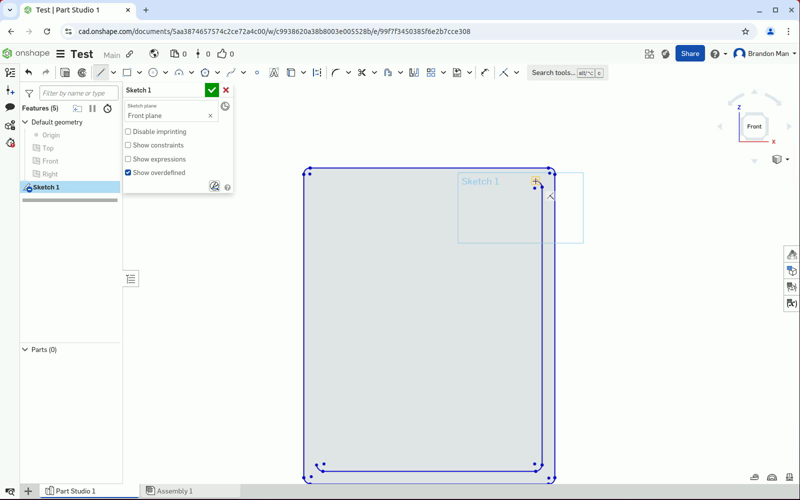
scroll(6)
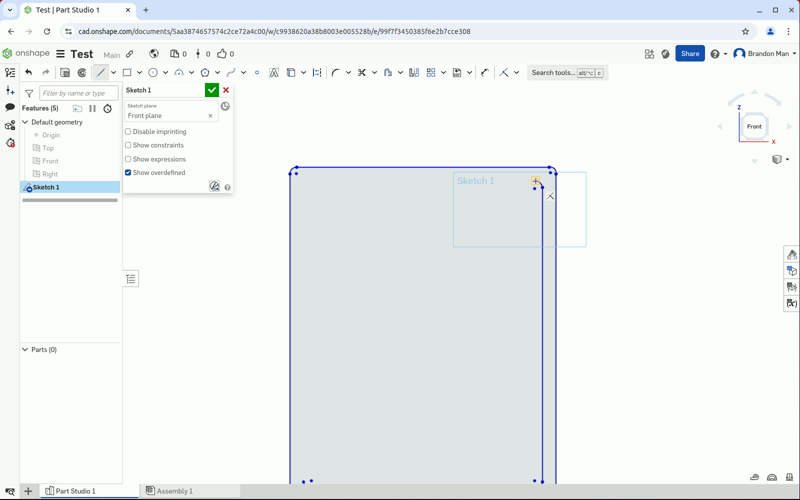
scroll(6)
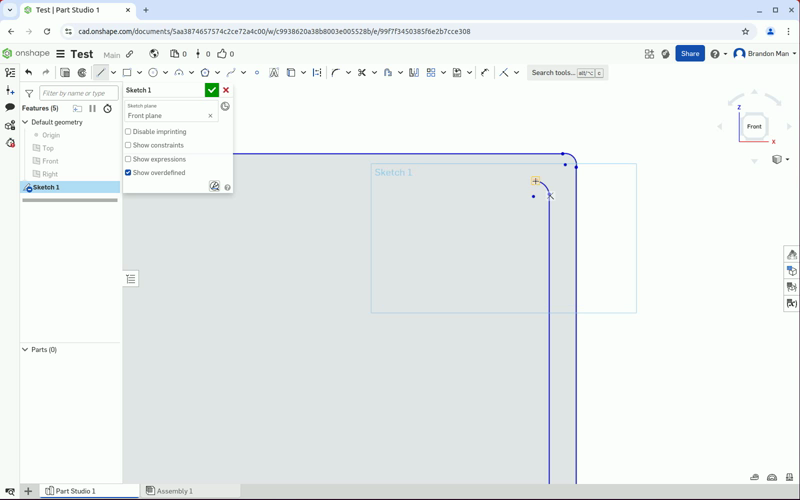
scroll(6)
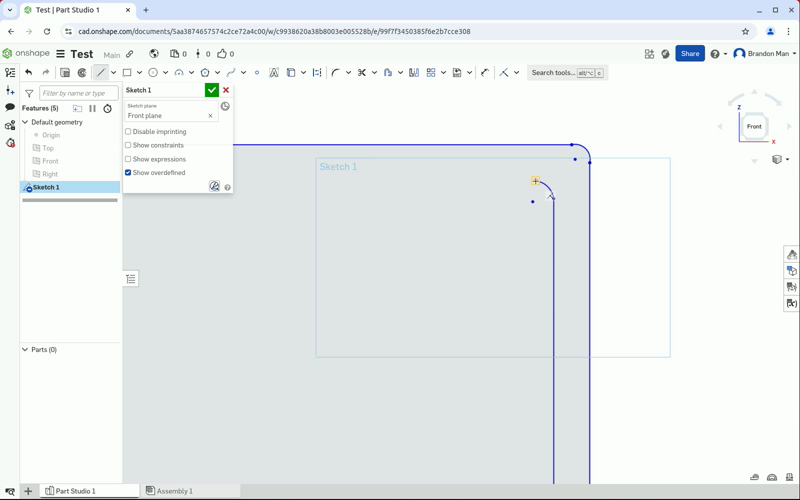
scroll(6)
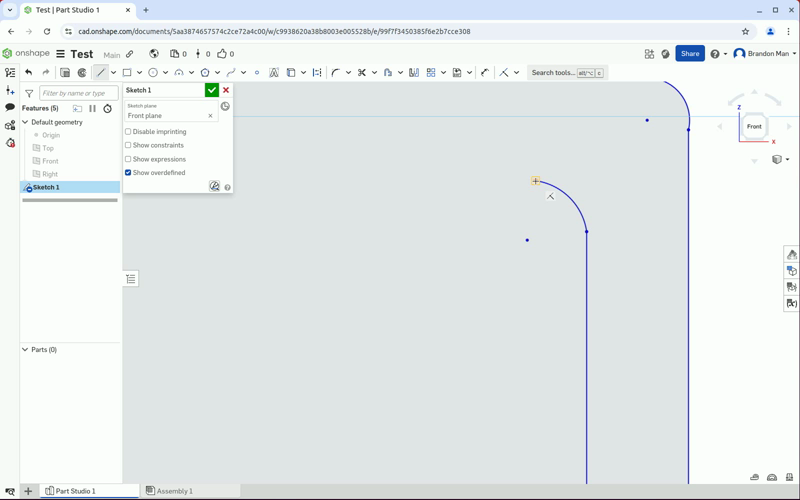
click(535, 180)
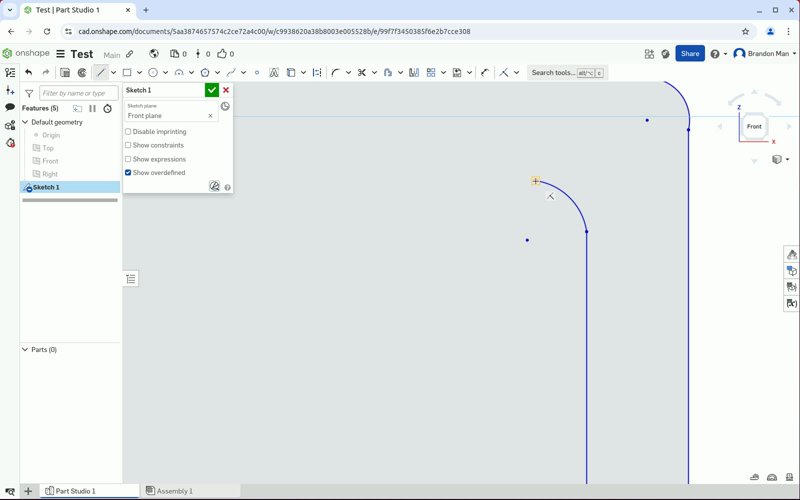
scroll(-6)
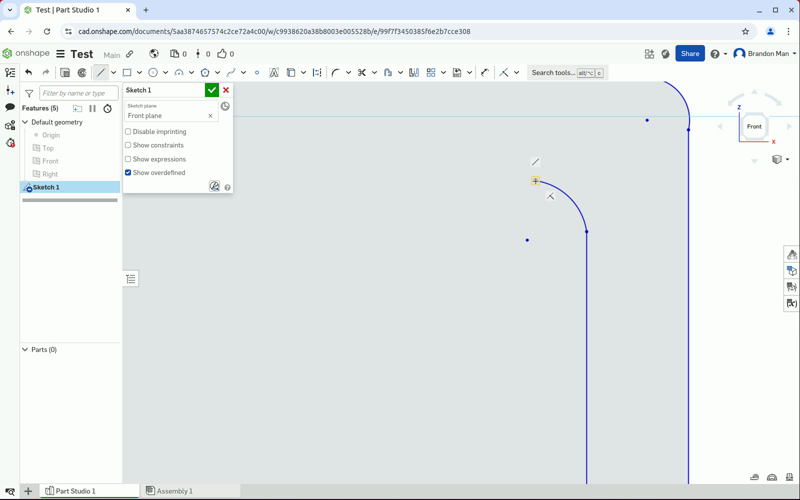
scroll(-6)
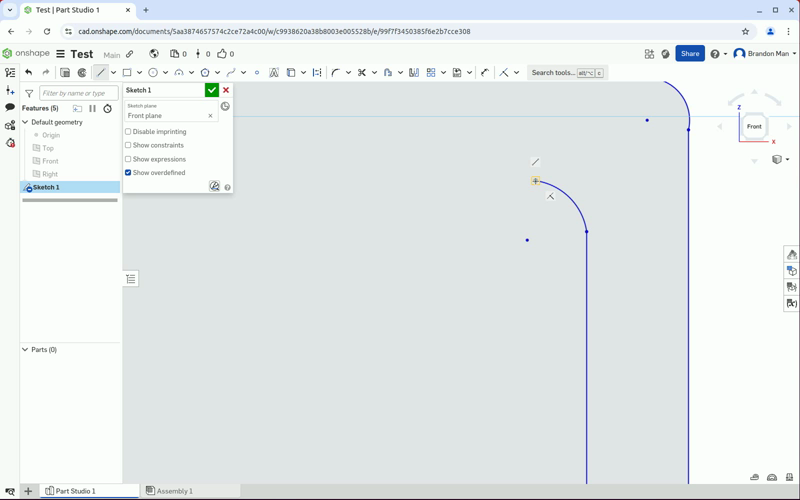
scroll(-6)
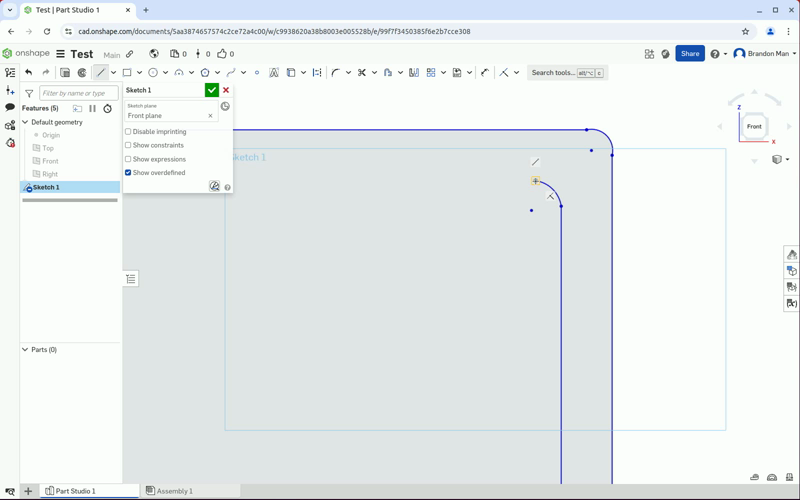
scroll(-6)
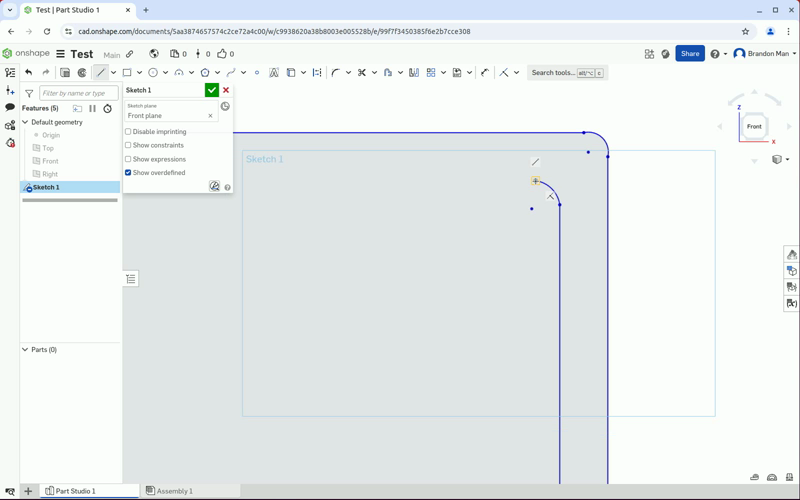
scroll(-6)
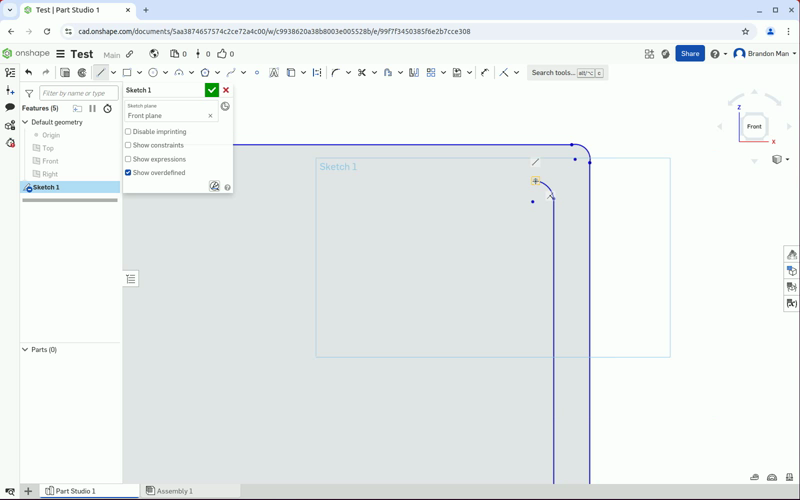
scroll(-6)
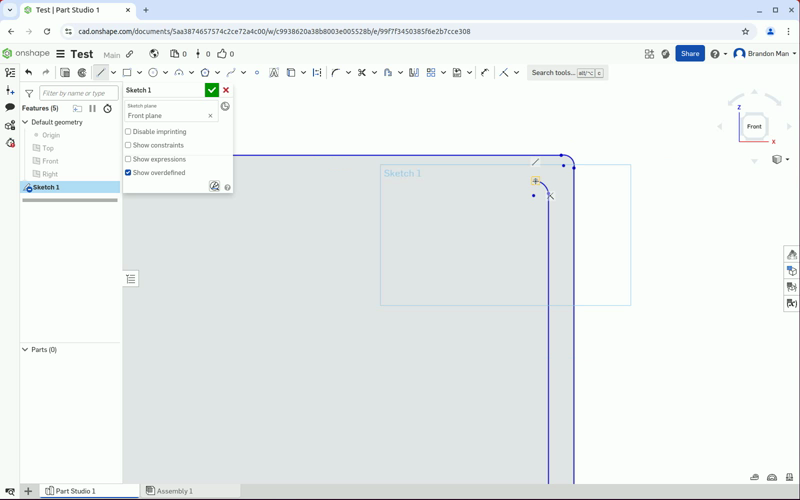
scroll(-6)
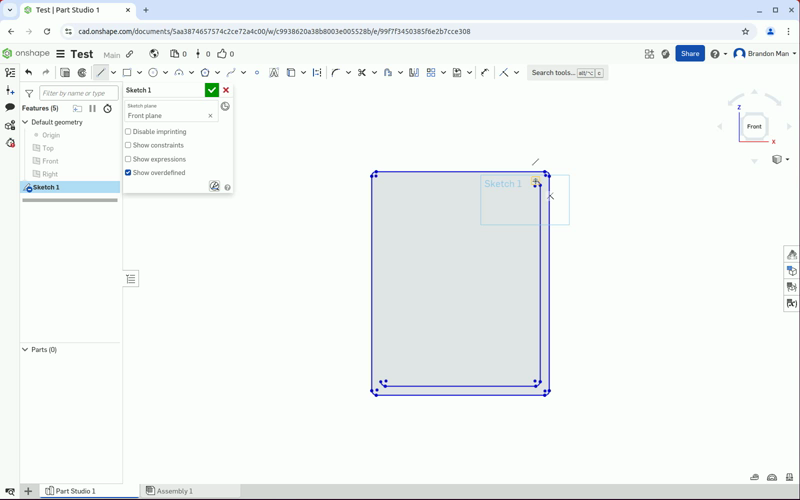
key_down(shift)
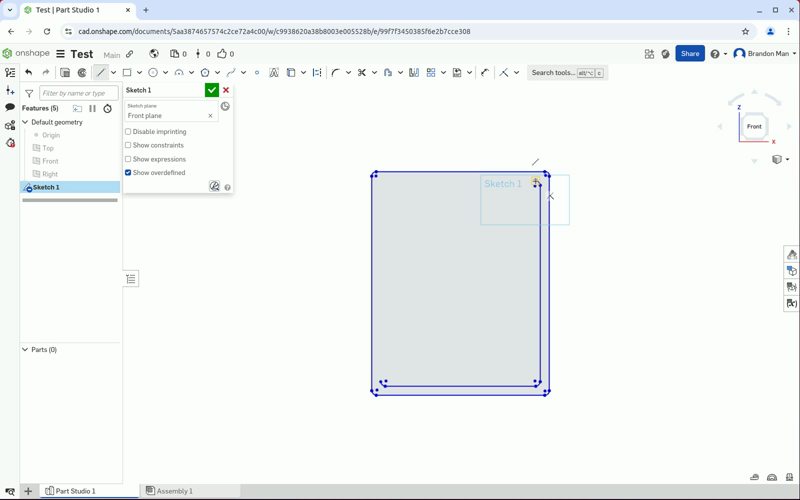
mouse_move(385, 180)
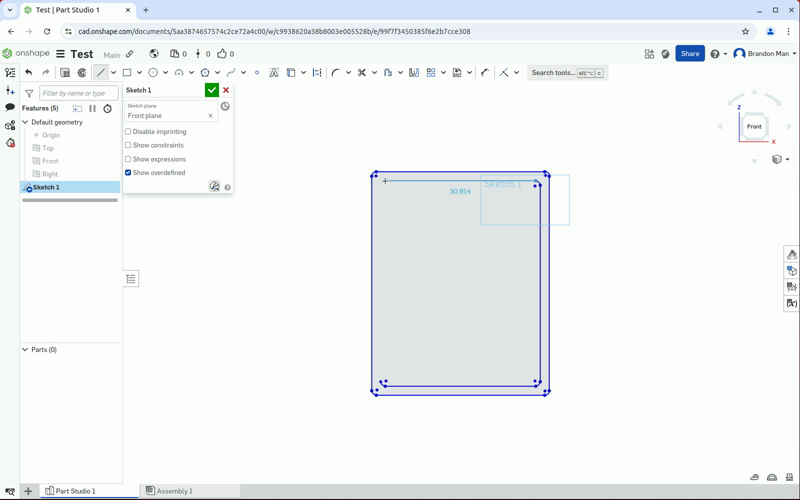
click(385, 180)
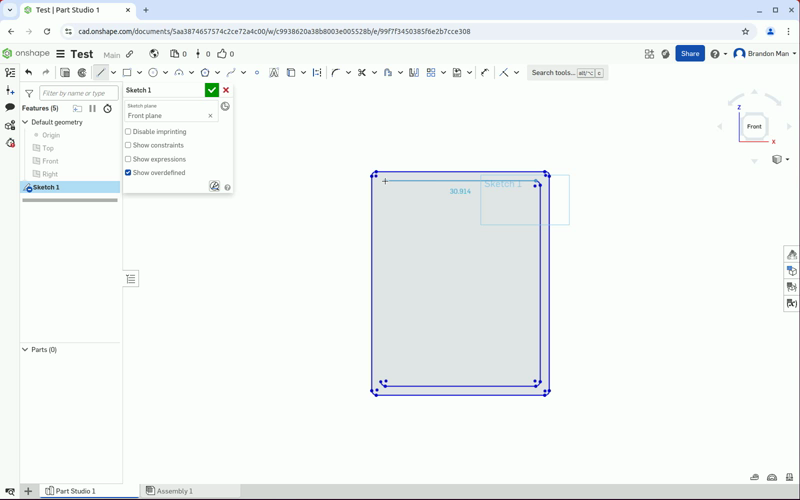
key_up(shift)
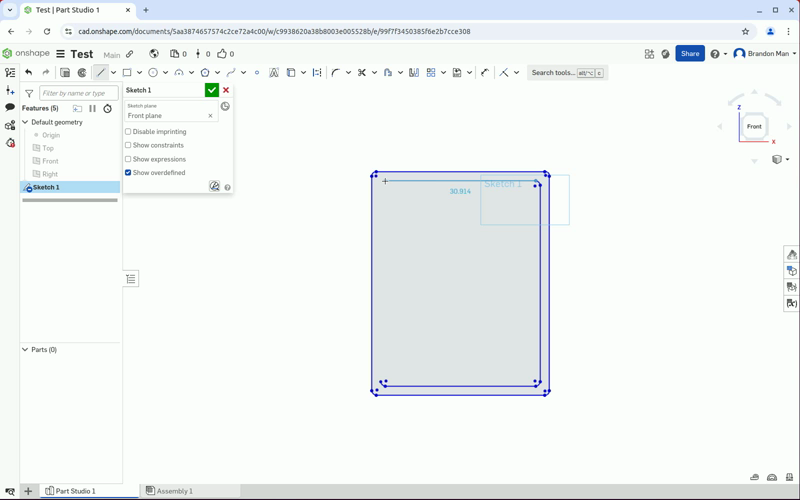
key(esc)
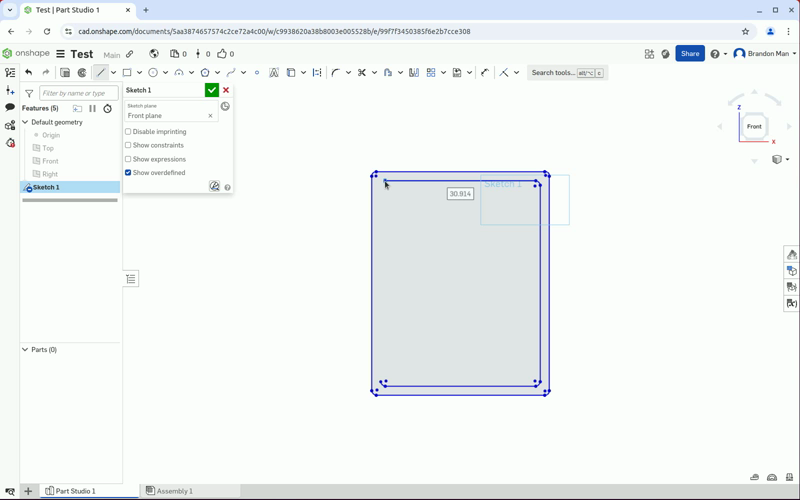
key(a)
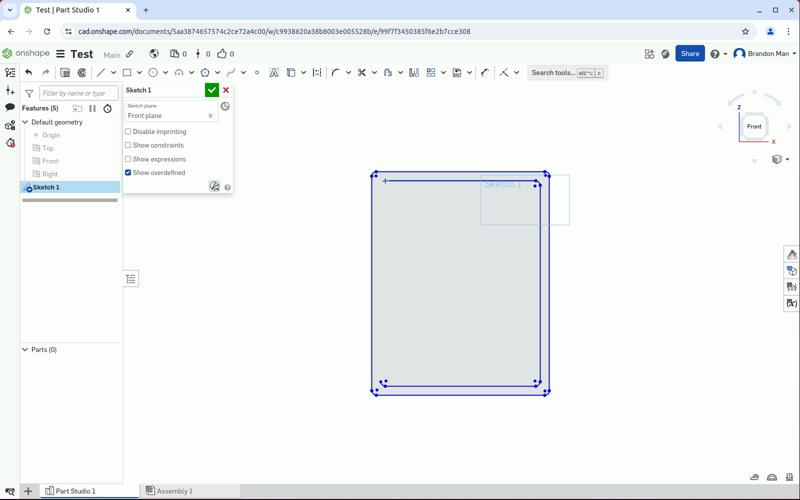
mouse_move(385, 180)
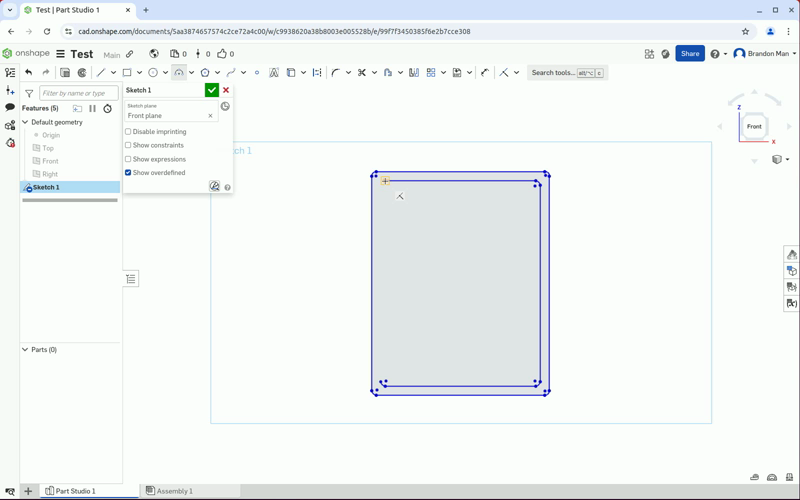
click(385, 180)
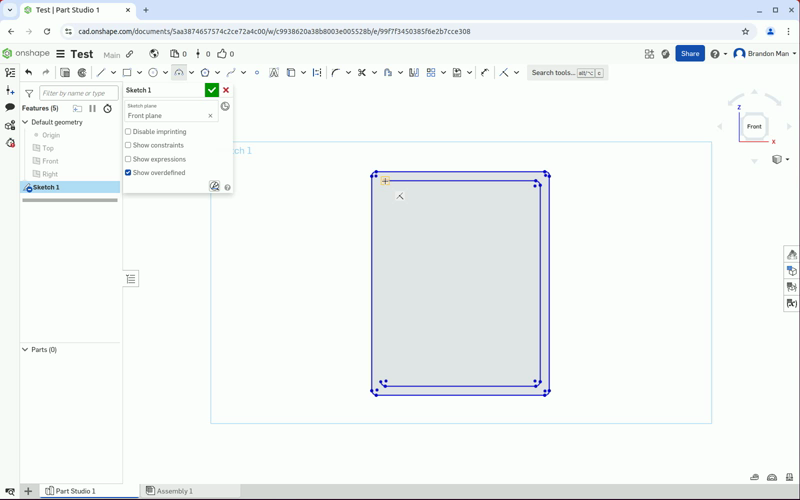
key_down(shift)
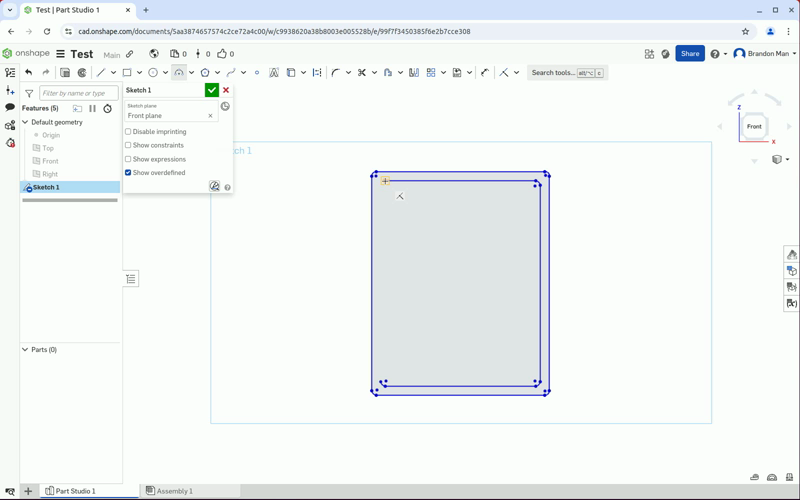
mouse_move(380, 185)
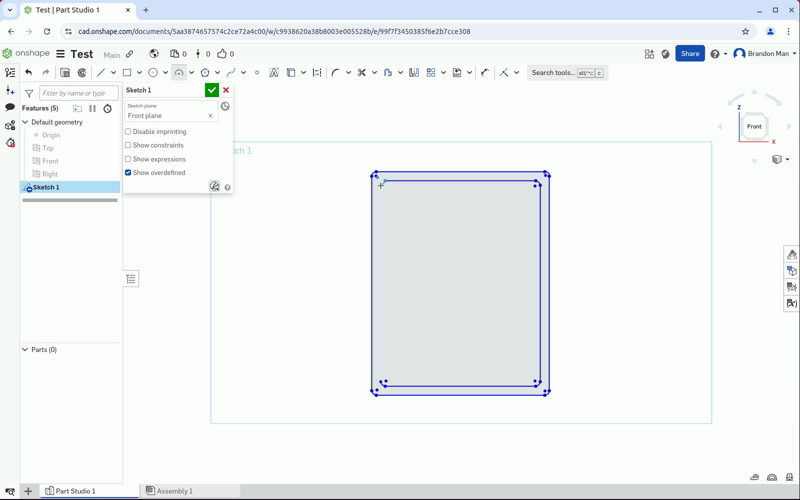
scroll(6)
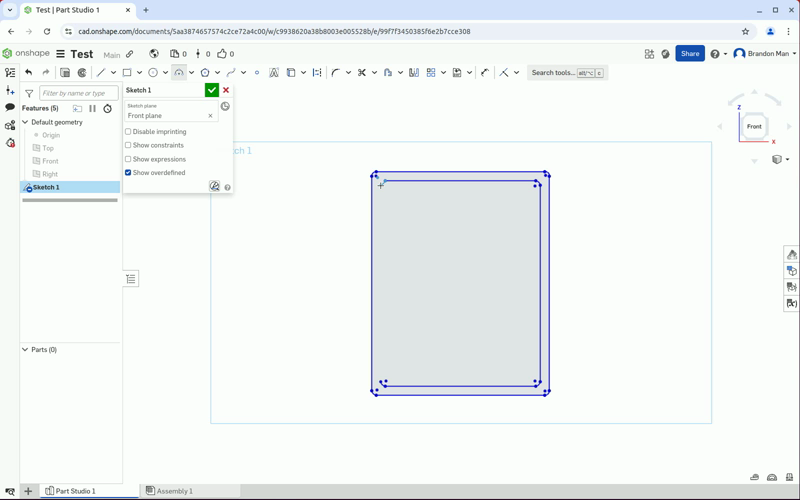
scroll(6)
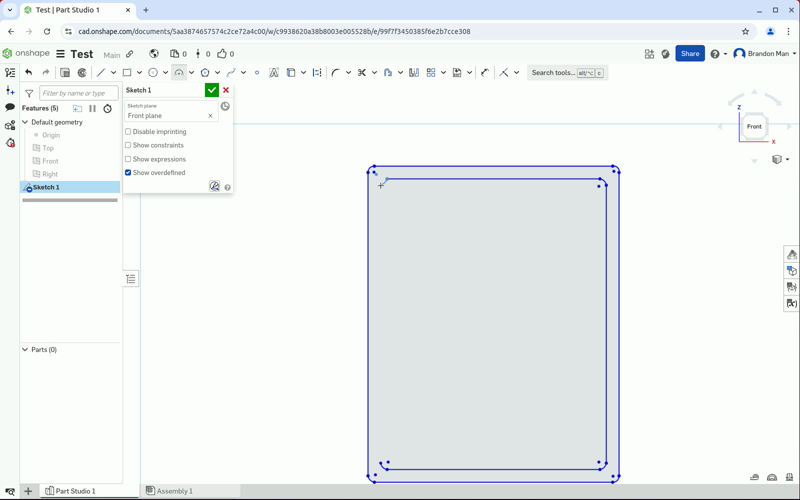
scroll(6)
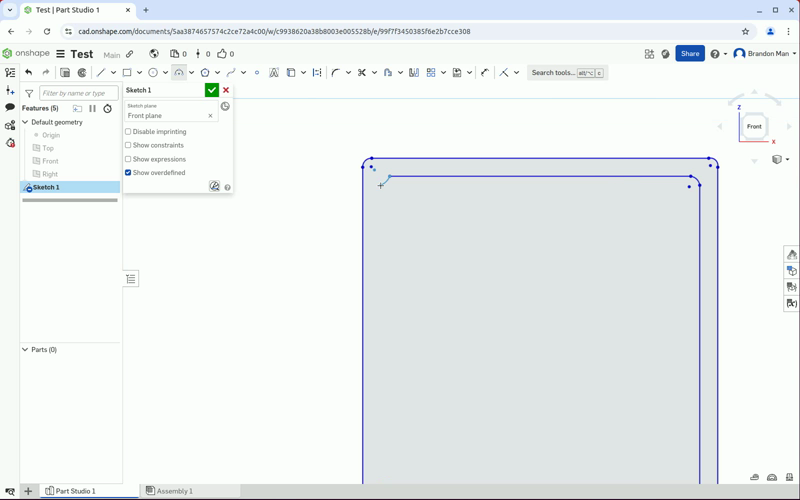
scroll(6)
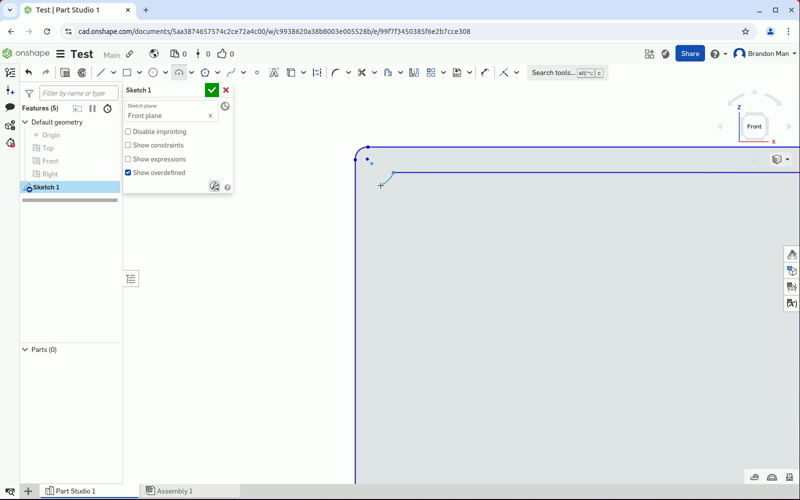
scroll(6)
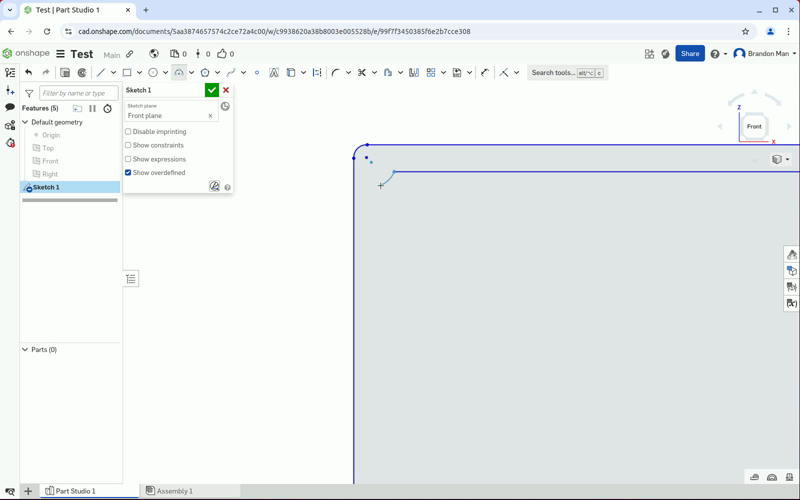
scroll(6)
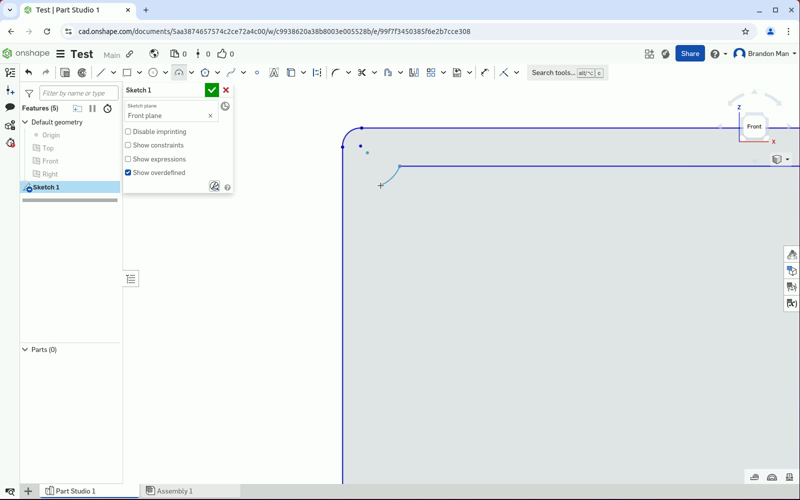
scroll(6)
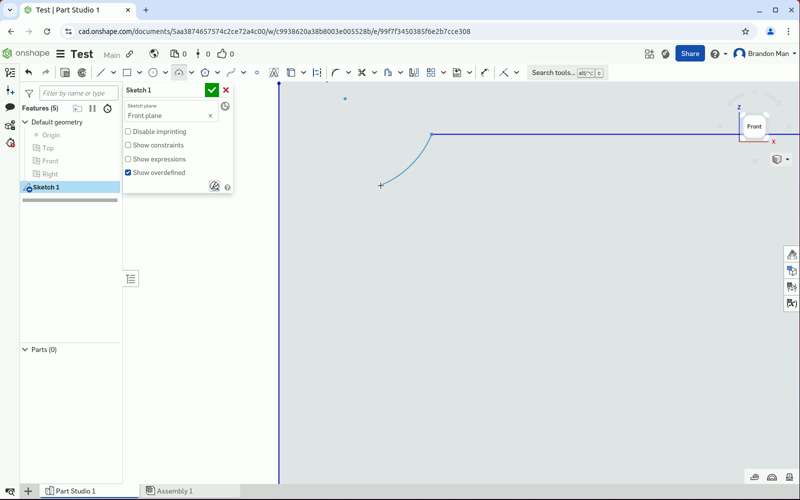
click(380, 185)
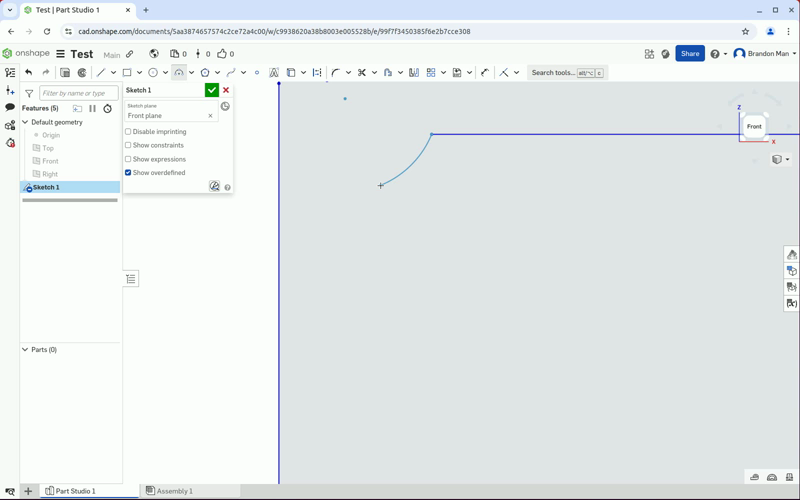
scroll(-6)
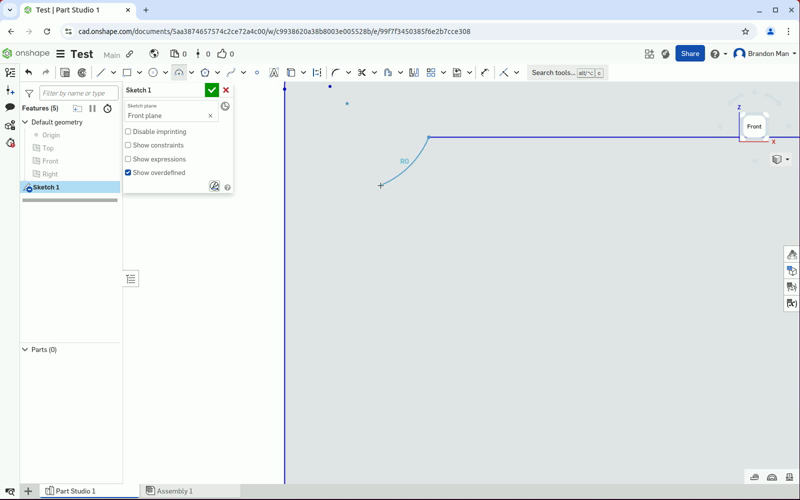
scroll(-6)
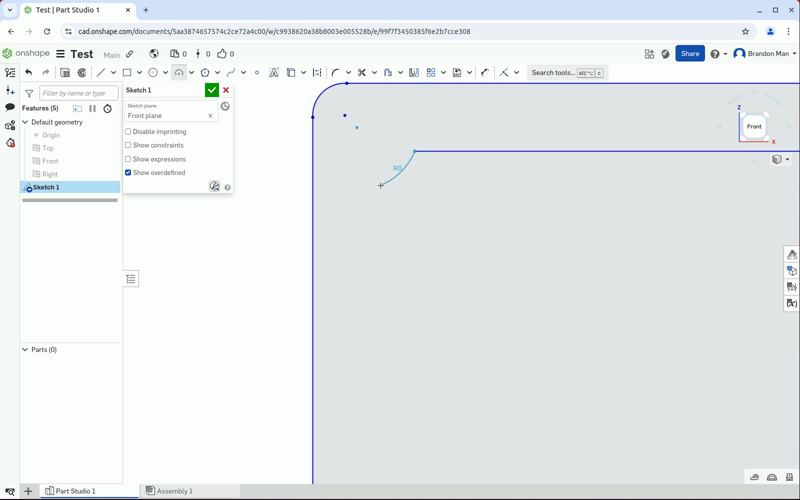
scroll(-6)
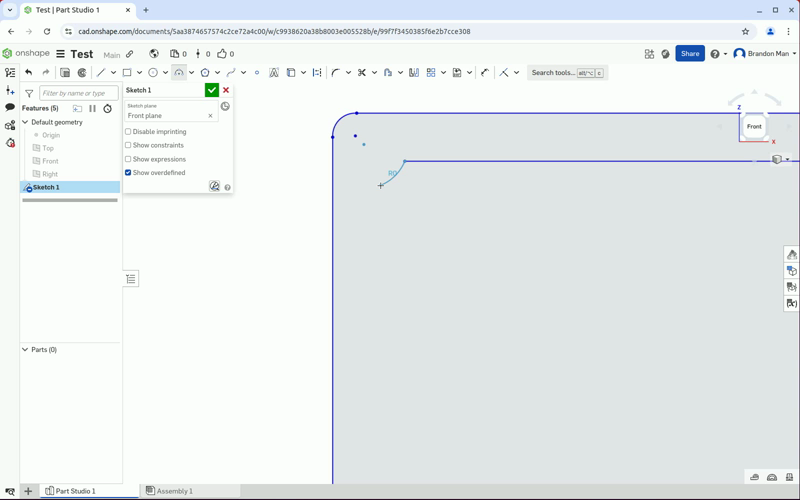
scroll(-6)
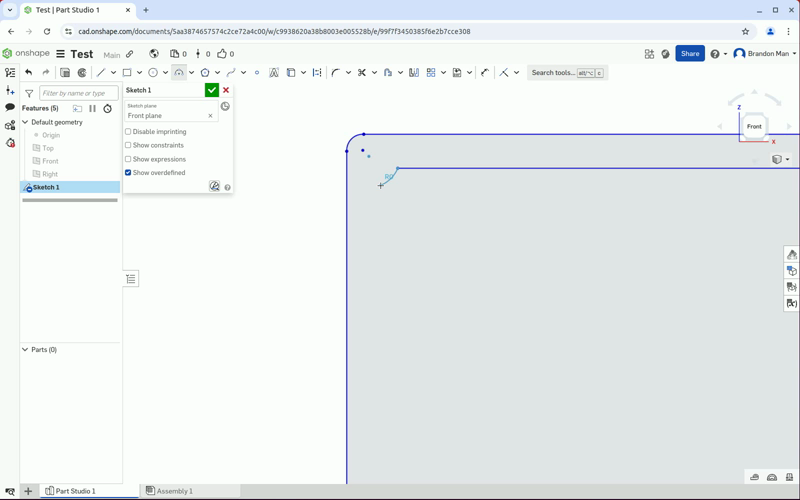
scroll(-6)
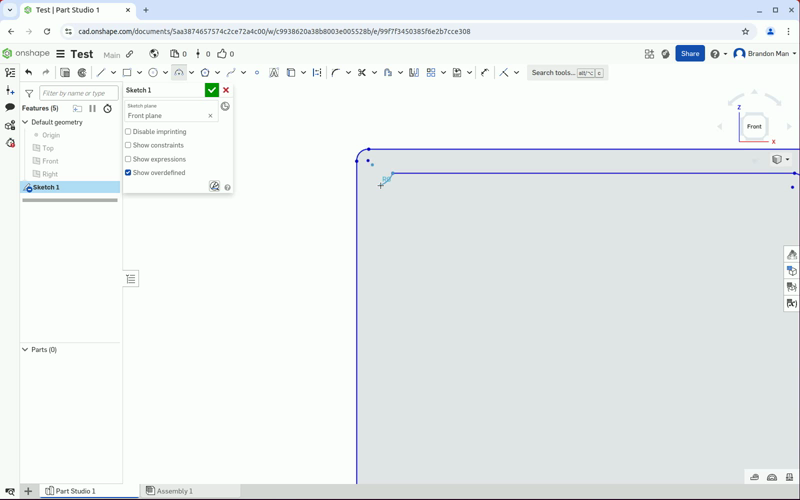
scroll(-6)
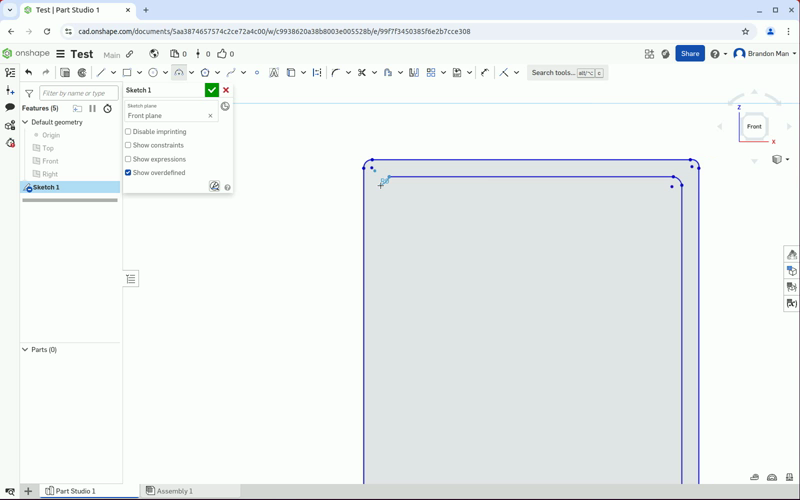
scroll(-6)
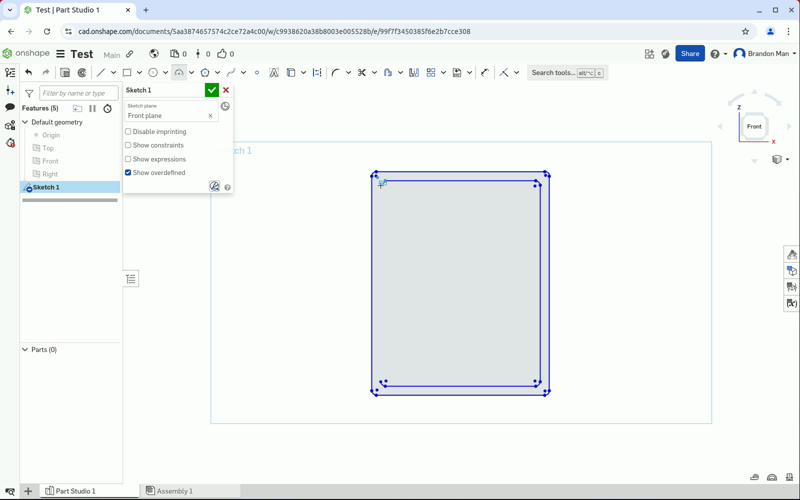
mouse_move(382, 182)
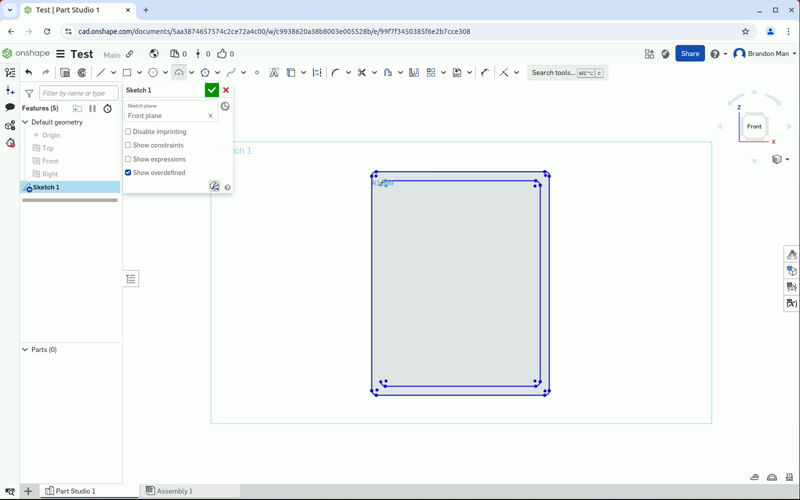
scroll(6)
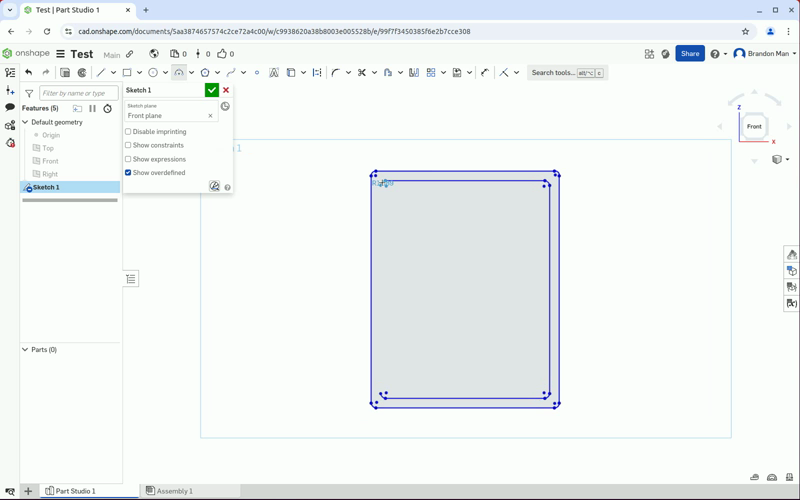
scroll(6)
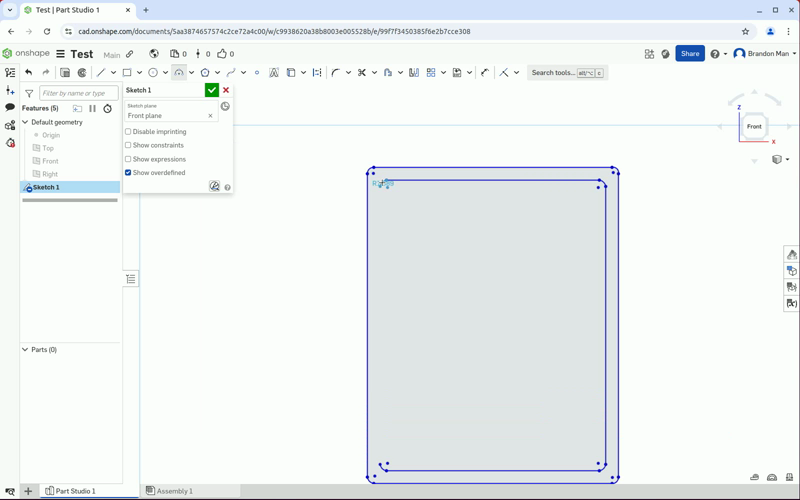
scroll(6)
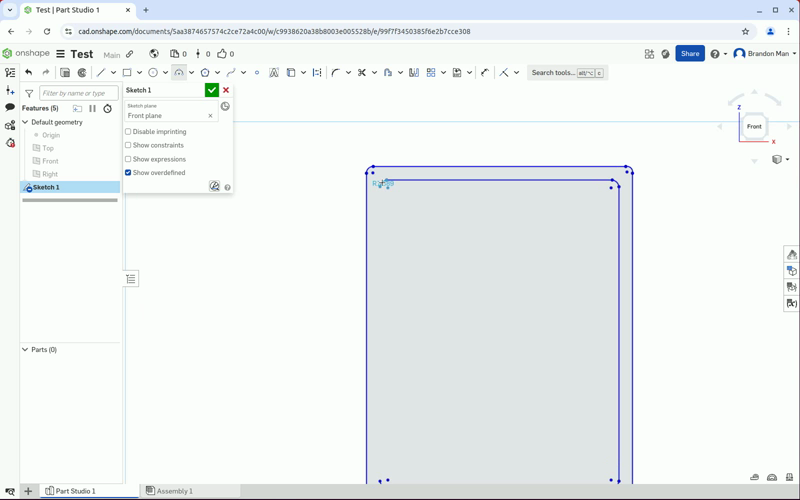
scroll(6)
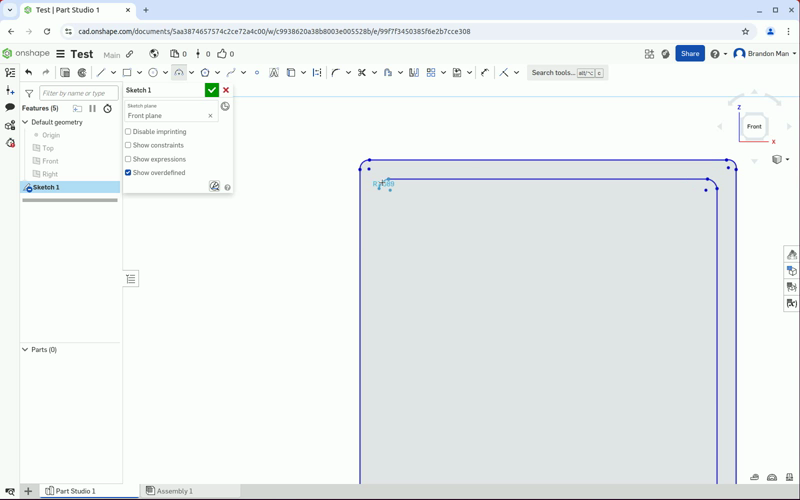
scroll(6)
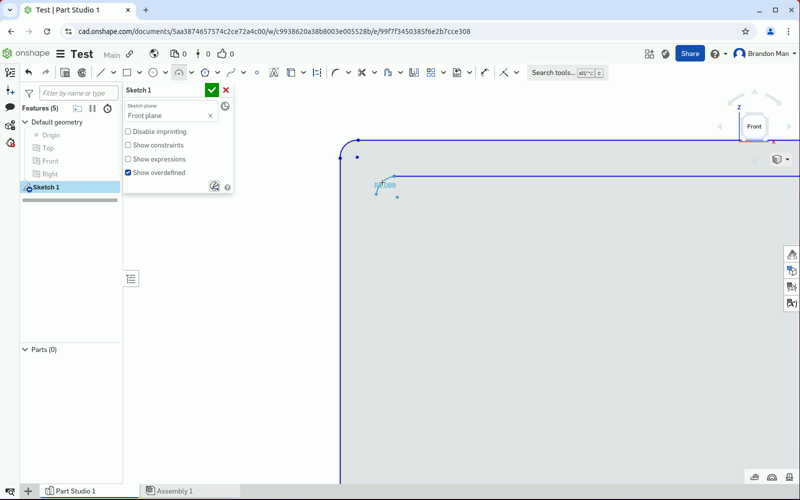
scroll(6)
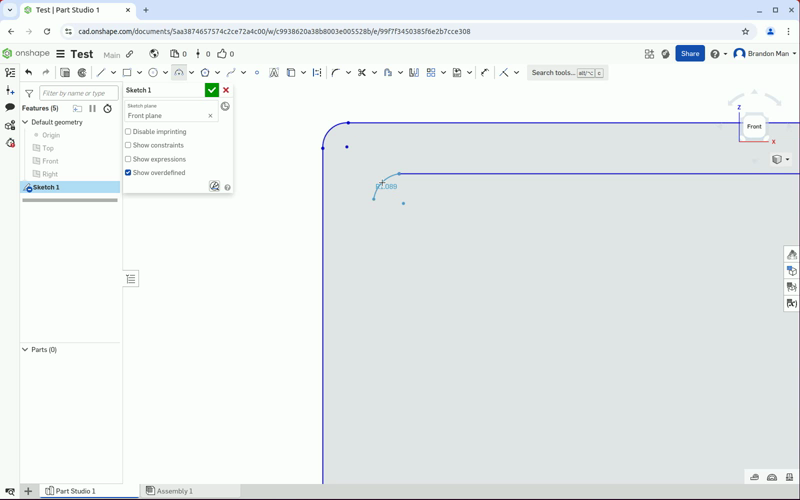
scroll(6)
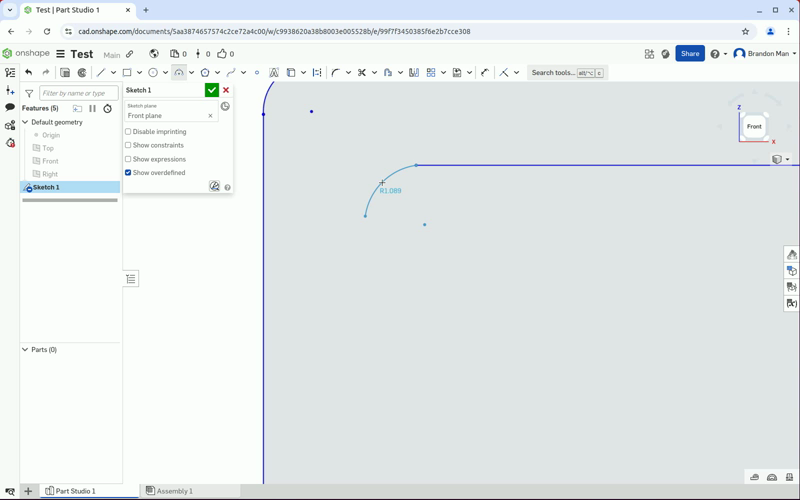
click(382, 182)
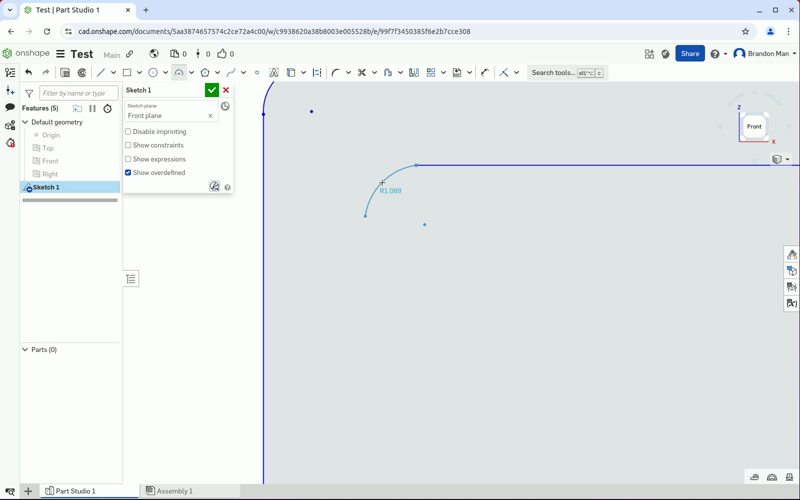
scroll(-6)
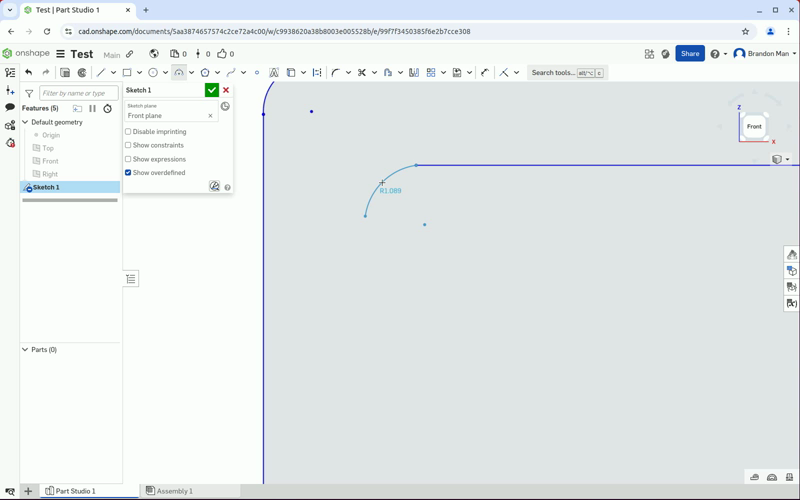
scroll(-6)
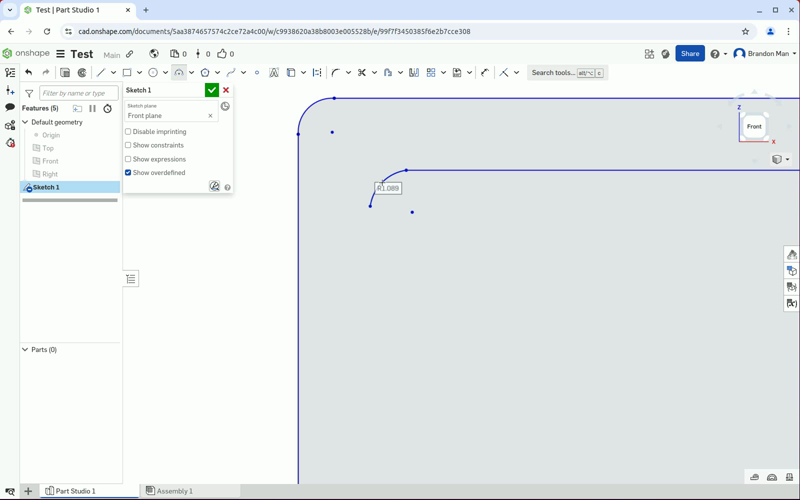
scroll(-6)
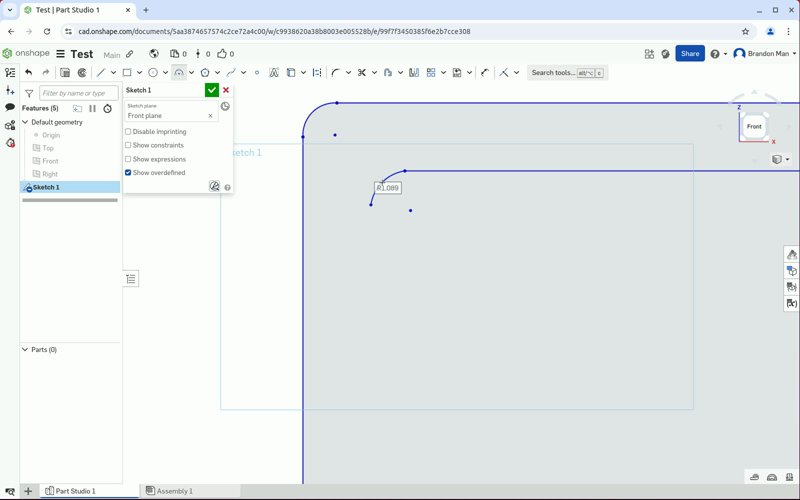
scroll(-6)
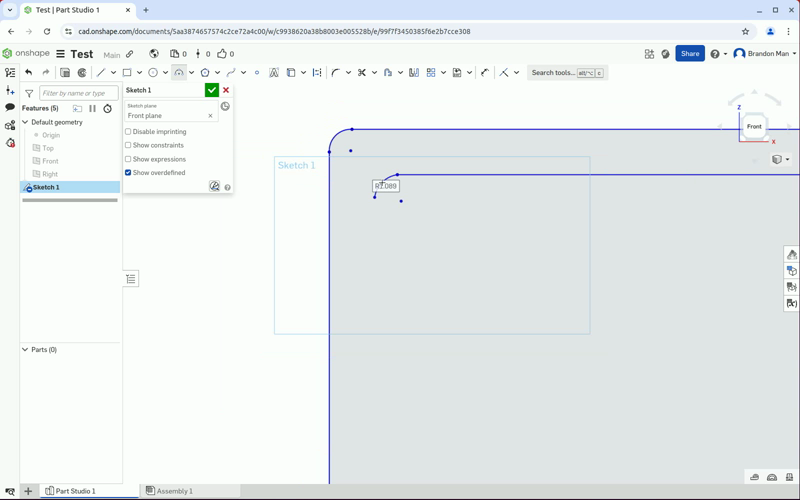
scroll(-6)
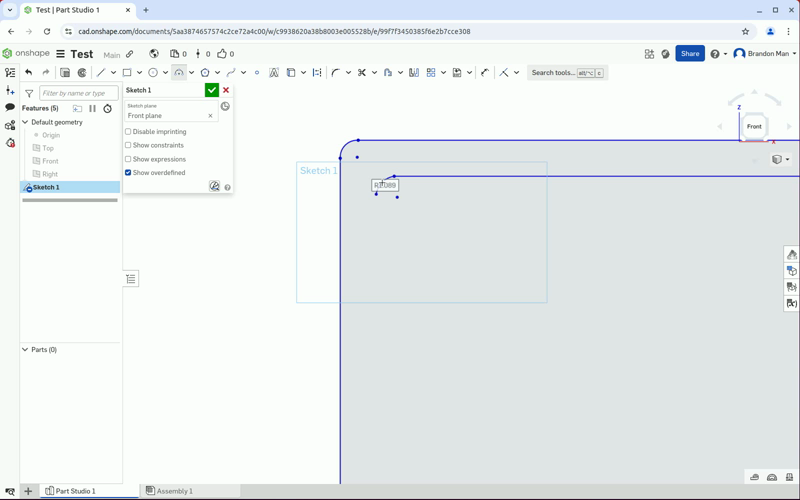
scroll(-6)
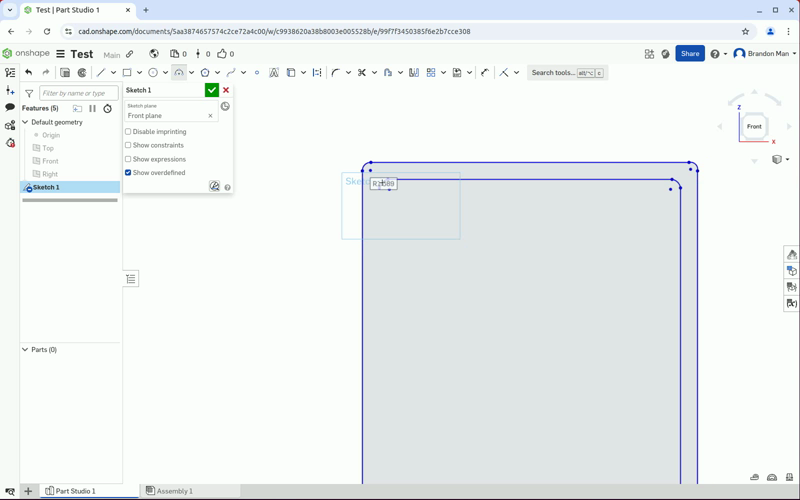
scroll(-6)
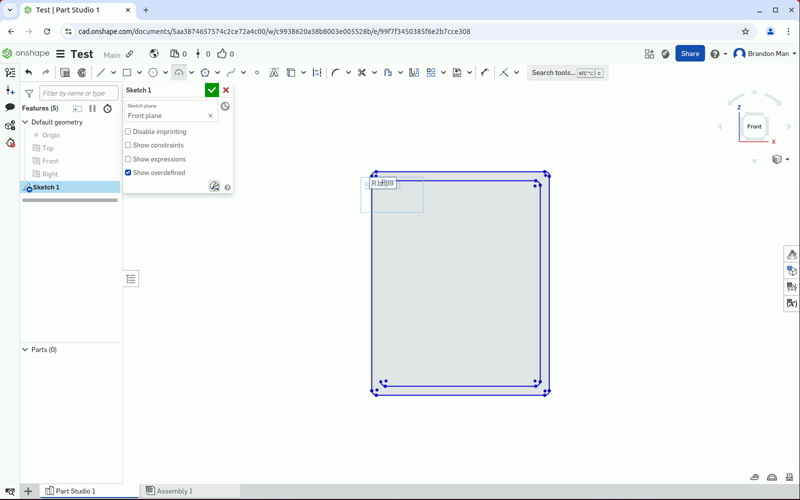
key_up(shift)
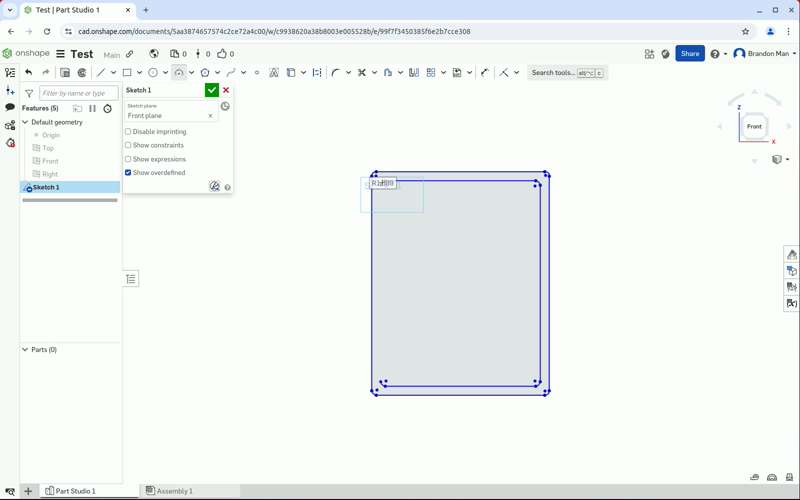
key(esc)
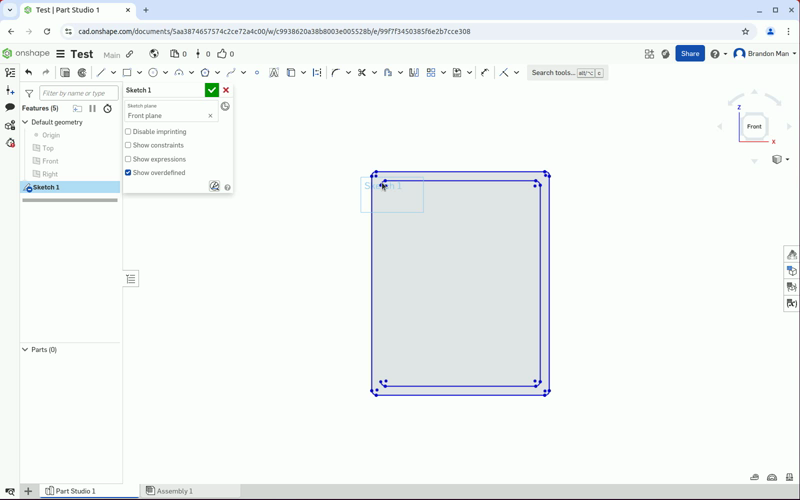
key(l)
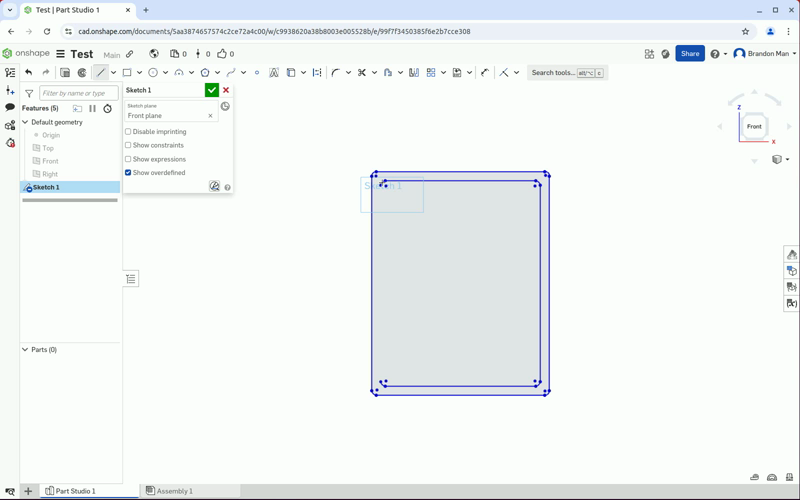
mouse_move(380, 185)
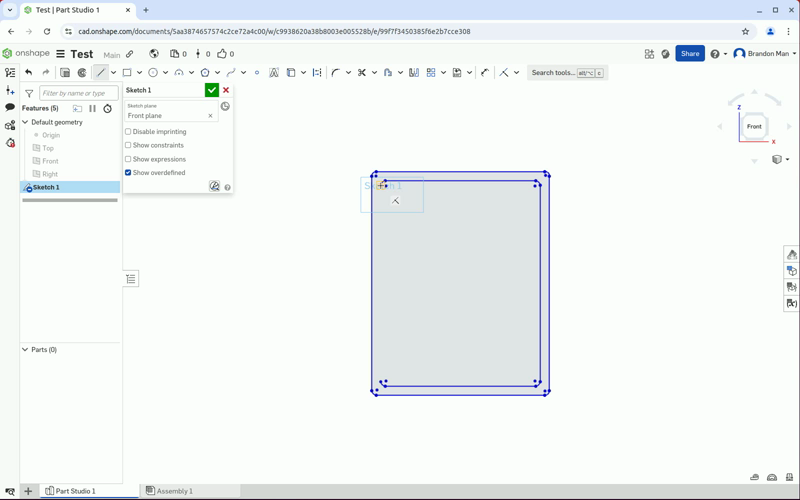
scroll(6)
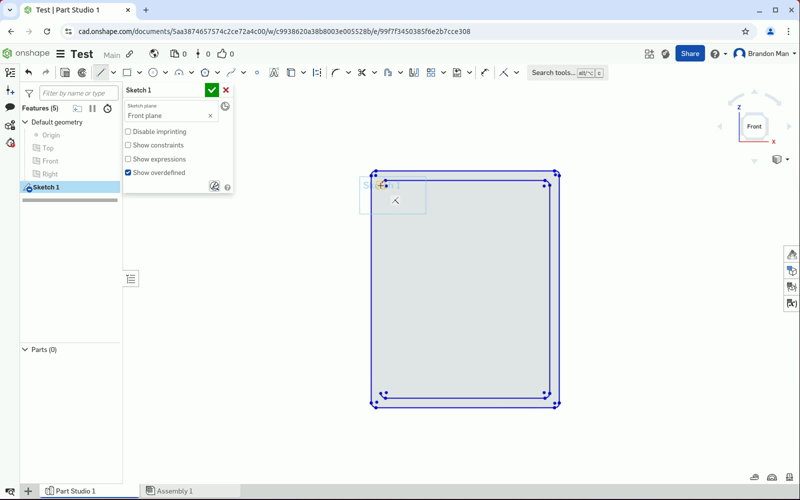
scroll(6)
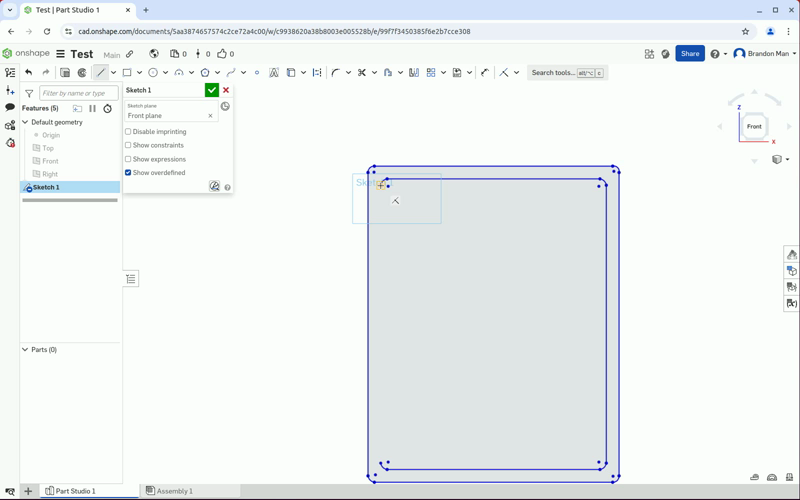
scroll(6)
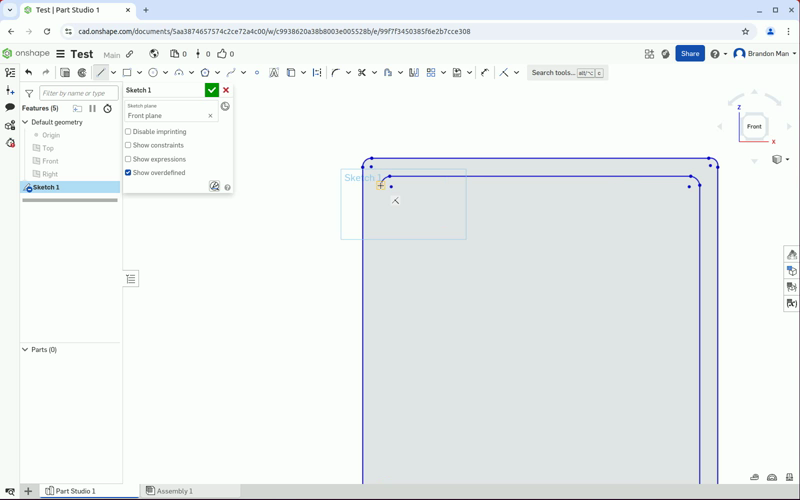
scroll(6)
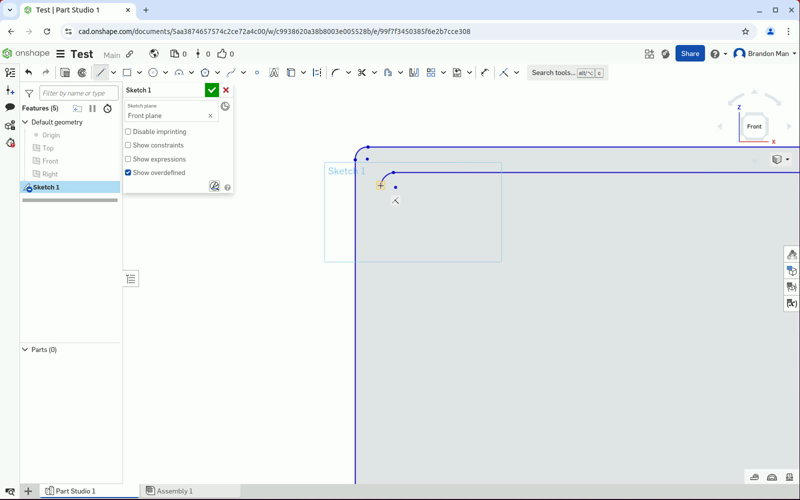
scroll(6)
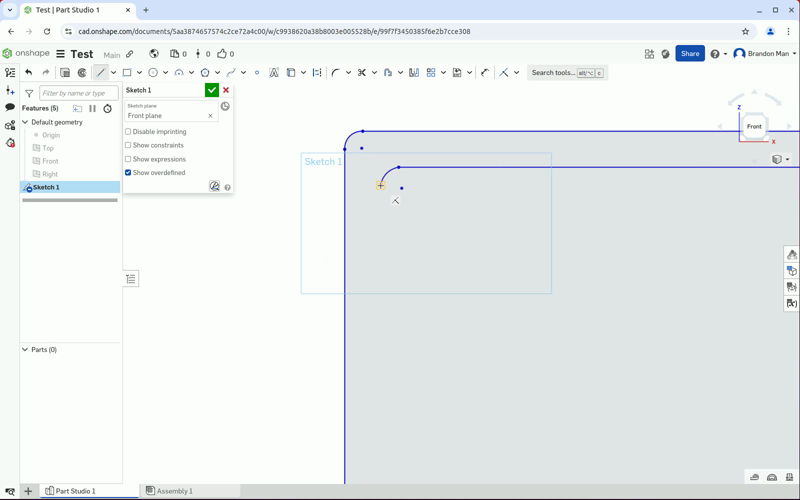
scroll(6)
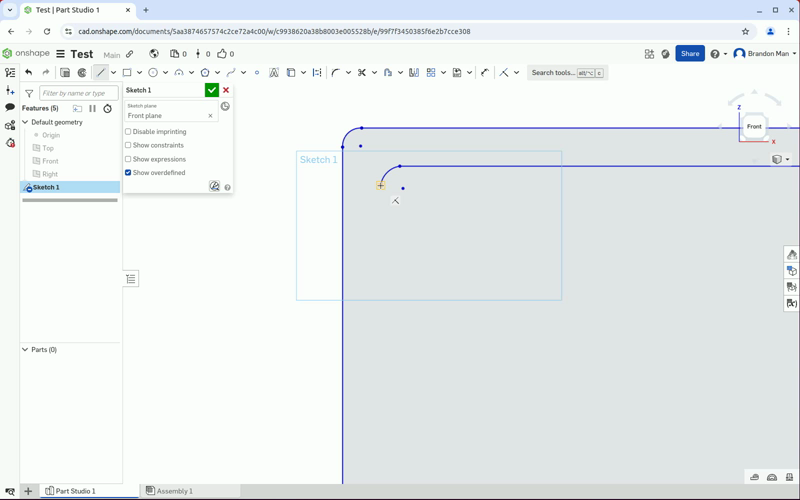
scroll(6)
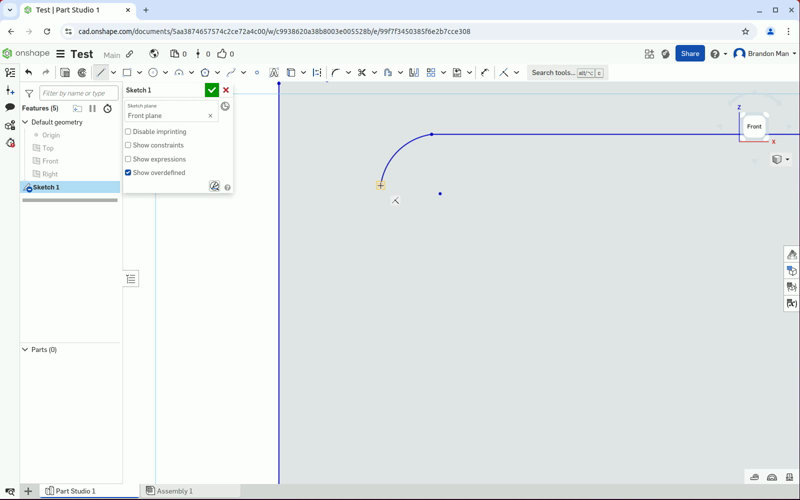
click(380, 185)
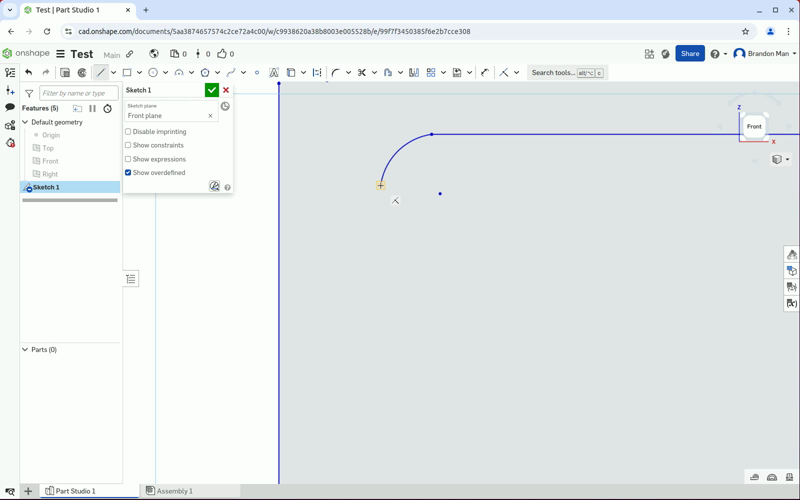
scroll(-6)
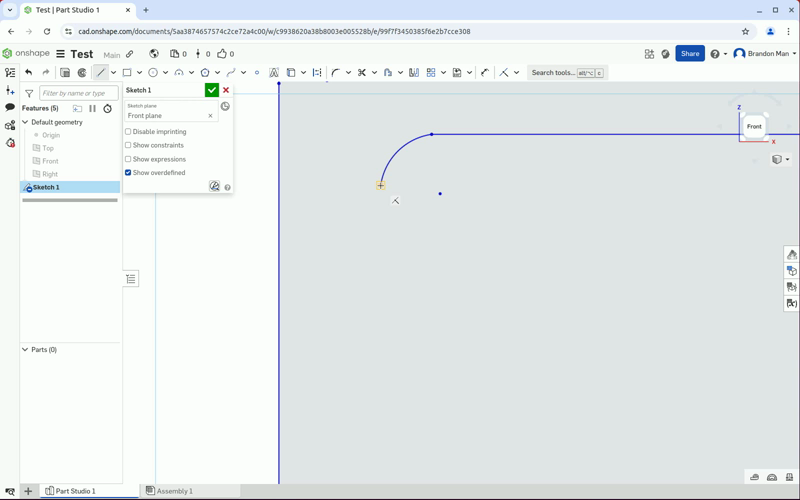
scroll(-6)
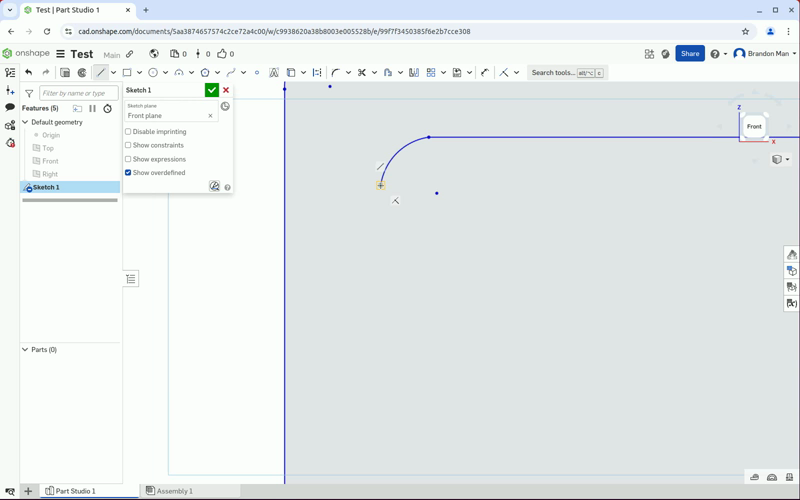
scroll(-6)
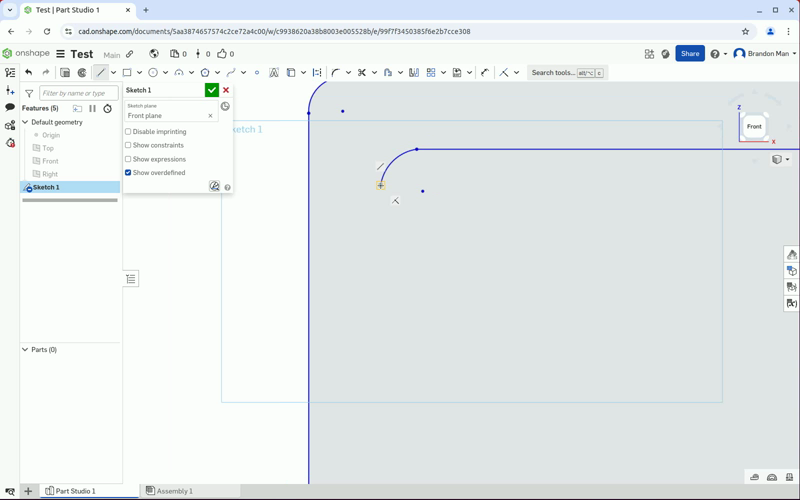
scroll(-6)
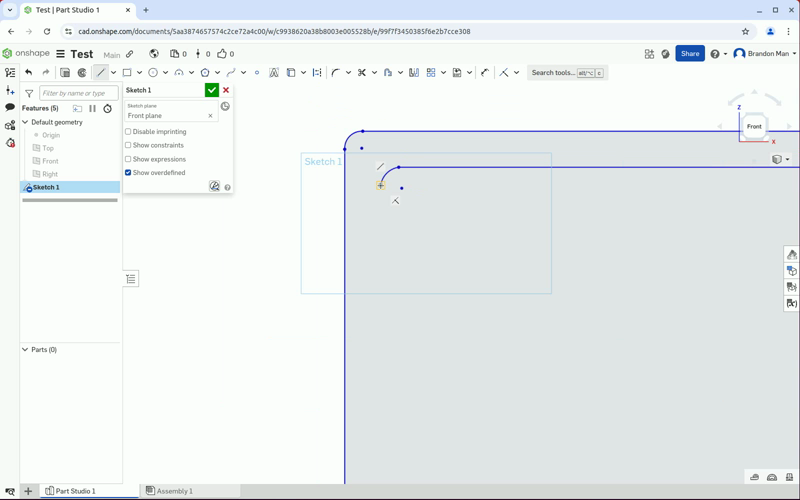
scroll(-6)
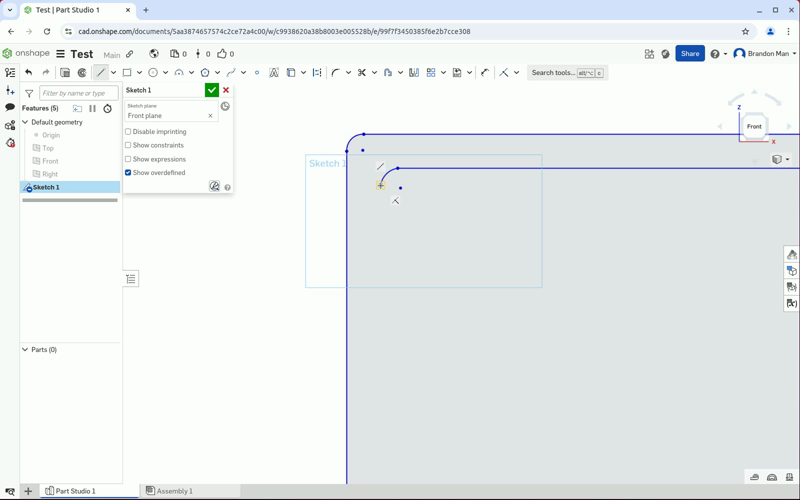
scroll(-6)
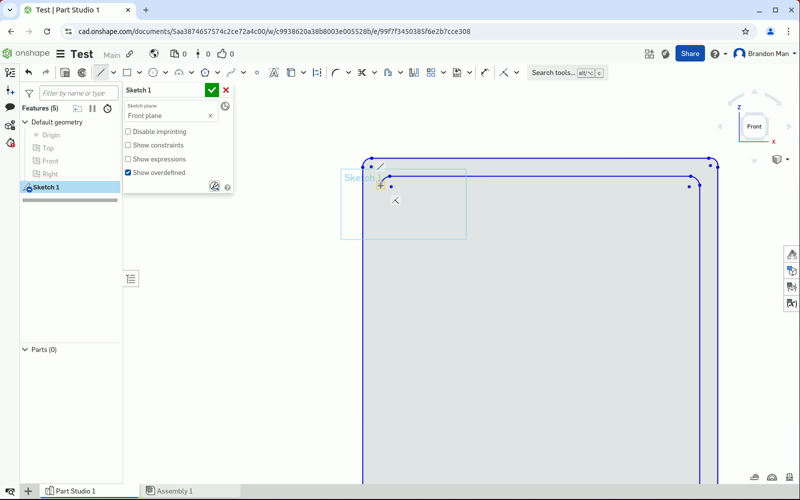
scroll(-6)
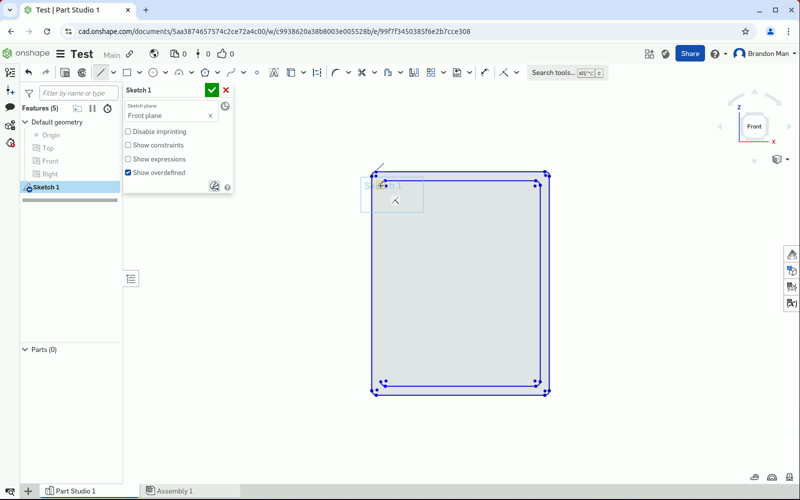
key_down(shift)
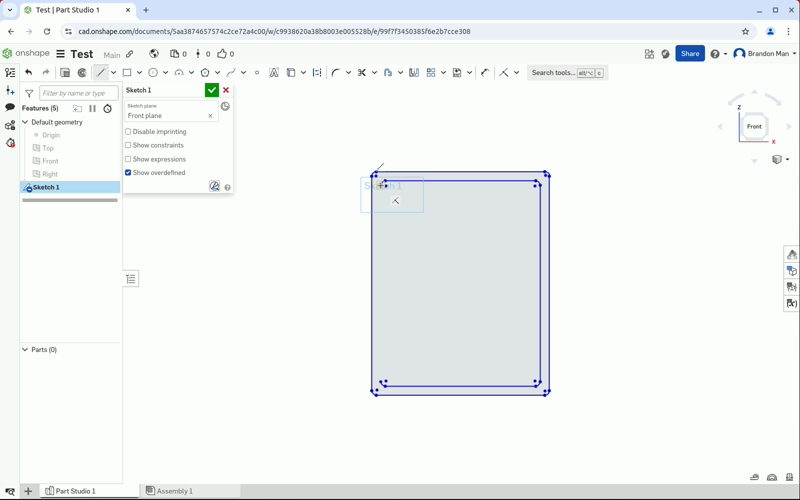
mouse_move(380, 381)
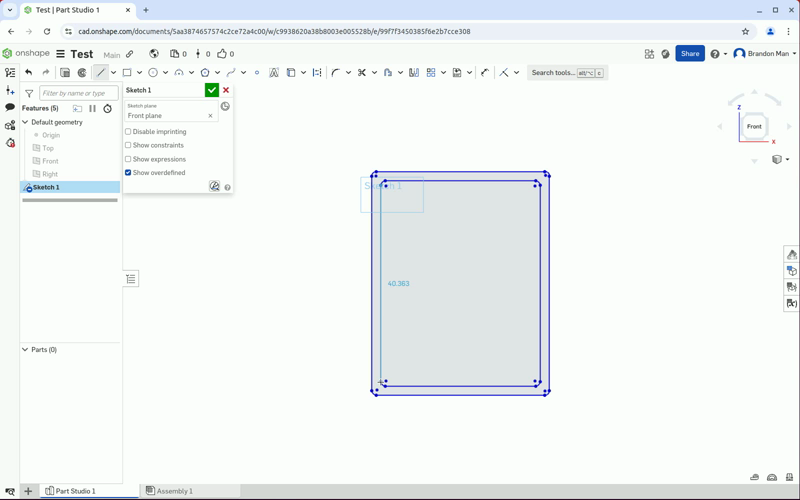
scroll(6)
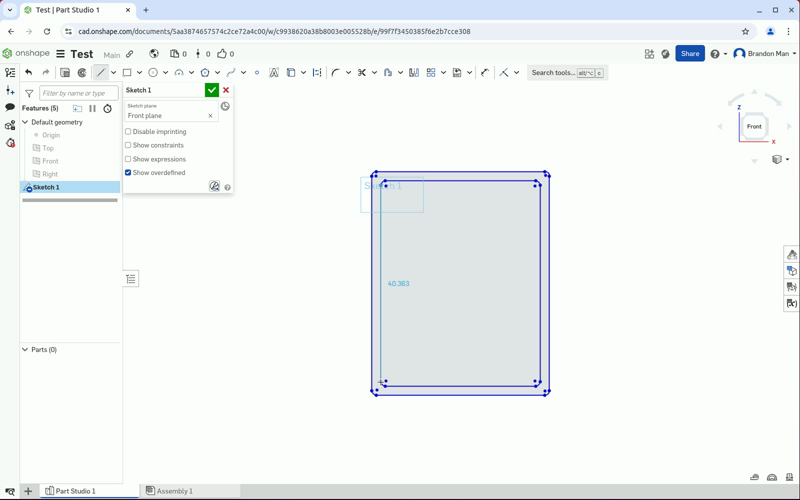
scroll(6)
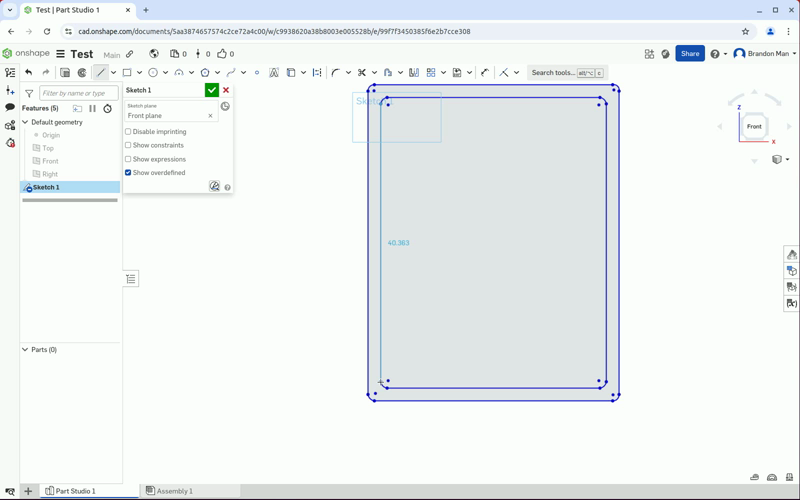
scroll(6)
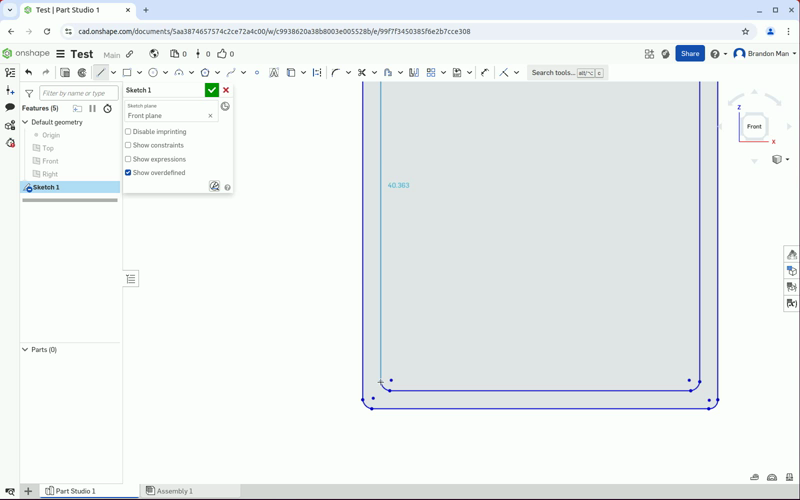
scroll(6)
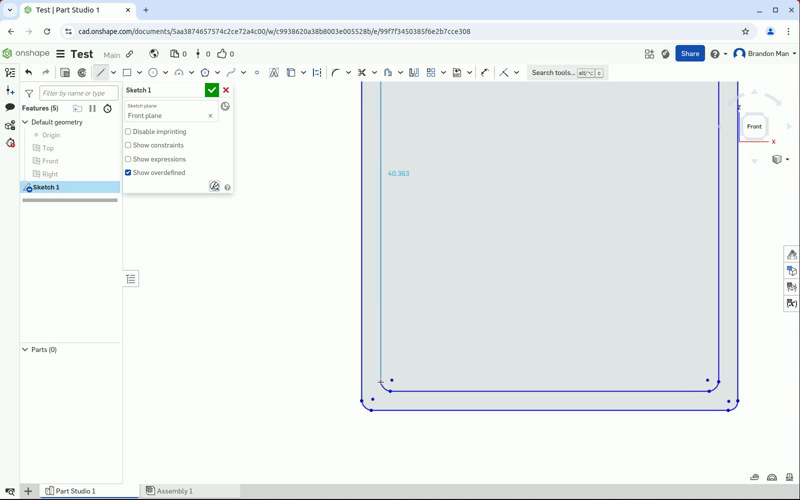
scroll(6)
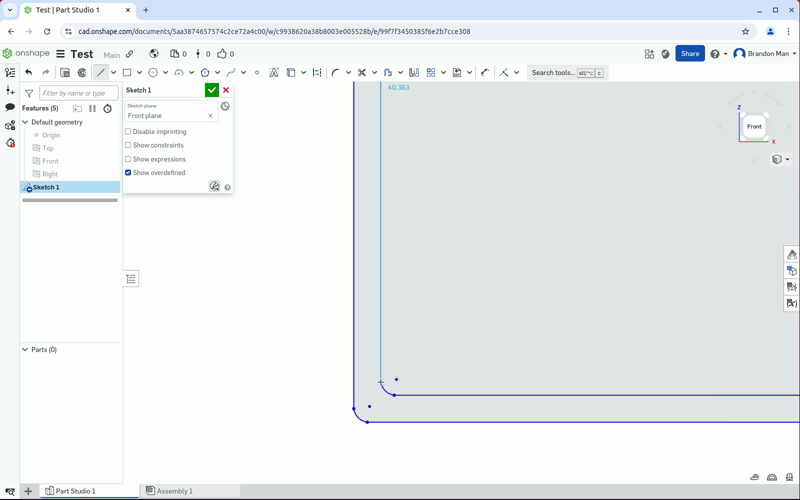
scroll(6)
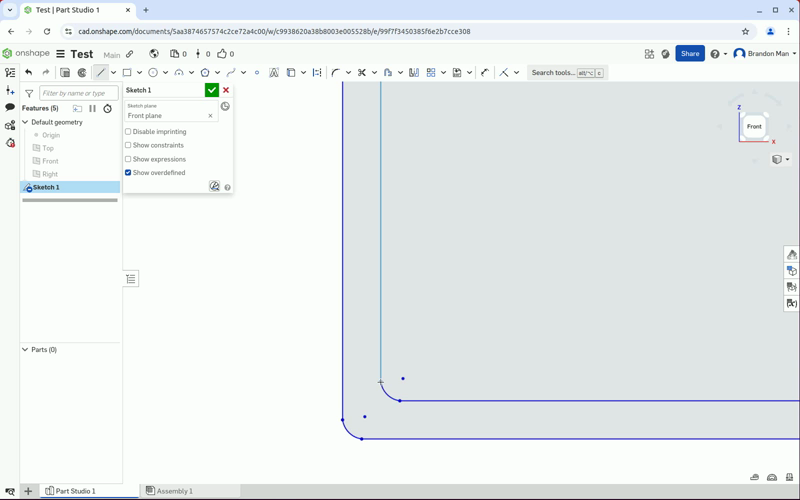
scroll(6)
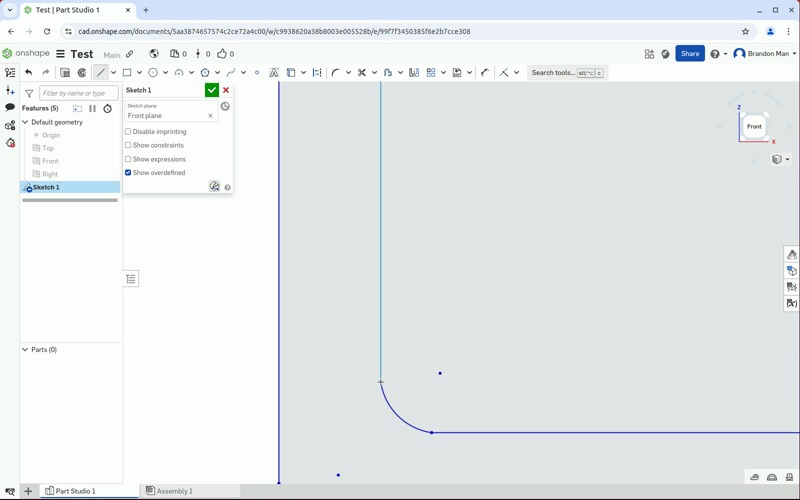
key_up(shift)
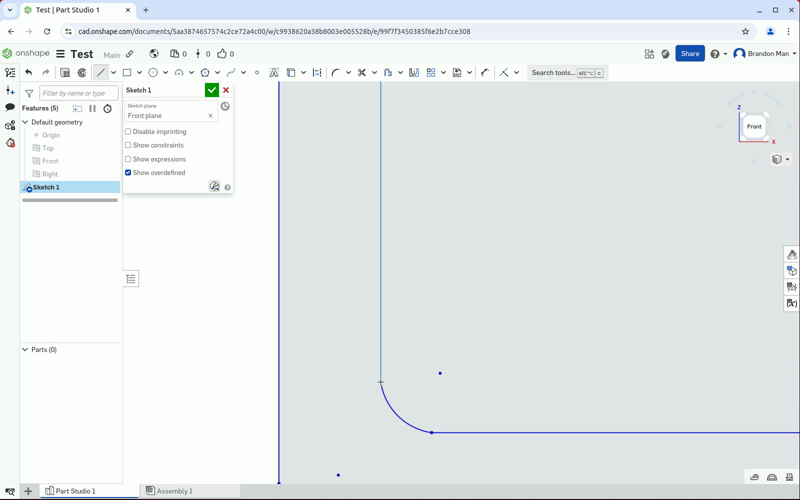
click(380, 381)
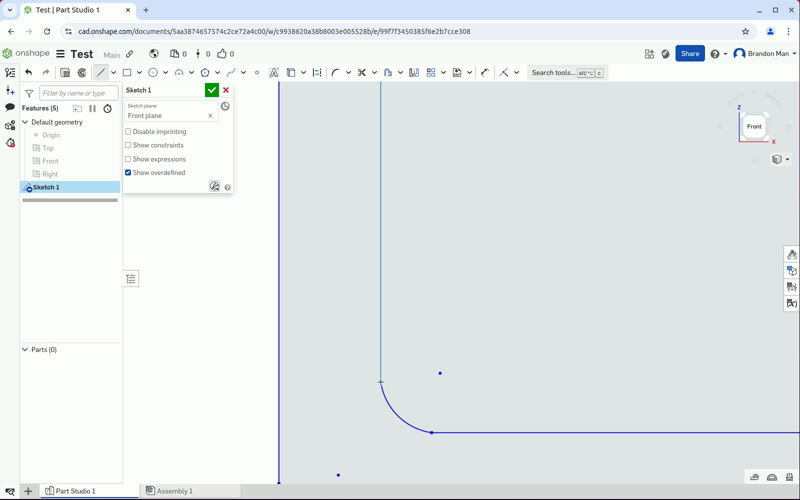
scroll(-6)
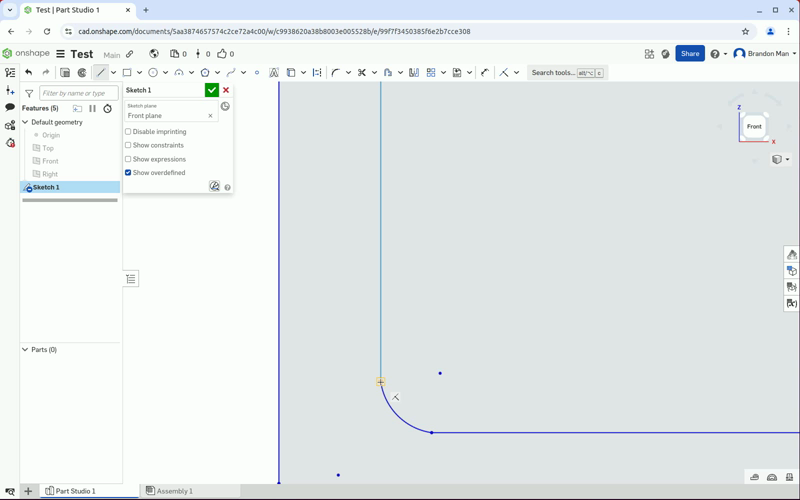
scroll(-6)
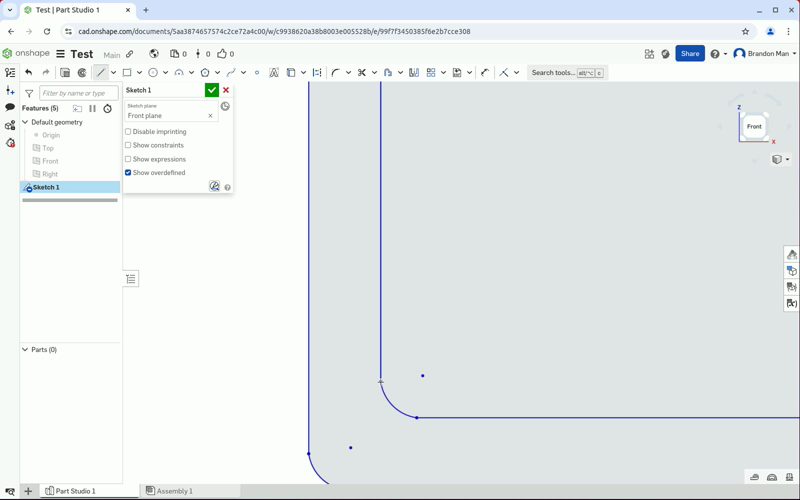
scroll(-6)
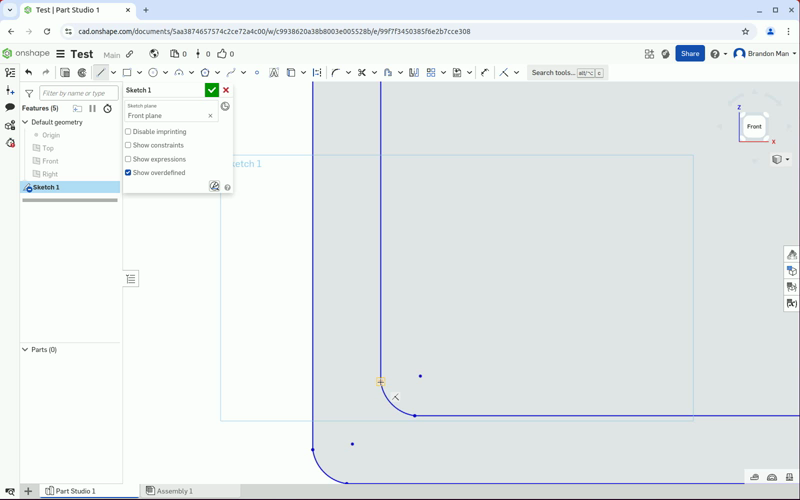
scroll(-6)
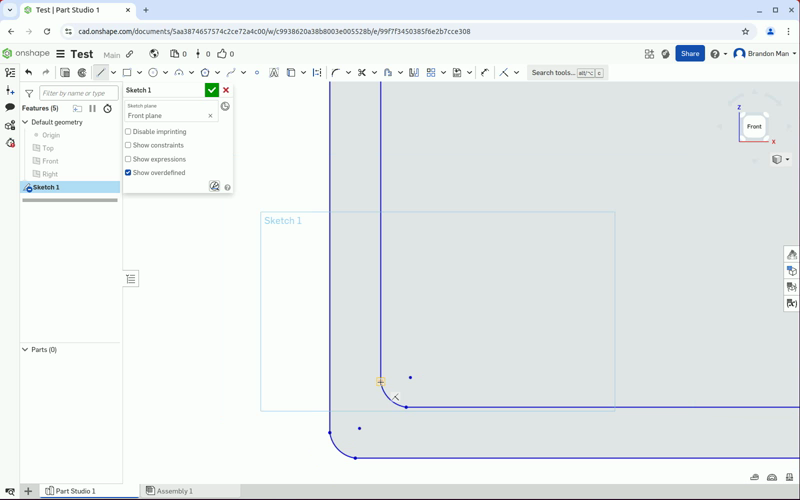
scroll(-6)
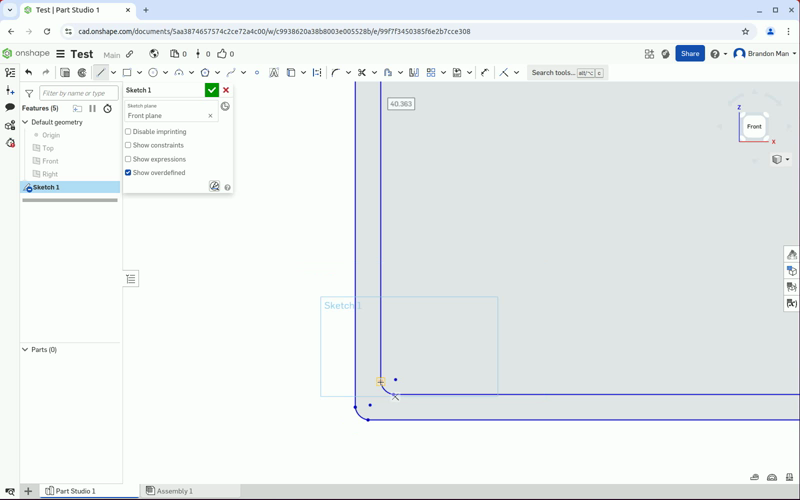
scroll(-6)
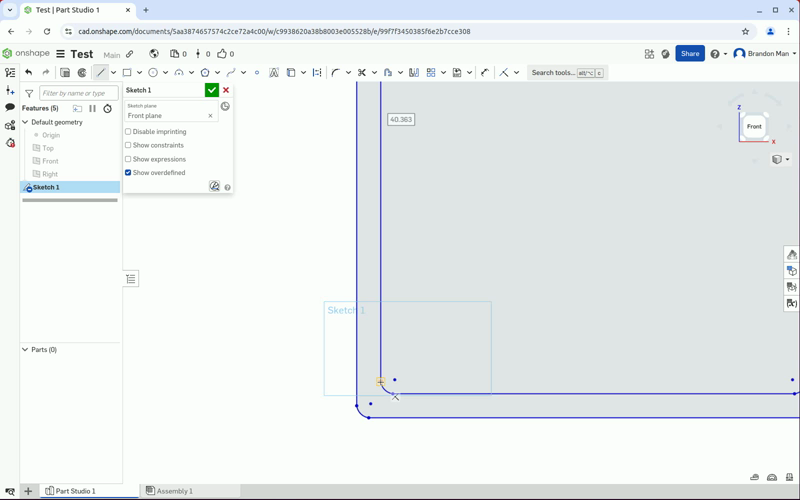
scroll(-6)
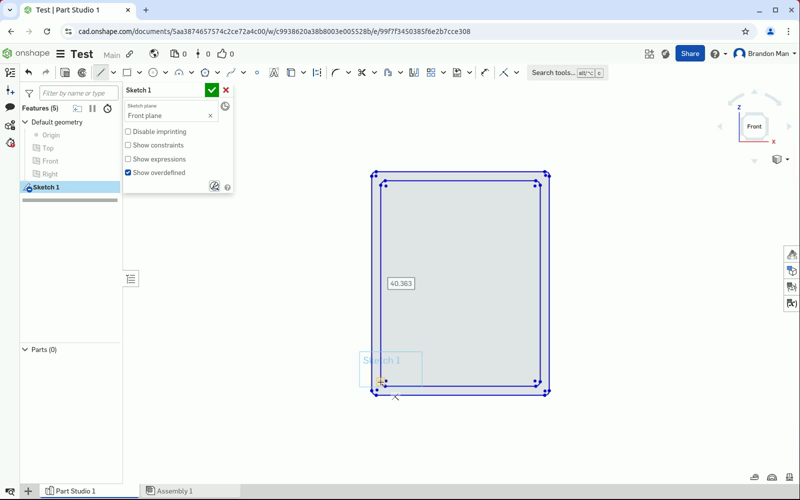
key(esc)
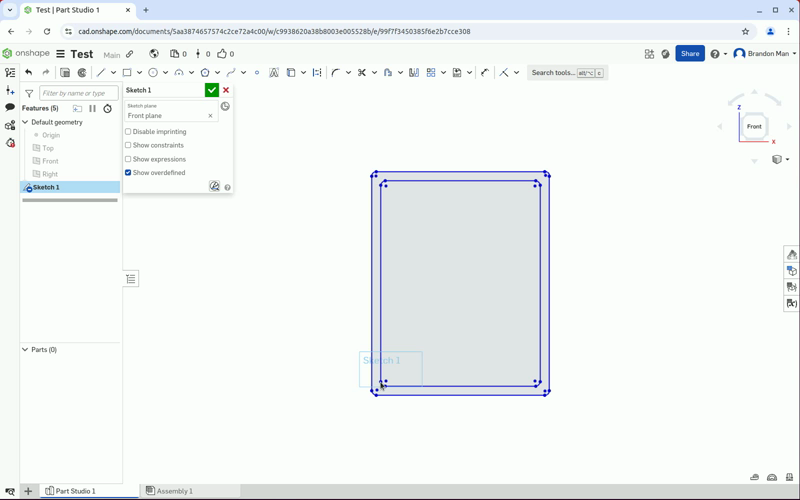
mouse_move(542, 177)
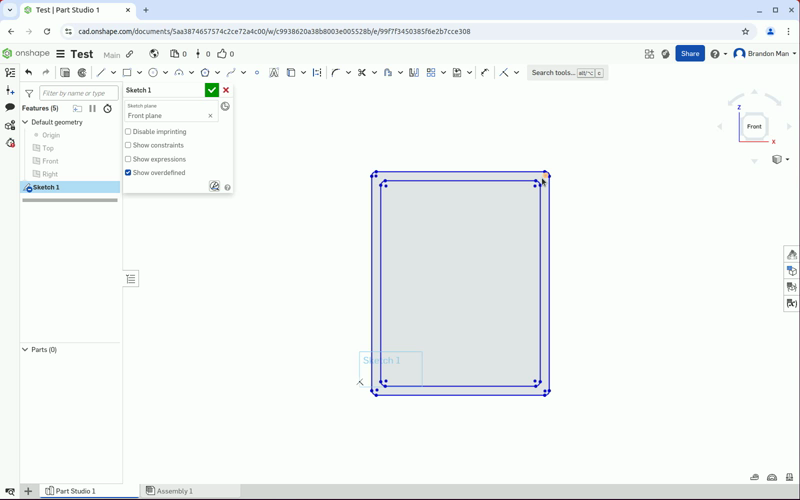
click(542, 177)
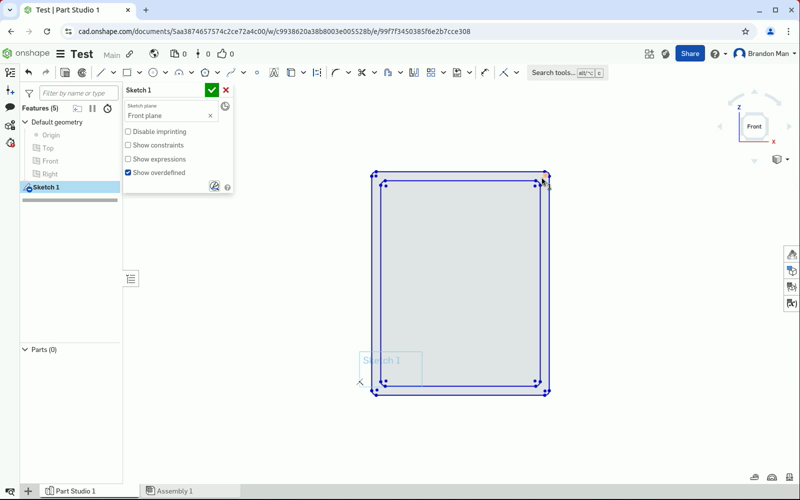
mouse_move(73, 352)
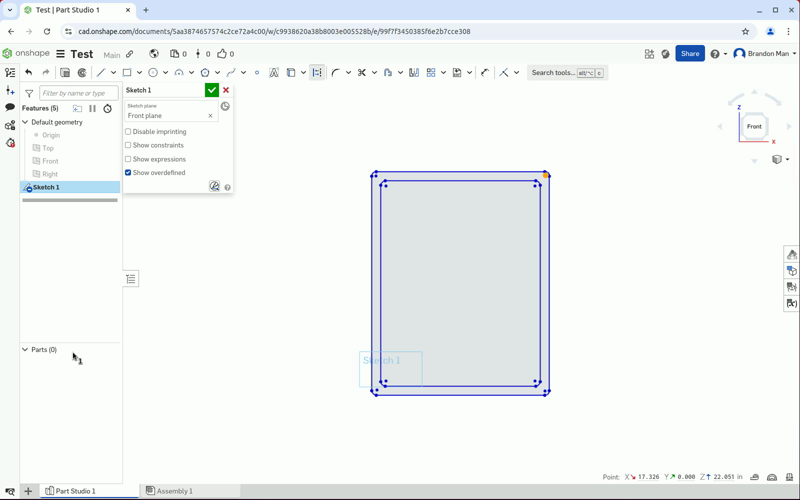
key(shift+y)
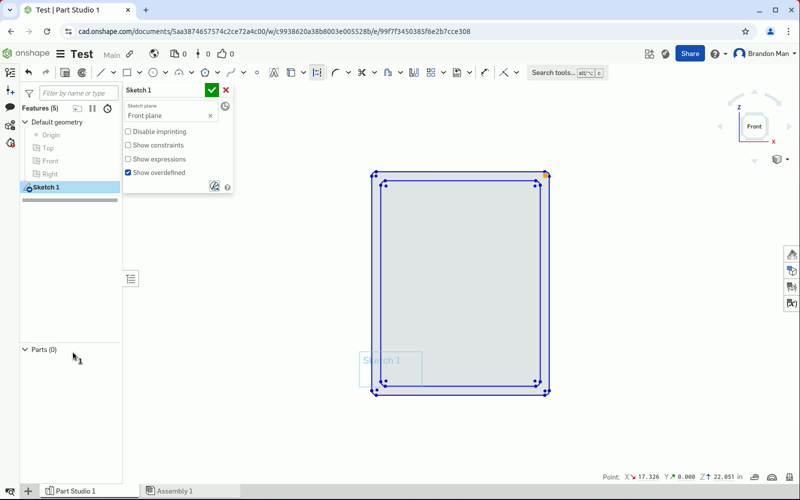
key(shift+e)
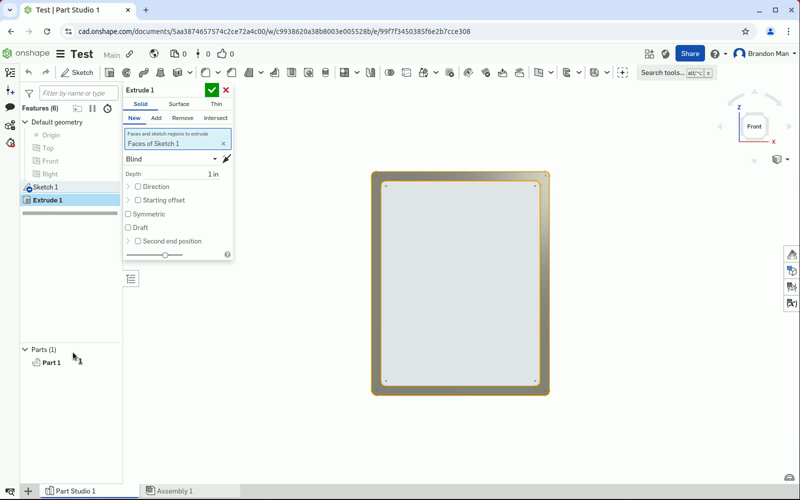
mouse_move(143, 106)
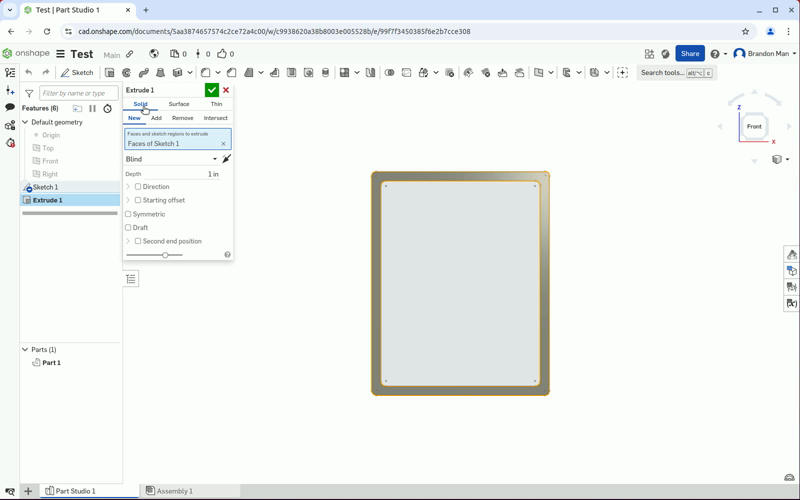
click(143, 106)
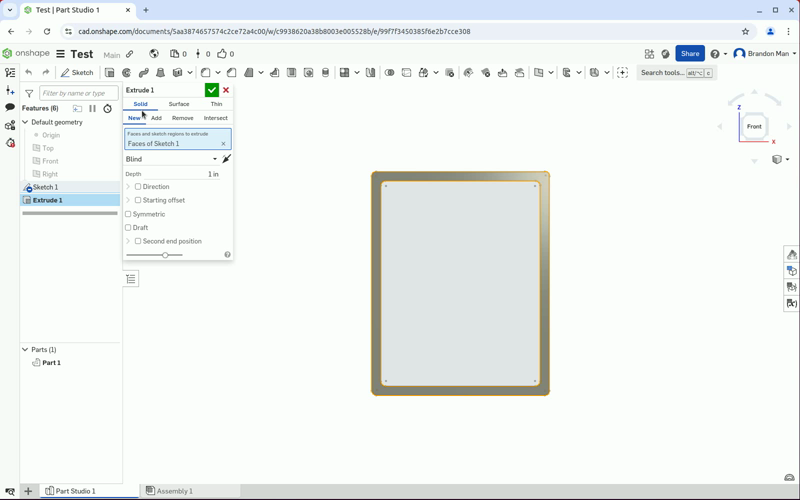
mouse_move(137, 120)
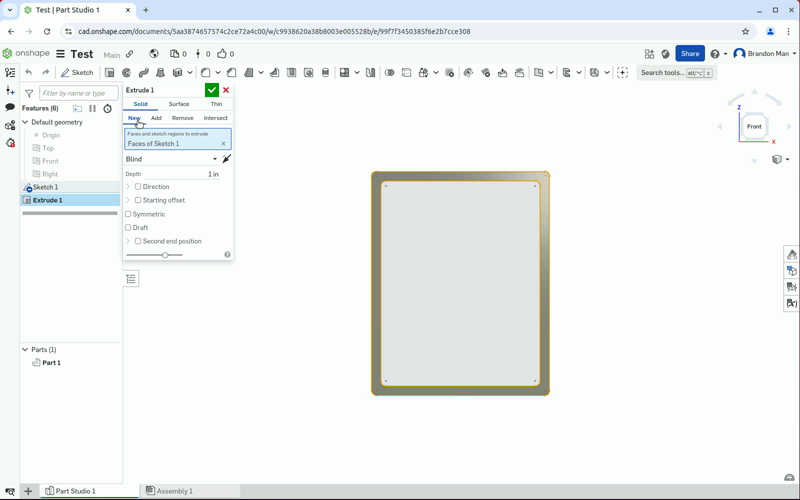
click(137, 120)
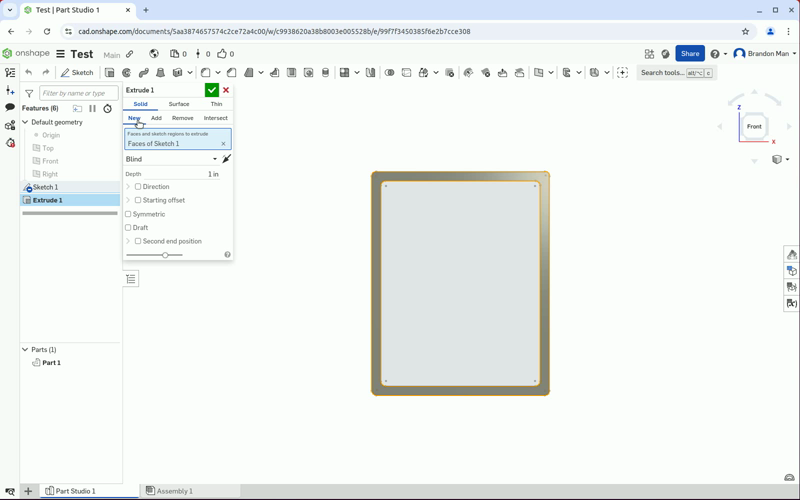
key(tab, 4)
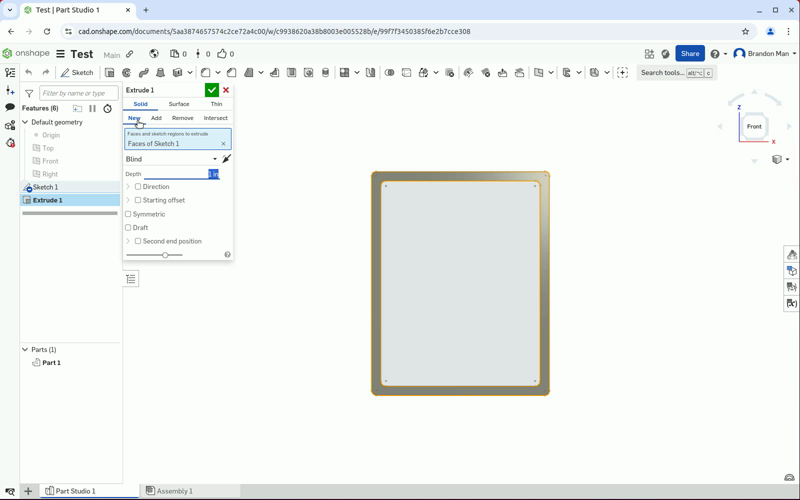
text(3.129)
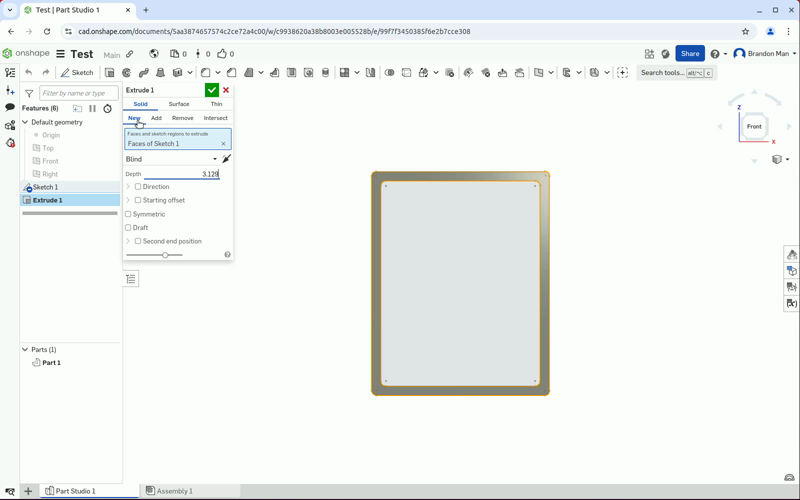
key(enter)
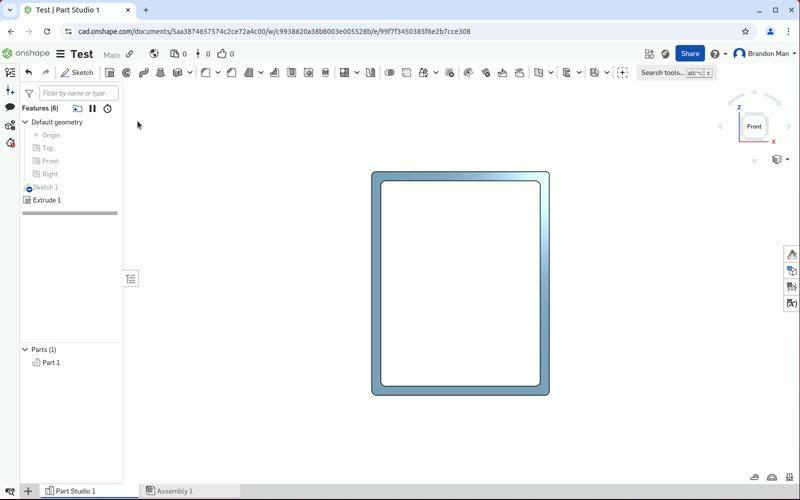
key(shift+h)
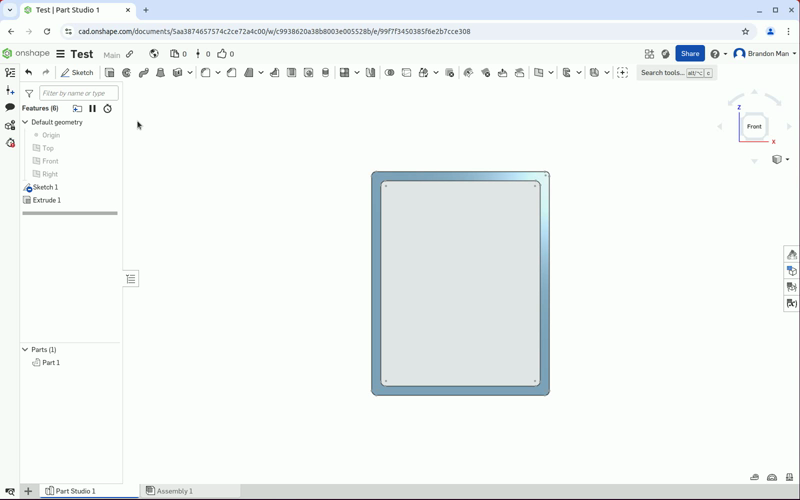
key(shift+h)
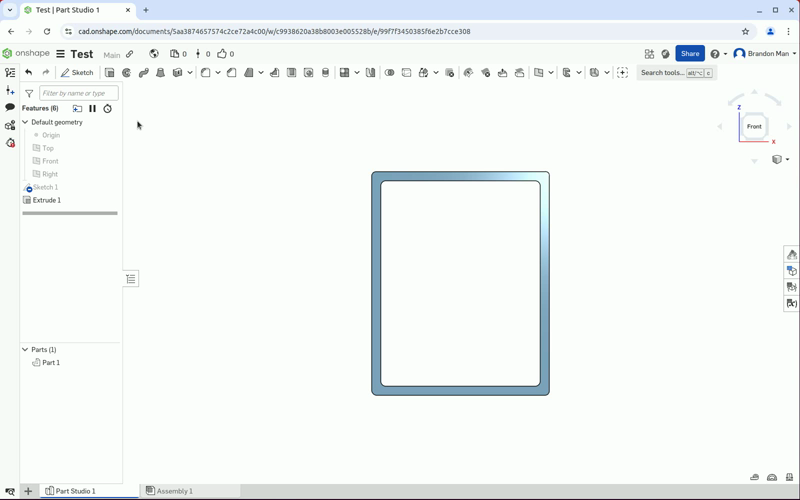
mouse_move(73, 189)
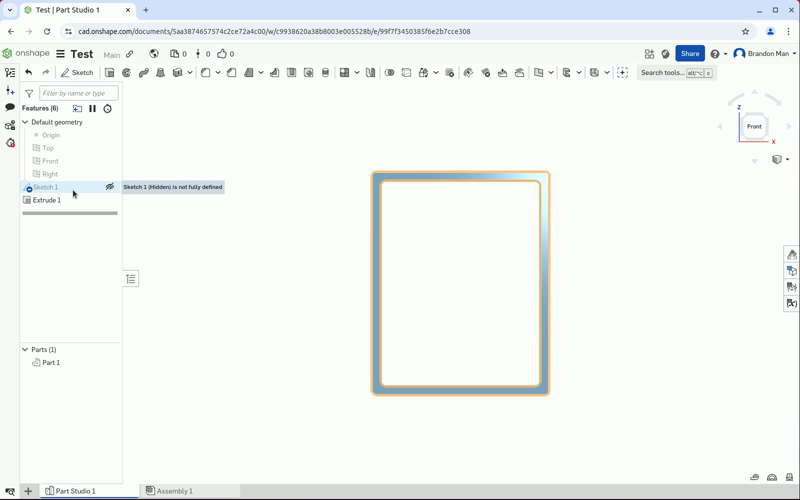
click(73, 189)
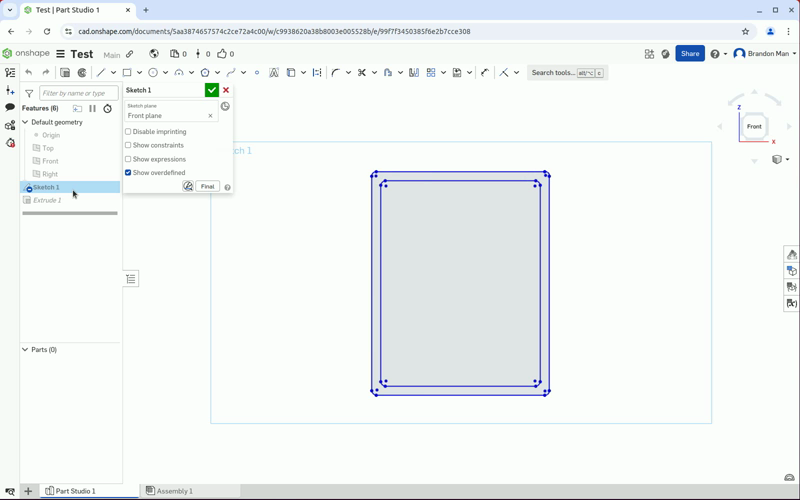
mouse_move(229, 92)
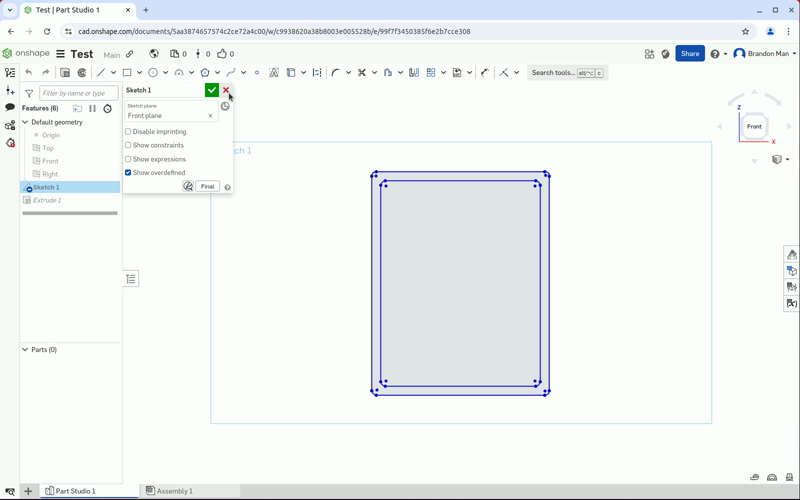
click(229, 92)
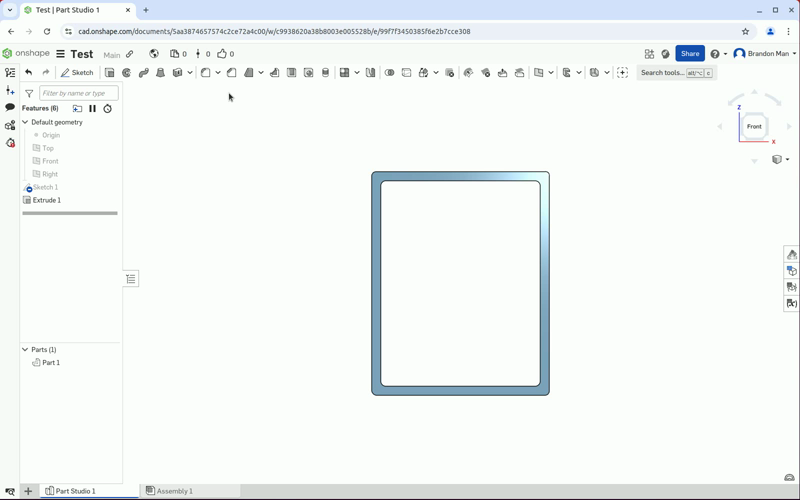
mouse_move(541, 75)
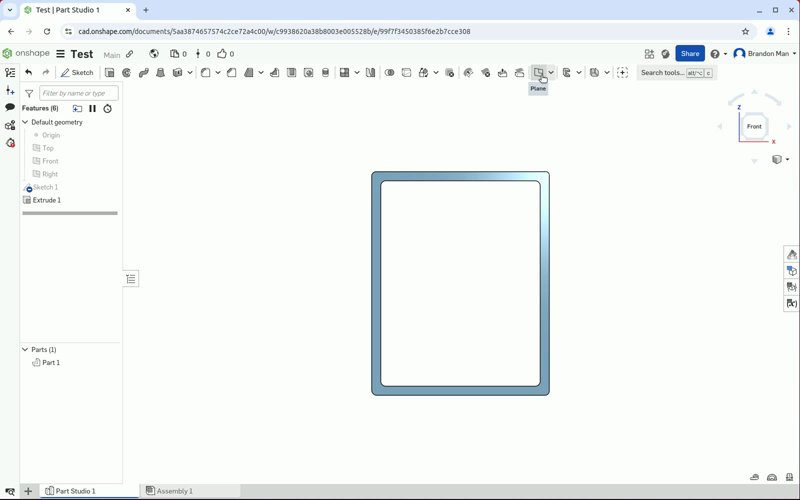
click(541, 75)
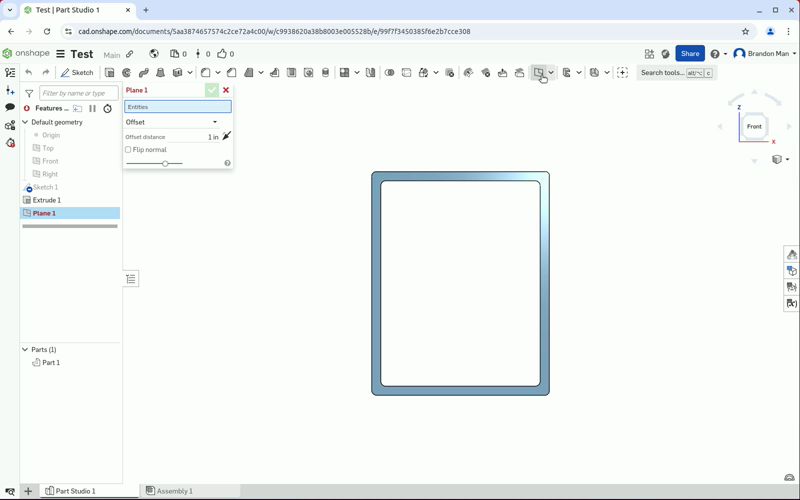
mouse_move(73, 163)
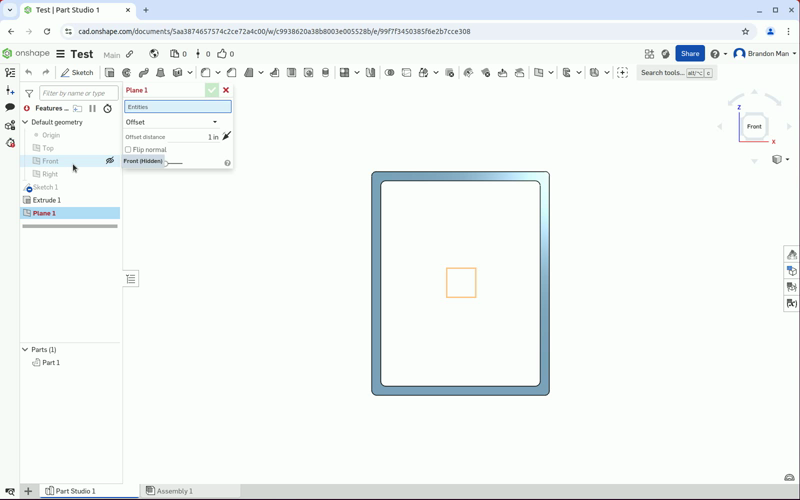
click(73, 163)
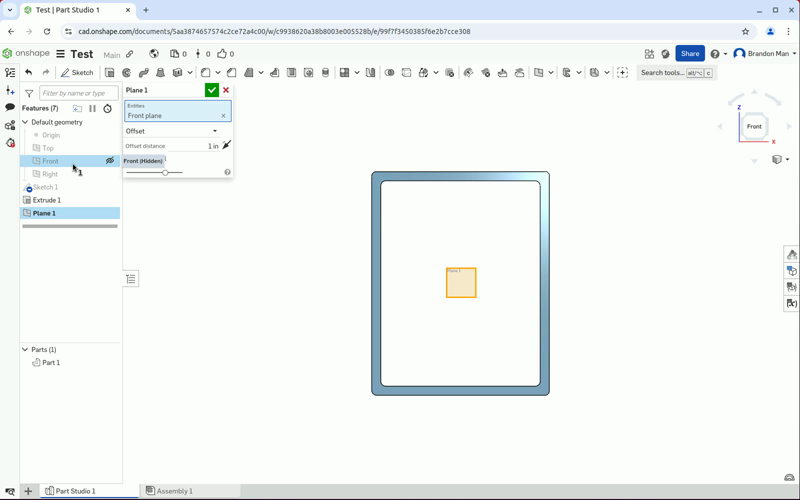
key(tab, 2)
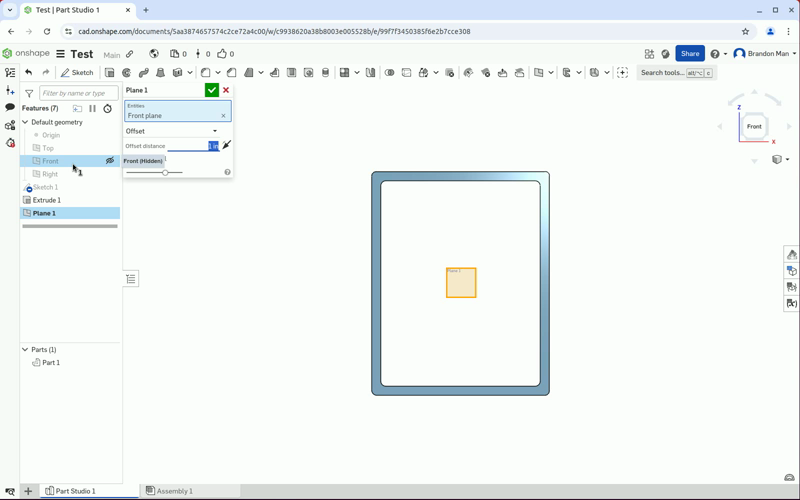
text(3.143)
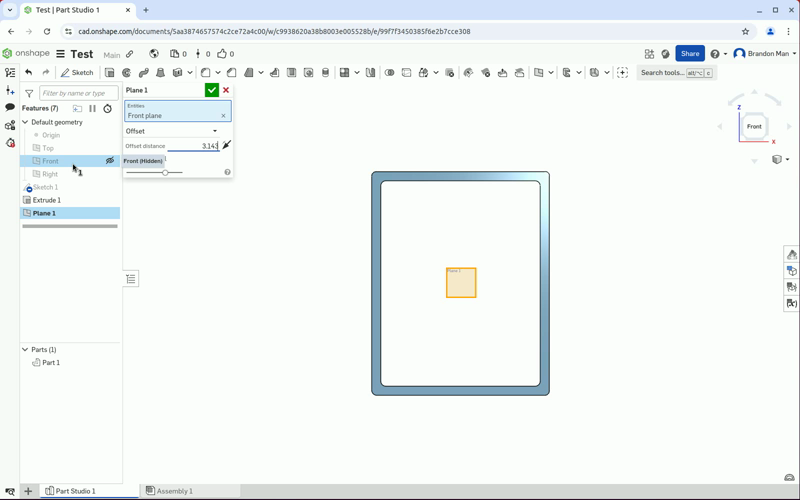
key(enter, 2)
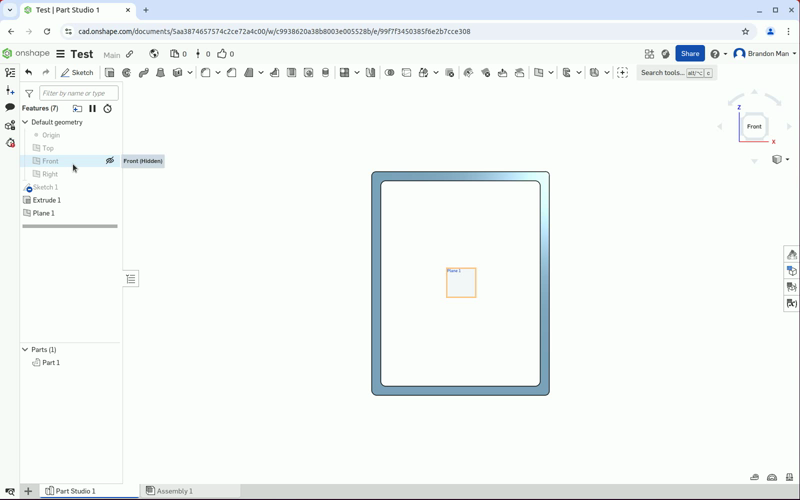
key(shift+s)
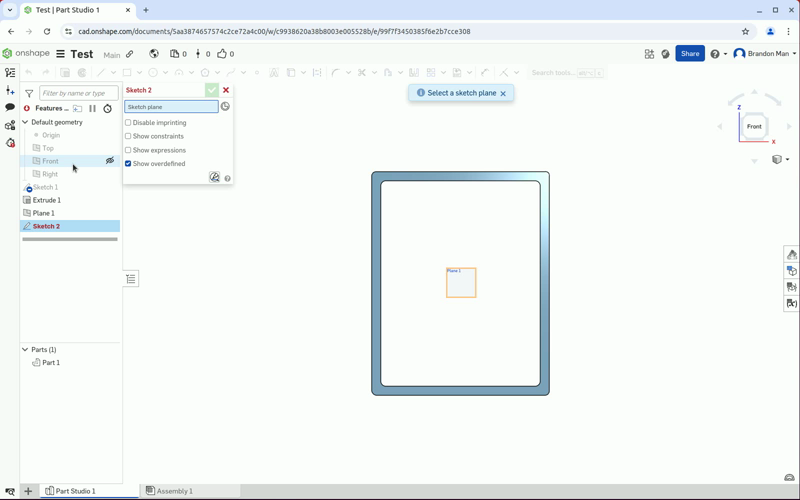
mouse_move(73, 215)
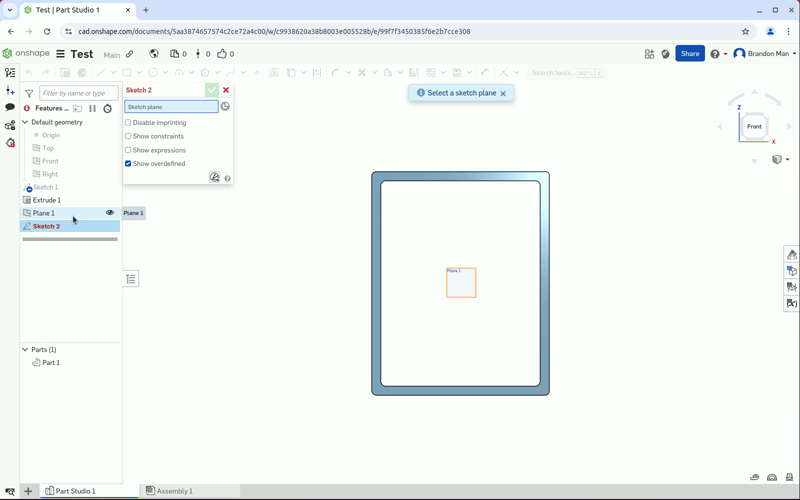
click(73, 215)
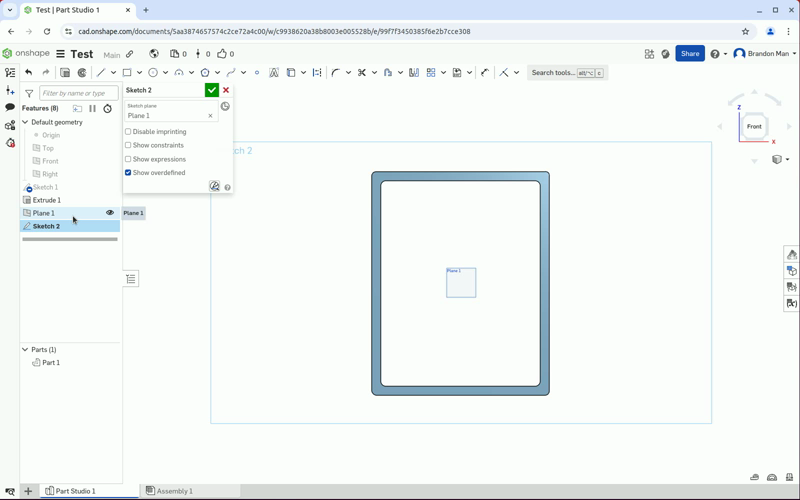
mouse_move(73, 352)
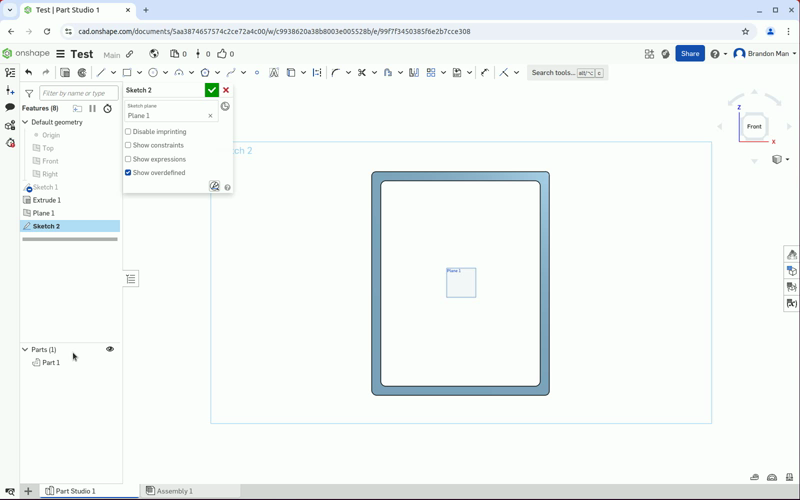
key(y)
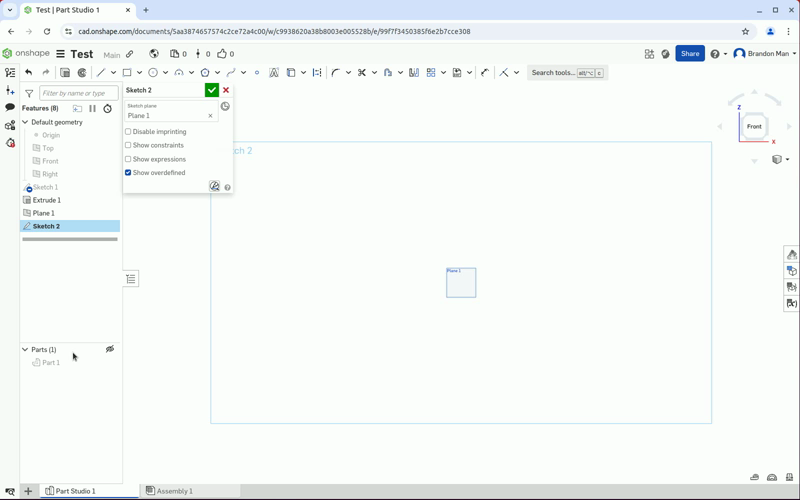
key(a)
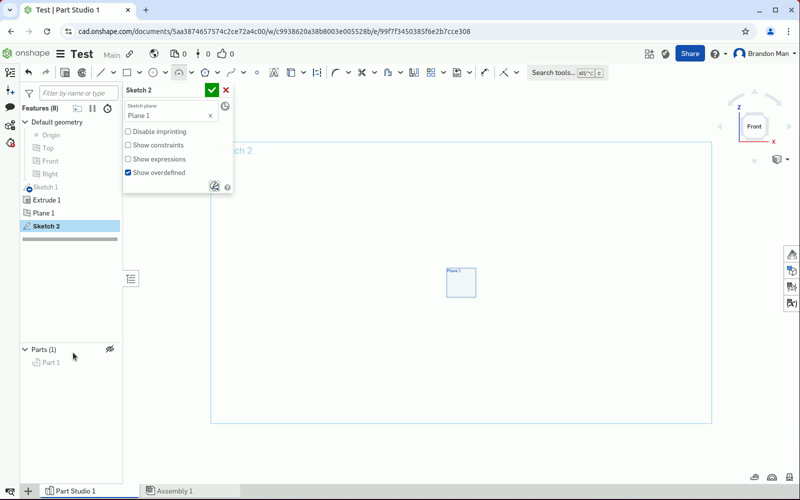
key_down(shift)
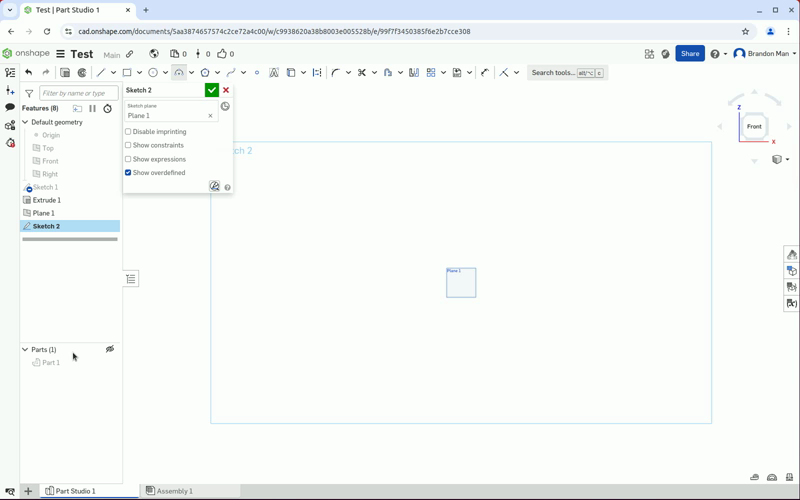
mouse_move(380, 381)
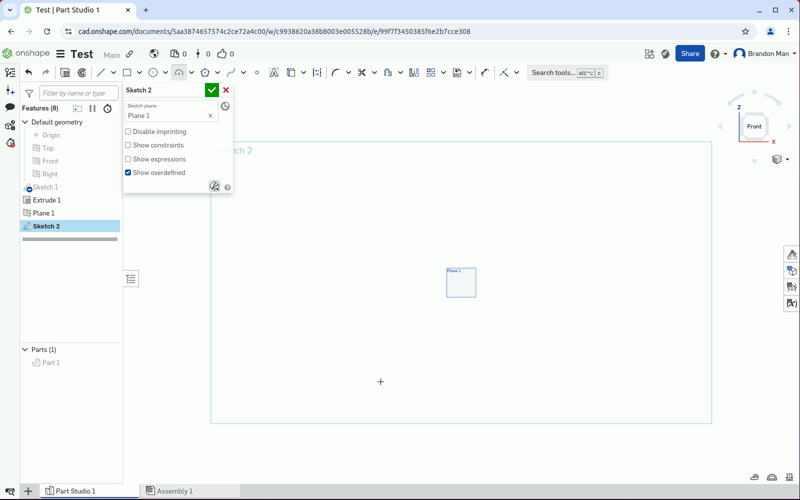
click(380, 381)
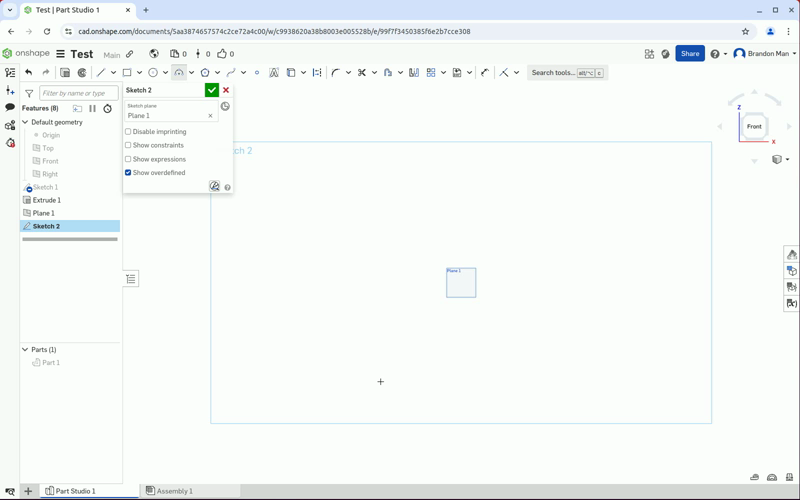
key_up(shift)
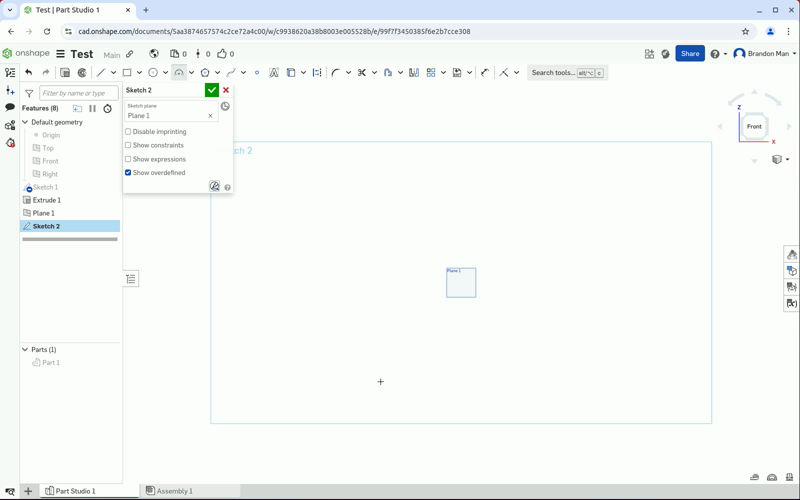
key_down(shift)
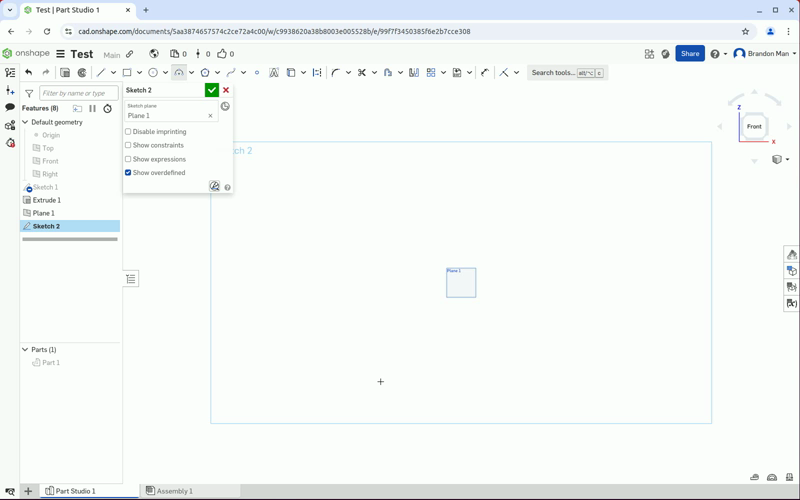
mouse_move(385, 385)
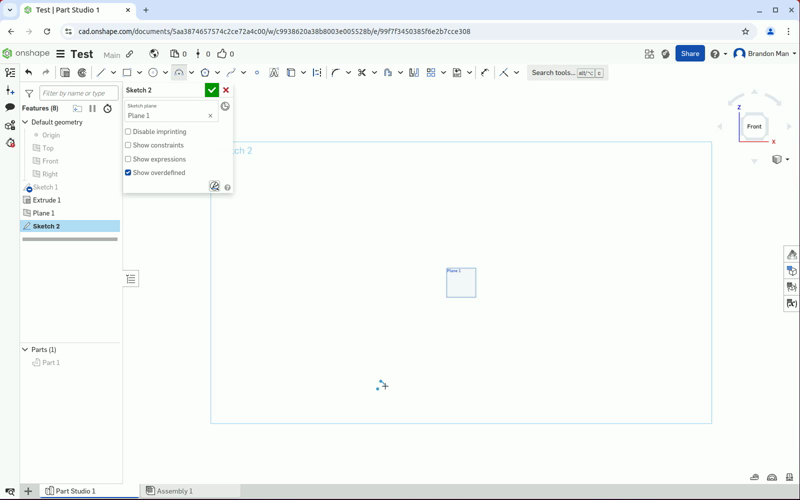
scroll(6)
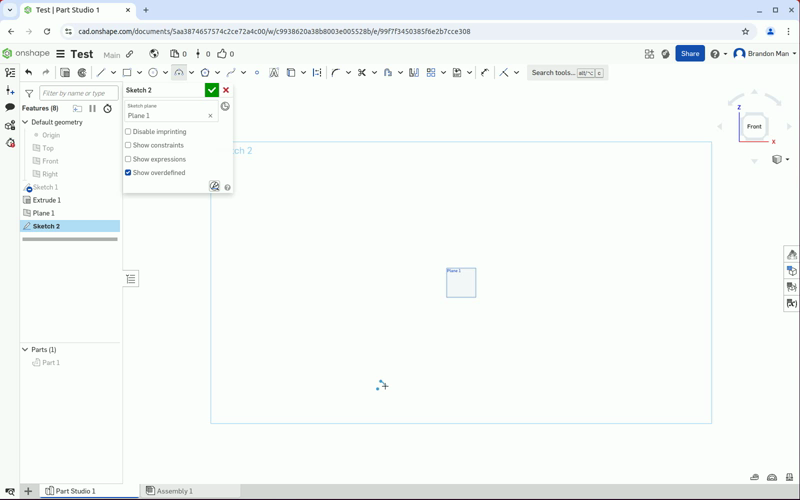
scroll(6)
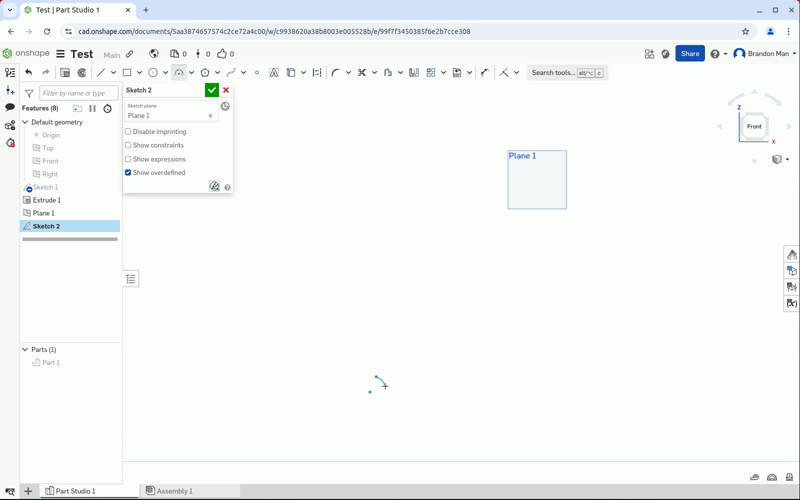
scroll(6)
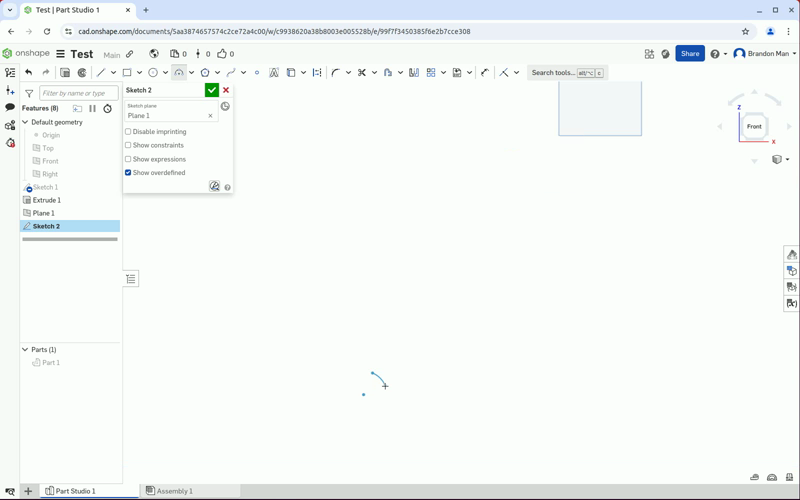
scroll(6)
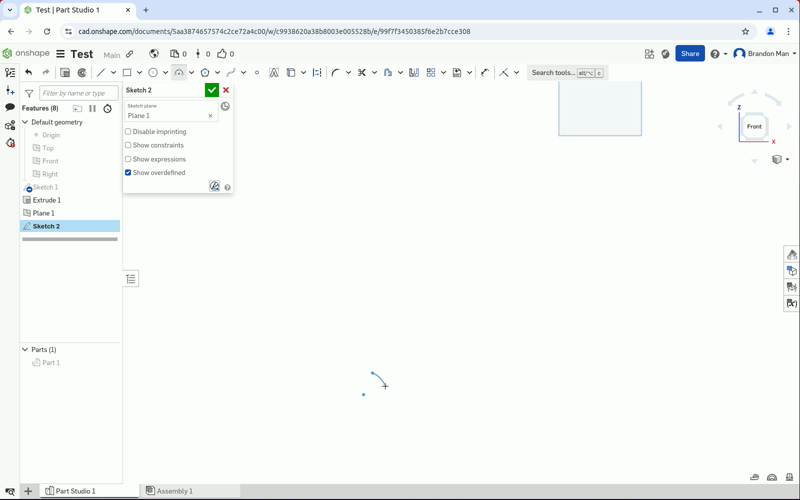
scroll(6)
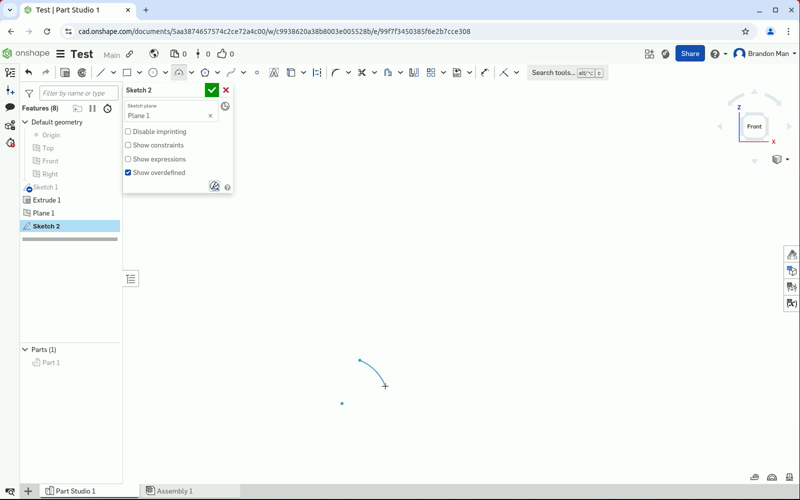
scroll(6)
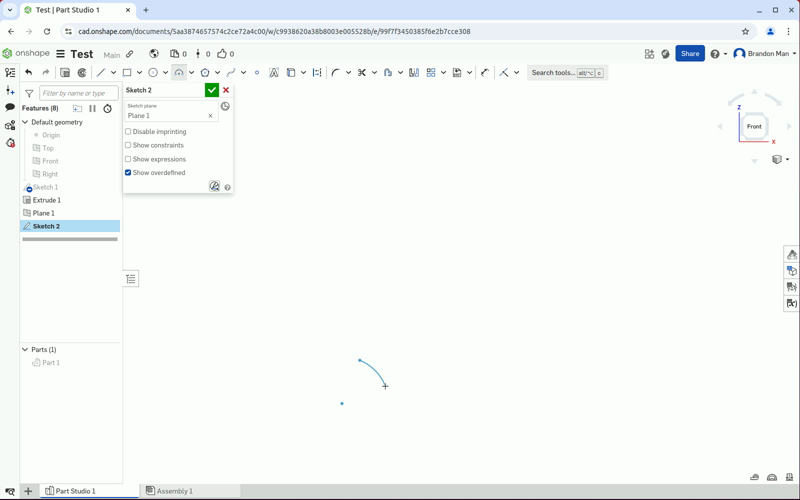
scroll(6)
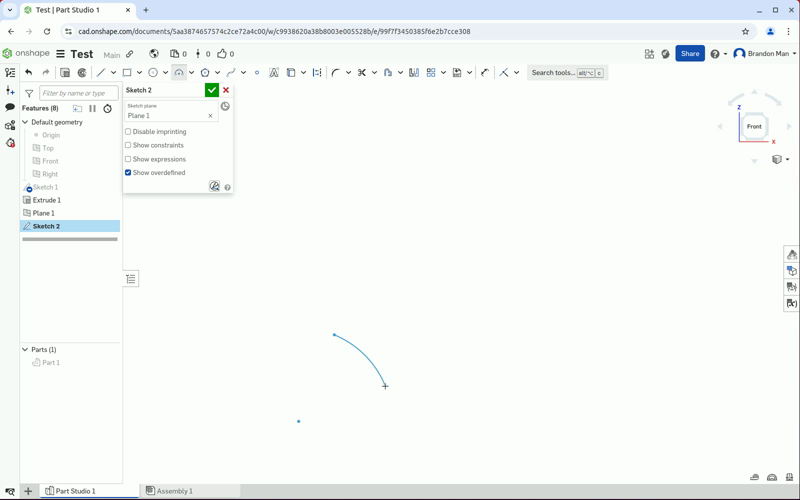
click(385, 385)
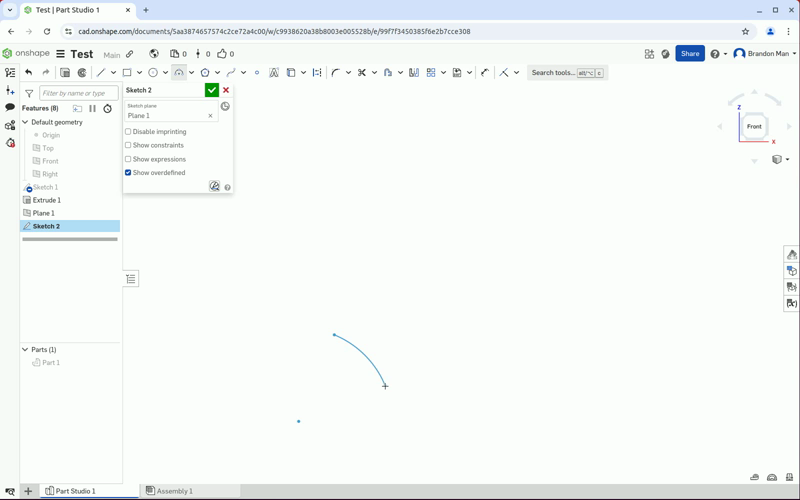
scroll(-6)
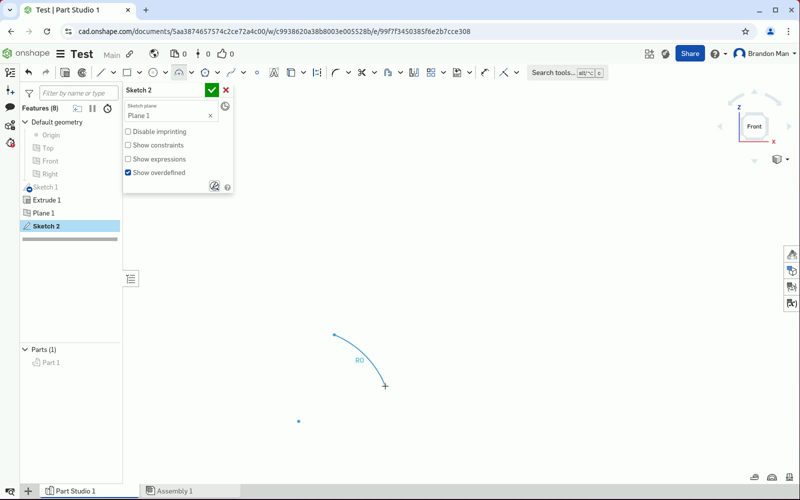
scroll(-6)
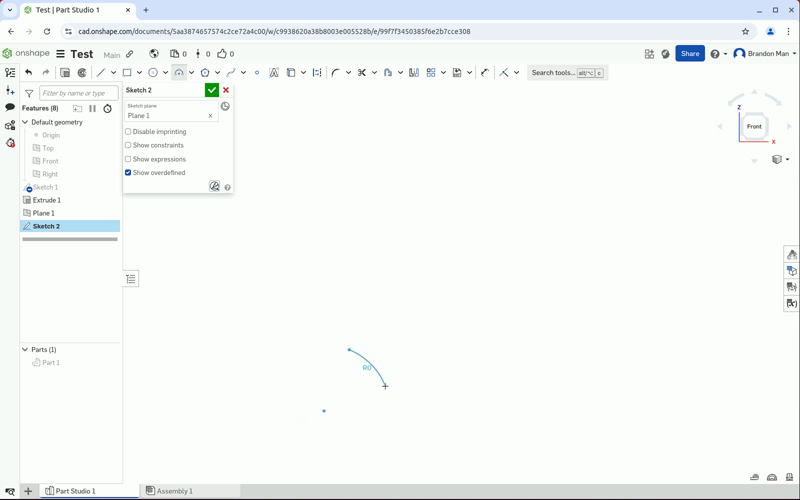
scroll(-6)
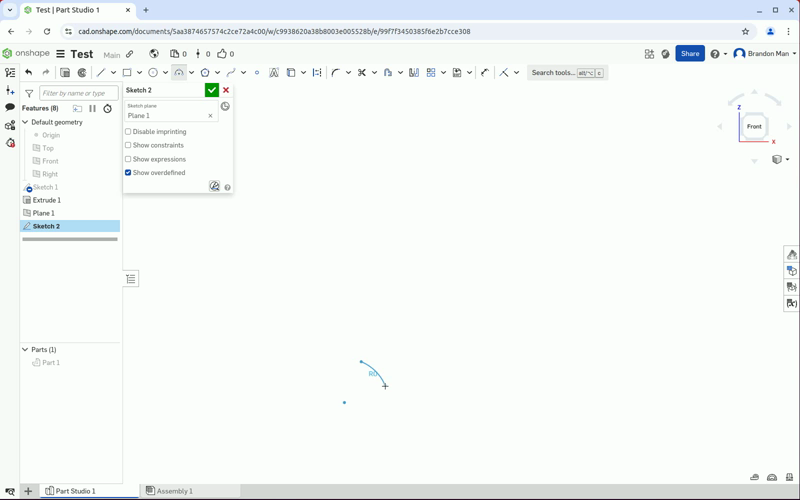
scroll(-6)
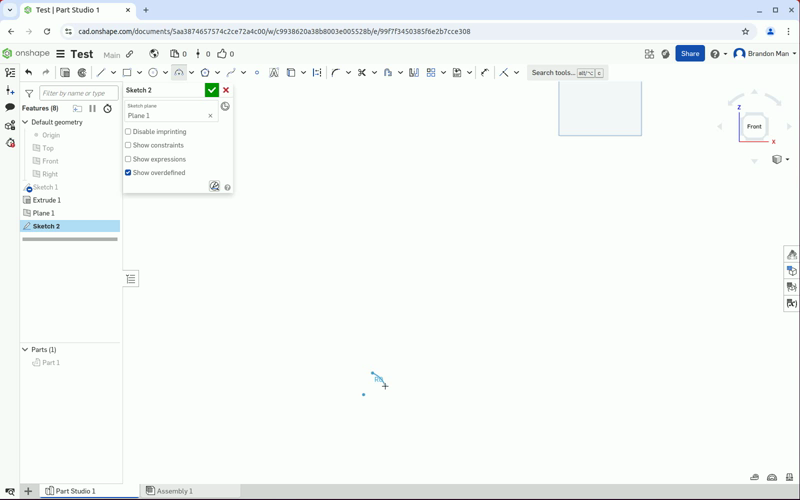
scroll(-6)
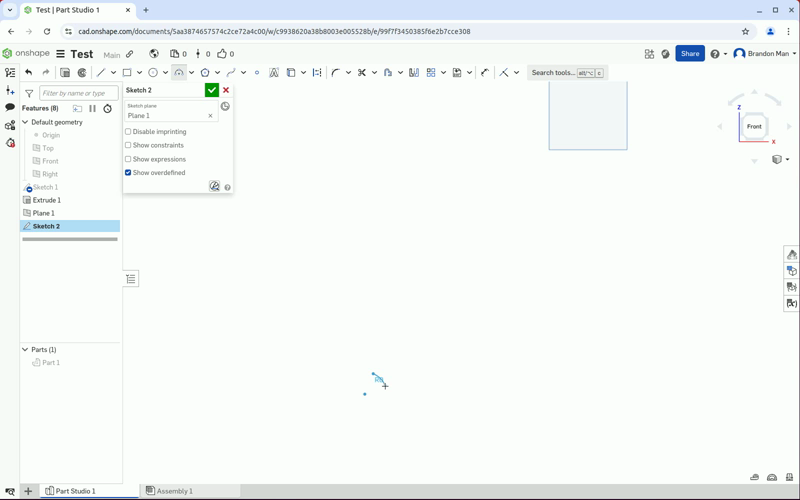
scroll(-6)
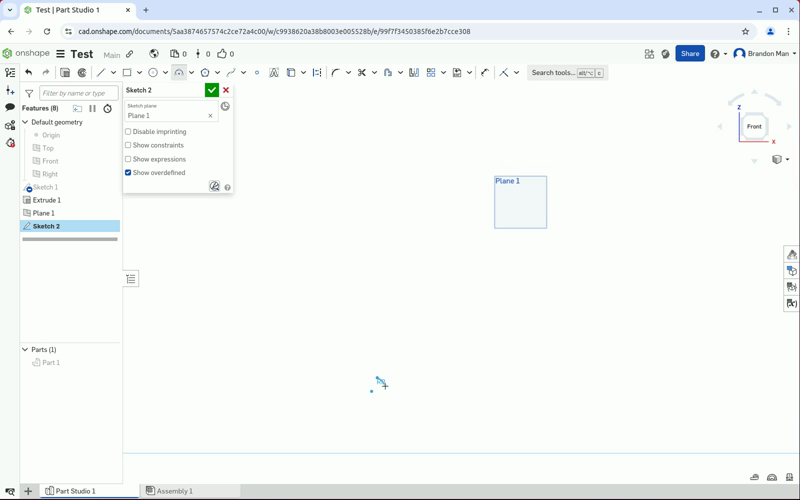
scroll(-6)
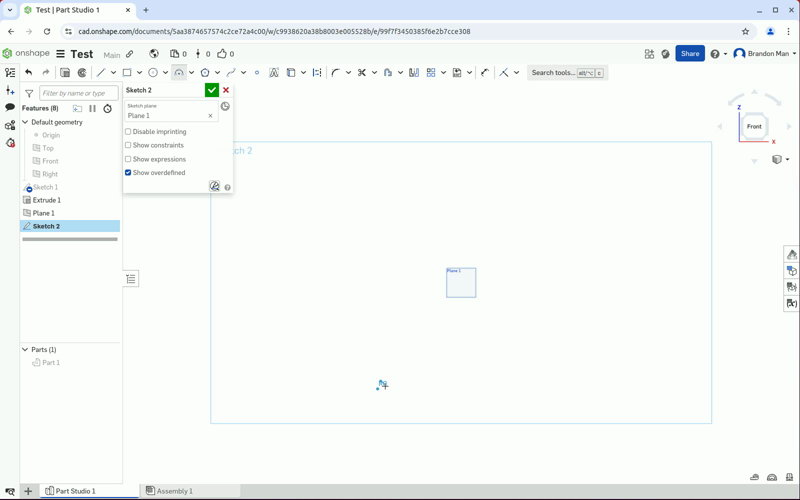
mouse_move(382, 384)
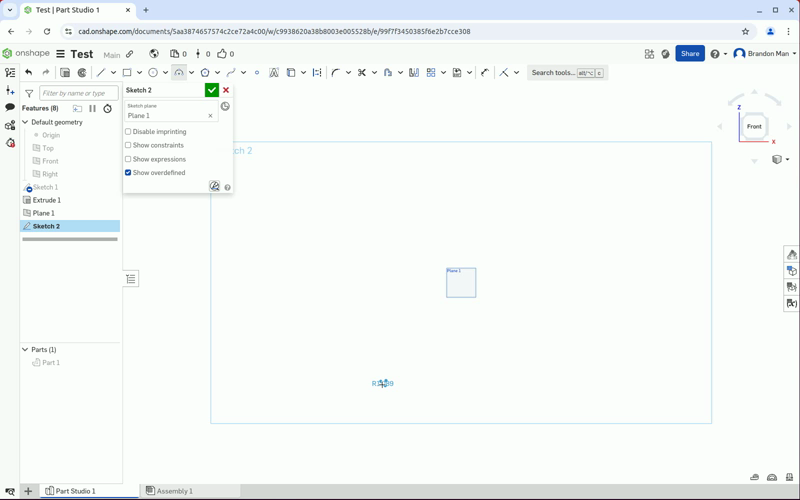
scroll(6)
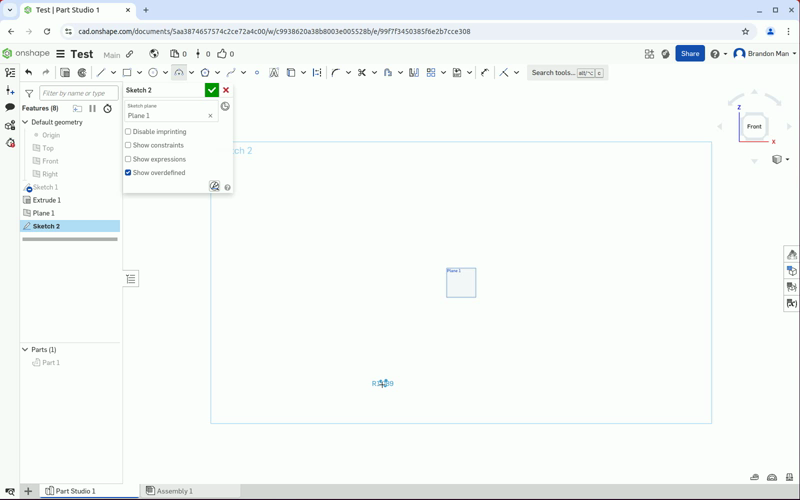
scroll(6)
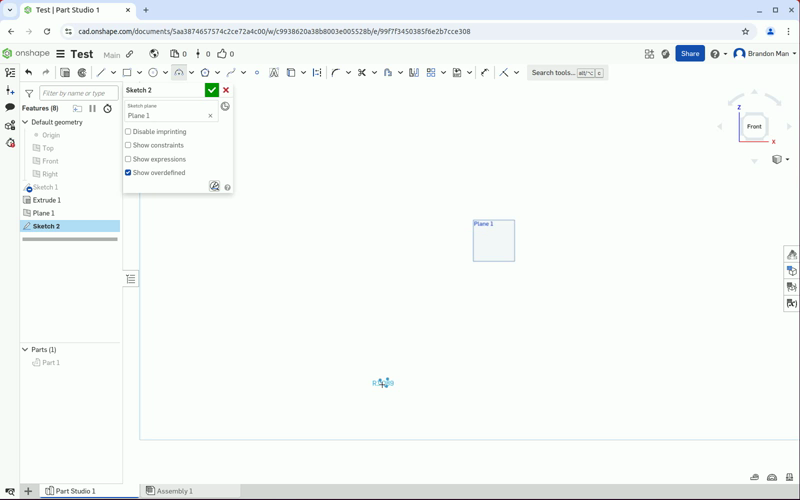
scroll(6)
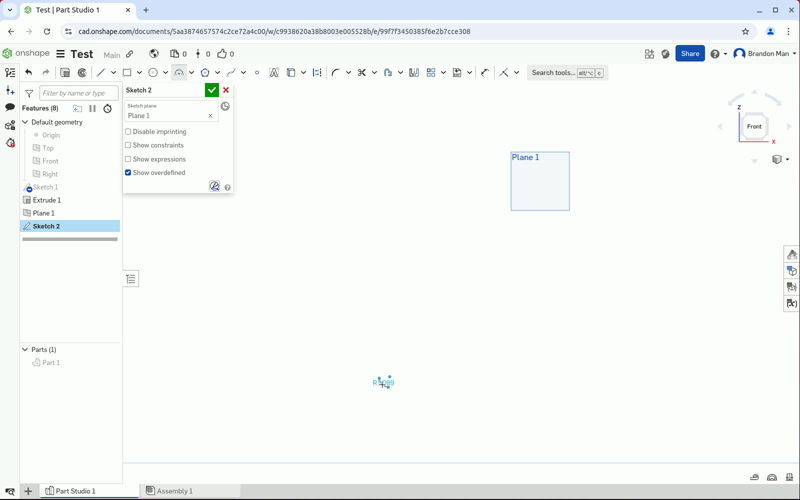
scroll(6)
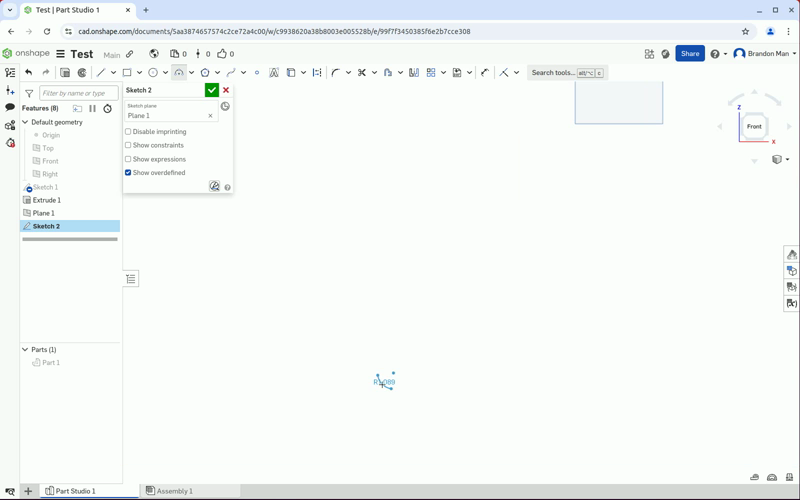
scroll(6)
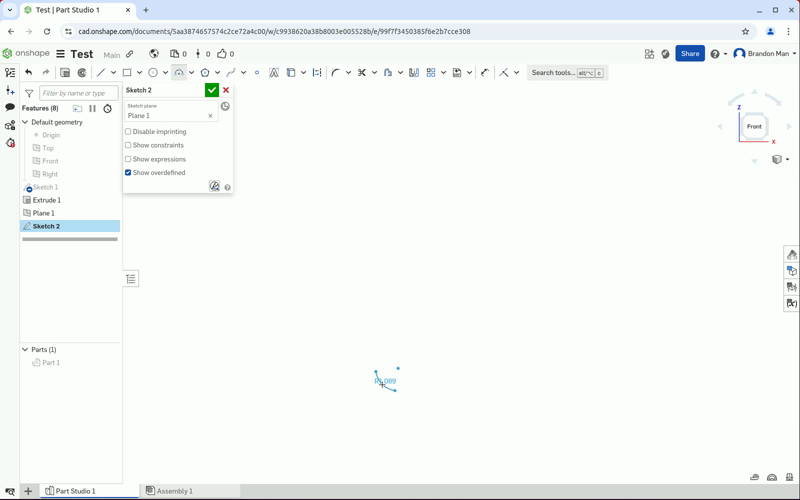
scroll(6)
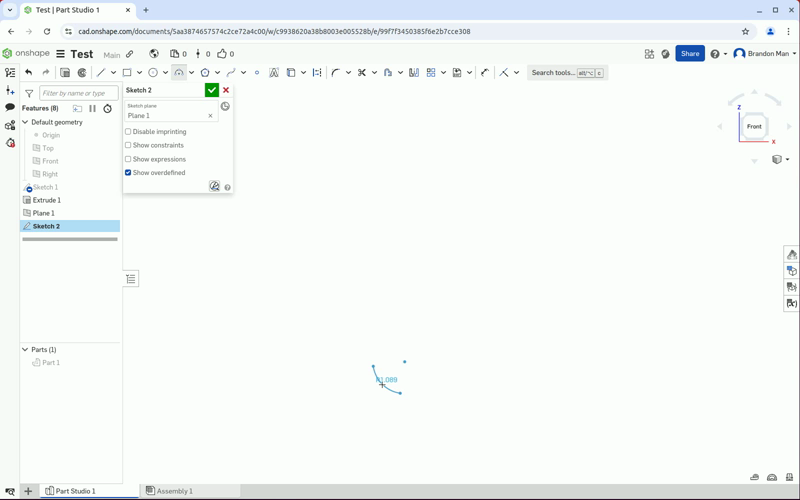
scroll(6)
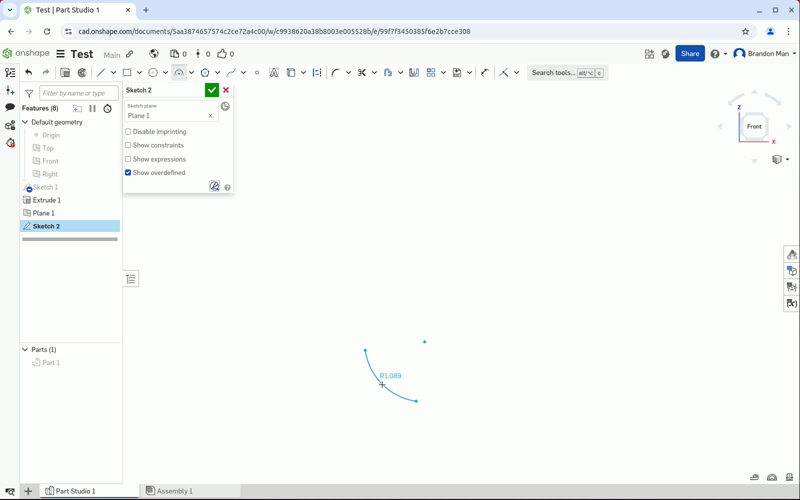
click(382, 384)
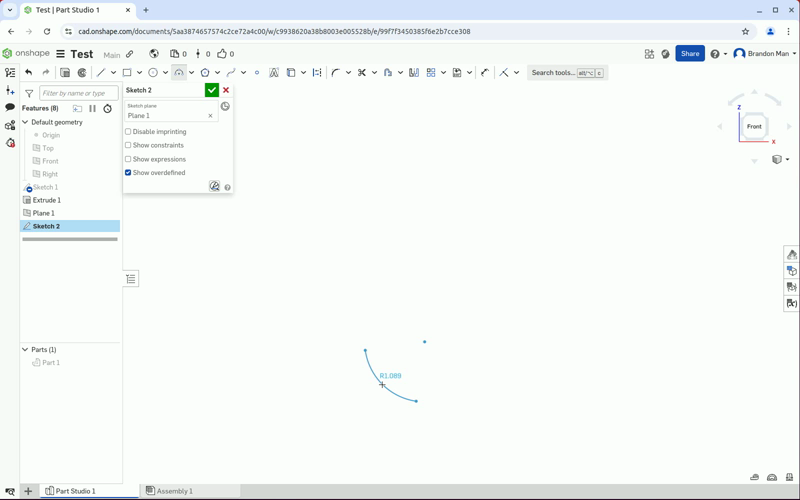
scroll(-6)
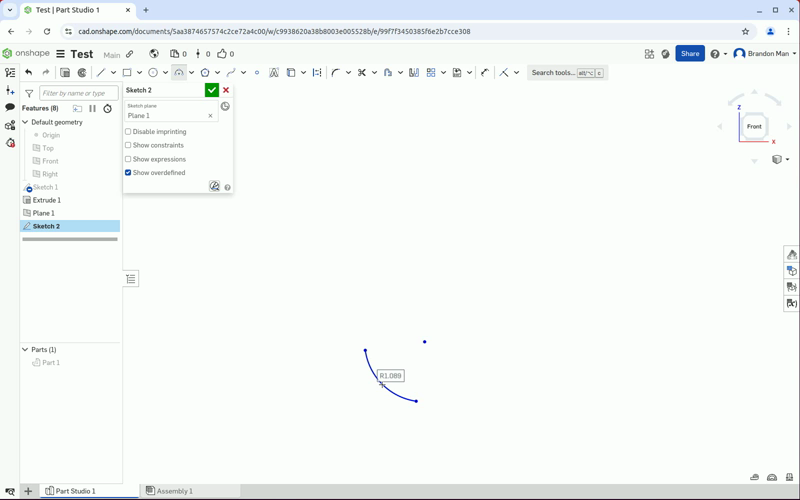
scroll(-6)
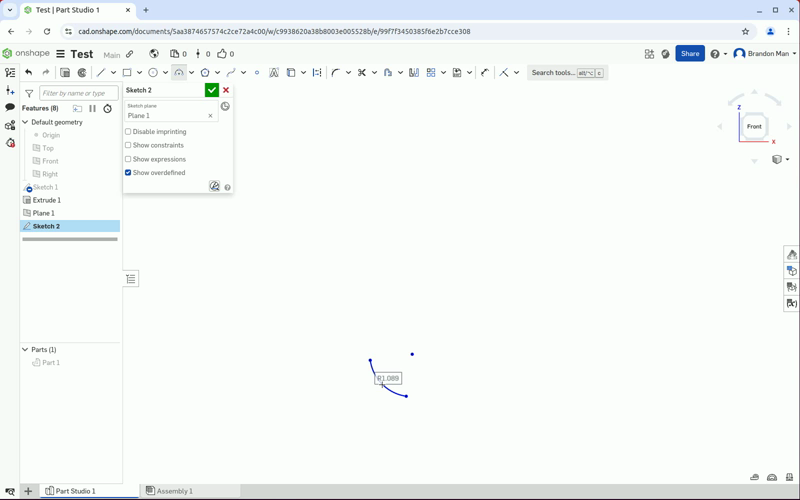
scroll(-6)
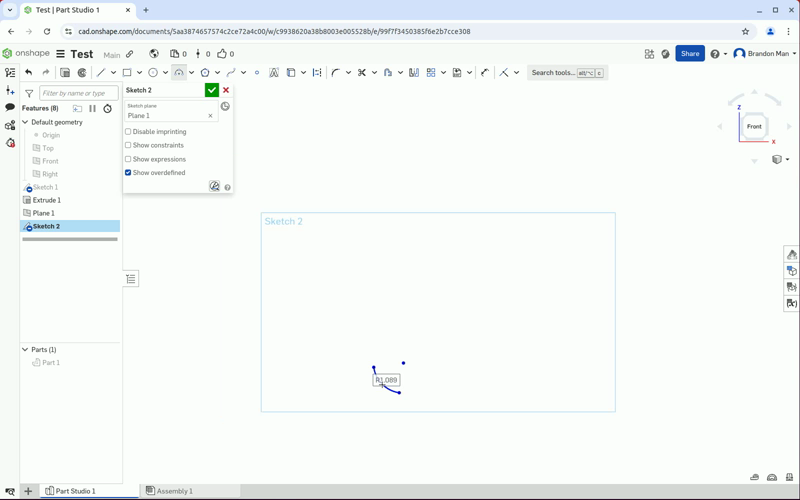
scroll(-6)
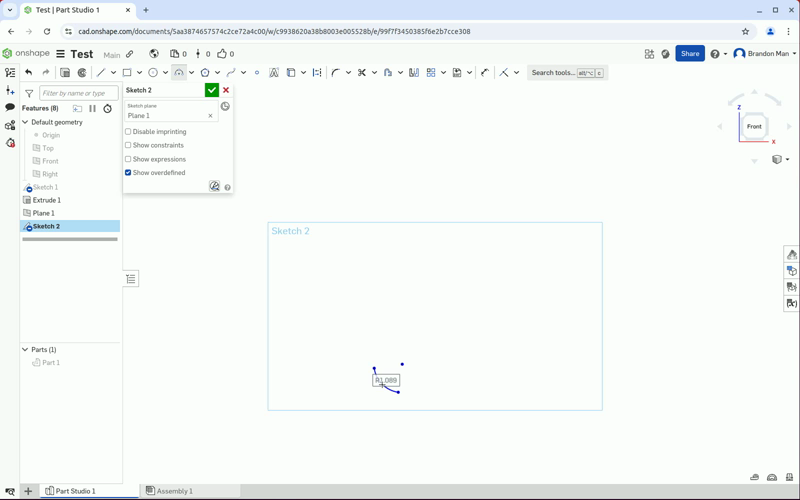
scroll(-6)
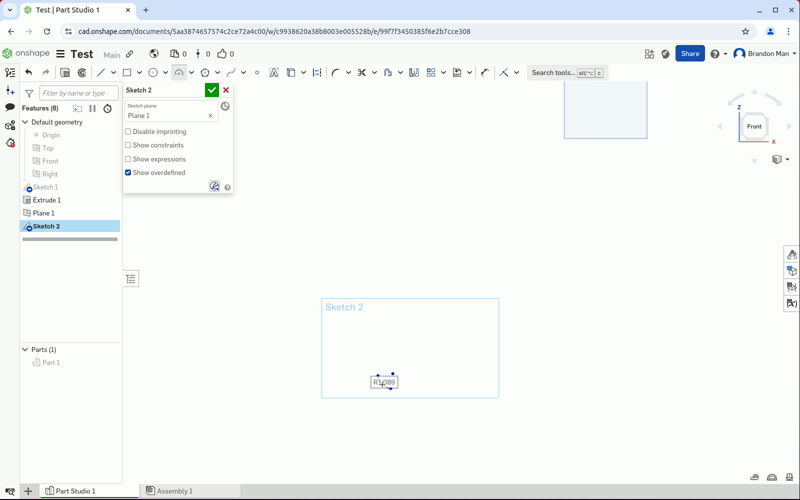
scroll(-6)
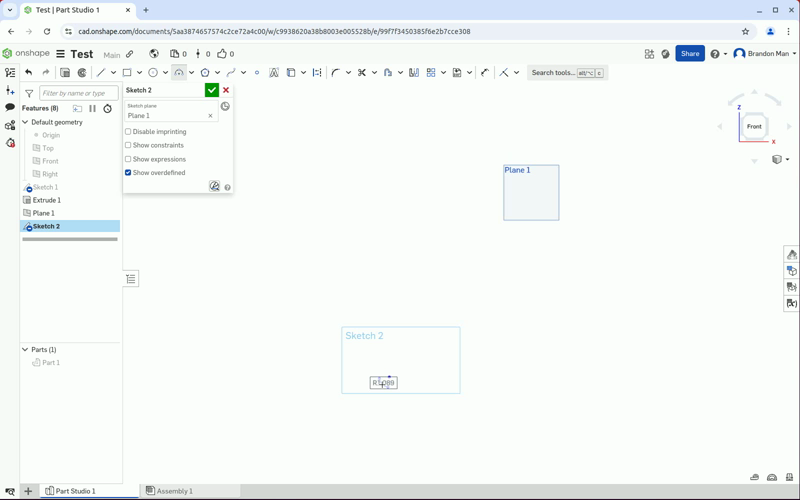
scroll(-6)
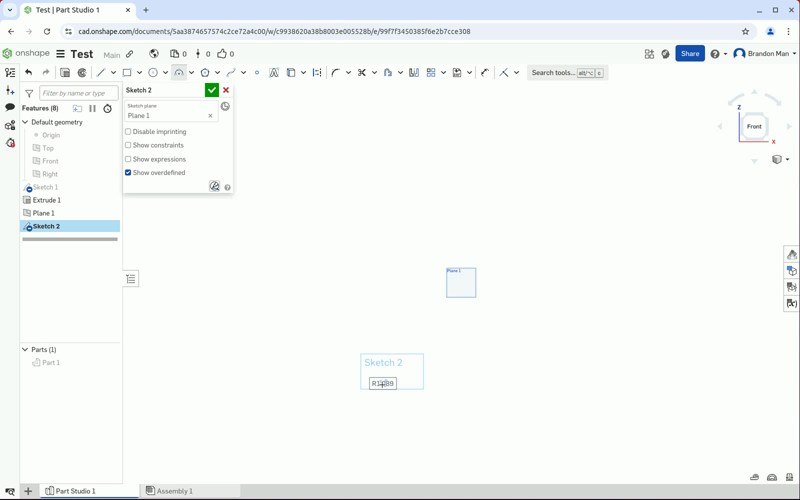
key_up(shift)
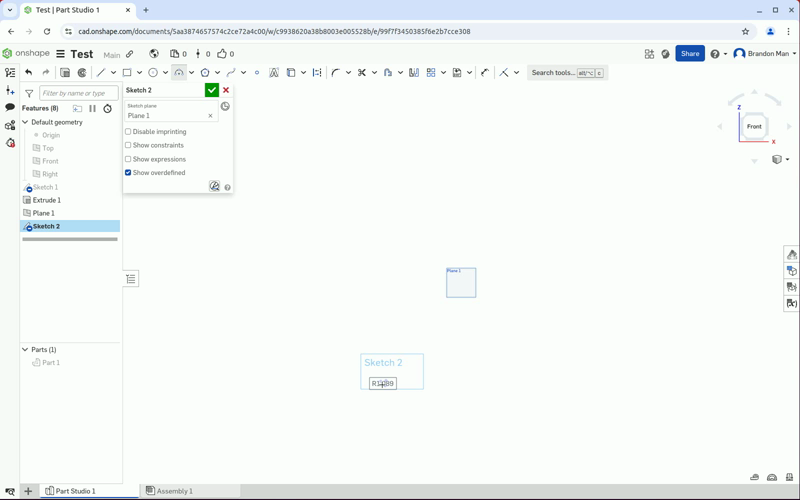
key(esc)
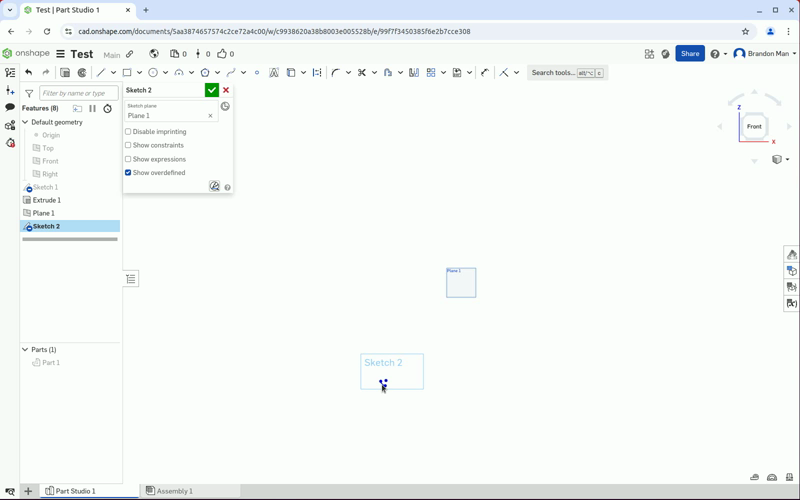
key(l)
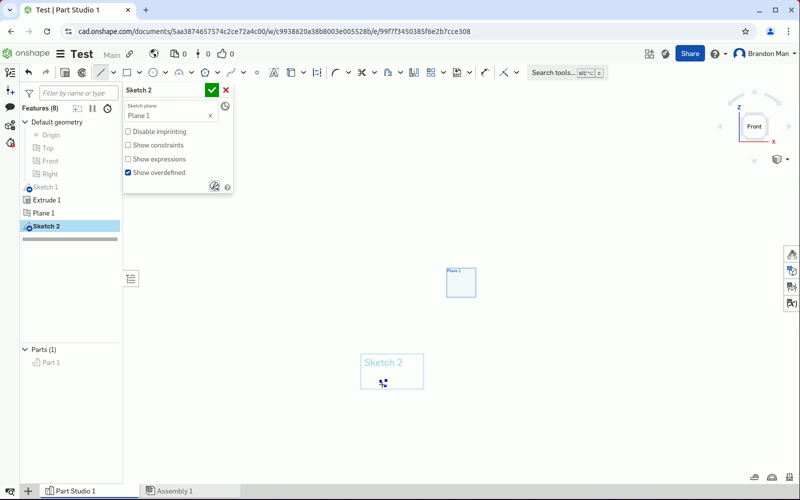
mouse_move(385, 385)
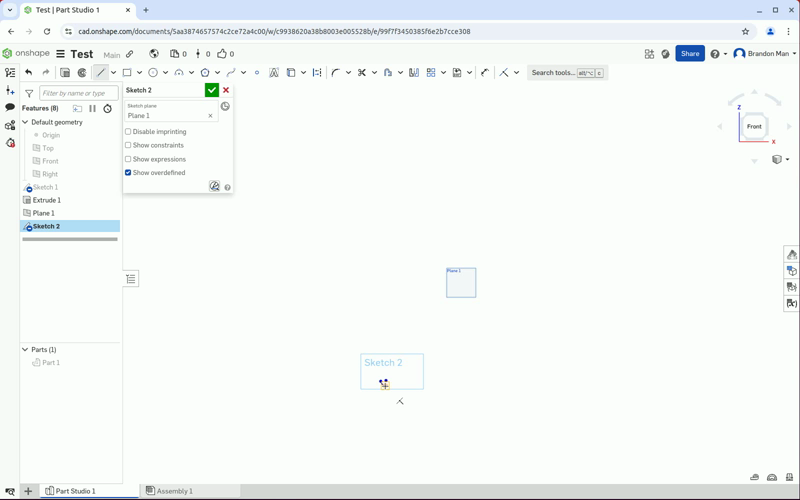
scroll(6)
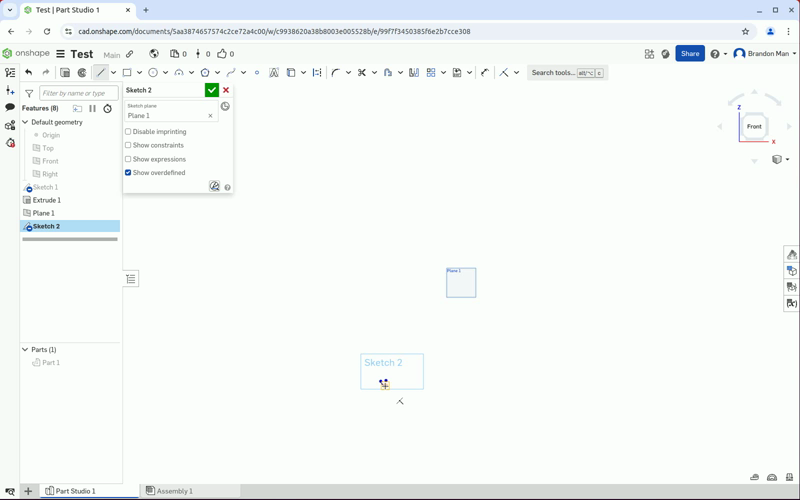
scroll(6)
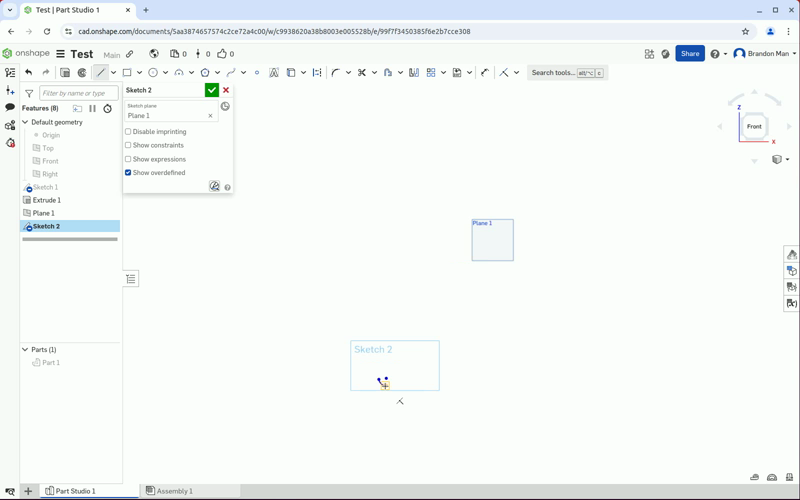
scroll(6)
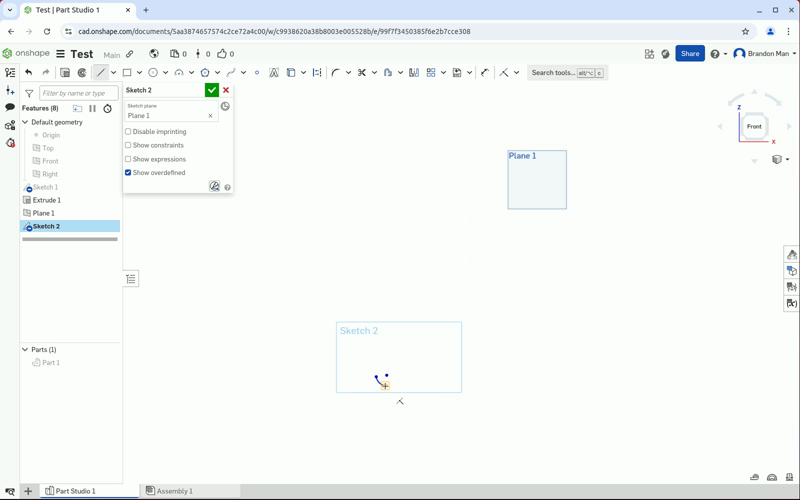
scroll(6)
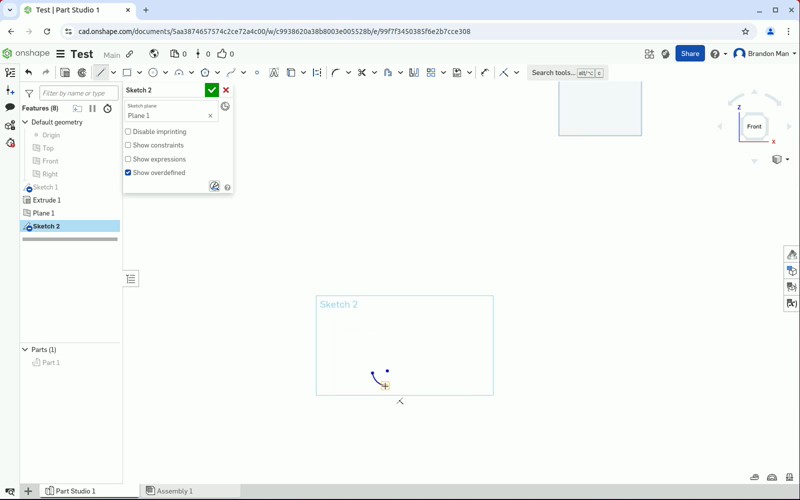
scroll(6)
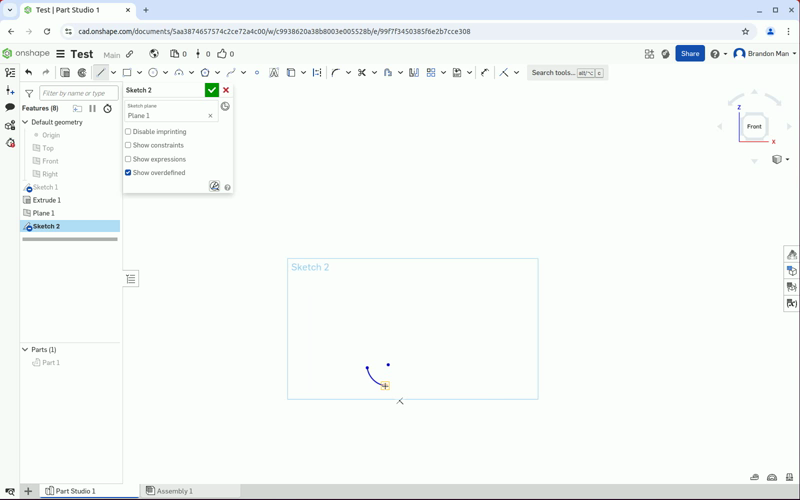
scroll(6)
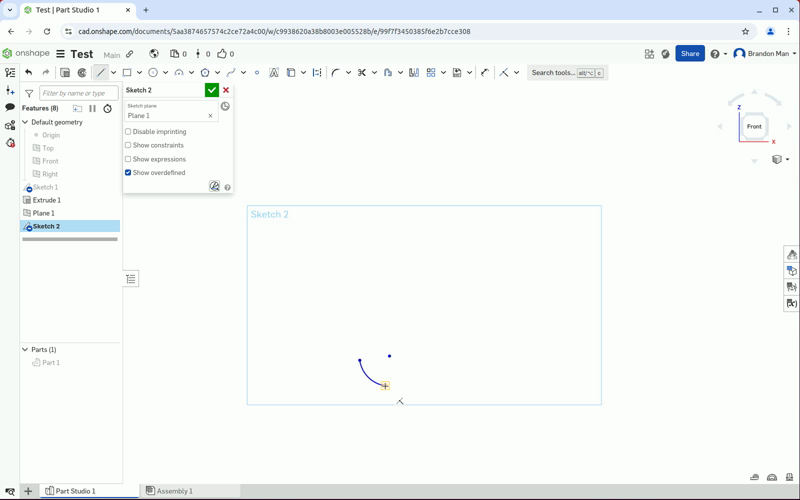
scroll(6)
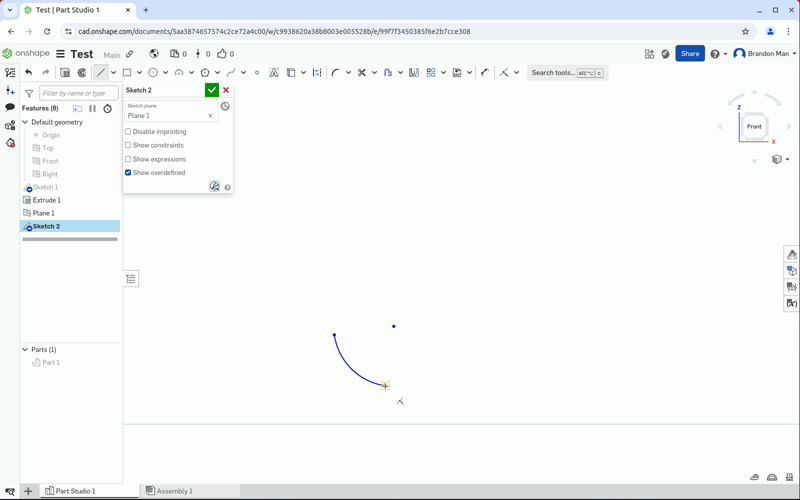
click(385, 385)
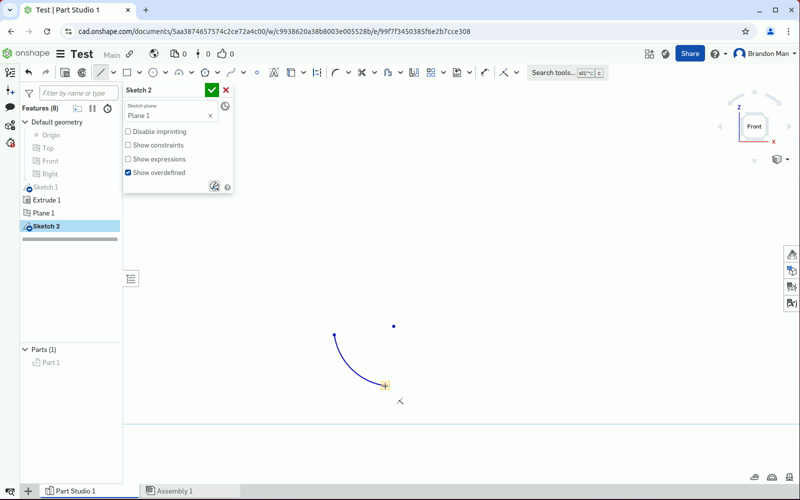
scroll(-6)
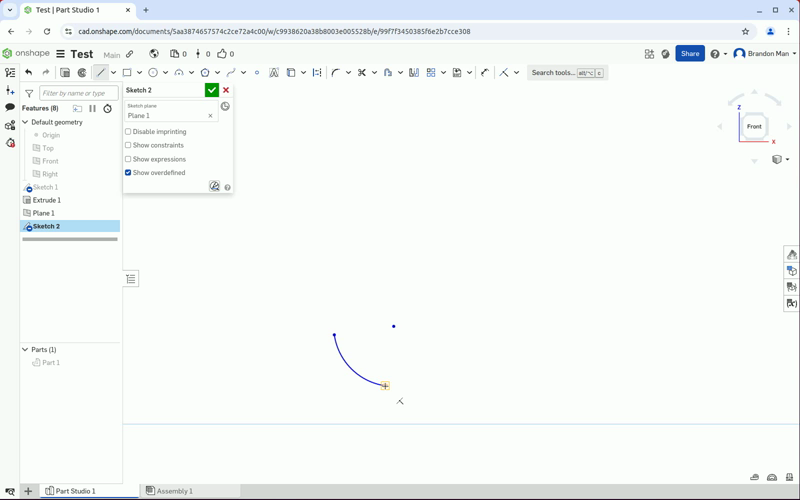
scroll(-6)
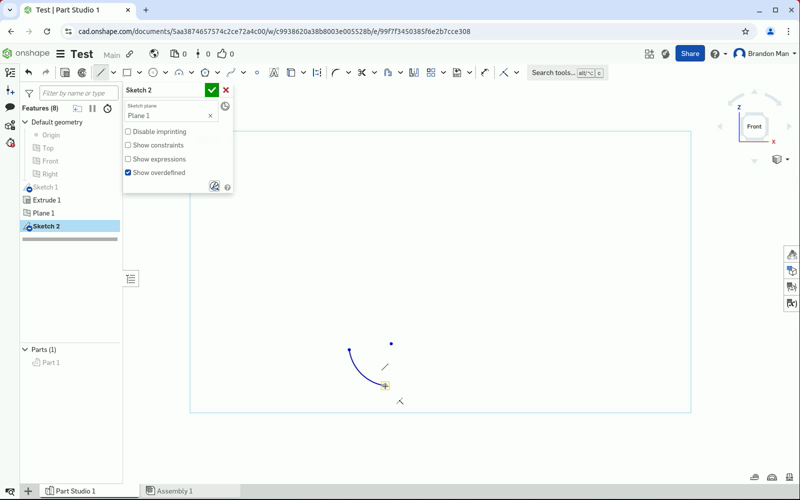
scroll(-6)
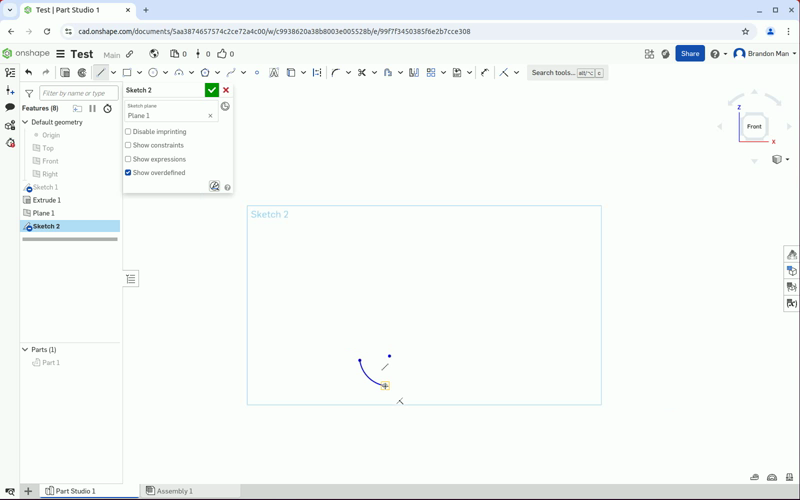
scroll(-6)
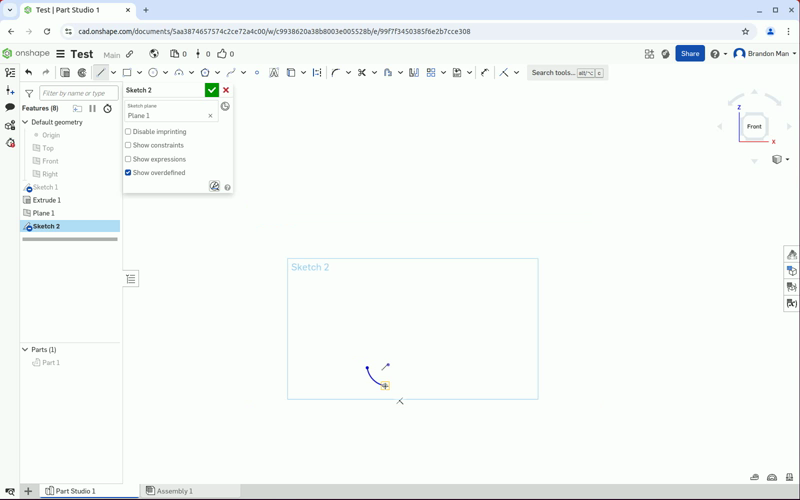
scroll(-6)
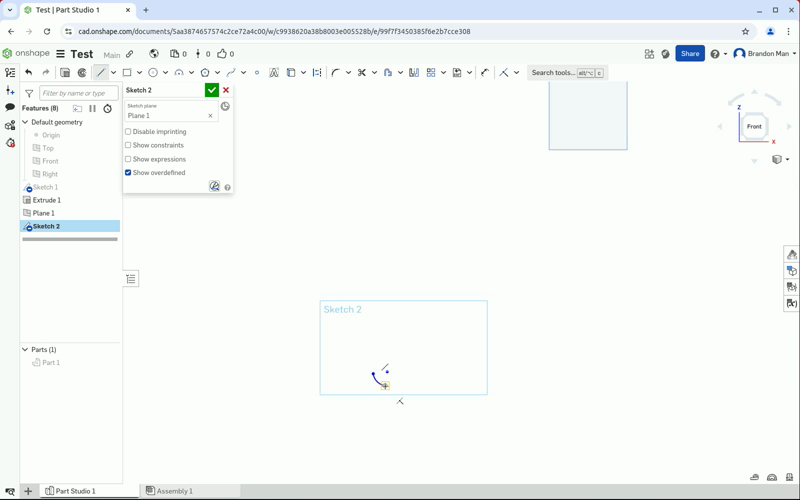
scroll(-6)
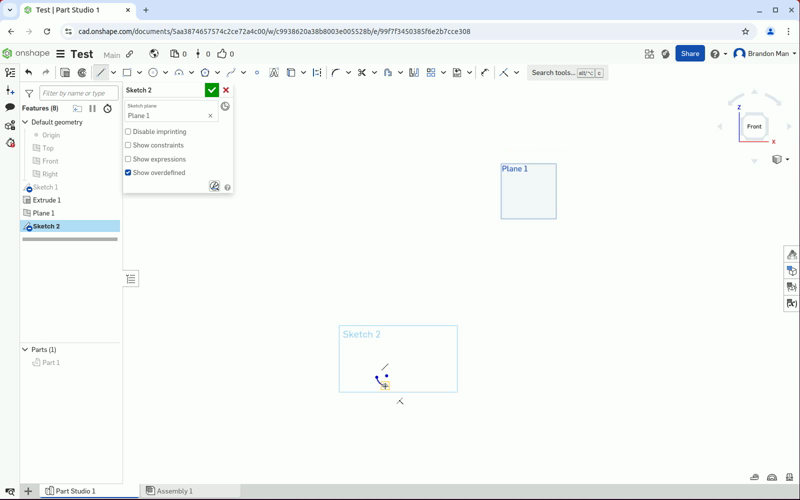
scroll(-6)
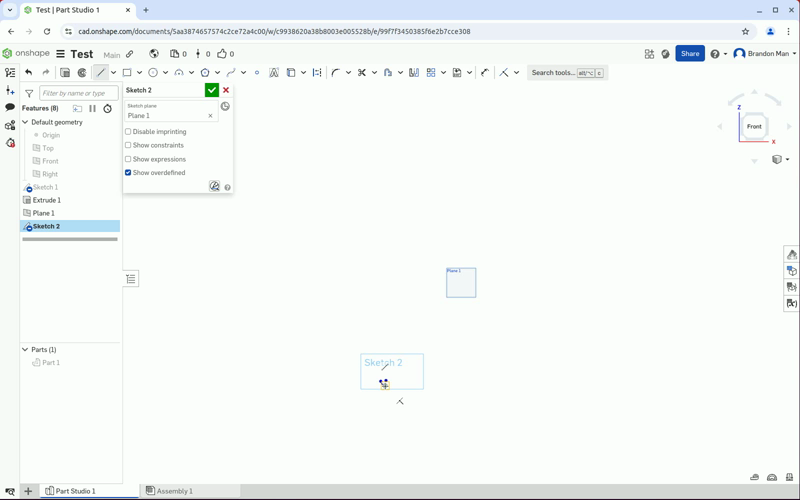
key_down(shift)
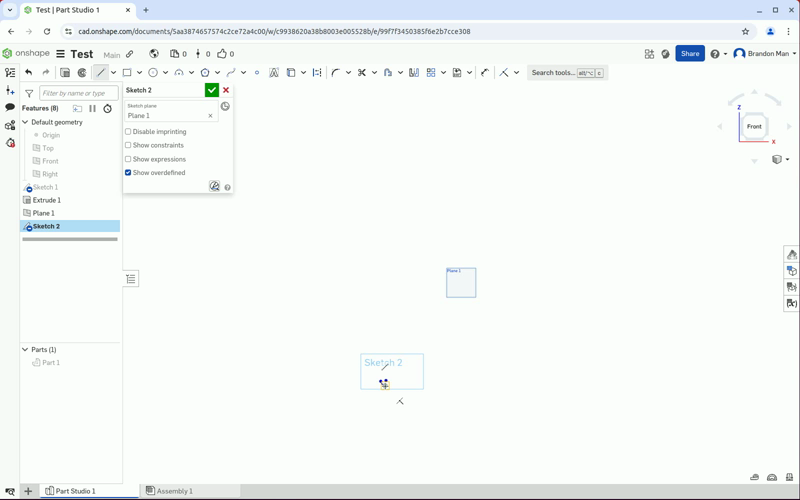
mouse_move(536, 385)
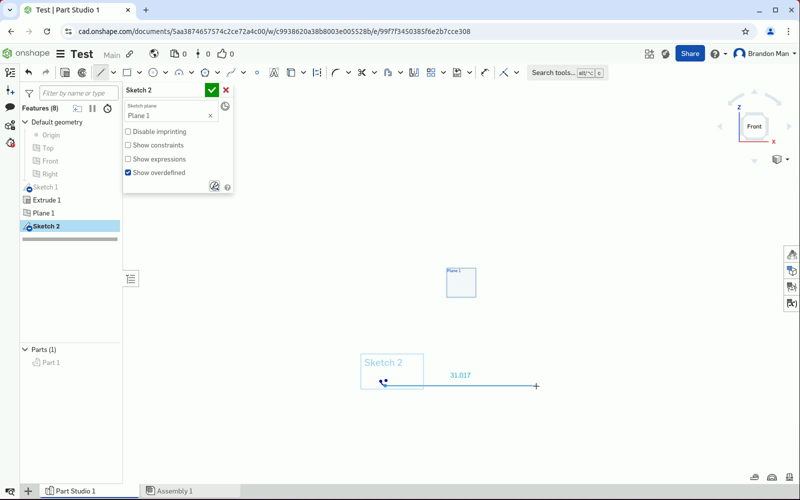
click(536, 385)
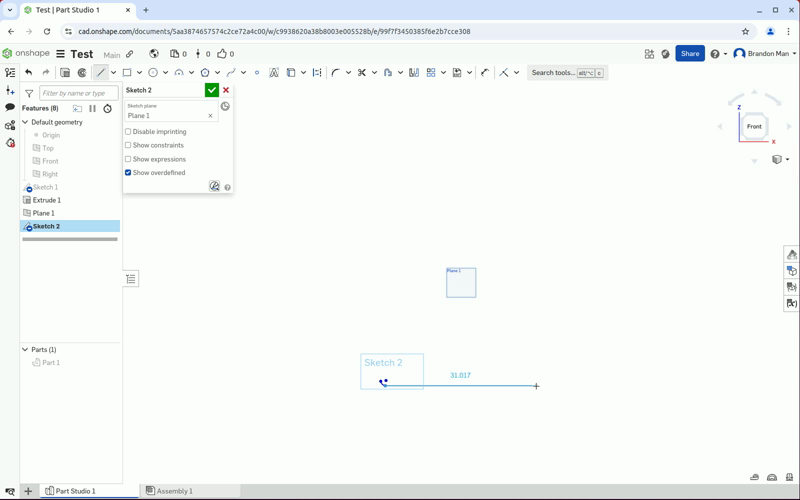
key_up(shift)
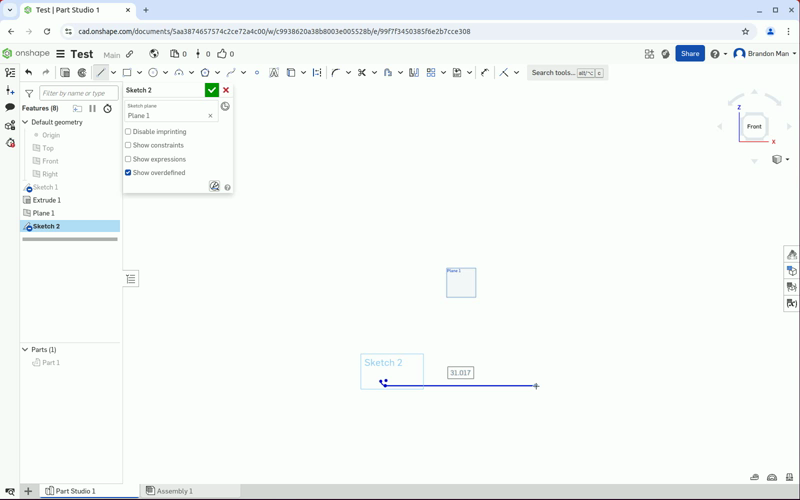
key(esc)
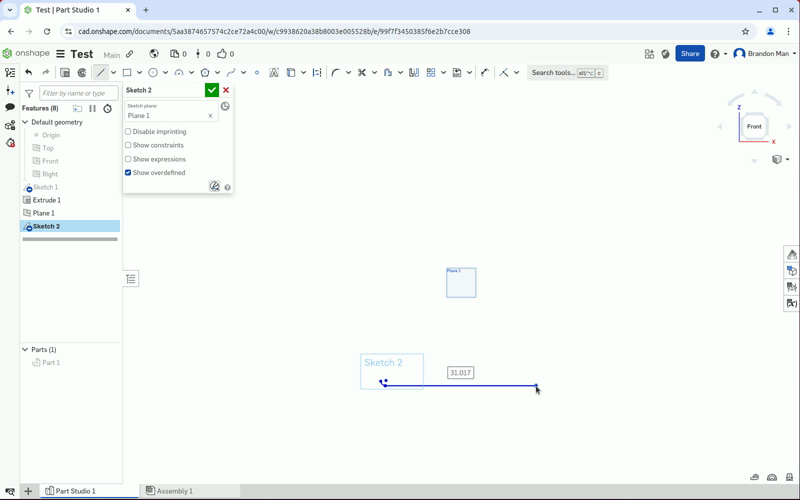
key(a)
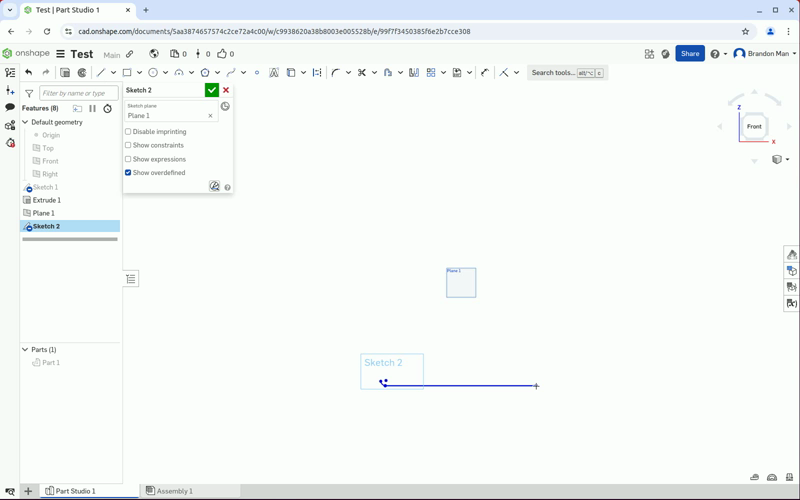
mouse_move(536, 385)
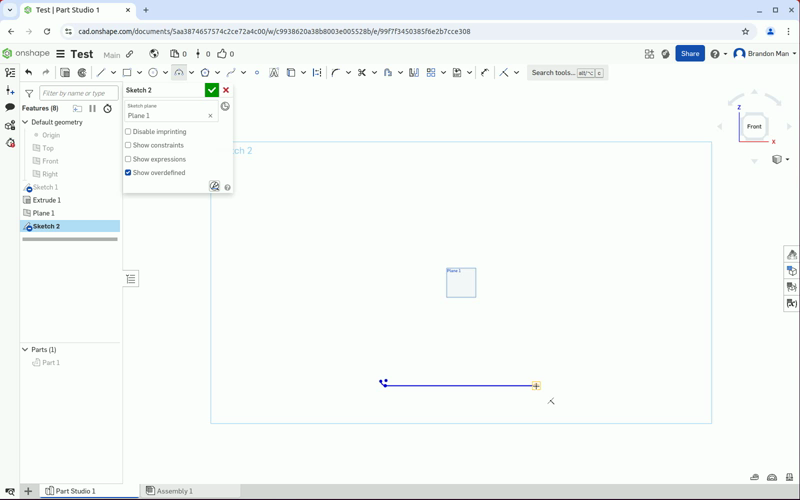
click(536, 385)
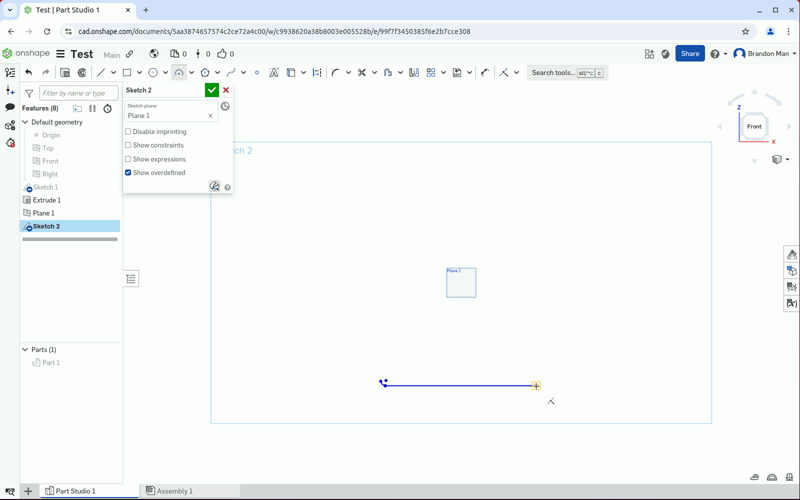
key_down(shift)
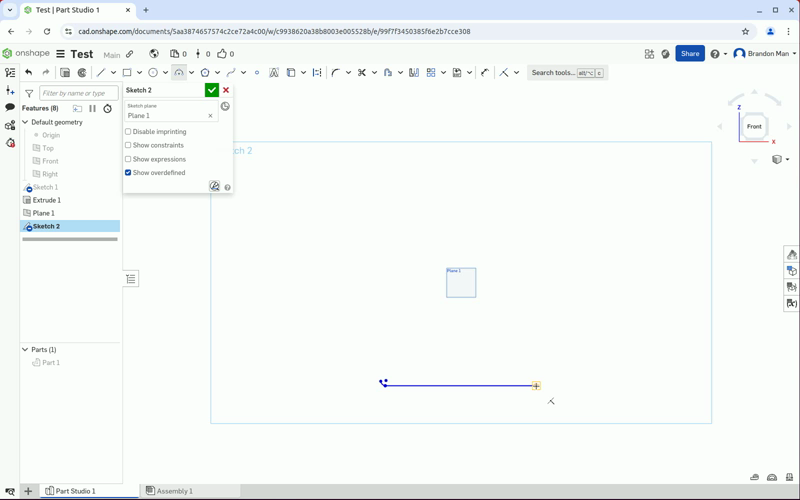
mouse_move(540, 381)
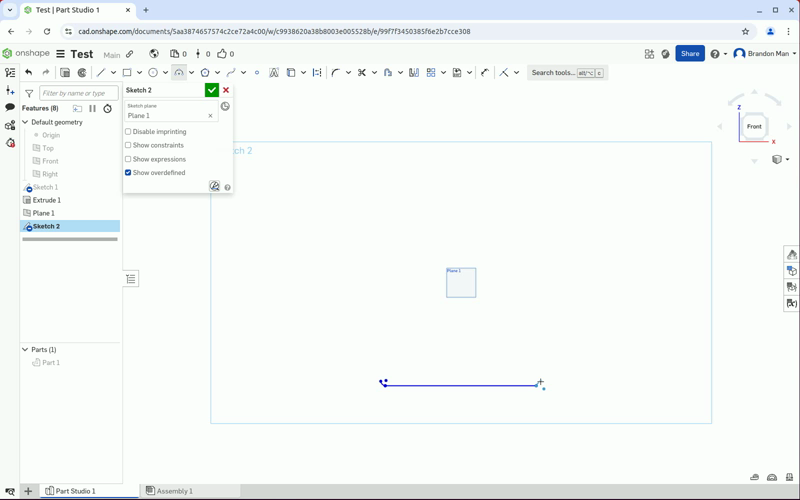
scroll(6)
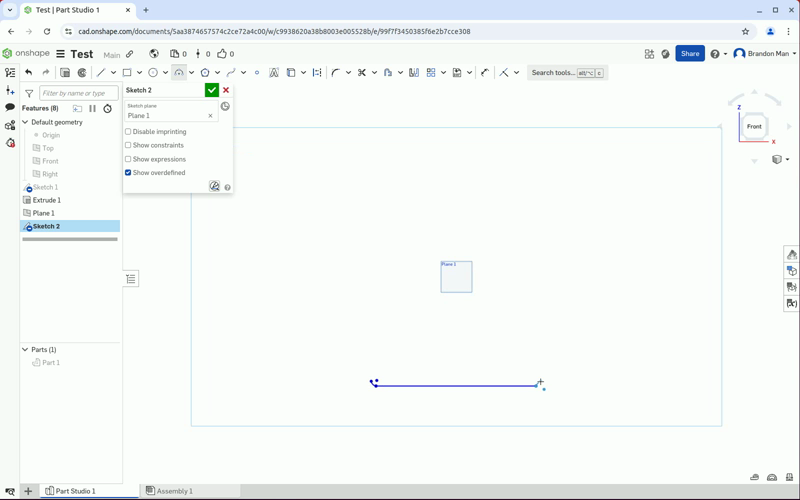
scroll(6)
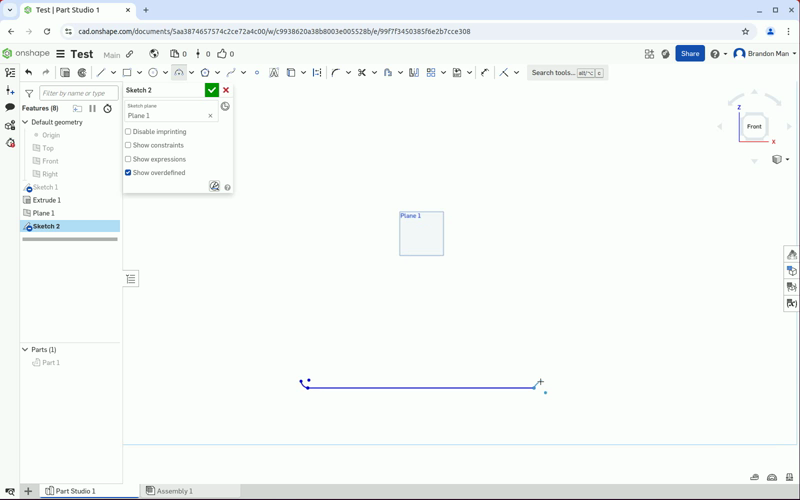
scroll(6)
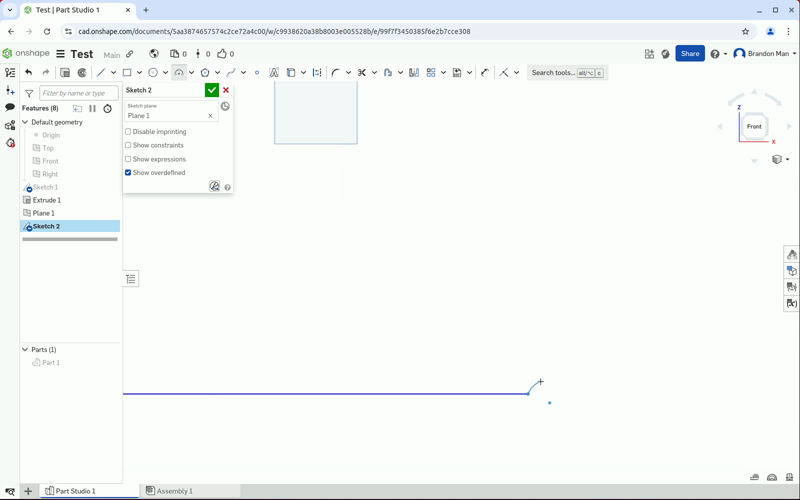
scroll(6)
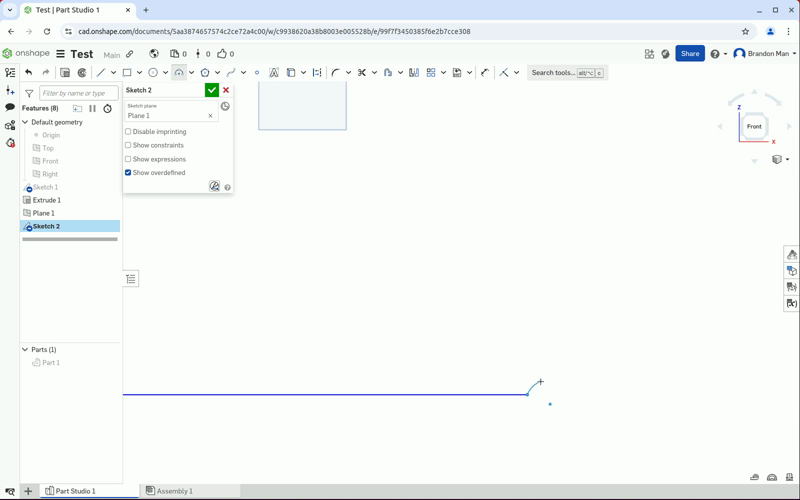
scroll(6)
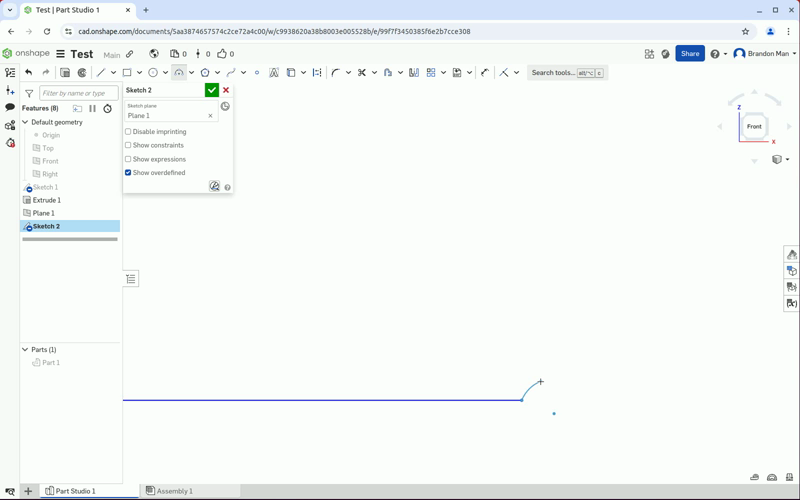
scroll(6)
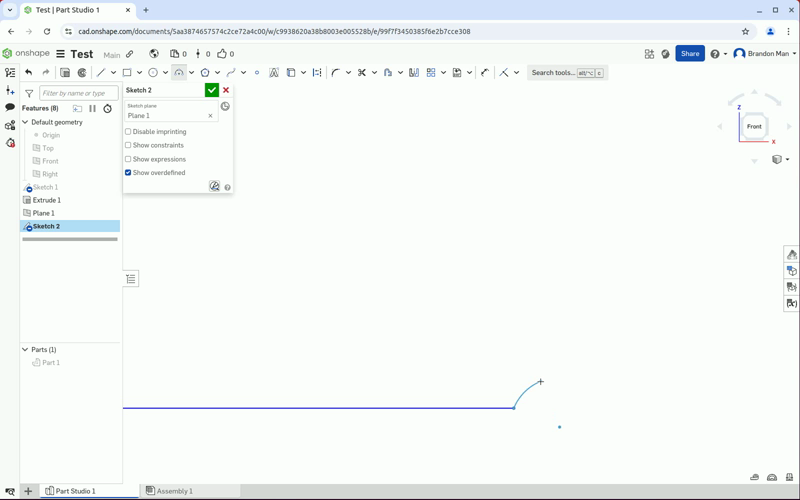
scroll(6)
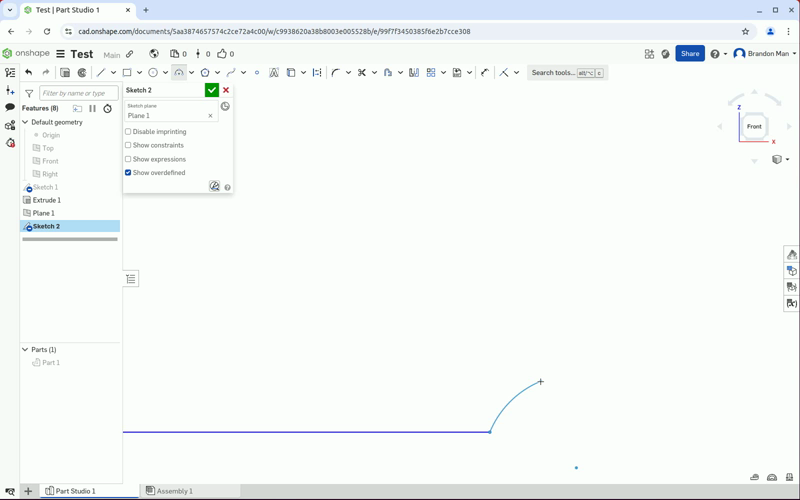
click(540, 381)
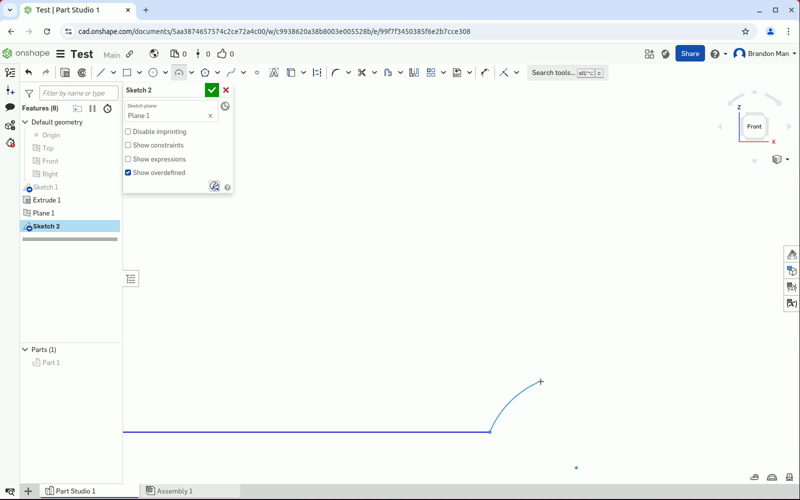
scroll(-6)
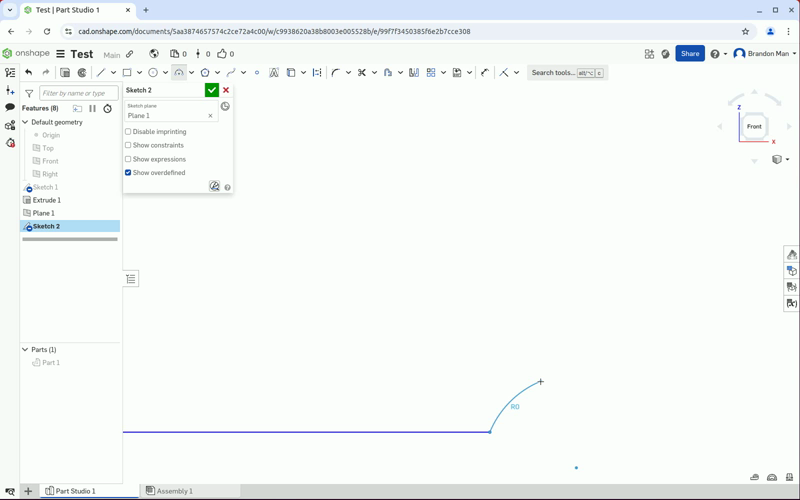
scroll(-6)
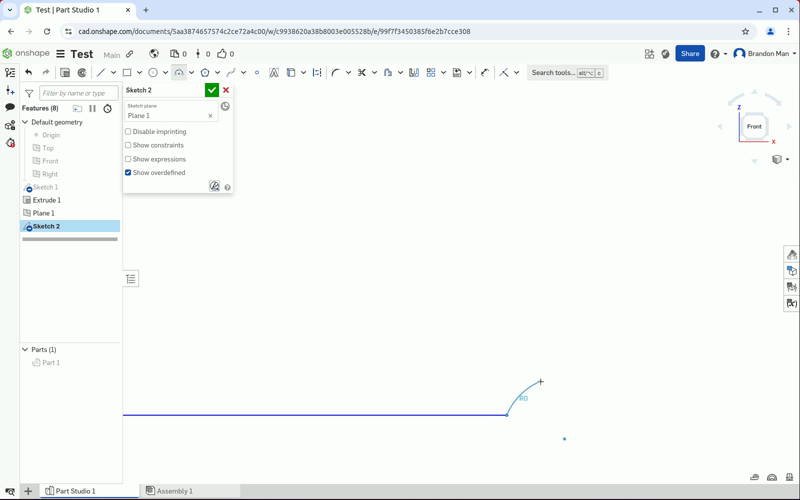
scroll(-6)
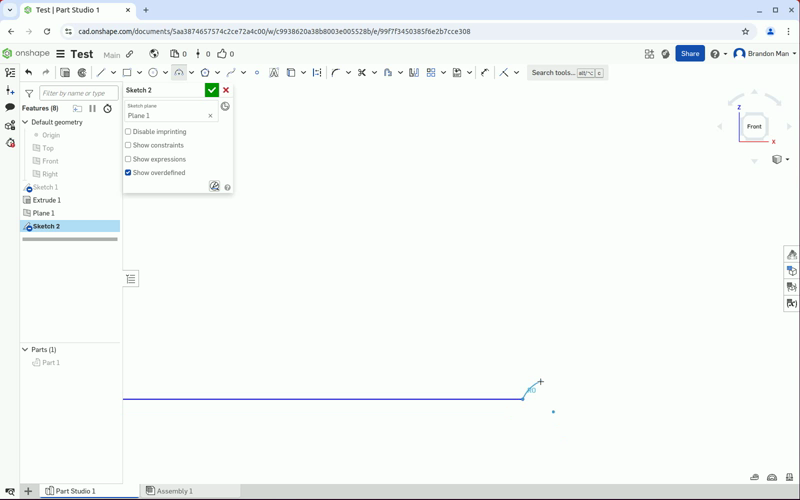
scroll(-6)
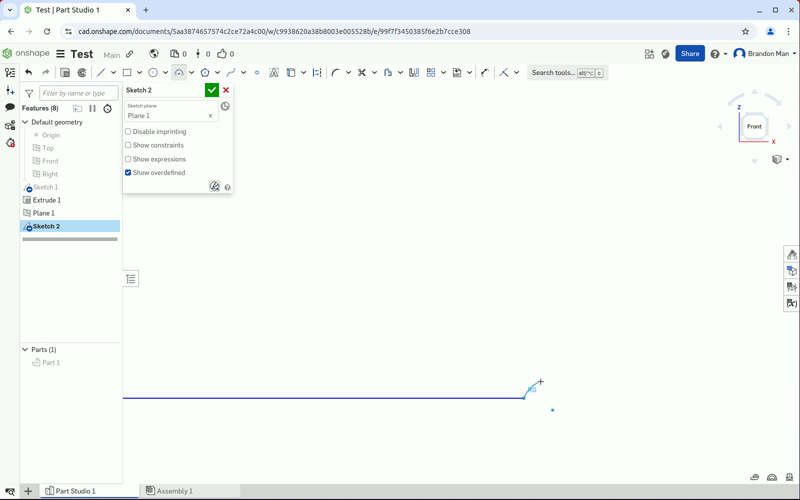
scroll(-6)
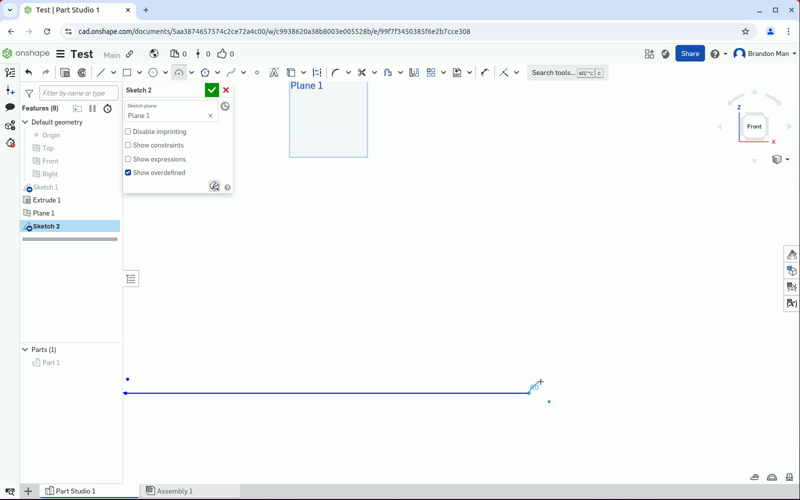
scroll(-6)
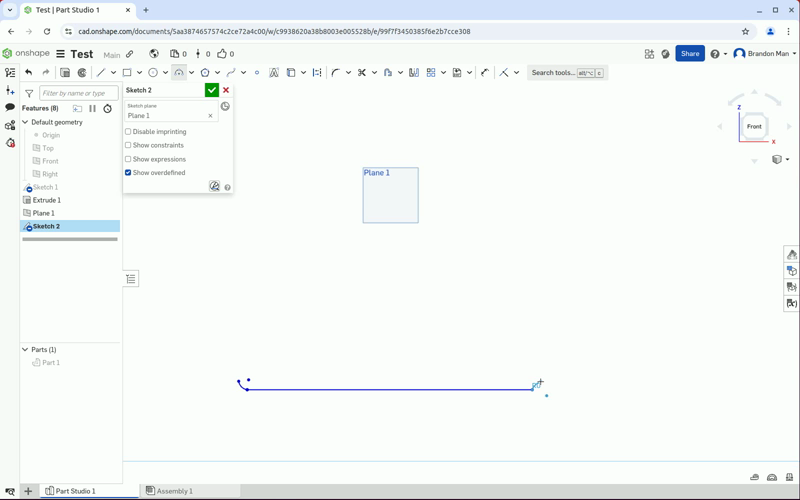
scroll(-6)
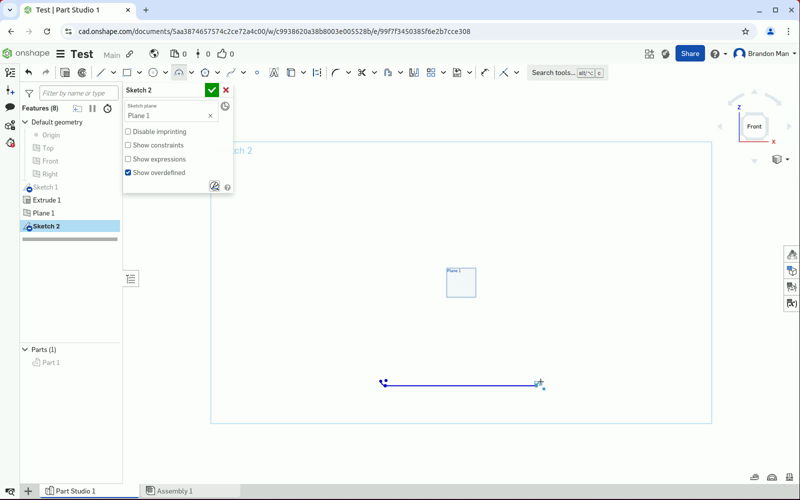
mouse_move(539, 384)
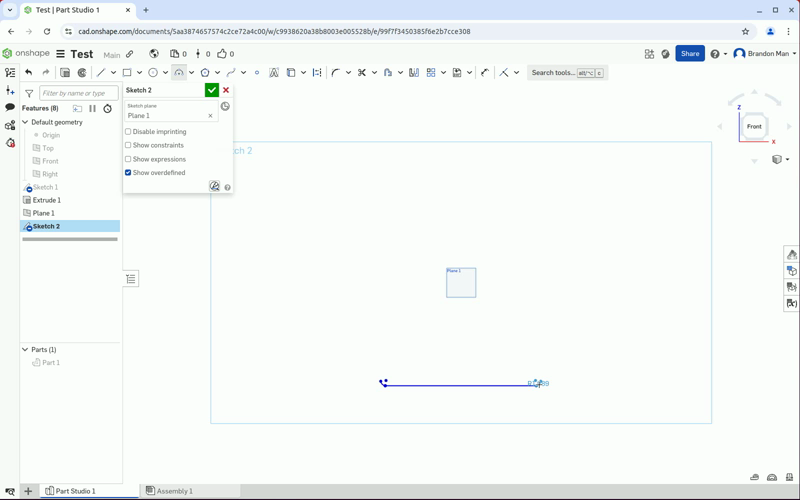
scroll(6)
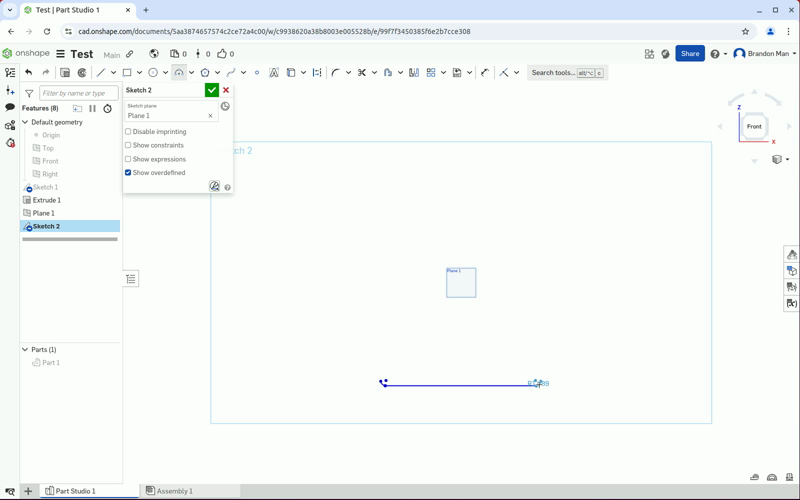
scroll(6)
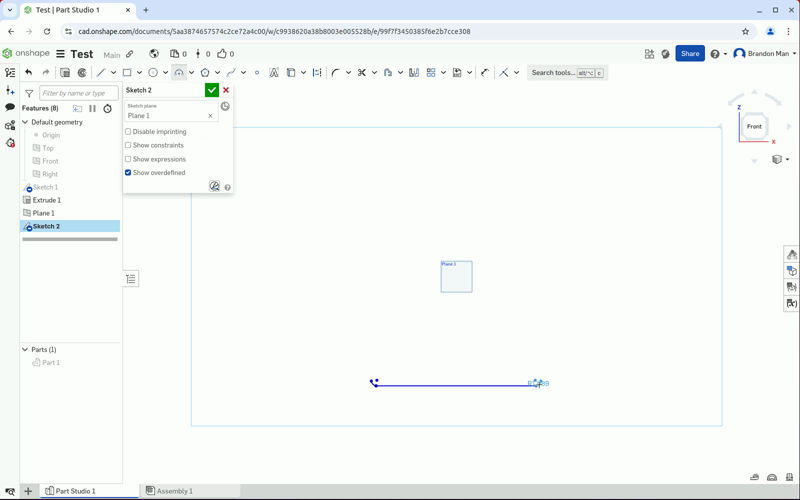
scroll(6)
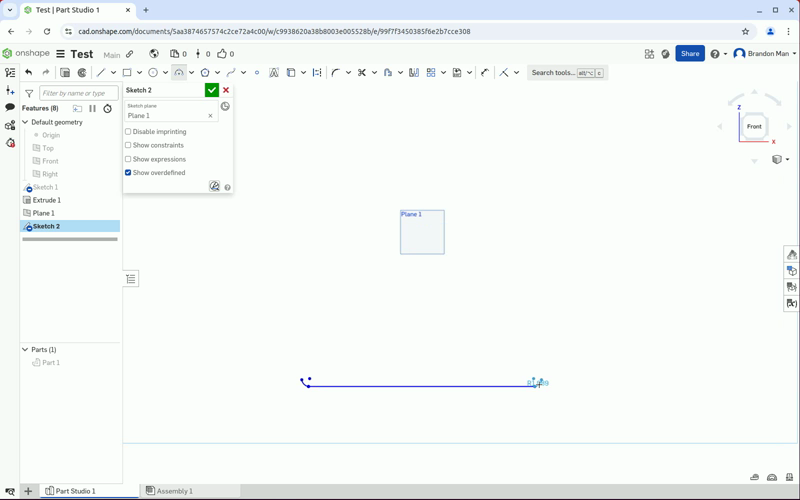
scroll(6)
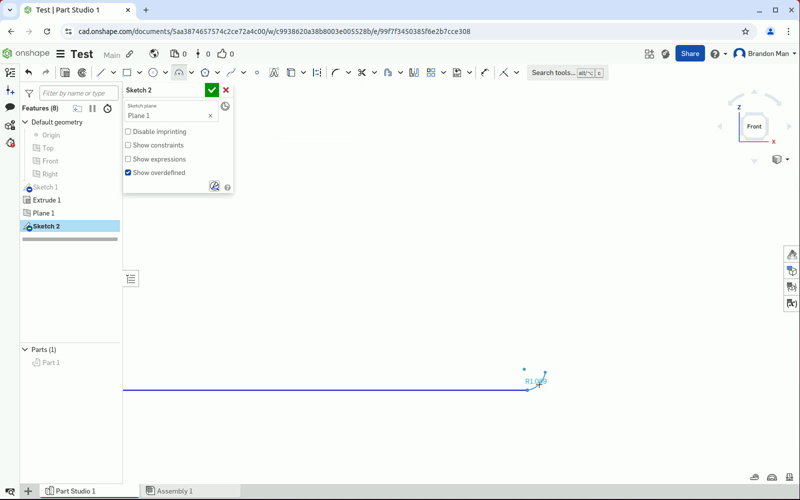
scroll(6)
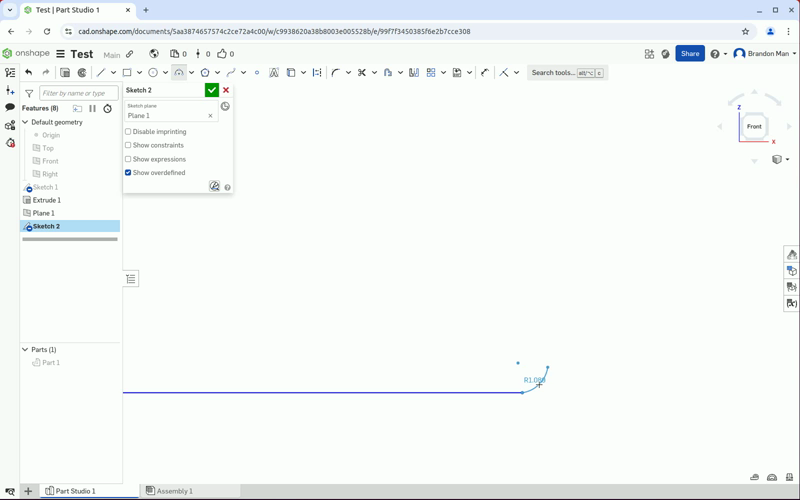
scroll(6)
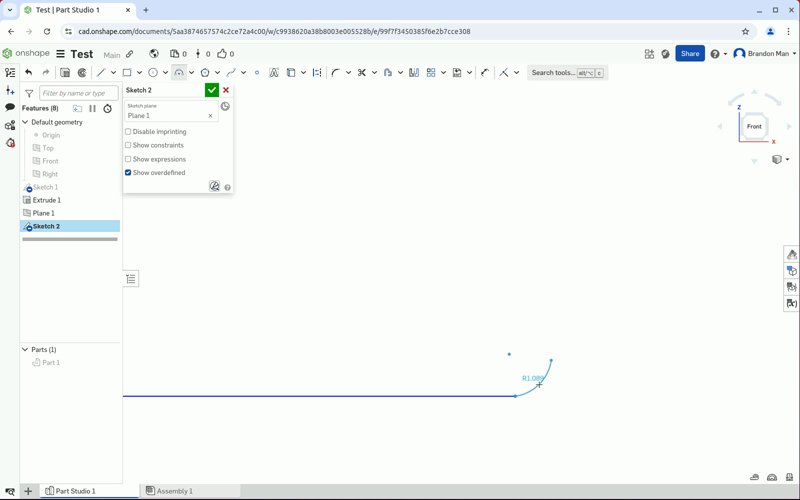
scroll(6)
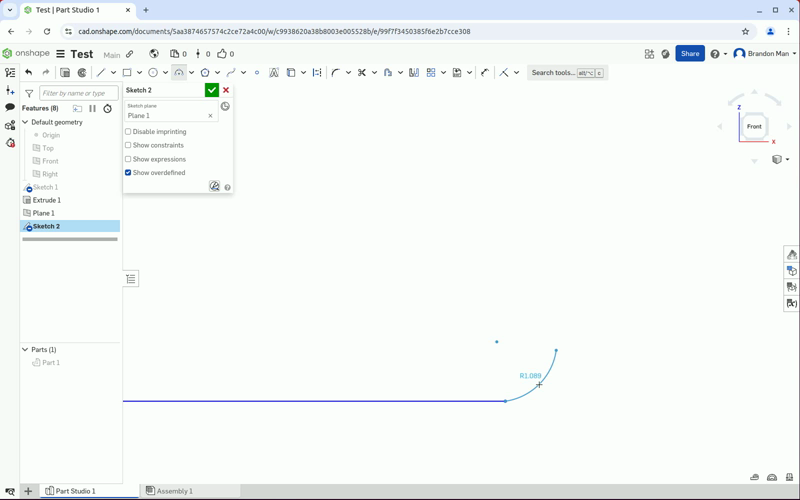
click(539, 384)
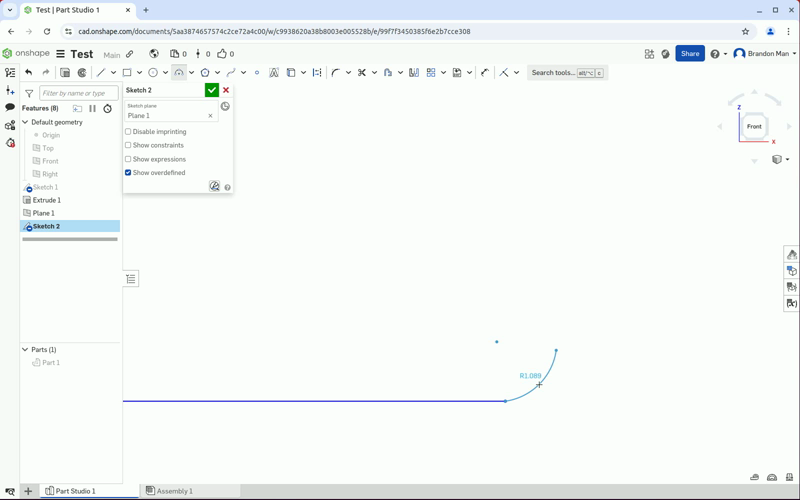
scroll(-6)
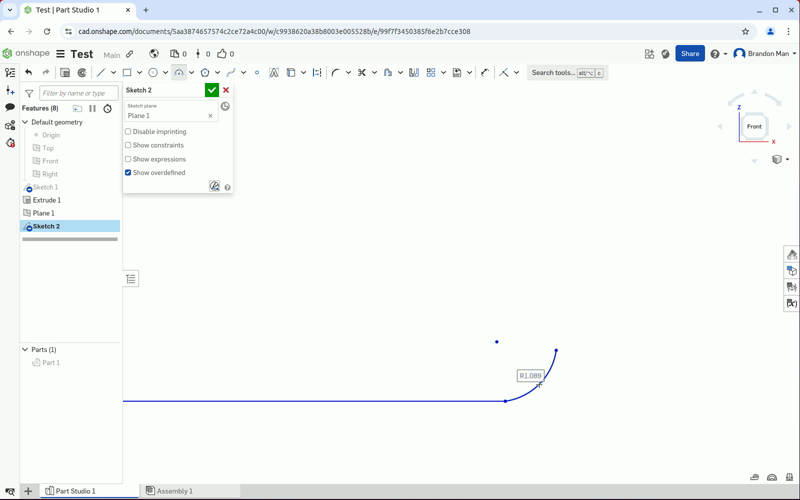
scroll(-6)
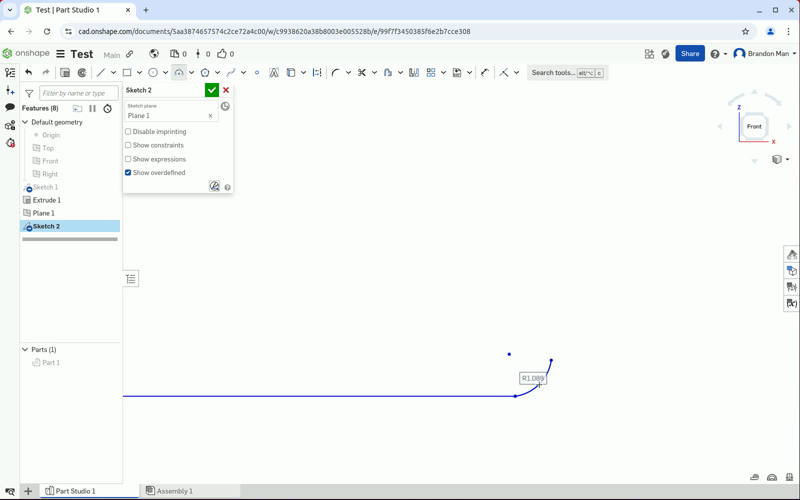
scroll(-6)
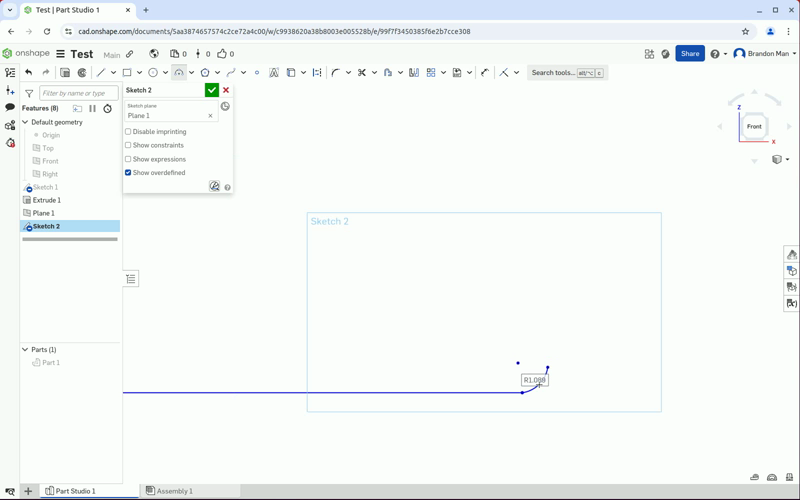
scroll(-6)
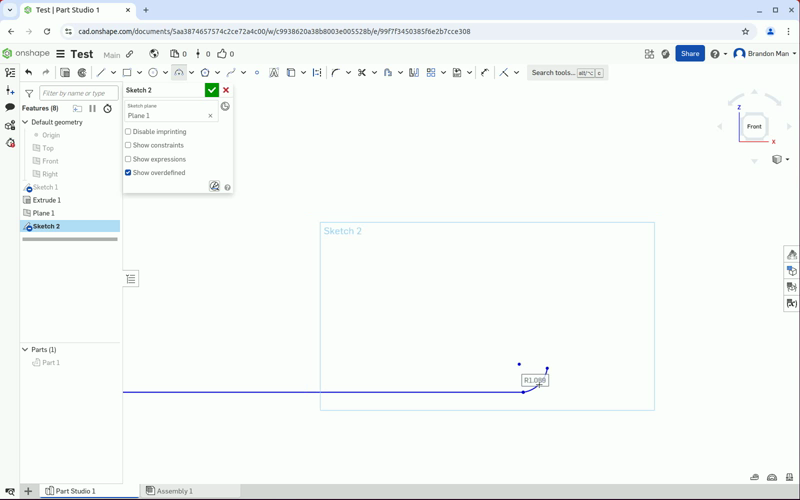
scroll(-6)
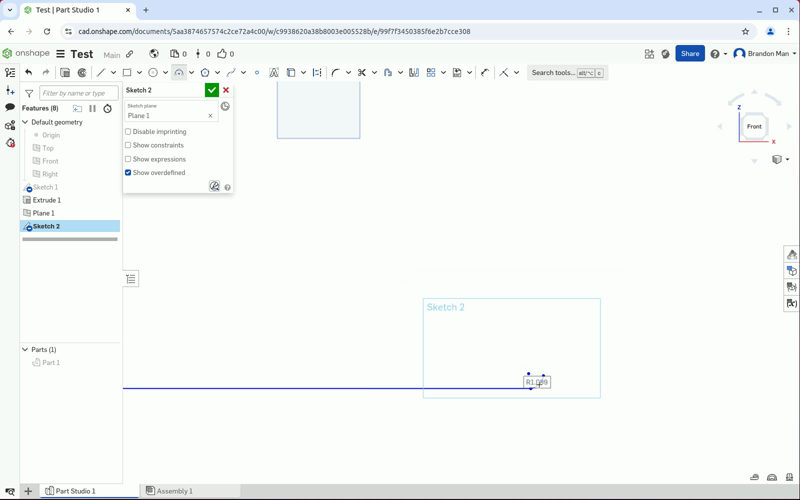
scroll(-6)
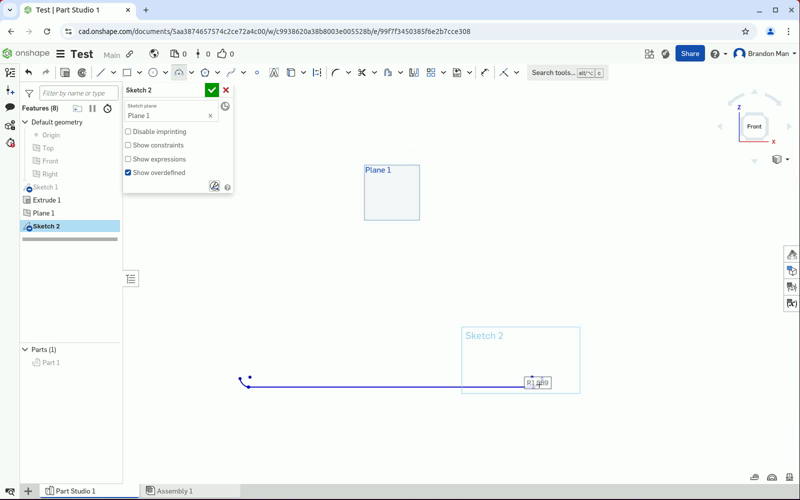
scroll(-6)
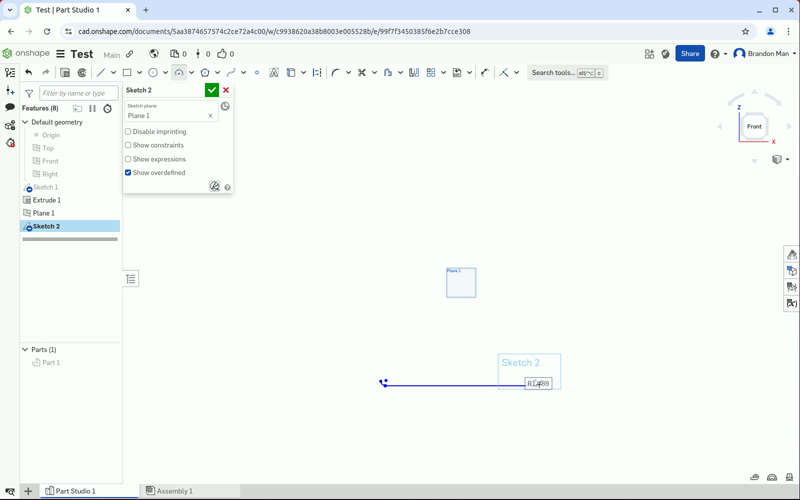
key_up(shift)
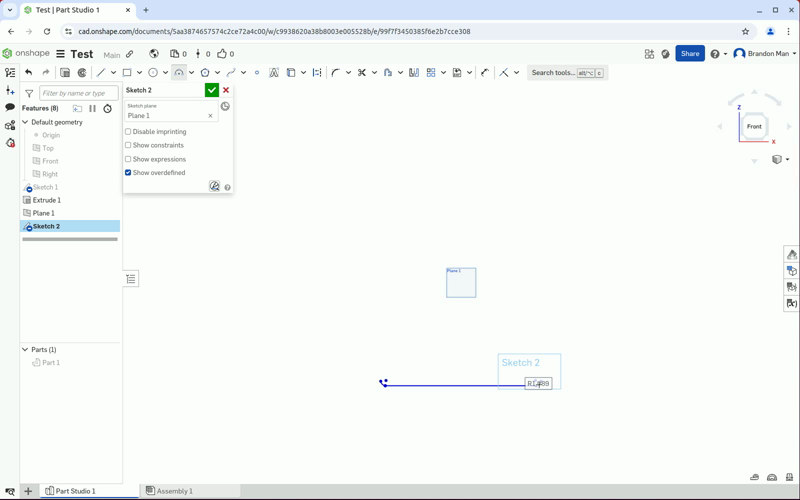
key(esc)
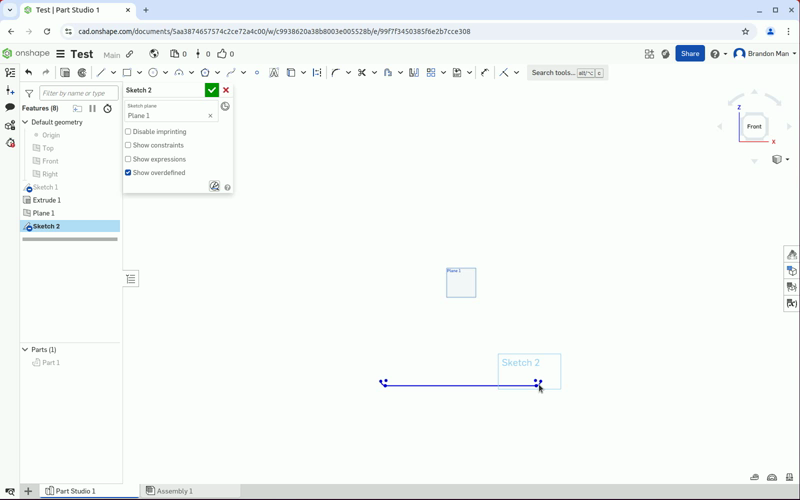
key(l)
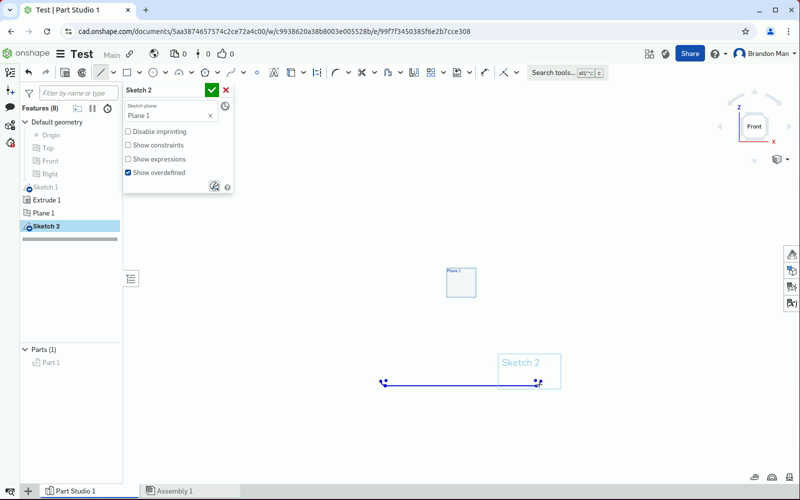
mouse_move(540, 381)
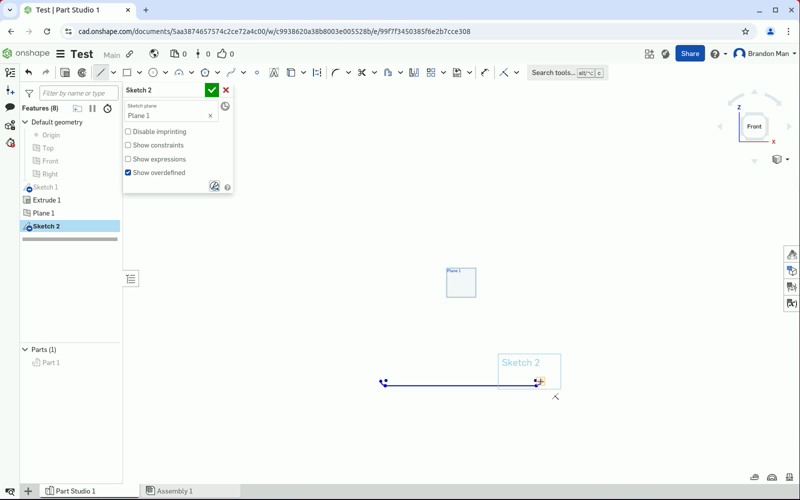
scroll(6)
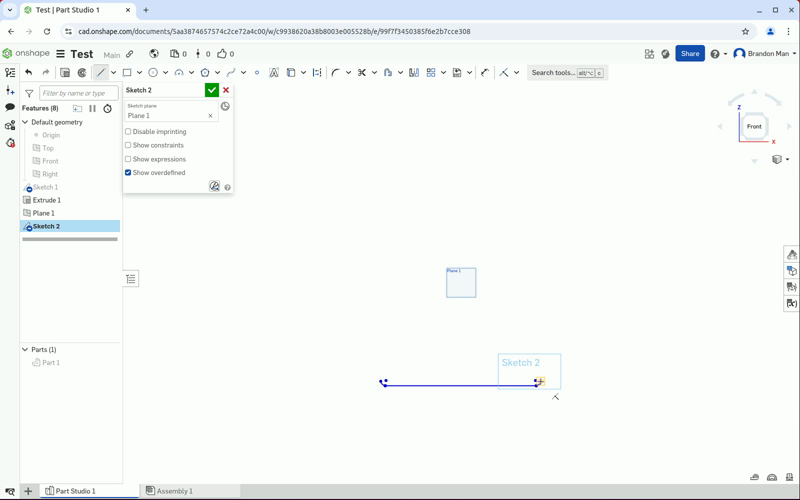
scroll(6)
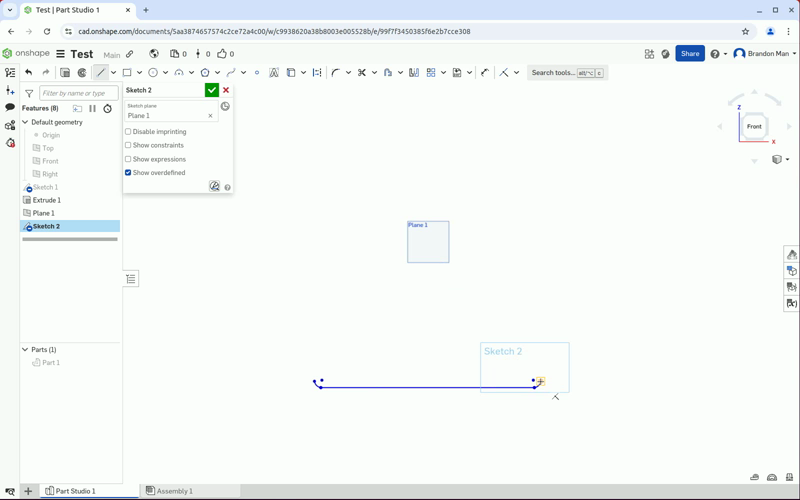
scroll(6)
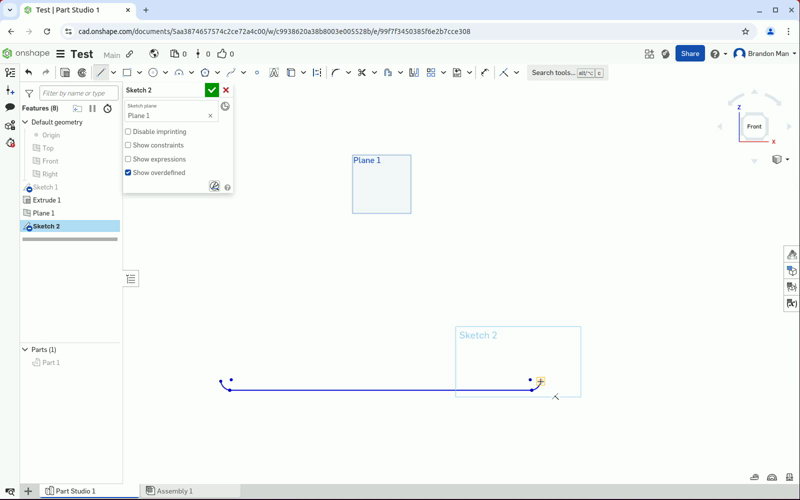
scroll(6)
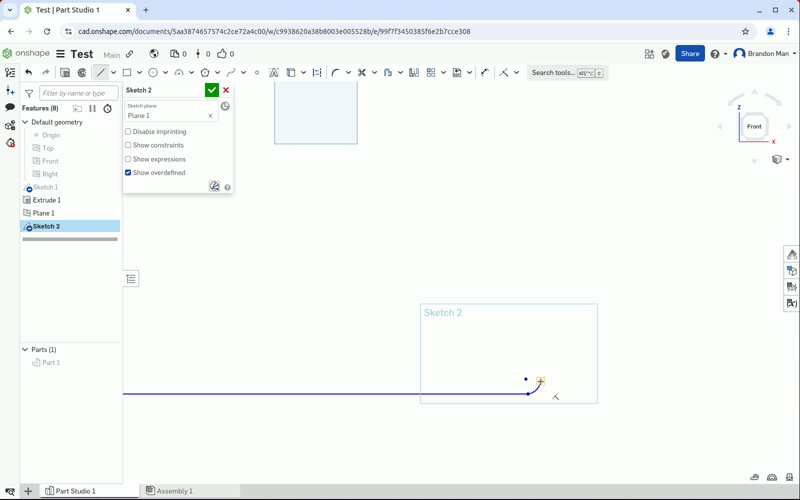
scroll(6)
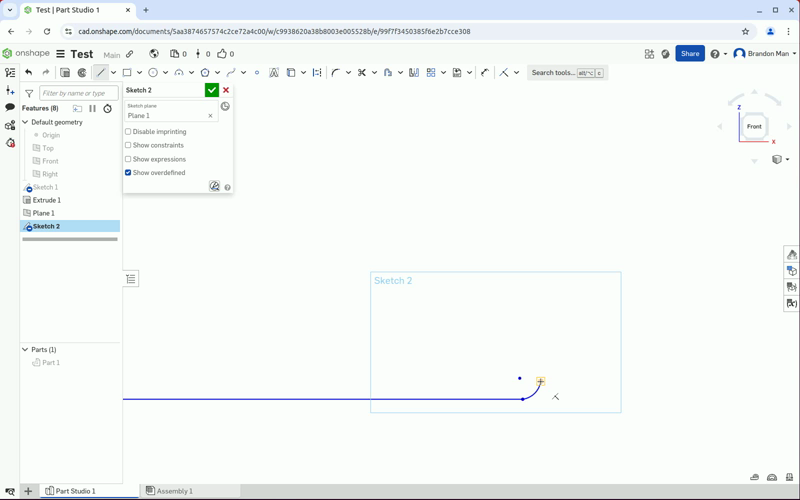
scroll(6)
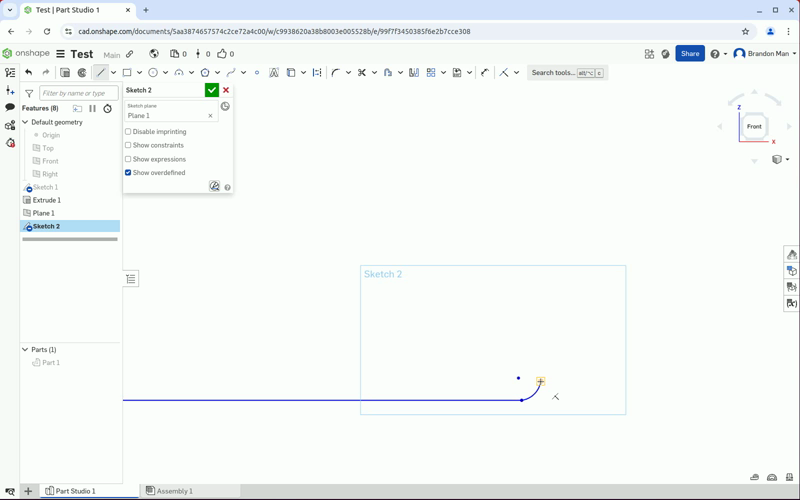
scroll(6)
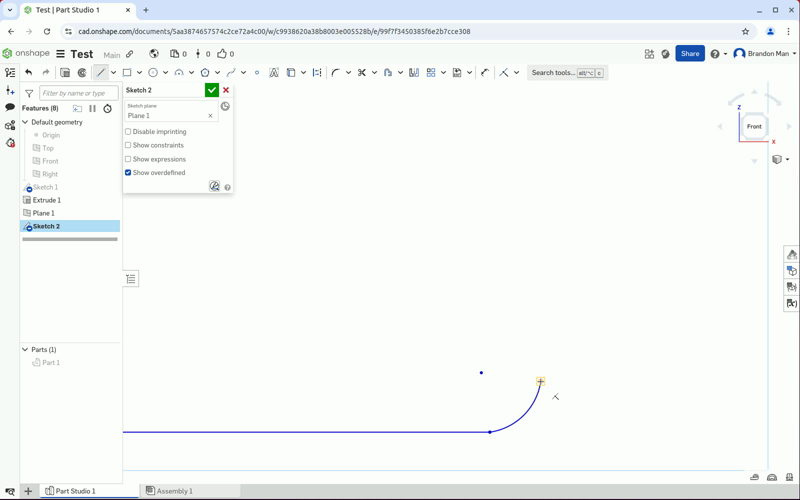
click(540, 381)
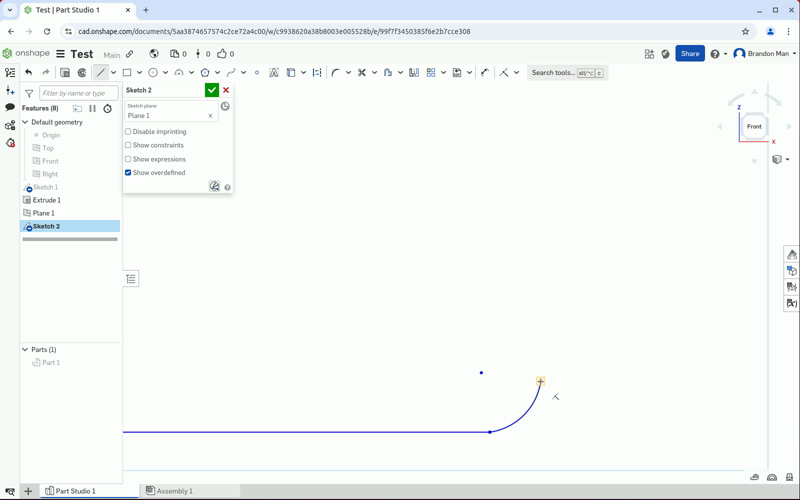
scroll(-6)
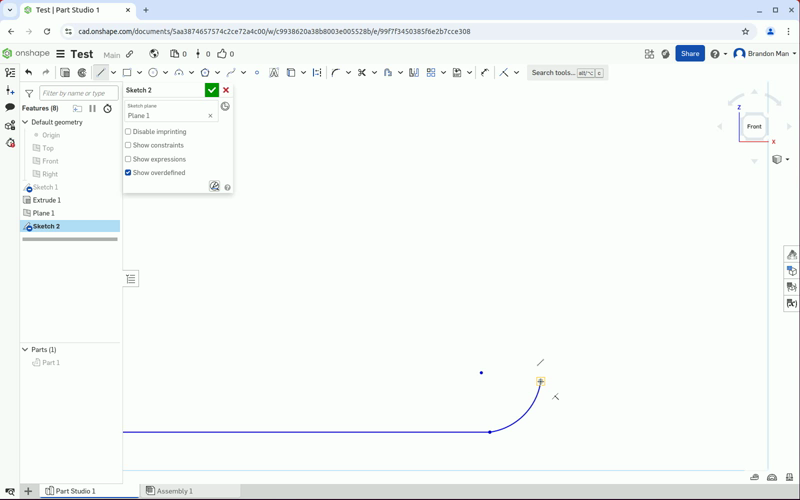
scroll(-6)
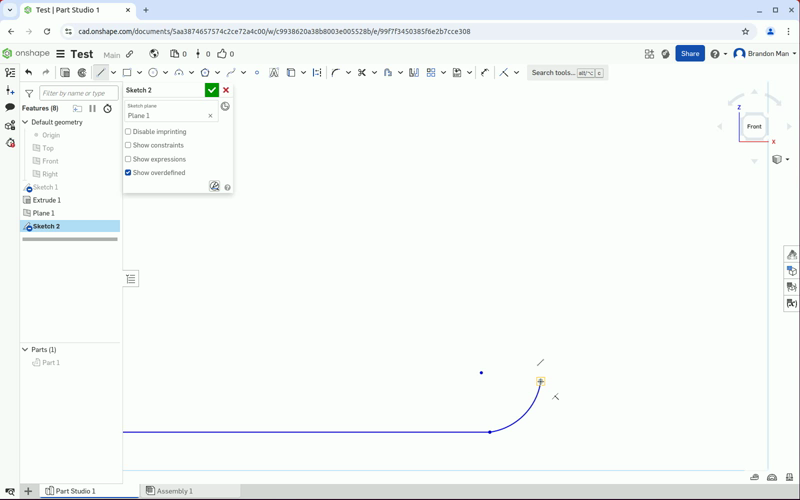
scroll(-6)
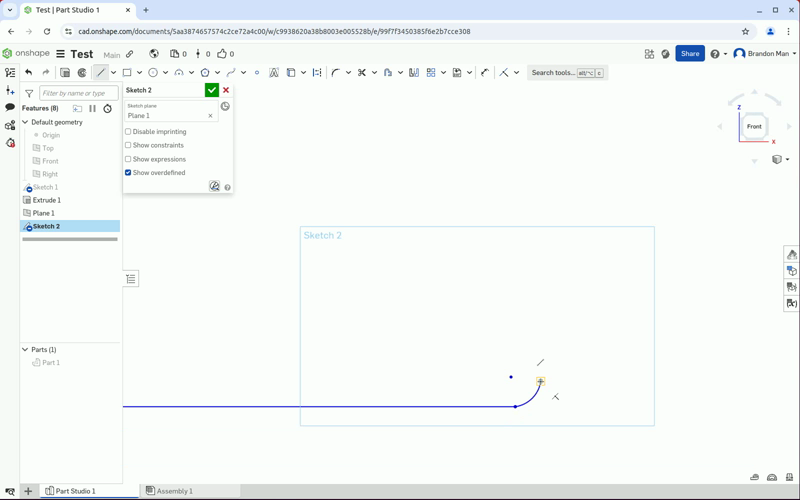
scroll(-6)
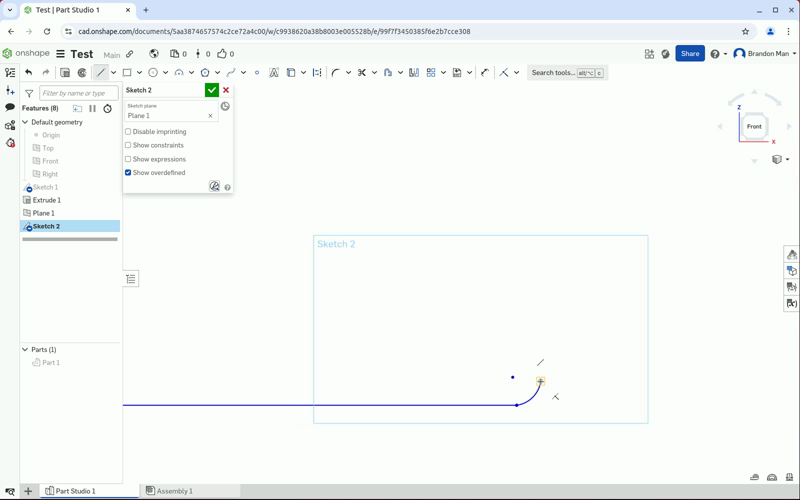
scroll(-6)
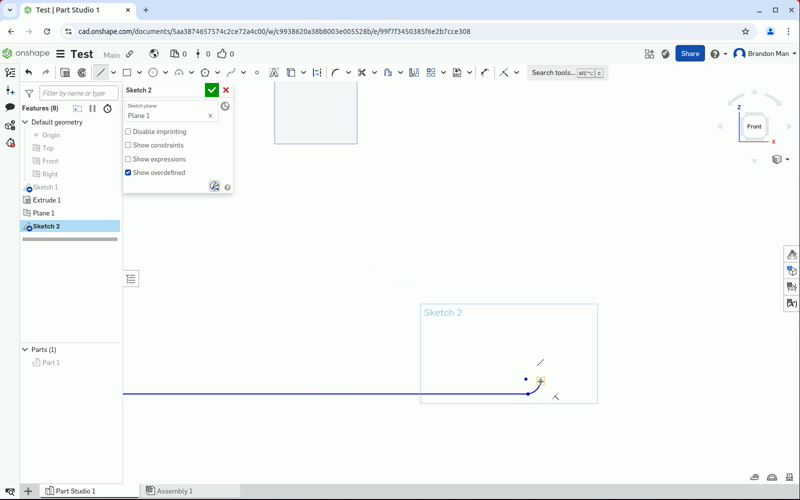
scroll(-6)
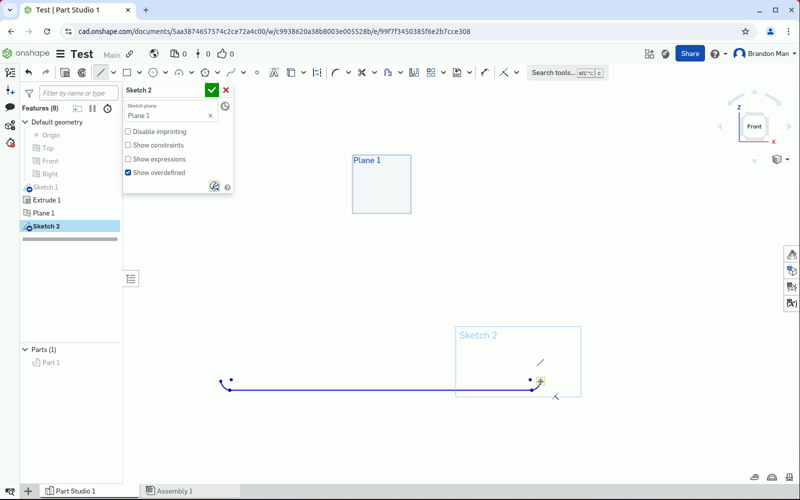
scroll(-6)
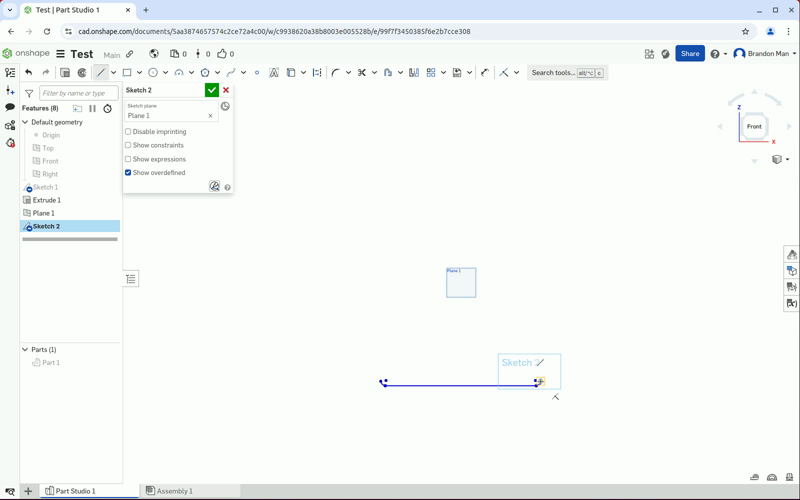
key_down(shift)
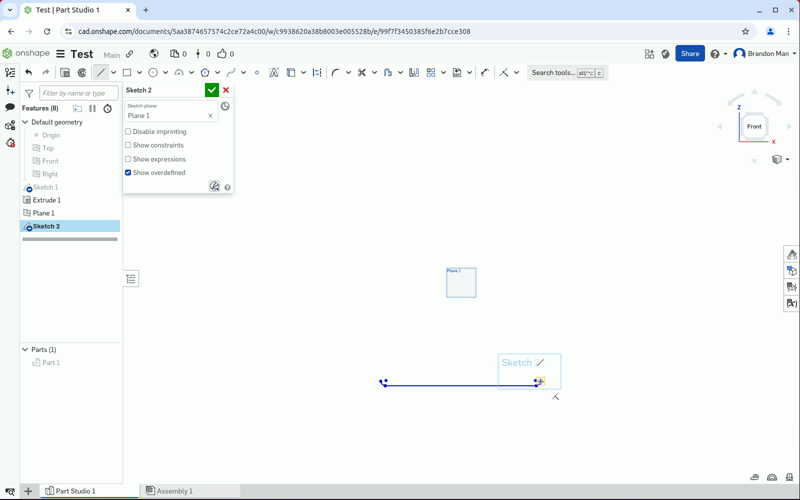
mouse_move(540, 183)
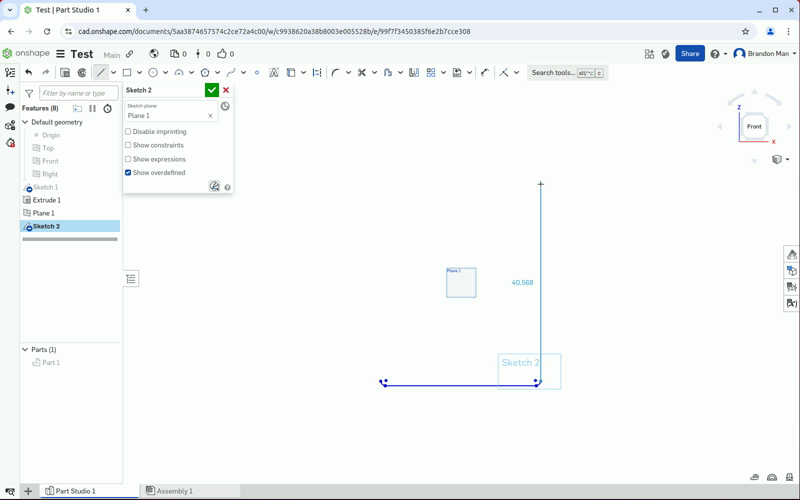
click(540, 183)
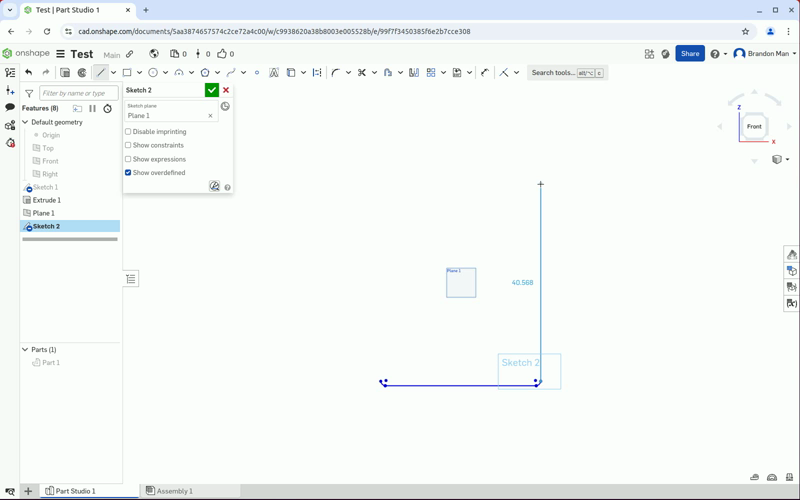
key_up(shift)
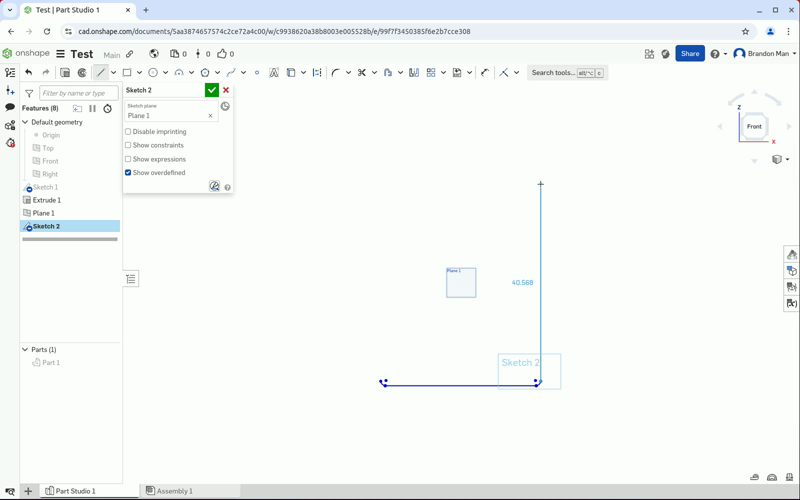
key(esc)
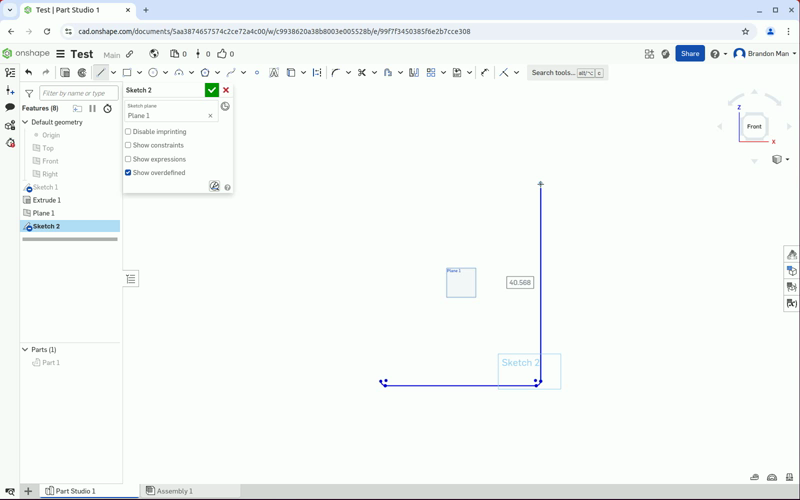
key(a)
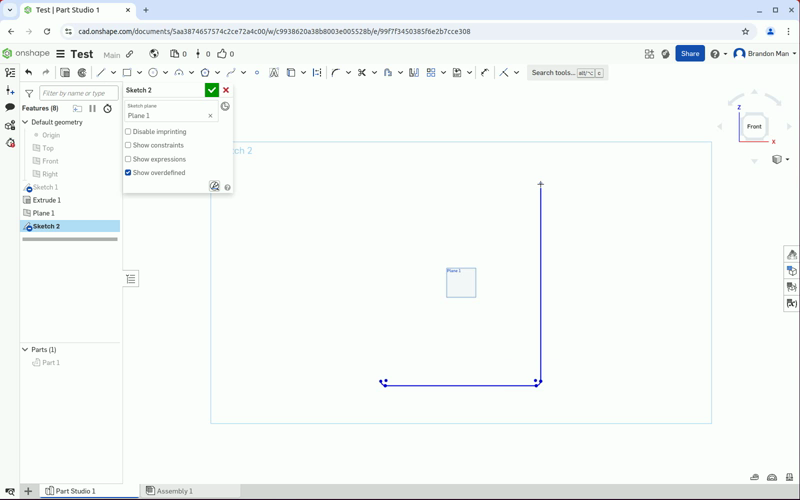
mouse_move(540, 183)
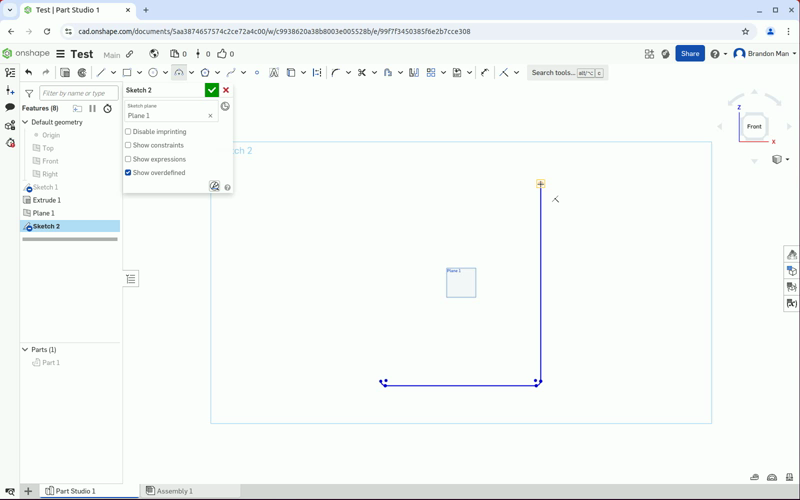
click(540, 183)
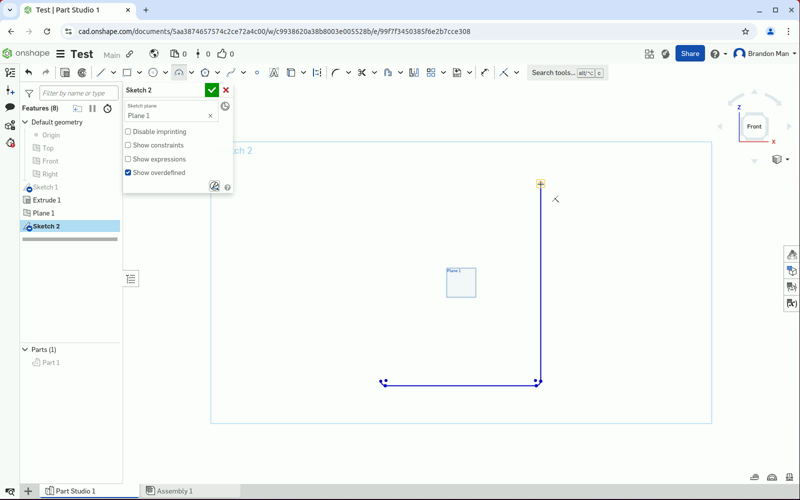
key_down(shift)
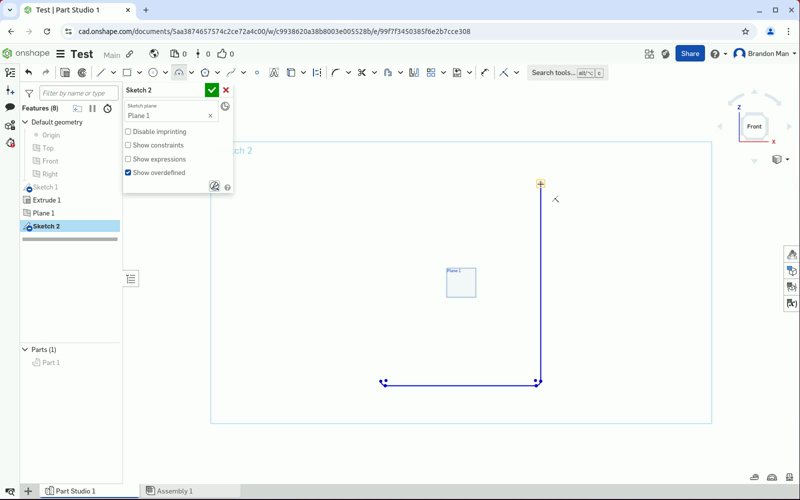
mouse_move(536, 179)
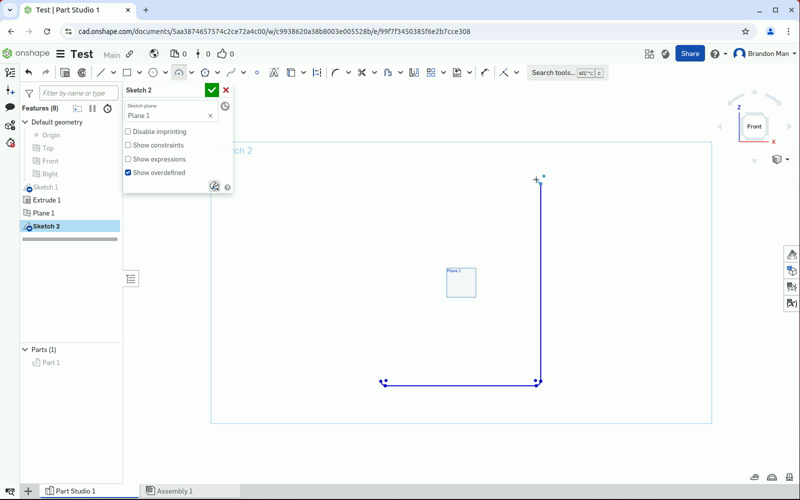
scroll(6)
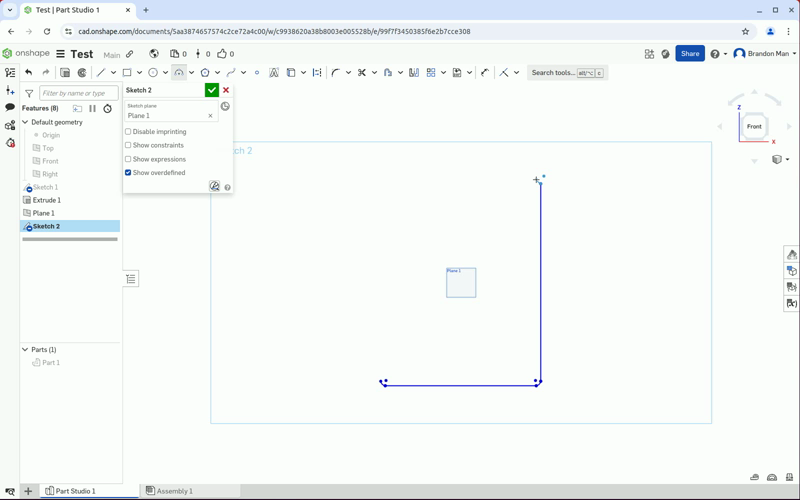
scroll(6)
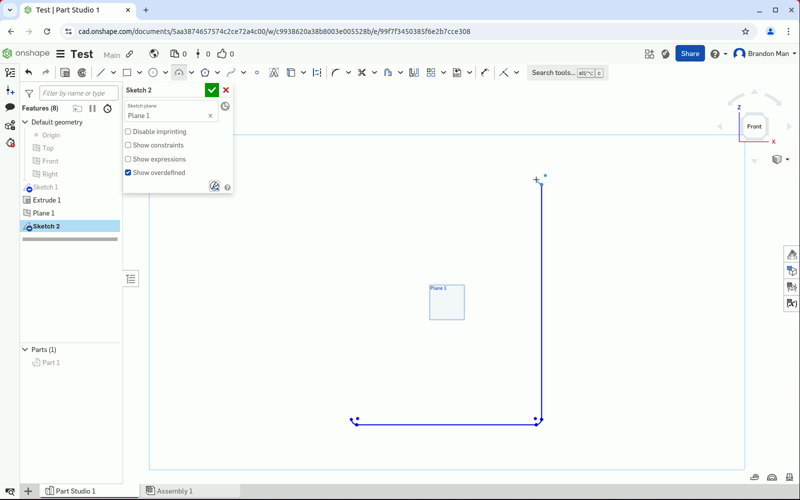
scroll(6)
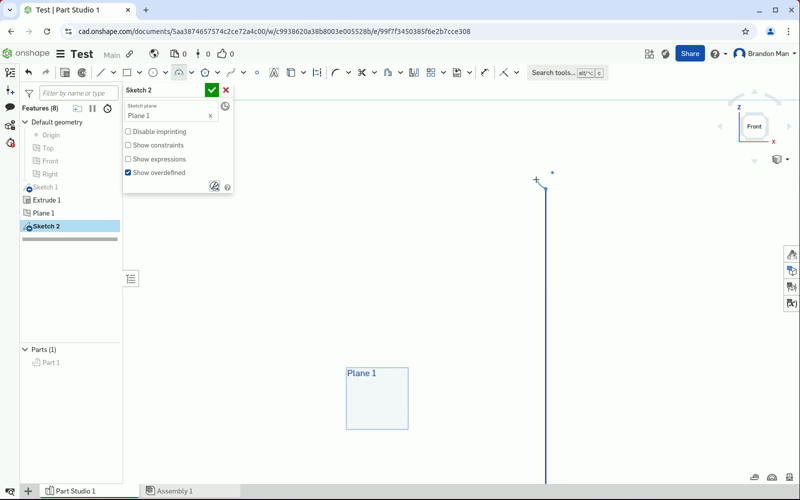
scroll(6)
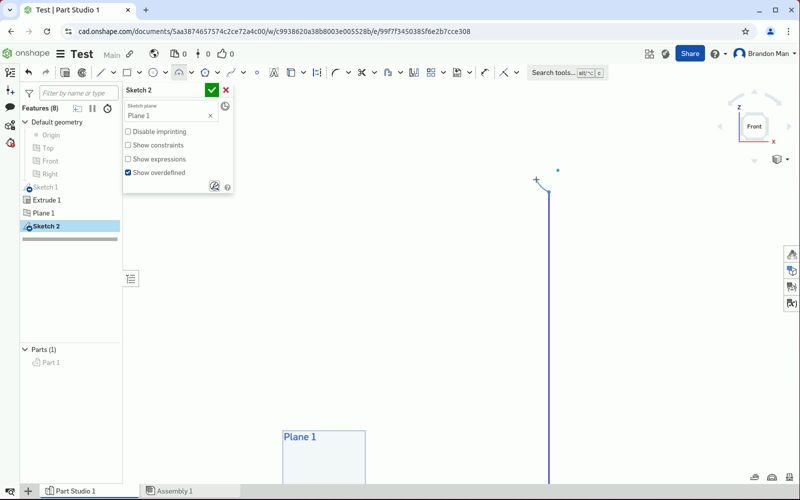
scroll(6)
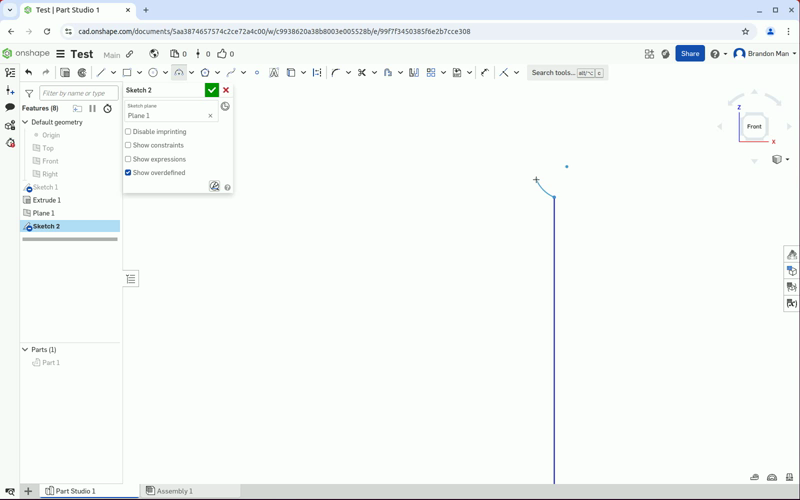
scroll(6)
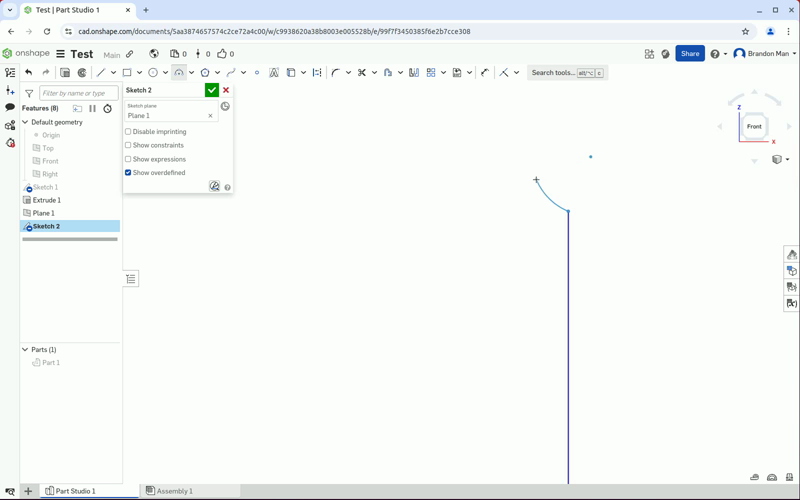
scroll(6)
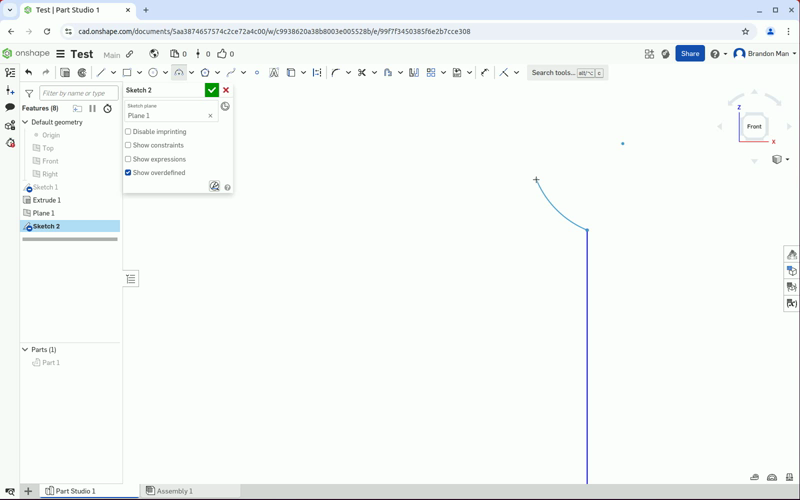
click(536, 179)
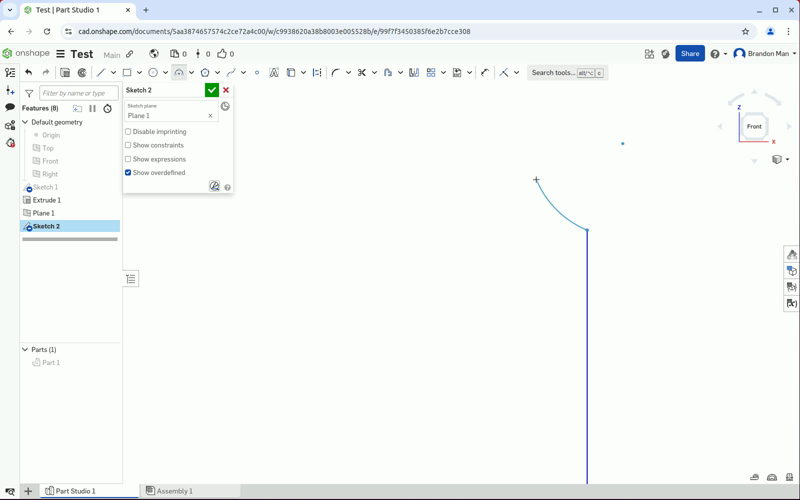
scroll(-6)
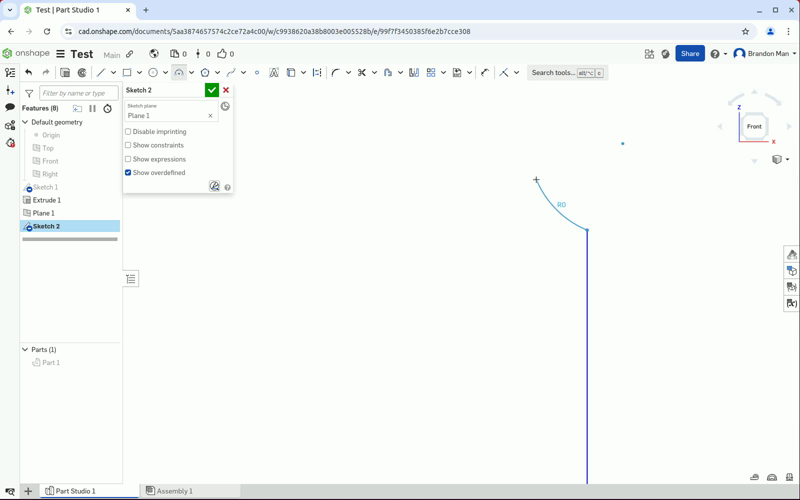
scroll(-6)
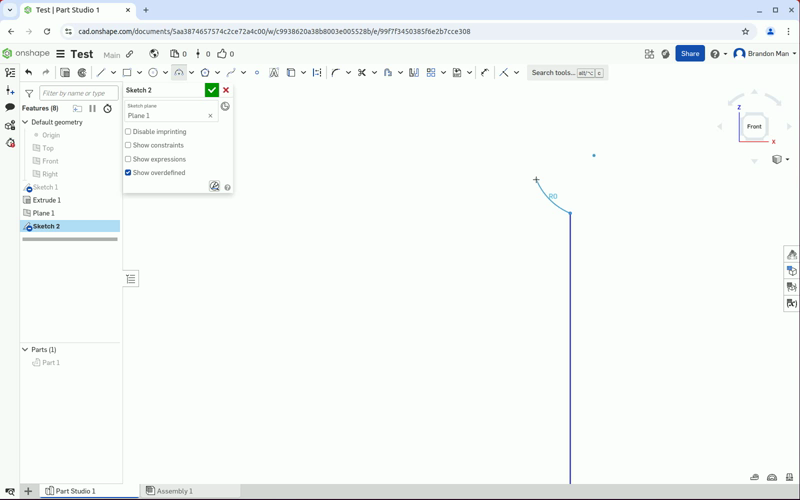
scroll(-6)
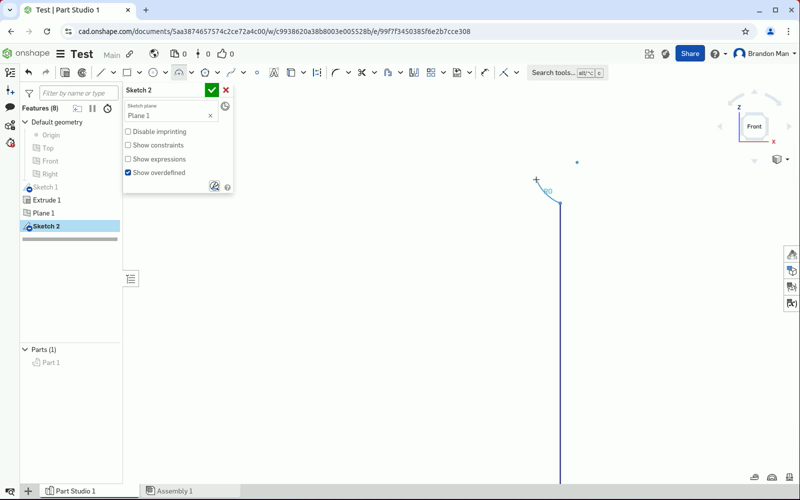
scroll(-6)
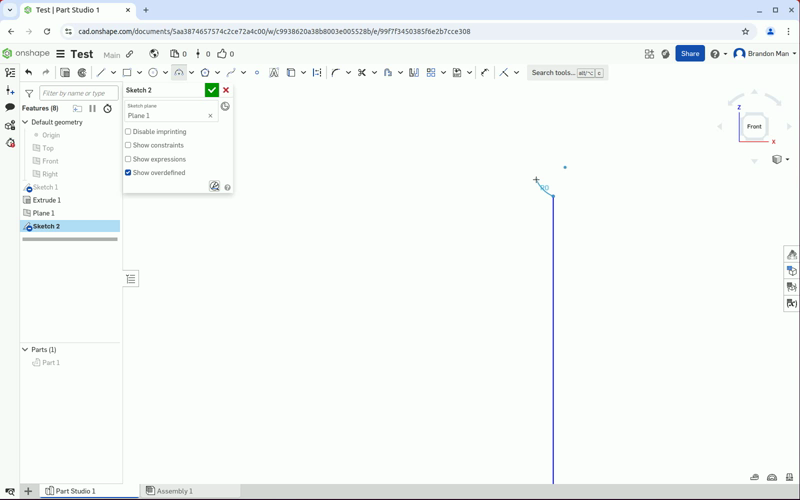
scroll(-6)
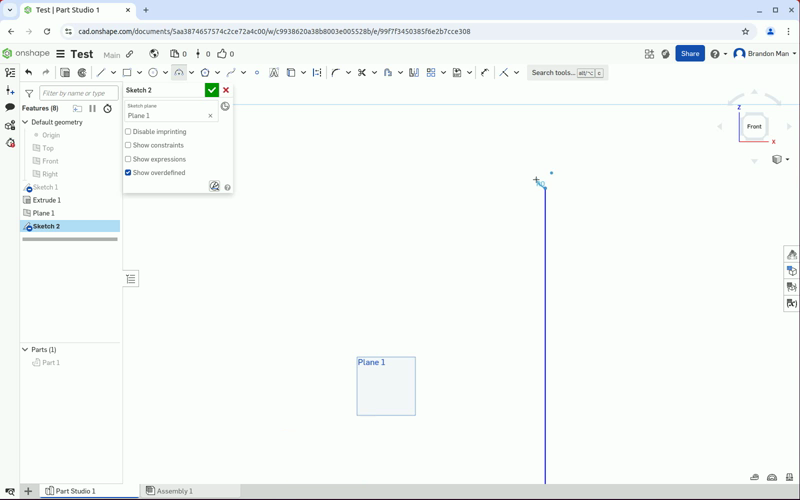
scroll(-6)
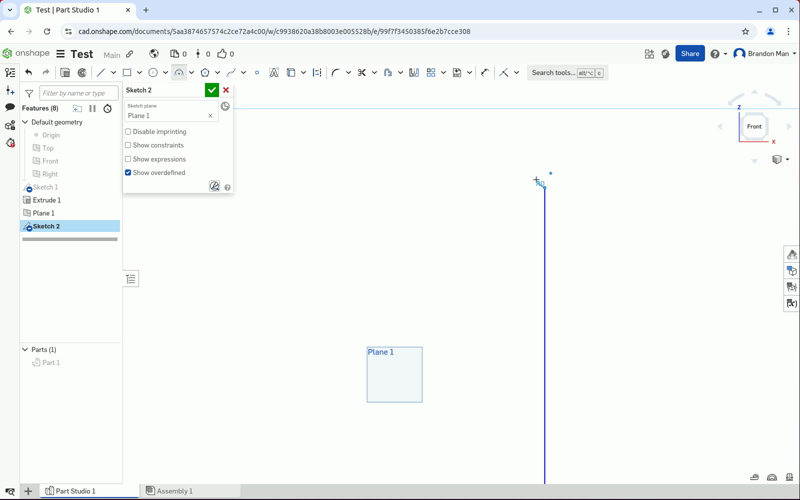
scroll(-6)
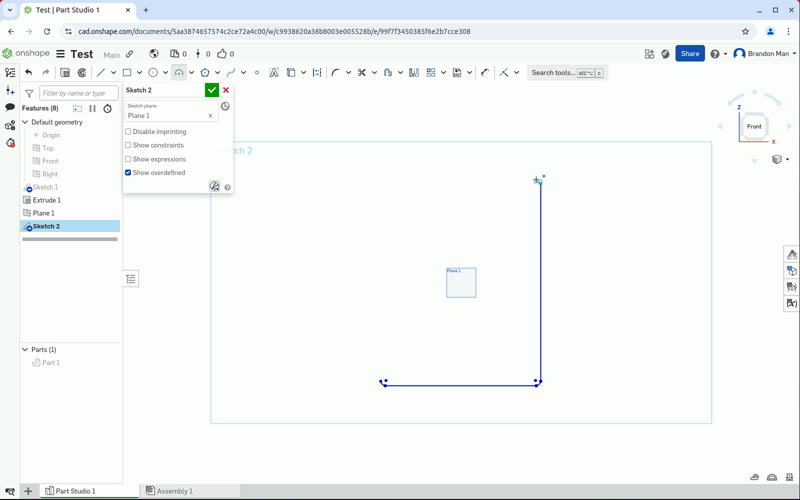
mouse_move(539, 180)
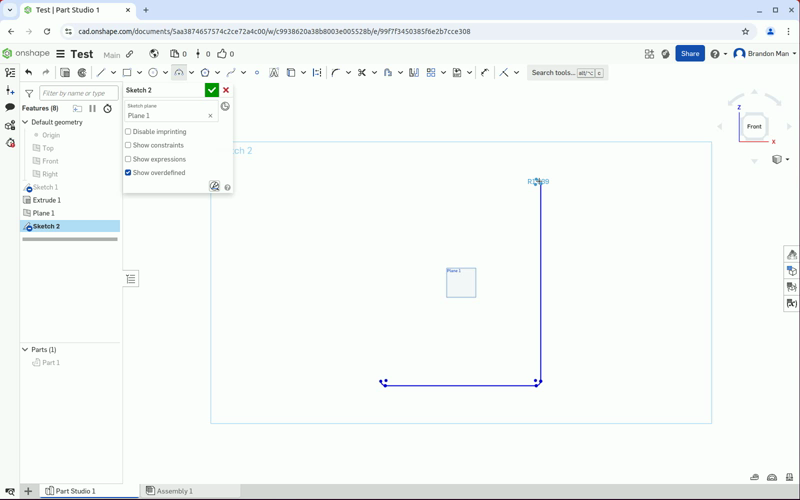
scroll(6)
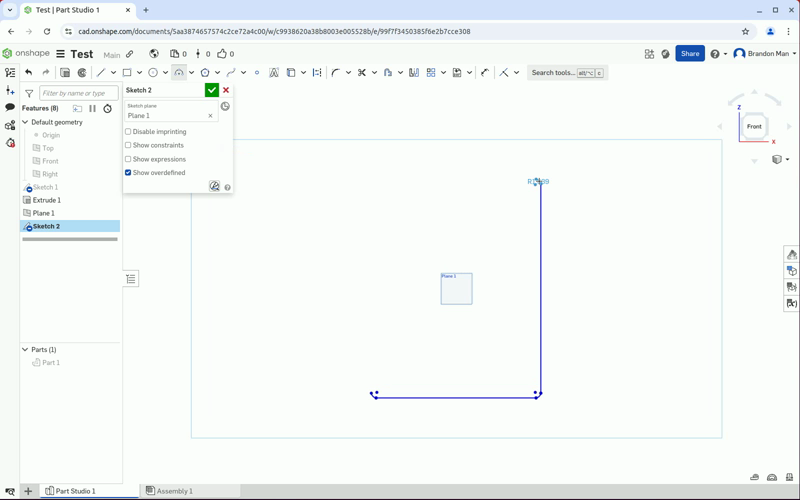
scroll(6)
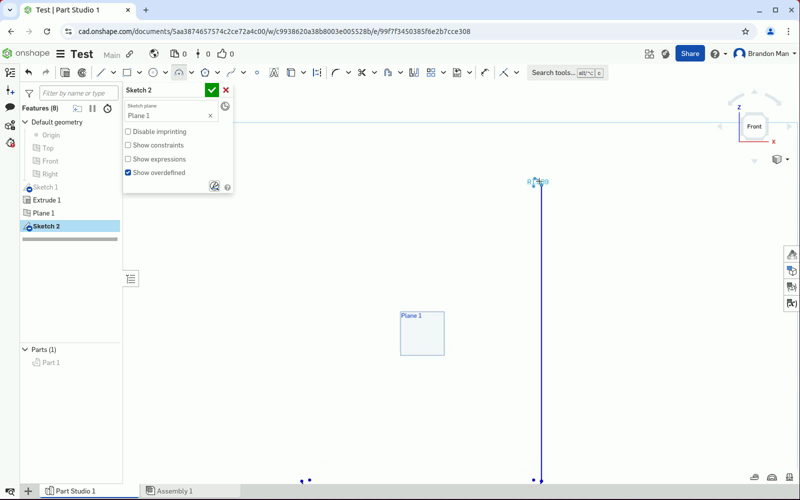
scroll(6)
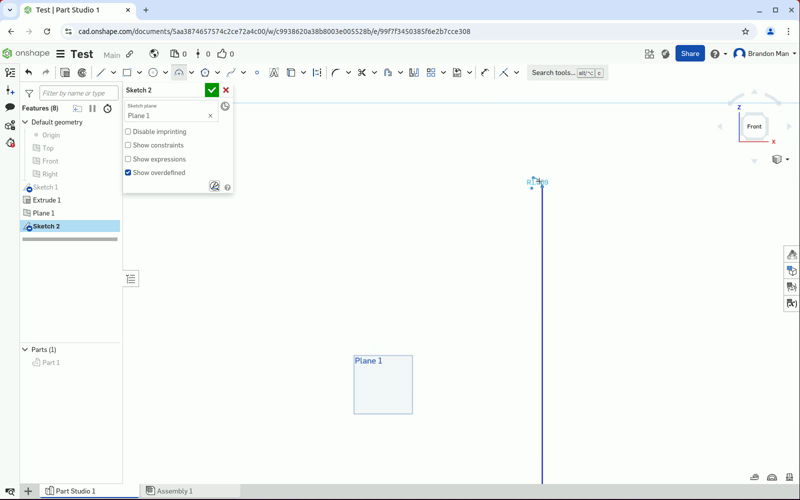
scroll(6)
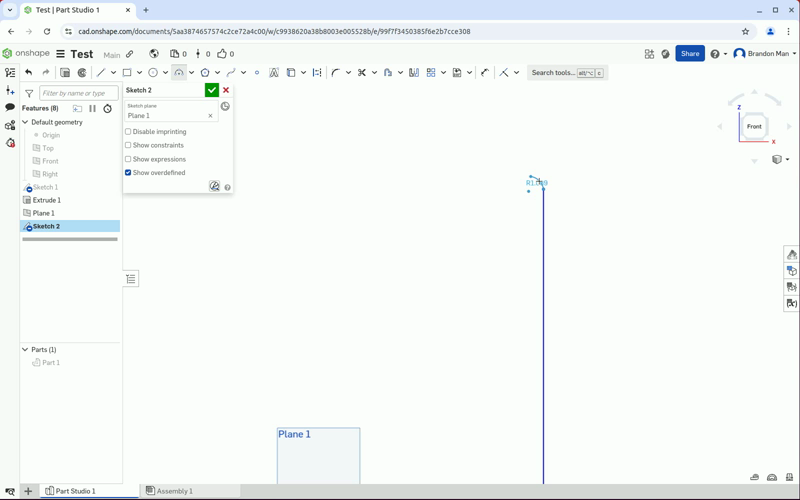
scroll(6)
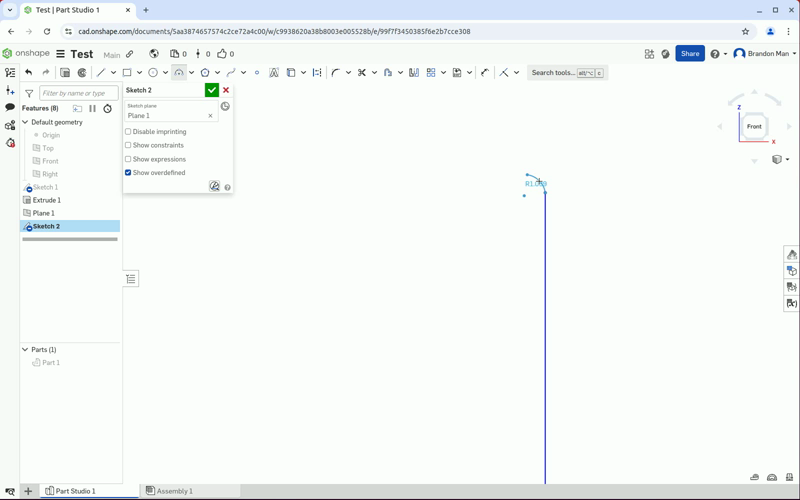
scroll(6)
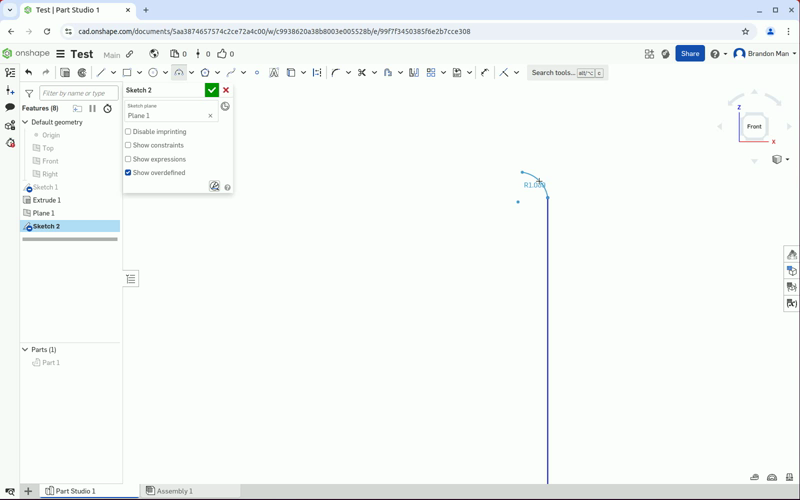
scroll(6)
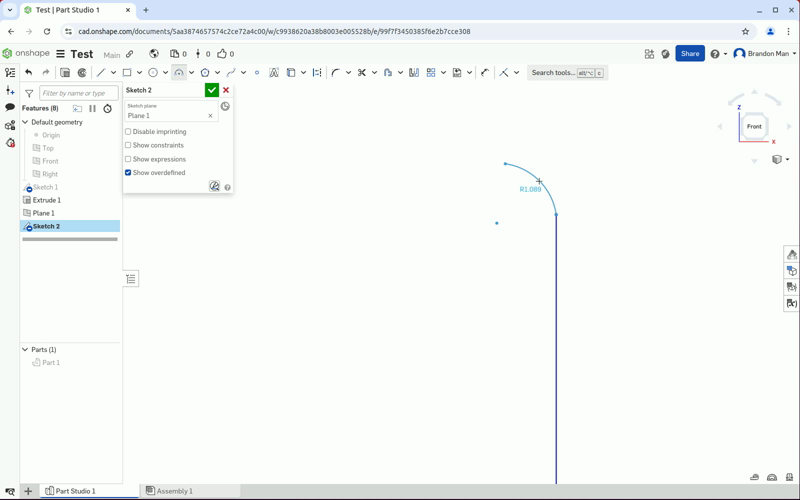
click(539, 180)
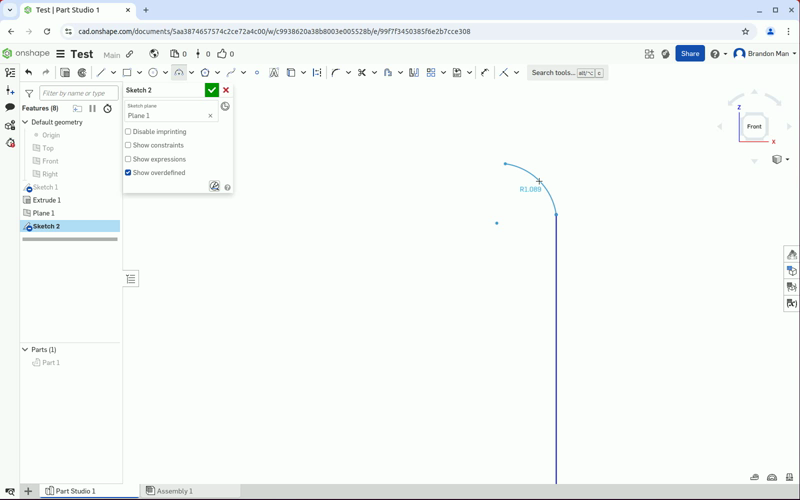
scroll(-6)
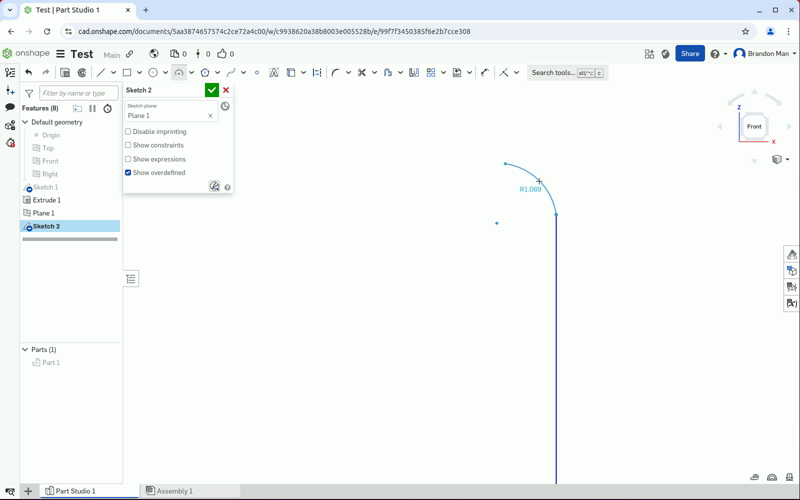
scroll(-6)
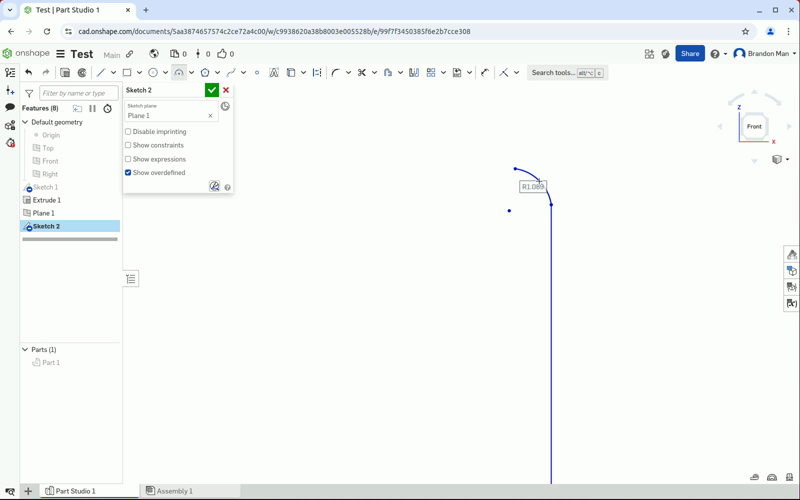
scroll(-6)
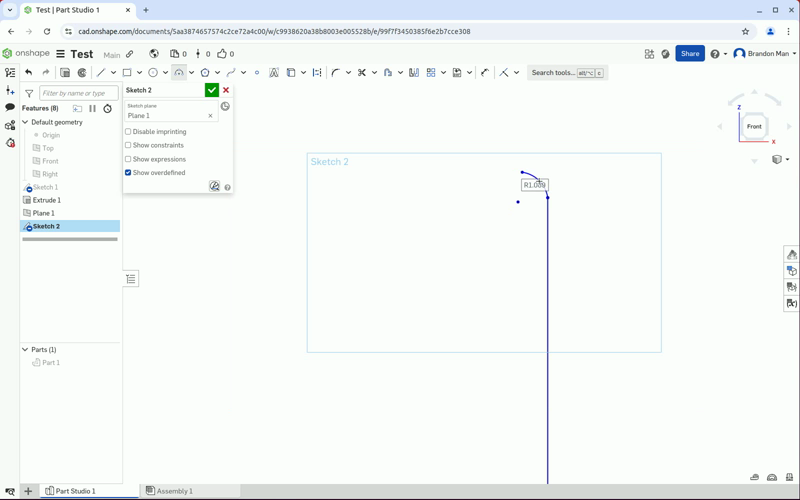
scroll(-6)
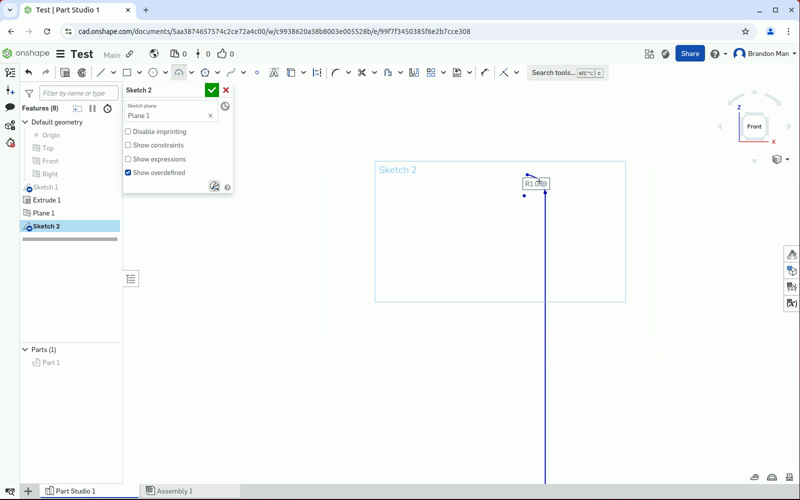
scroll(-6)
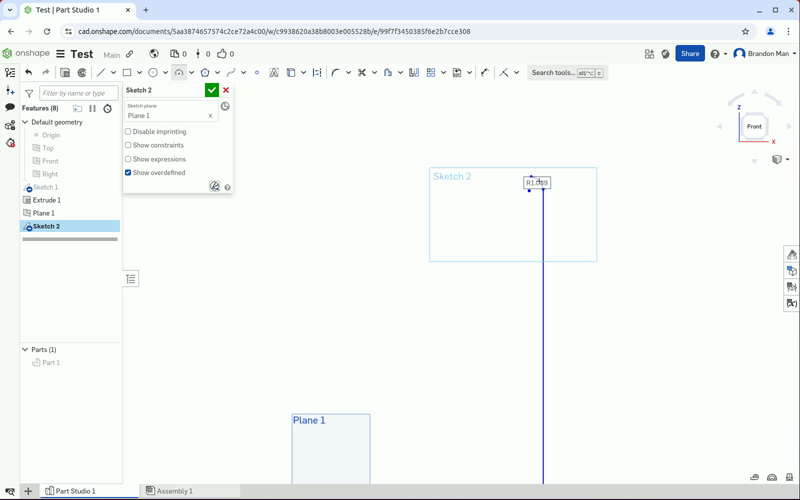
scroll(-6)
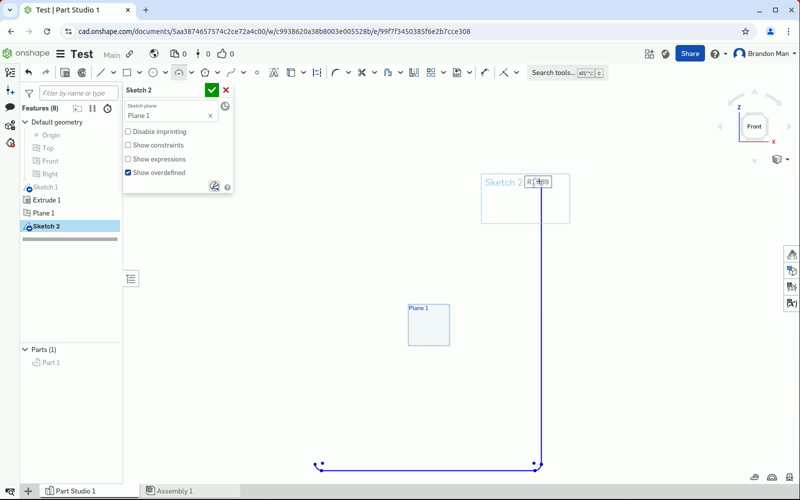
scroll(-6)
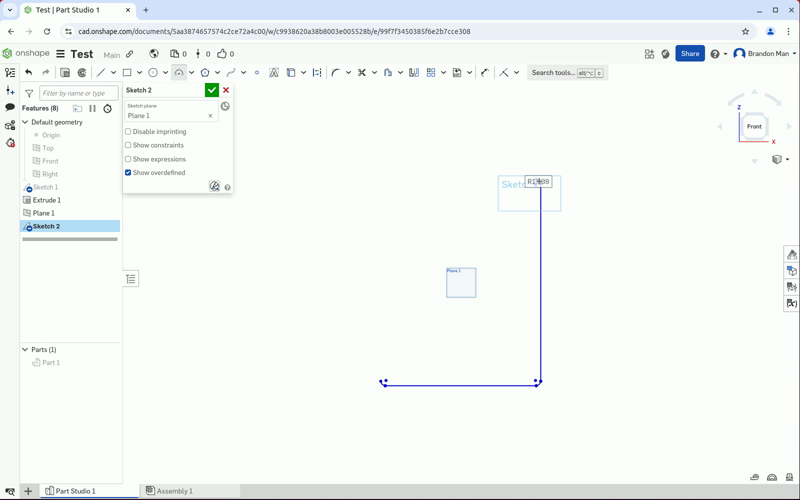
key_up(shift)
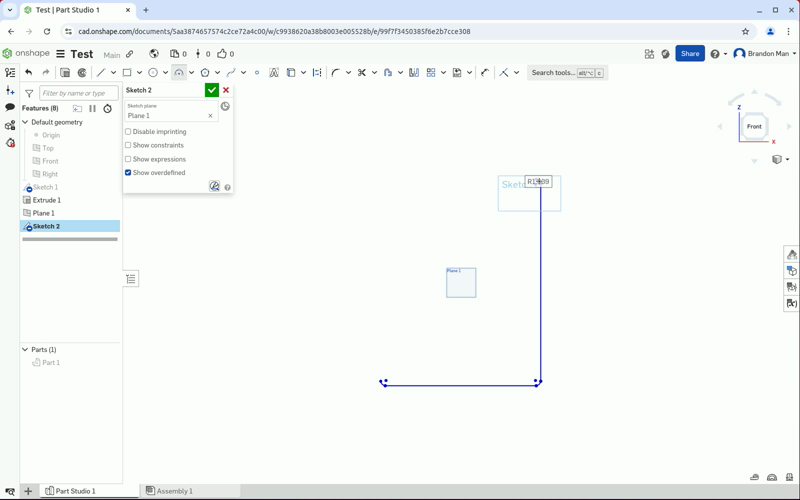
key(esc)
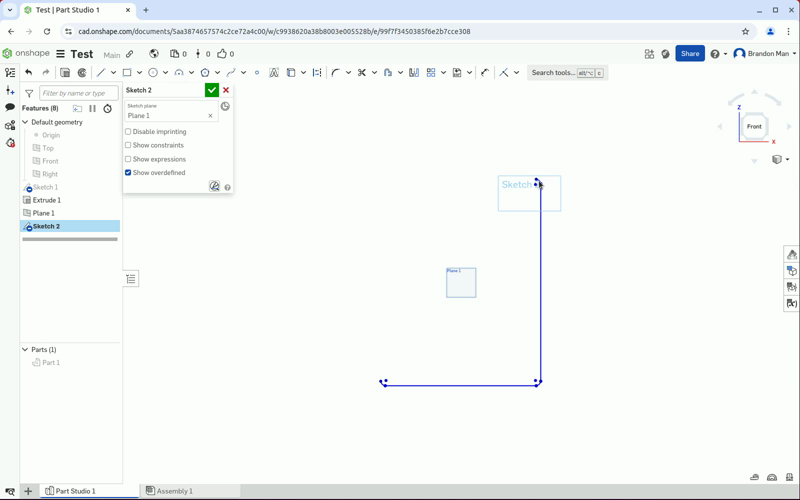
key(l)
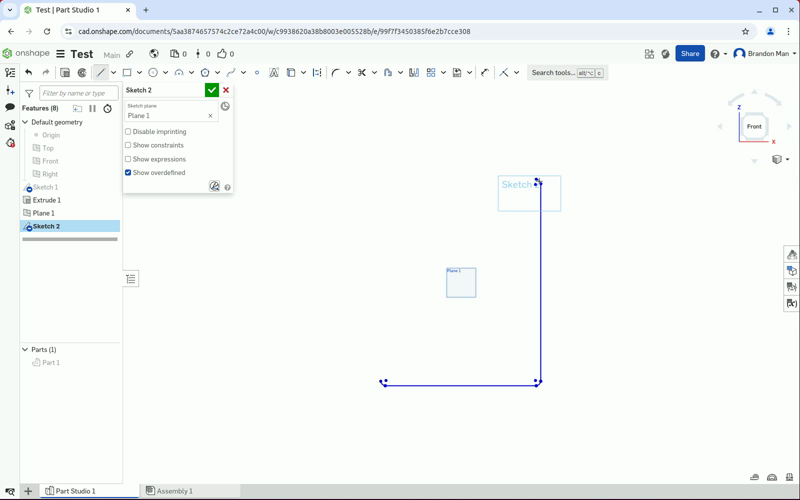
mouse_move(536, 179)
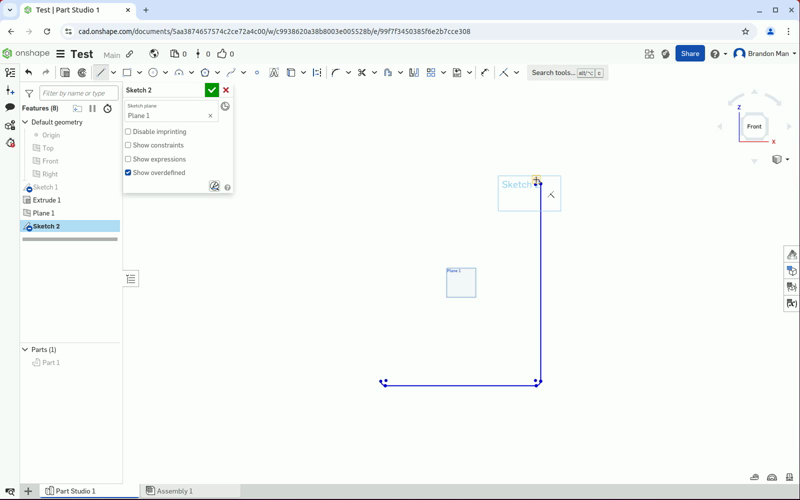
scroll(6)
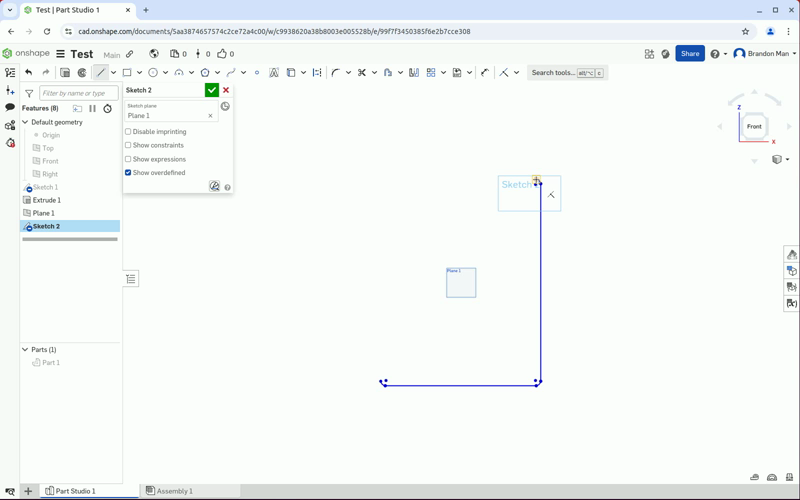
scroll(6)
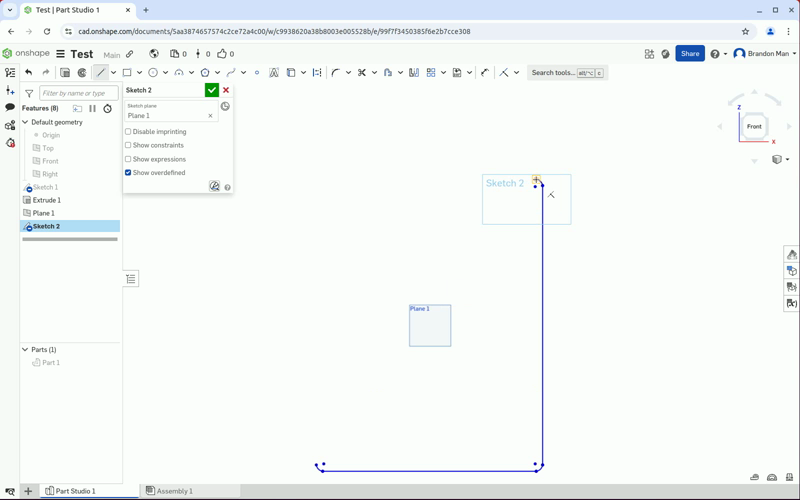
scroll(6)
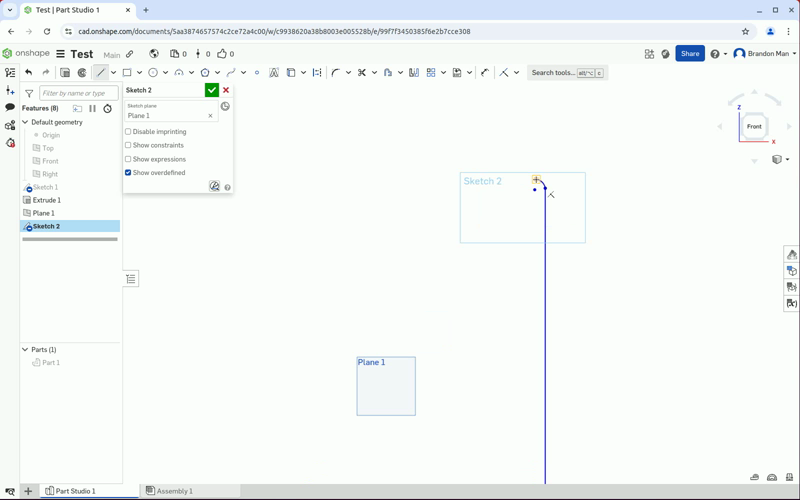
scroll(6)
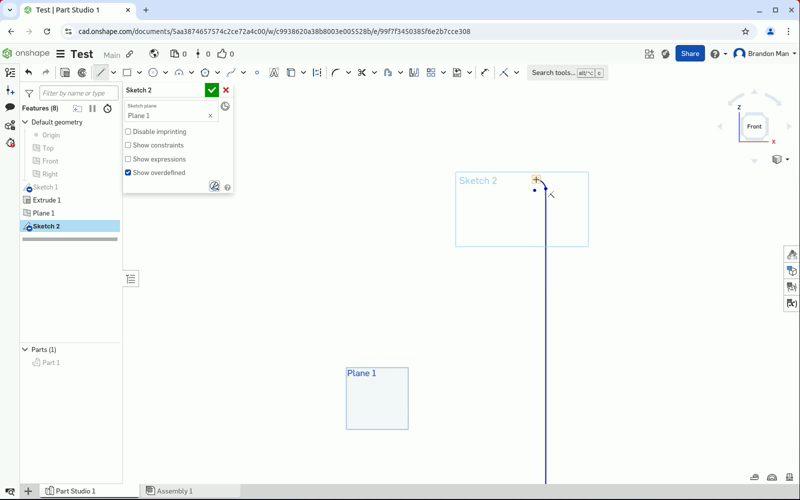
scroll(6)
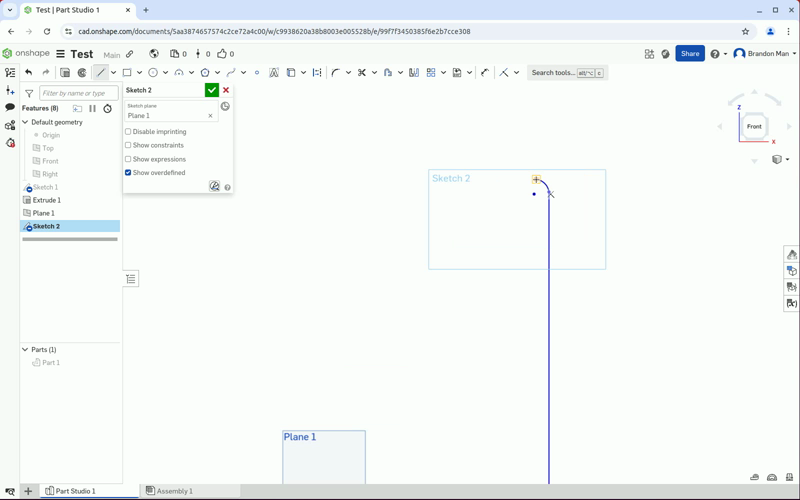
scroll(6)
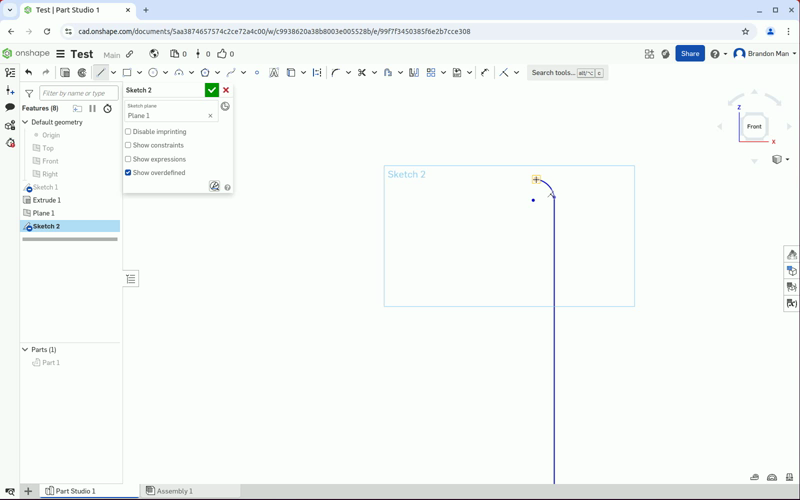
scroll(6)
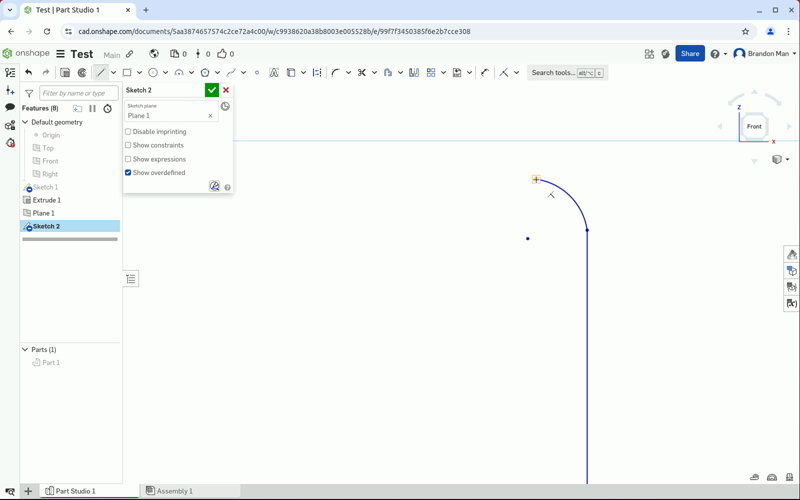
click(536, 179)
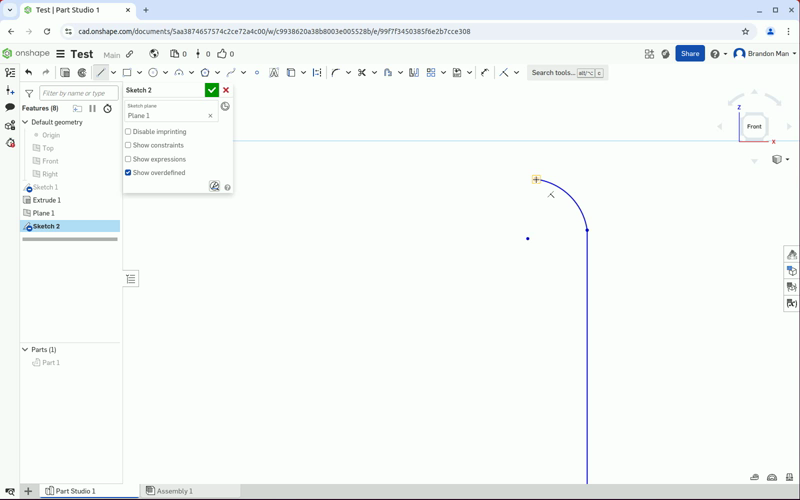
scroll(-6)
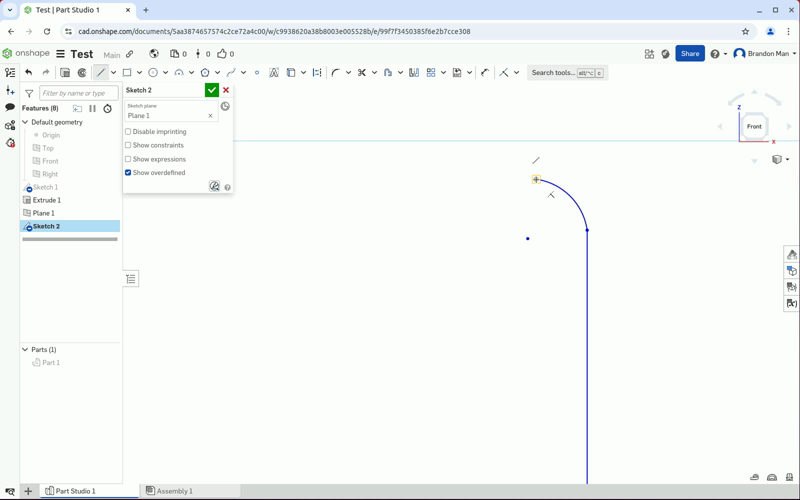
scroll(-6)
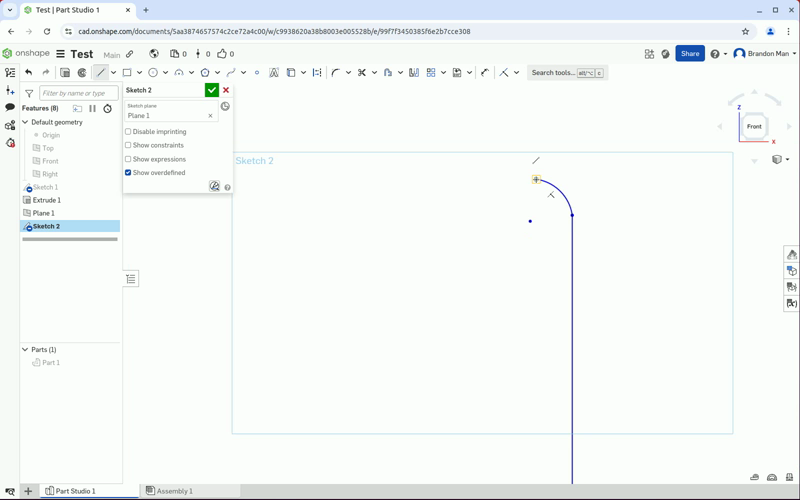
scroll(-6)
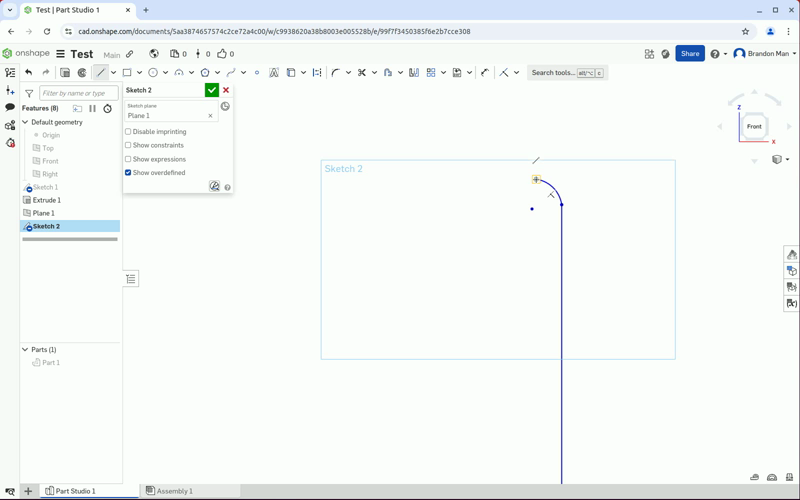
scroll(-6)
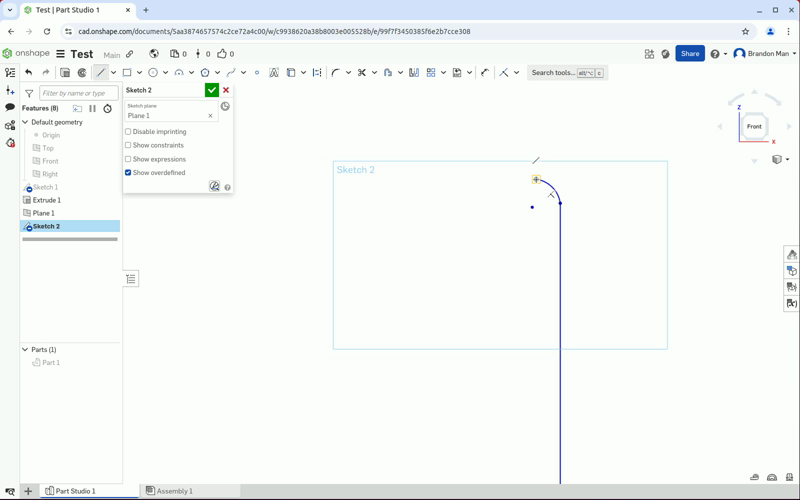
scroll(-6)
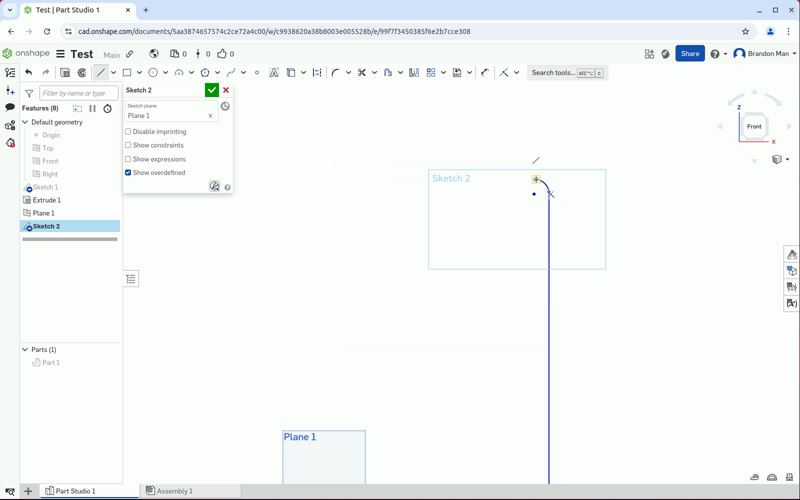
scroll(-6)
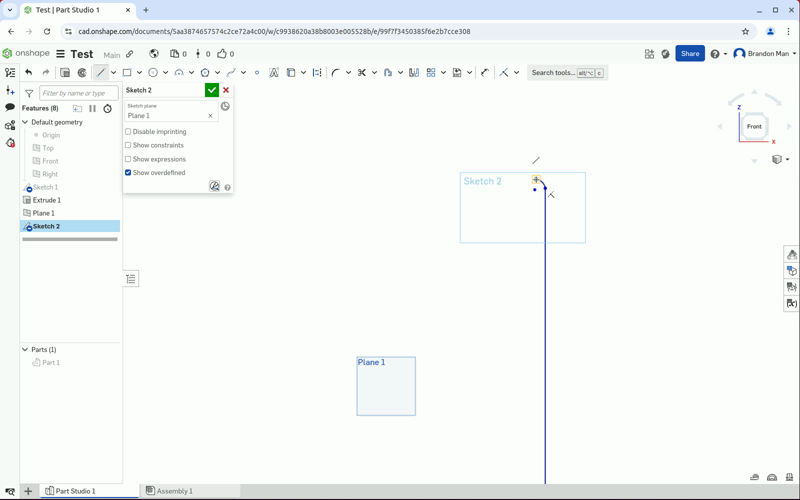
scroll(-6)
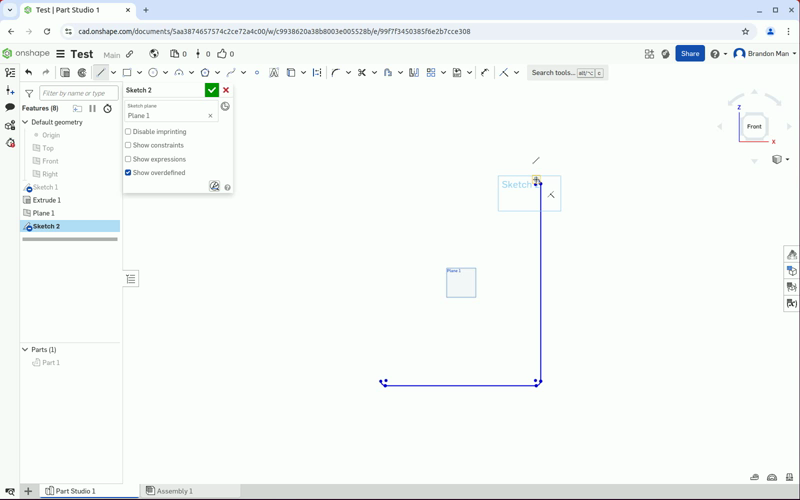
key_down(shift)
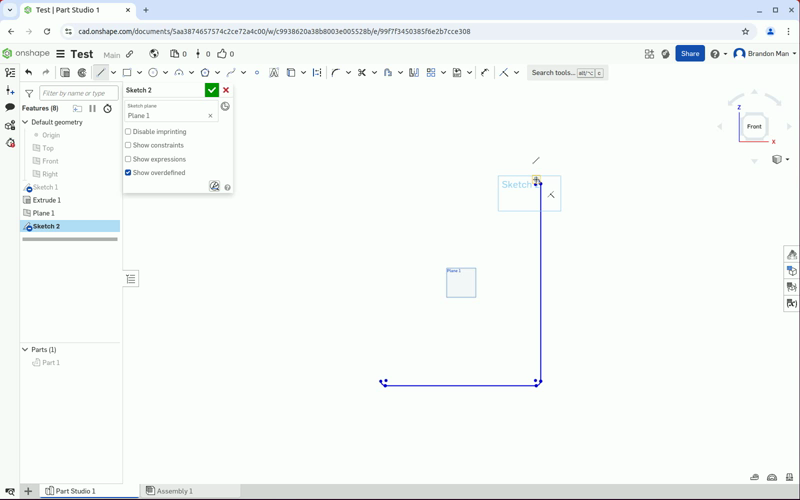
mouse_move(385, 179)
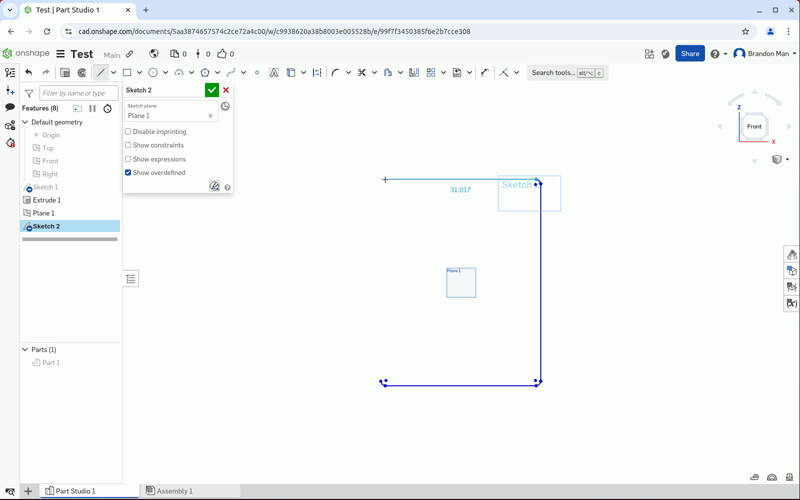
click(385, 179)
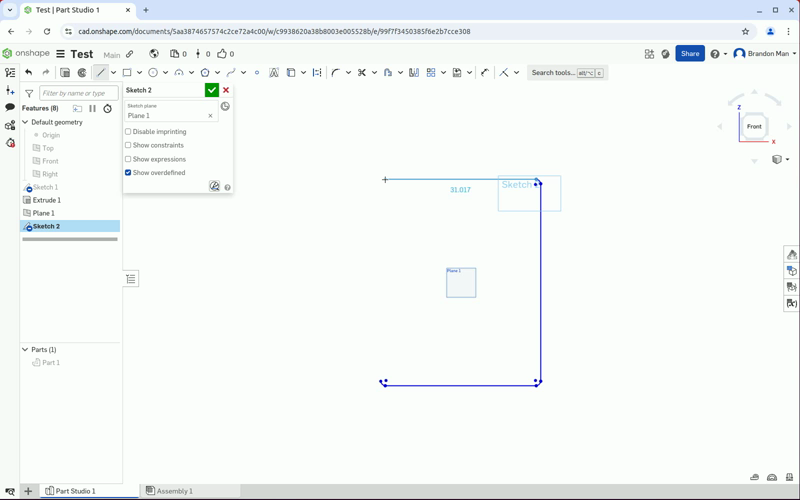
key_up(shift)
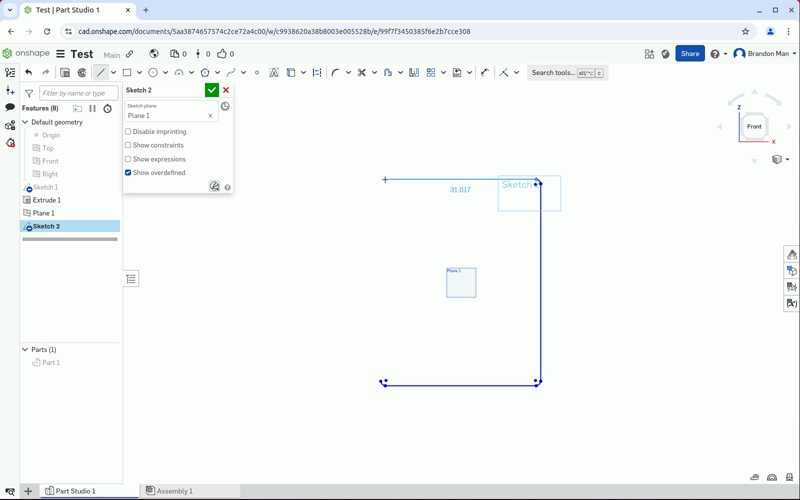
key(esc)
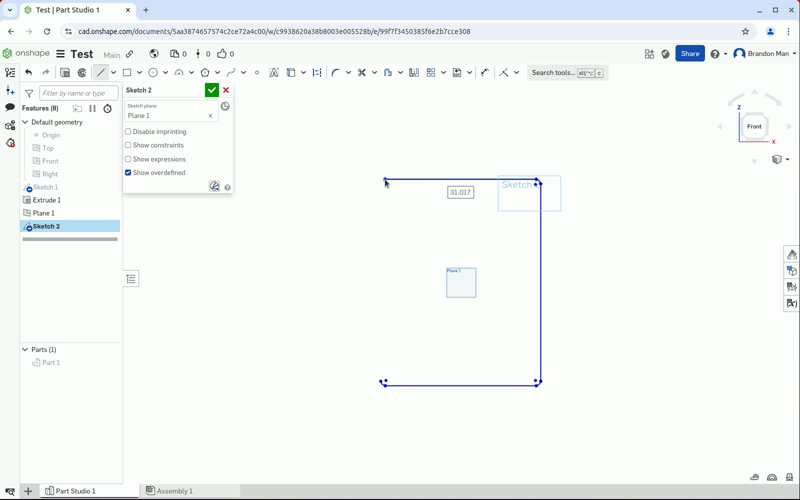
key(a)
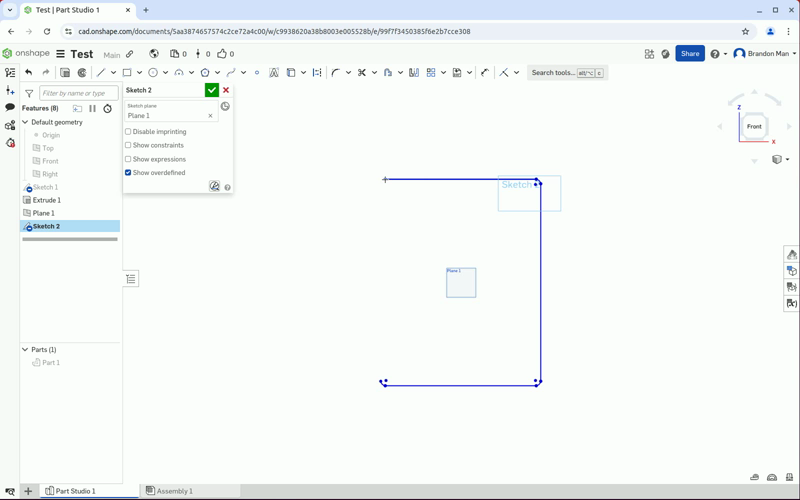
mouse_move(385, 179)
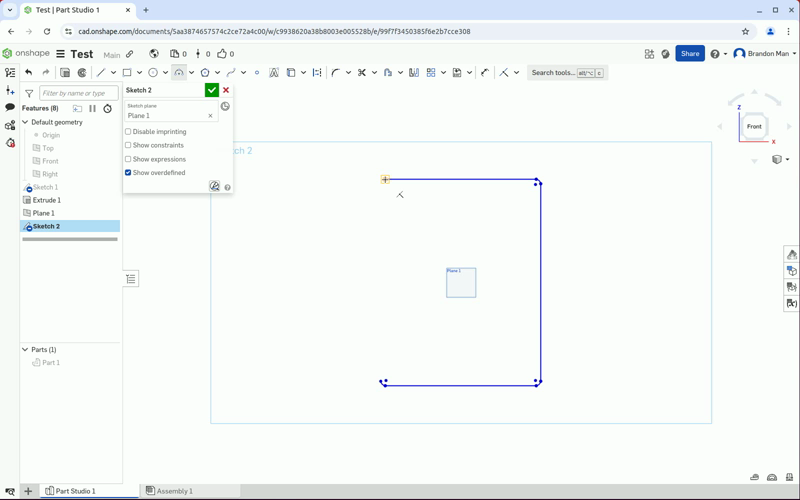
click(385, 179)
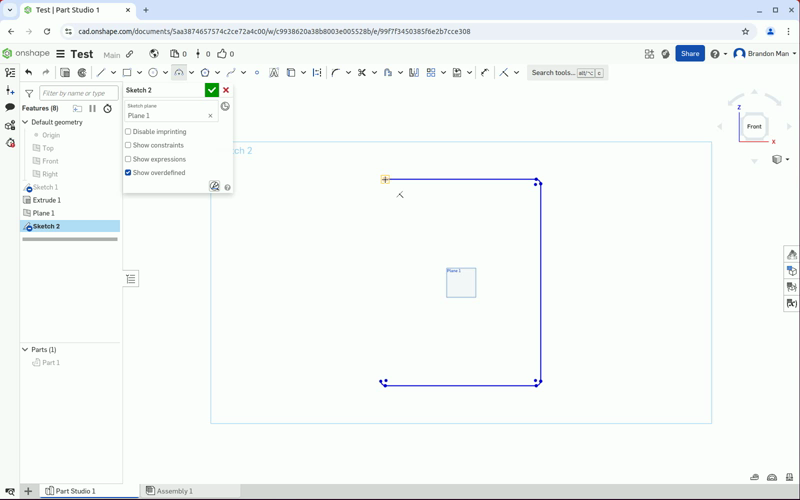
key_down(shift)
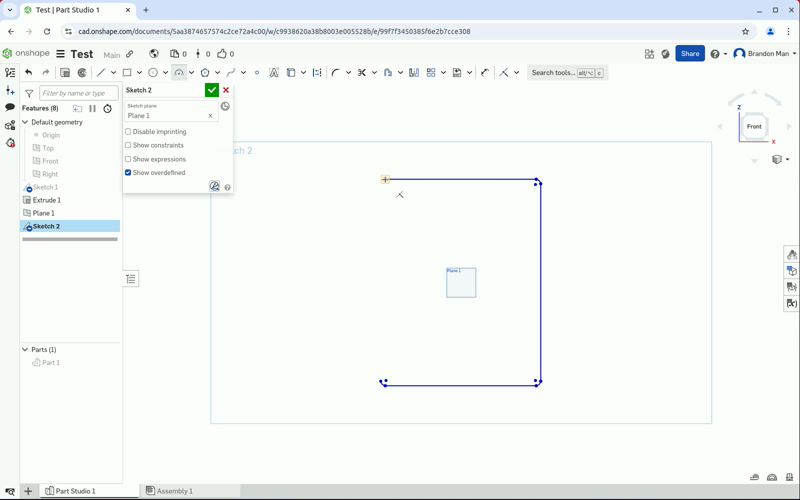
mouse_move(380, 183)
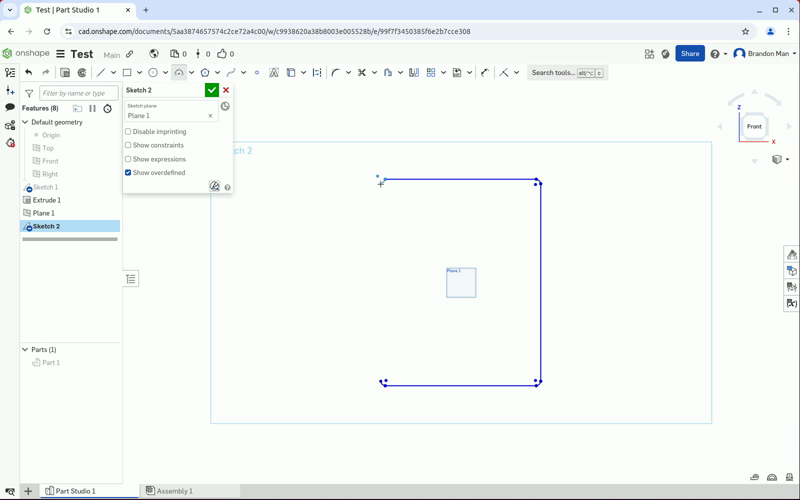
scroll(6)
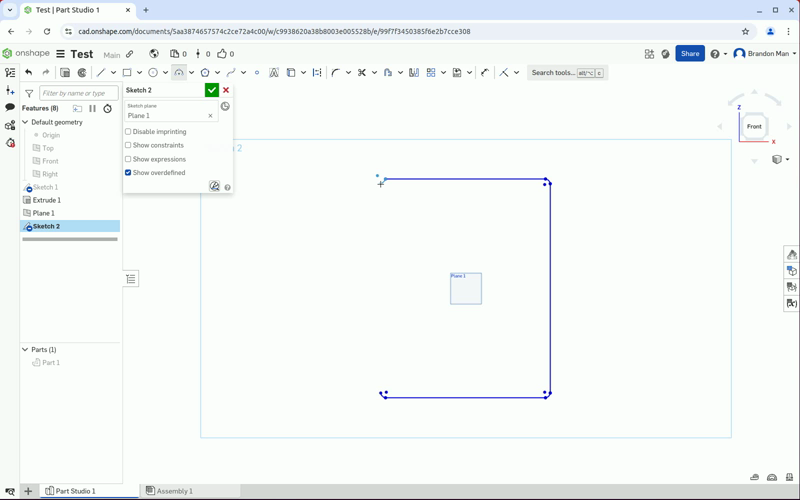
scroll(6)
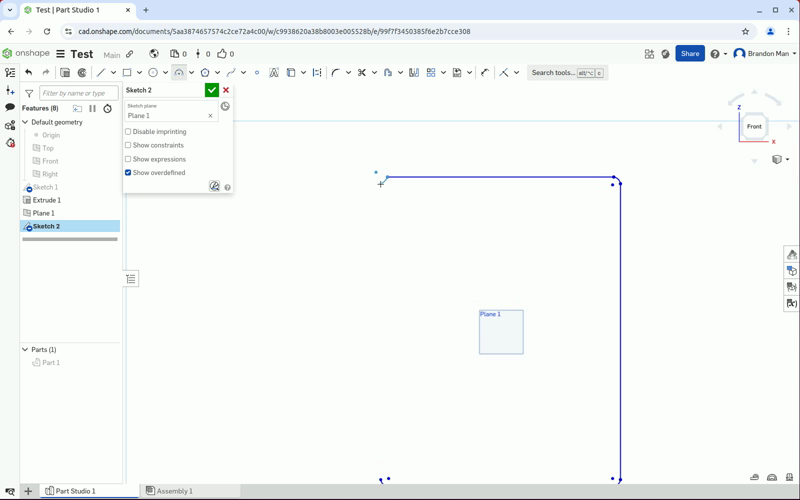
scroll(6)
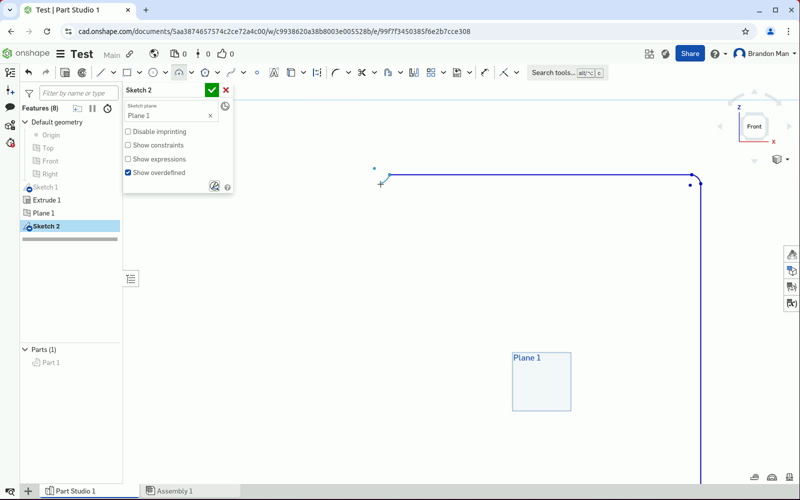
scroll(6)
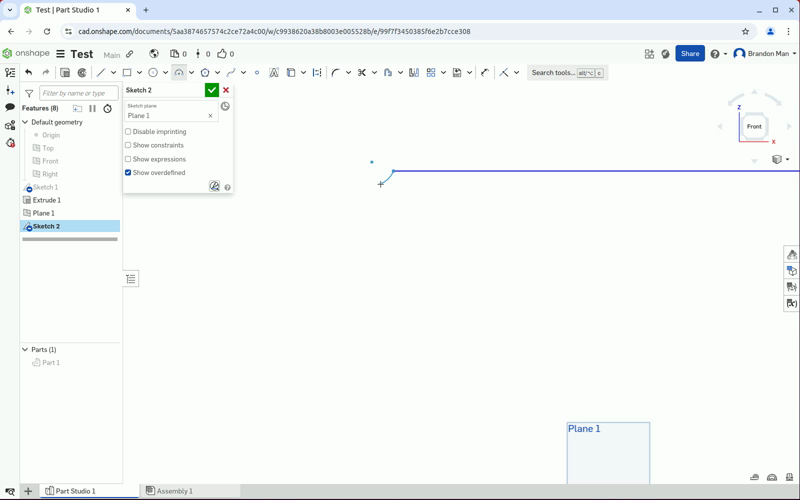
scroll(6)
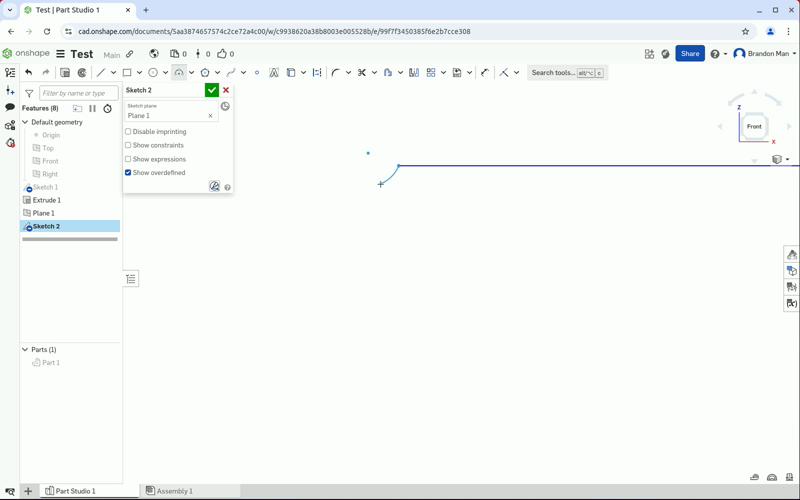
scroll(6)
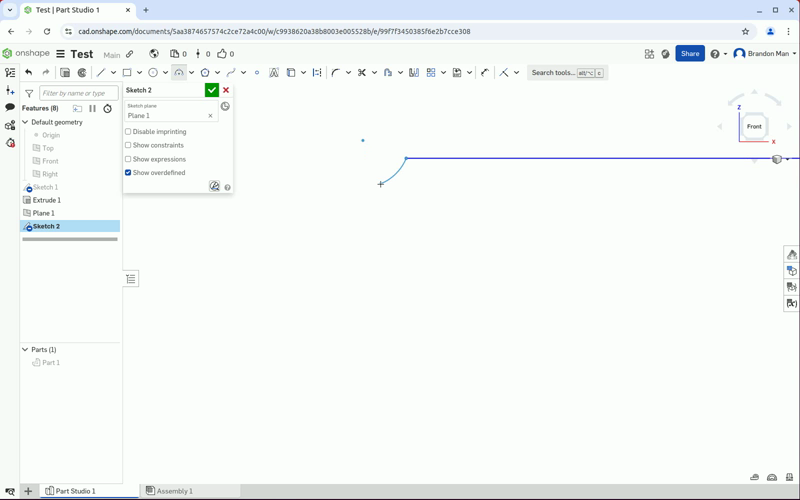
scroll(6)
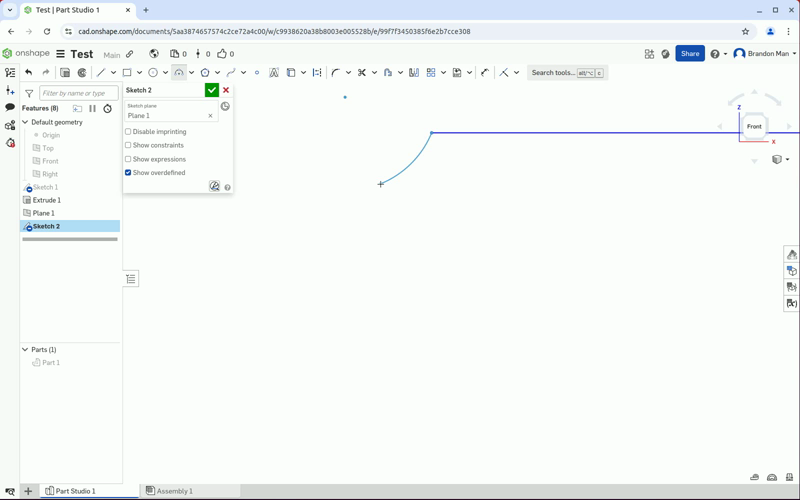
click(380, 183)
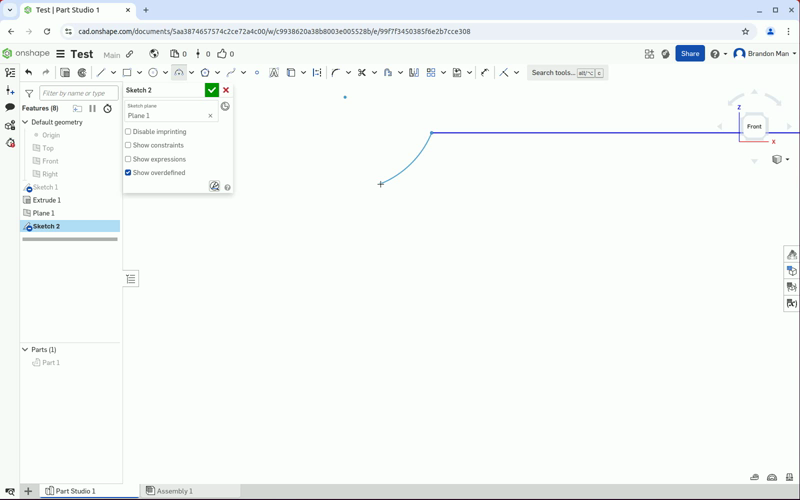
scroll(-6)
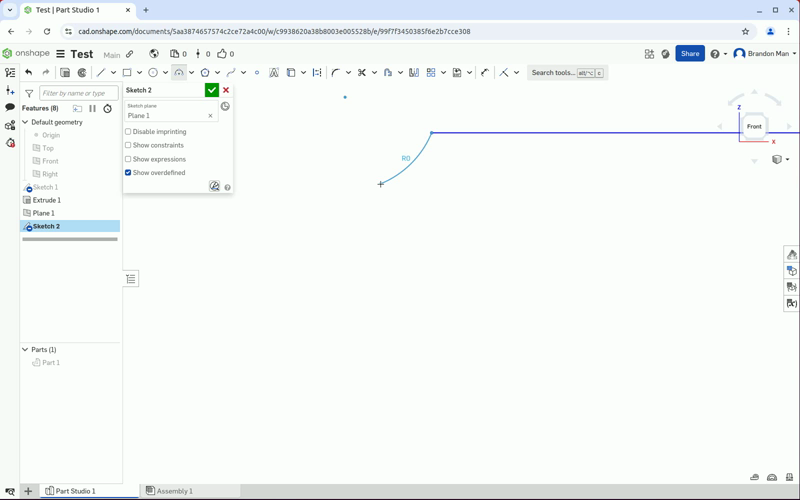
scroll(-6)
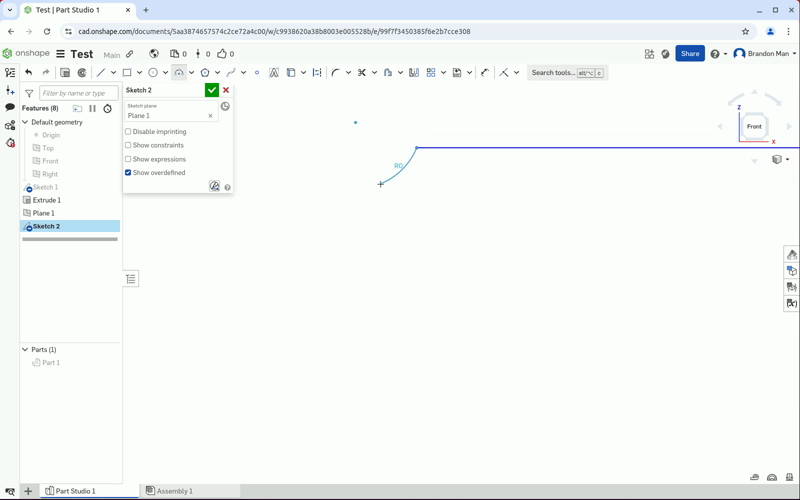
scroll(-6)
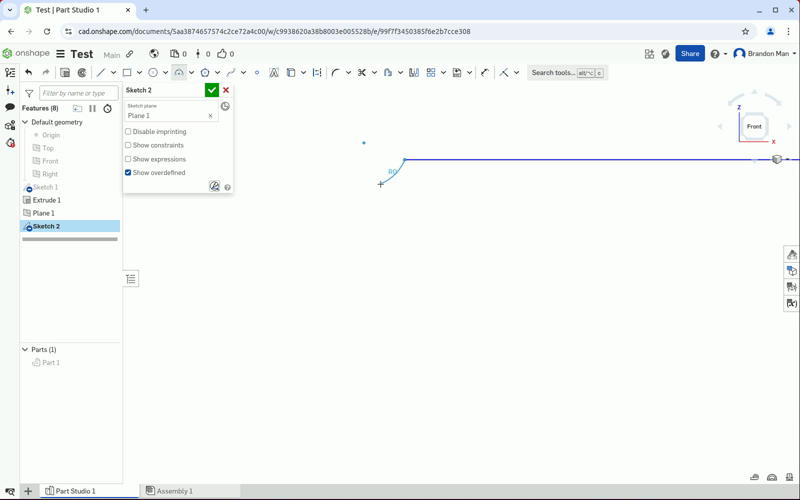
scroll(-6)
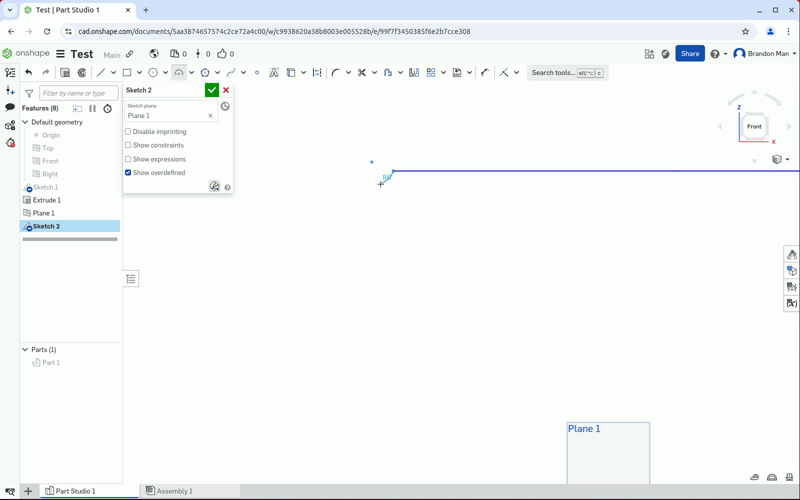
scroll(-6)
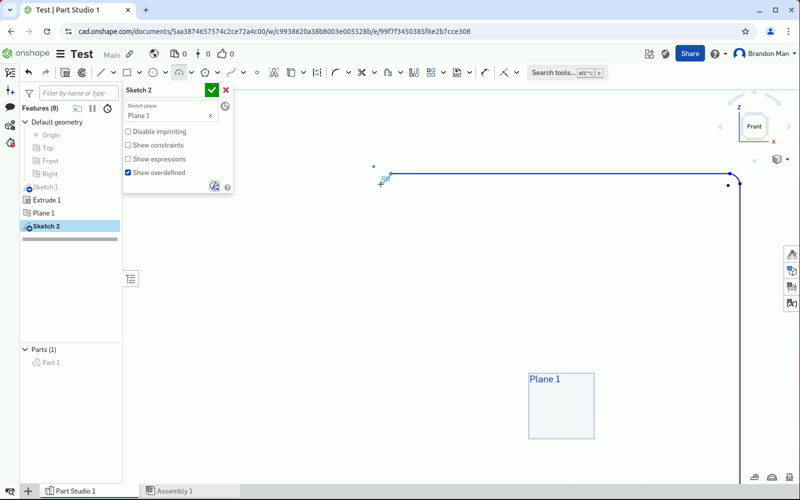
scroll(-6)
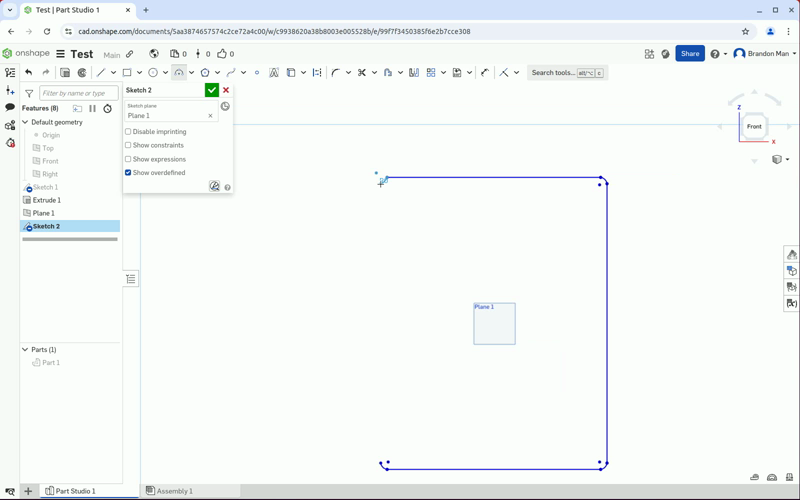
scroll(-6)
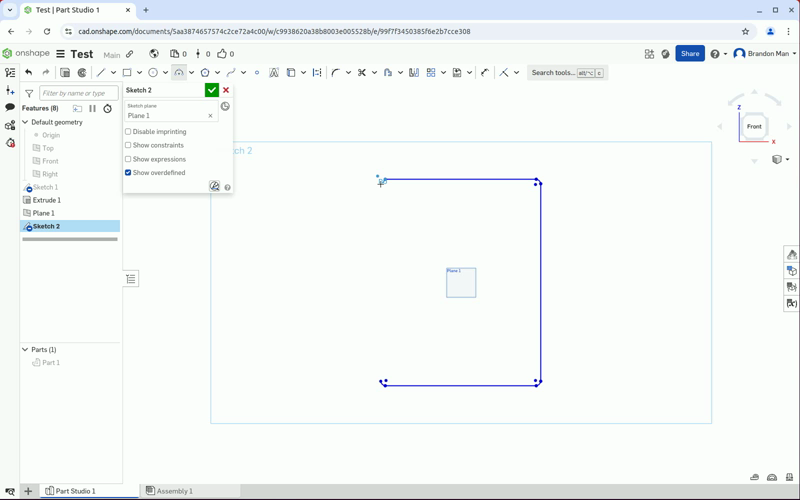
mouse_move(382, 180)
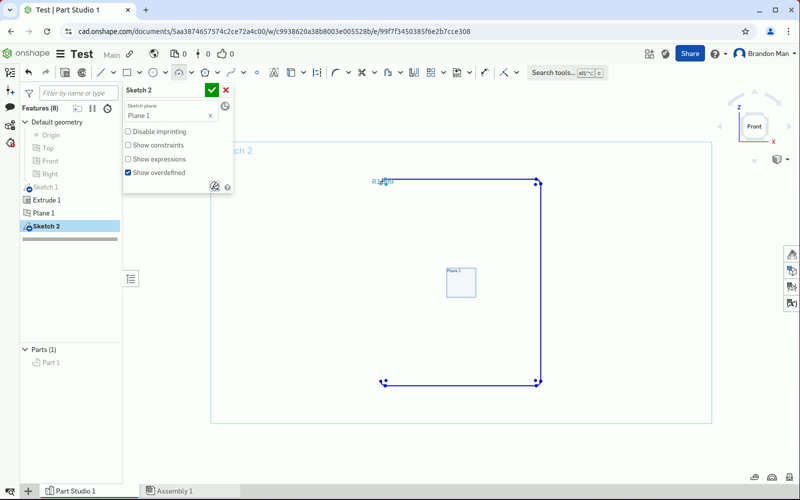
scroll(6)
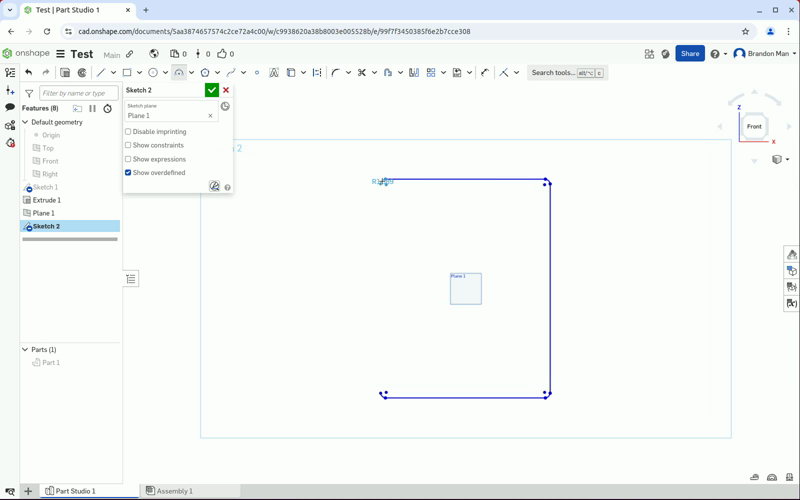
scroll(6)
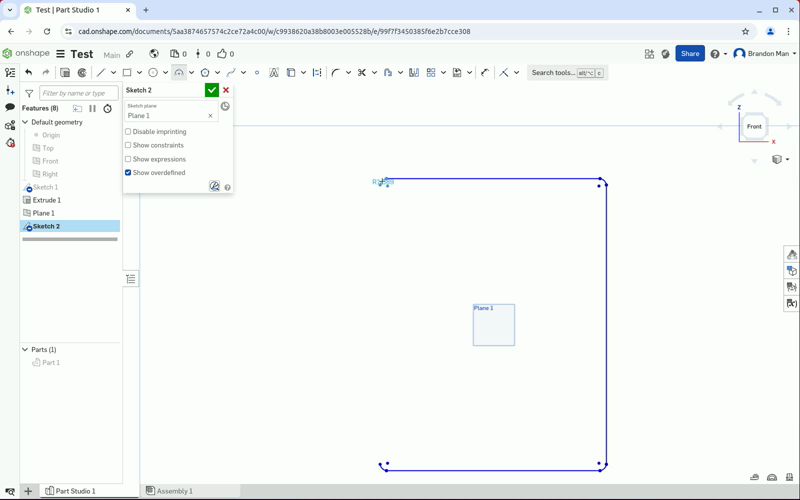
scroll(6)
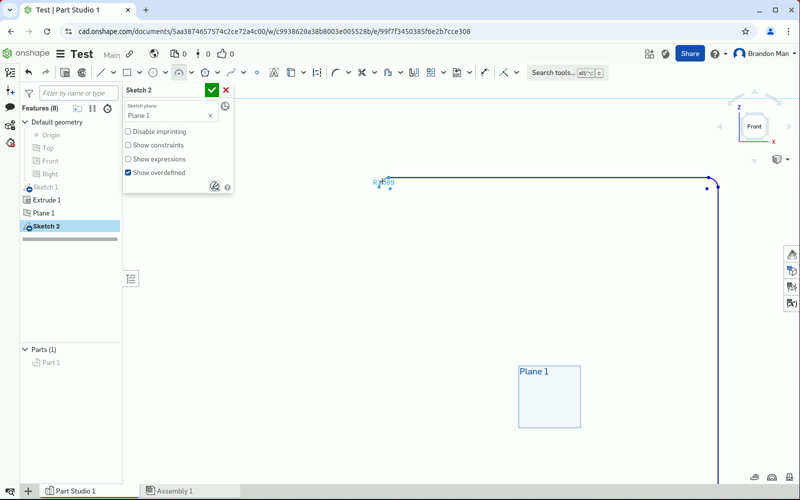
scroll(6)
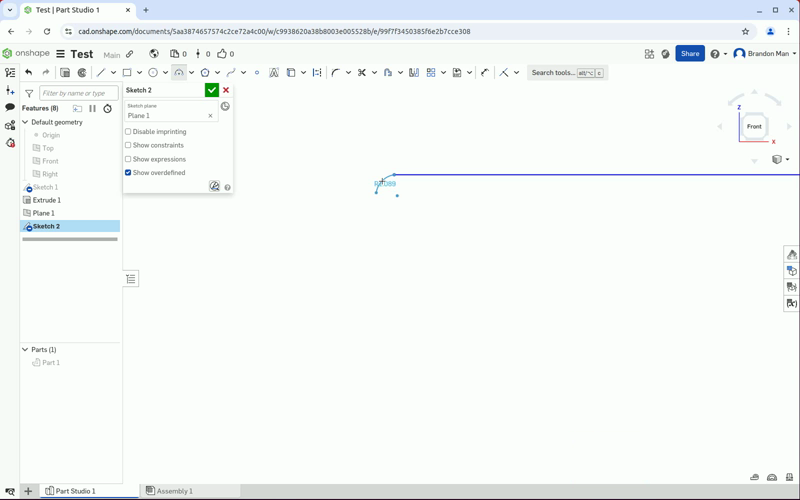
scroll(6)
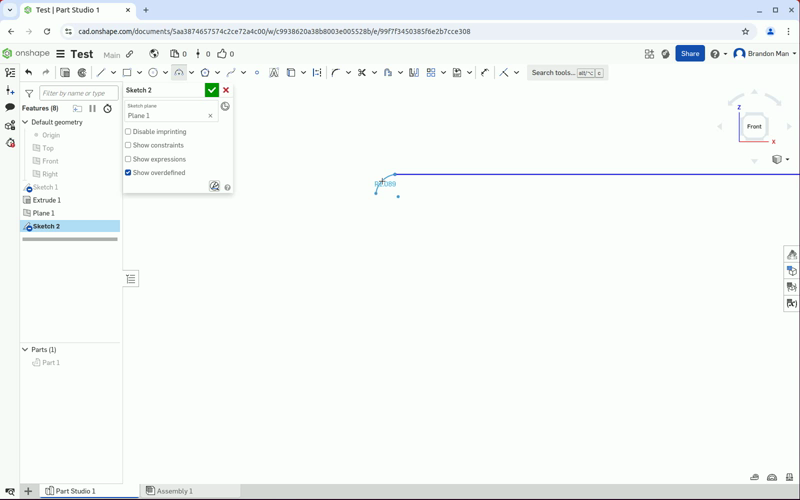
scroll(6)
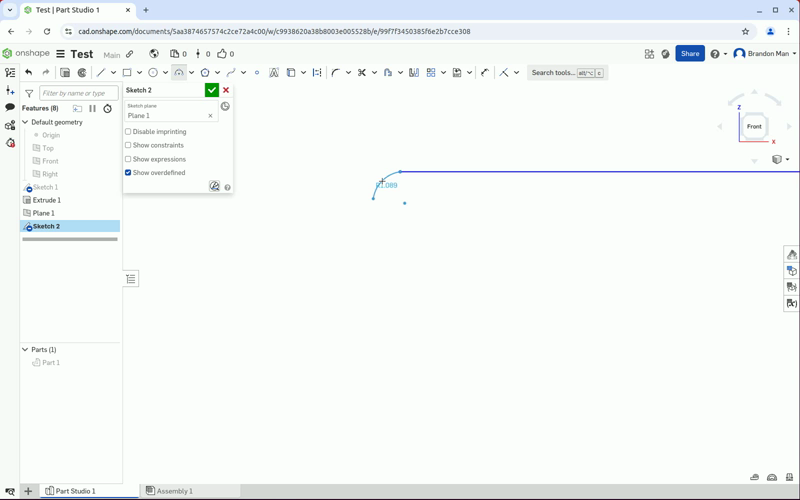
scroll(6)
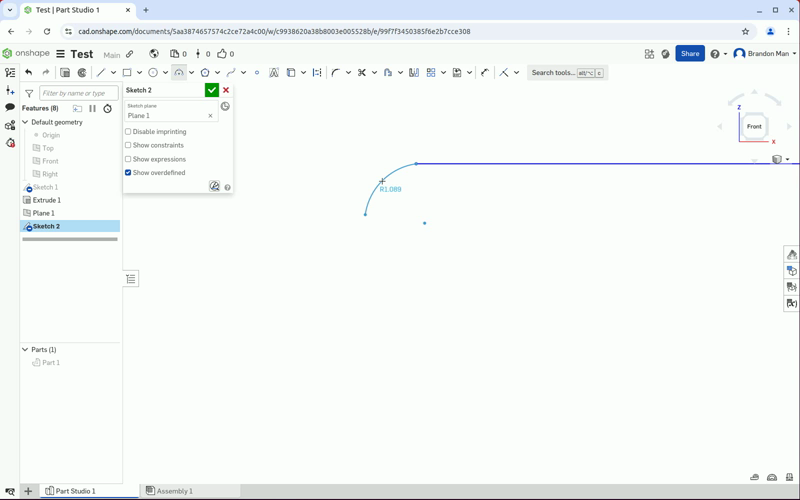
click(382, 180)
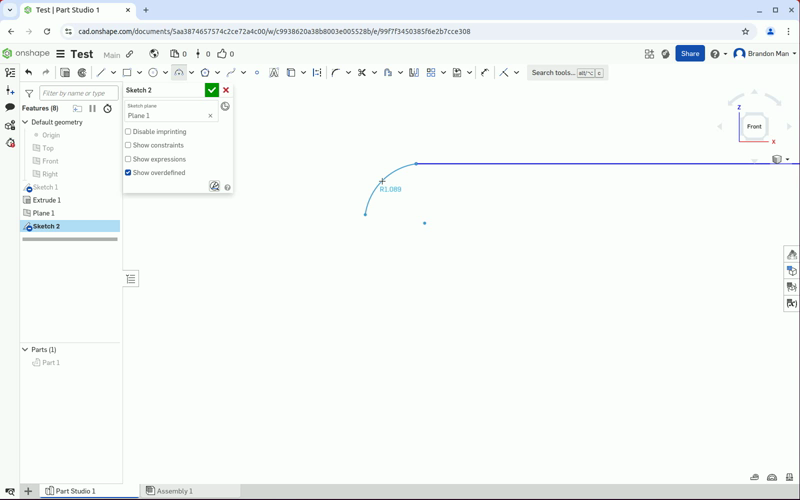
scroll(-6)
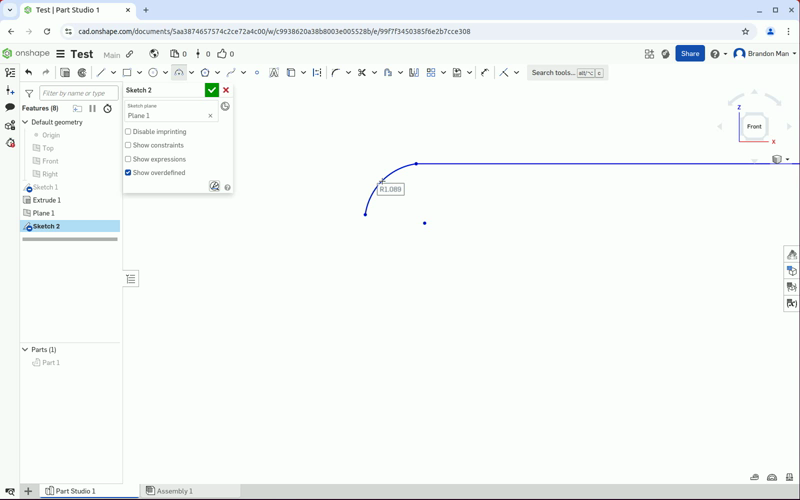
scroll(-6)
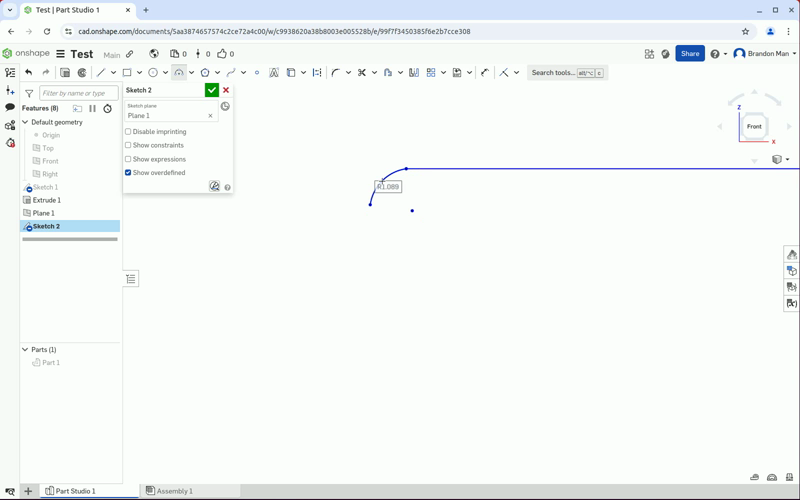
scroll(-6)
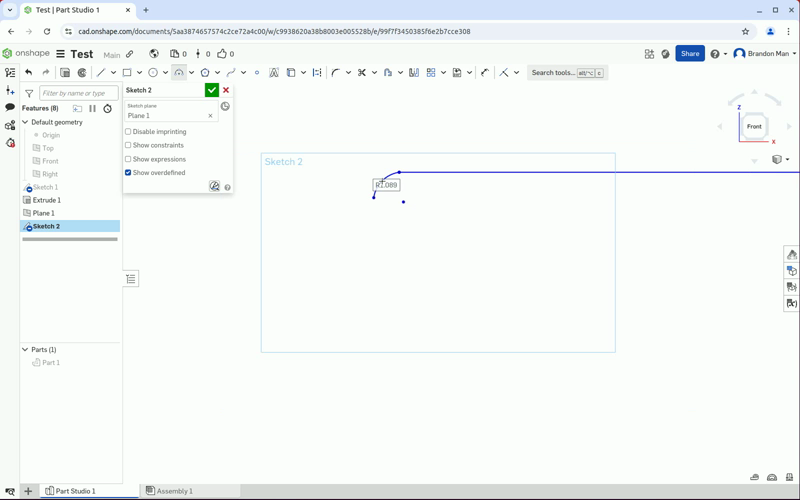
scroll(-6)
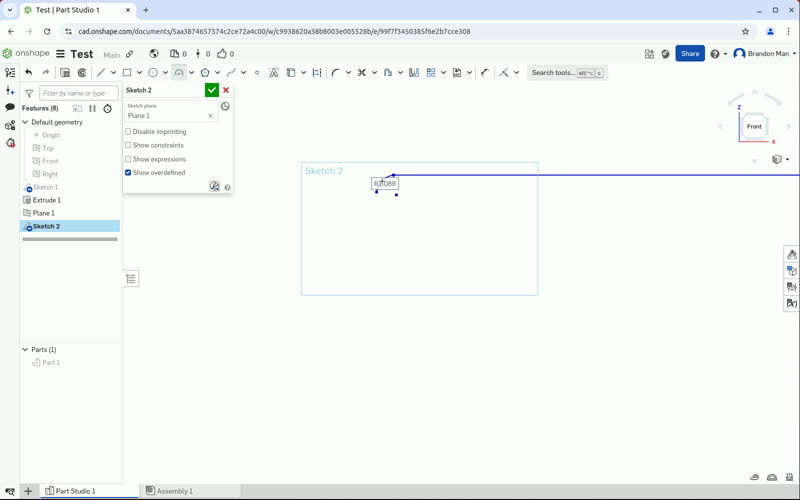
scroll(-6)
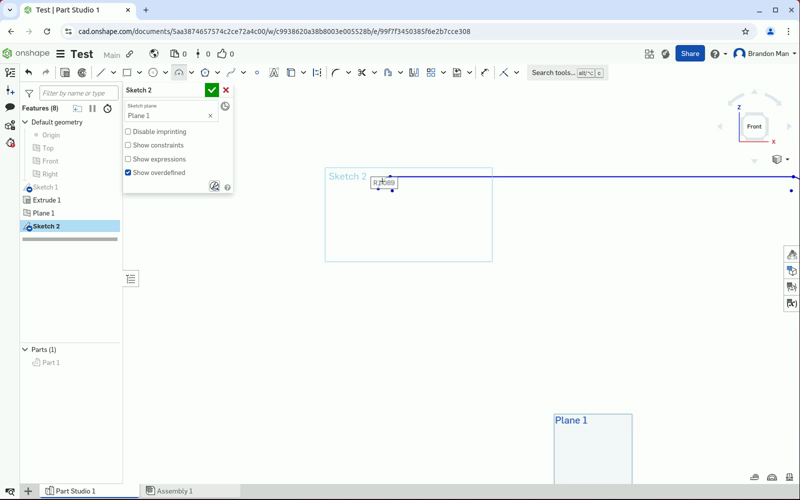
scroll(-6)
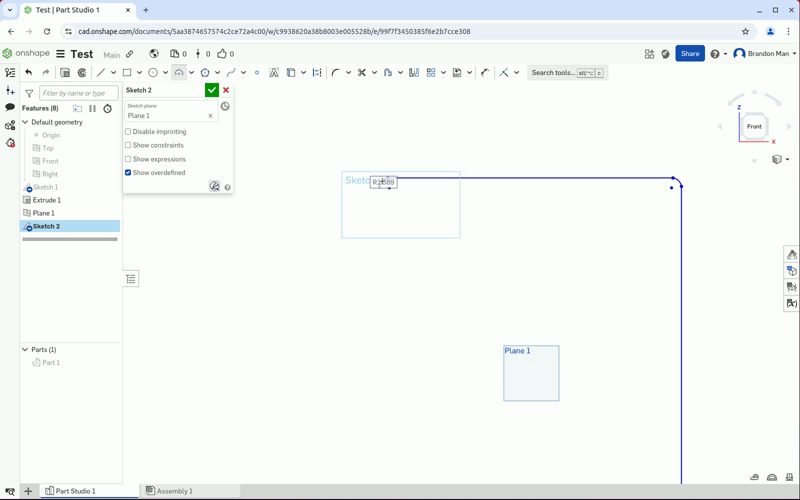
scroll(-6)
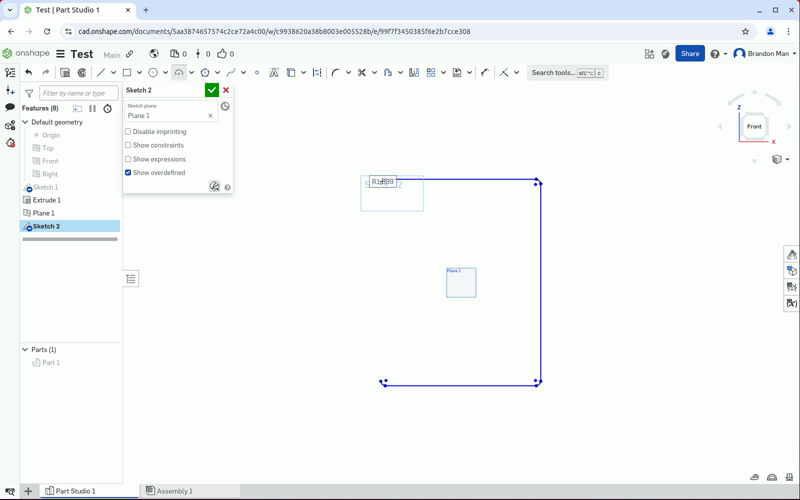
key_up(shift)
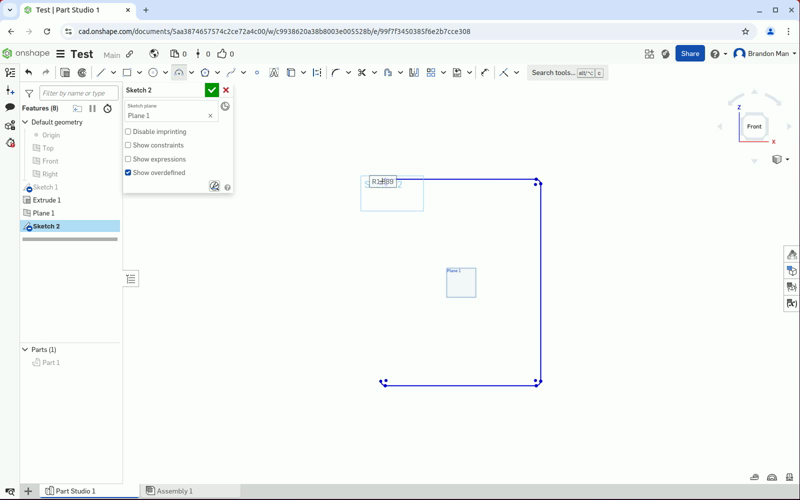
key(esc)
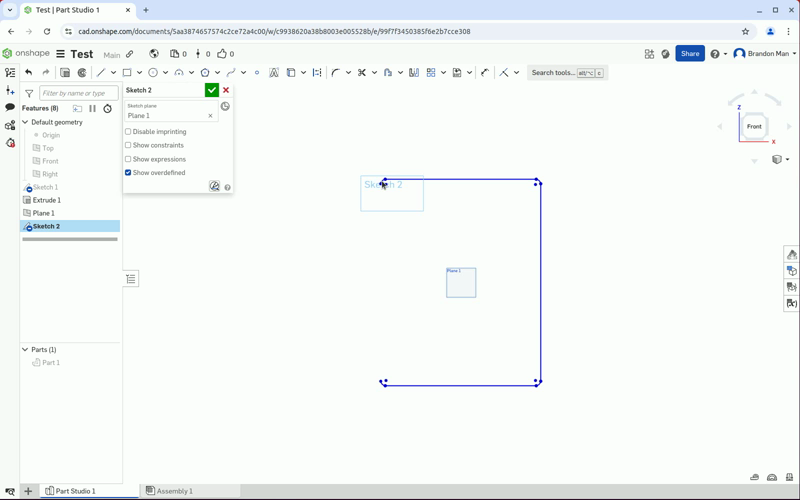
key(l)
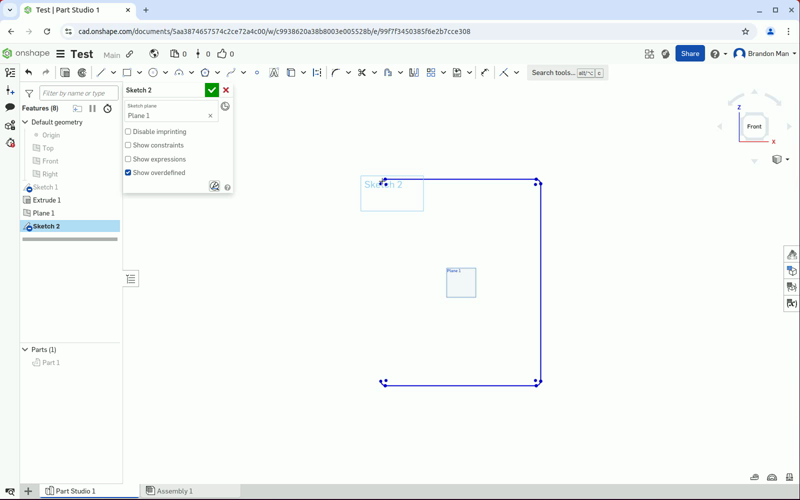
mouse_move(380, 183)
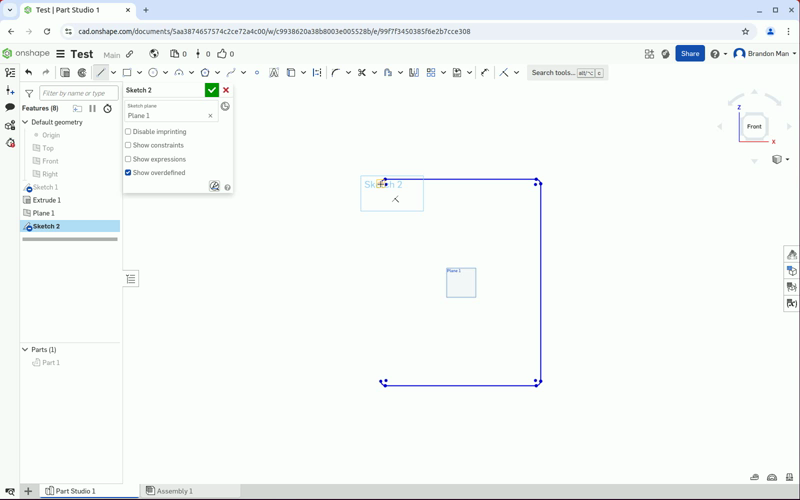
scroll(6)
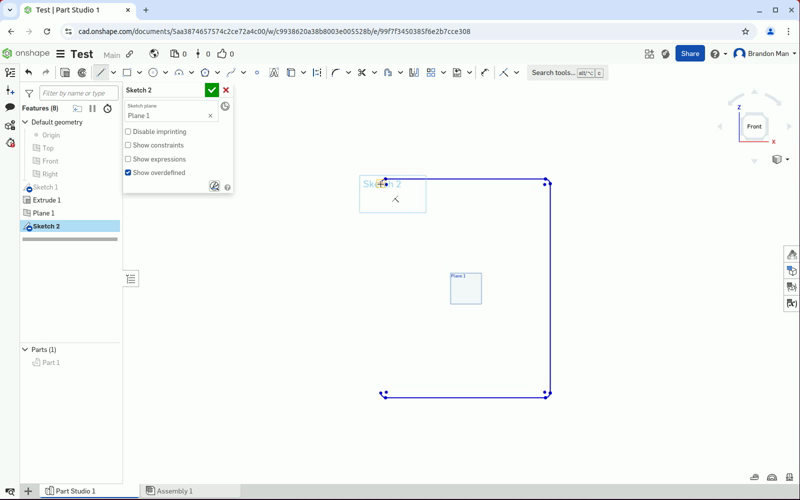
scroll(6)
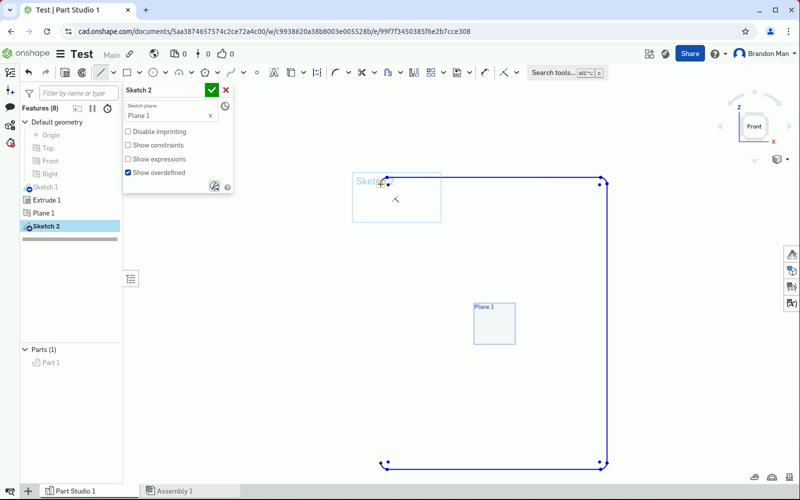
scroll(6)
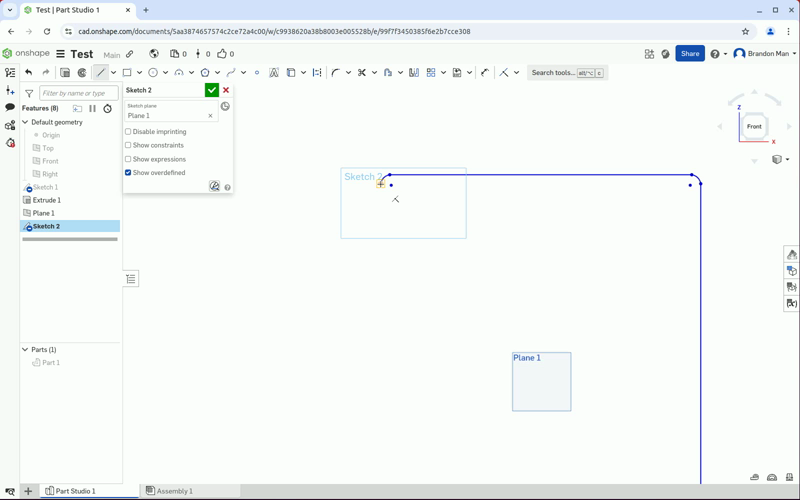
scroll(6)
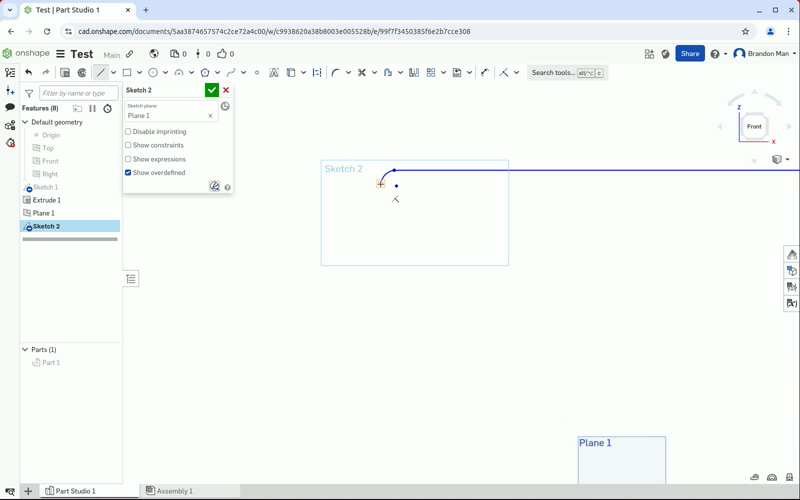
scroll(6)
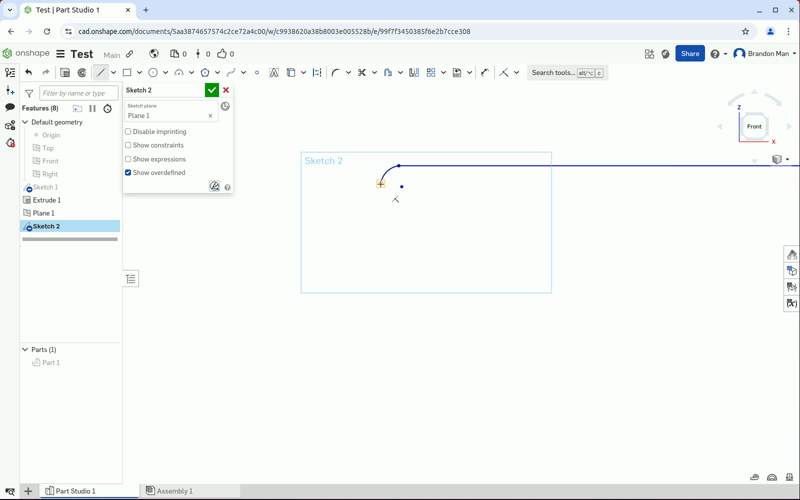
scroll(6)
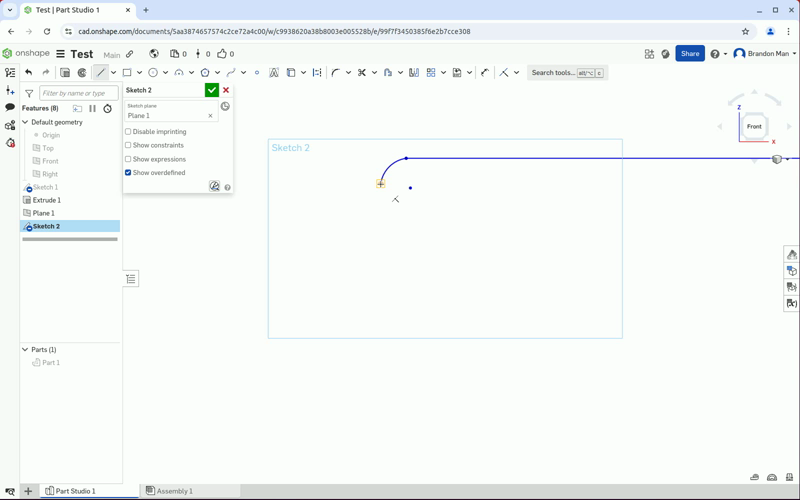
scroll(6)
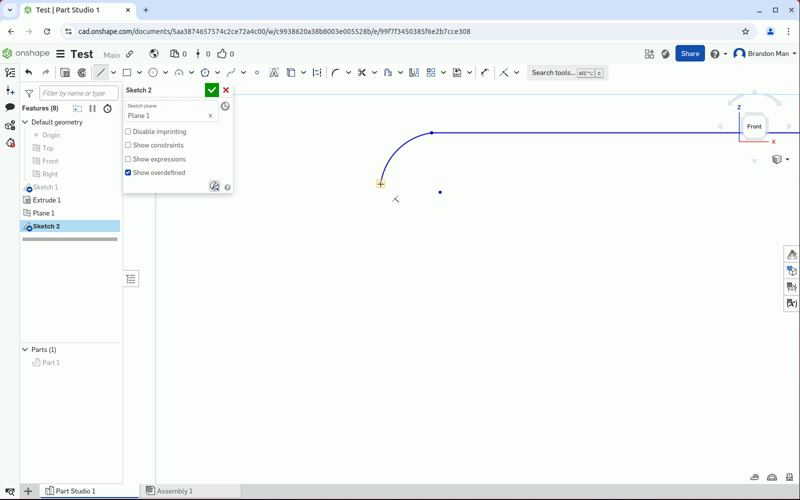
click(380, 183)
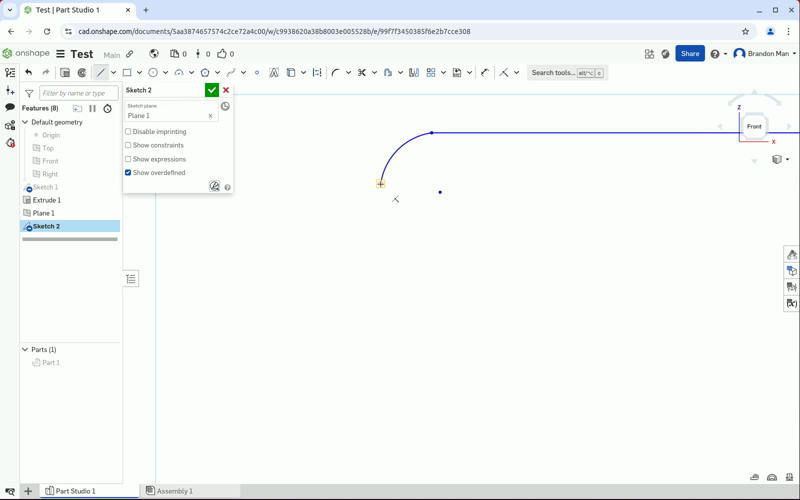
scroll(-6)
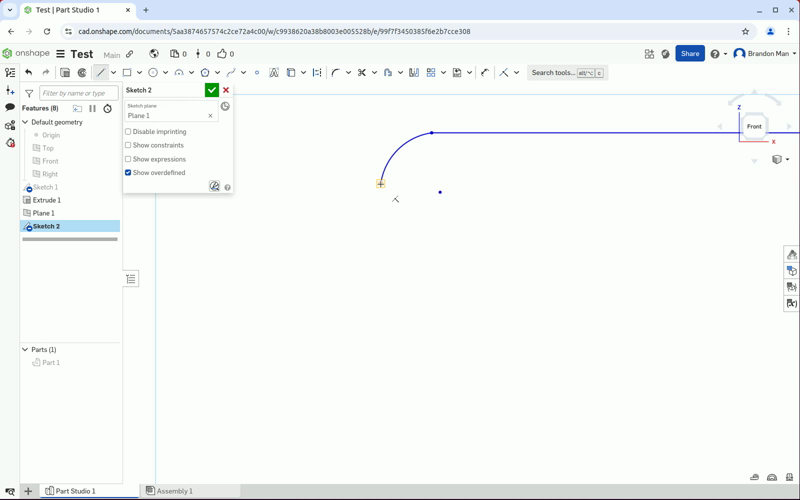
scroll(-6)
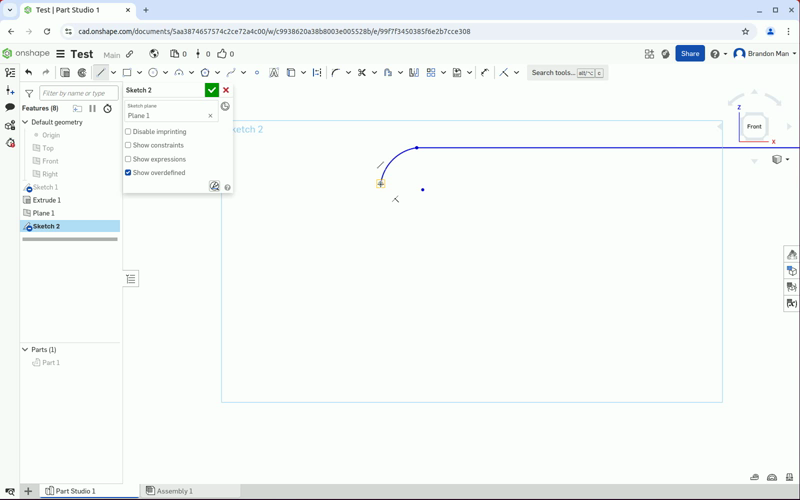
scroll(-6)
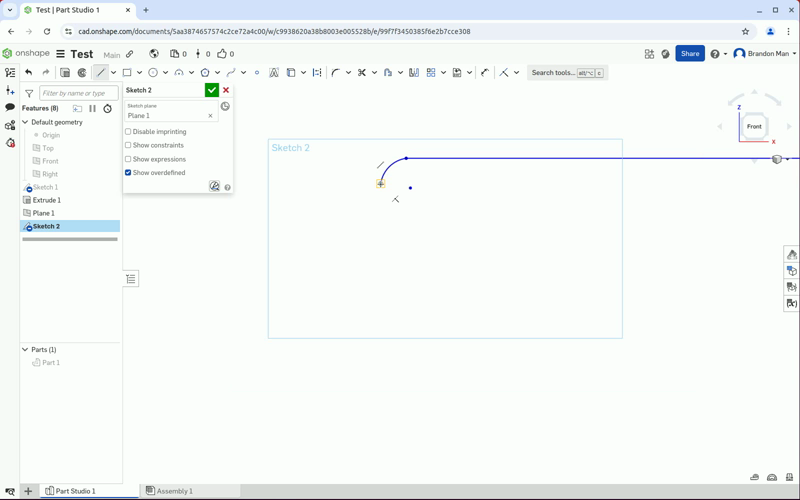
scroll(-6)
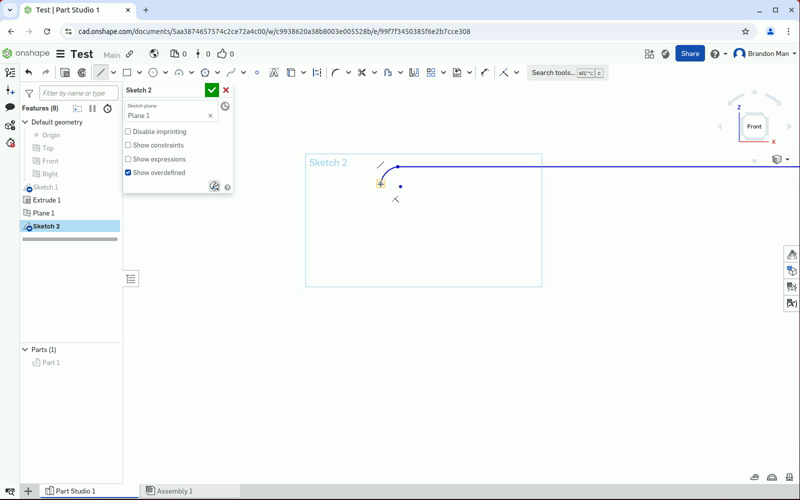
scroll(-6)
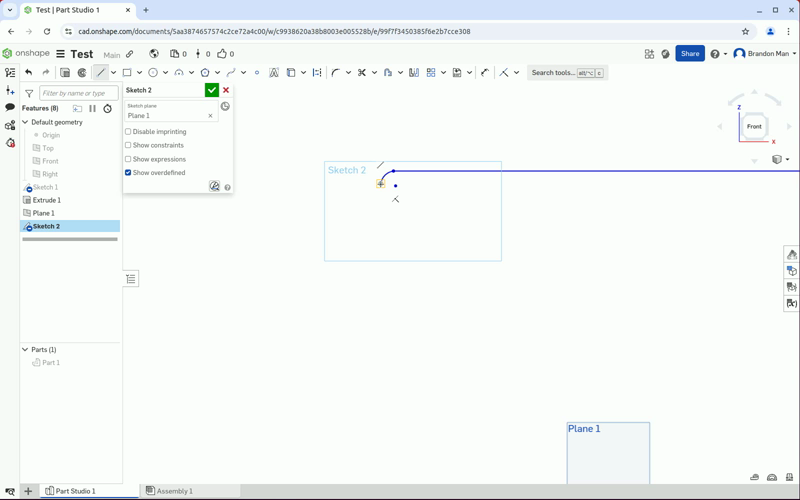
scroll(-6)
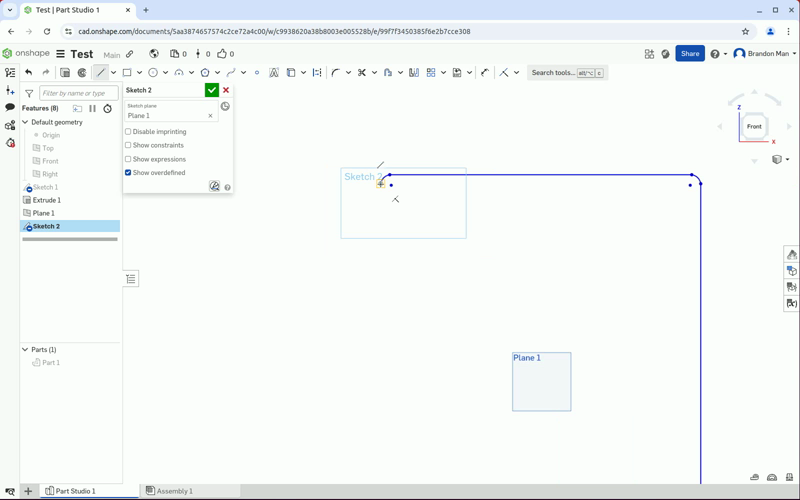
scroll(-6)
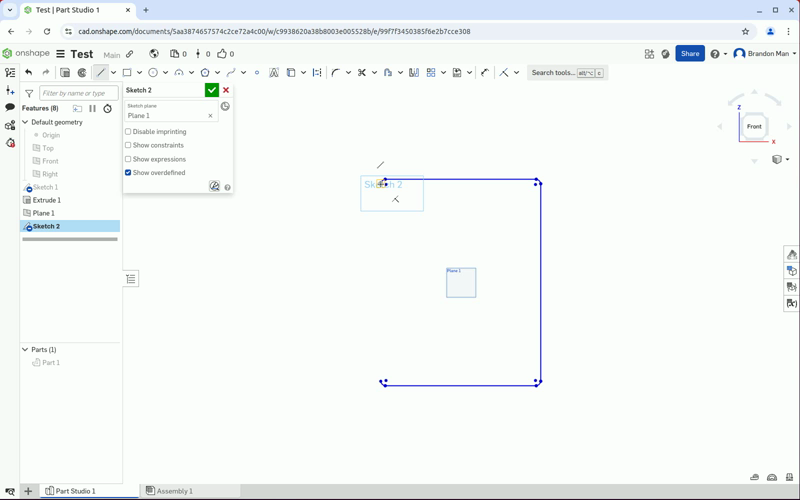
key_down(shift)
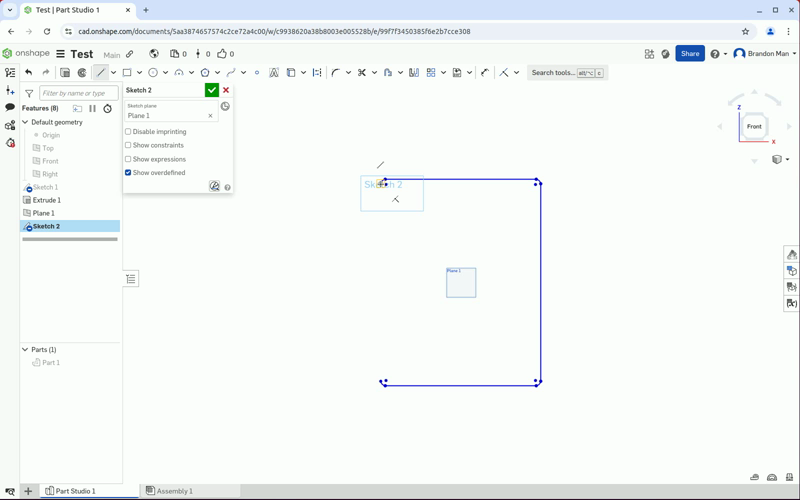
mouse_move(380, 381)
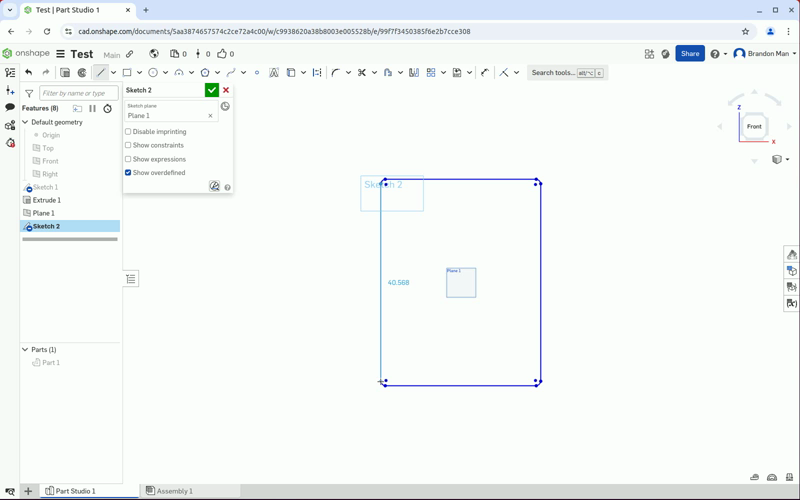
scroll(6)
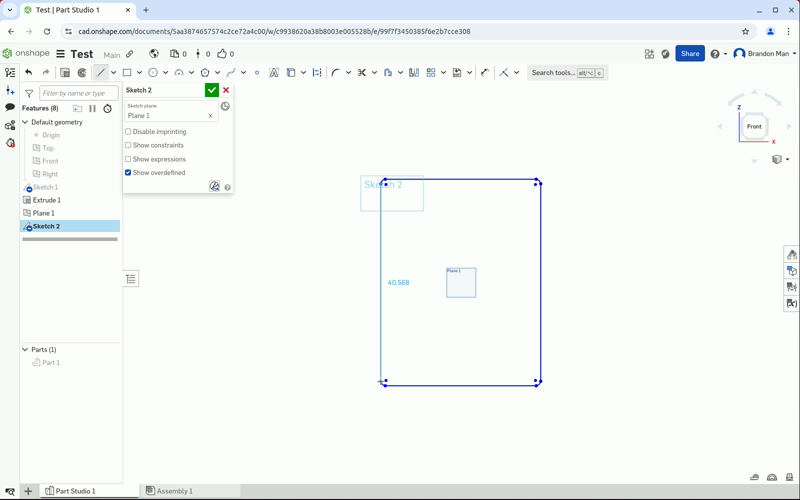
scroll(6)
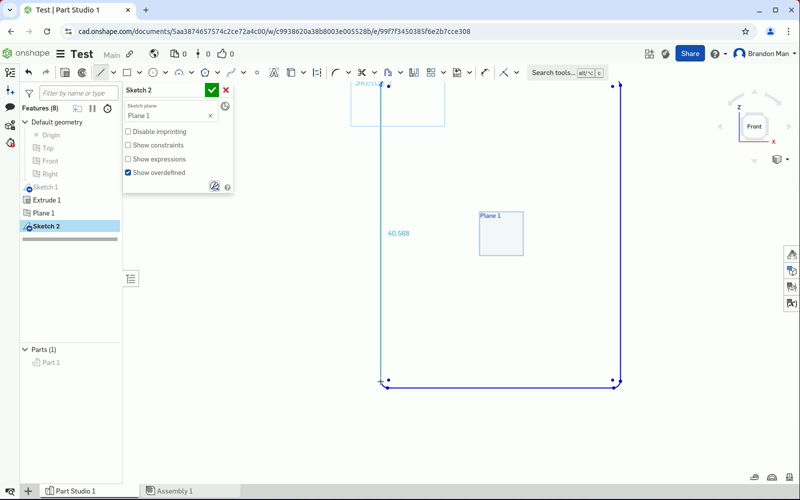
scroll(6)
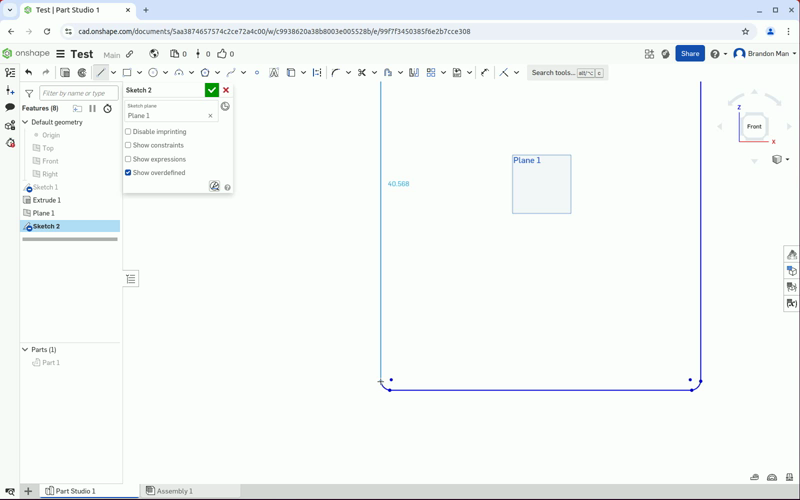
scroll(6)
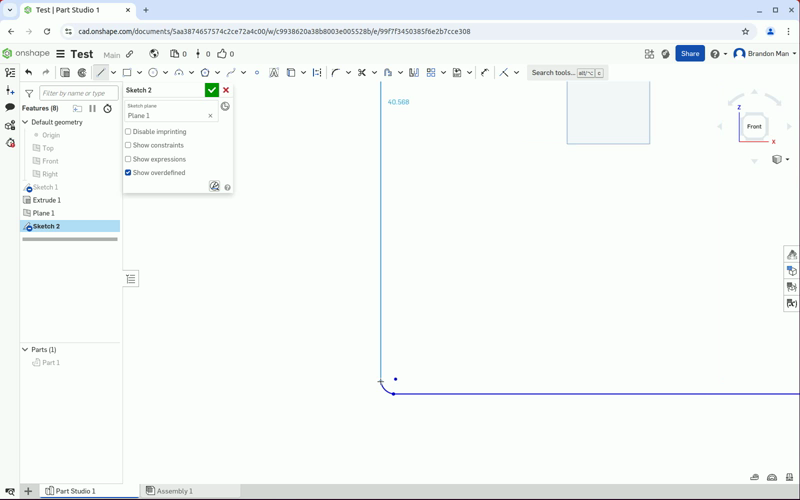
scroll(6)
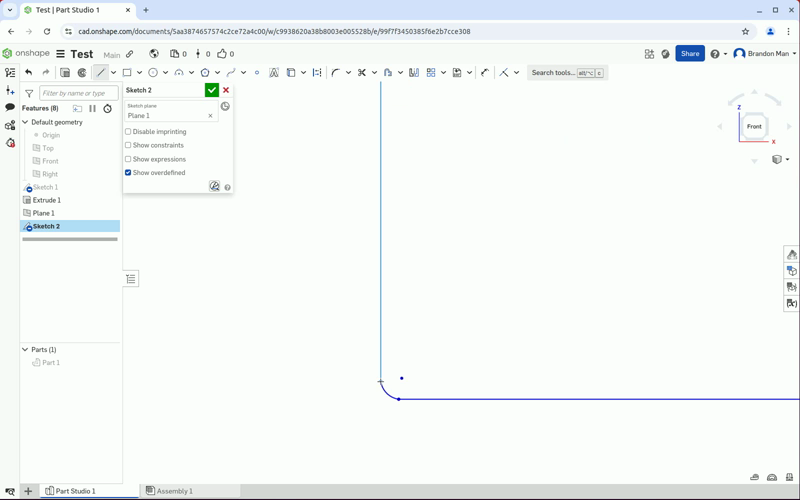
scroll(6)
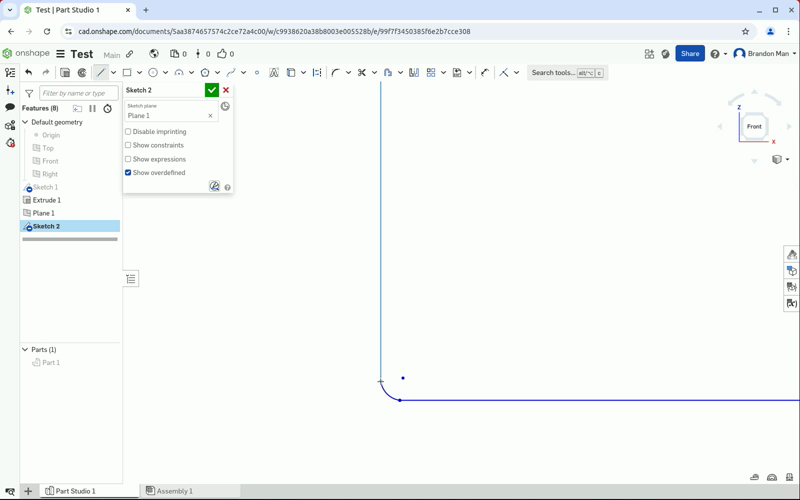
scroll(6)
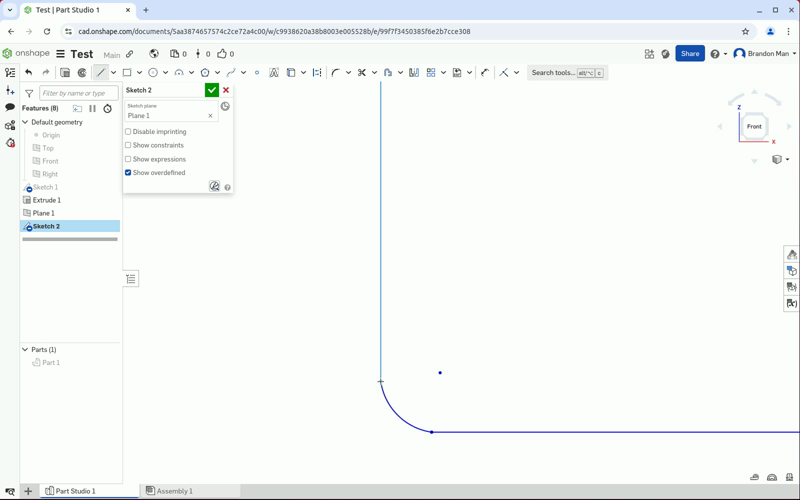
key_up(shift)
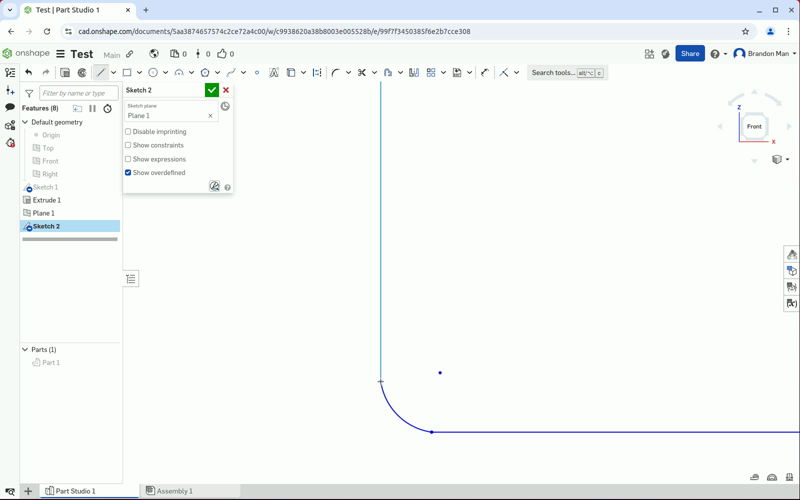
click(380, 381)
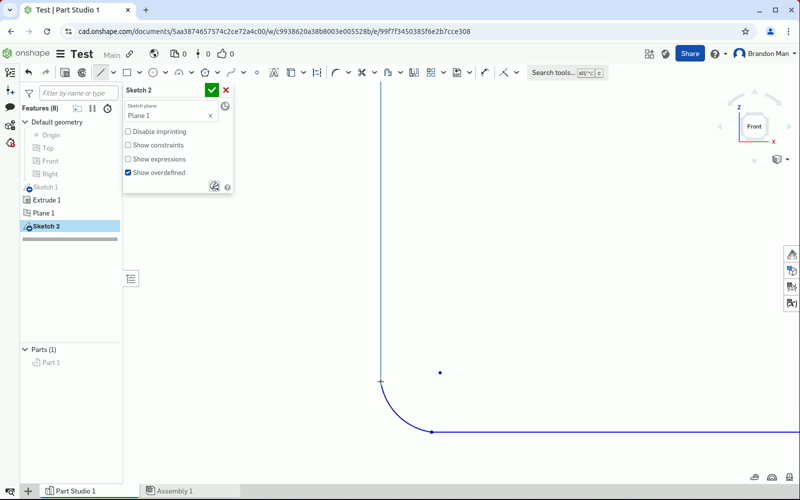
scroll(-6)
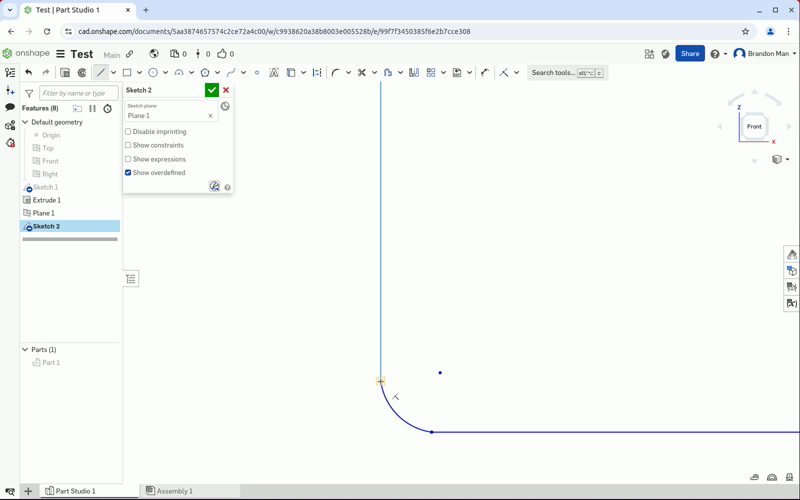
scroll(-6)
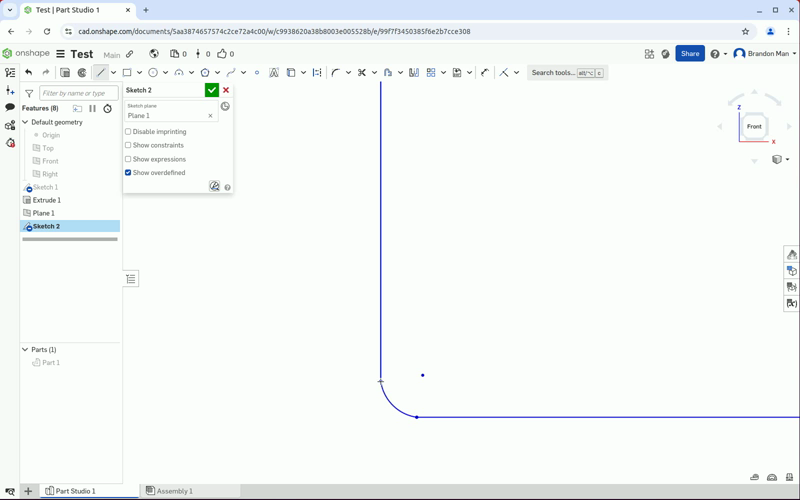
scroll(-6)
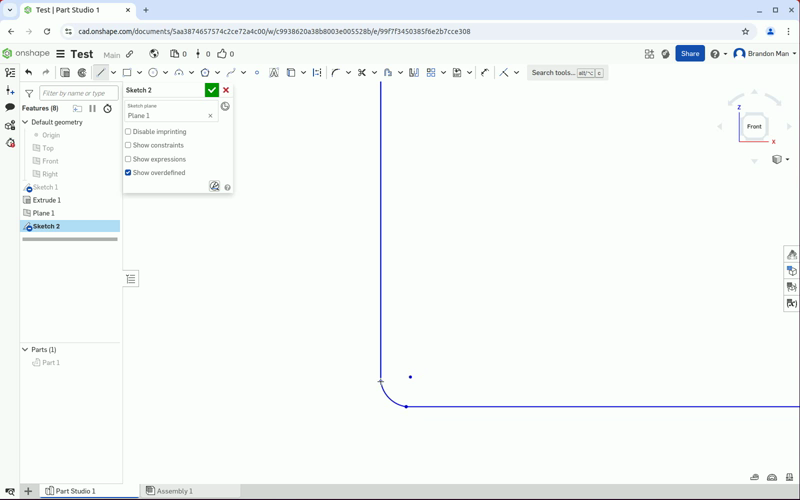
scroll(-6)
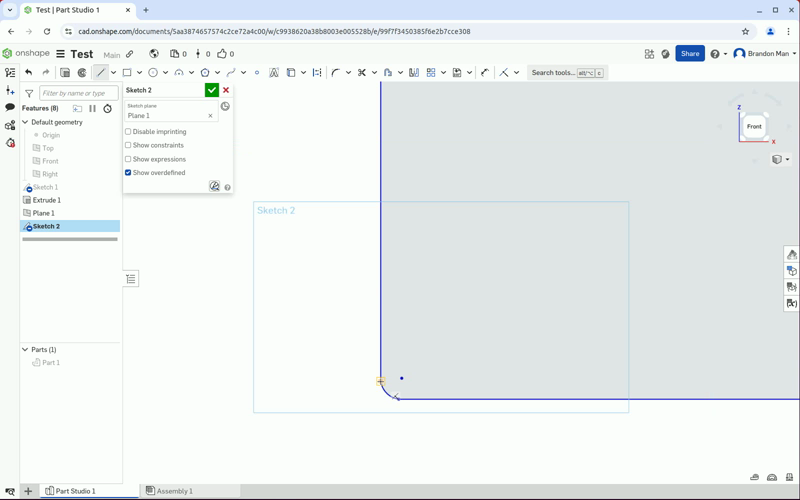
scroll(-6)
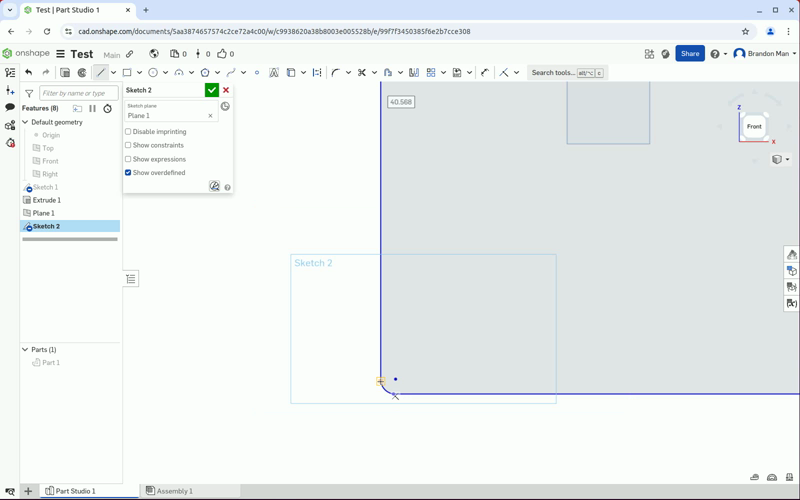
scroll(-6)
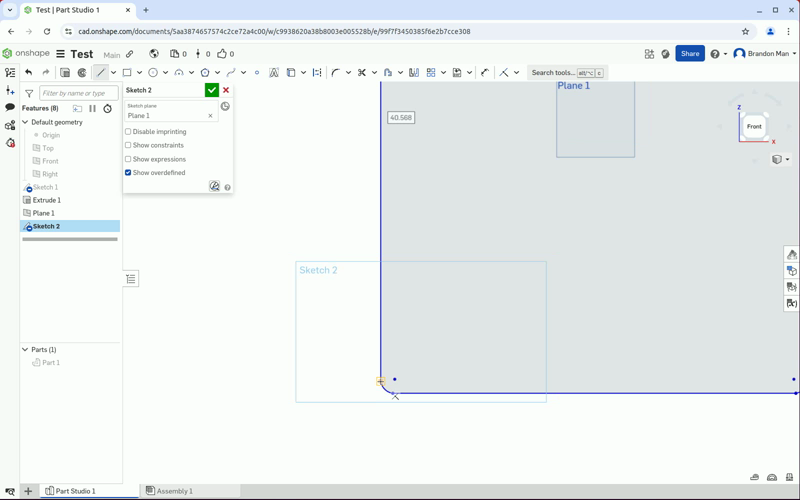
scroll(-6)
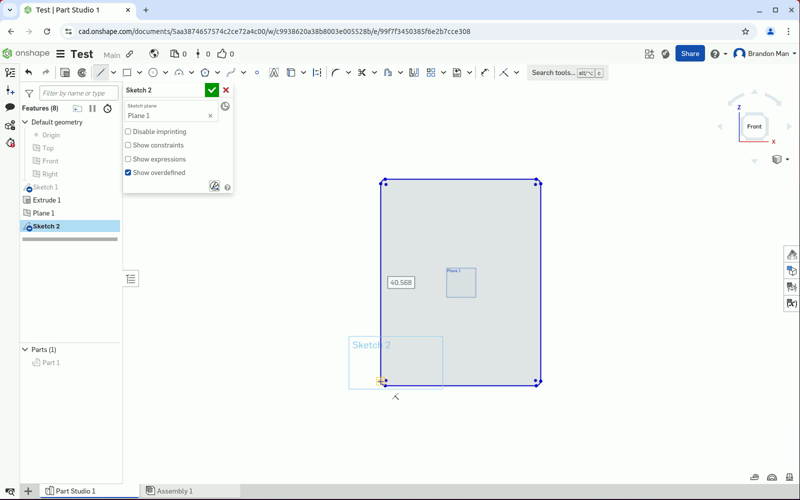
key(esc)
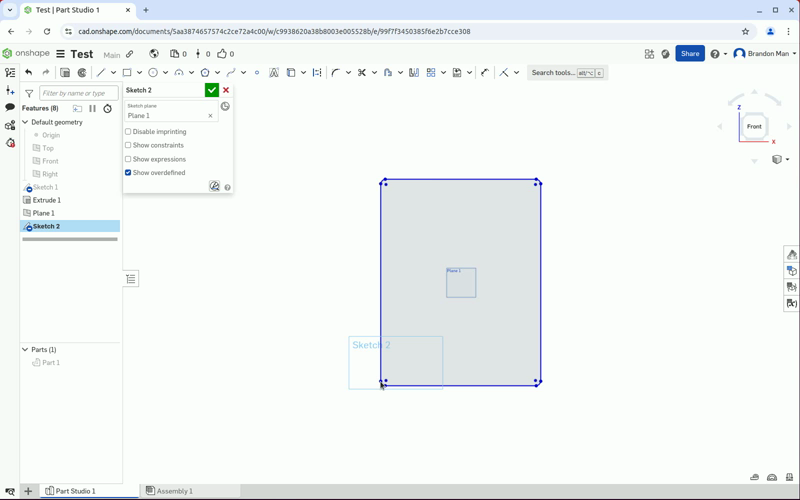
mouse_move(478, 360)
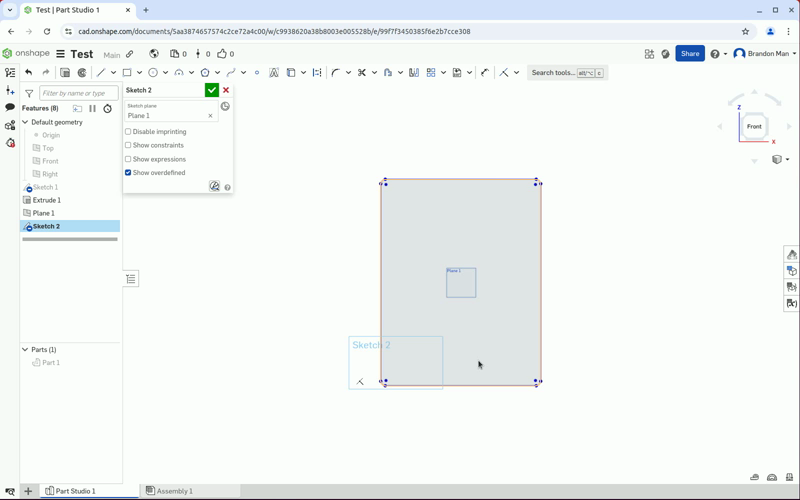
click(478, 360)
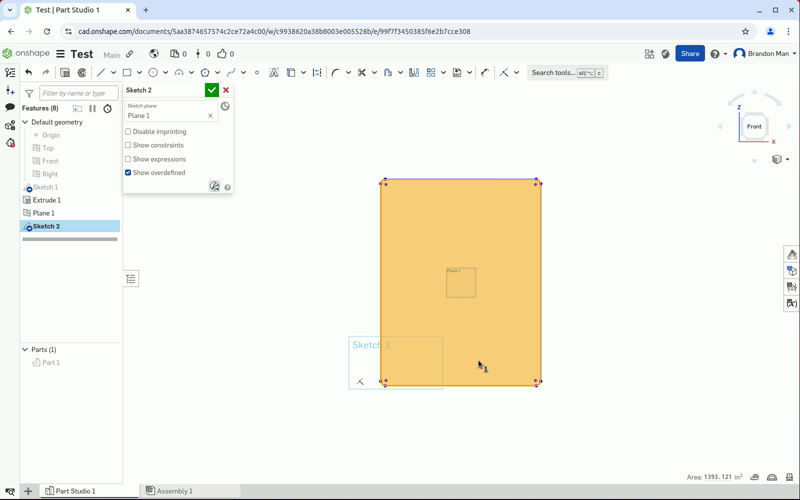
mouse_move(73, 352)
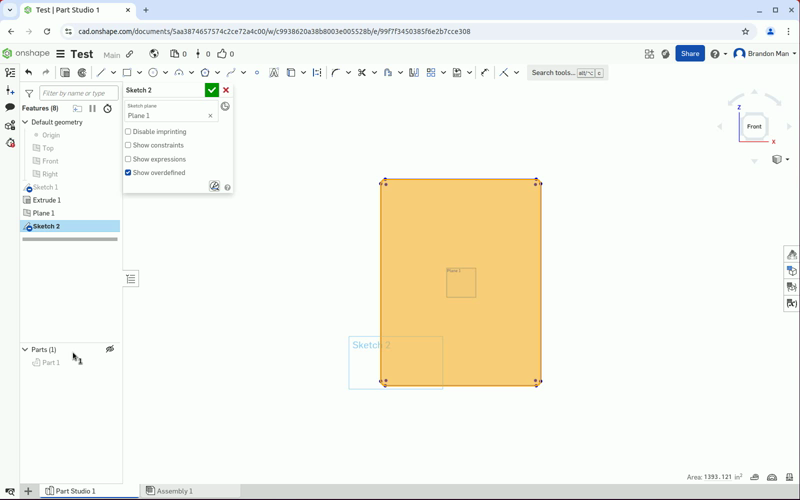
key(shift+y)
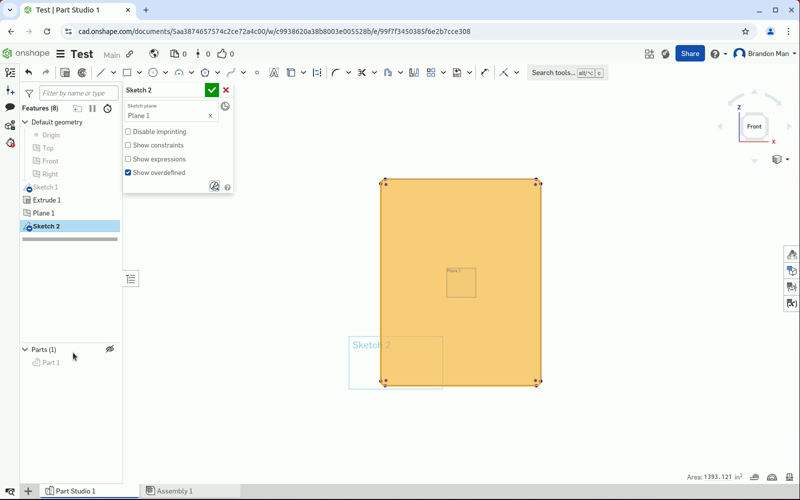
key(shift+e)
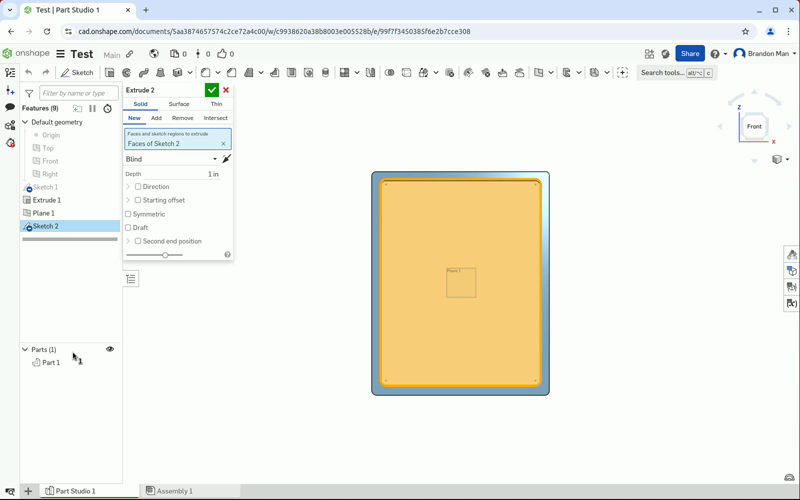
mouse_move(143, 106)
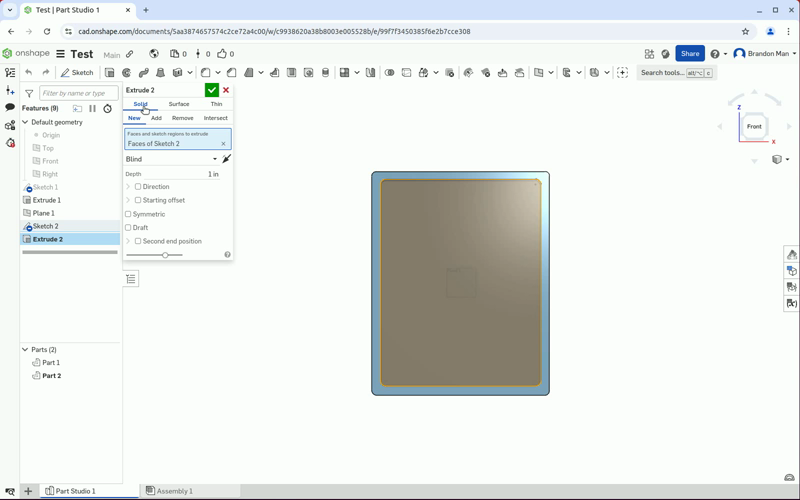
click(143, 106)
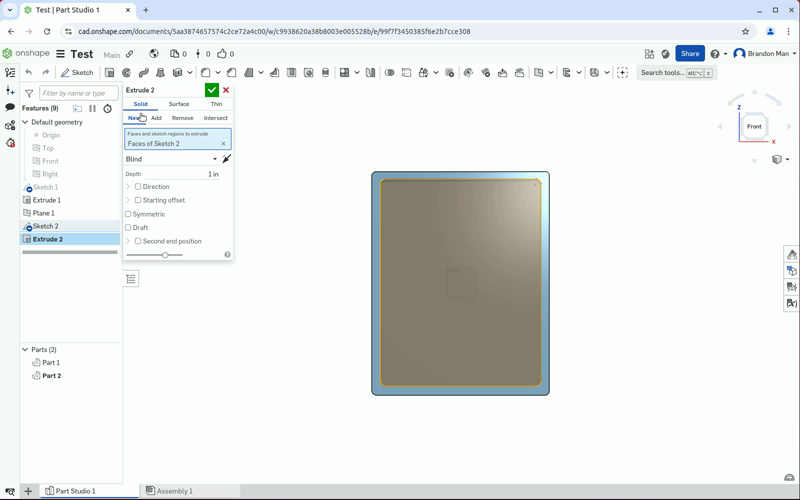
mouse_move(137, 120)
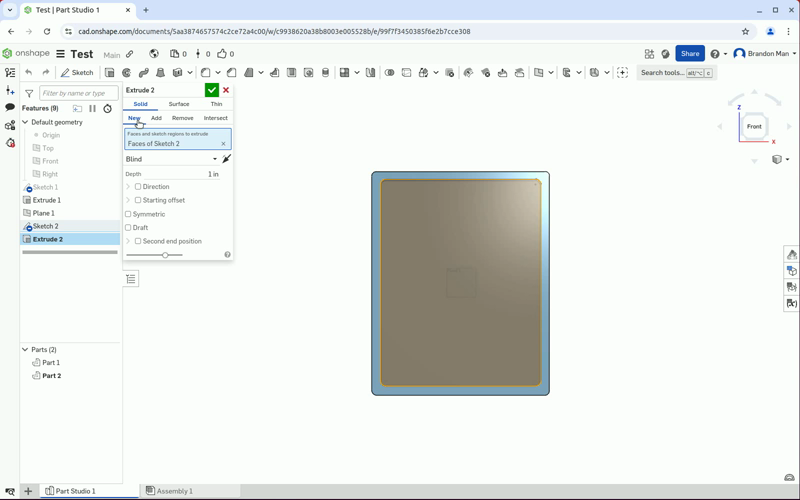
click(137, 120)
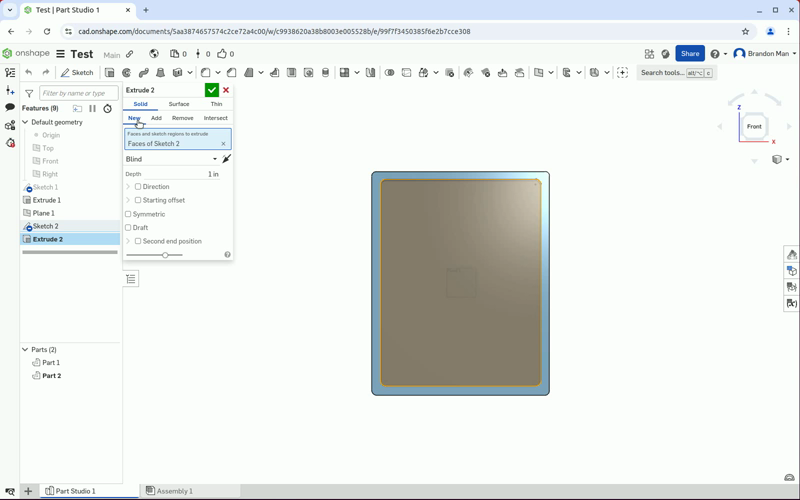
key(tab, 4)
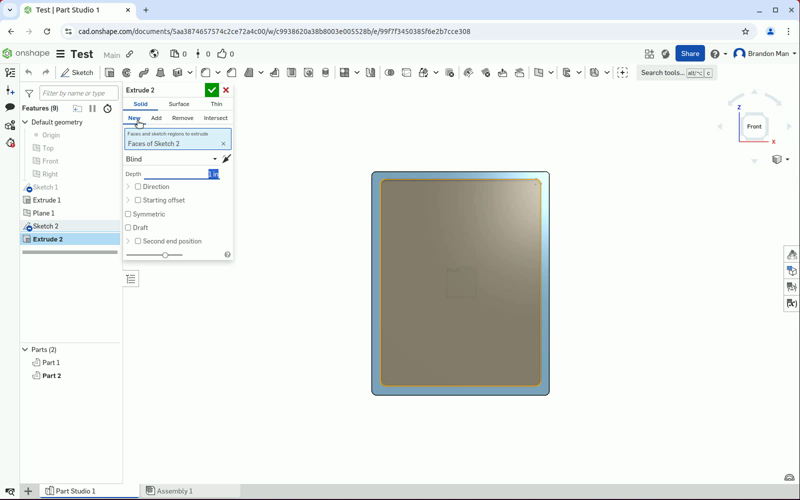
text(0.481)
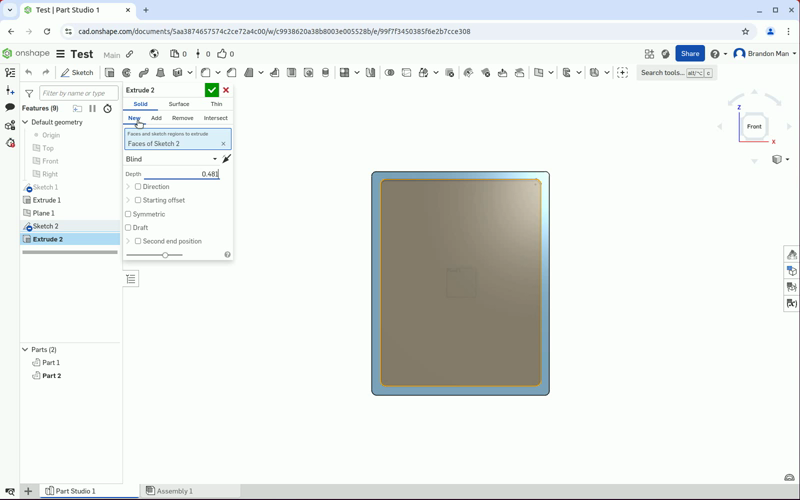
key(enter)
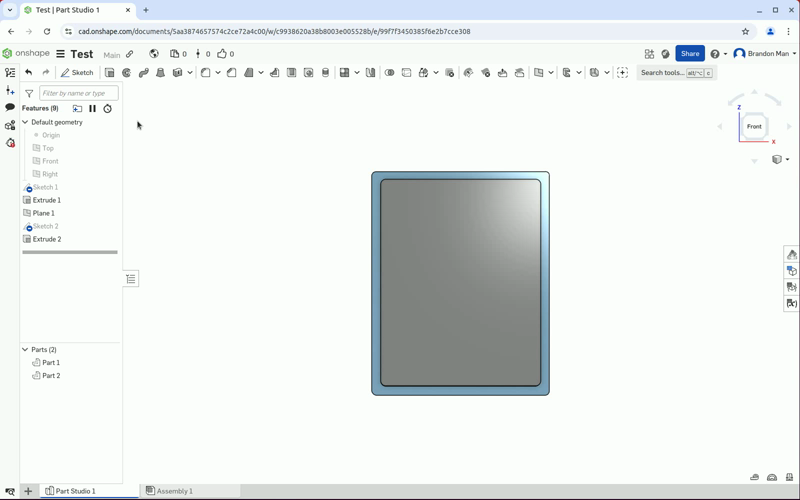
key(shift+h)
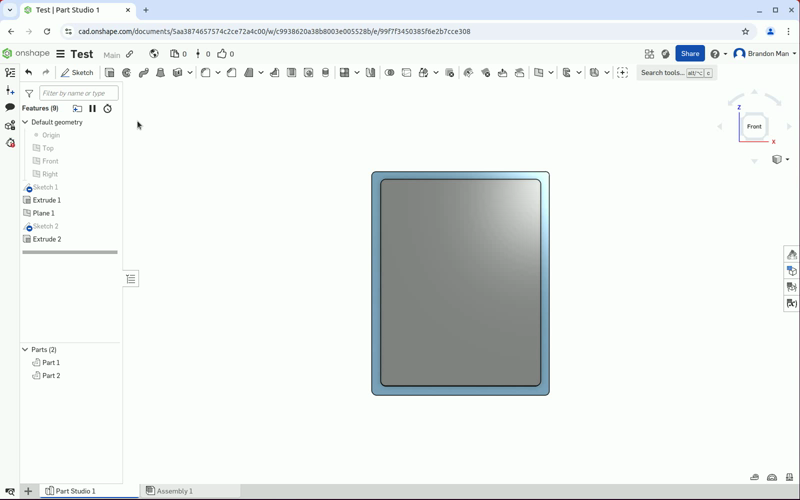
key(shift+h)
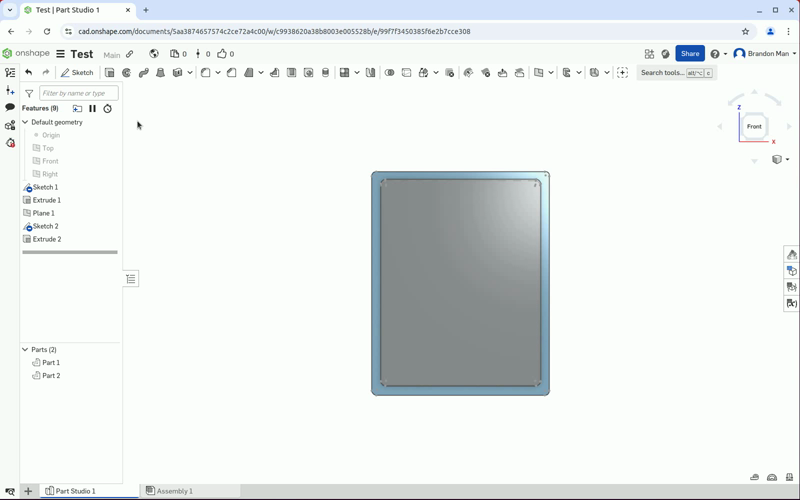
key(shift+7)
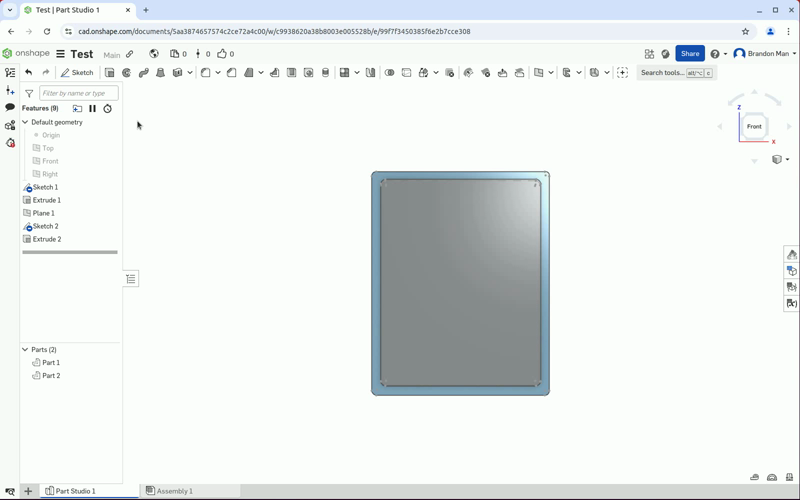
key(left, 2)
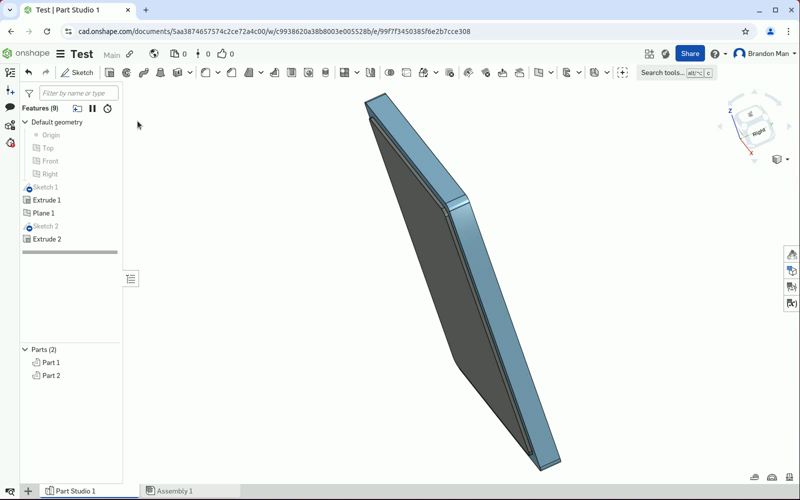
key(down, 2)
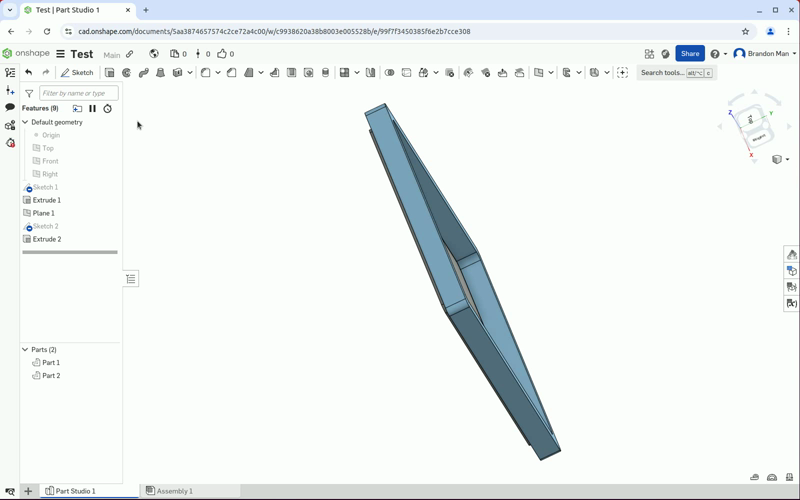
key(up, 2)
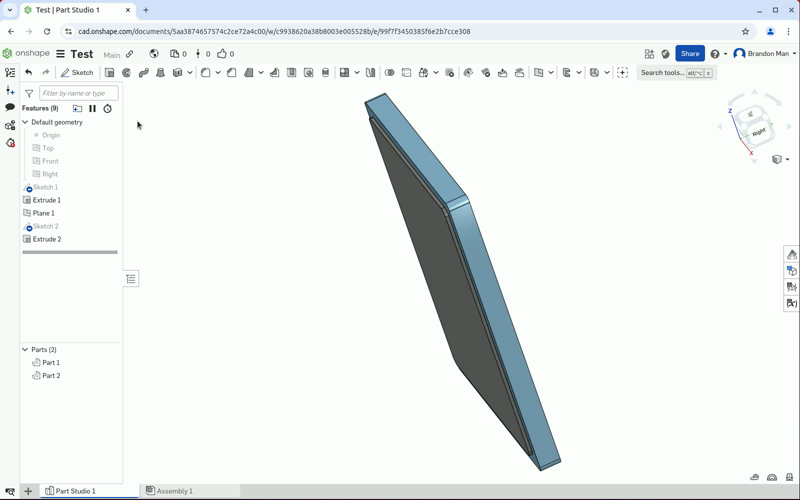
key(right, 2)
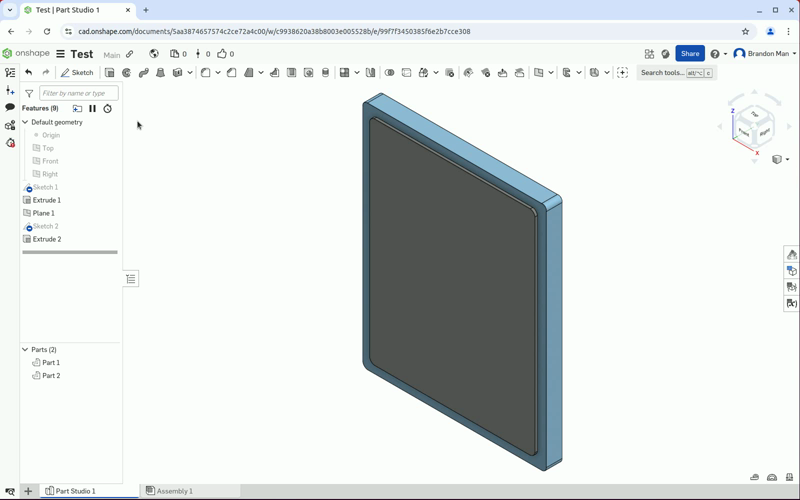
mouse_move(73, 189)
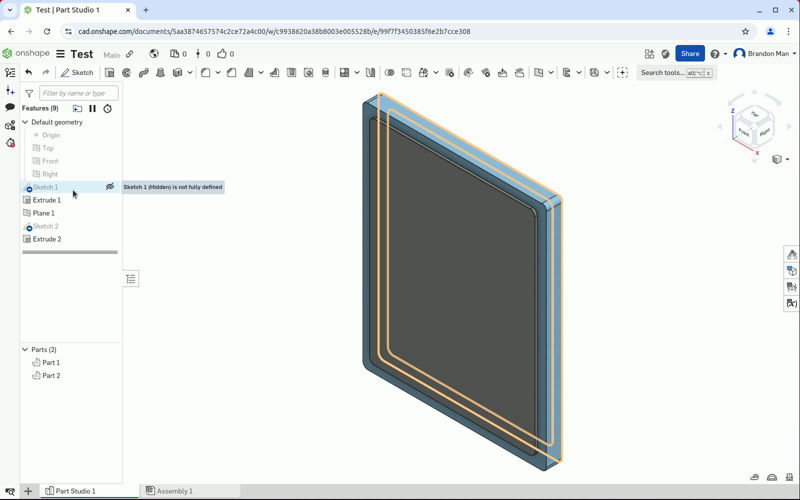
click(73, 189)